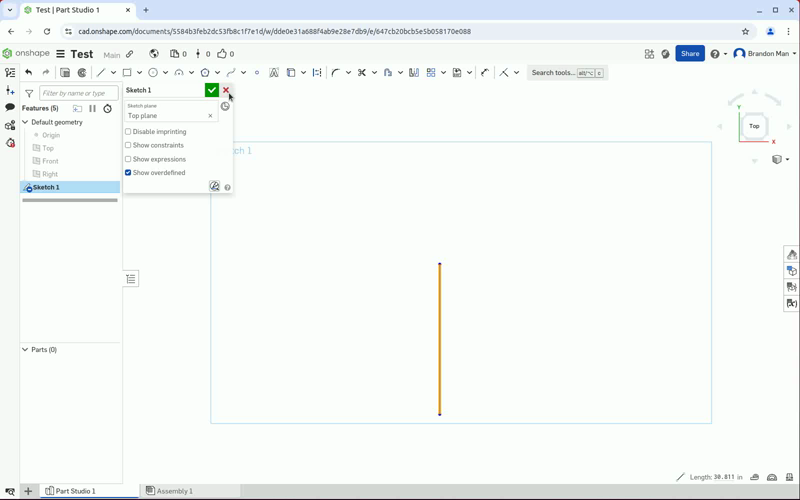
key(shift+h)
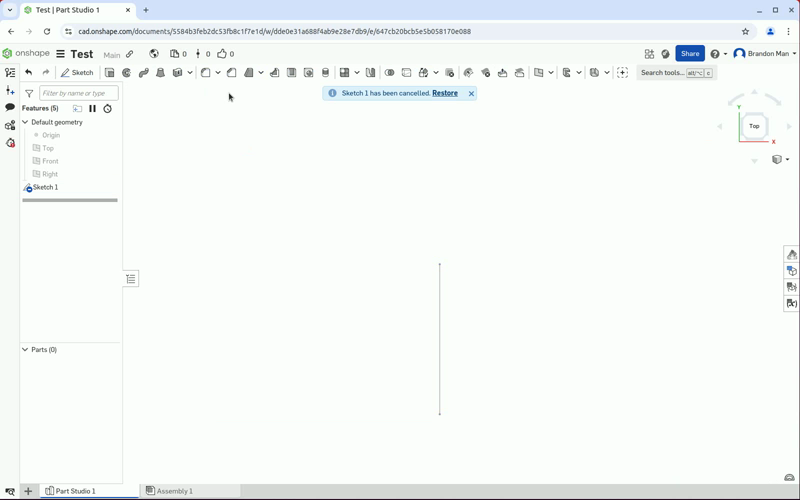
key(shift+s)
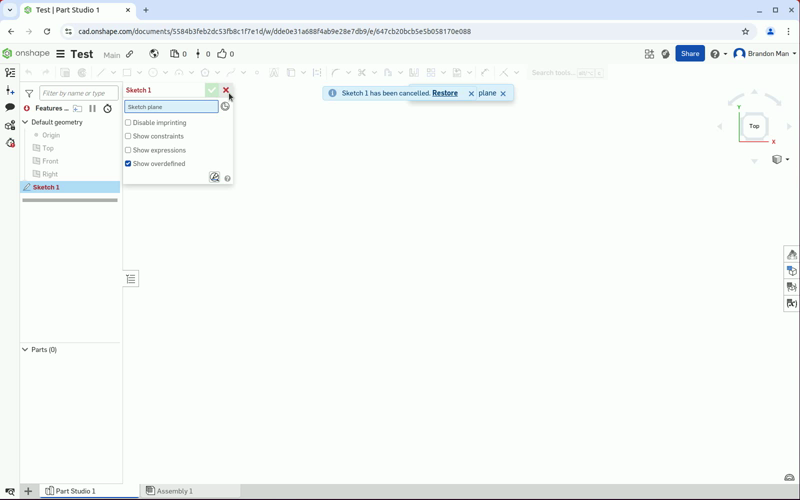
mouse_move(73, 150)
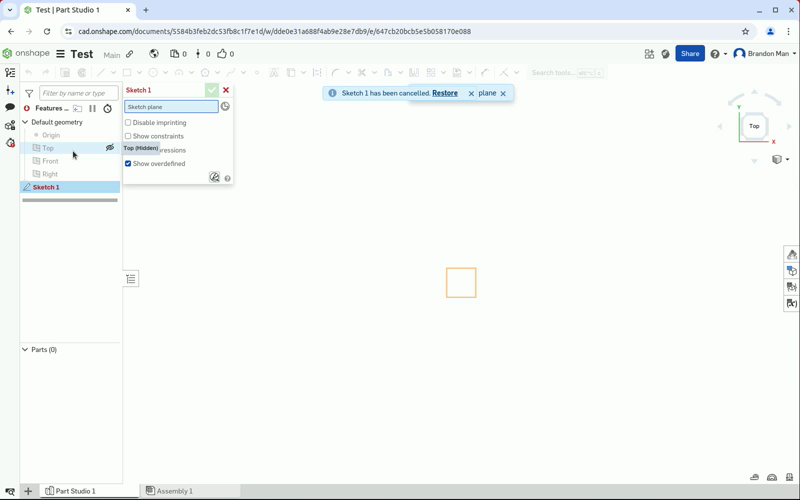
click(73, 150)
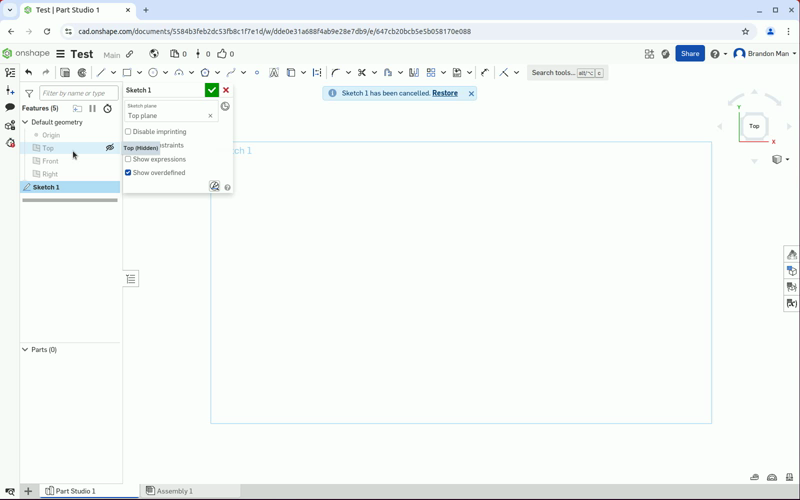
mouse_move(73, 352)
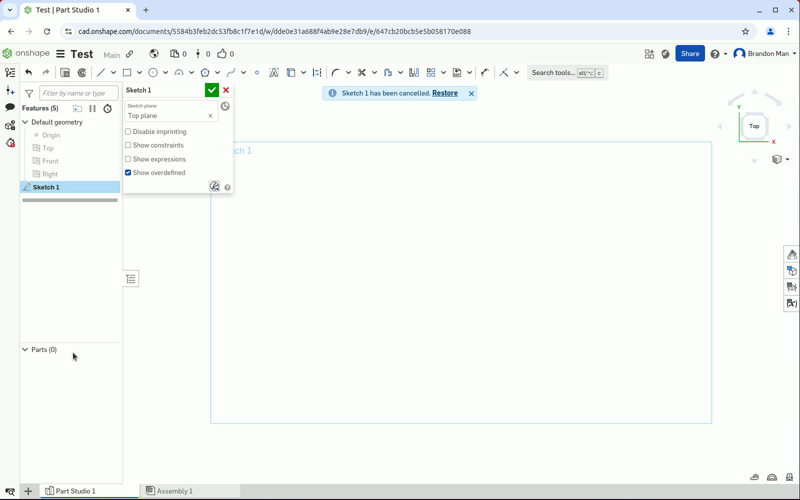
key(y)
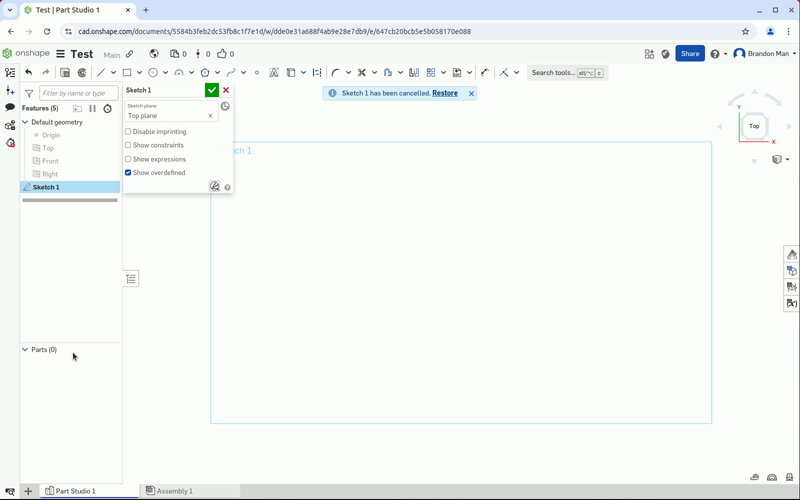
key(l)
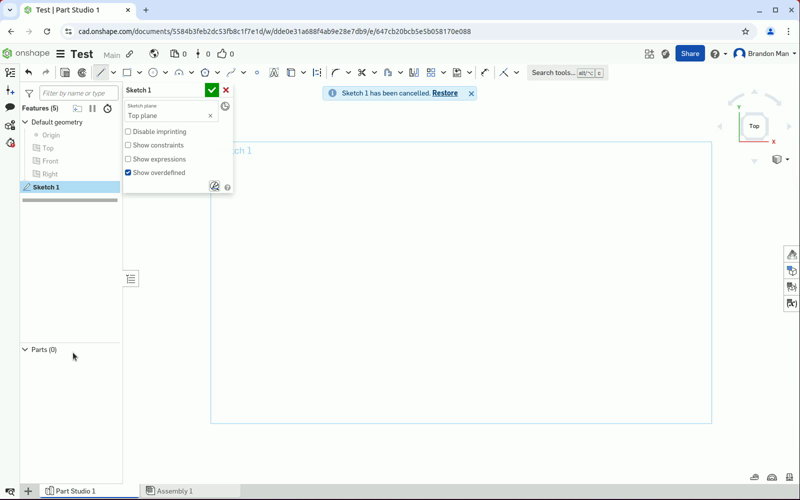
key_down(shift)
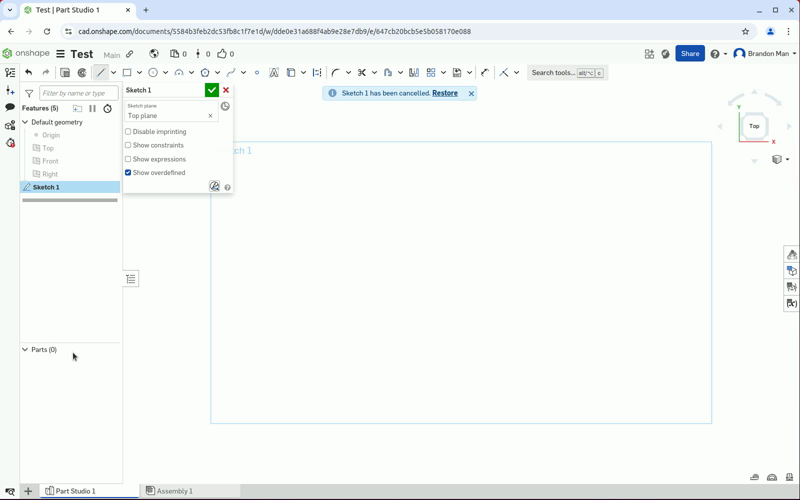
mouse_move(355, 297)
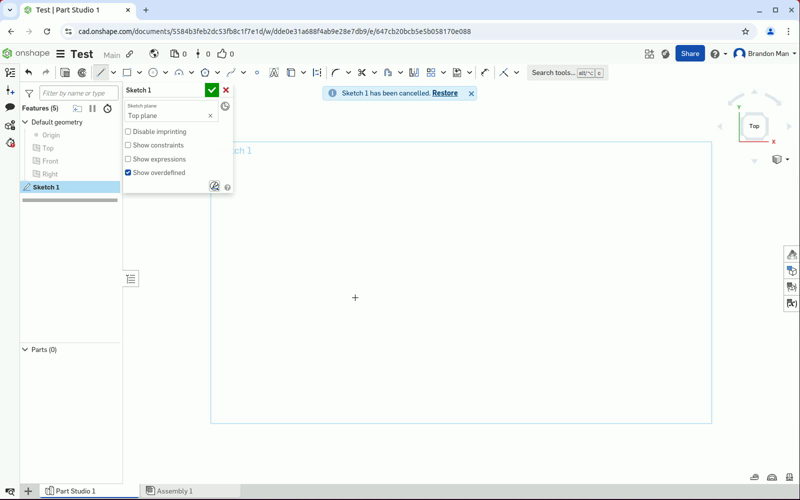
click(355, 297)
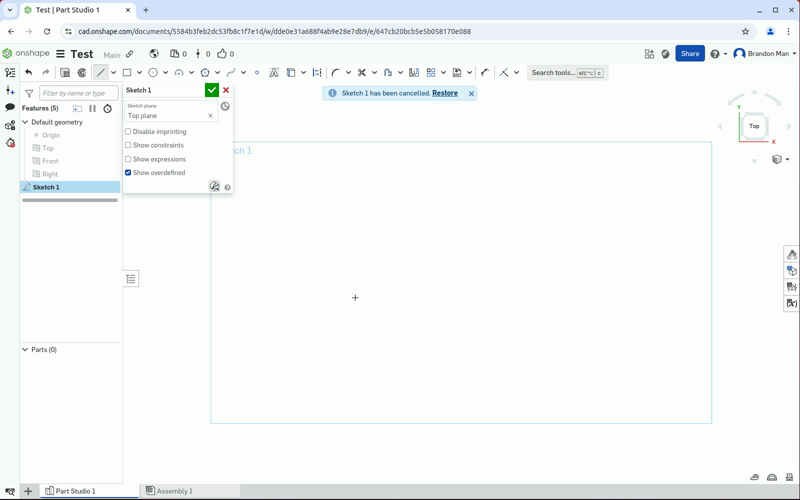
key_up(shift)
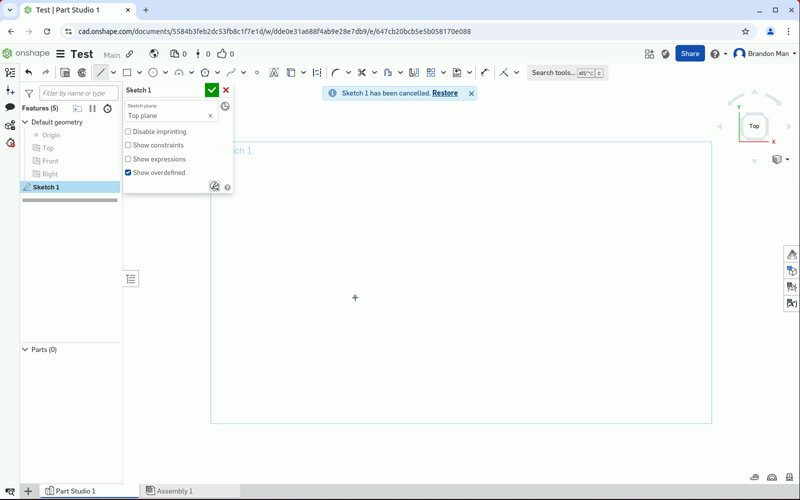
key_down(shift)
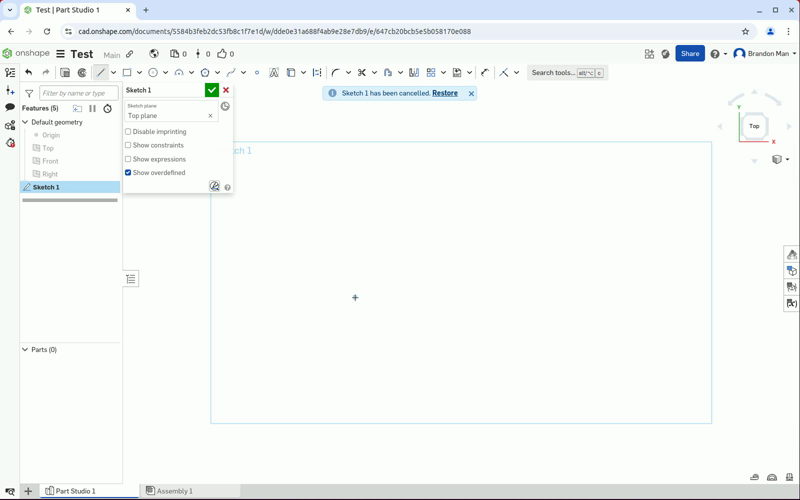
mouse_move(385, 297)
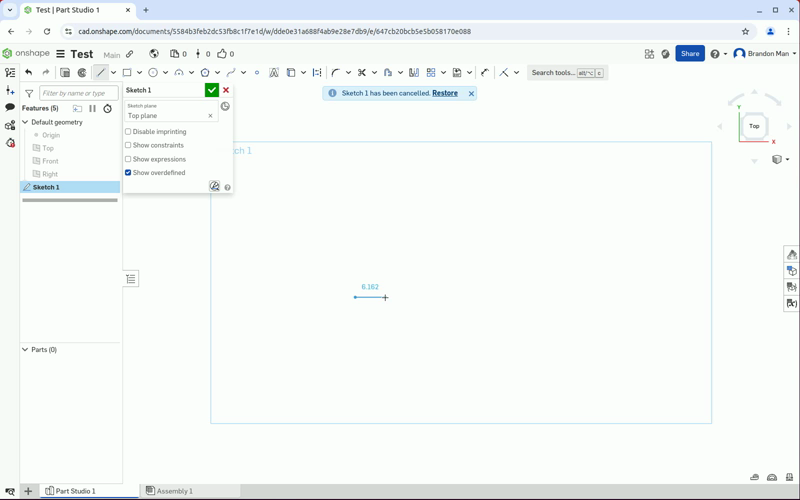
mouse_move(359, 295)
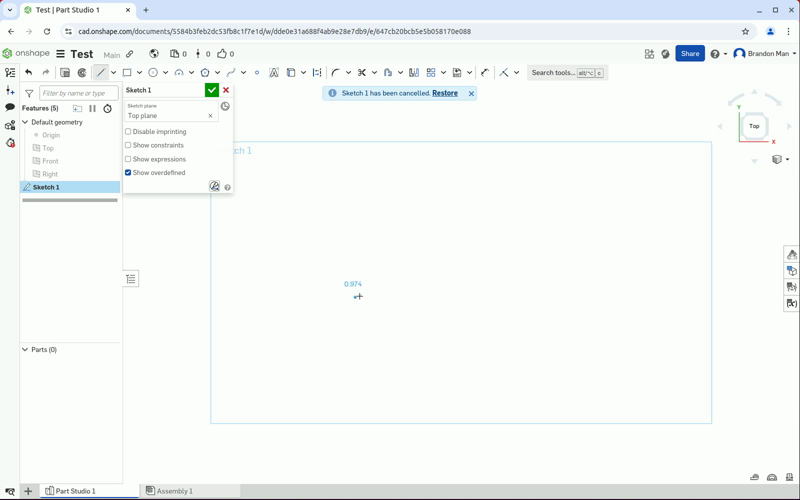
scroll(6)
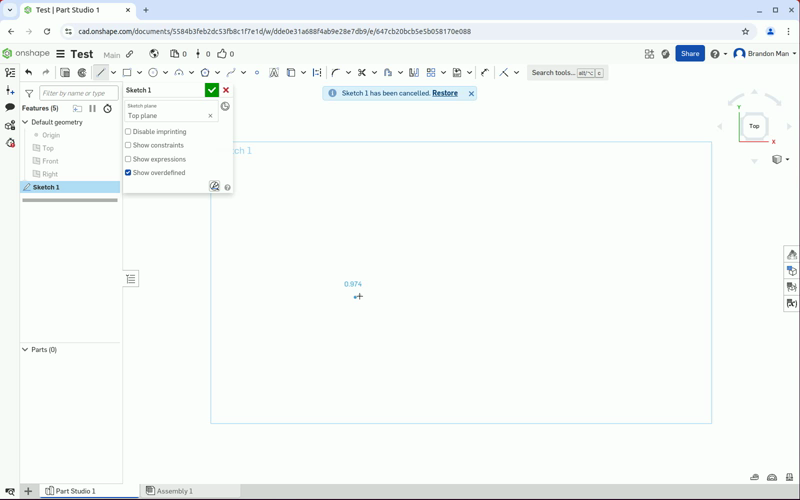
scroll(6)
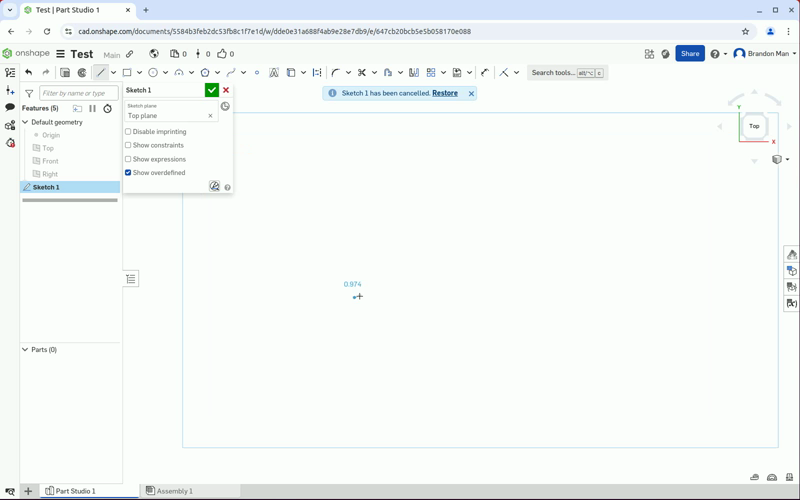
scroll(6)
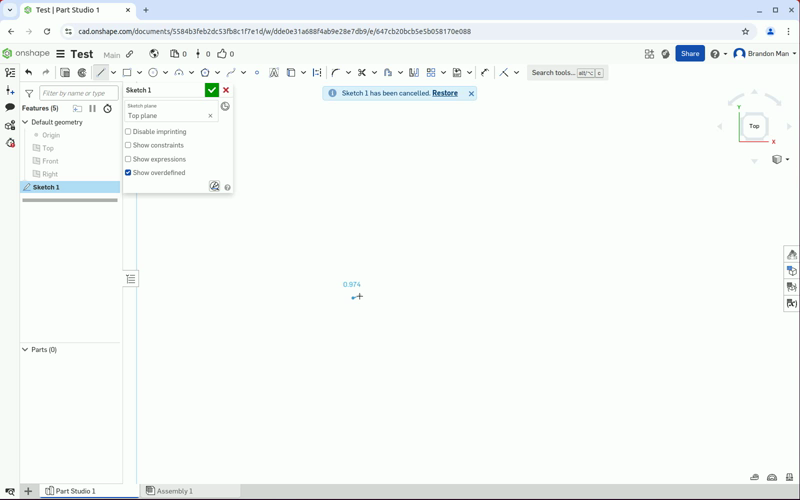
scroll(6)
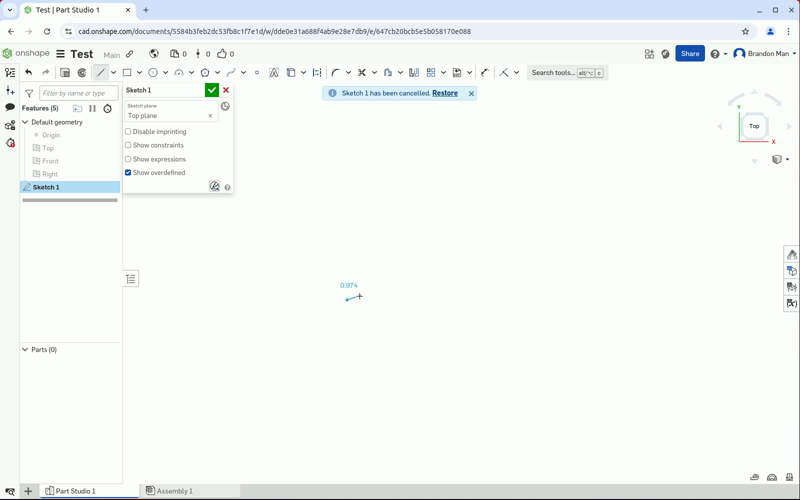
scroll(6)
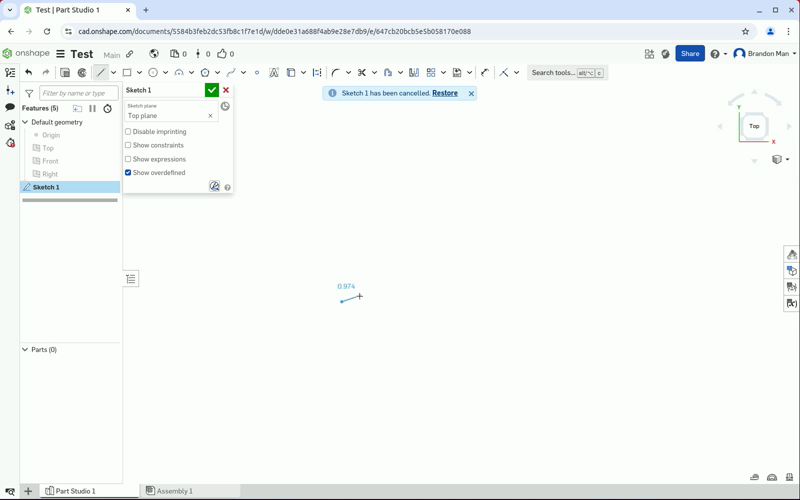
scroll(6)
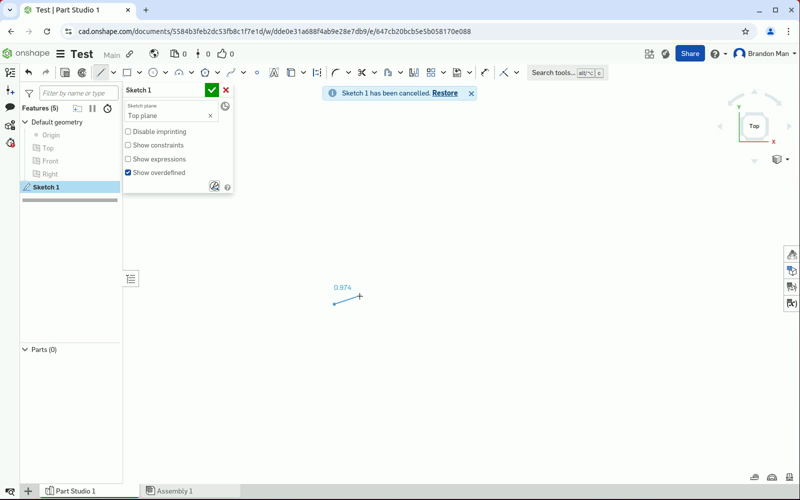
scroll(6)
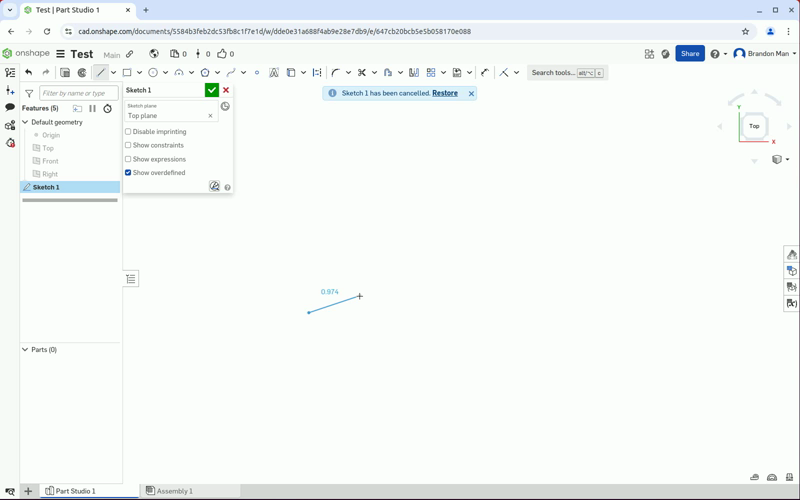
click(359, 295)
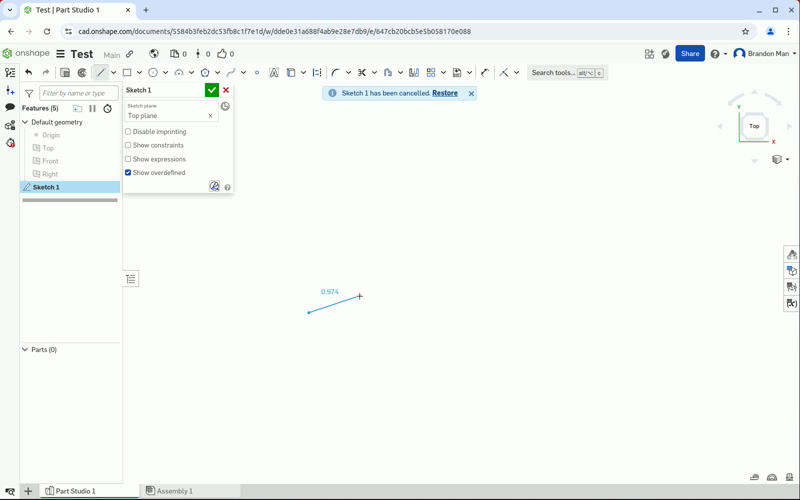
scroll(-6)
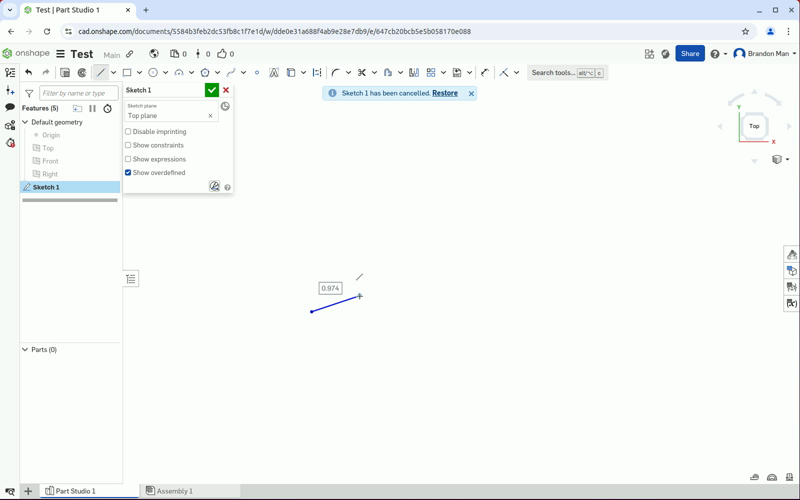
scroll(-6)
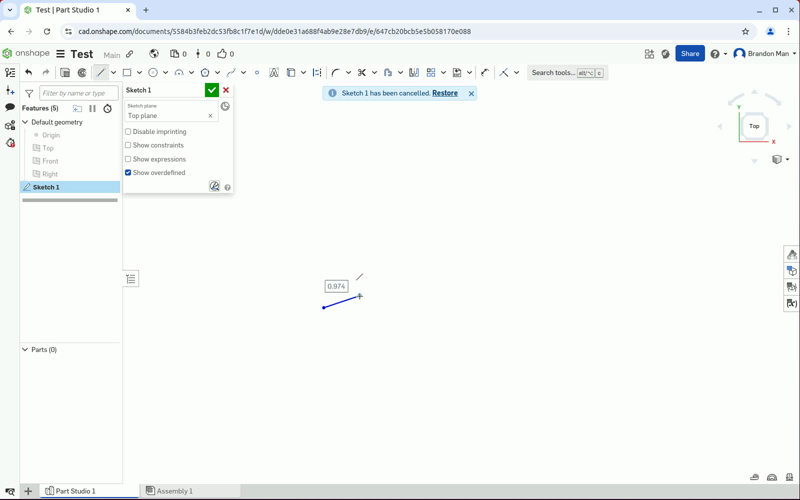
scroll(-6)
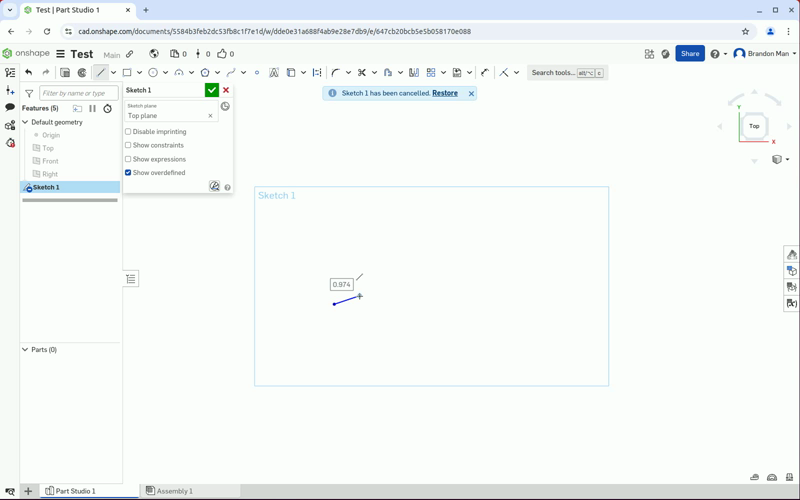
scroll(-6)
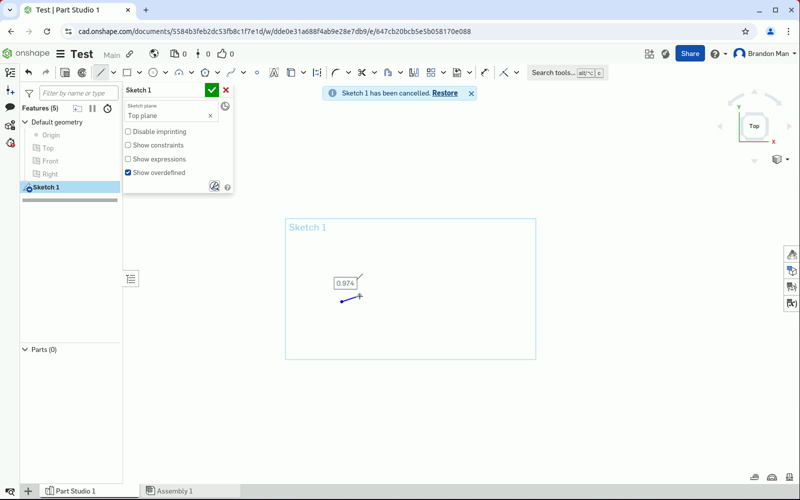
scroll(-6)
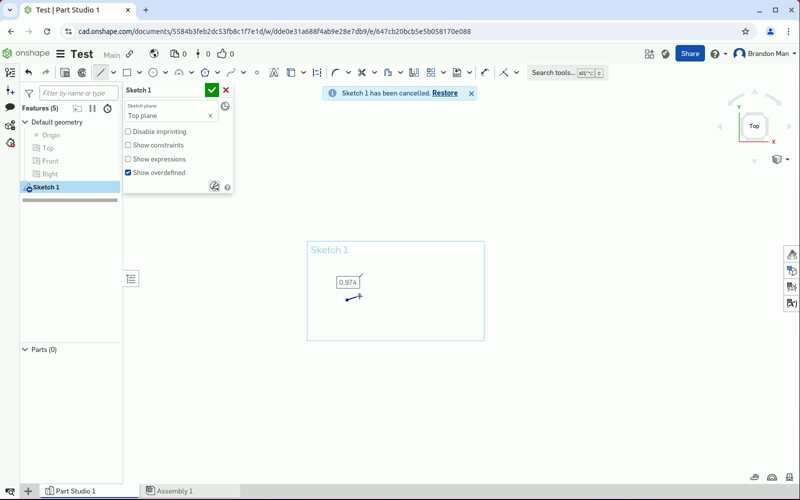
scroll(-6)
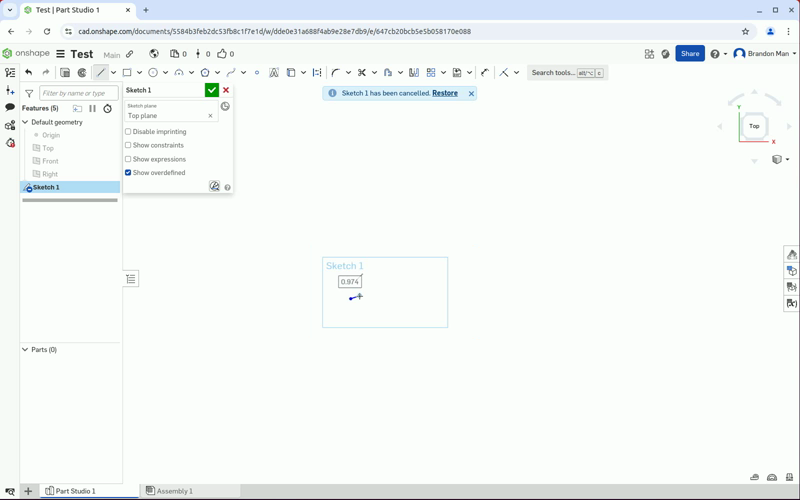
scroll(-6)
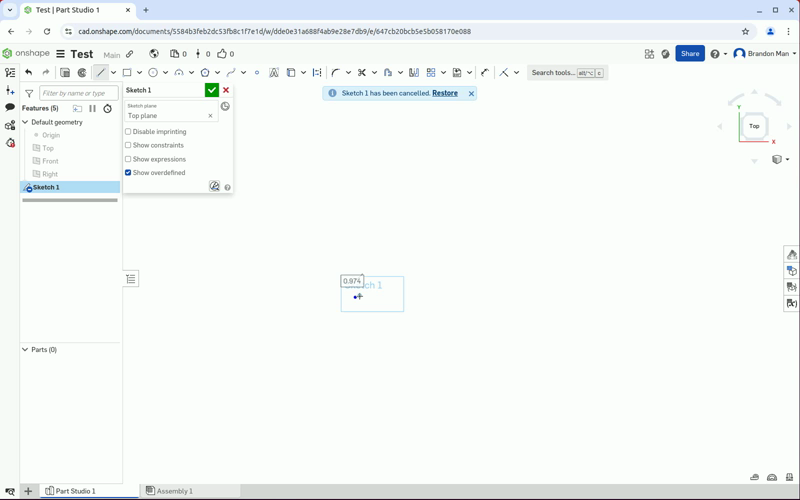
key_up(shift)
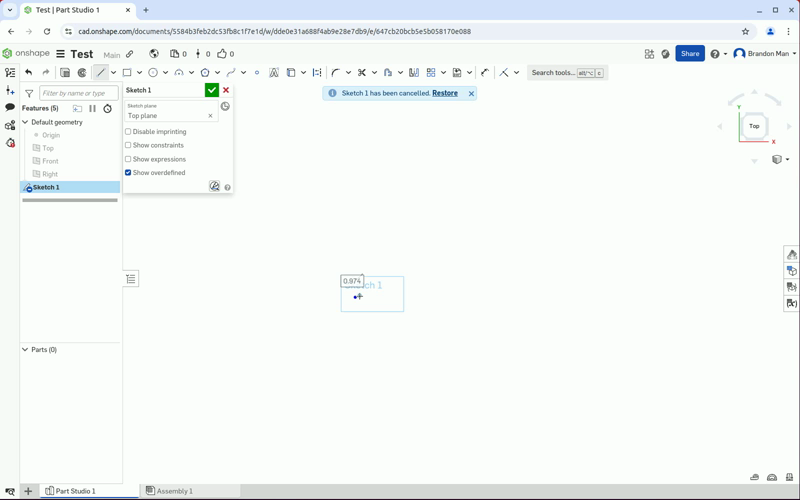
key(esc)
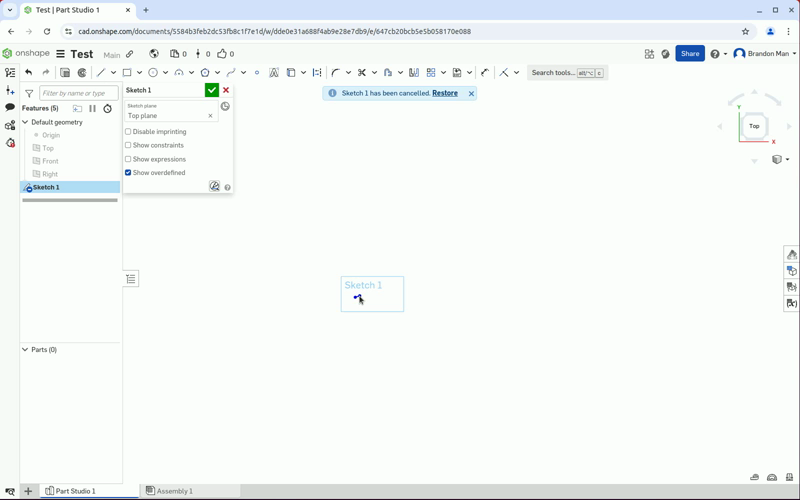
key(a)
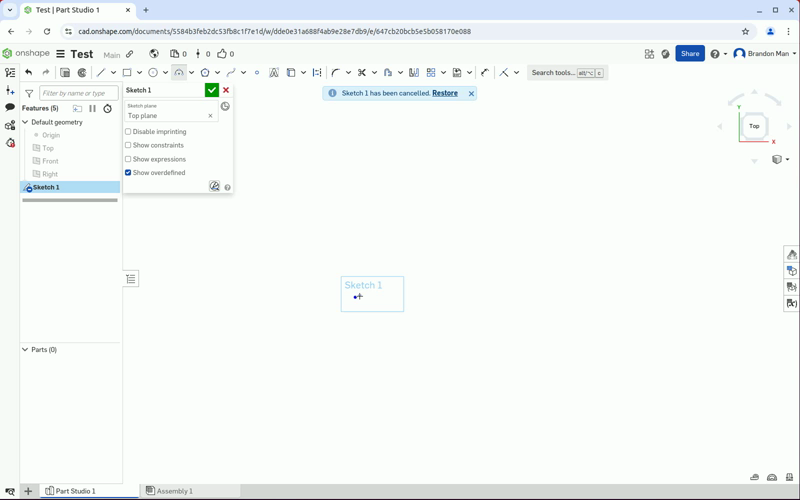
mouse_move(359, 295)
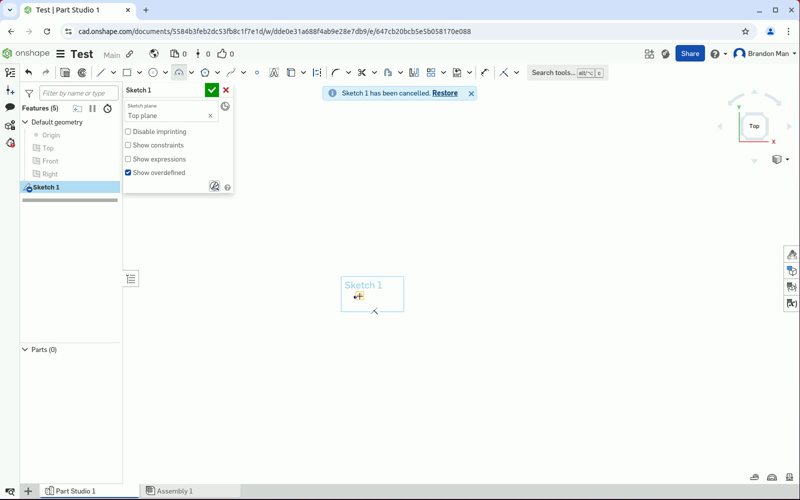
click(359, 295)
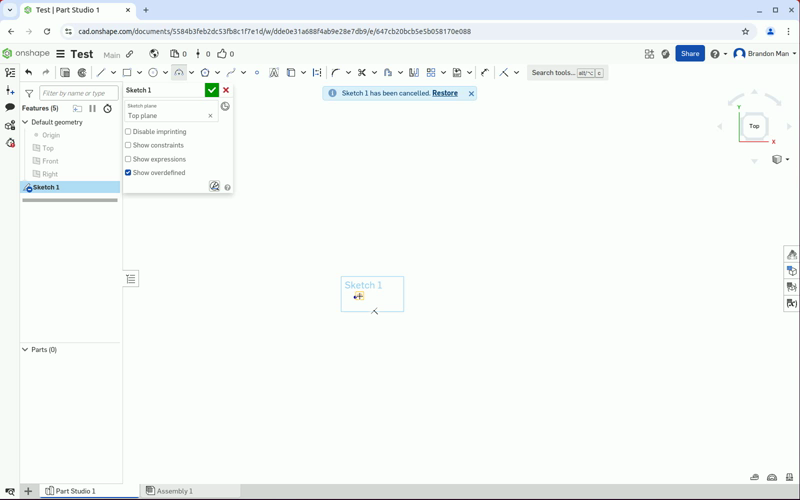
mouse_move(355, 297)
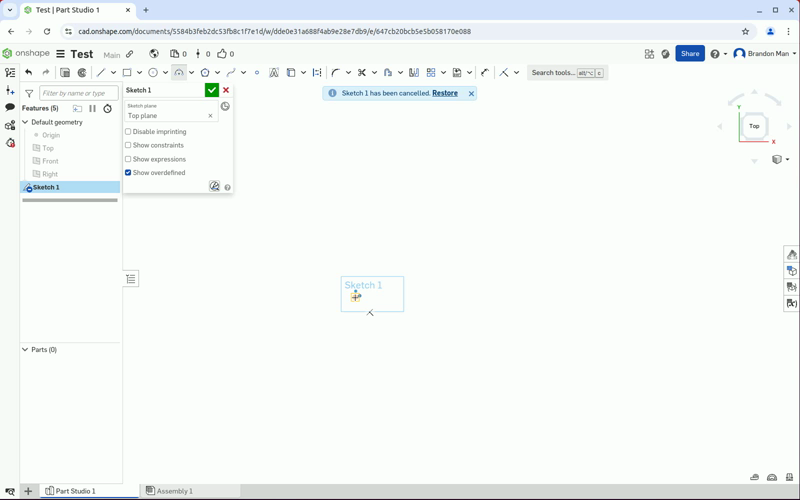
scroll(6)
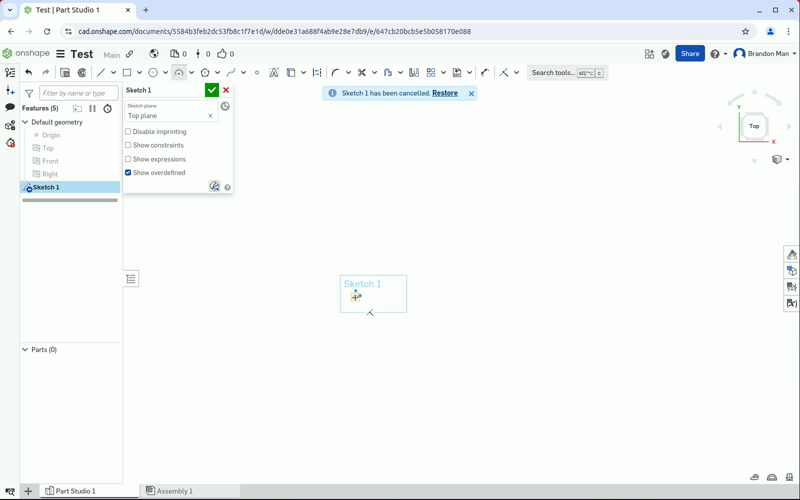
scroll(6)
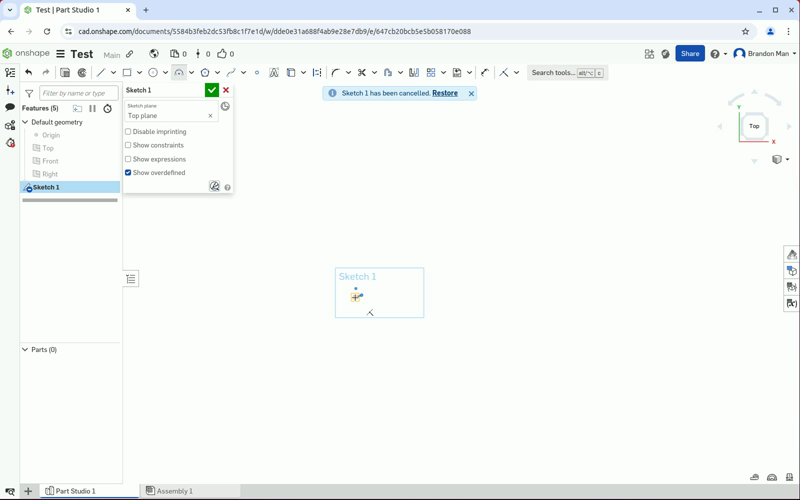
scroll(6)
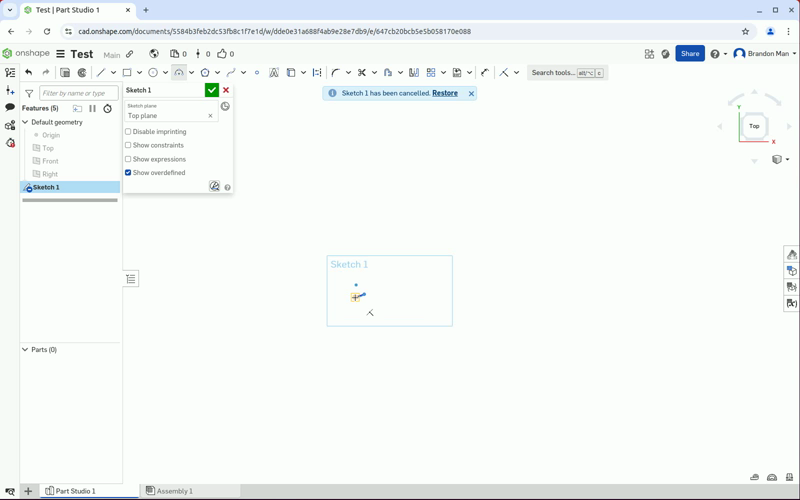
scroll(6)
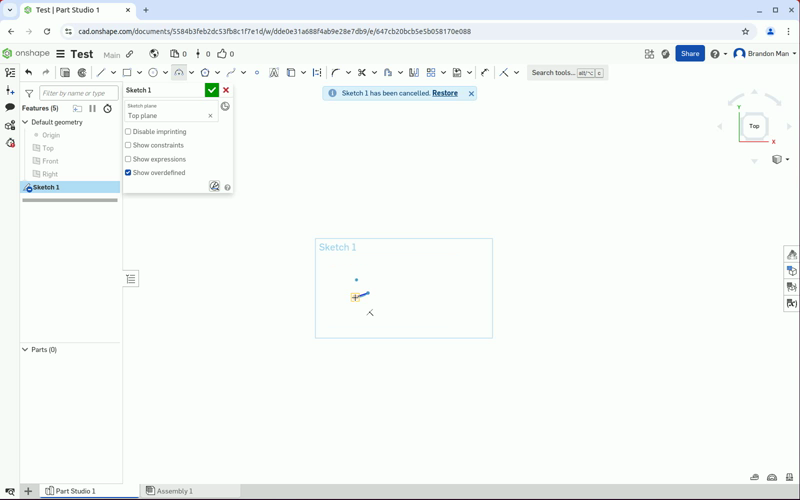
scroll(6)
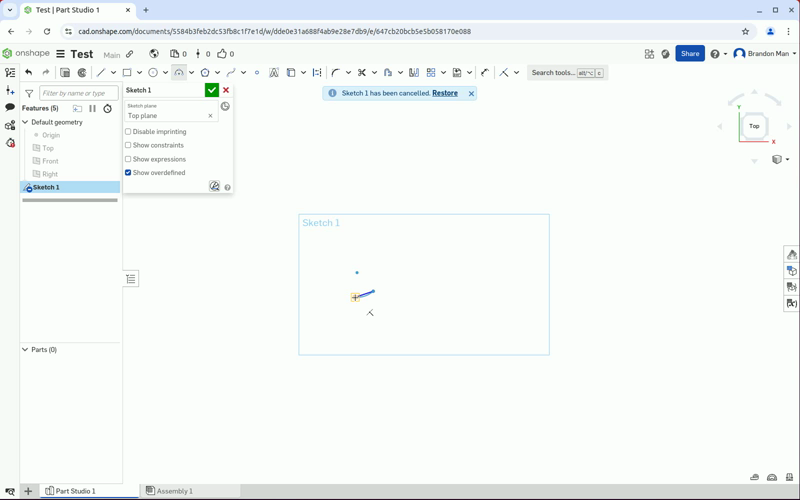
scroll(6)
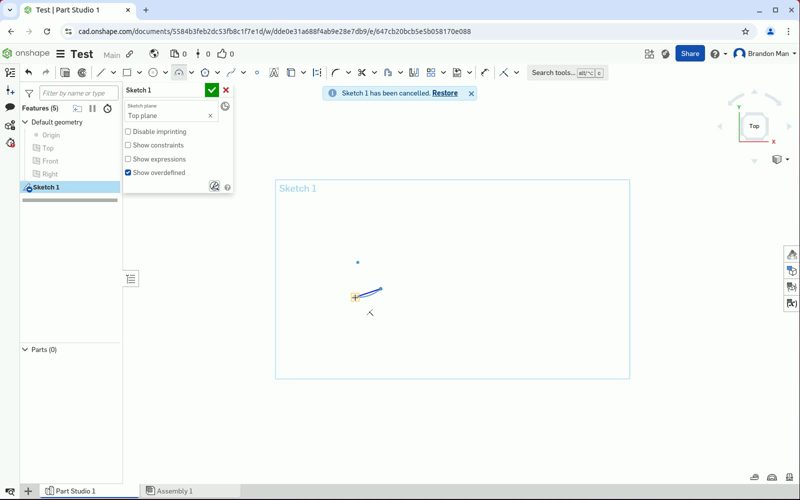
scroll(6)
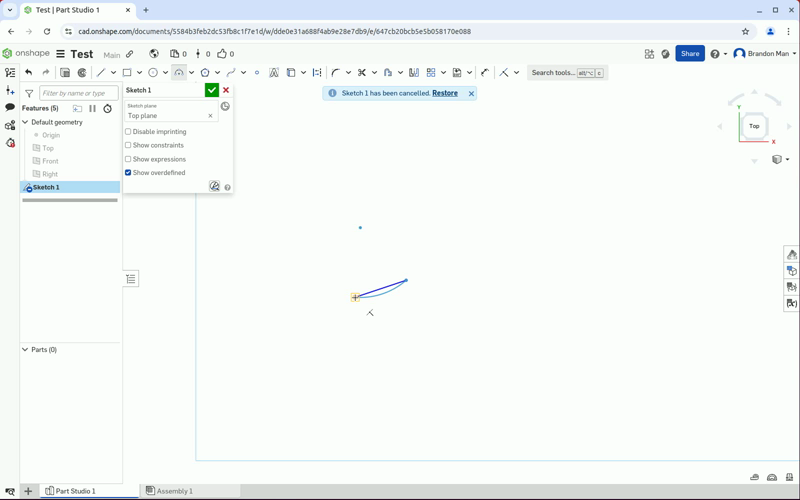
click(355, 297)
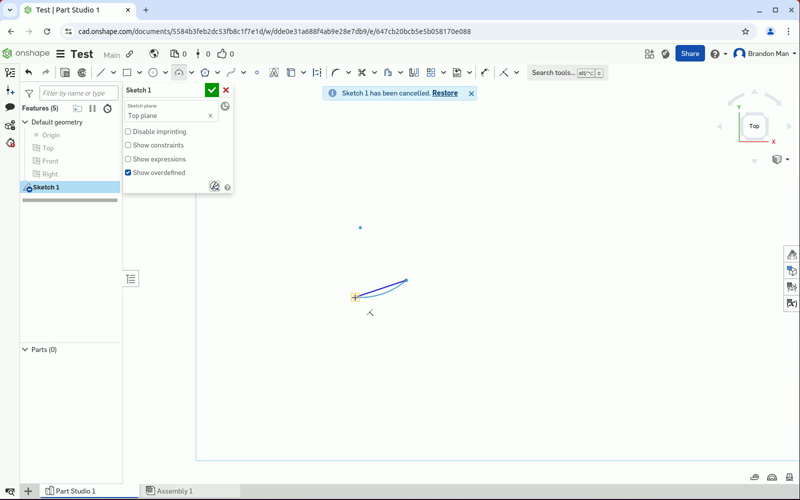
scroll(-6)
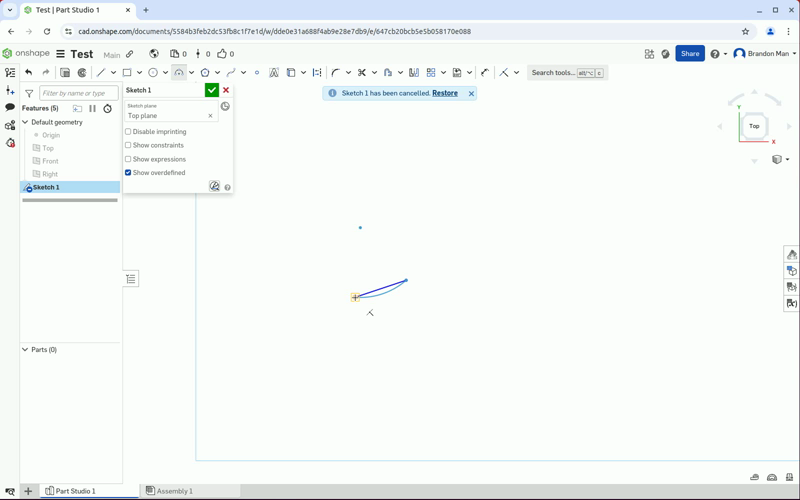
scroll(-6)
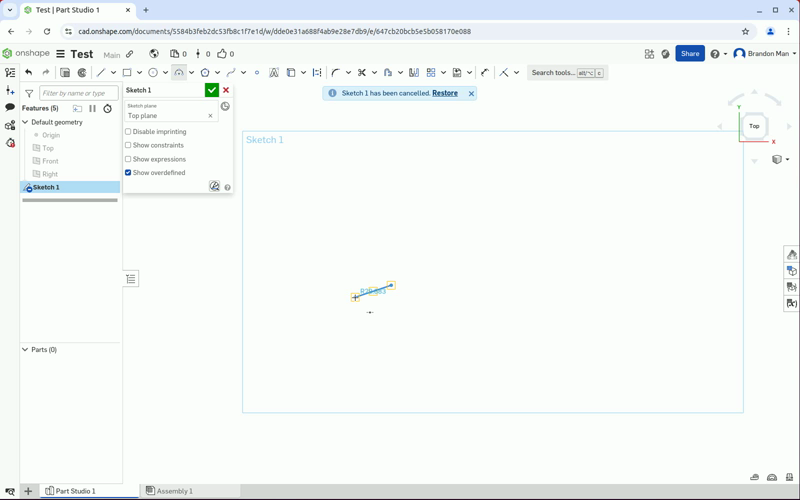
scroll(-6)
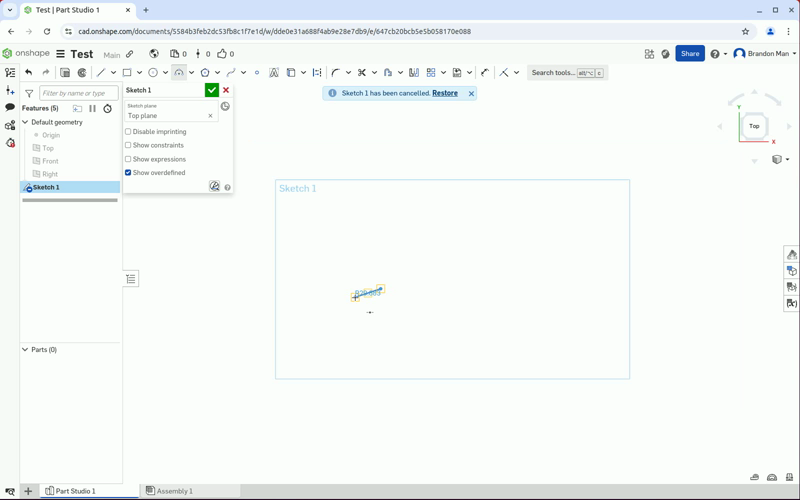
scroll(-6)
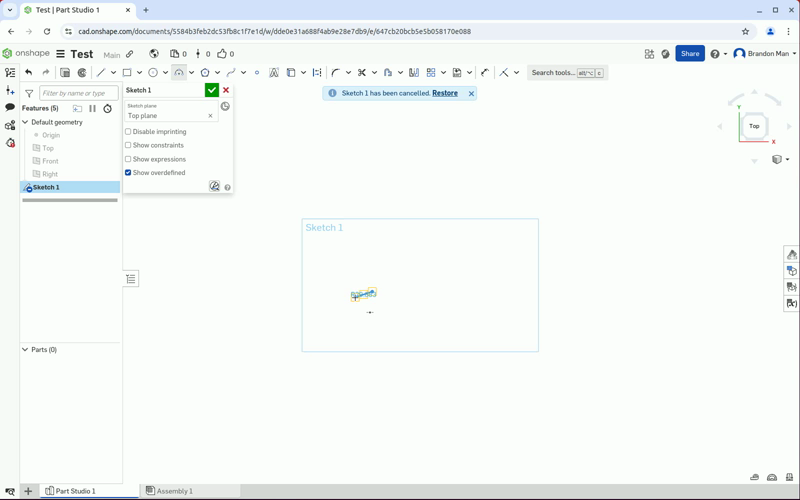
scroll(-6)
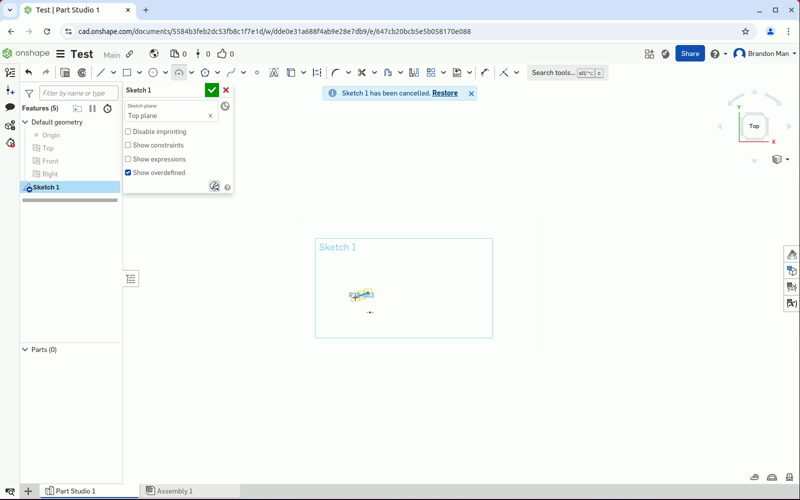
scroll(-6)
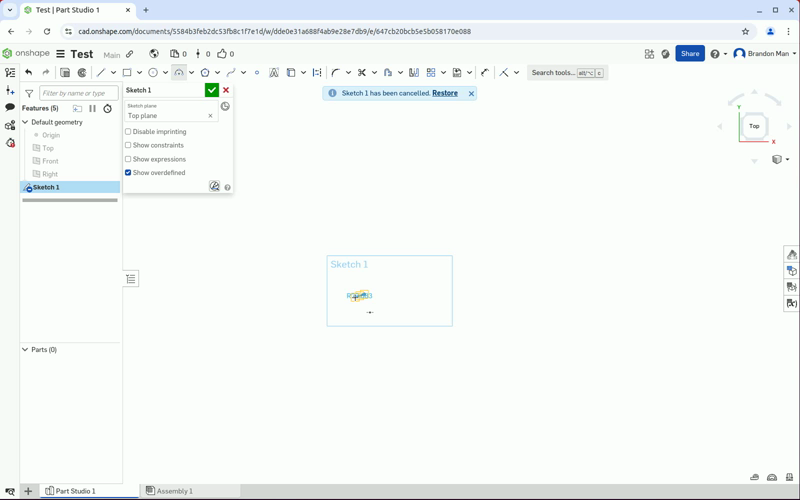
scroll(-6)
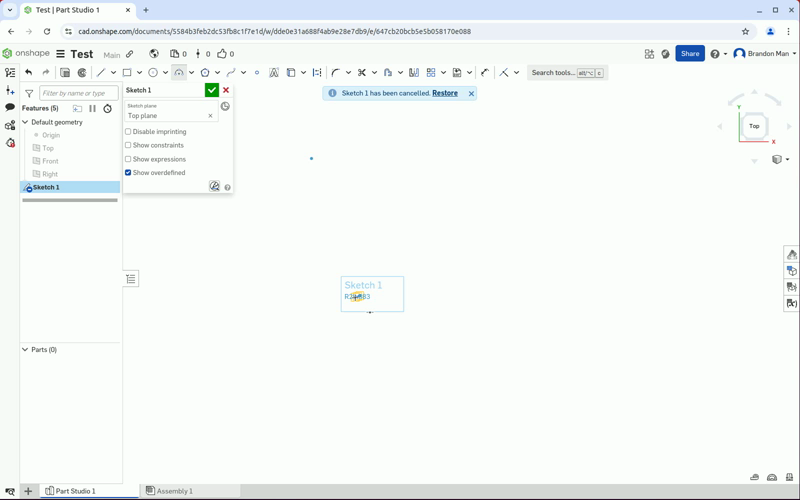
key_down(shift)
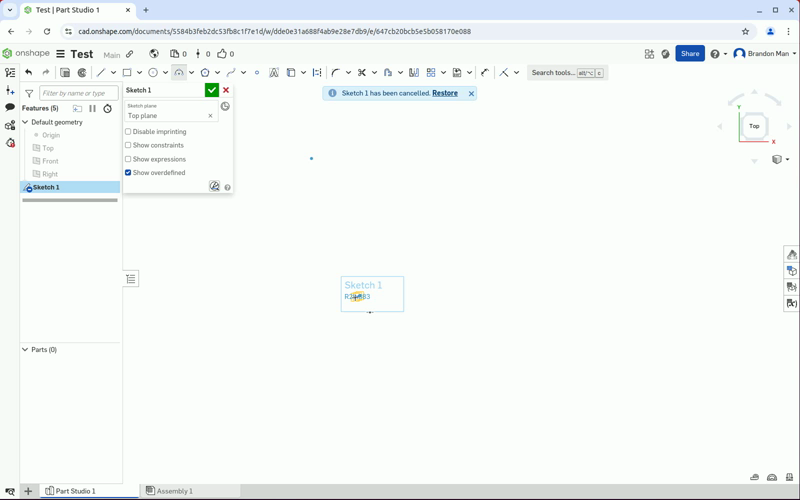
mouse_move(357, 296)
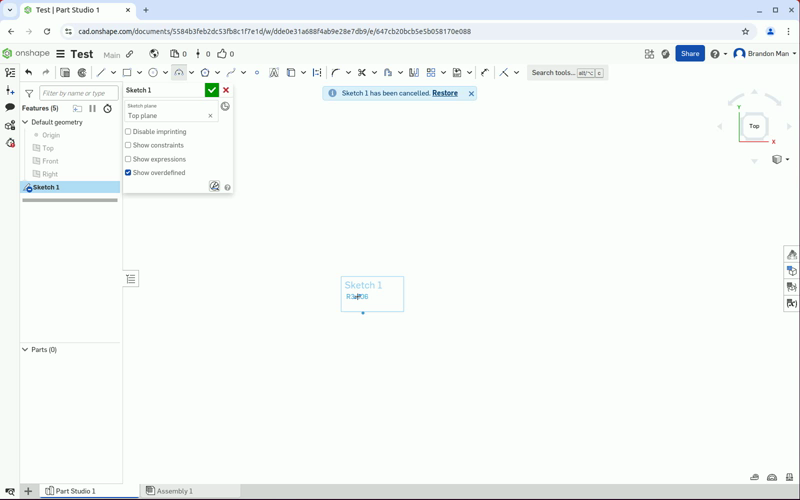
scroll(6)
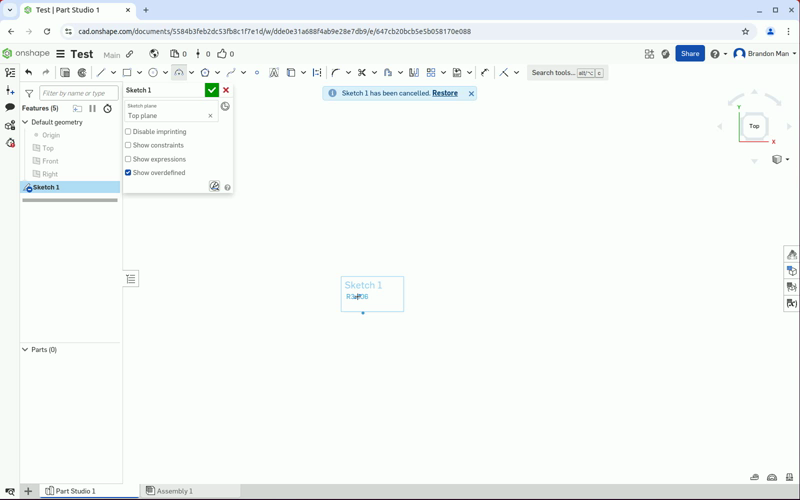
scroll(6)
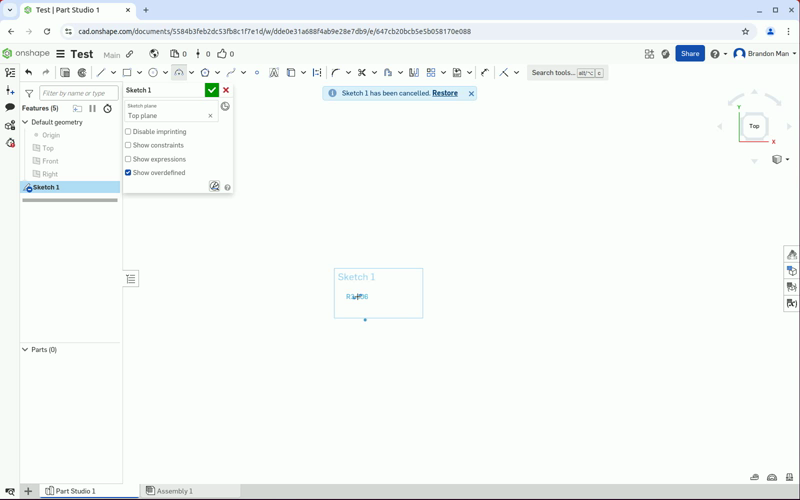
scroll(6)
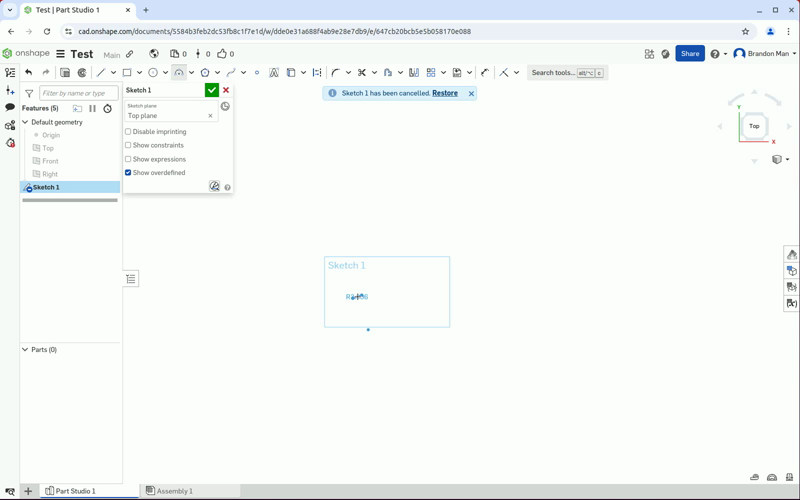
scroll(6)
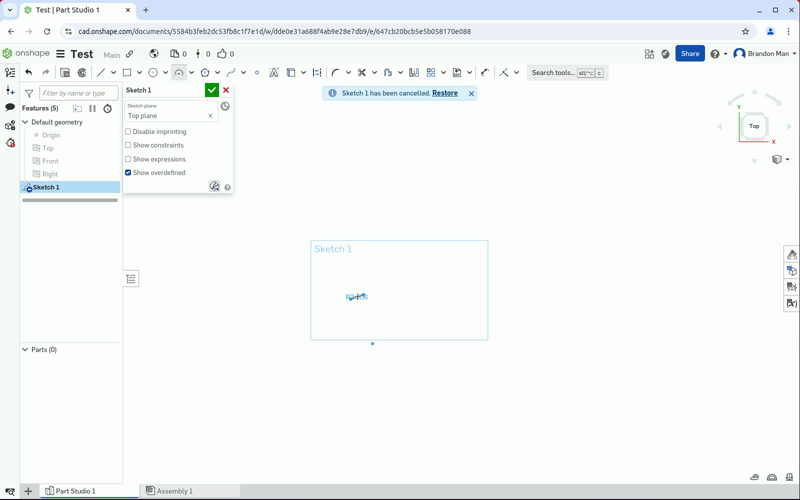
scroll(6)
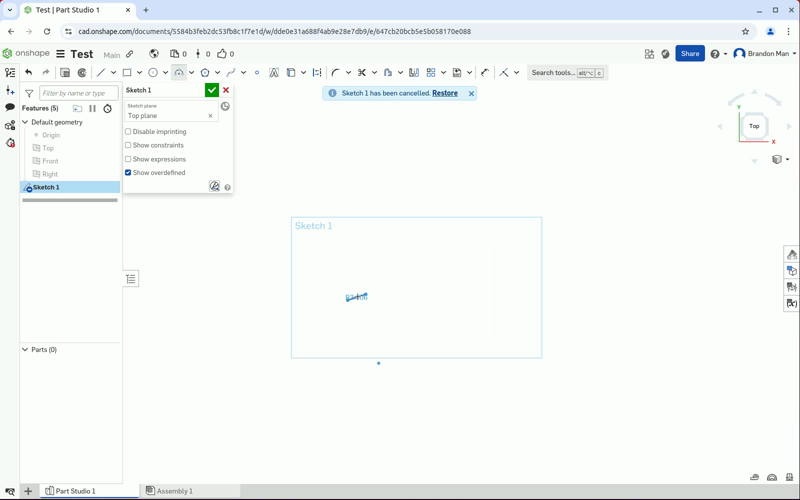
scroll(6)
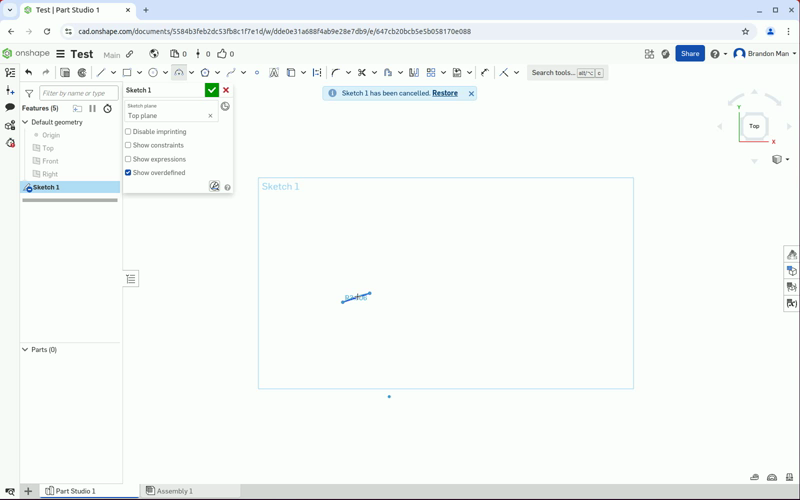
scroll(6)
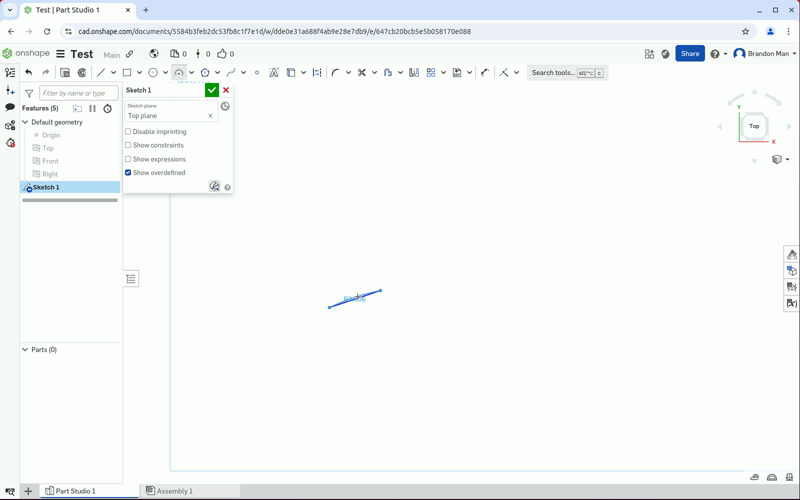
click(357, 296)
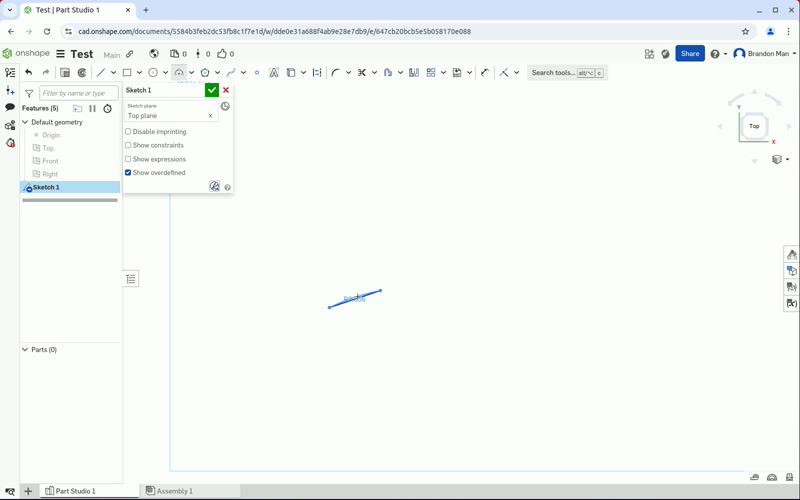
scroll(-6)
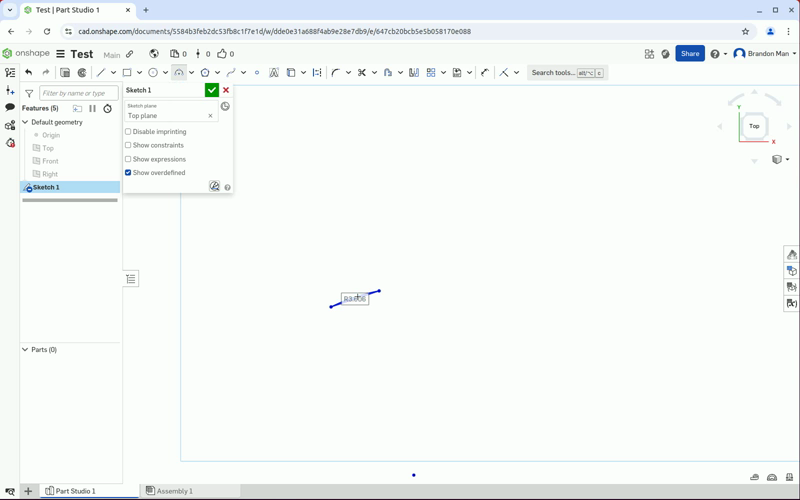
scroll(-6)
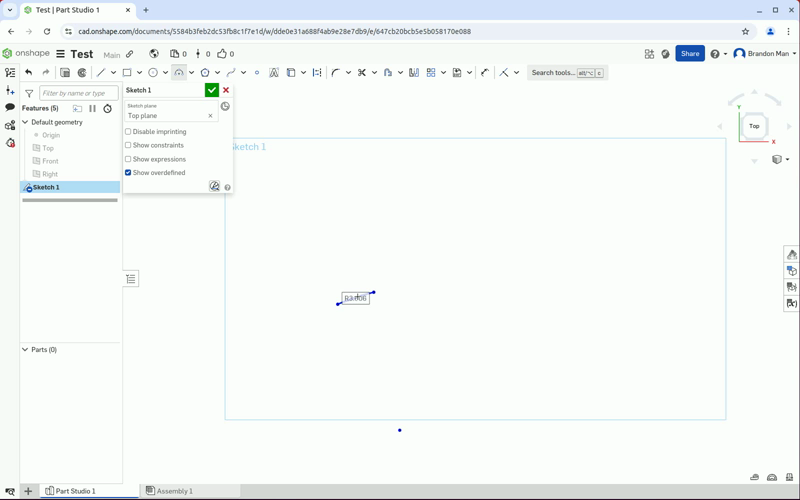
scroll(-6)
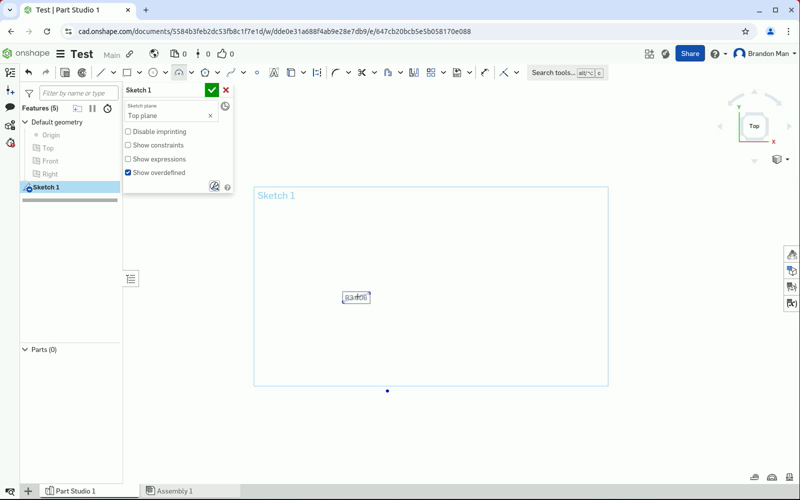
scroll(-6)
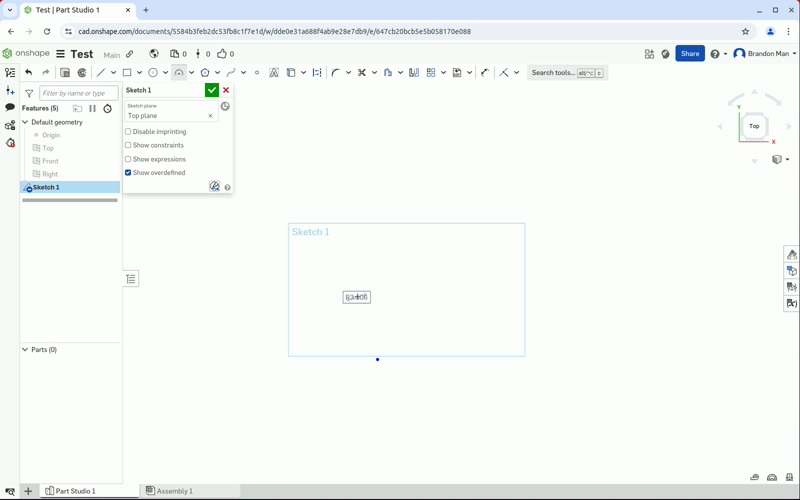
scroll(-6)
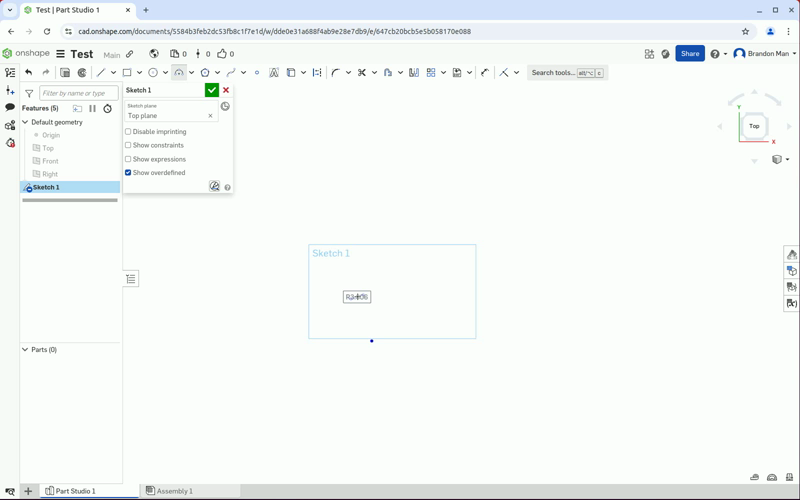
scroll(-6)
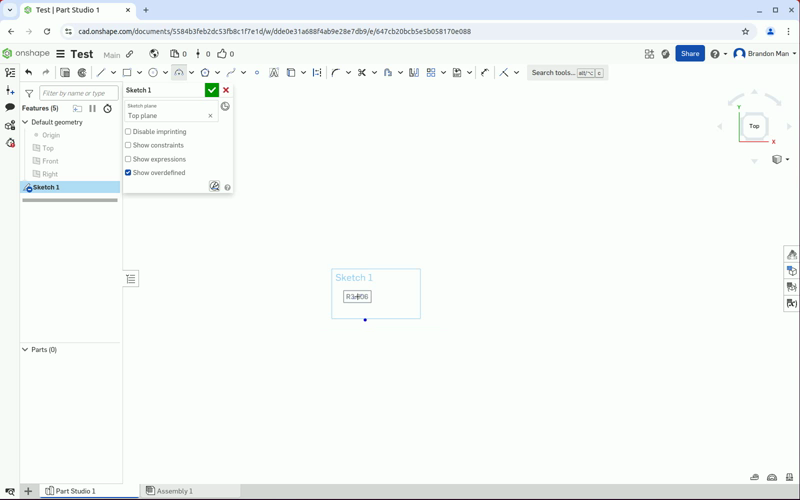
scroll(-6)
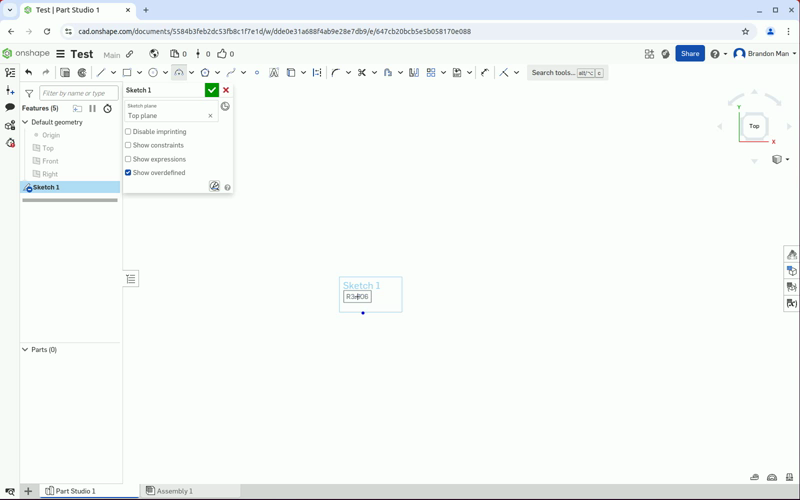
key_up(shift)
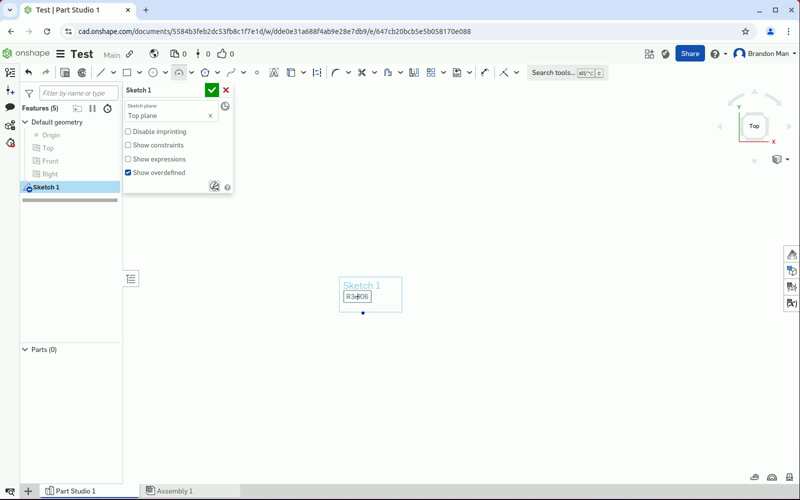
key(esc)
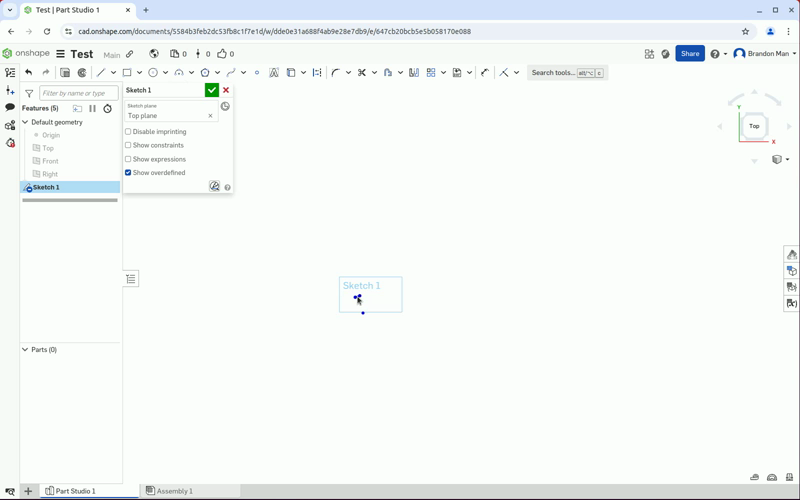
mouse_move(357, 295)
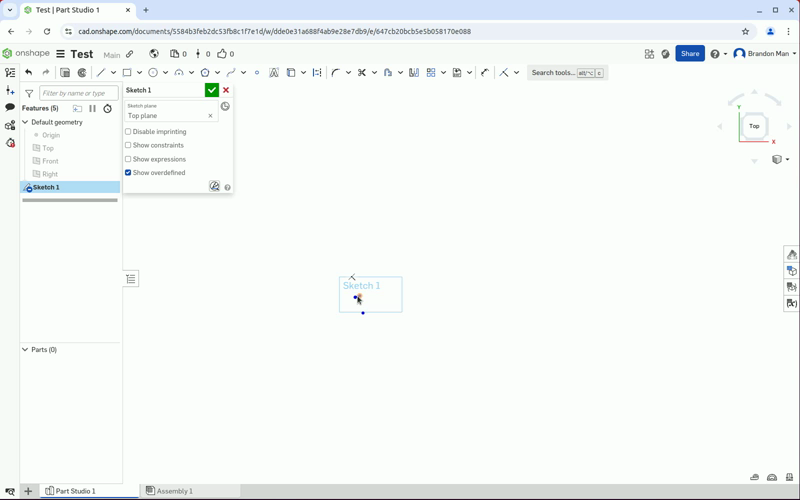
scroll(6)
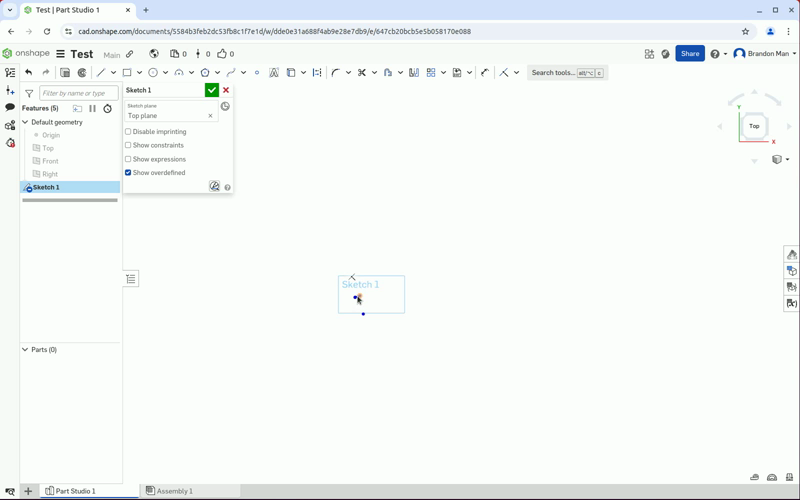
scroll(6)
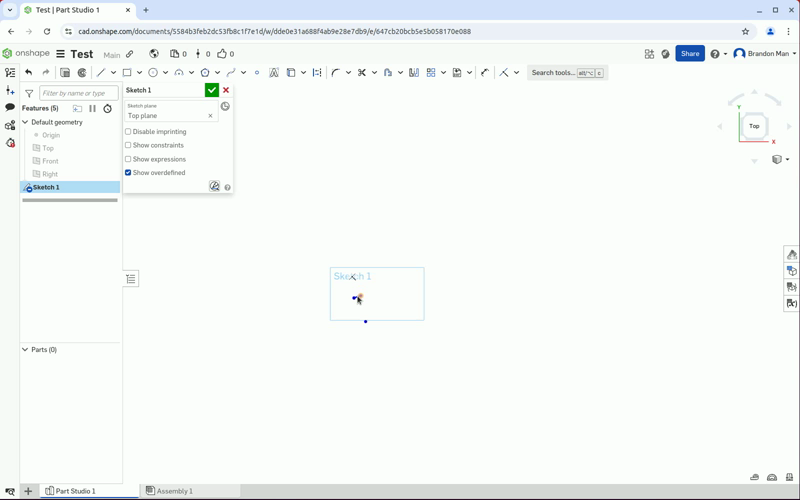
scroll(6)
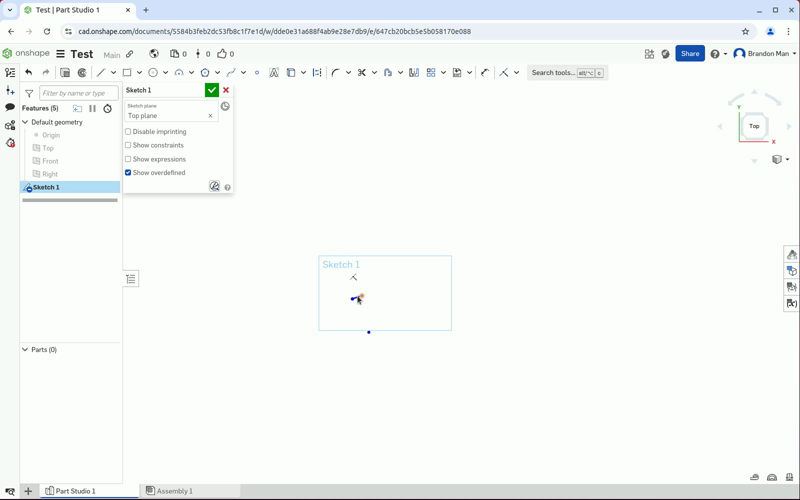
scroll(6)
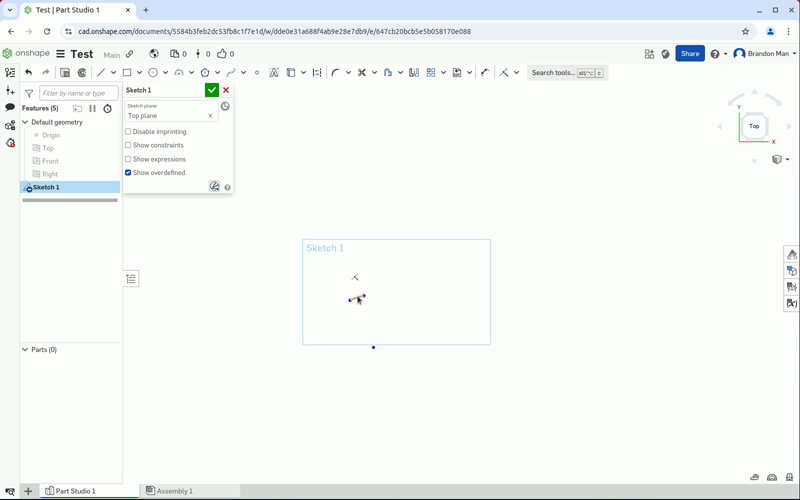
scroll(6)
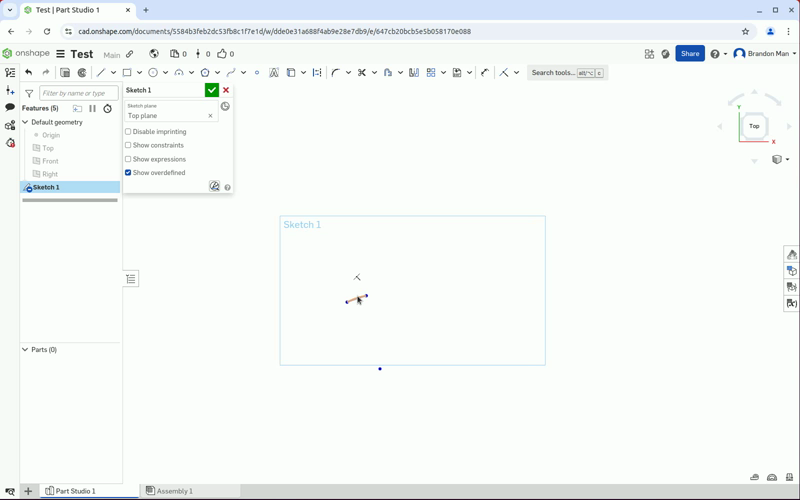
scroll(6)
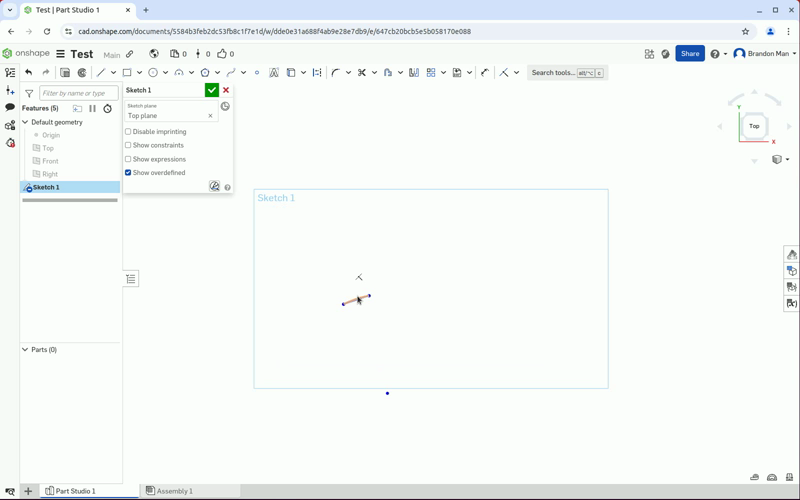
scroll(6)
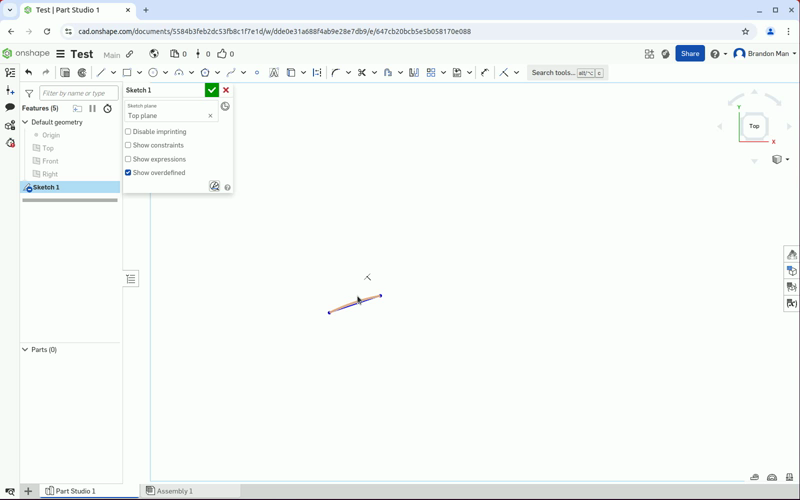
click(357, 295)
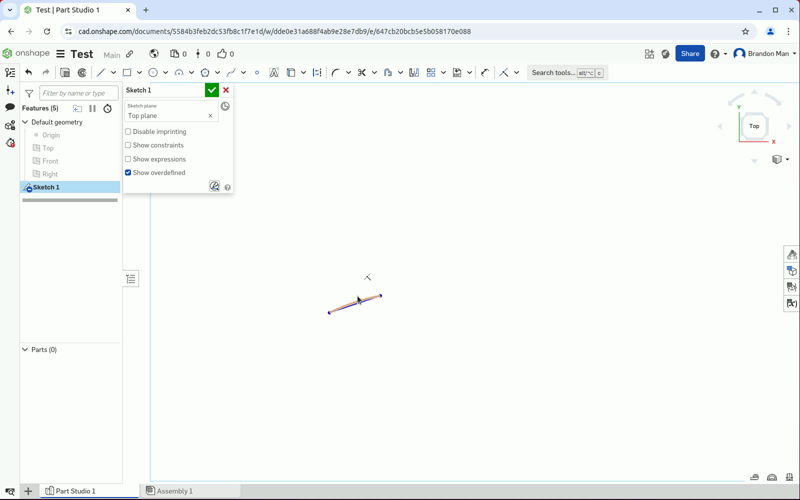
scroll(-6)
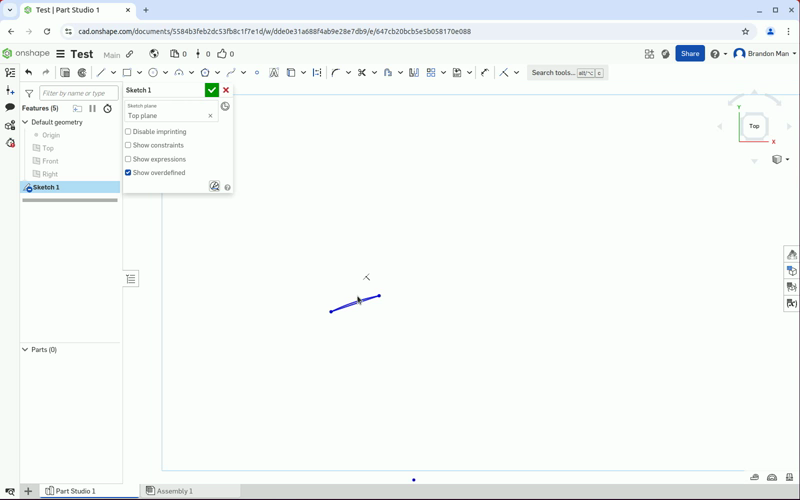
scroll(-6)
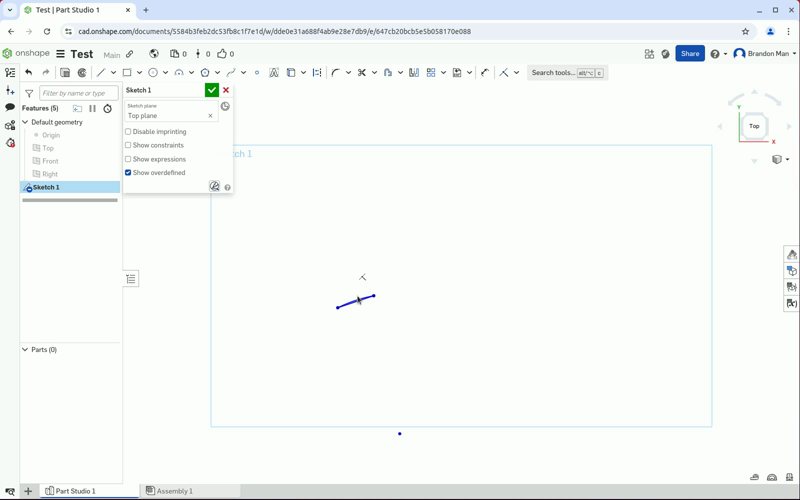
scroll(-6)
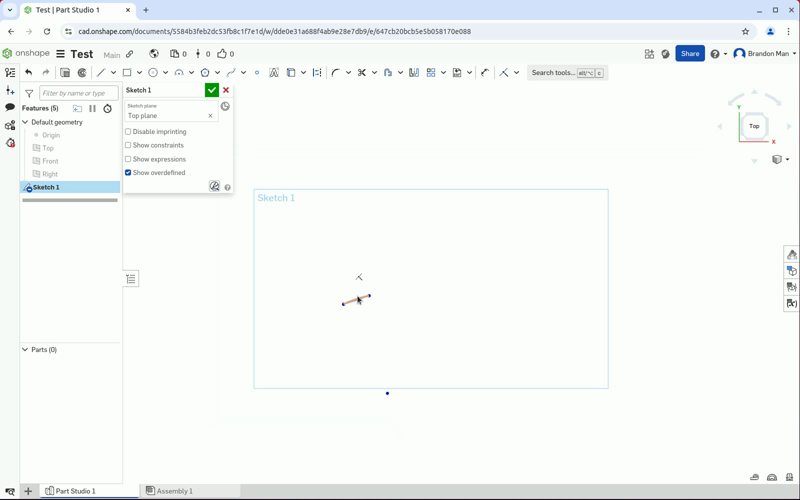
scroll(-6)
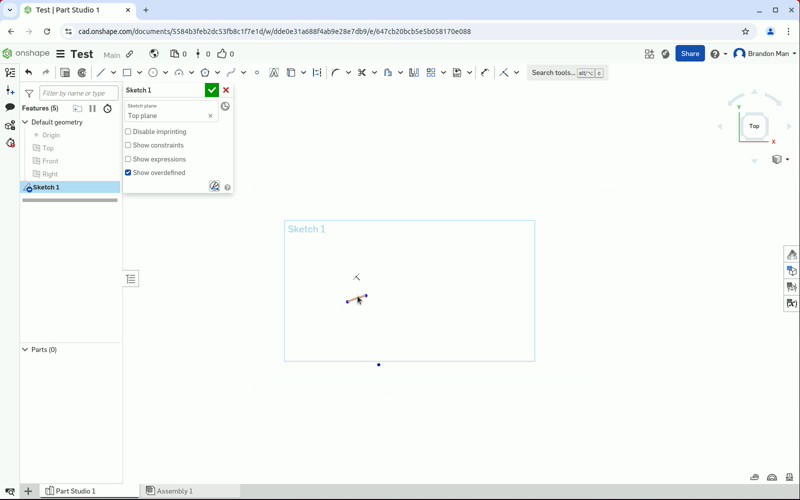
scroll(-6)
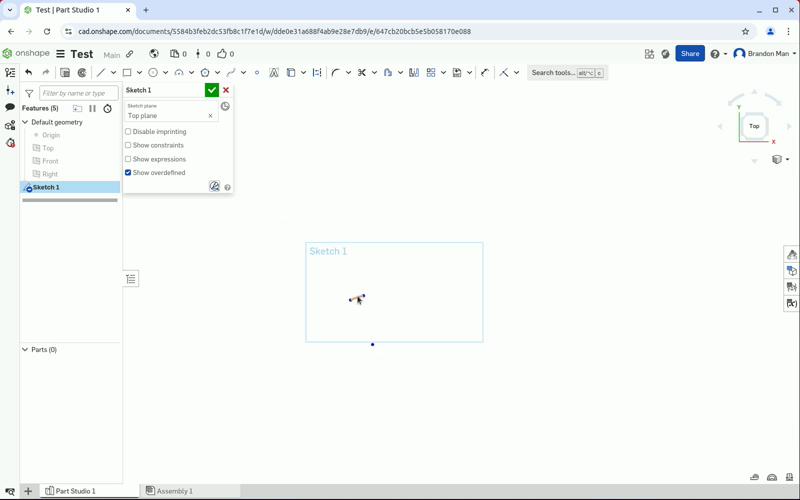
scroll(-6)
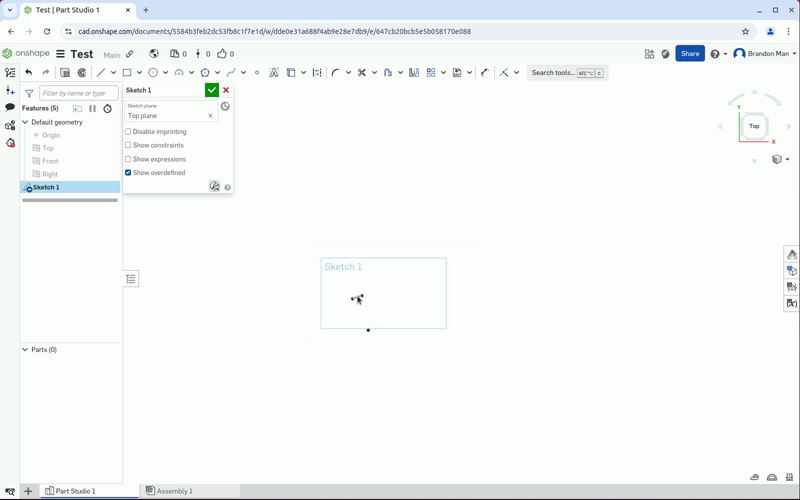
scroll(-6)
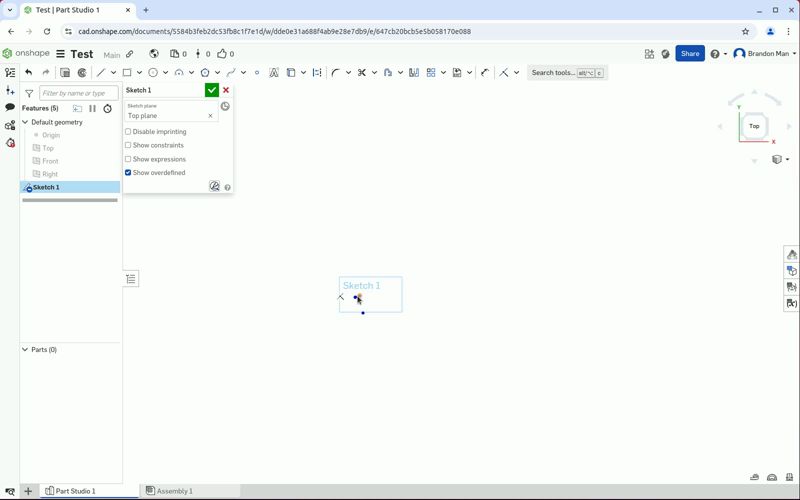
mouse_move(73, 352)
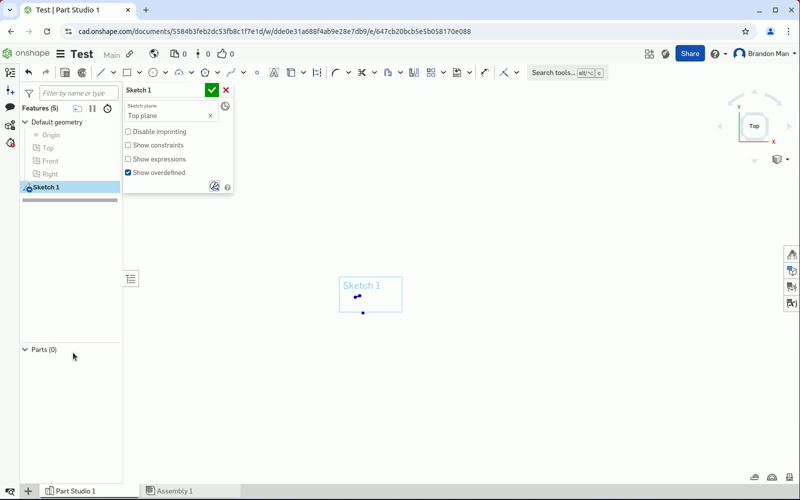
key(shift+y)
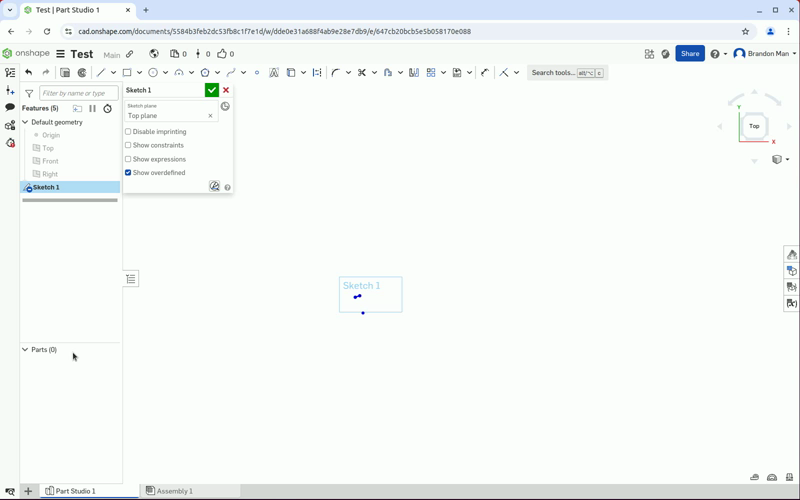
key(shift+e)
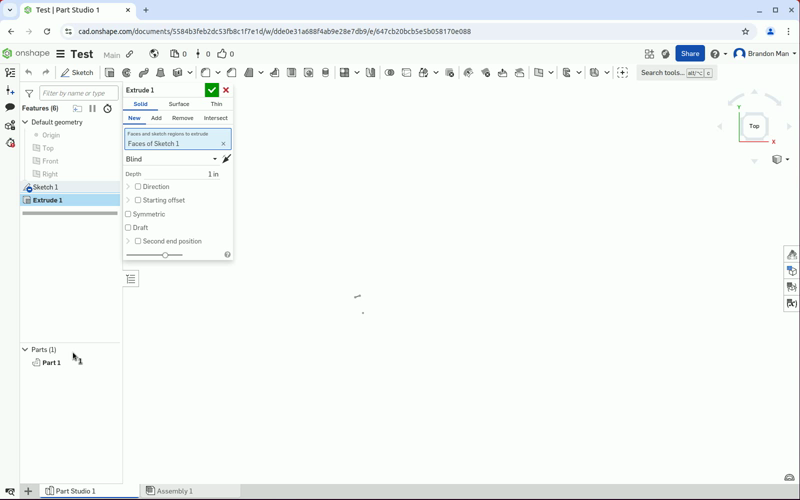
mouse_move(143, 106)
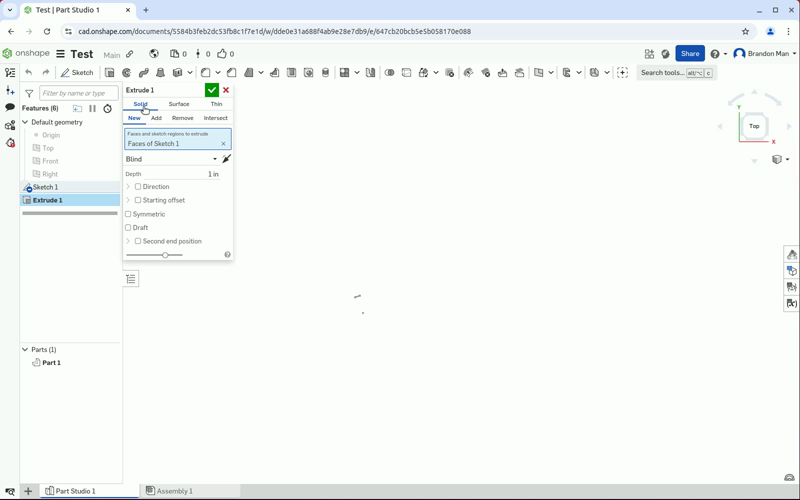
click(143, 106)
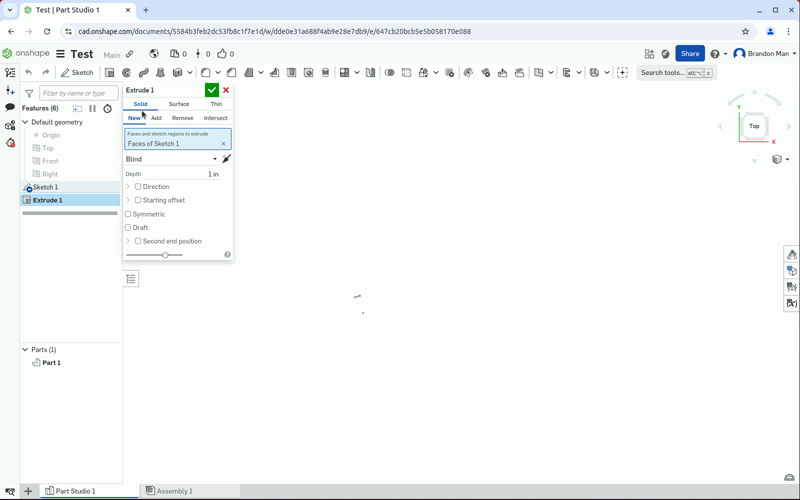
mouse_move(137, 120)
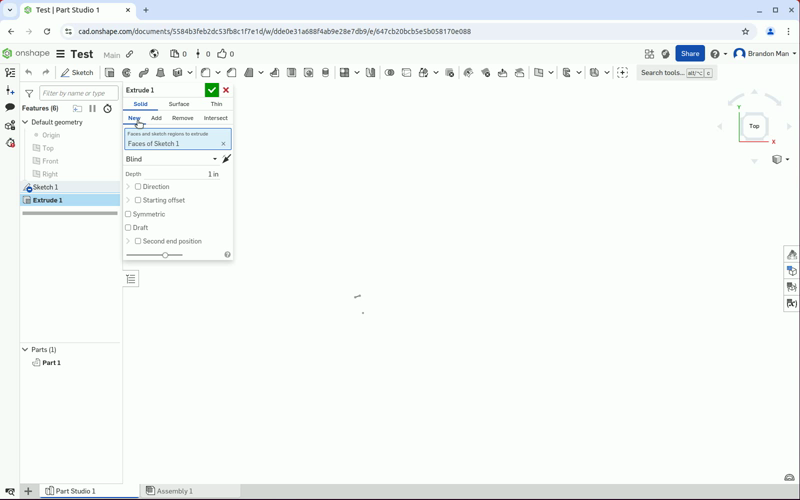
click(137, 120)
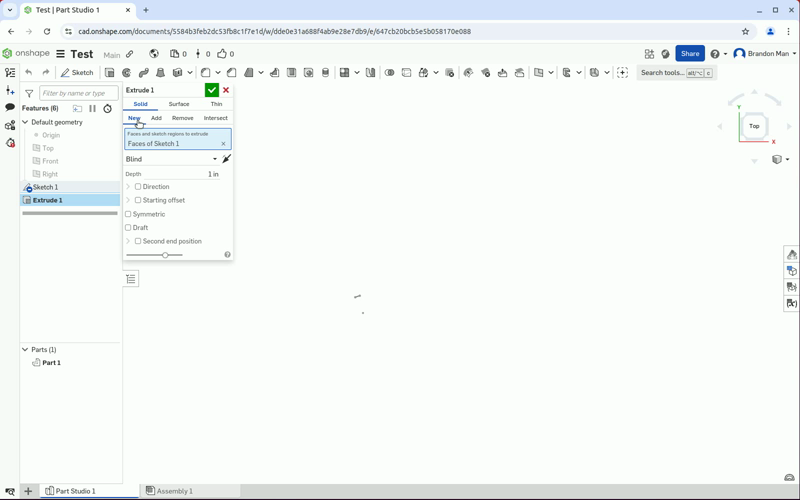
key(tab, 4)
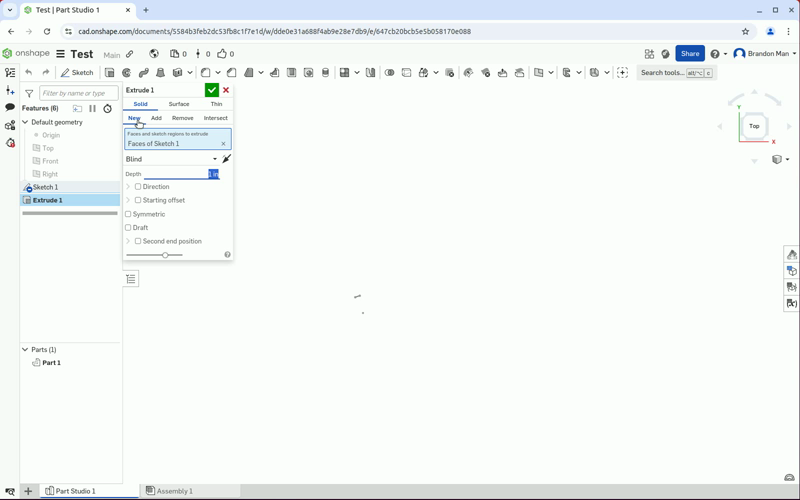
text(1.926)
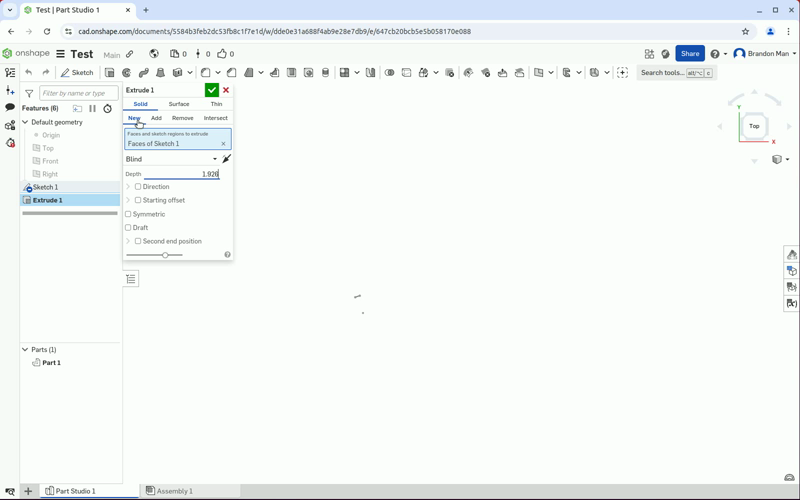
key(tab, 3)
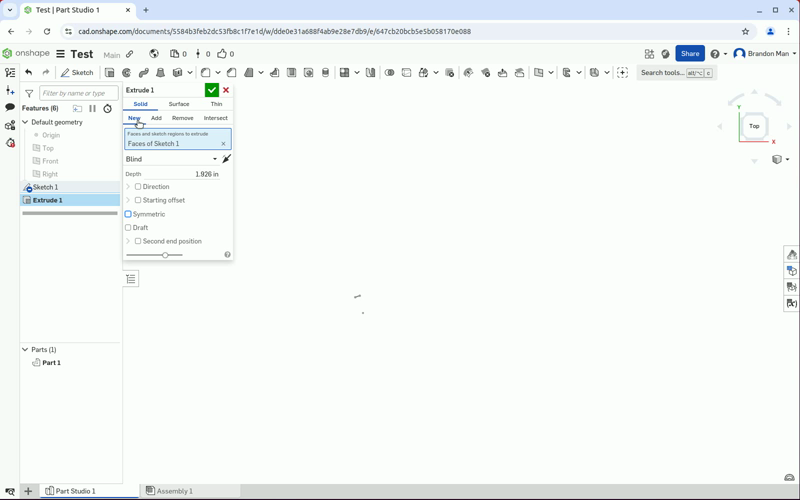
key(space)
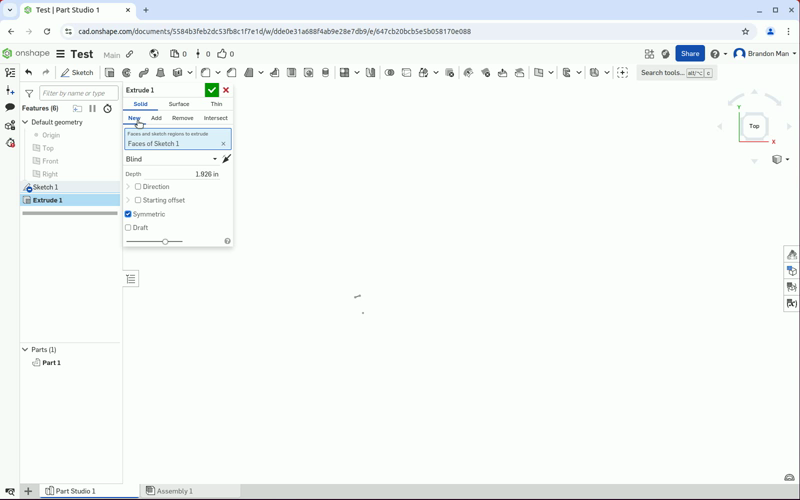
key(enter)
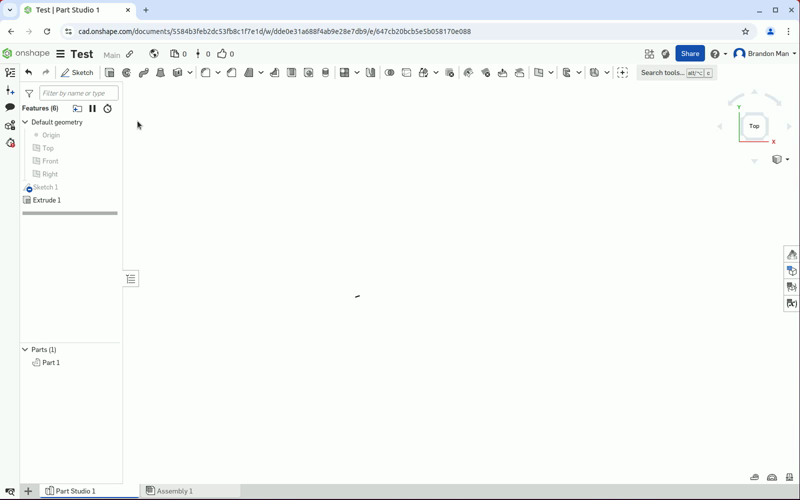
key(shift+h)
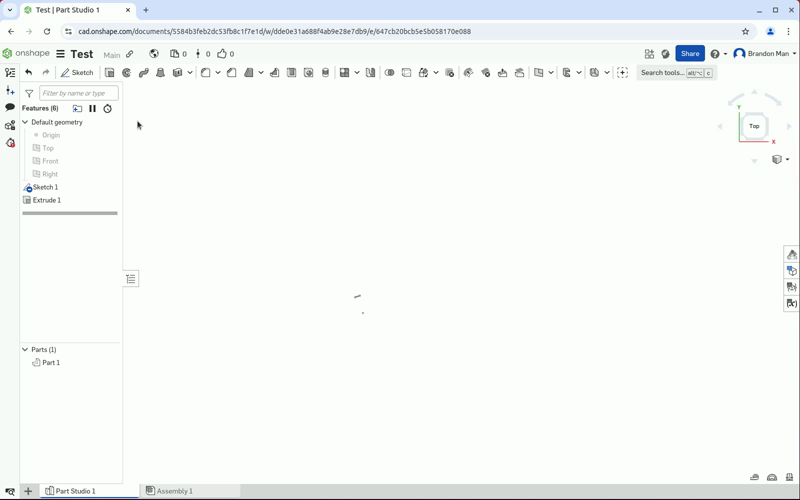
key(shift+h)
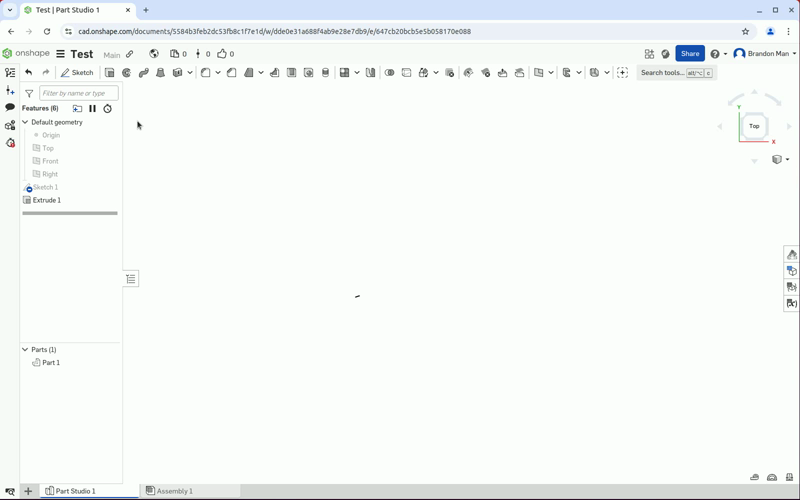
mouse_move(73, 189)
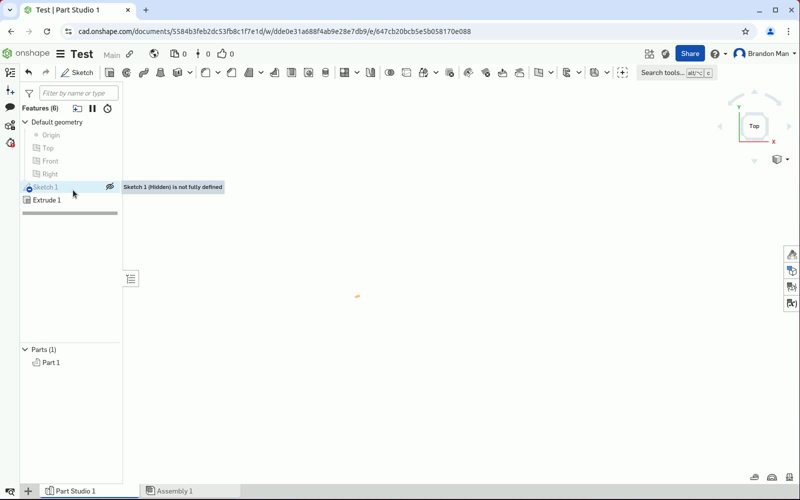
click(73, 189)
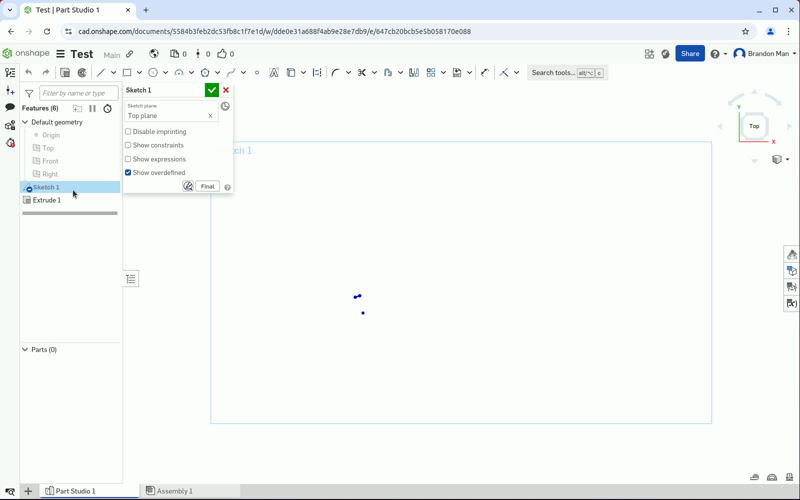
mouse_move(229, 92)
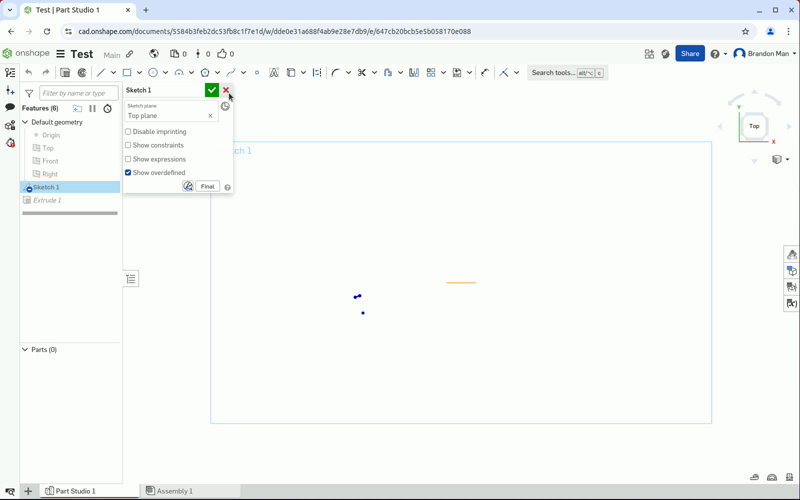
click(229, 92)
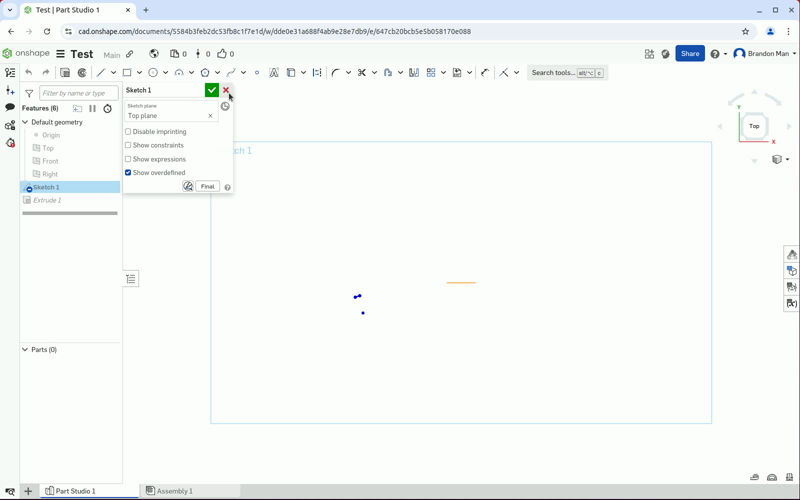
key(shift+s)
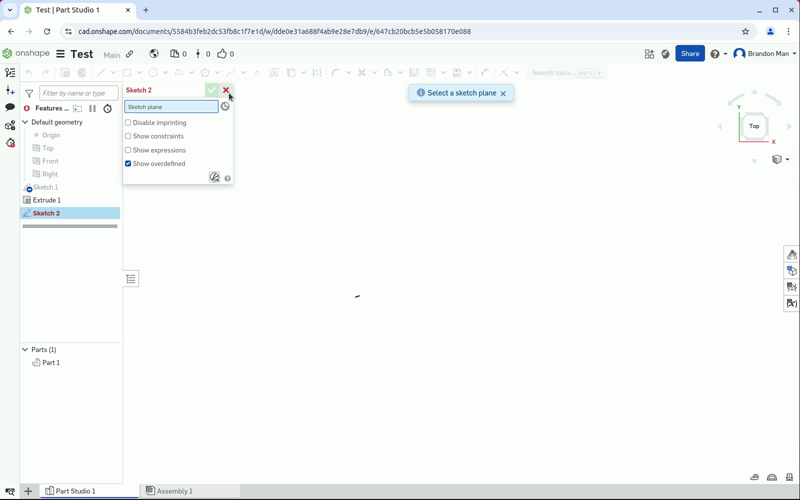
mouse_move(73, 150)
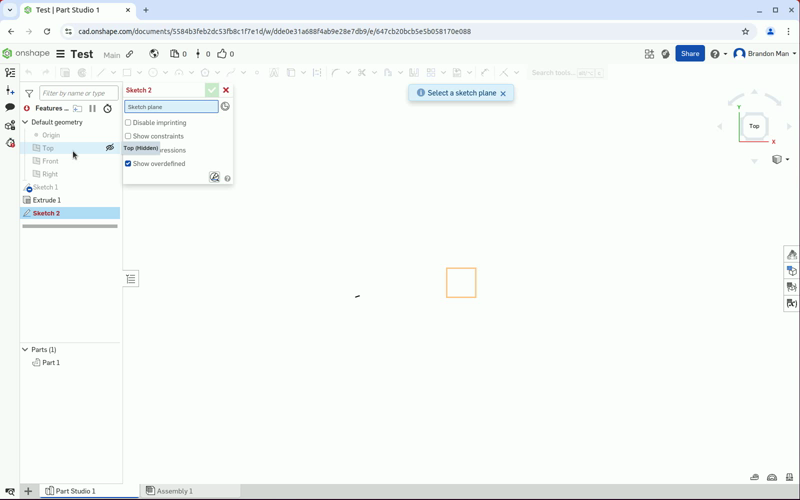
click(73, 150)
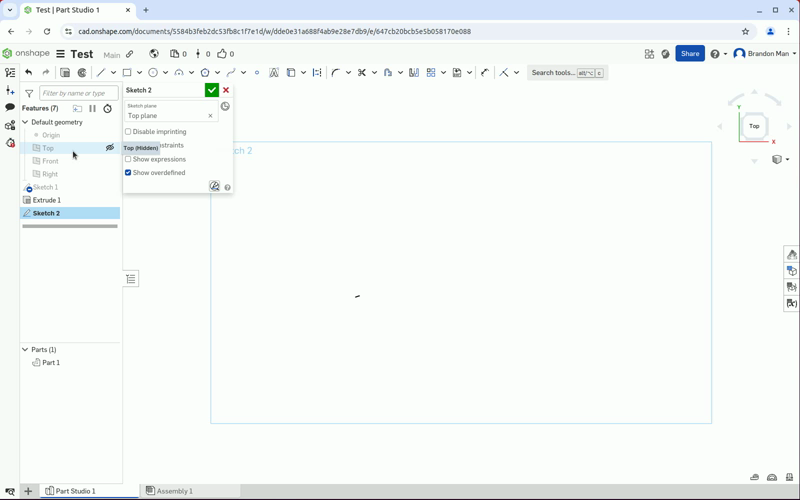
mouse_move(73, 352)
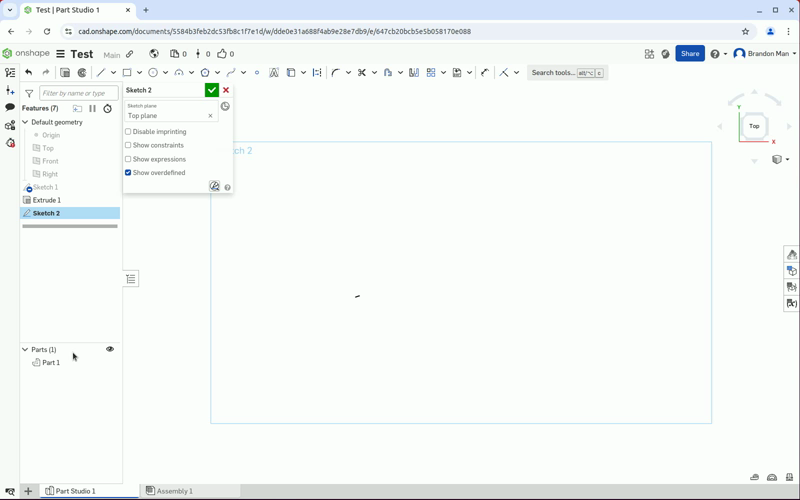
key(y)
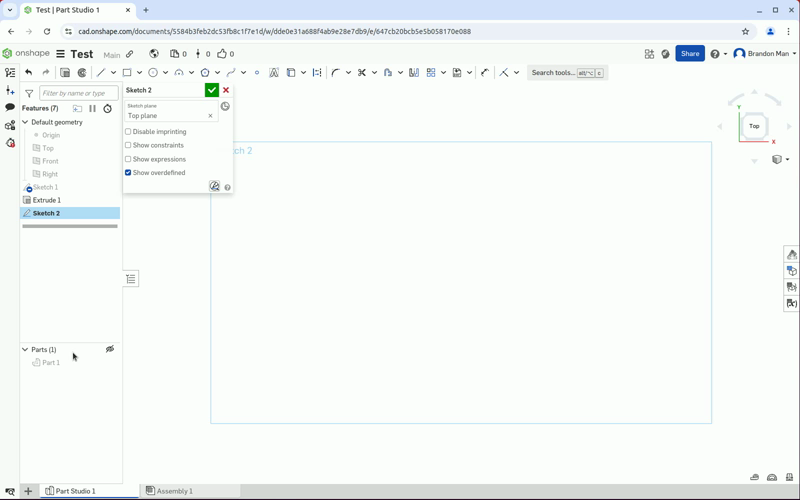
key(a)
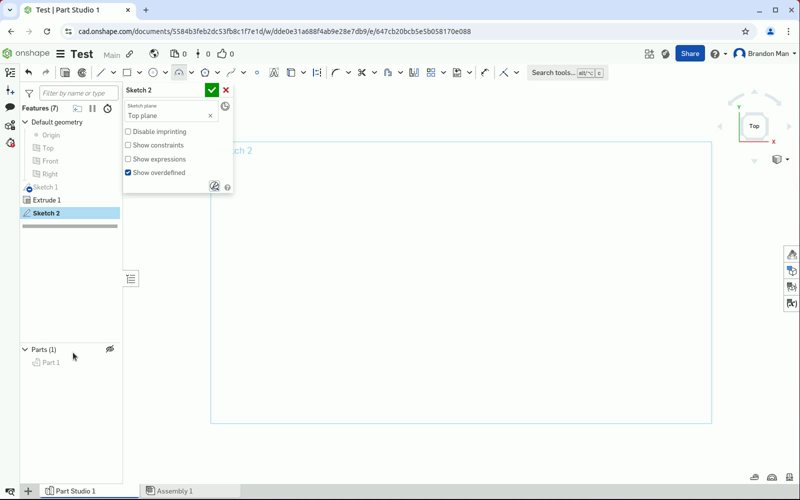
key_down(shift)
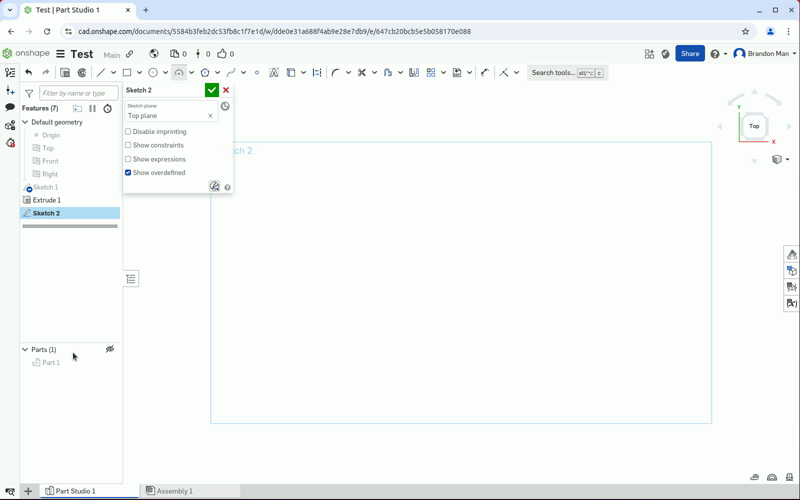
mouse_move(464, 304)
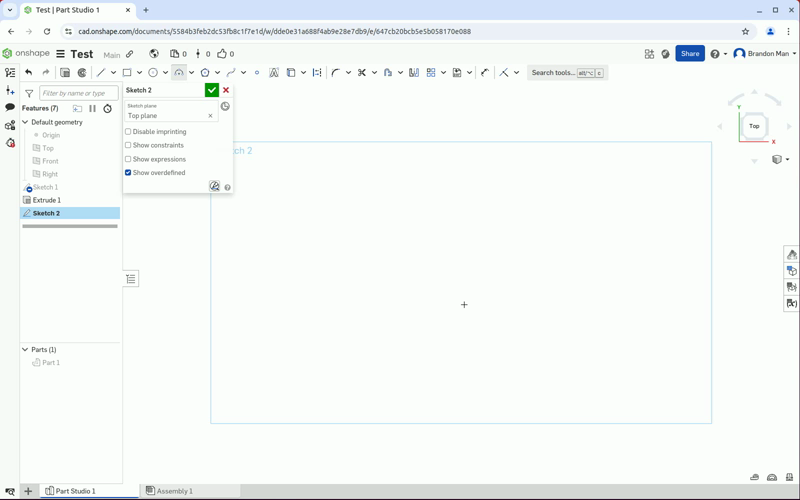
click(464, 304)
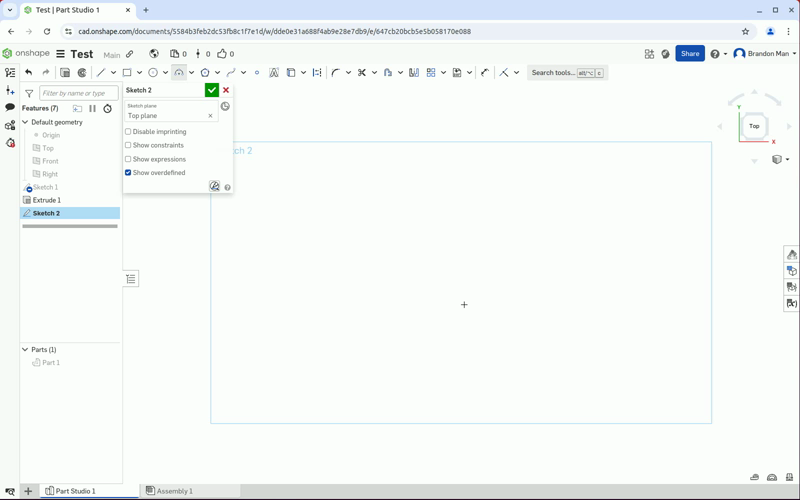
key_up(shift)
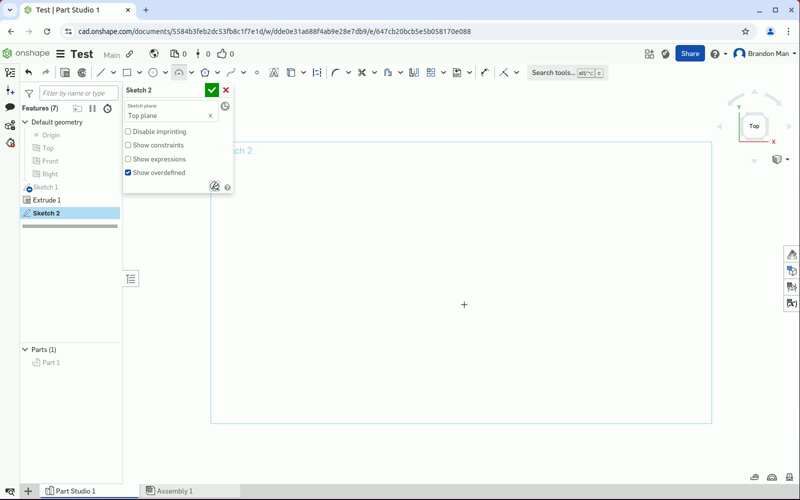
key_down(shift)
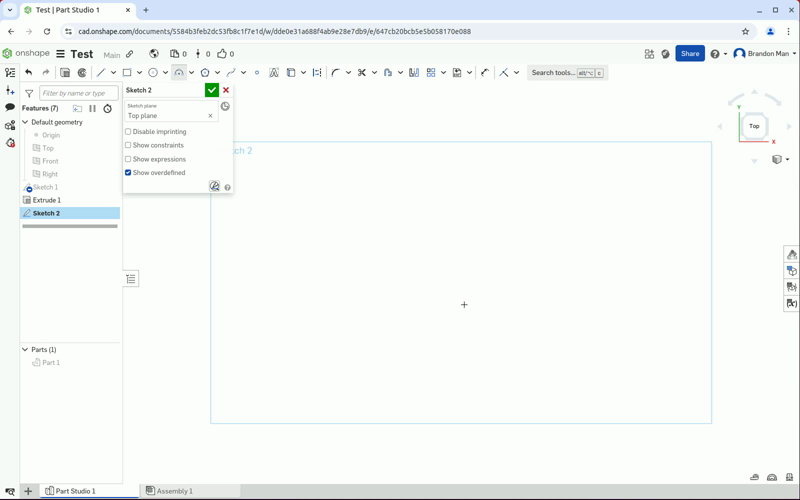
mouse_move(466, 303)
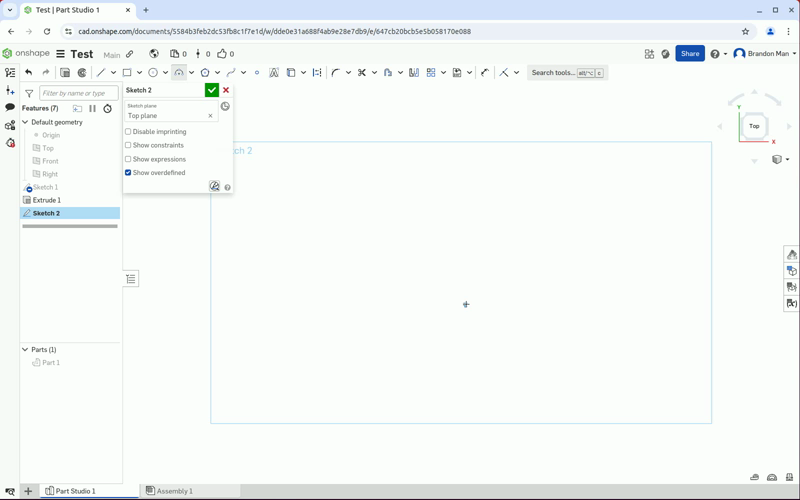
scroll(6)
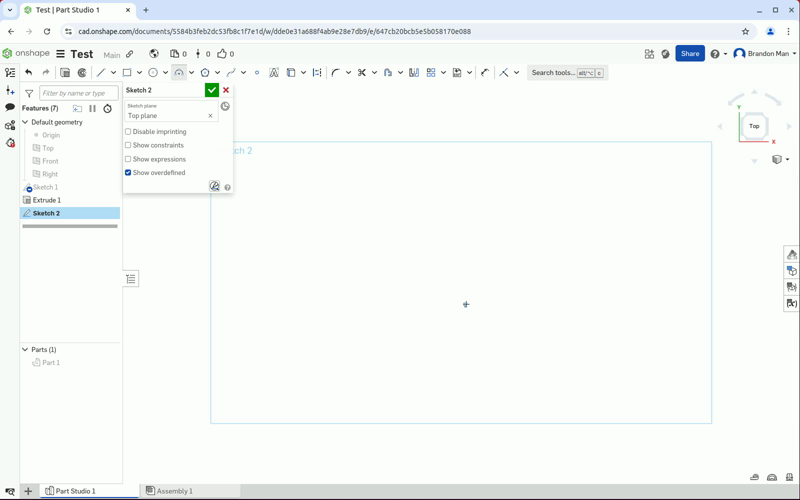
scroll(6)
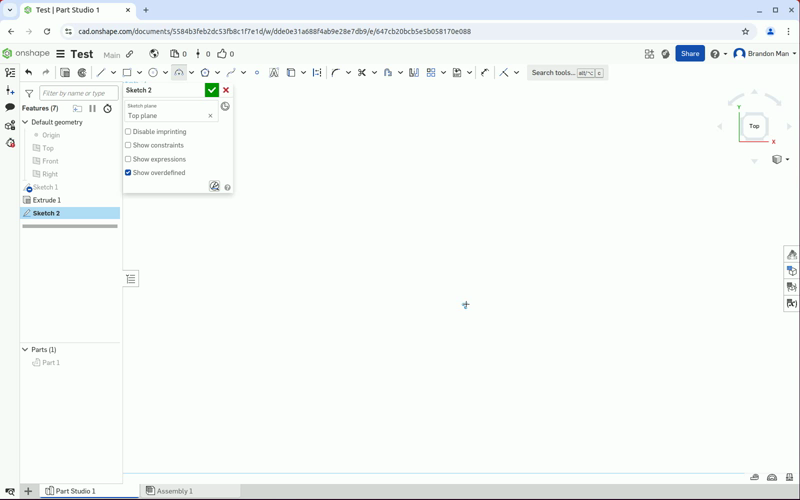
scroll(6)
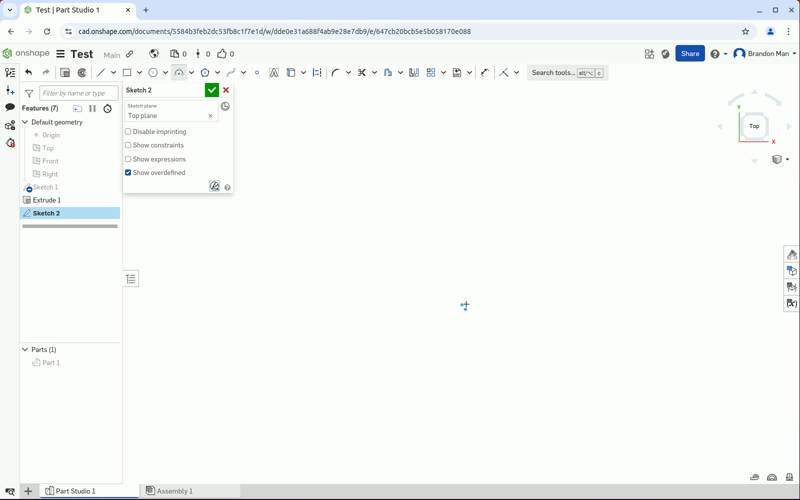
scroll(6)
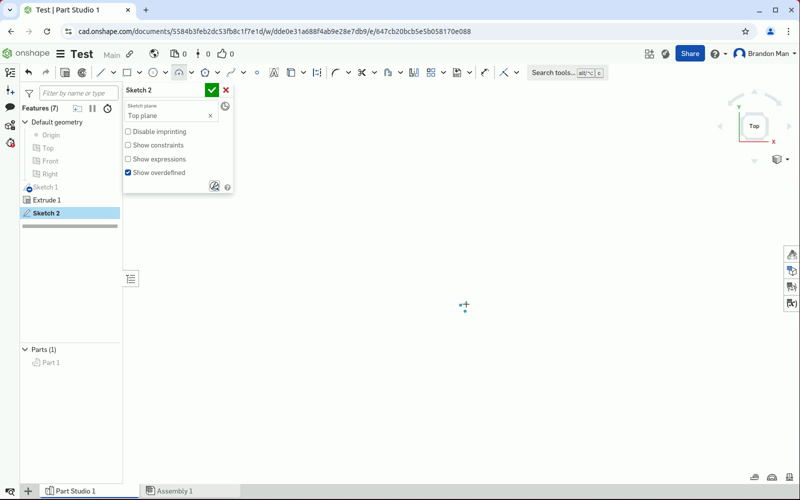
scroll(6)
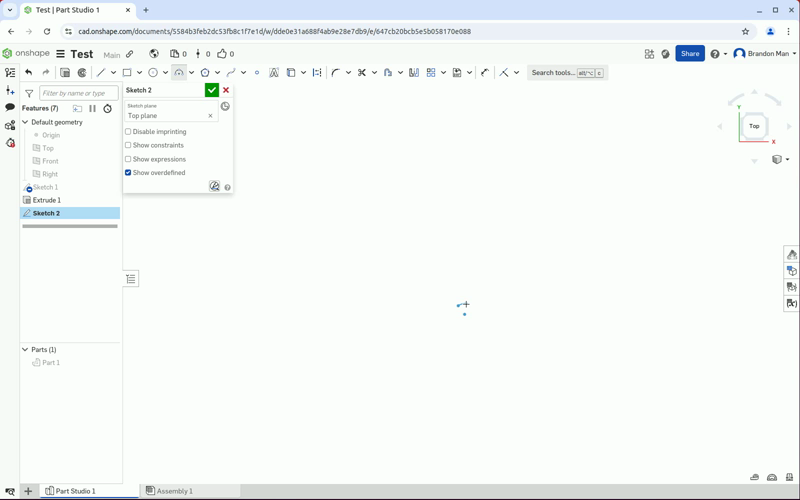
scroll(6)
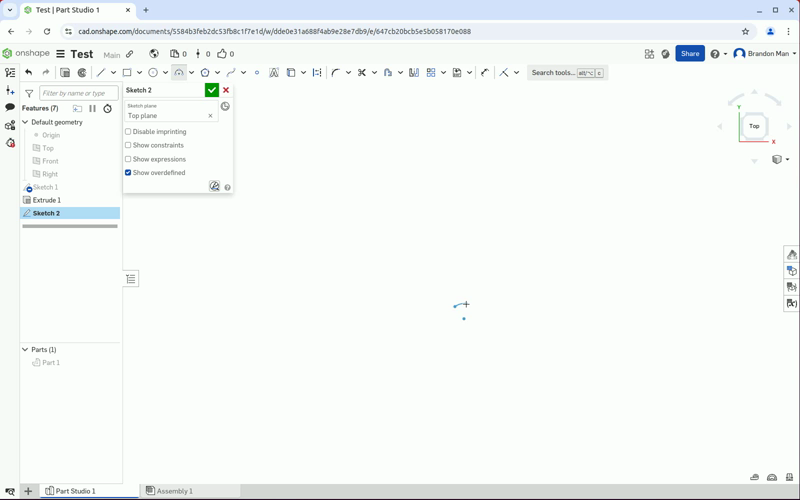
scroll(6)
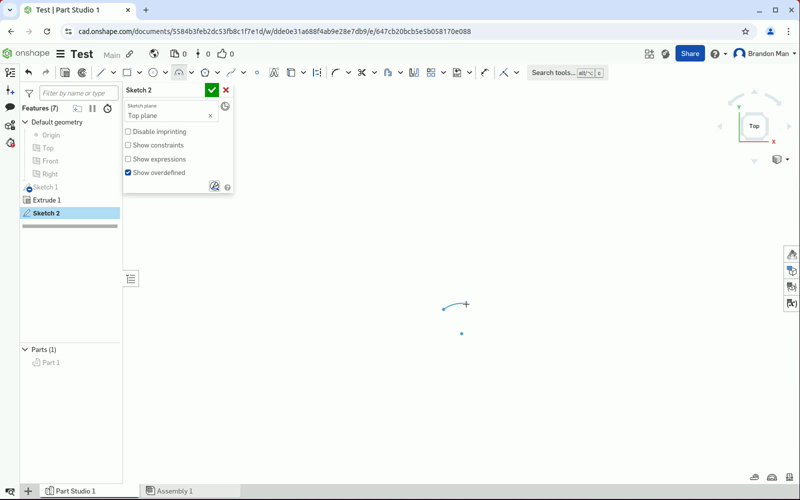
click(466, 303)
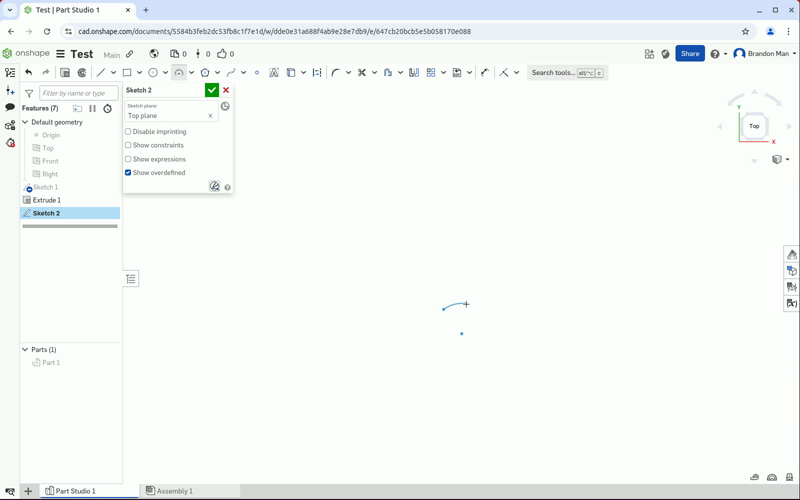
scroll(-6)
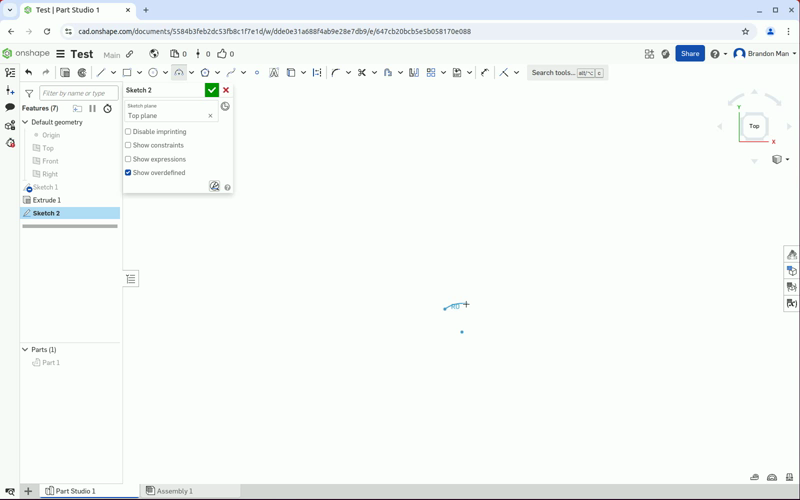
scroll(-6)
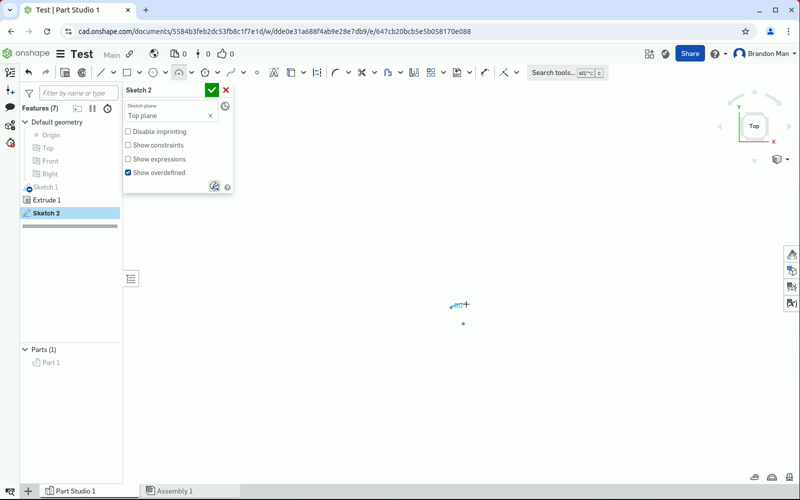
scroll(-6)
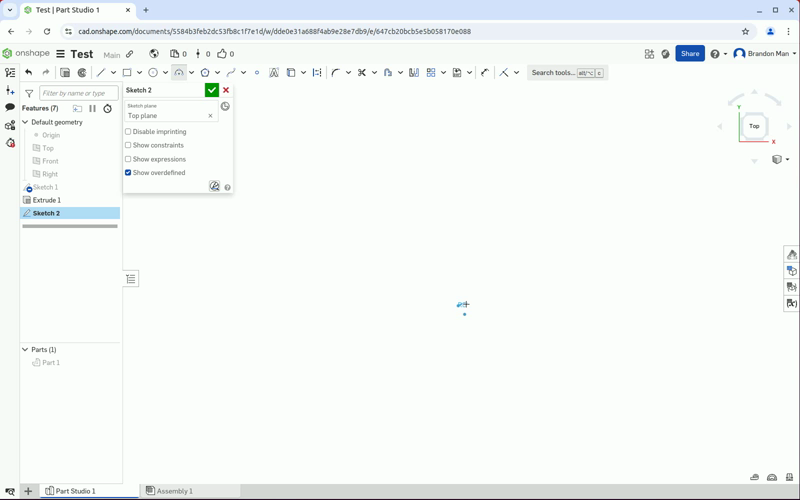
scroll(-6)
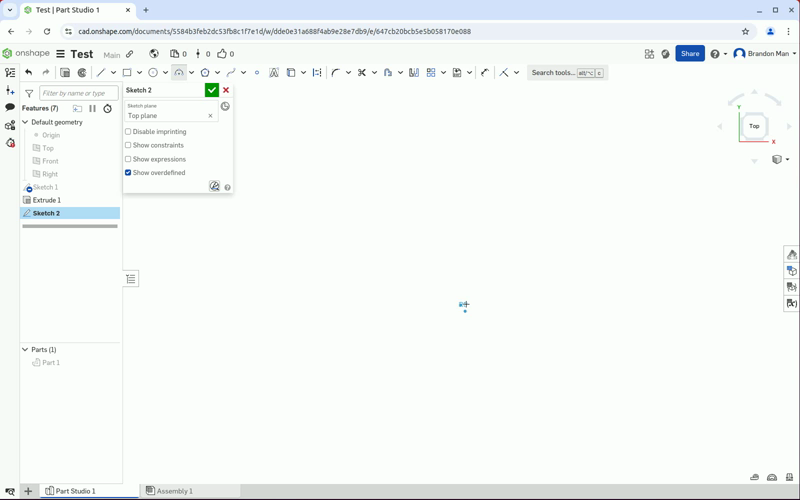
scroll(-6)
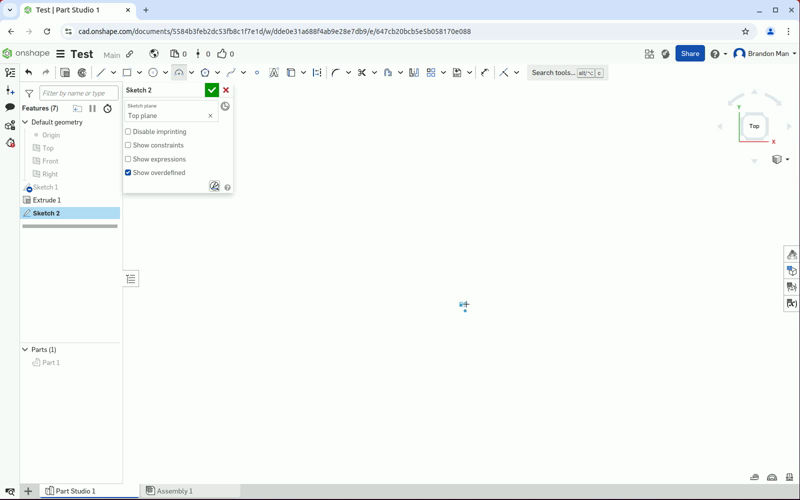
scroll(-6)
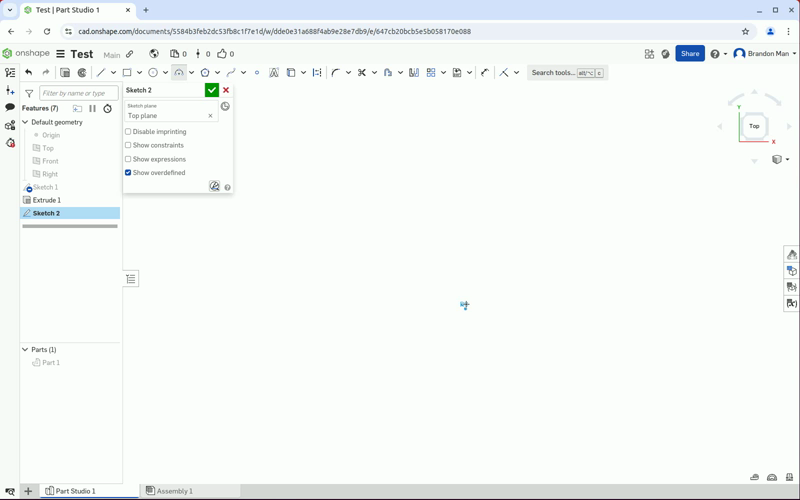
scroll(-6)
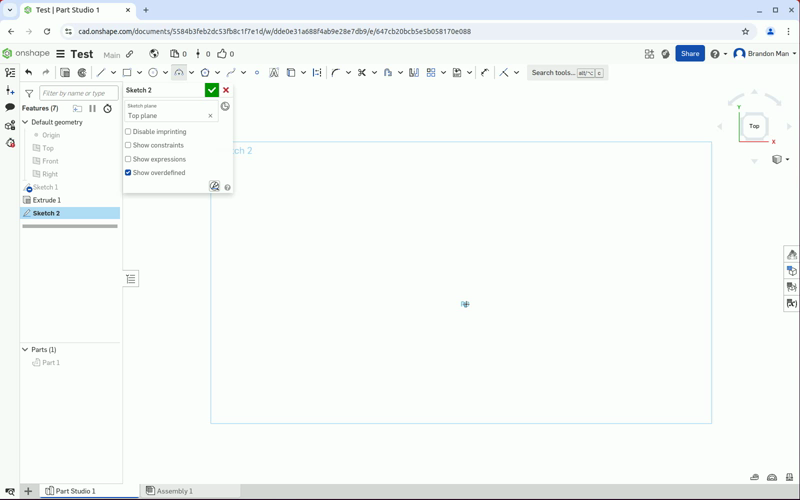
mouse_move(465, 303)
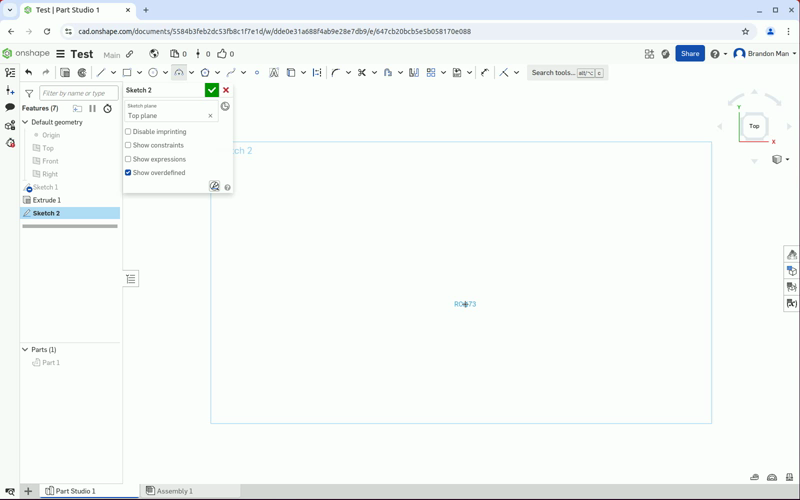
scroll(6)
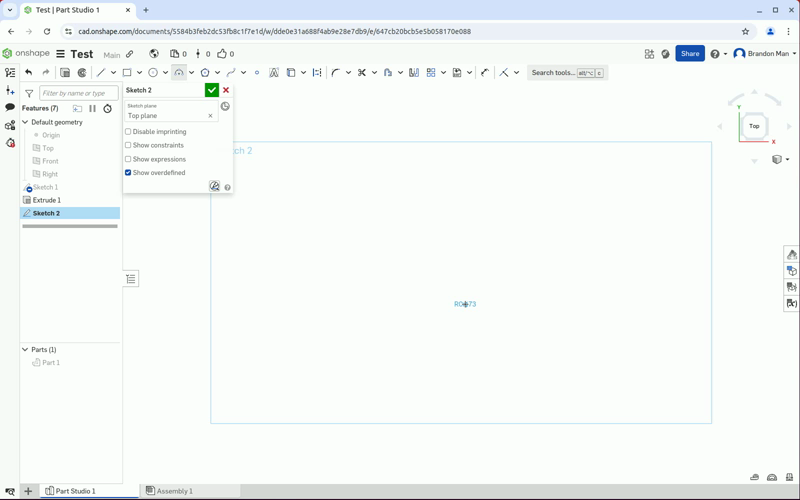
scroll(6)
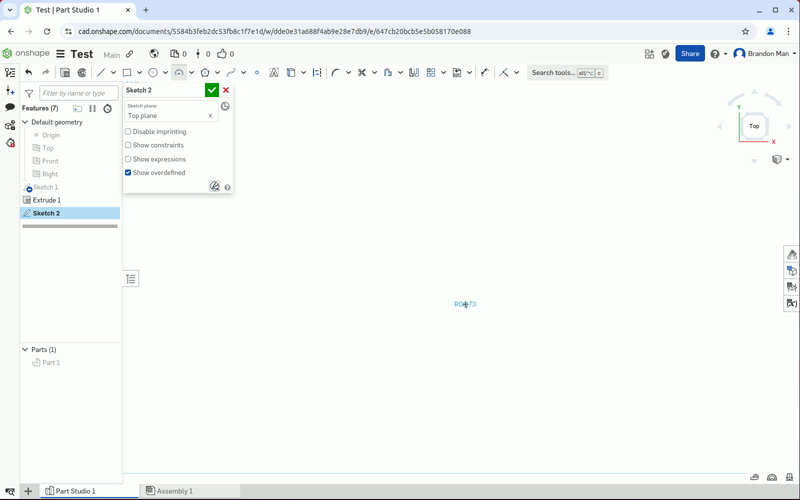
scroll(6)
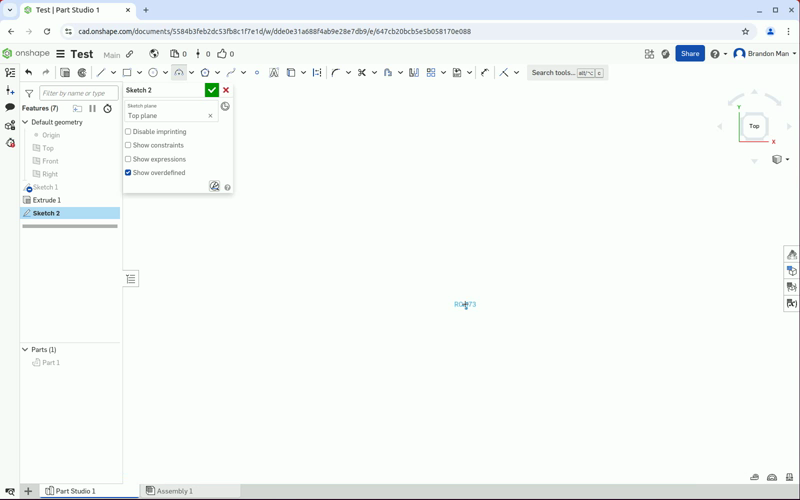
scroll(6)
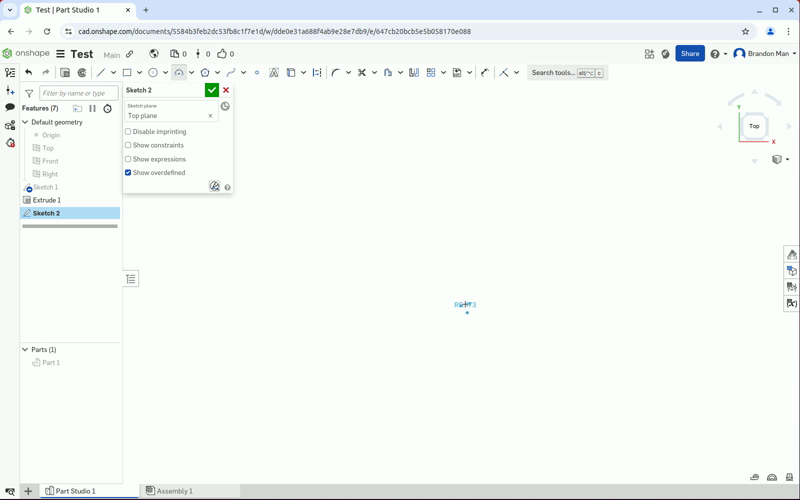
scroll(6)
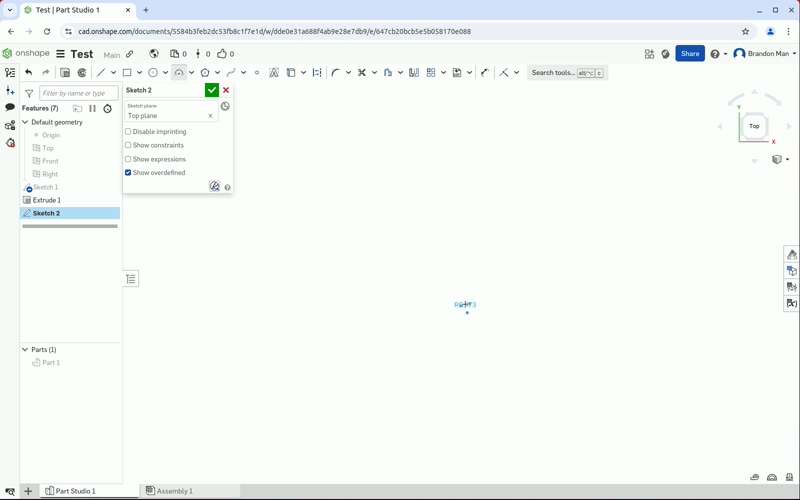
scroll(6)
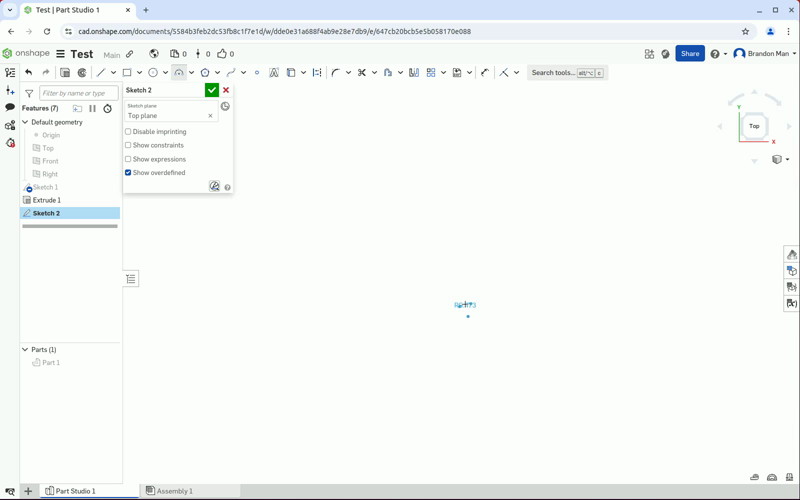
scroll(6)
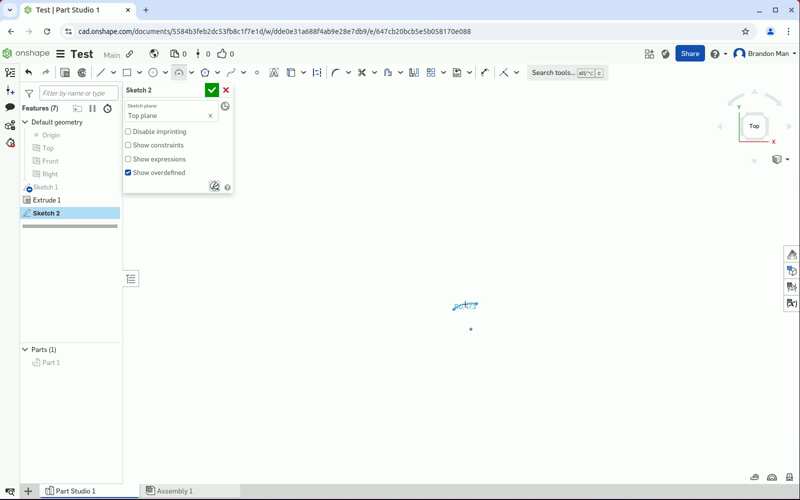
click(465, 303)
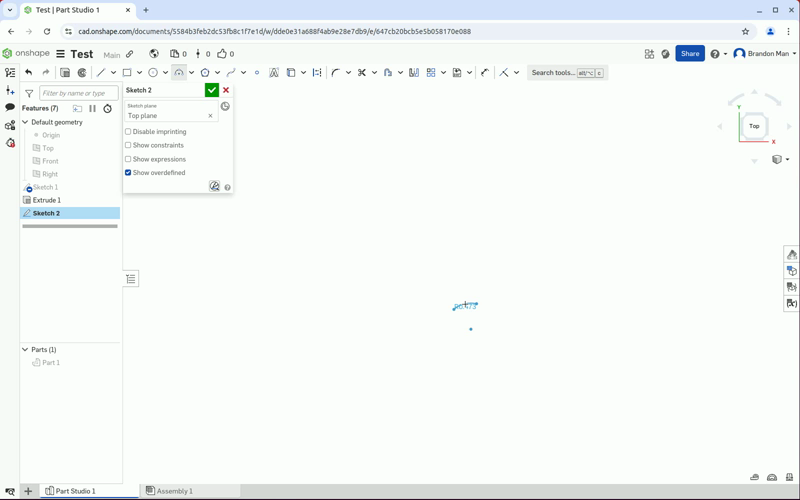
scroll(-6)
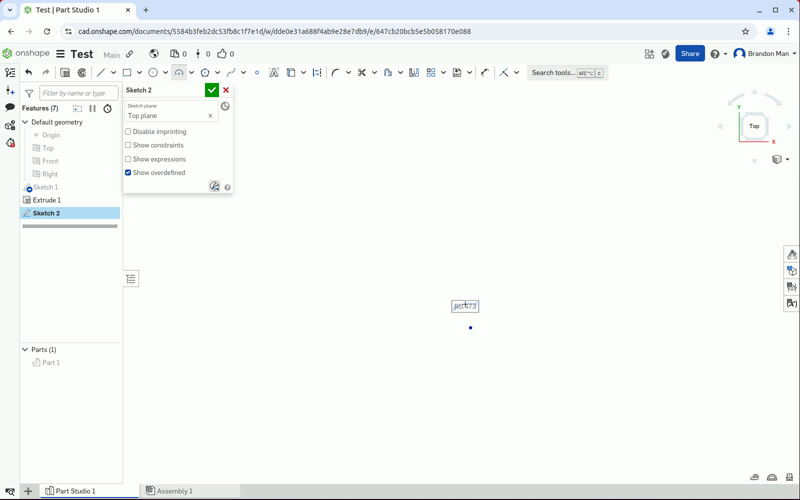
scroll(-6)
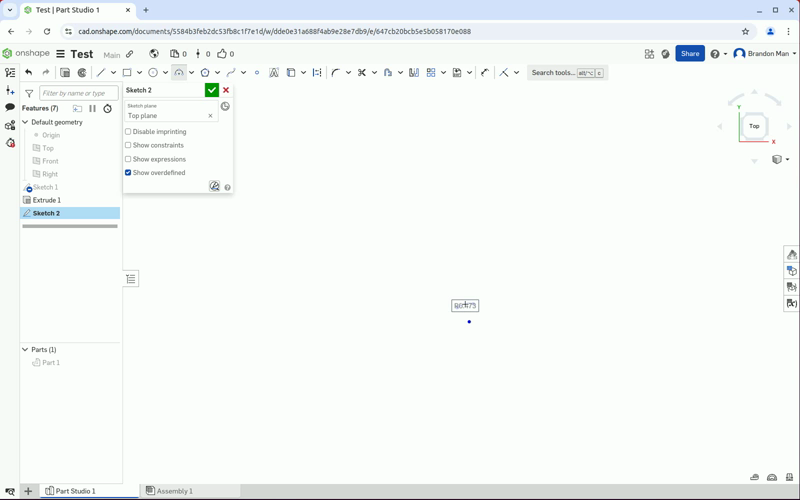
scroll(-6)
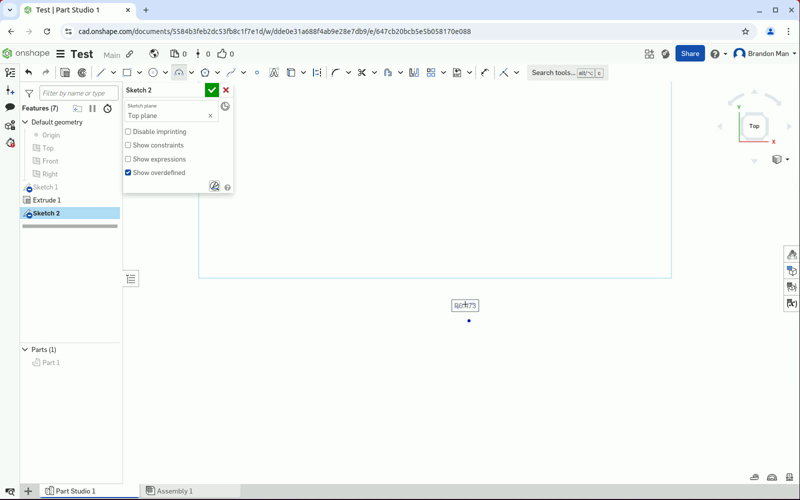
scroll(-6)
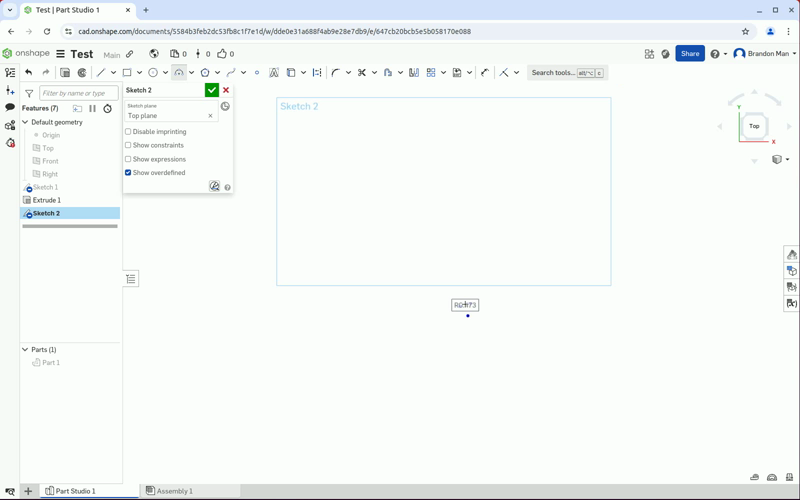
scroll(-6)
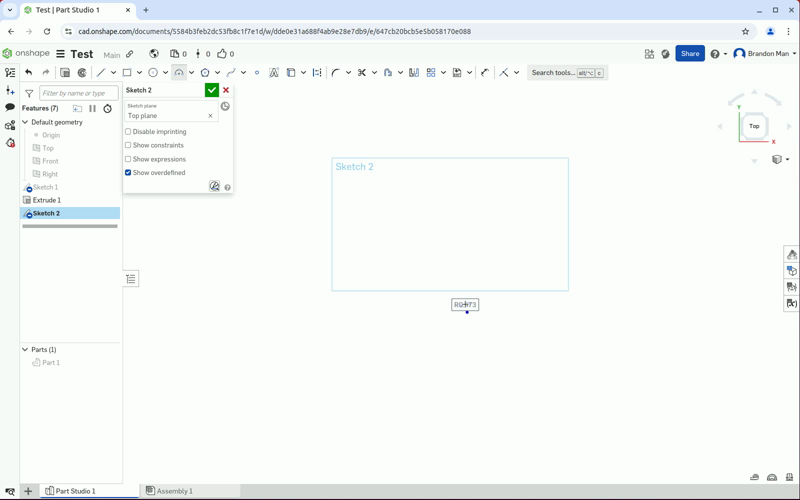
scroll(-6)
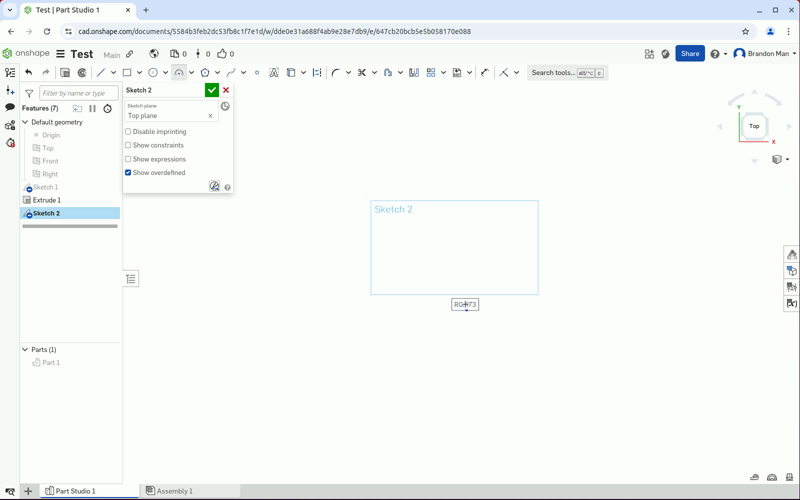
scroll(-6)
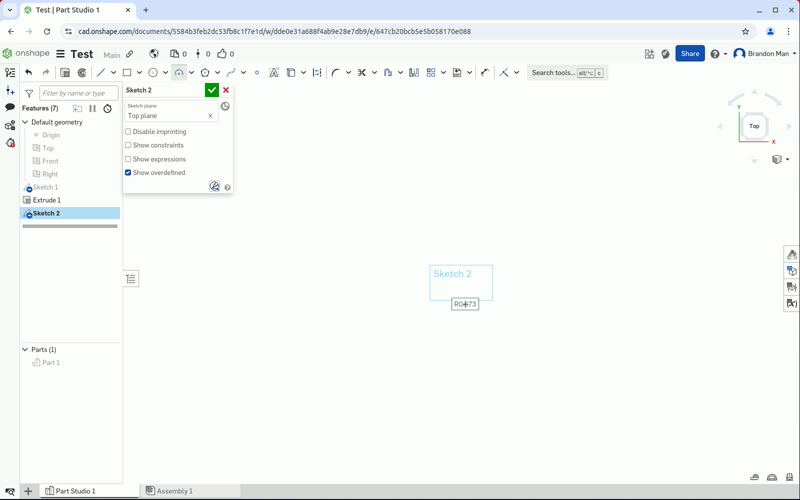
key_up(shift)
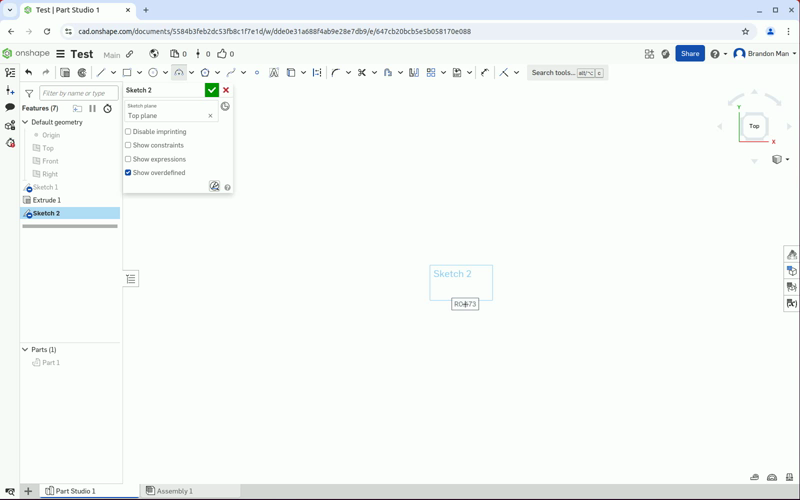
key(esc)
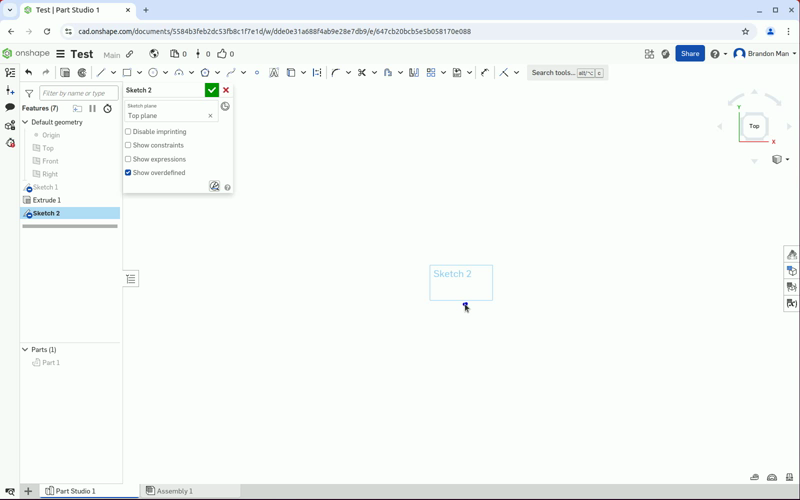
key(l)
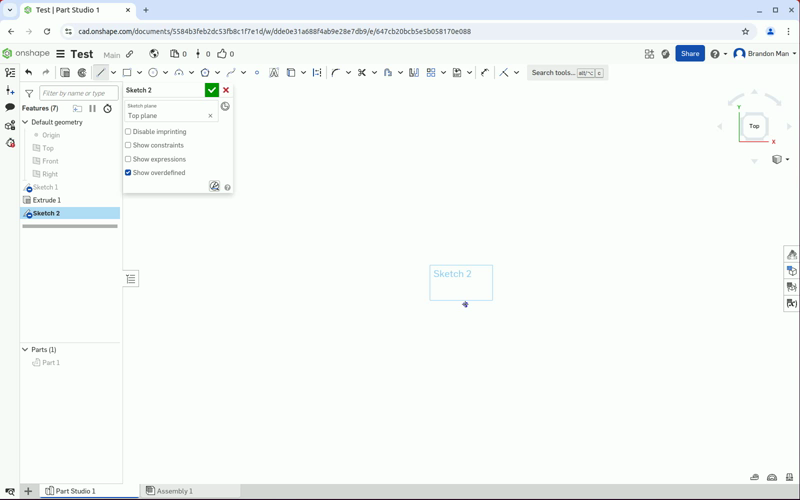
mouse_move(466, 303)
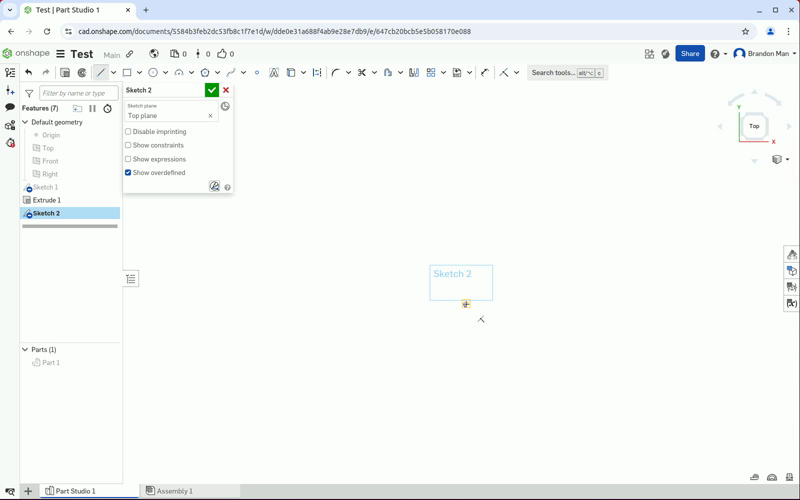
scroll(6)
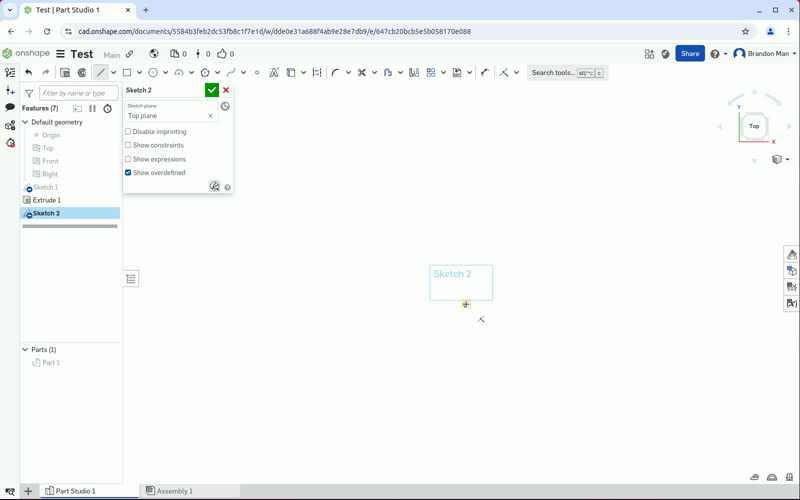
scroll(6)
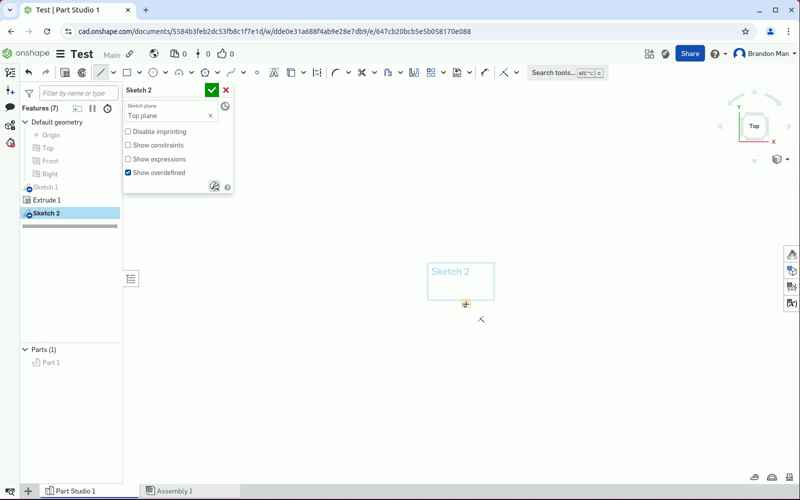
scroll(6)
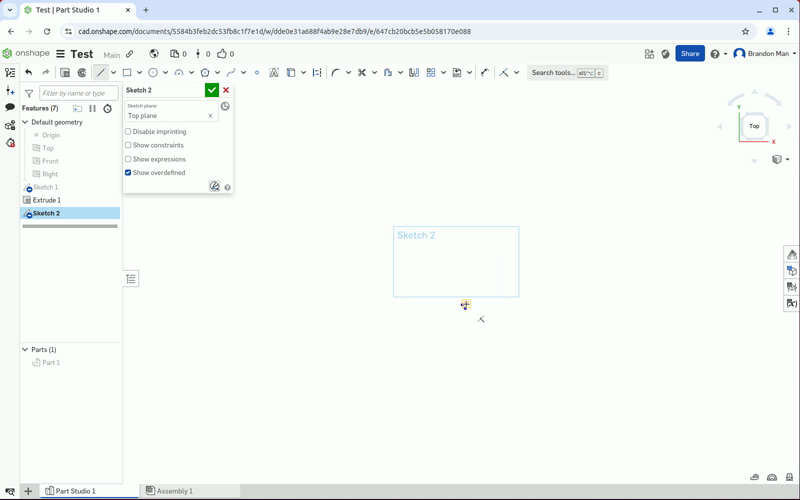
scroll(6)
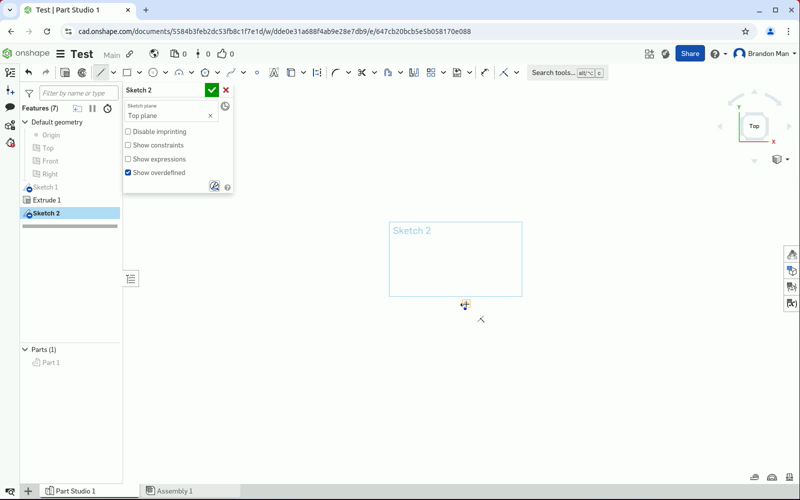
scroll(6)
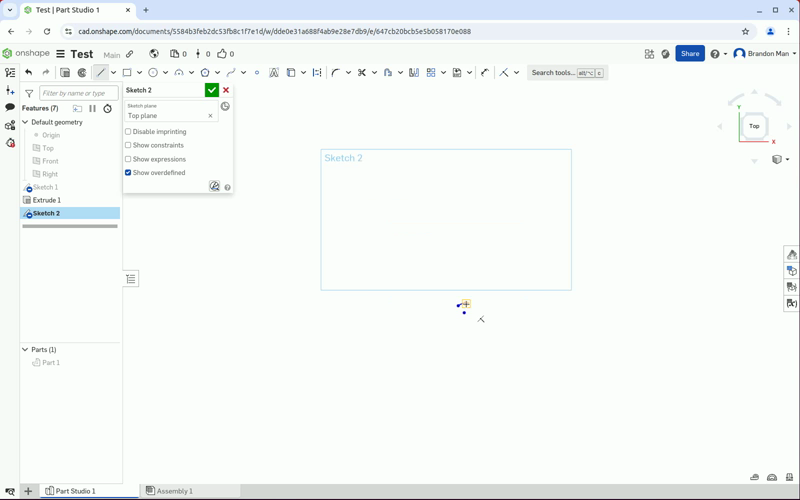
scroll(6)
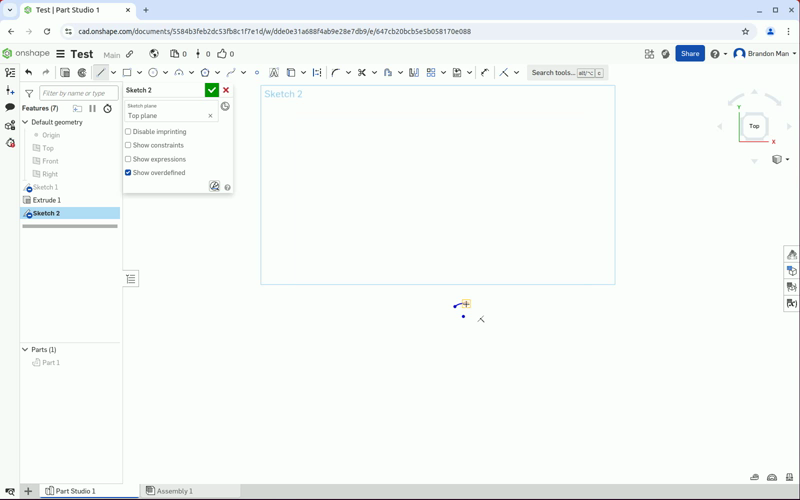
scroll(6)
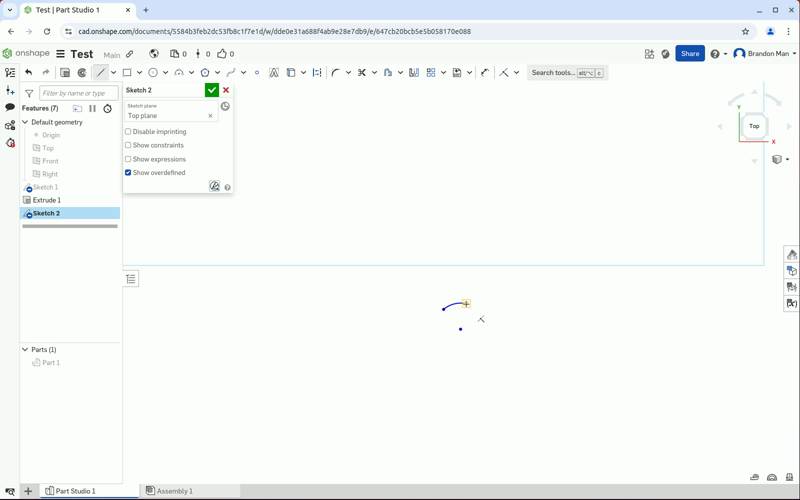
click(466, 303)
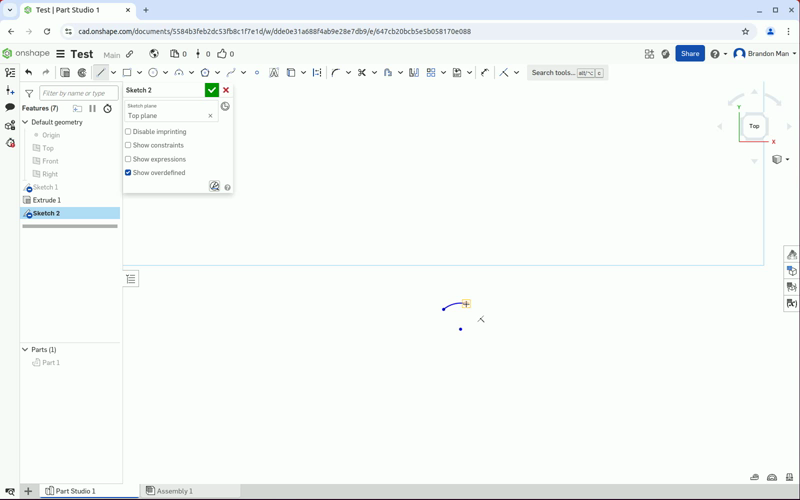
scroll(-6)
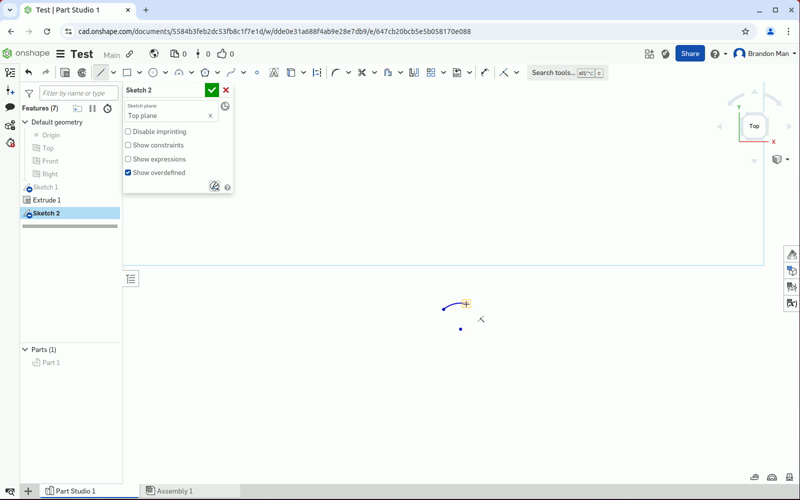
scroll(-6)
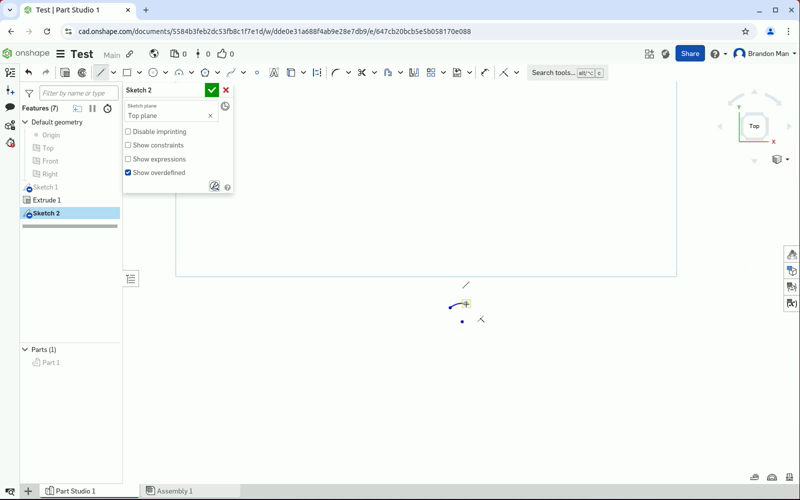
scroll(-6)
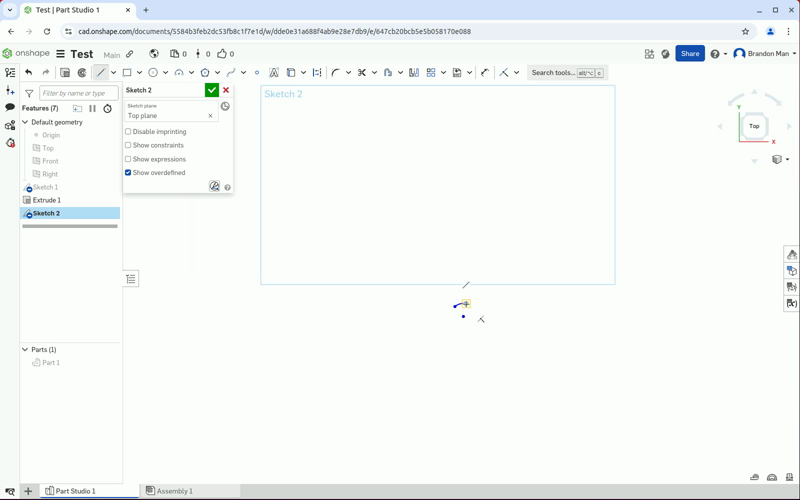
scroll(-6)
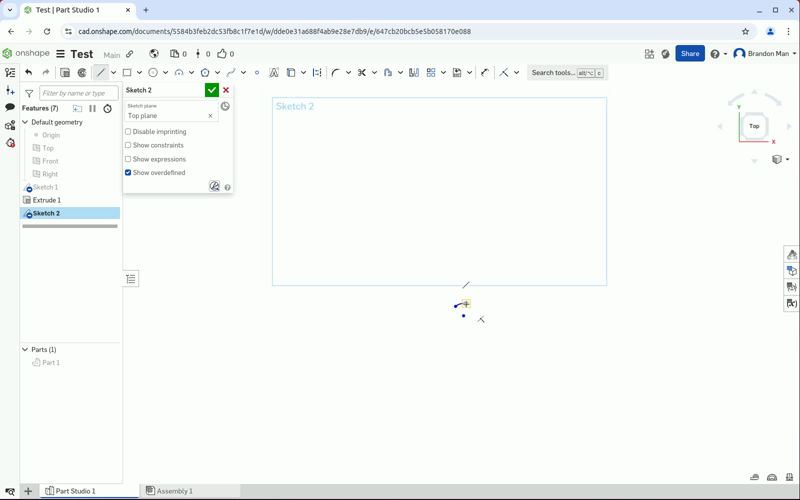
scroll(-6)
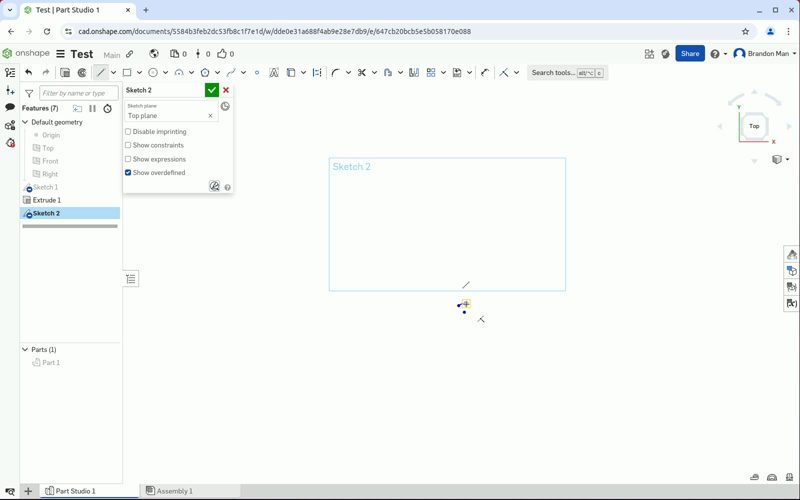
scroll(-6)
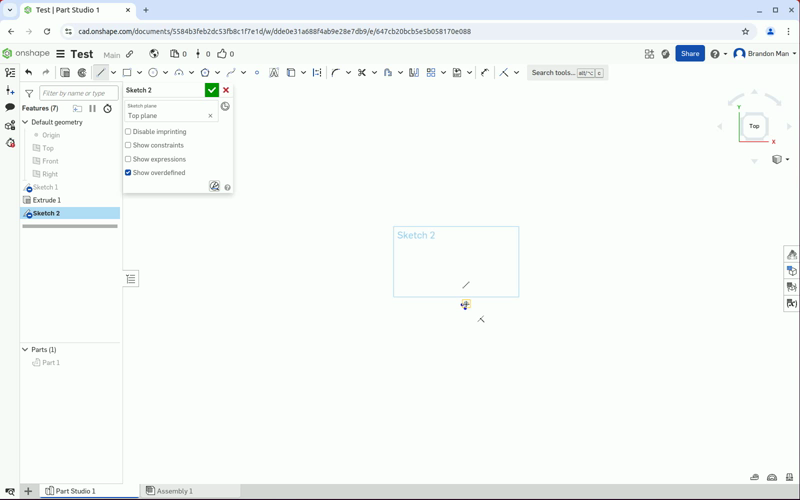
scroll(-6)
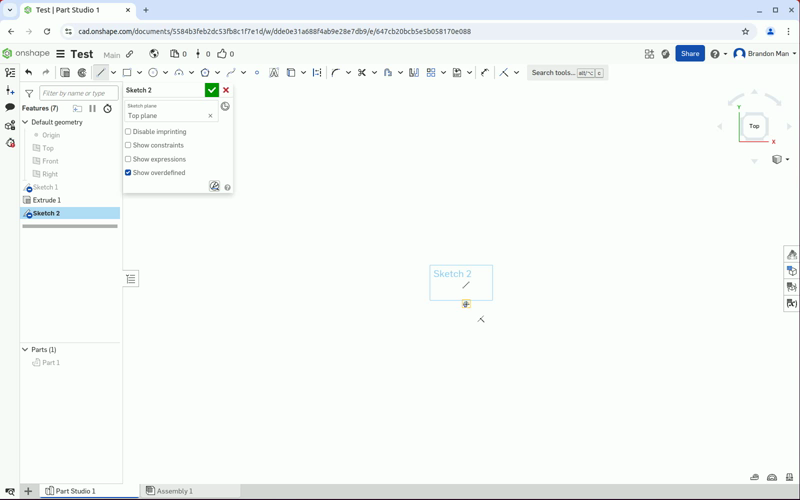
mouse_move(496, 303)
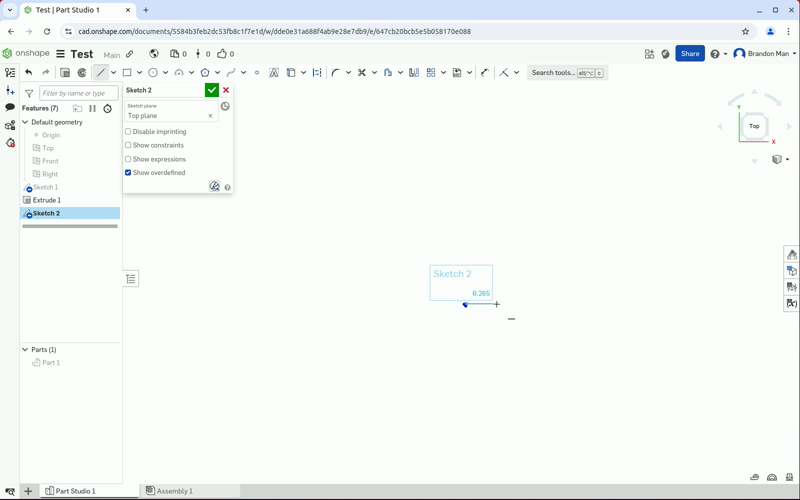
key_down(shift)
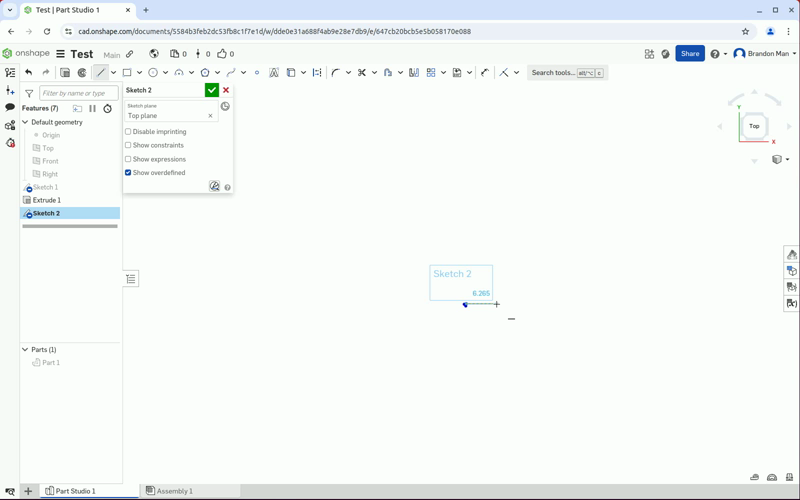
mouse_move(464, 304)
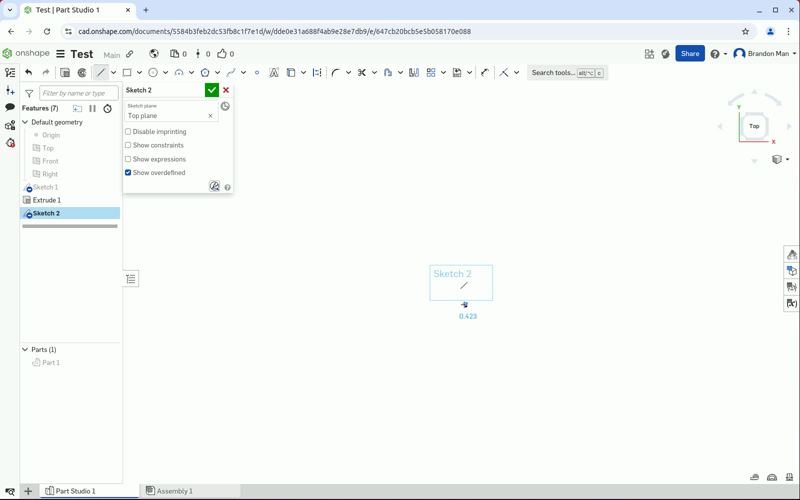
scroll(6)
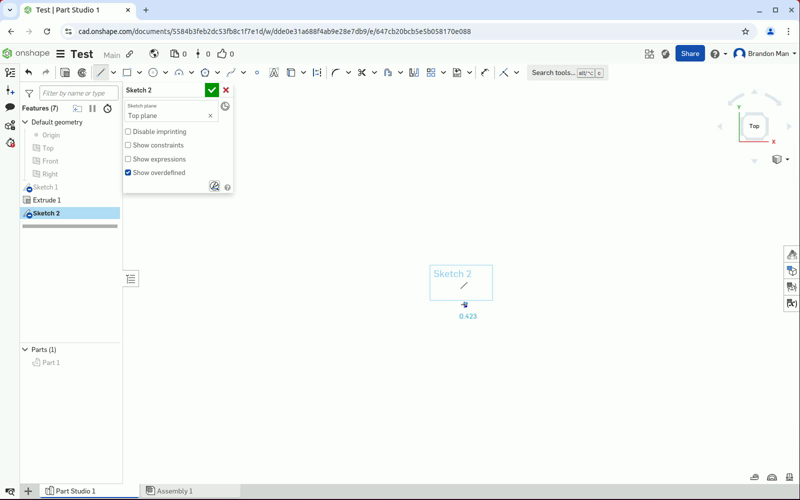
scroll(6)
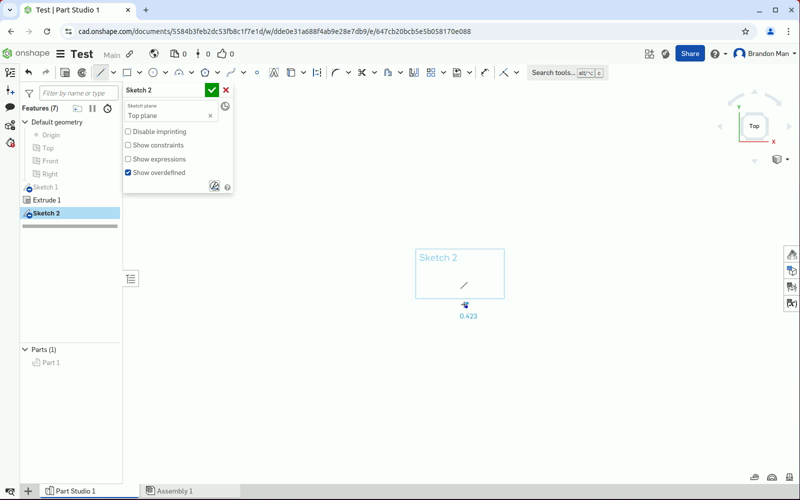
scroll(6)
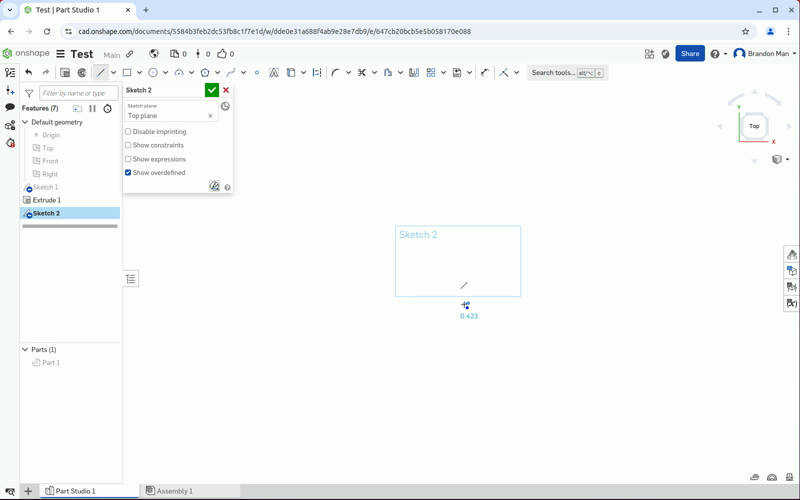
scroll(6)
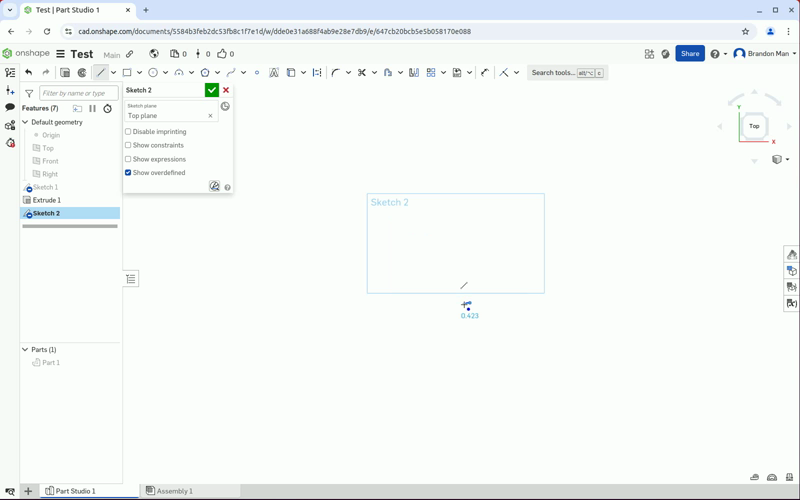
scroll(6)
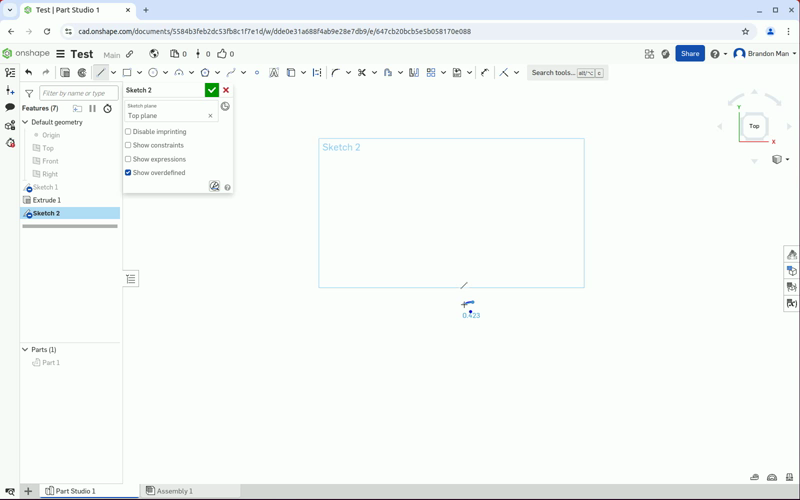
scroll(6)
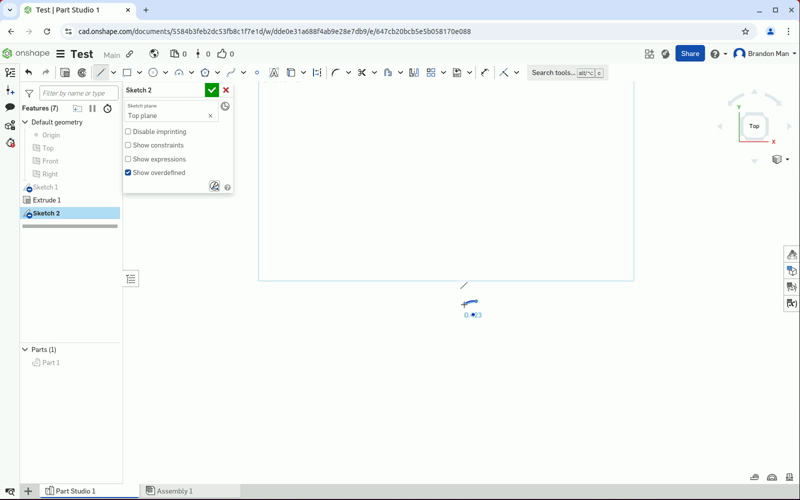
scroll(6)
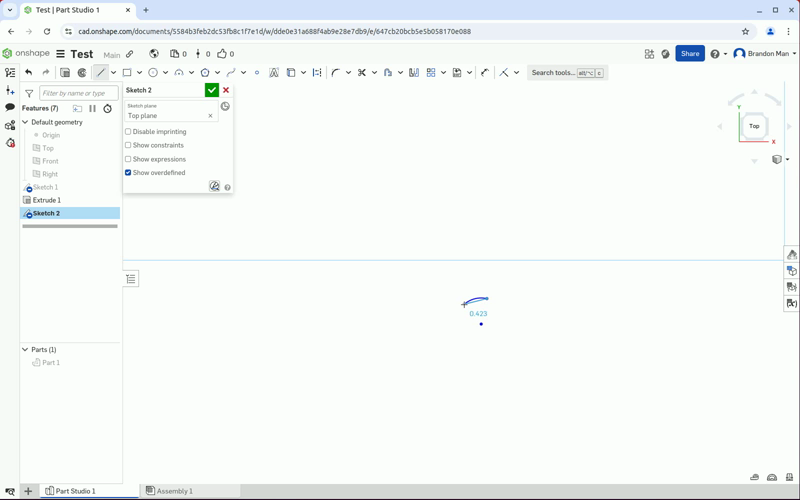
key_up(shift)
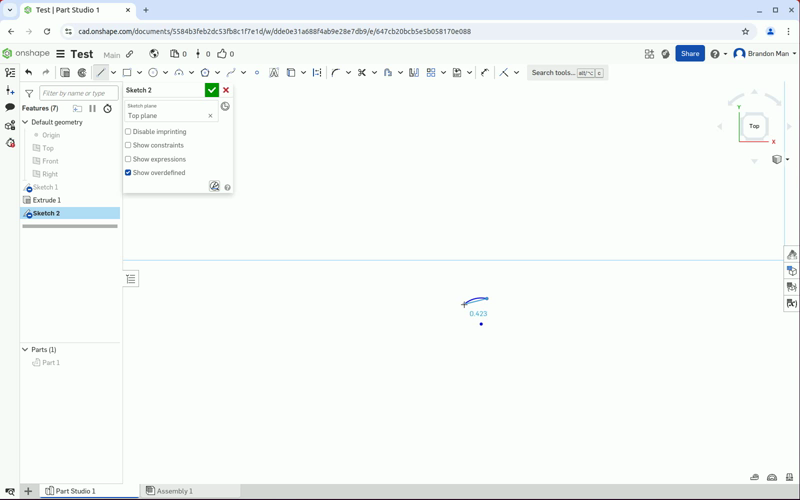
click(464, 304)
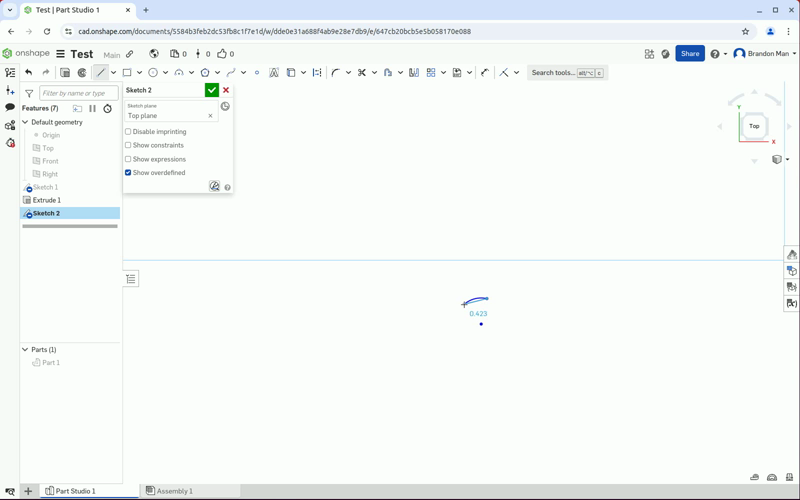
scroll(-6)
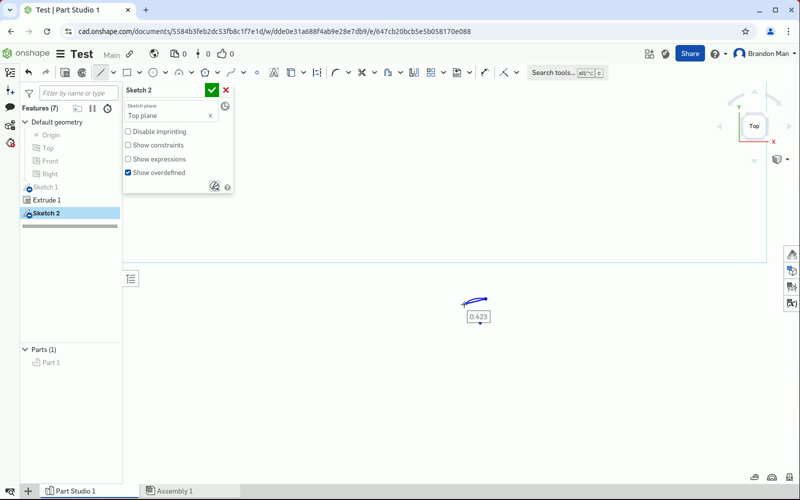
scroll(-6)
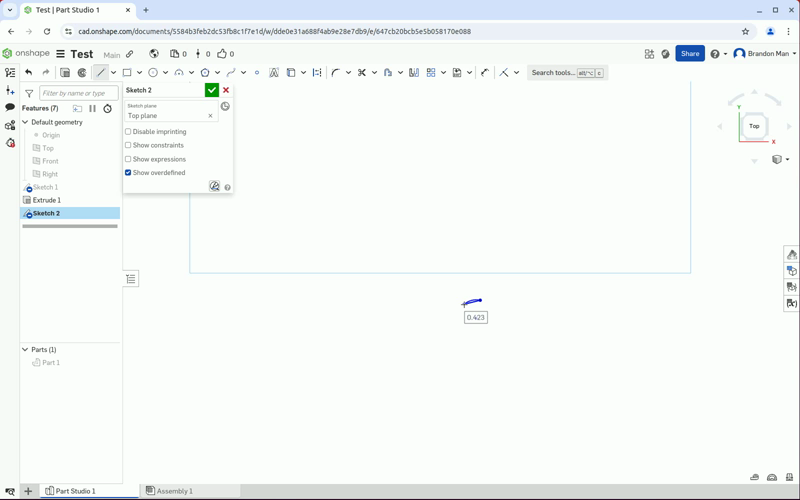
scroll(-6)
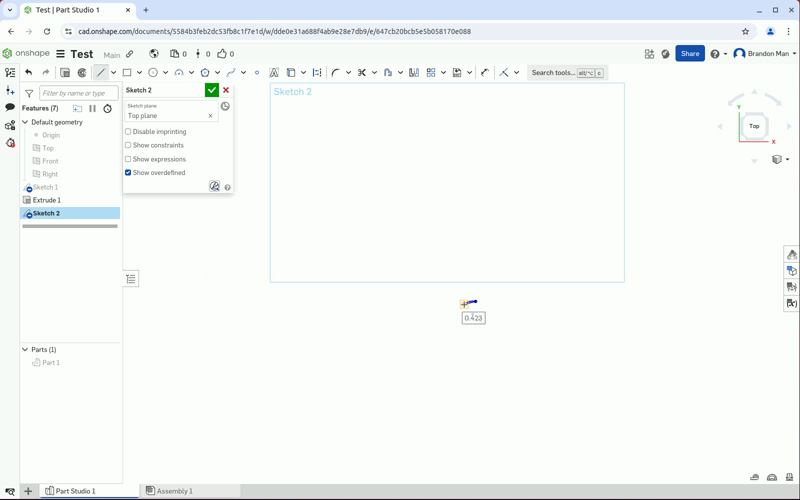
scroll(-6)
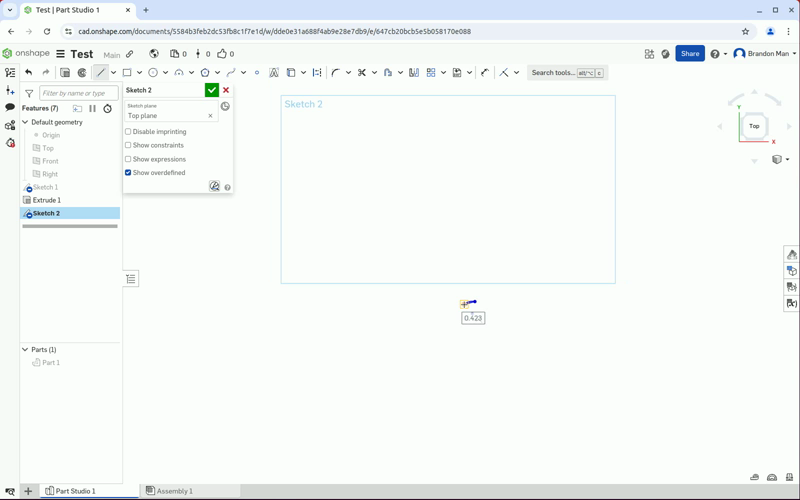
scroll(-6)
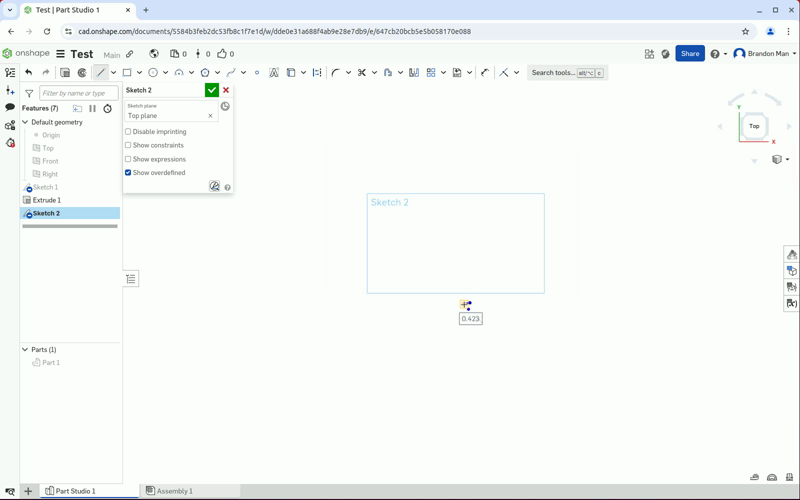
scroll(-6)
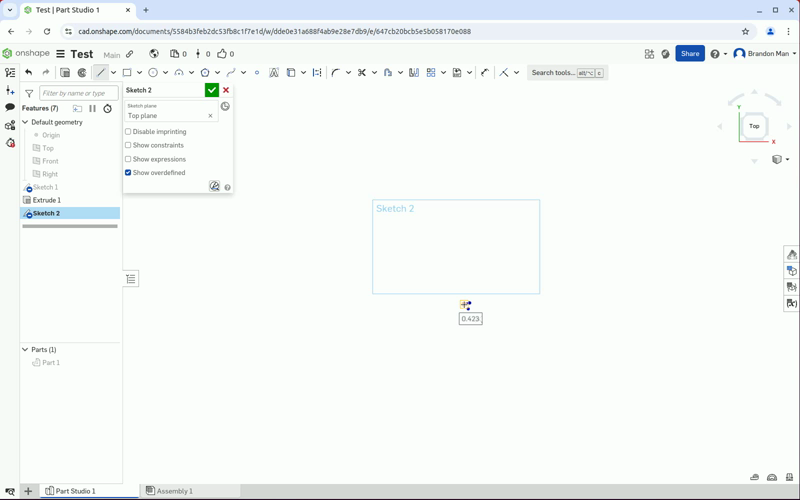
scroll(-6)
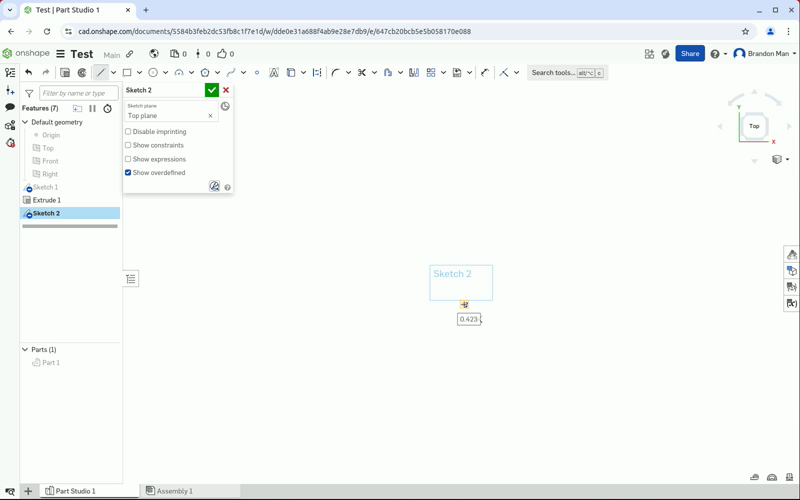
key(esc)
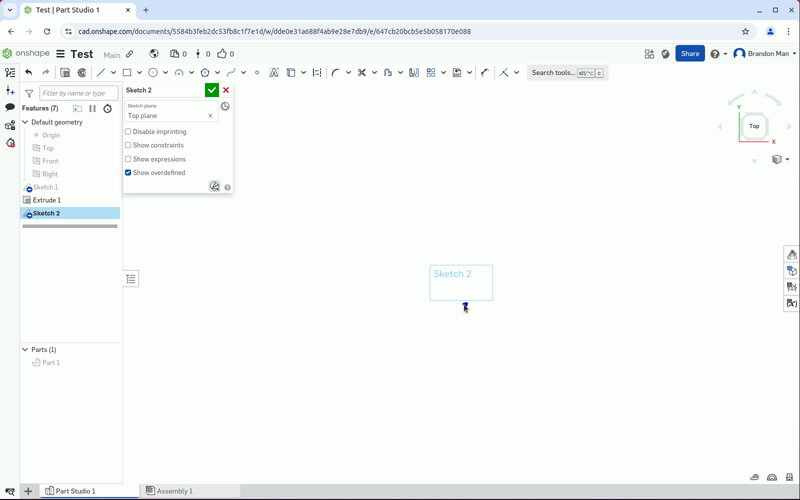
mouse_move(465, 303)
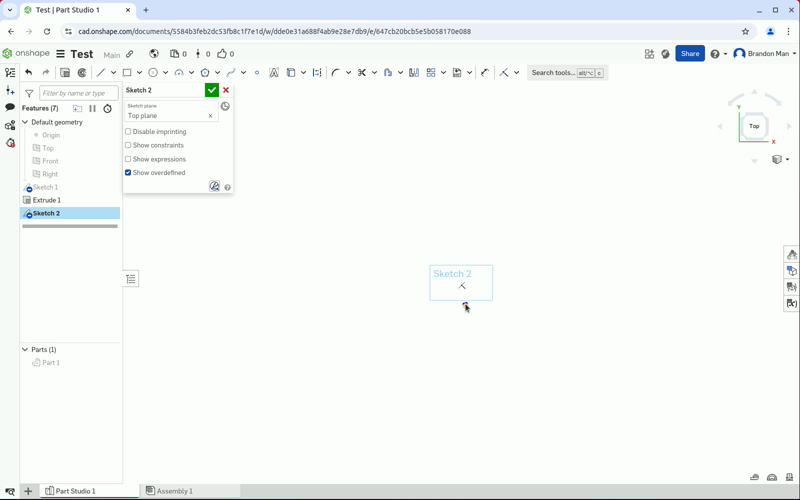
scroll(6)
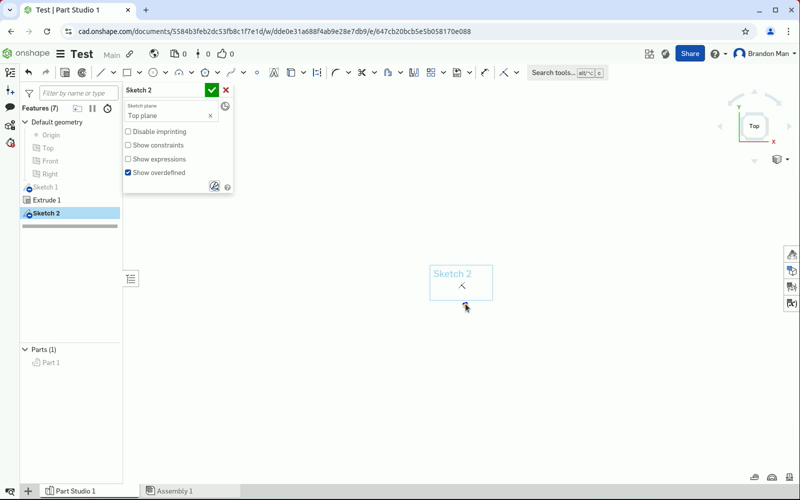
scroll(6)
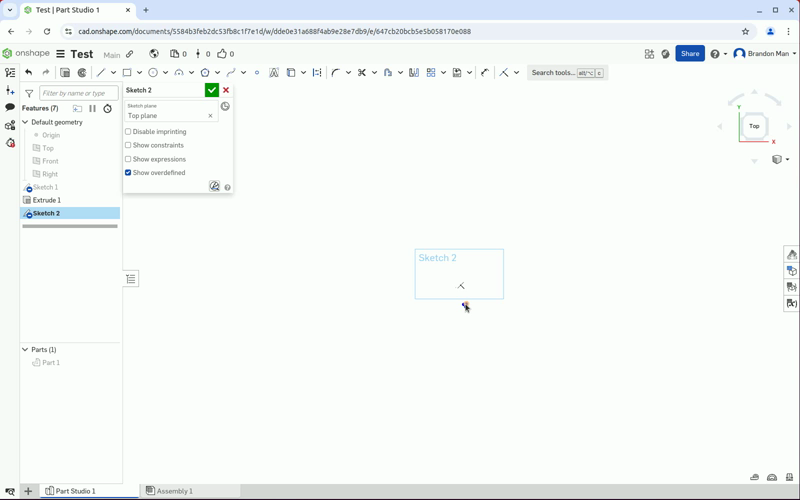
scroll(6)
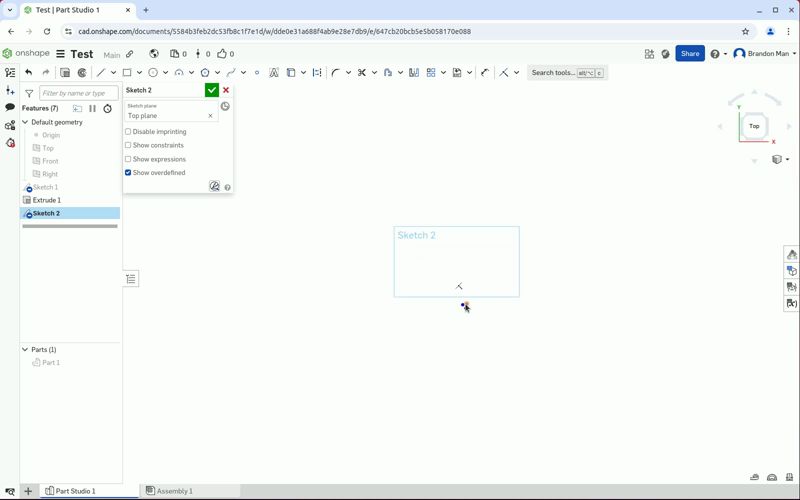
scroll(6)
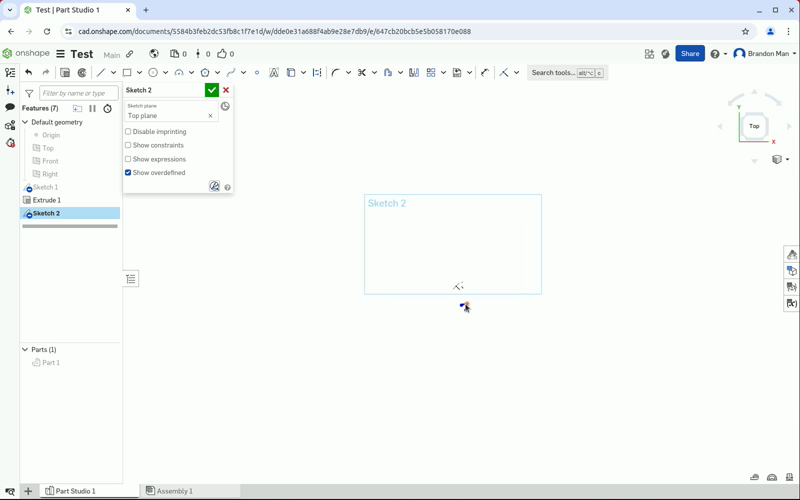
scroll(6)
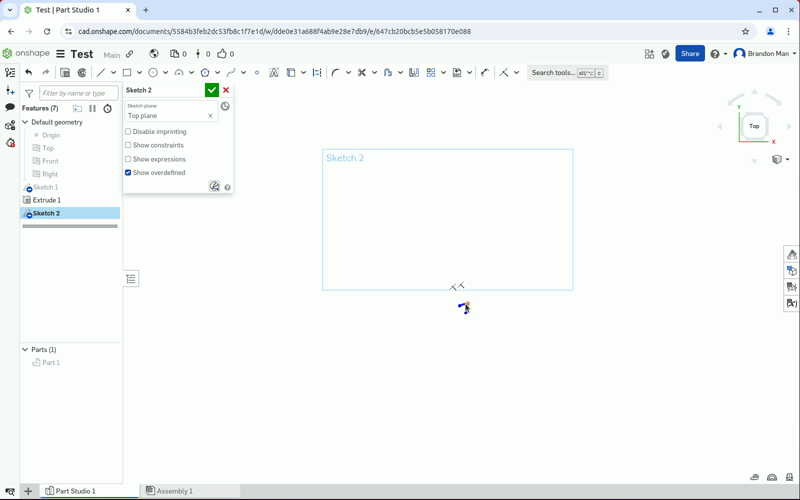
scroll(6)
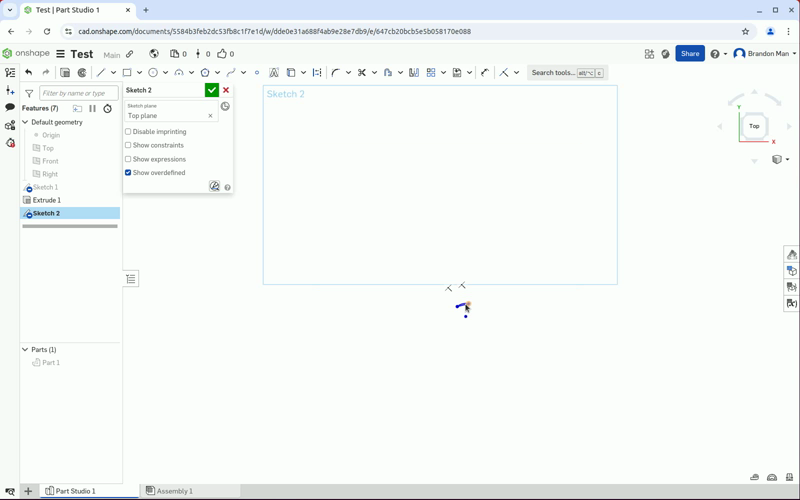
scroll(6)
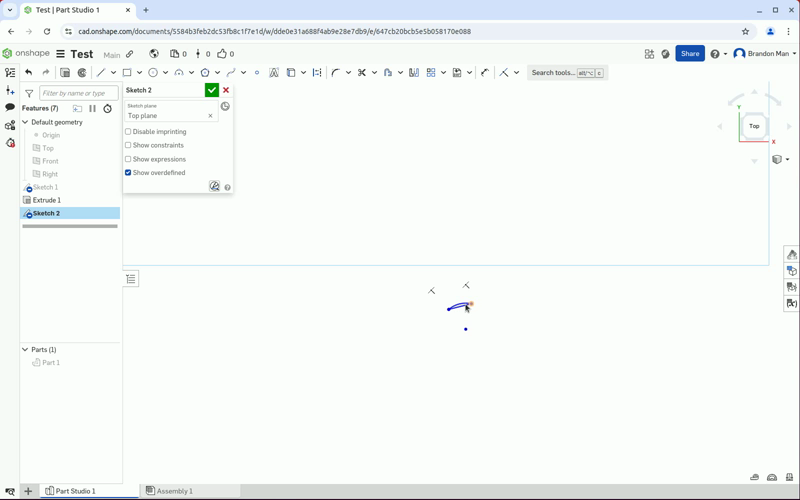
click(465, 303)
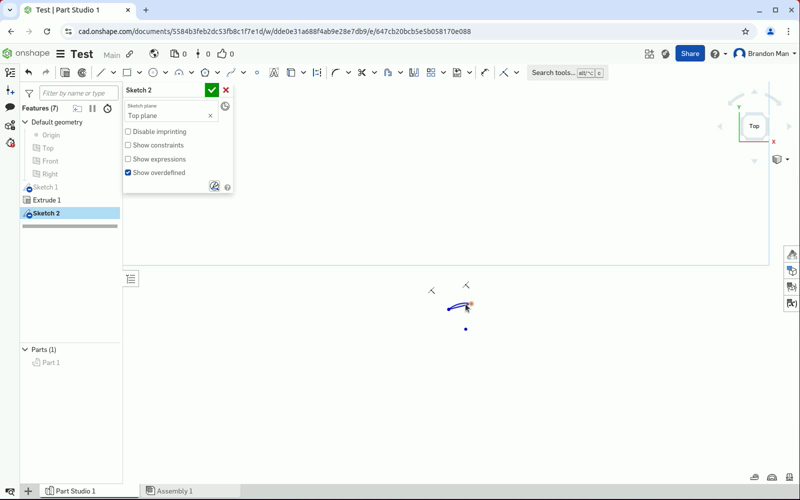
scroll(-6)
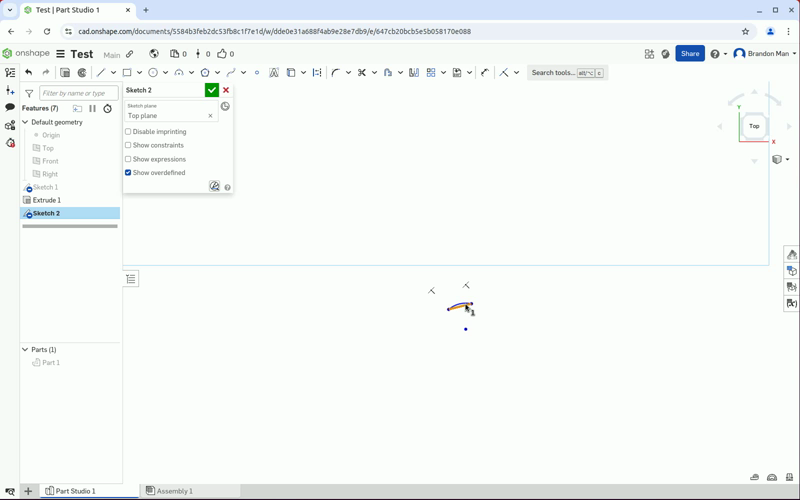
scroll(-6)
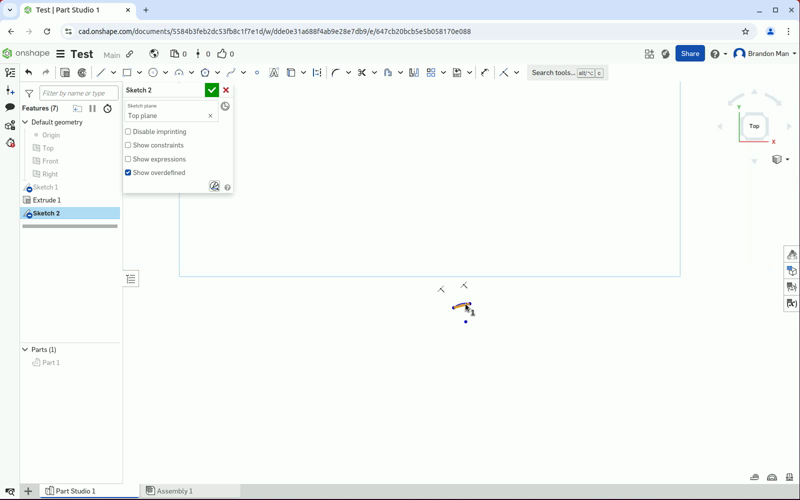
scroll(-6)
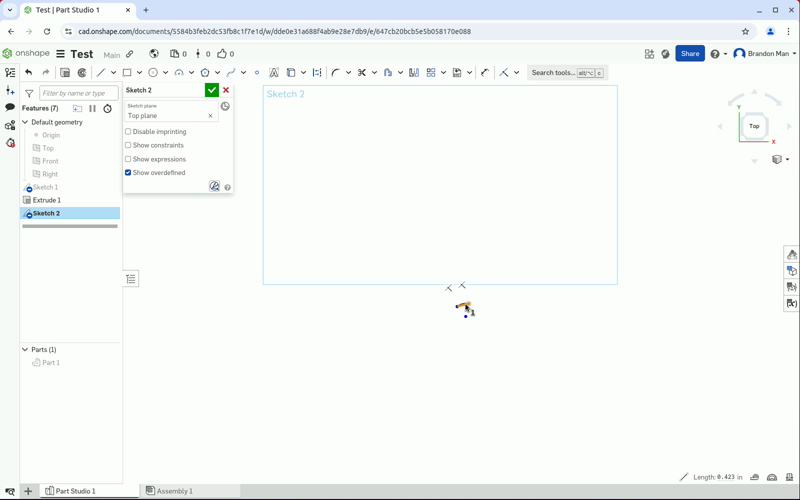
scroll(-6)
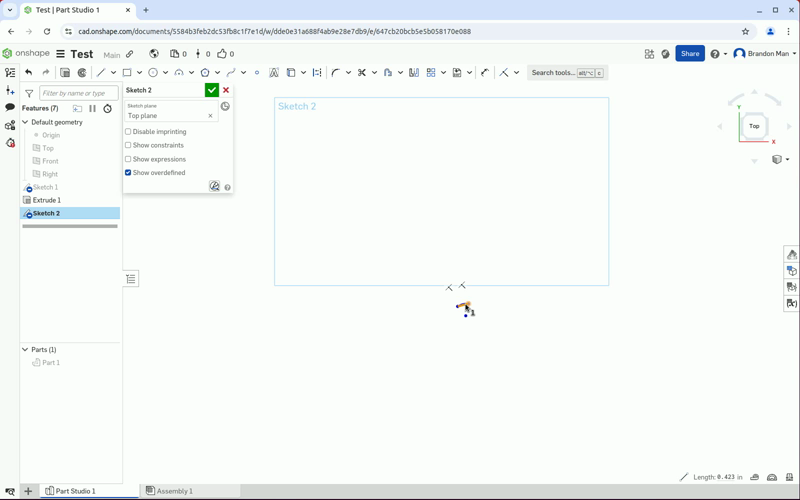
scroll(-6)
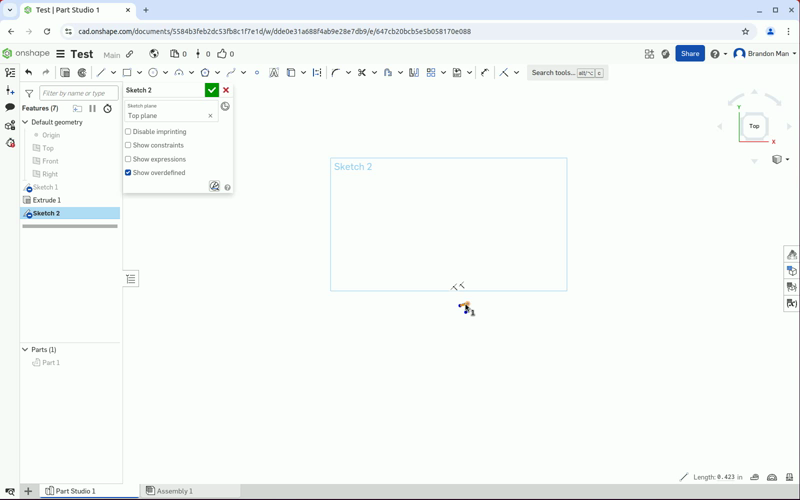
scroll(-6)
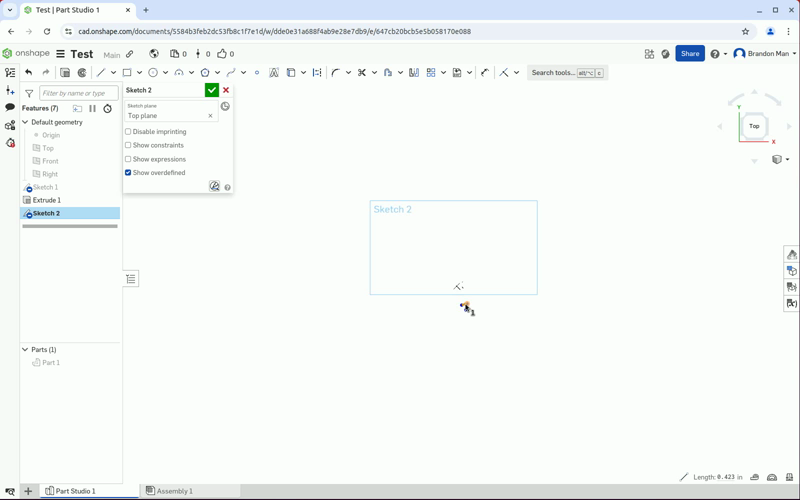
scroll(-6)
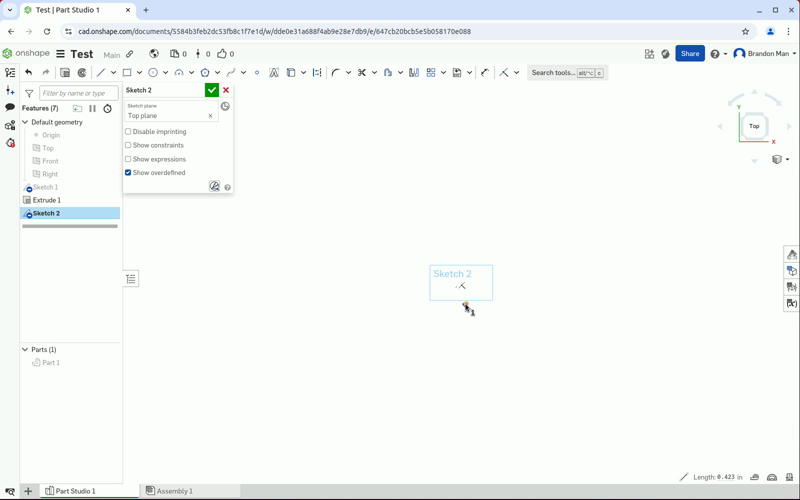
mouse_move(73, 352)
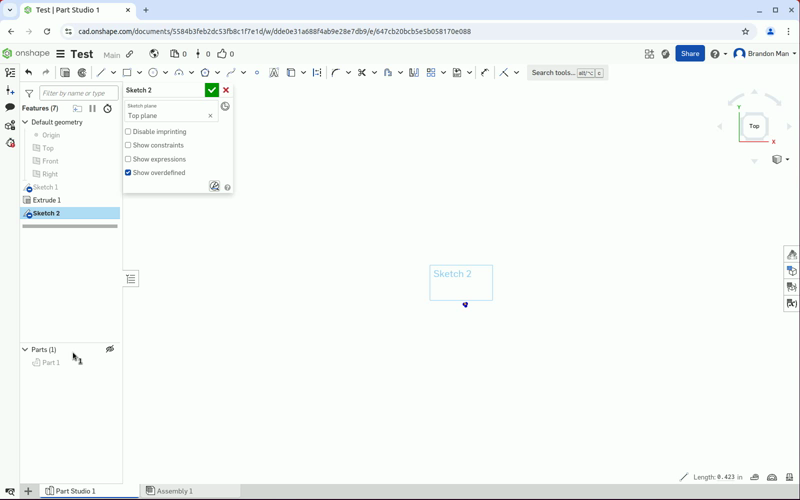
key(shift+y)
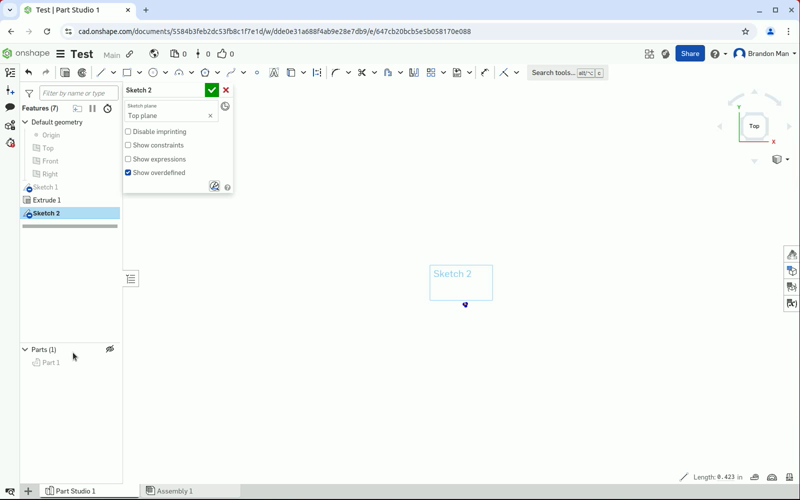
key(shift+e)
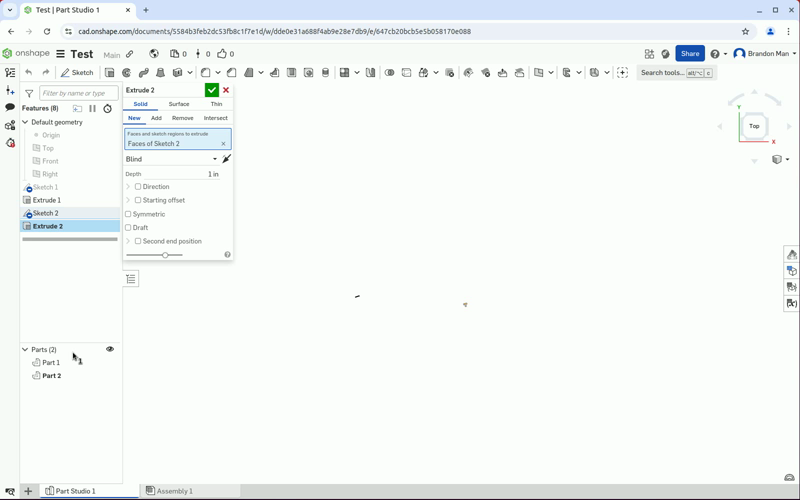
mouse_move(143, 106)
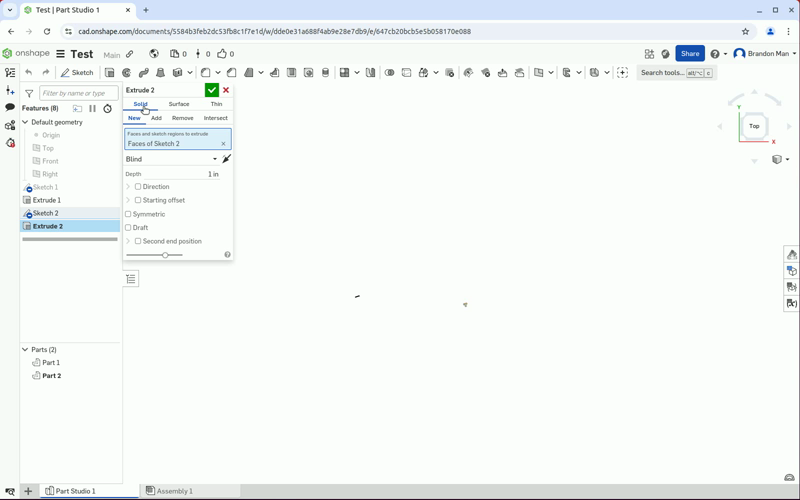
click(143, 106)
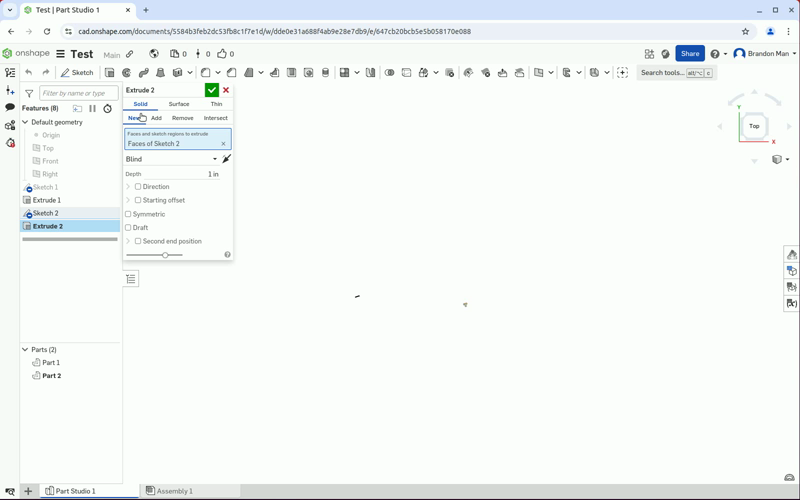
mouse_move(137, 120)
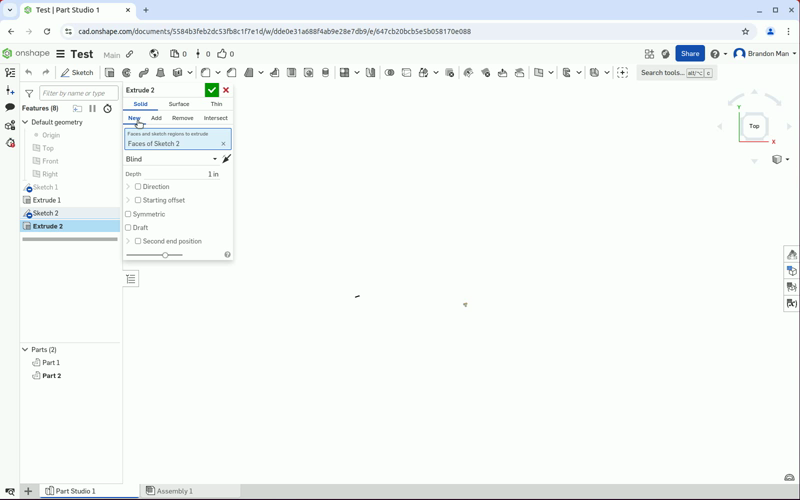
click(137, 120)
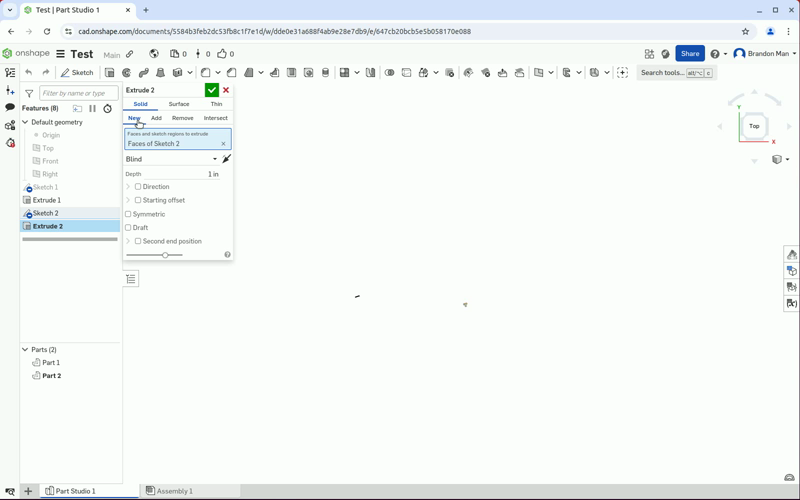
key(tab, 4)
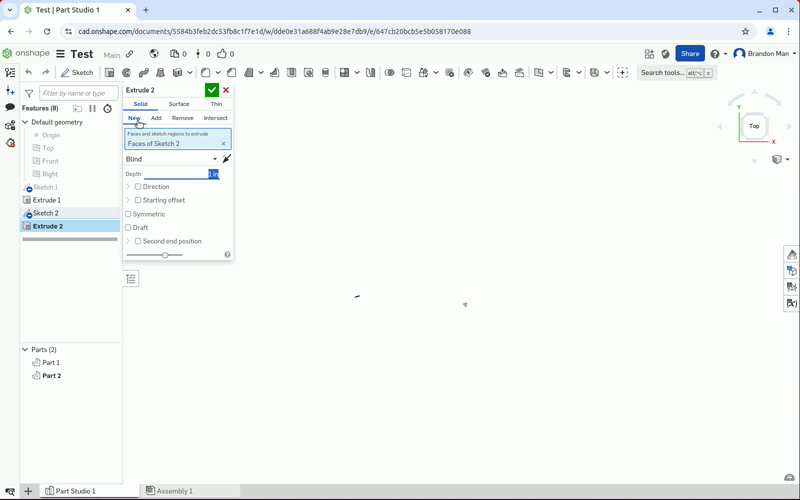
text(1.926)
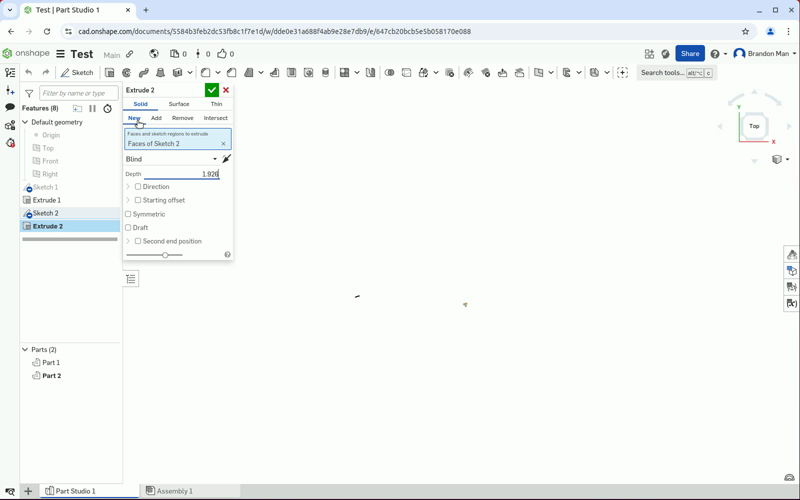
key(tab, 3)
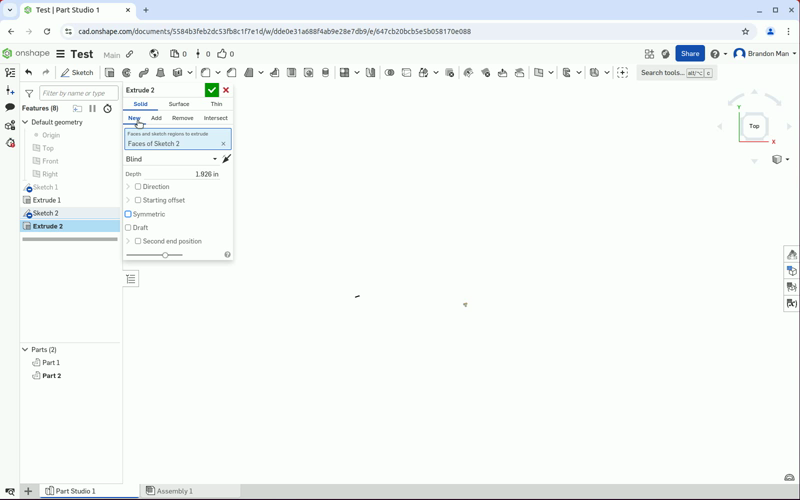
key(space)
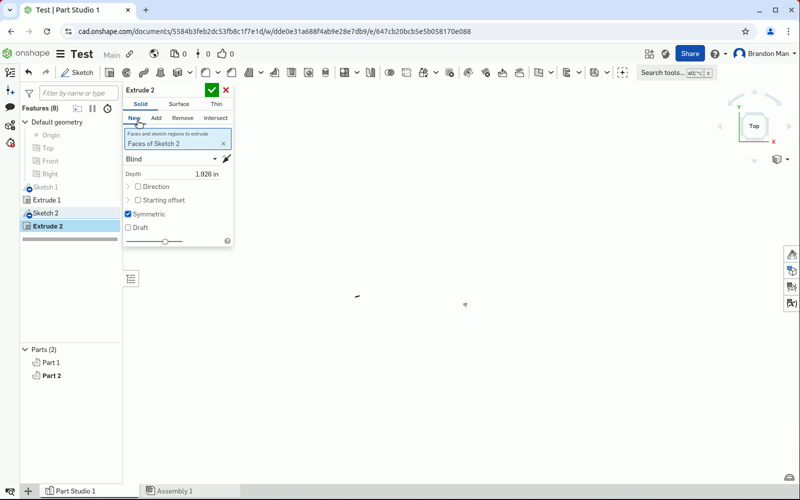
key(enter)
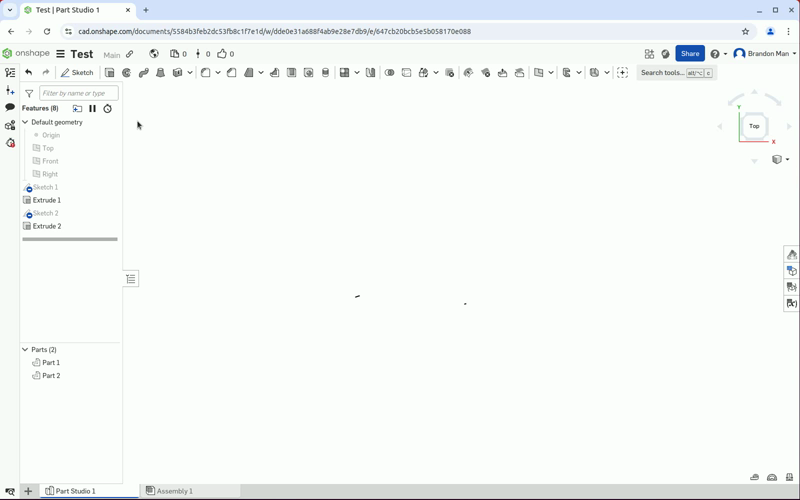
key(shift+h)
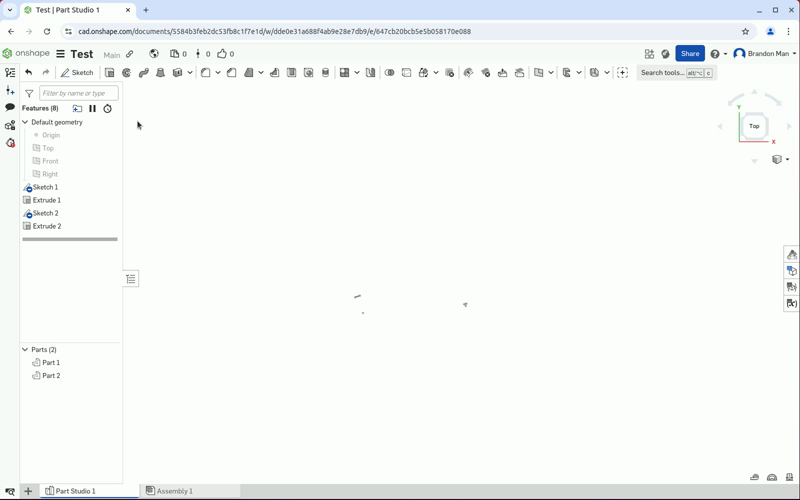
key(shift+h)
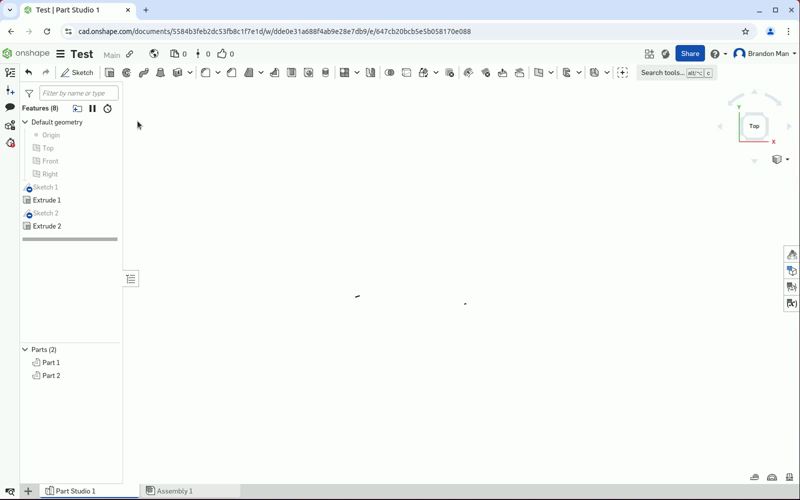
mouse_move(73, 189)
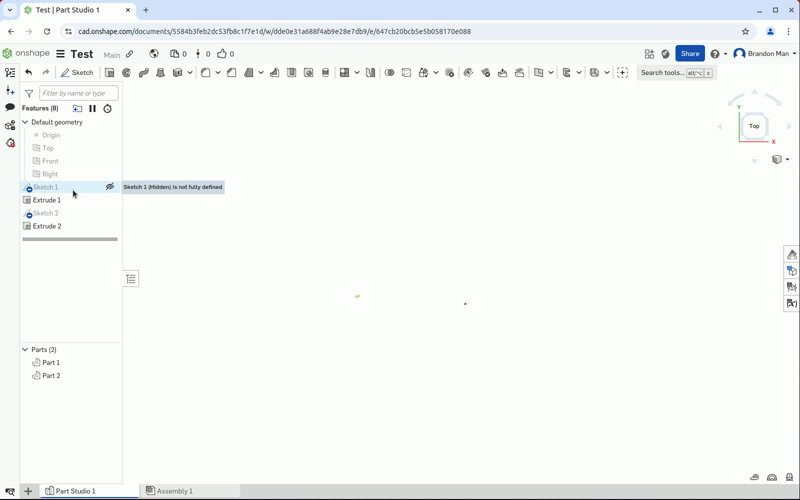
click(73, 189)
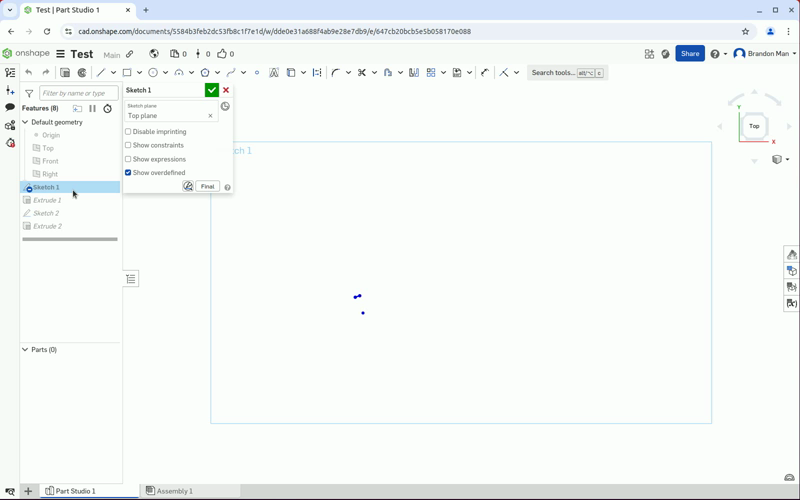
mouse_move(229, 92)
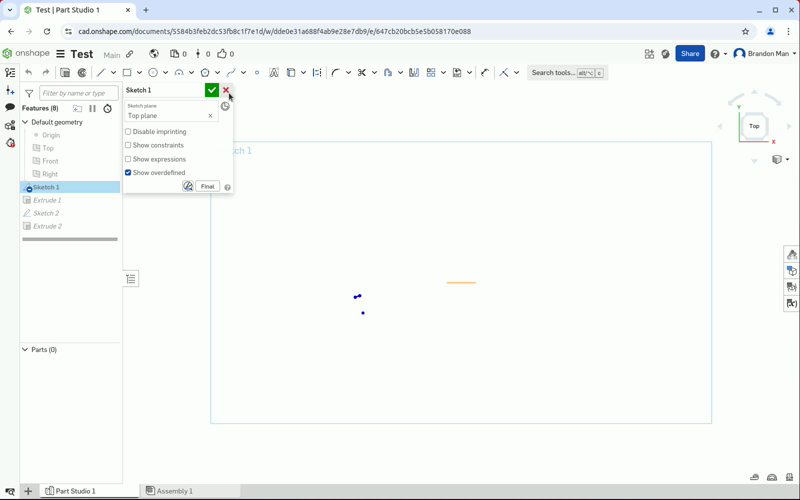
click(229, 92)
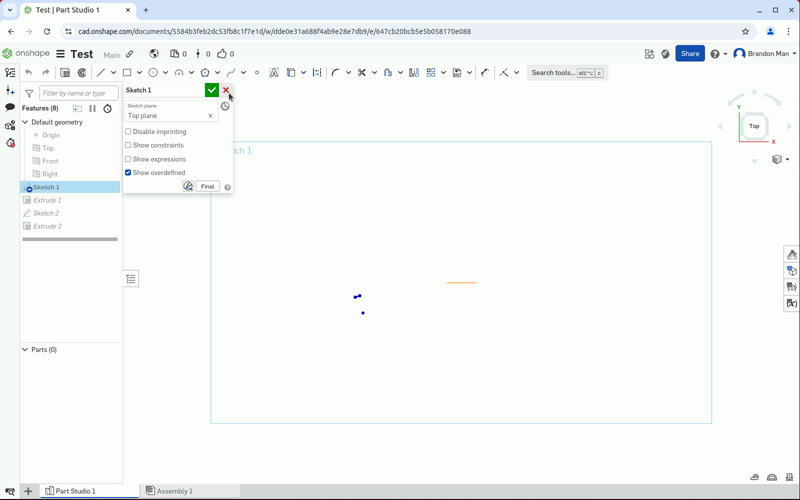
key(shift+s)
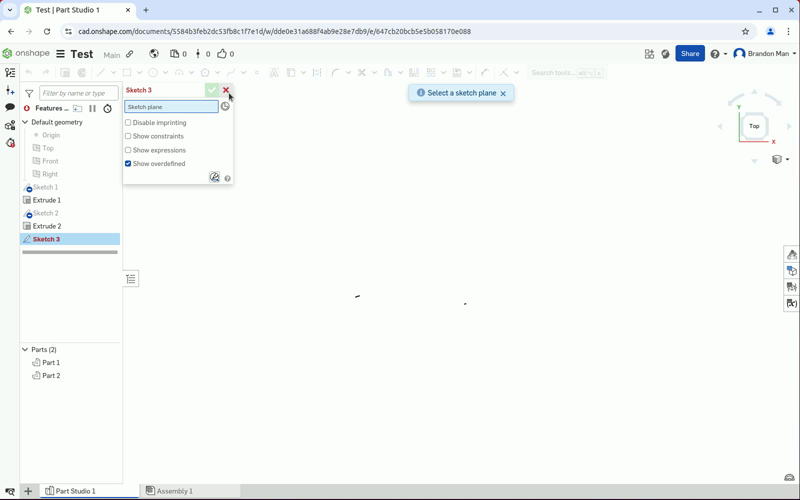
mouse_move(73, 150)
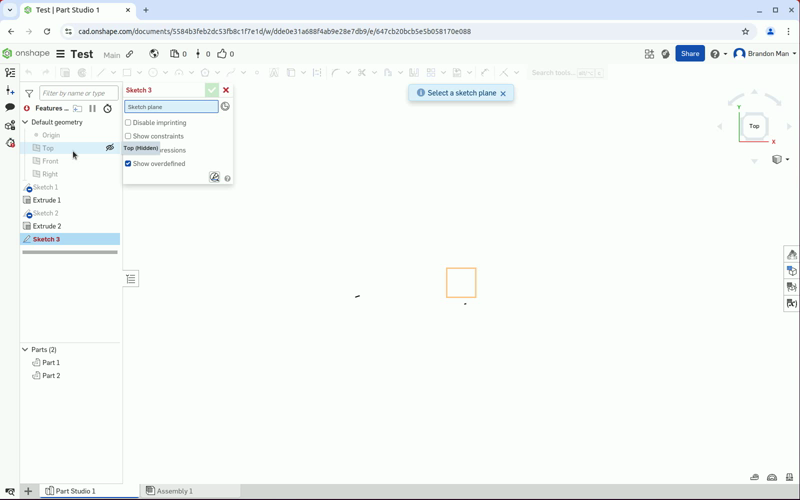
click(73, 150)
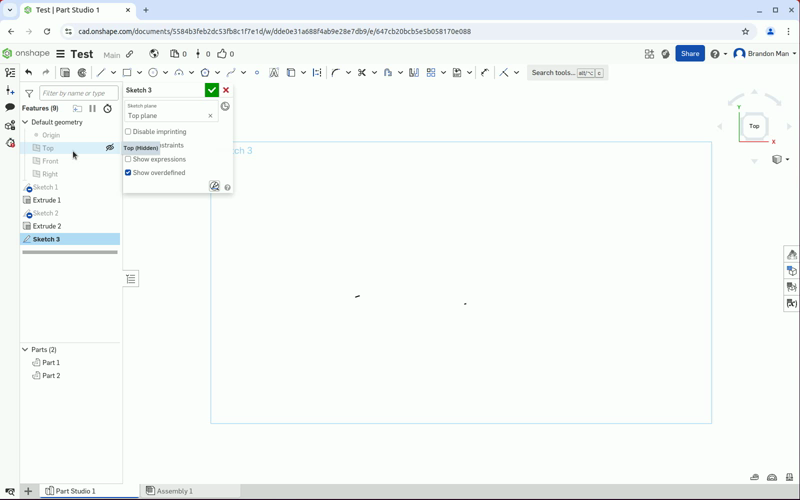
mouse_move(73, 352)
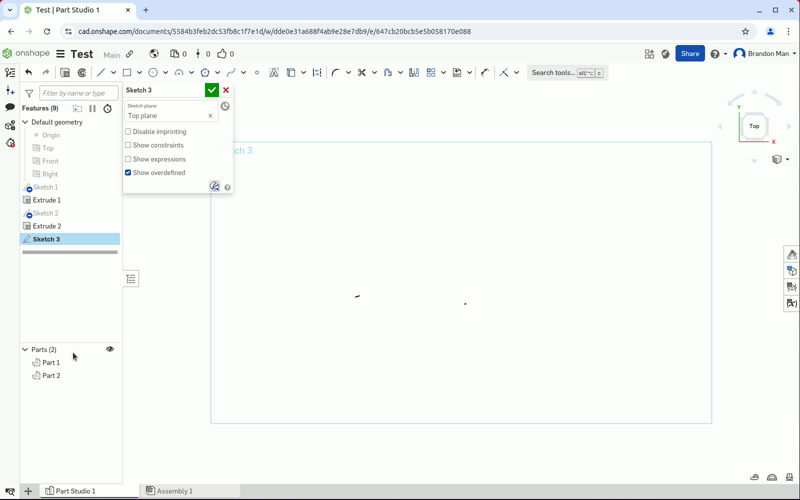
key(y)
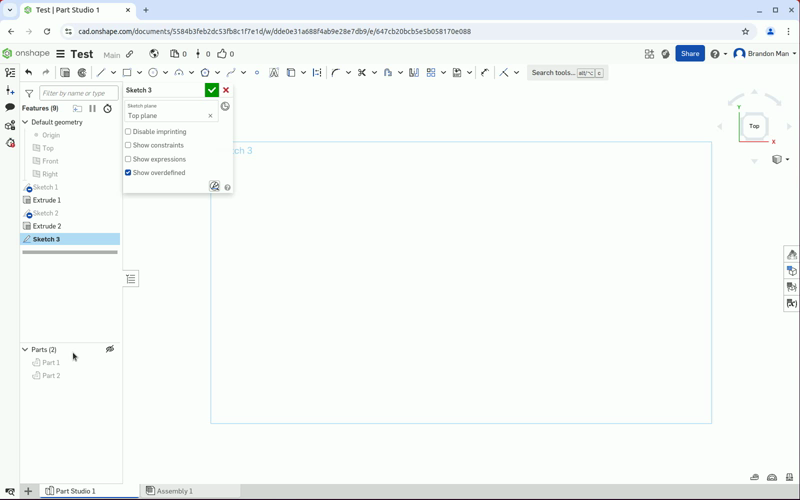
key(c)
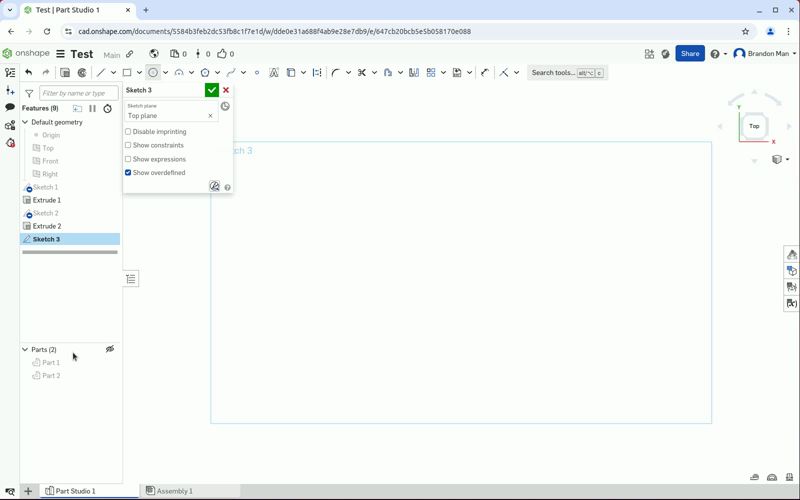
key_down(shift)
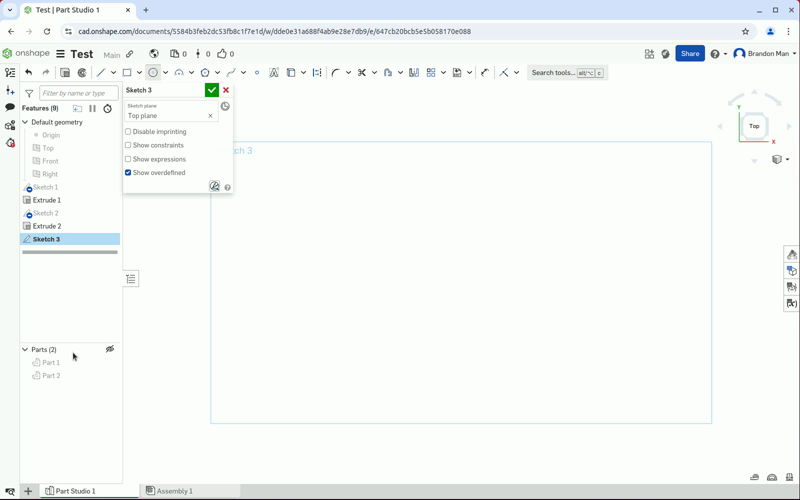
mouse_move(461, 215)
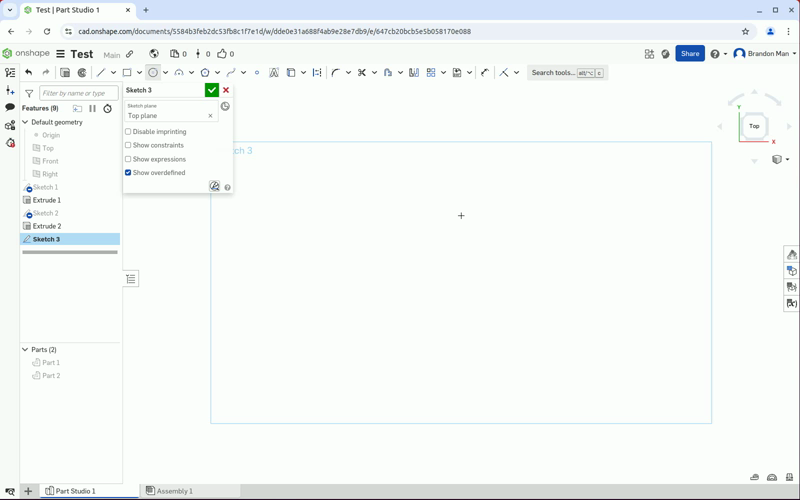
click(461, 215)
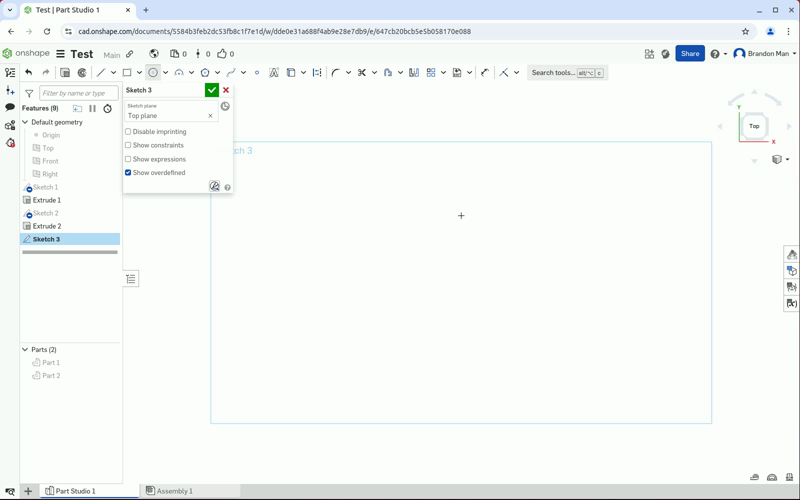
key_up(shift)
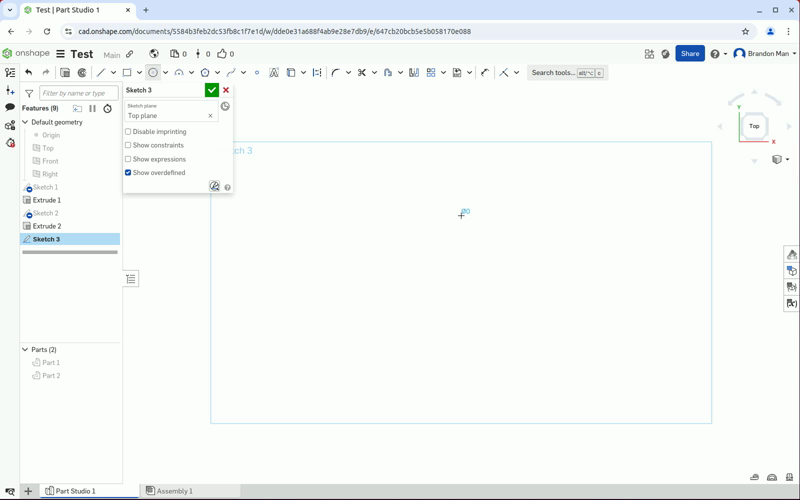
mouse_move(474, 215)
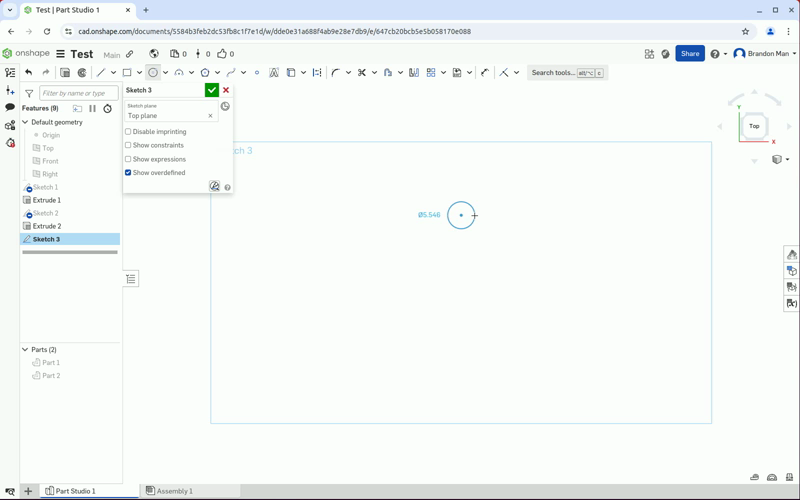
click(474, 215)
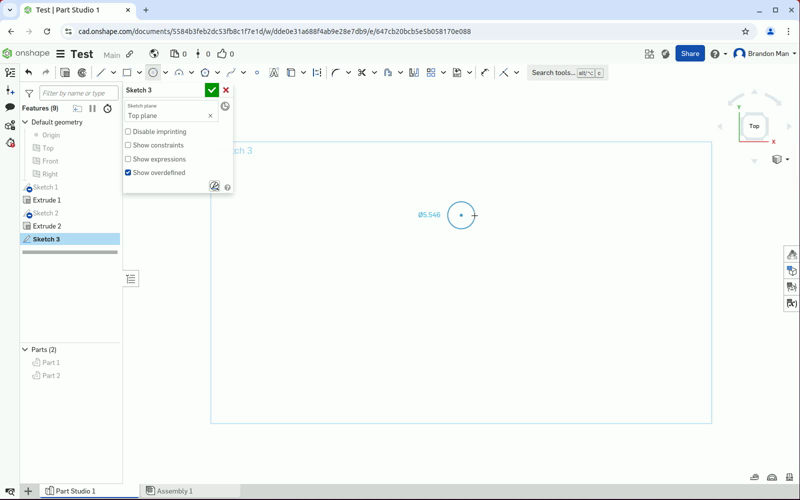
key(esc)
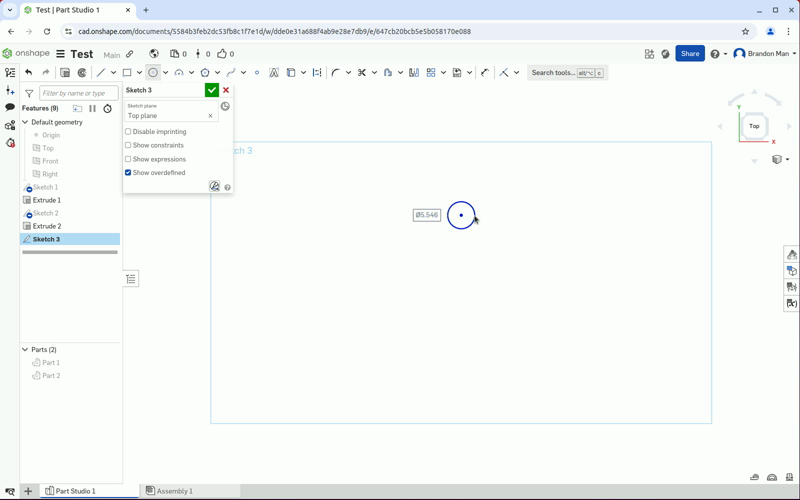
key(c)
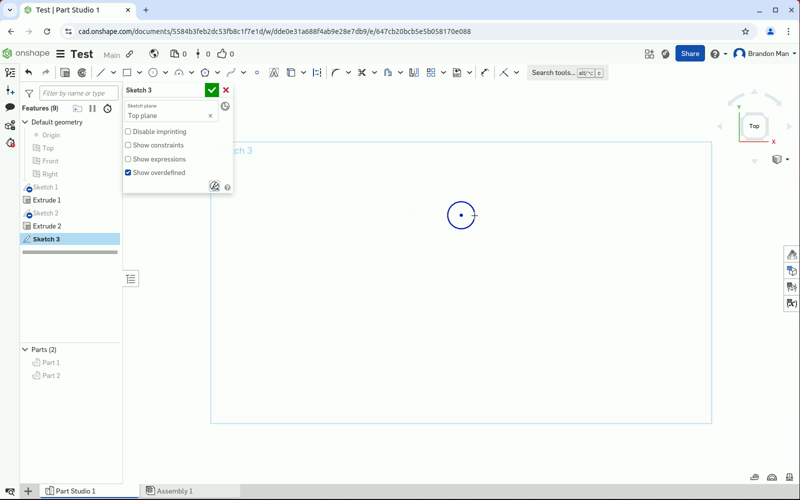
key_down(shift)
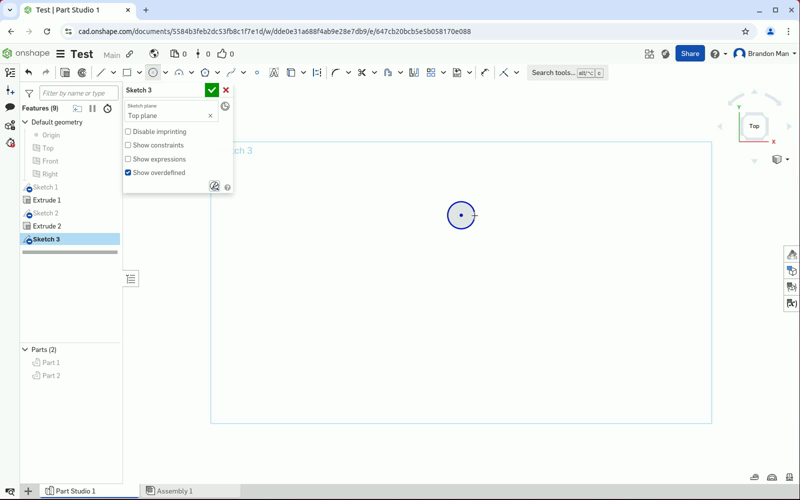
mouse_move(461, 215)
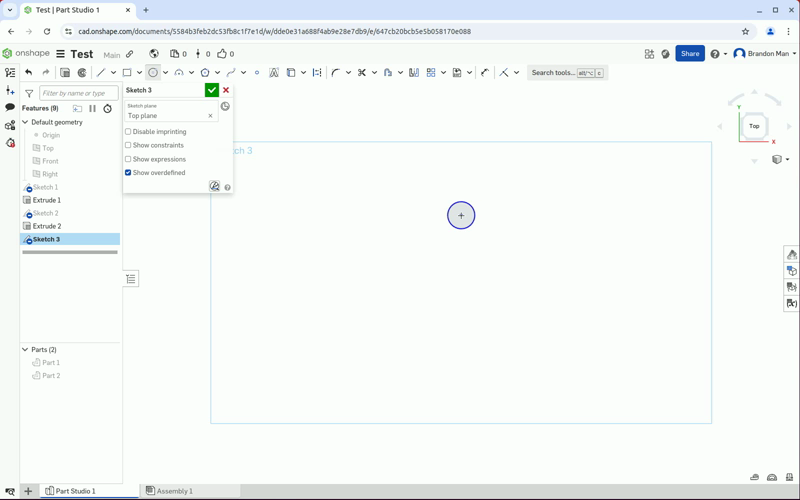
click(461, 215)
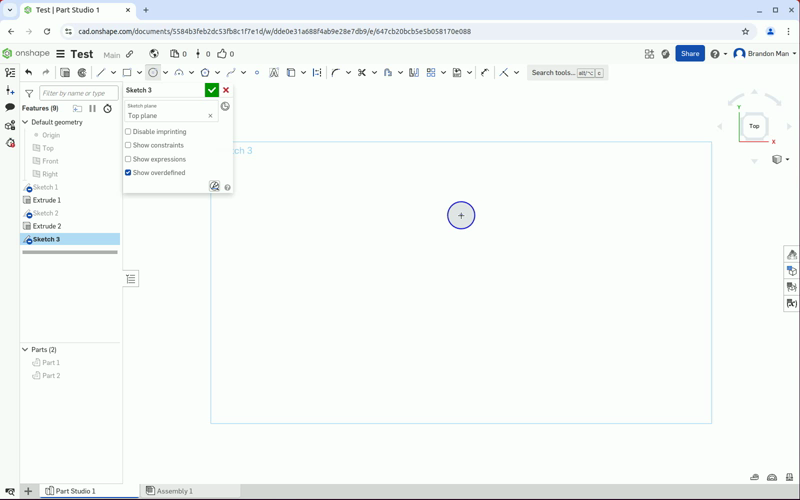
key_up(shift)
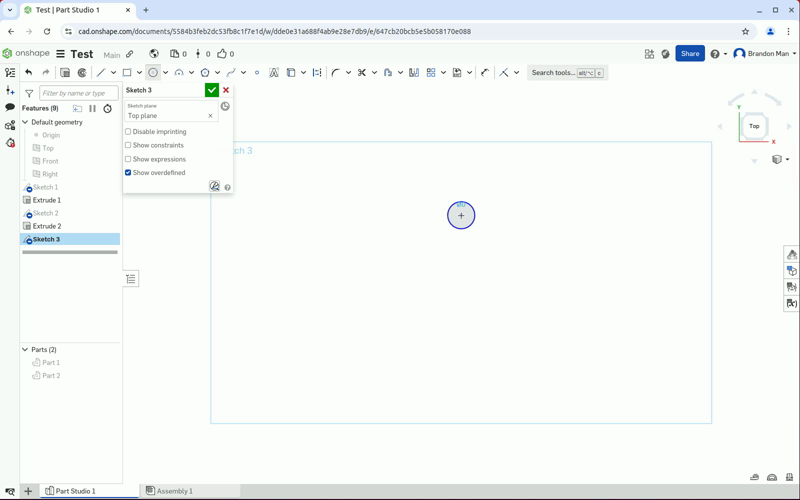
mouse_move(468, 215)
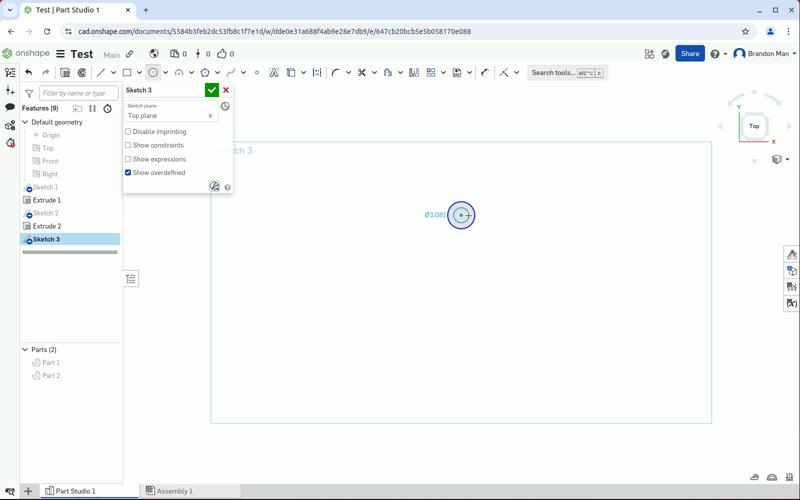
click(468, 215)
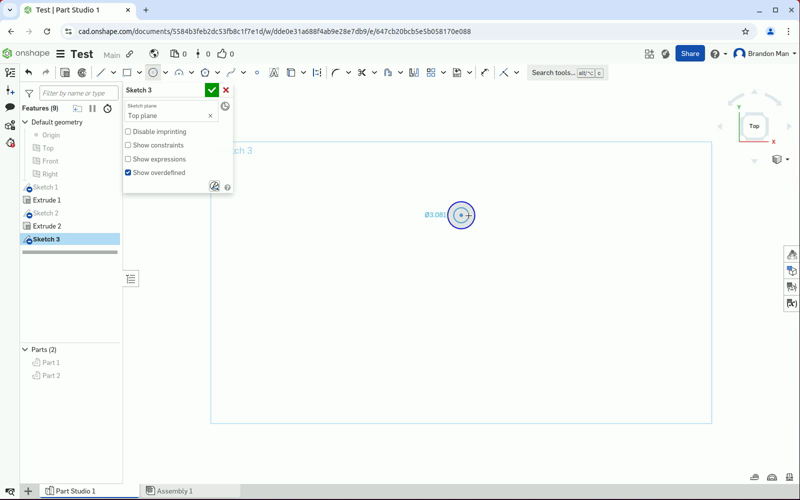
key(esc)
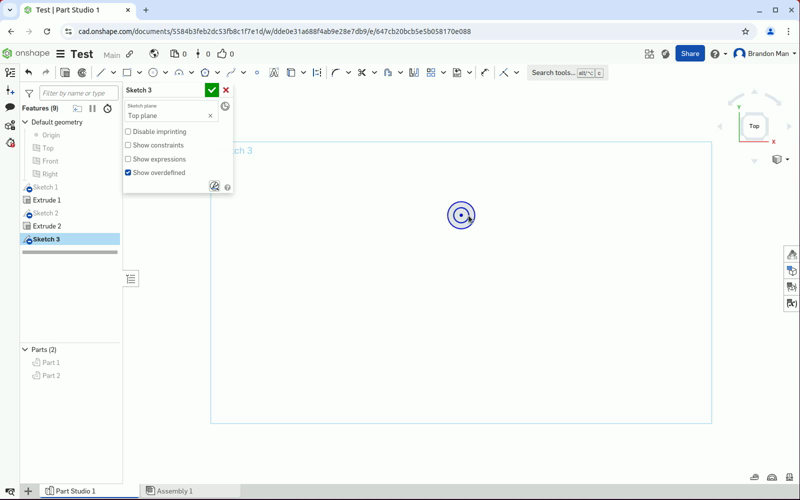
mouse_move(471, 211)
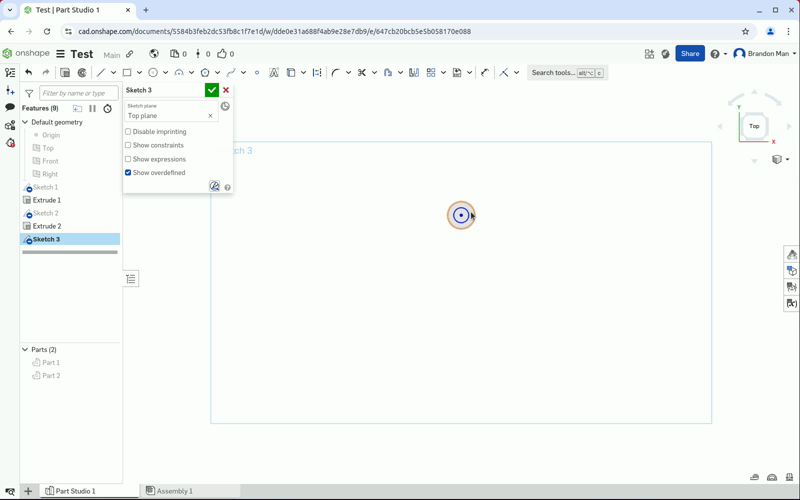
scroll(6)
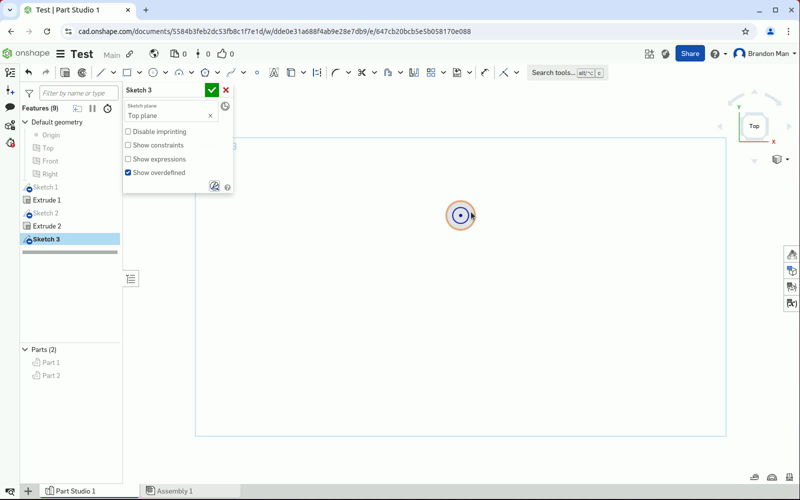
scroll(6)
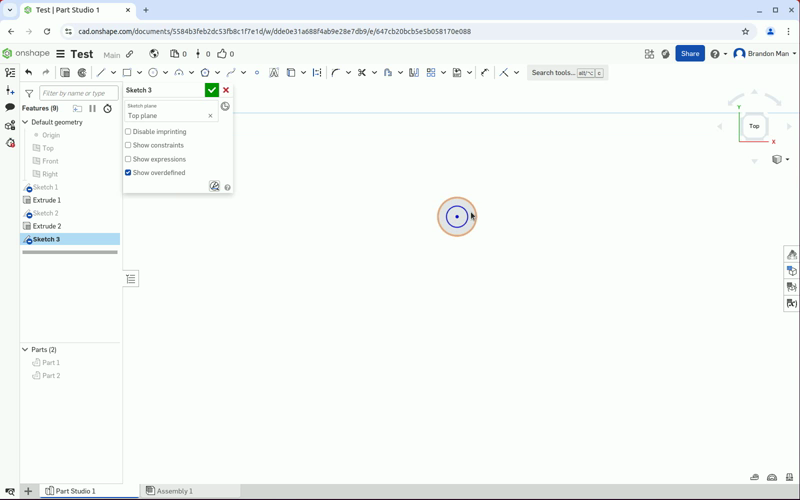
scroll(6)
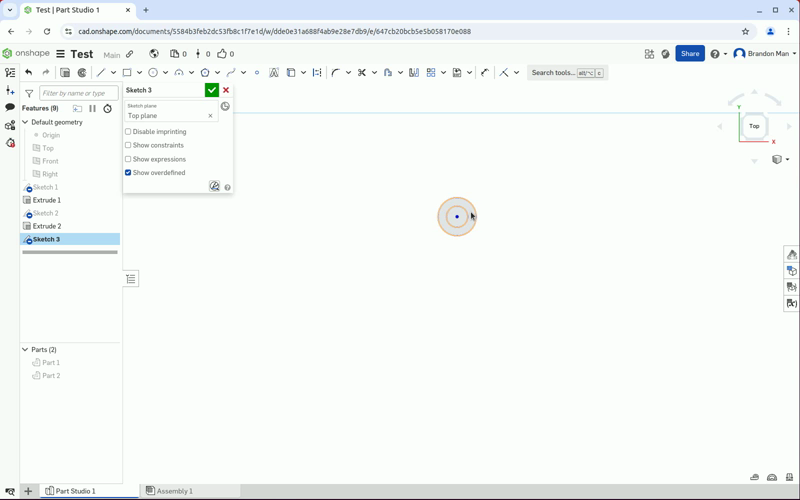
scroll(6)
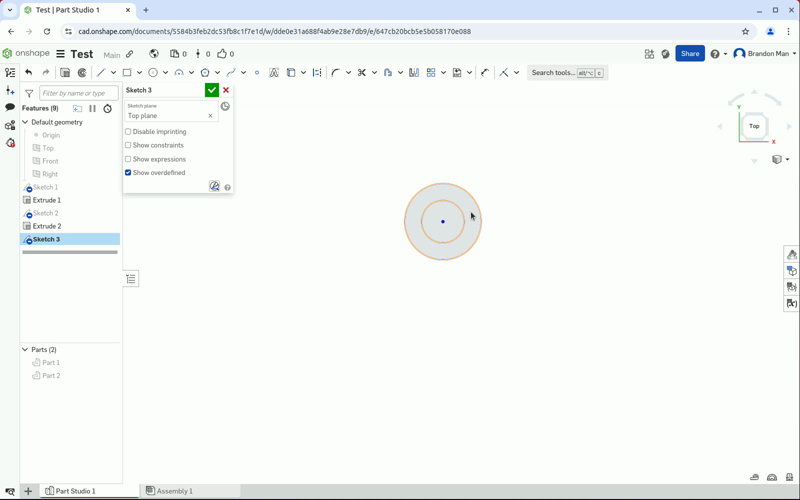
scroll(6)
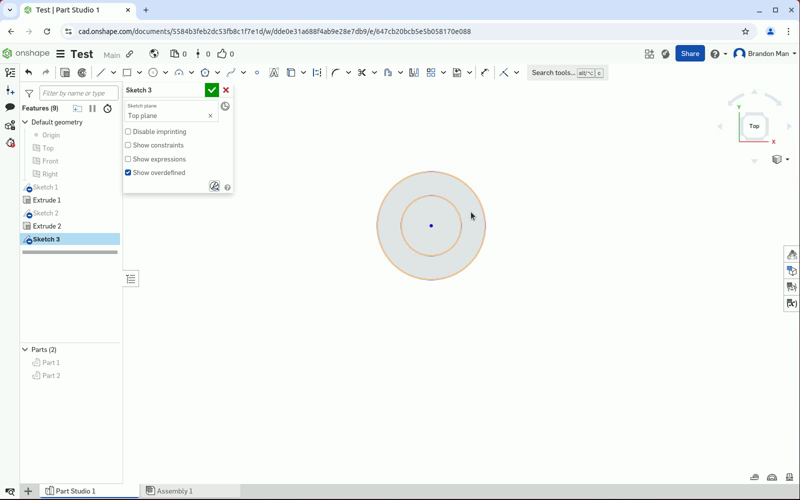
scroll(6)
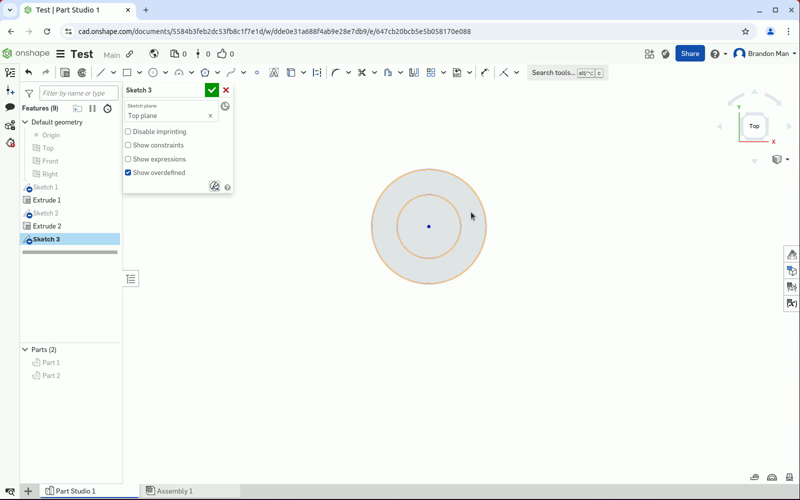
scroll(6)
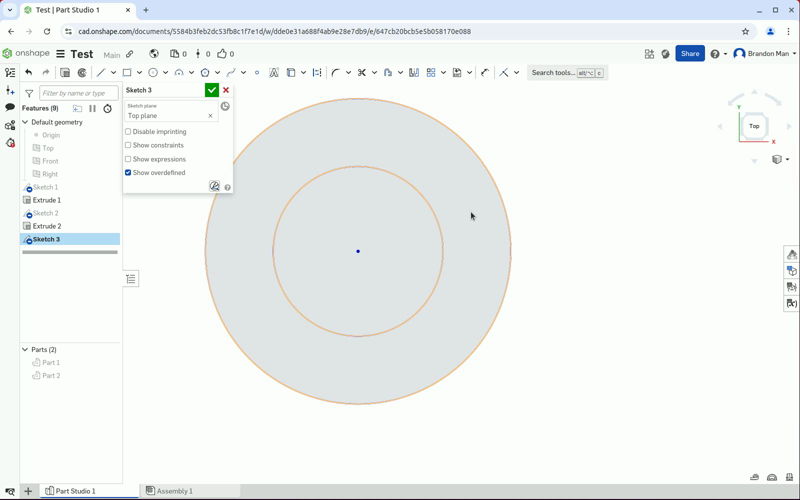
click(471, 211)
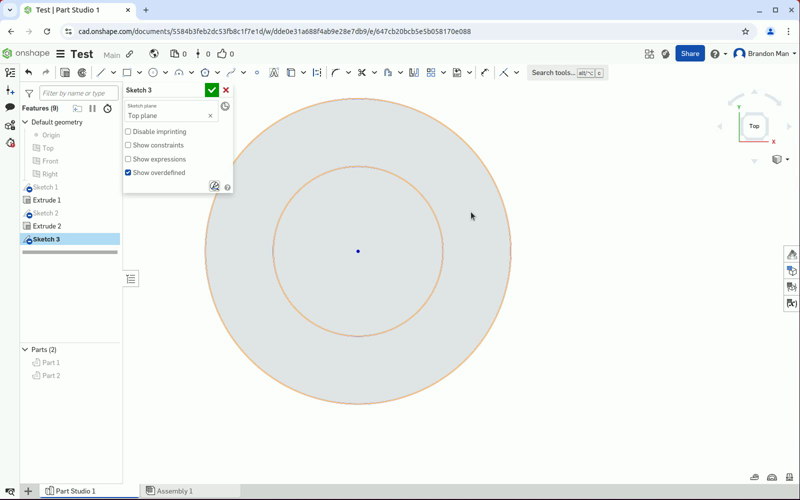
scroll(-6)
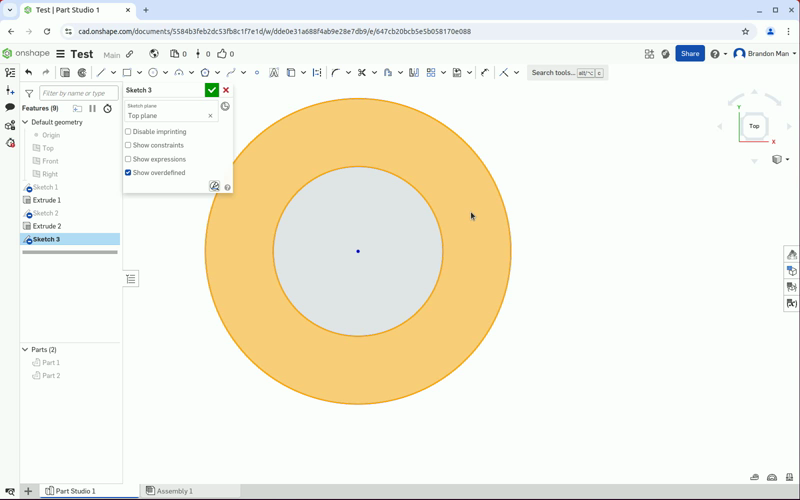
scroll(-6)
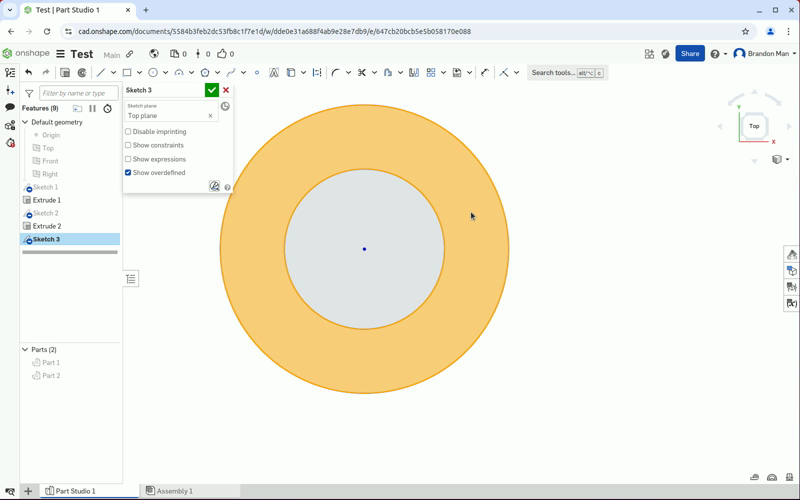
scroll(-6)
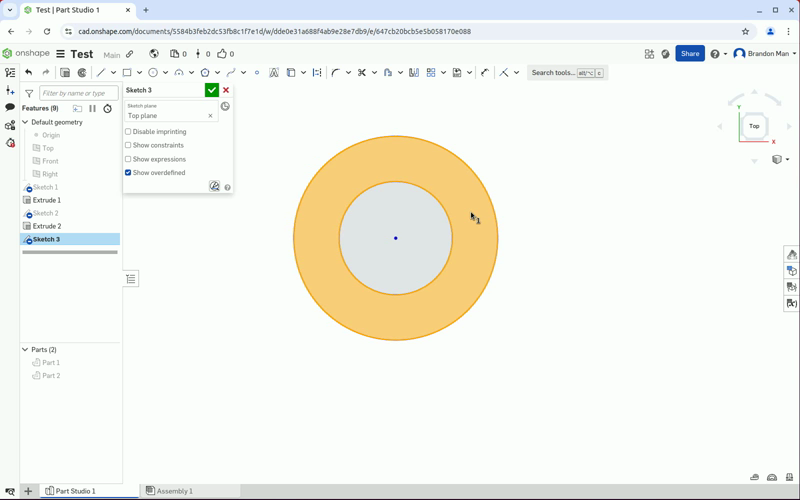
scroll(-6)
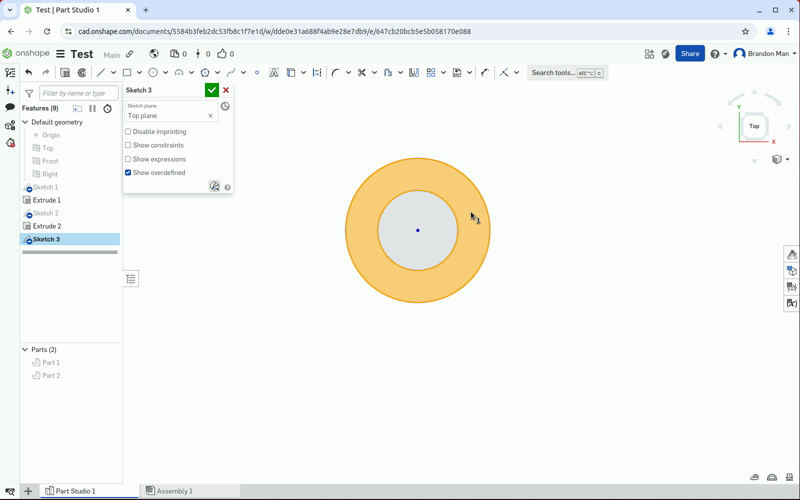
scroll(-6)
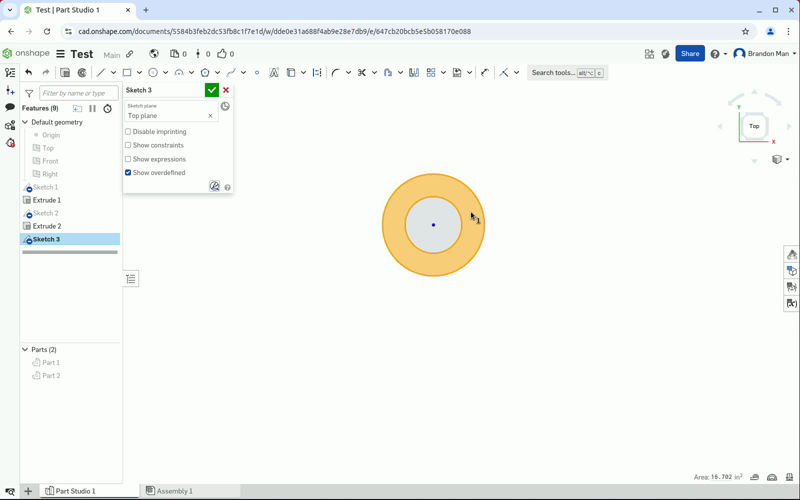
scroll(-6)
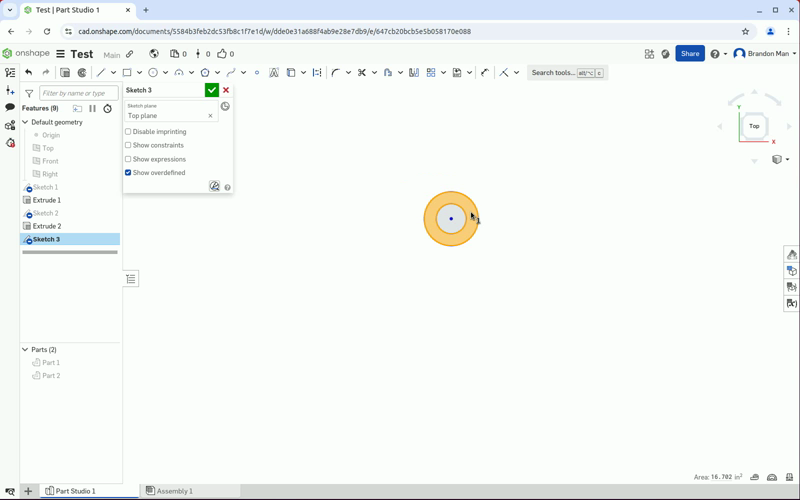
scroll(-6)
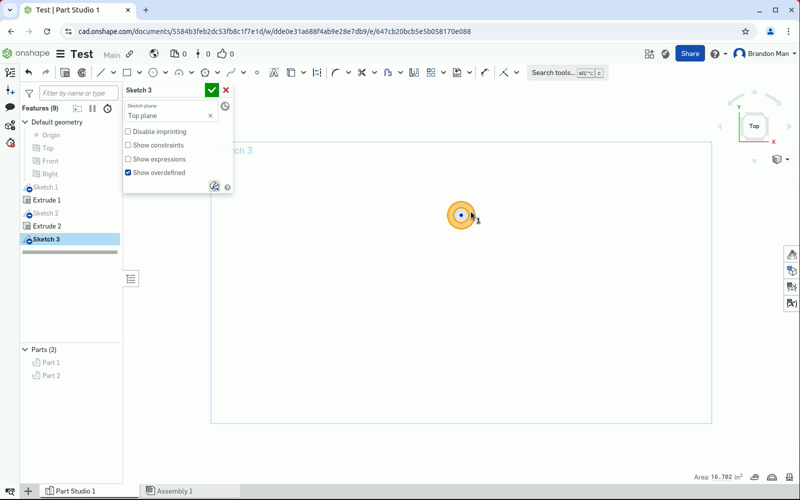
mouse_move(73, 352)
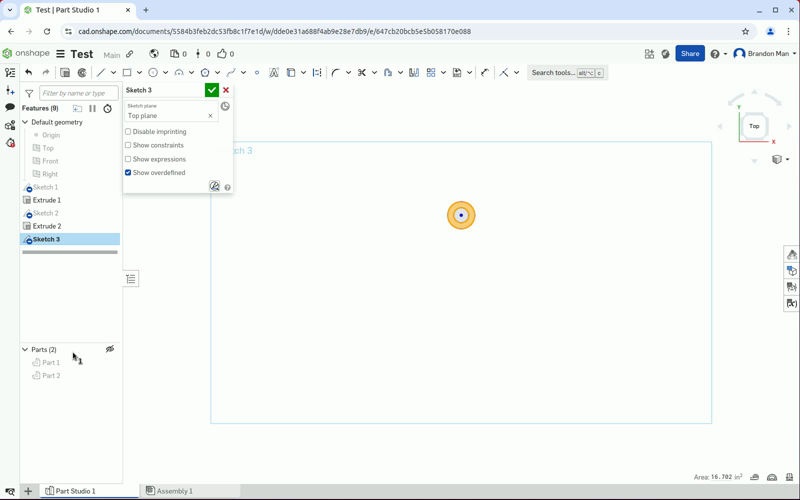
key(shift+y)
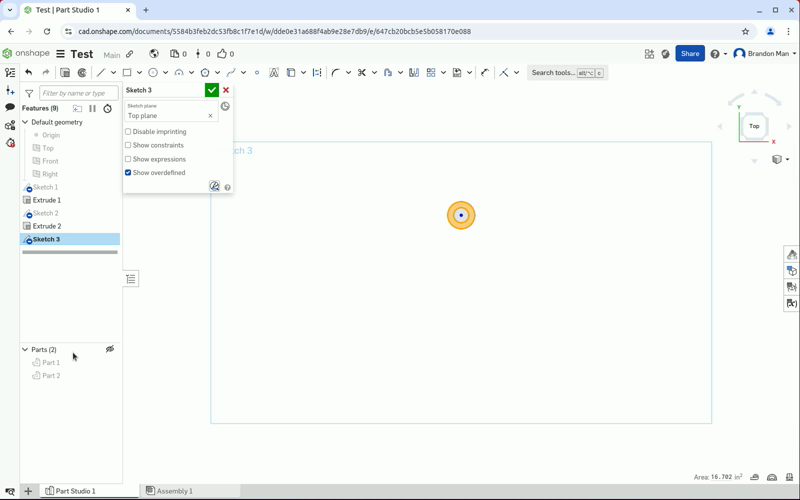
key(shift+e)
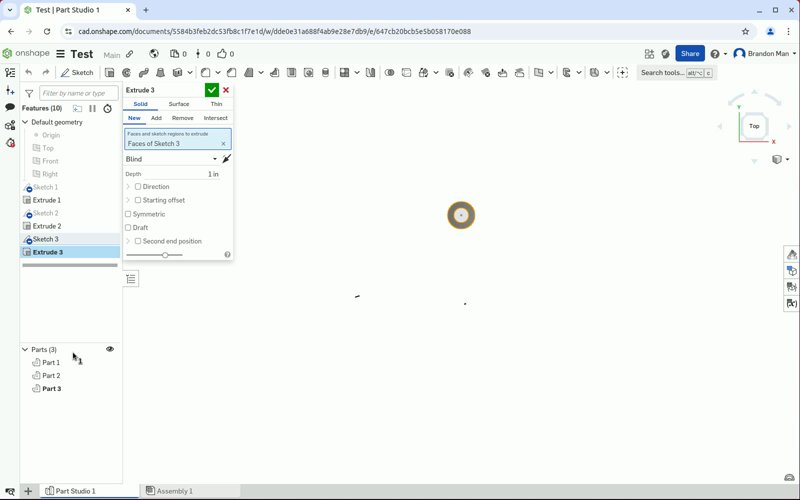
mouse_move(143, 106)
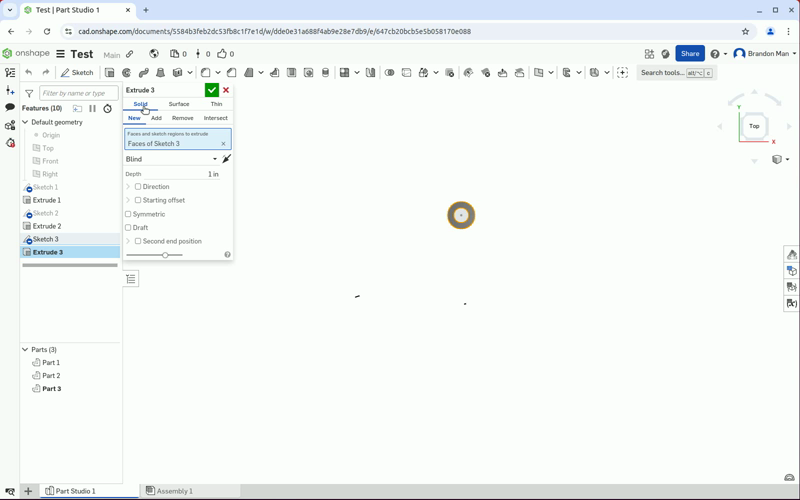
click(143, 106)
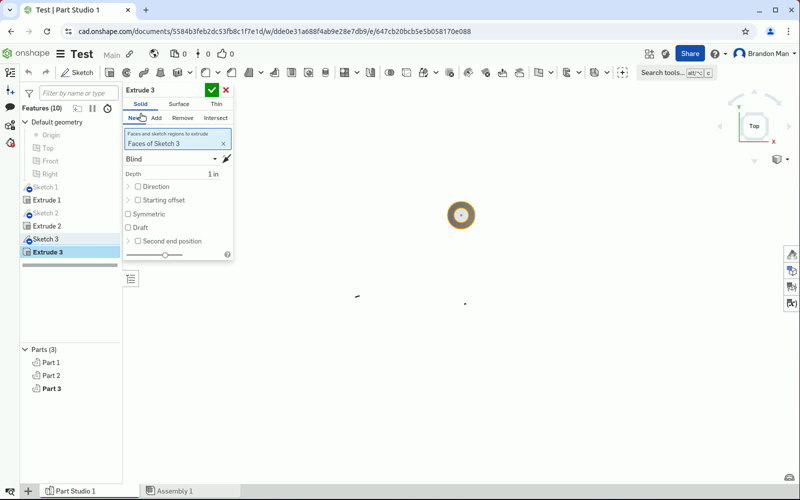
mouse_move(137, 120)
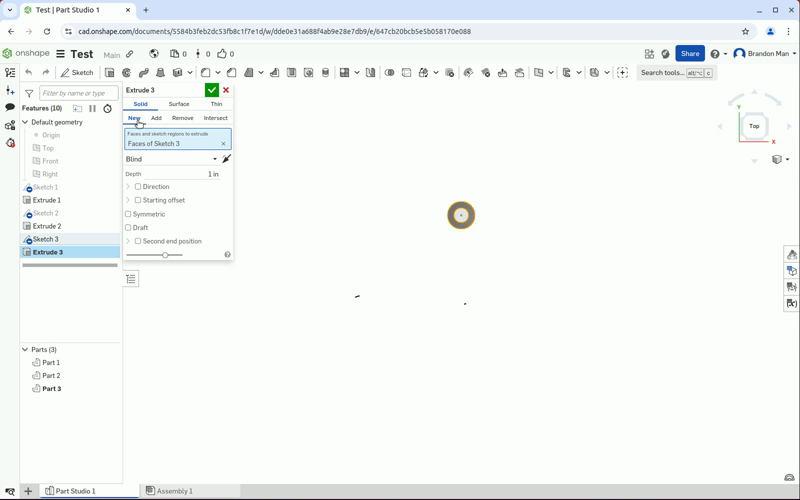
click(137, 120)
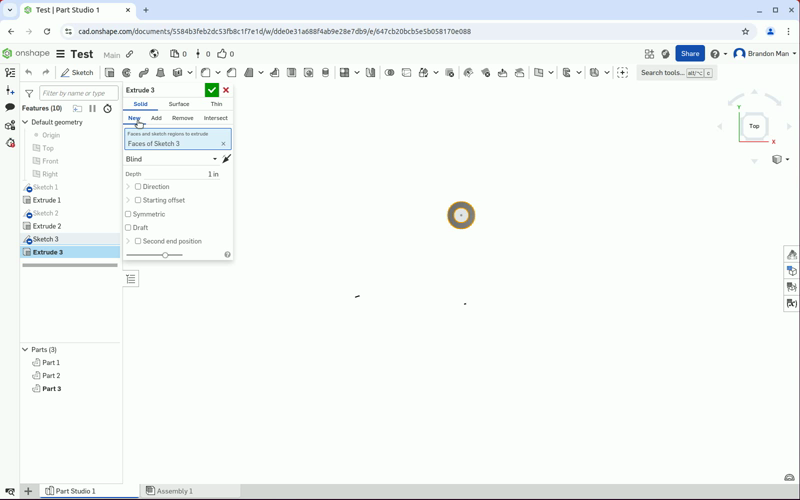
key(tab, 4)
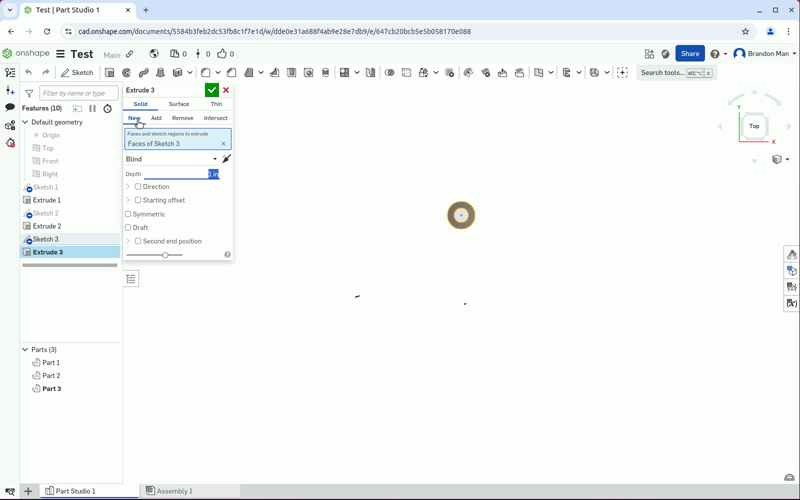
text(1.926)
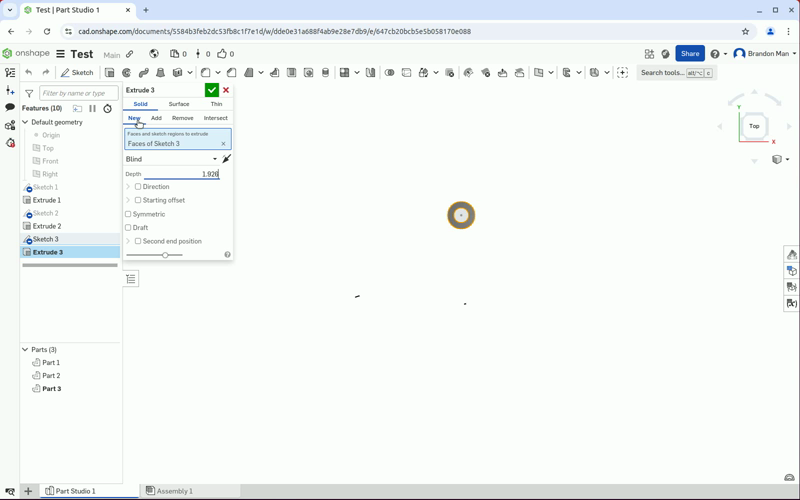
key(tab, 3)
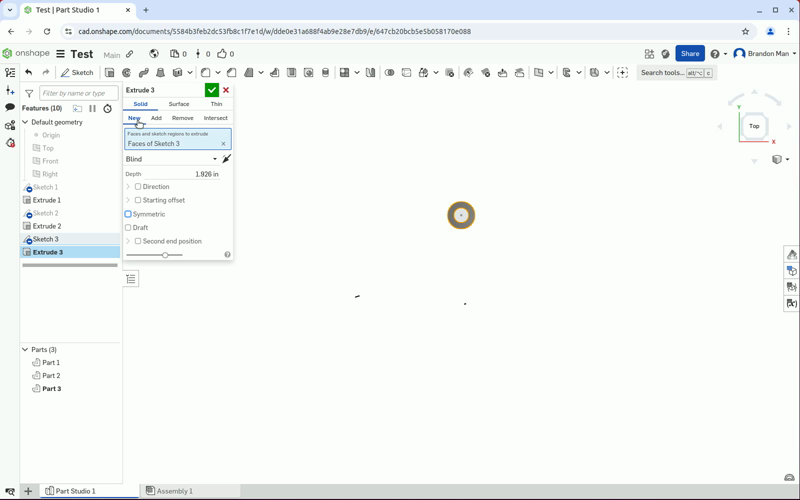
key(space)
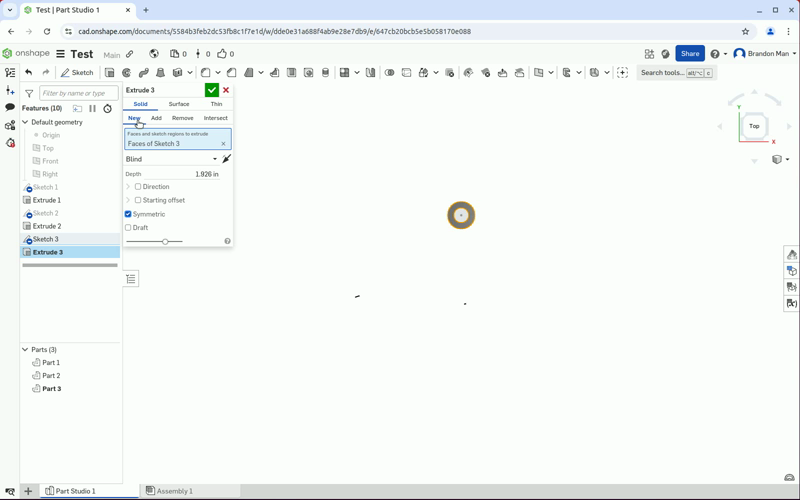
key(enter)
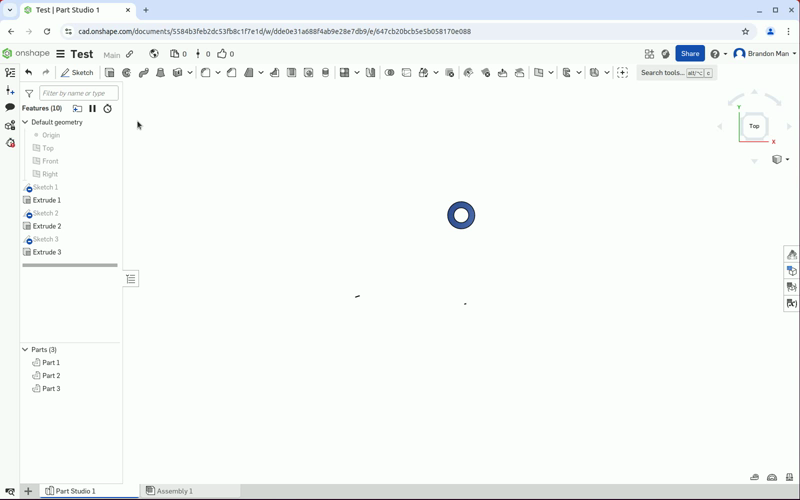
key(shift+h)
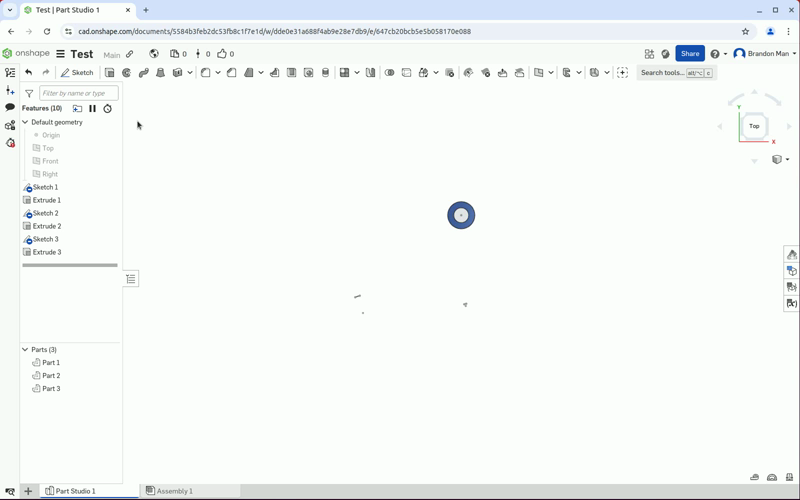
key(shift+h)
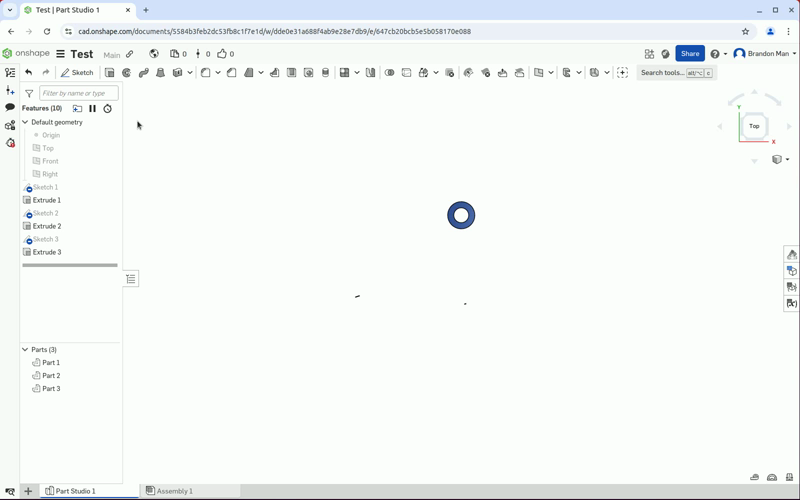
mouse_move(73, 189)
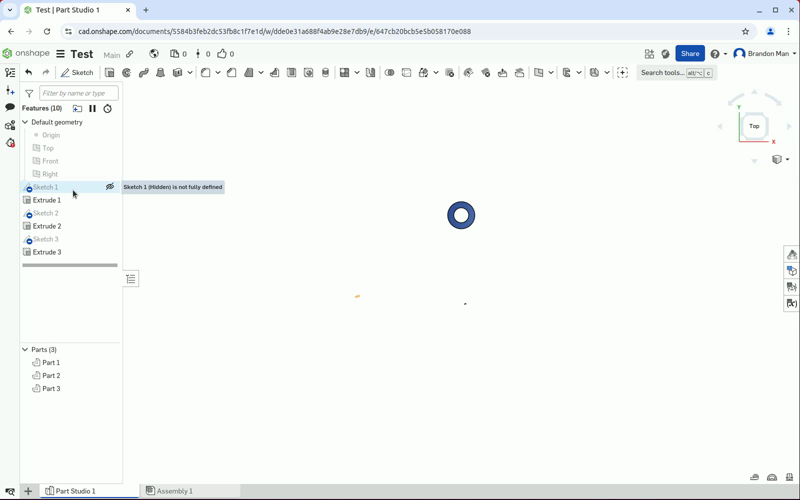
click(73, 189)
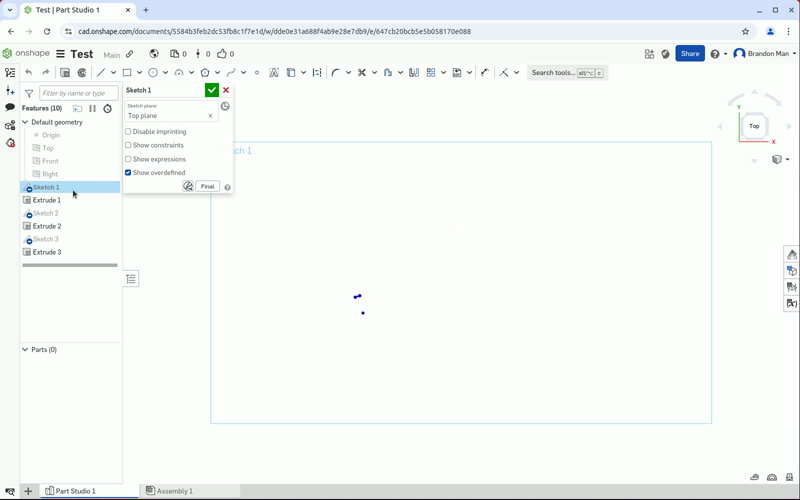
mouse_move(229, 92)
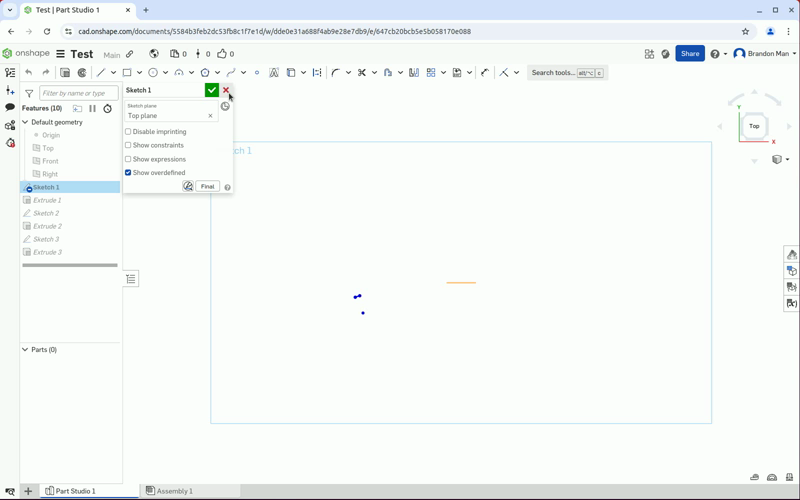
click(229, 92)
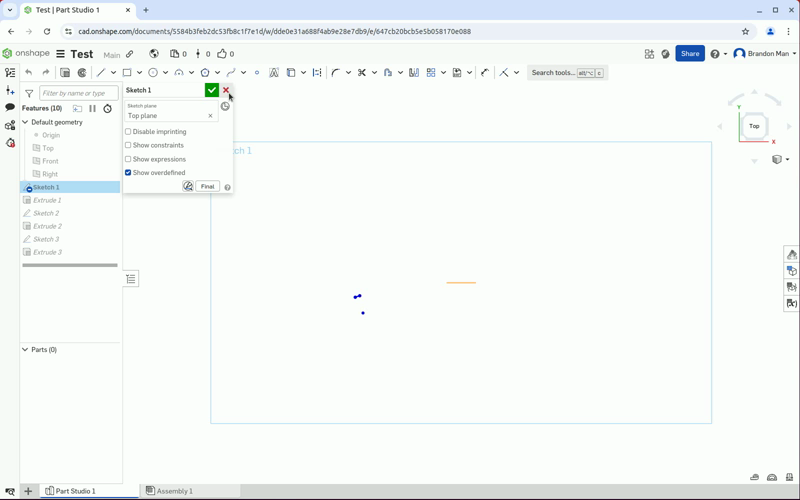
key(shift+s)
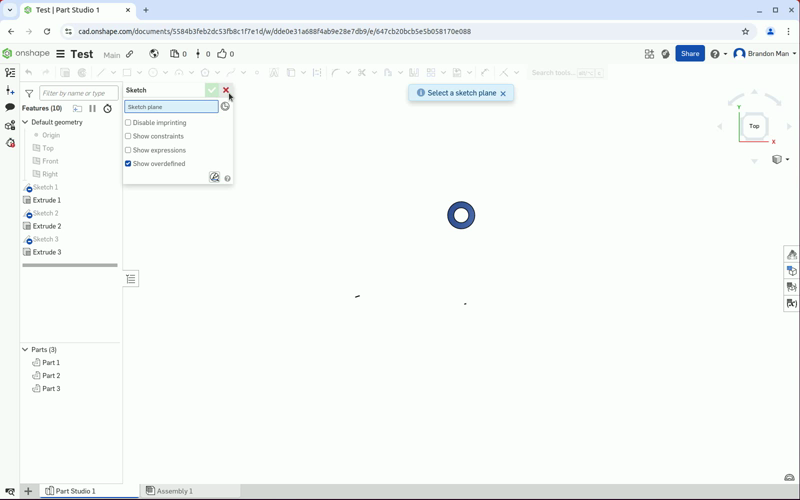
mouse_move(73, 150)
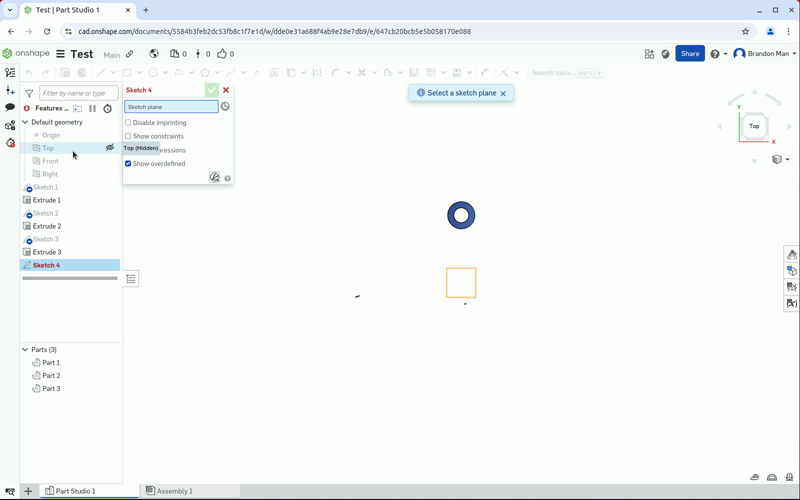
click(73, 150)
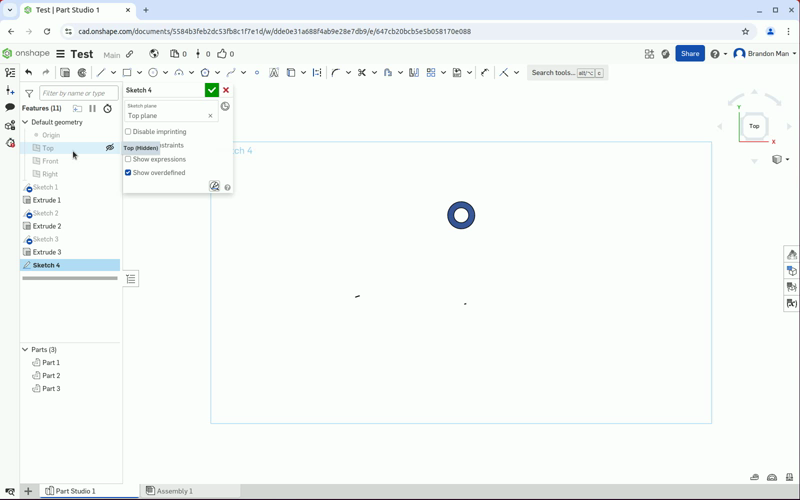
mouse_move(73, 352)
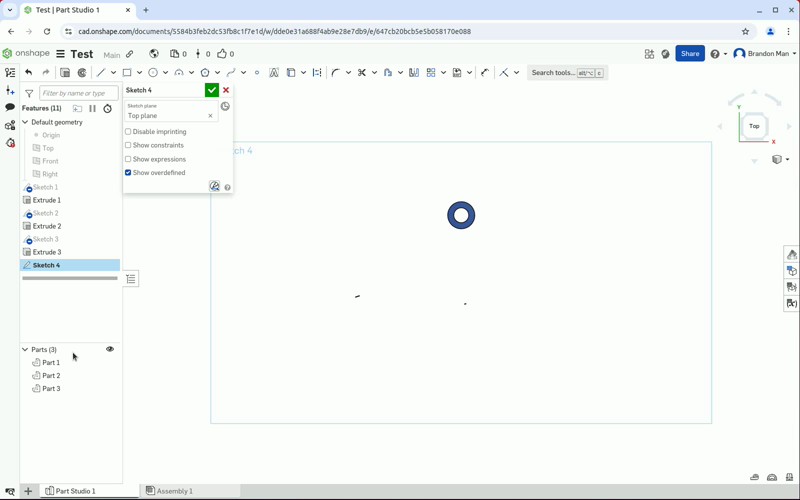
key(y)
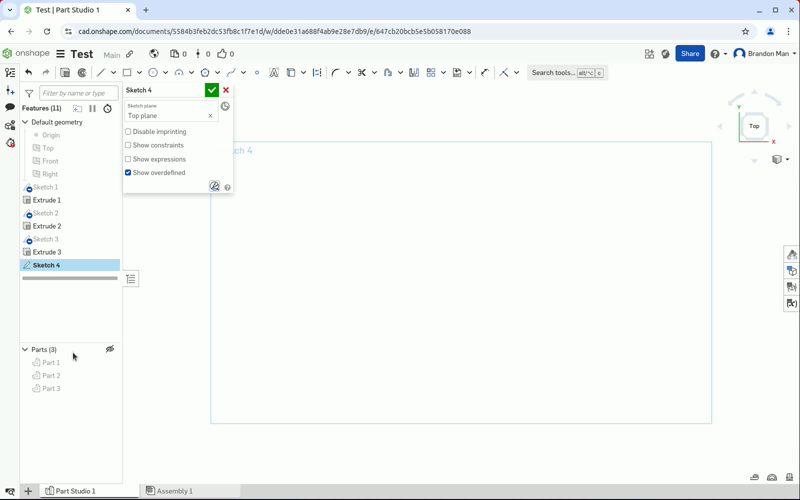
key(a)
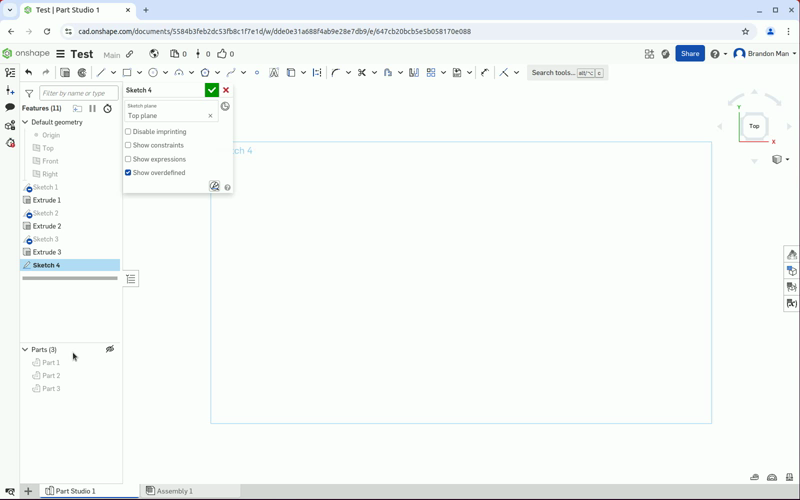
key_down(shift)
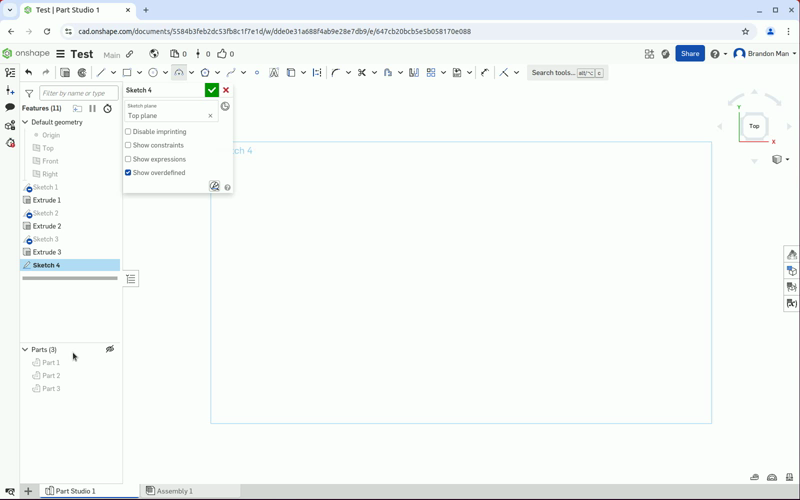
mouse_move(355, 297)
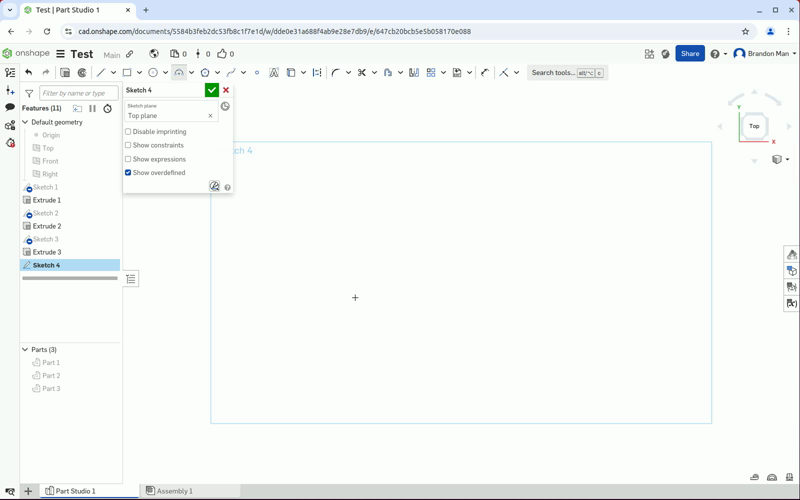
click(355, 297)
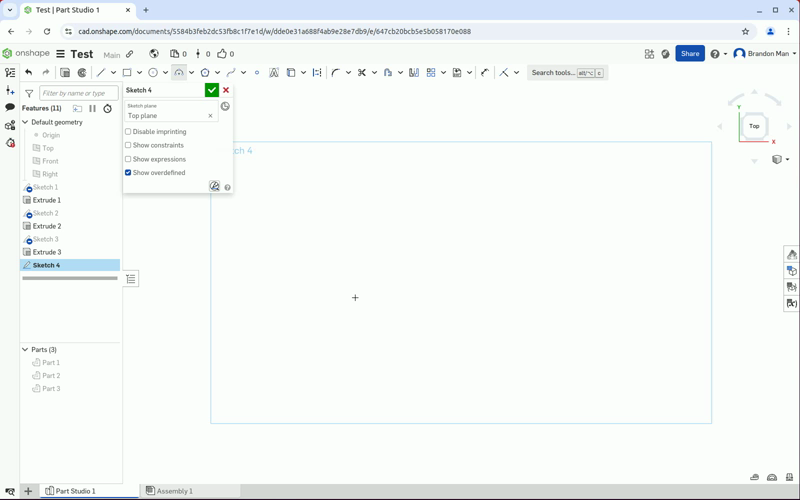
key_up(shift)
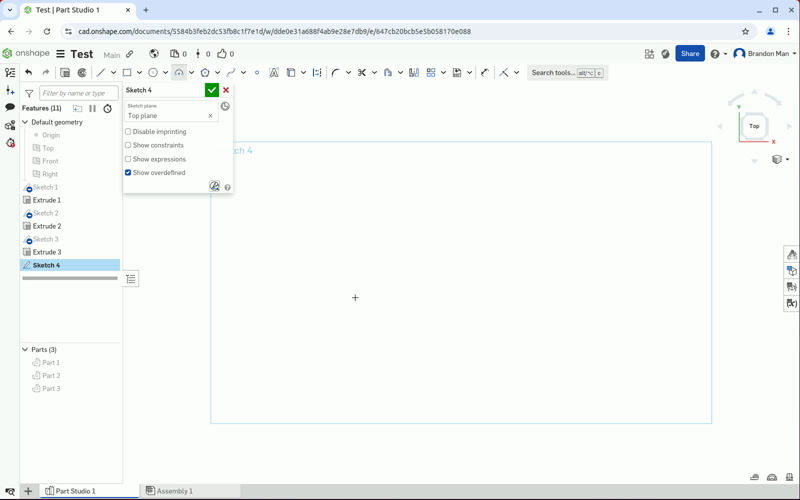
key_down(shift)
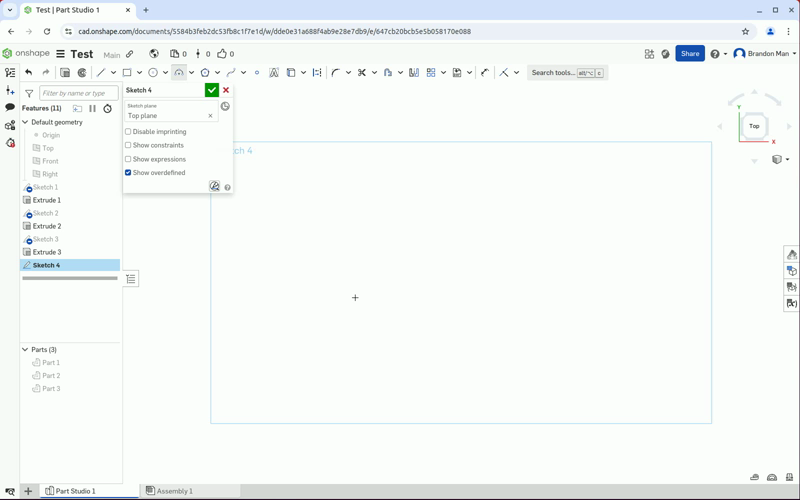
mouse_move(358, 295)
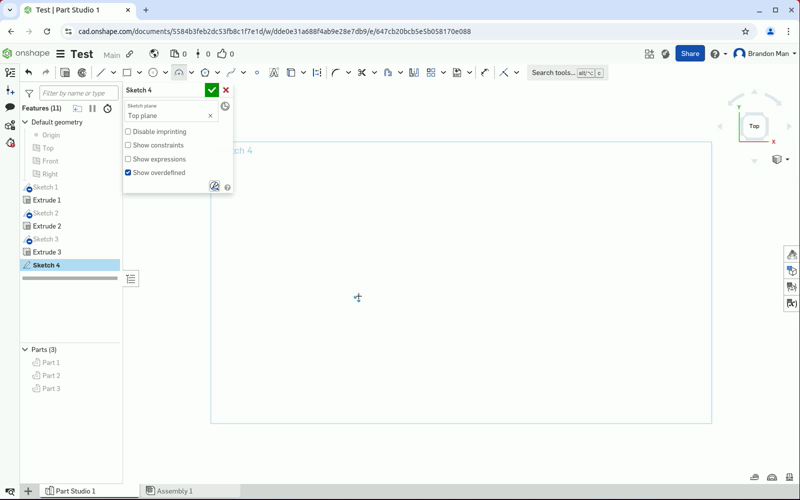
scroll(6)
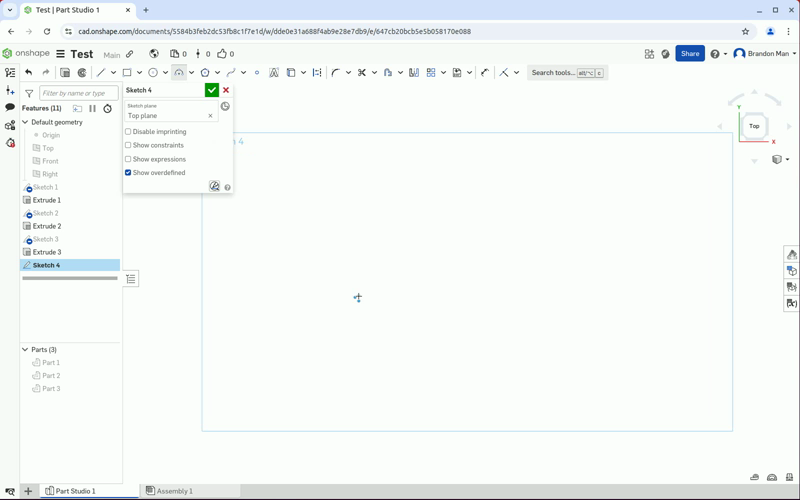
scroll(6)
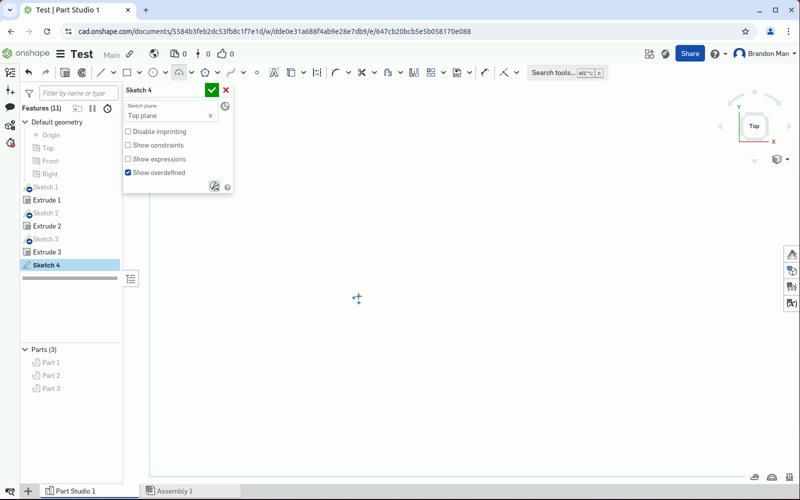
scroll(6)
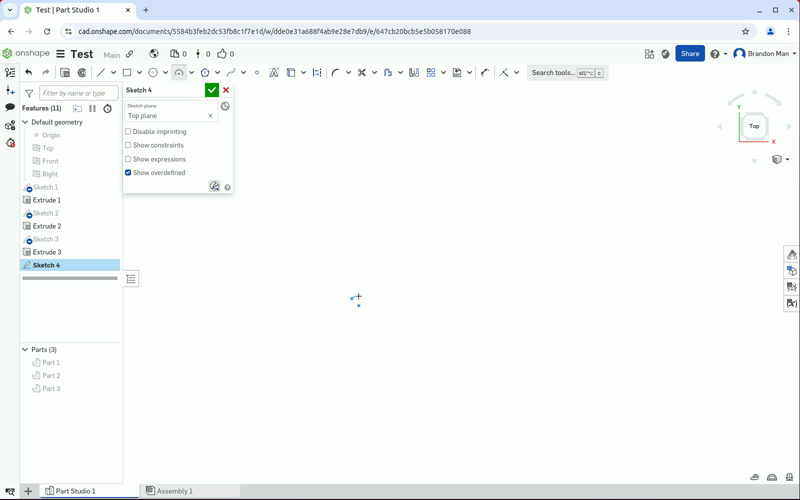
scroll(6)
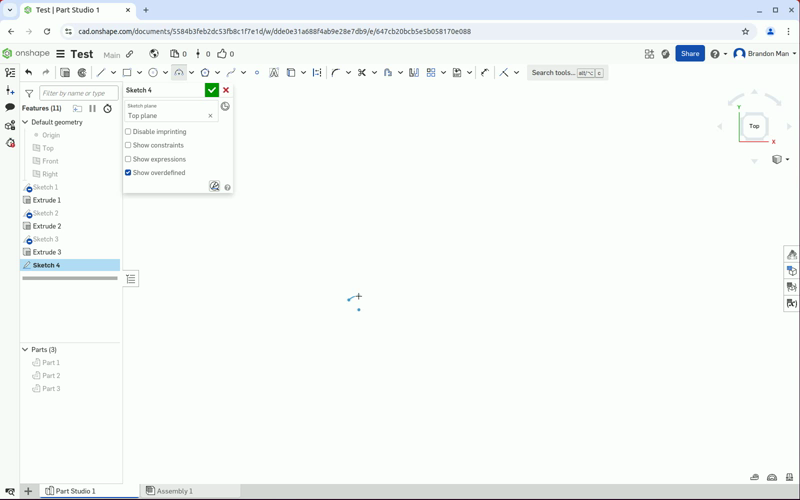
scroll(6)
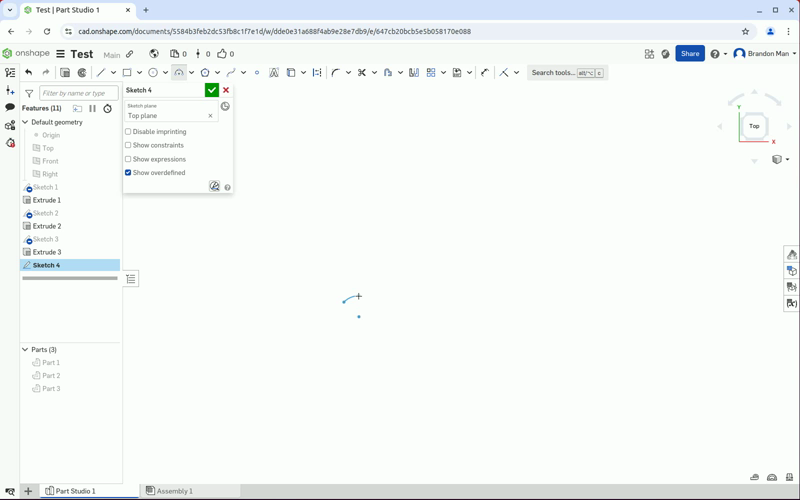
scroll(6)
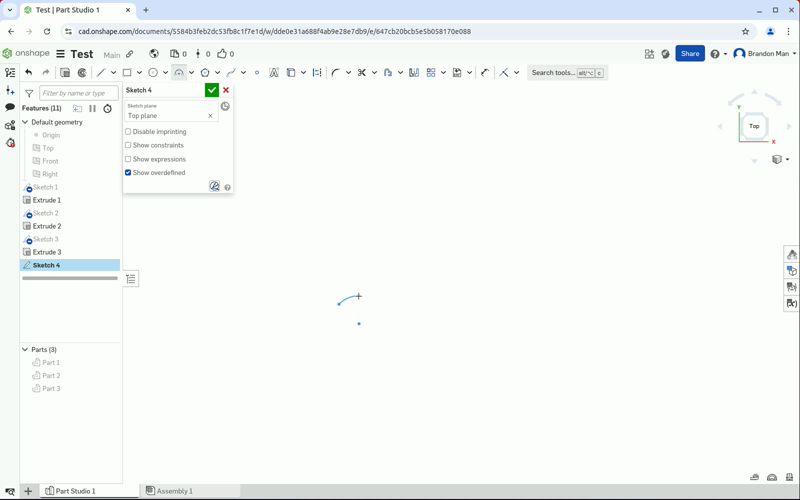
scroll(6)
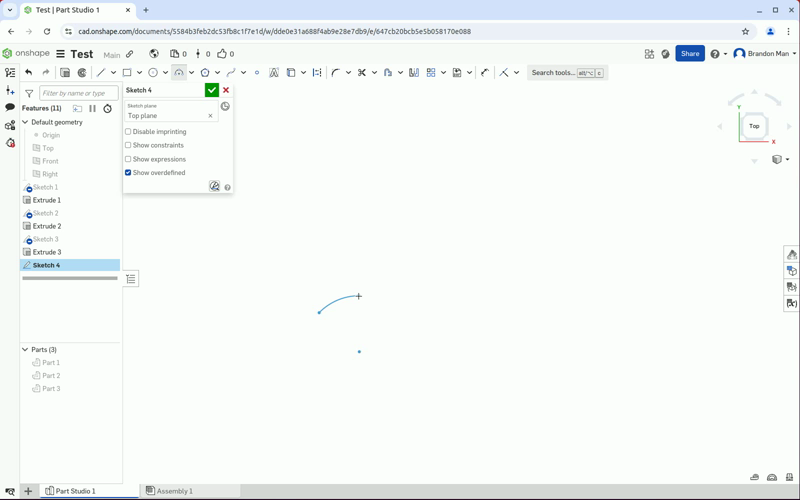
click(358, 295)
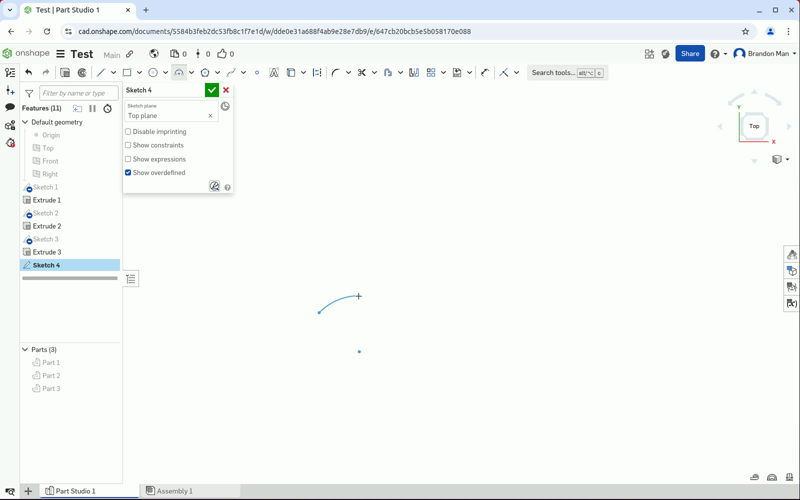
scroll(-6)
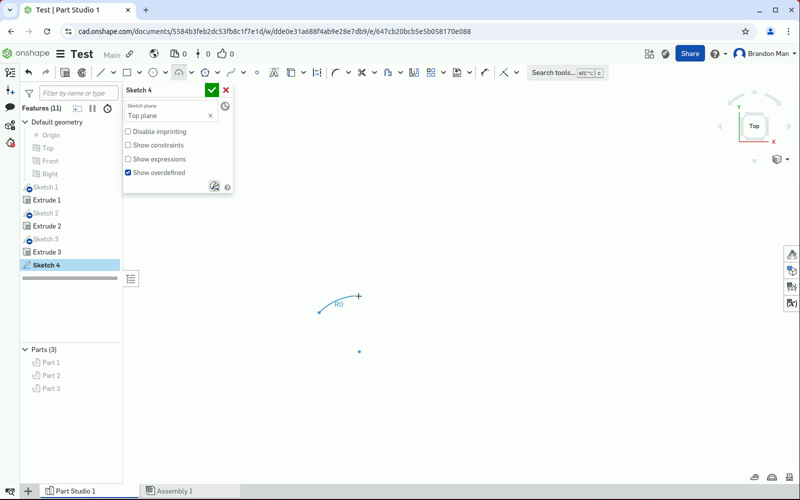
scroll(-6)
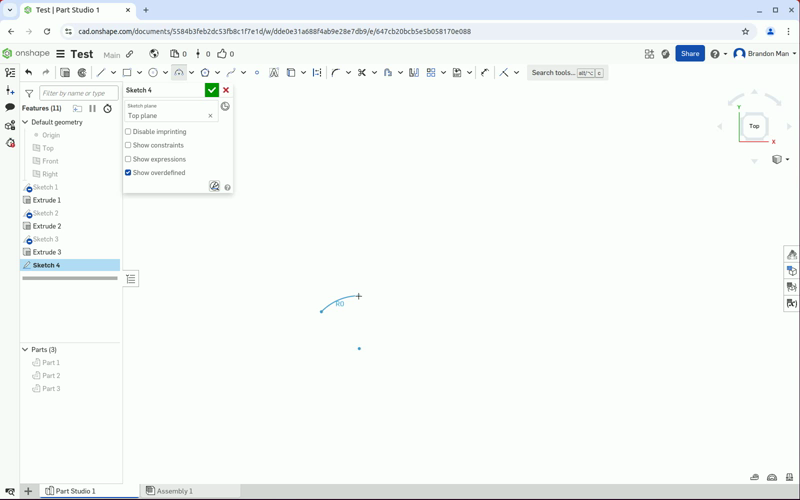
scroll(-6)
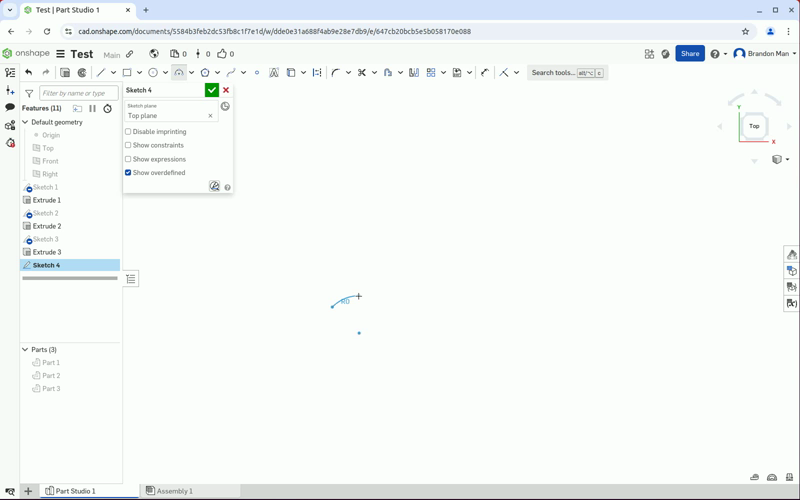
scroll(-6)
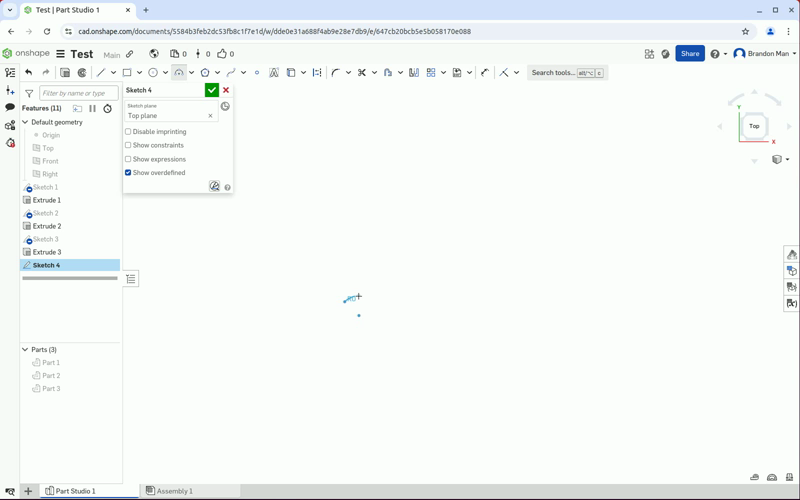
scroll(-6)
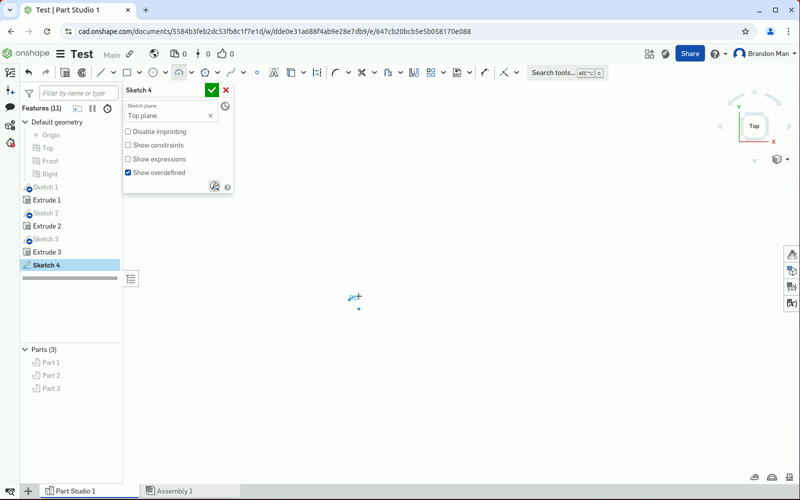
scroll(-6)
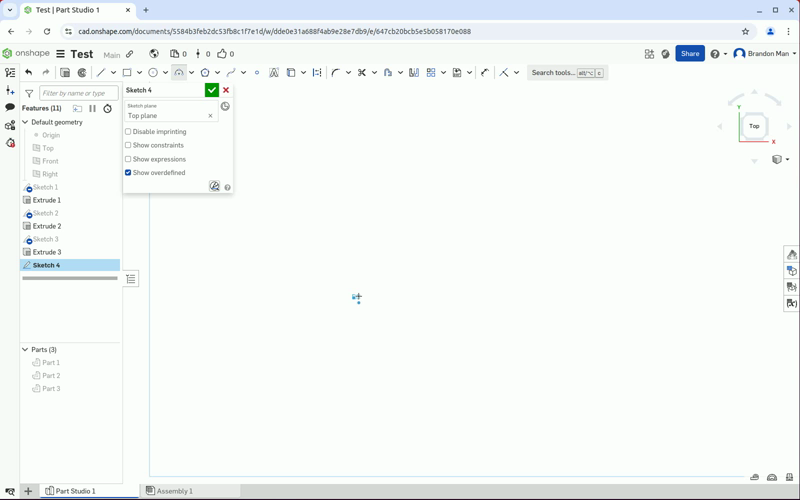
scroll(-6)
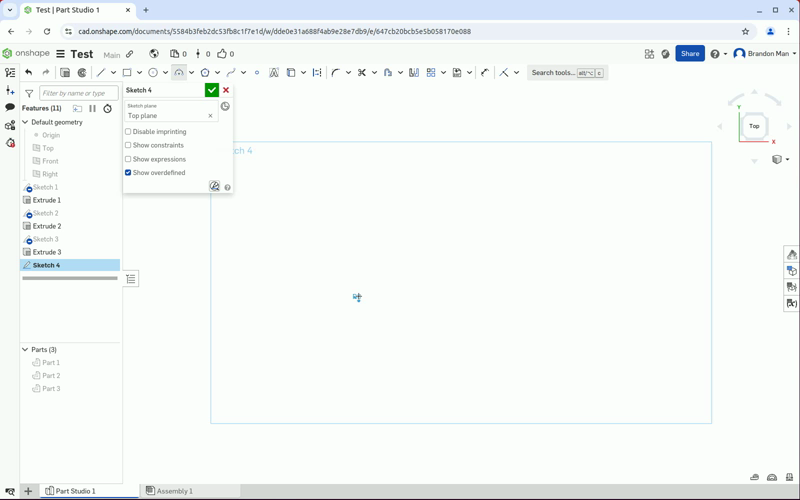
mouse_move(366, 322)
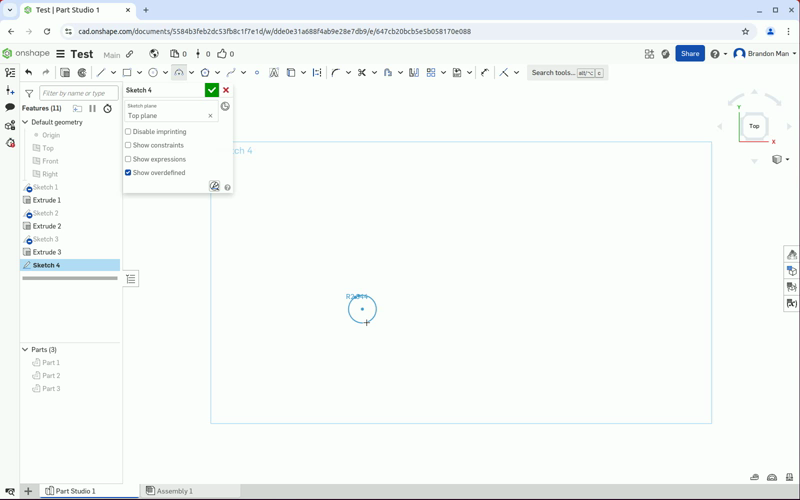
scroll(6)
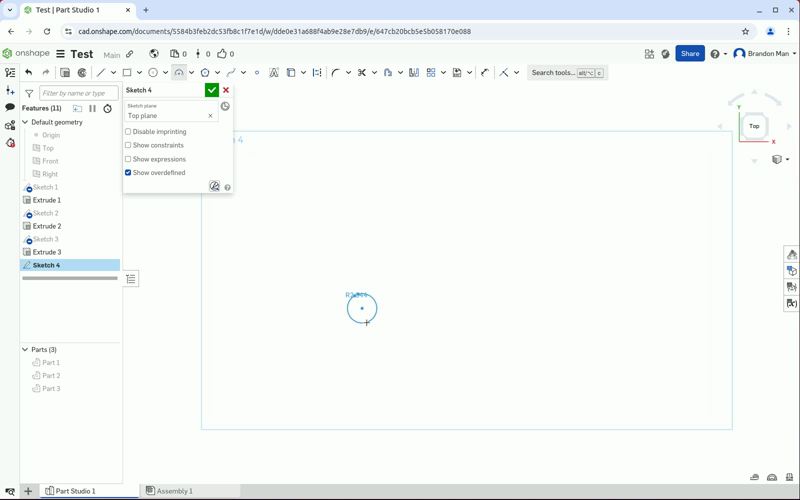
scroll(6)
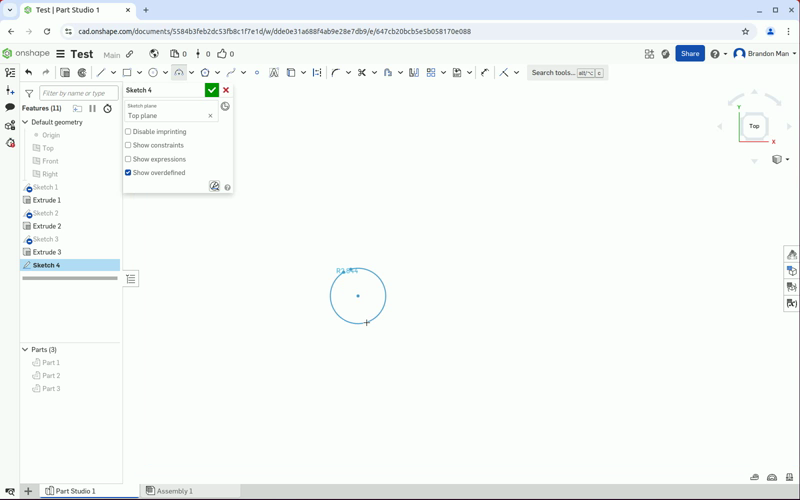
scroll(6)
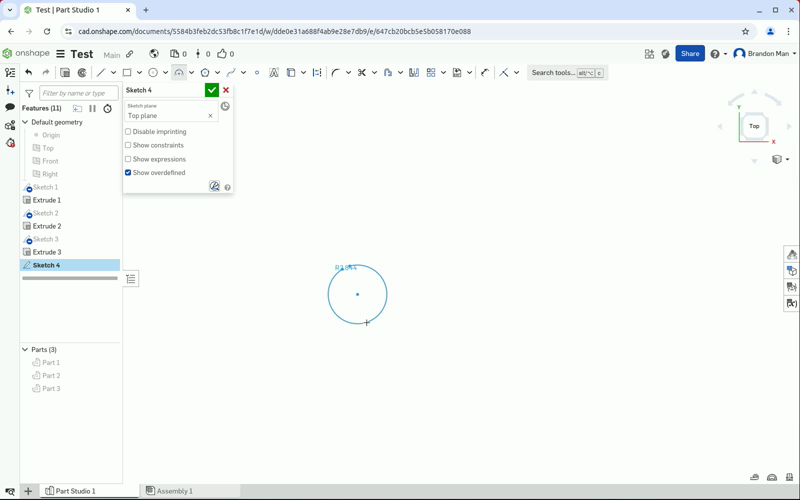
scroll(6)
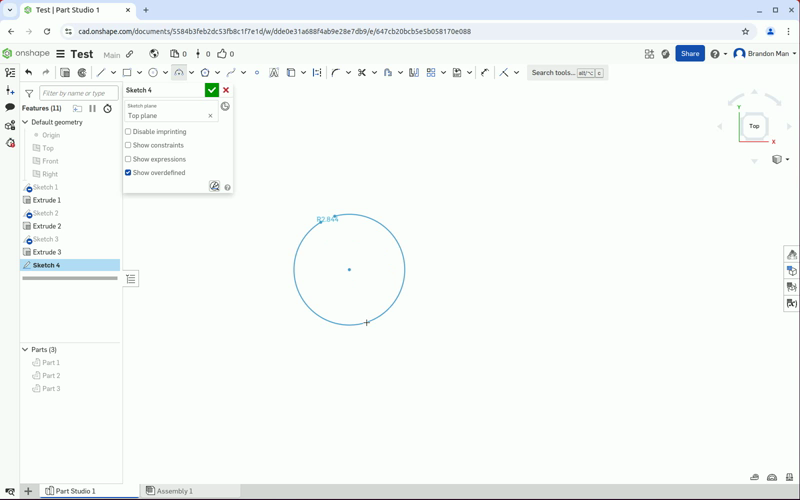
scroll(6)
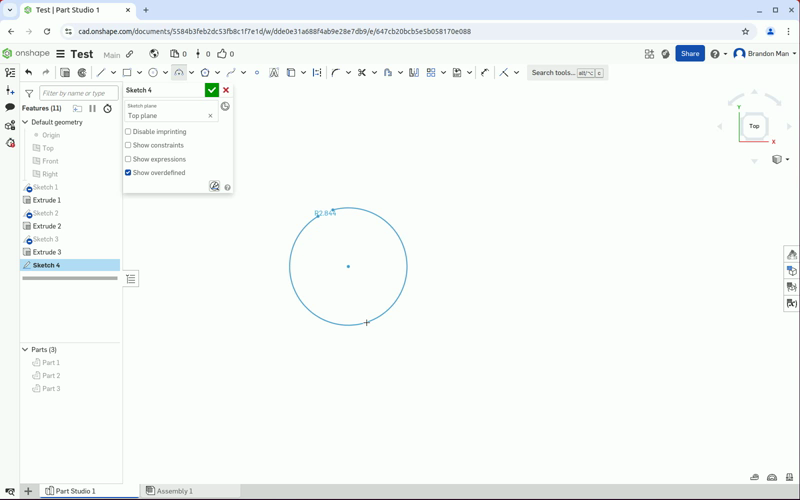
scroll(6)
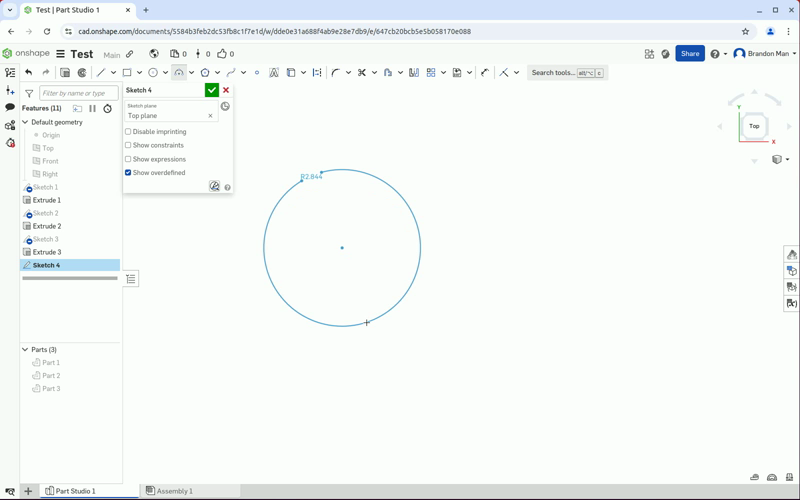
scroll(6)
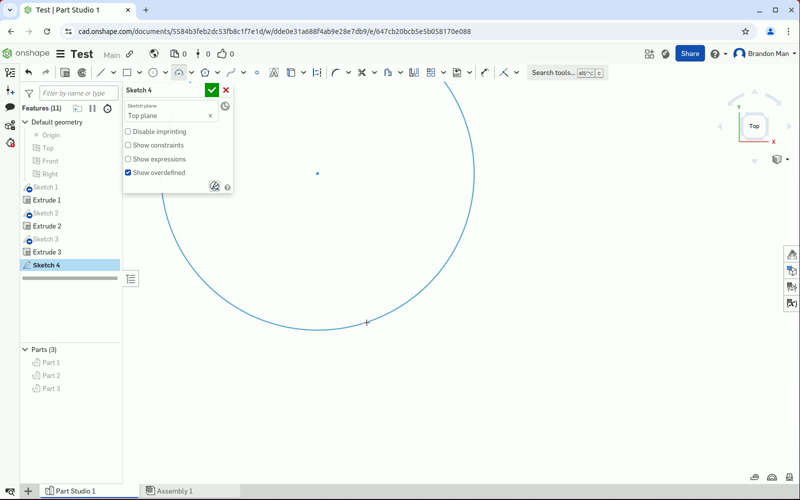
click(366, 322)
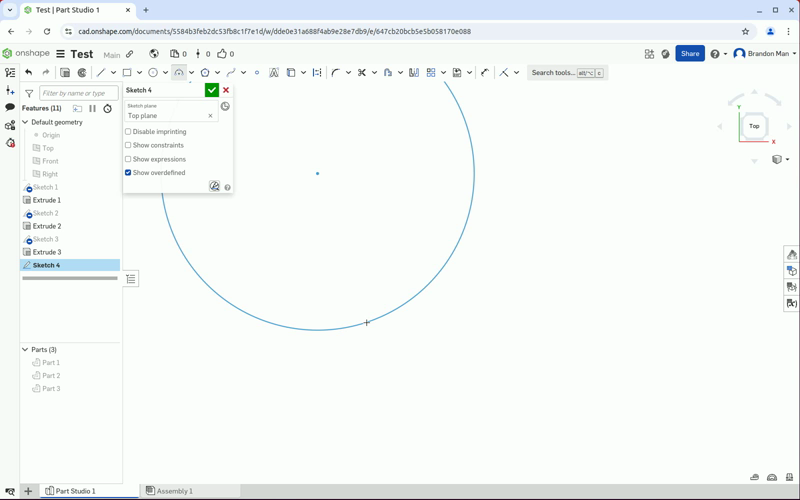
scroll(-6)
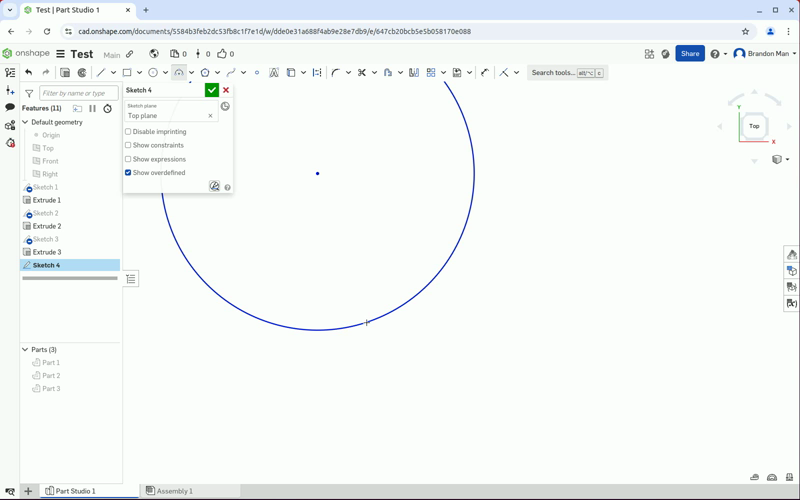
scroll(-6)
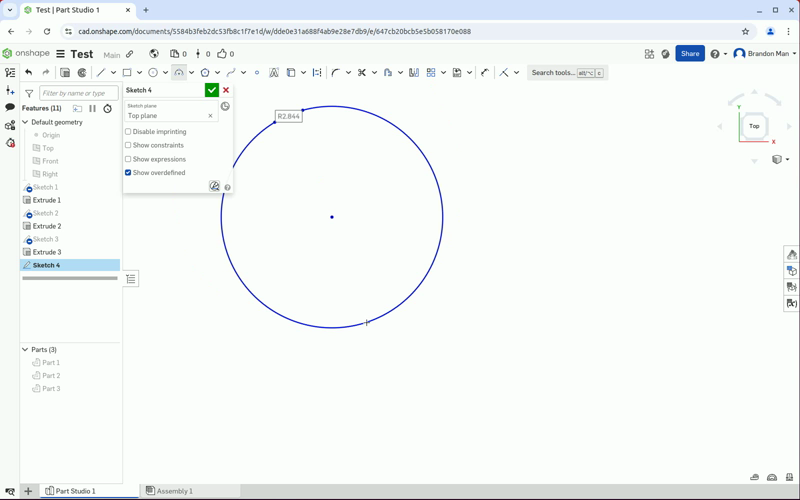
scroll(-6)
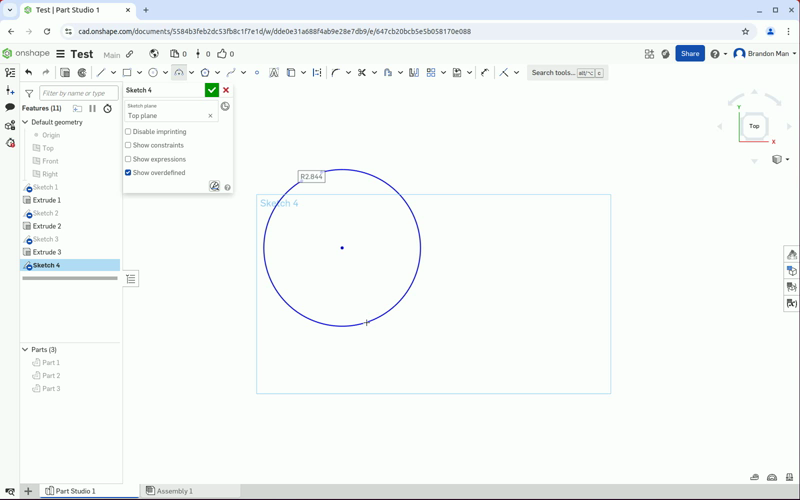
scroll(-6)
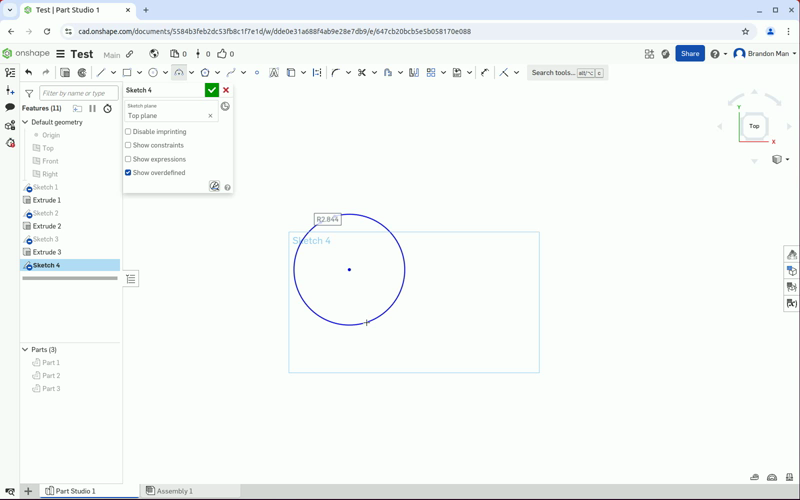
scroll(-6)
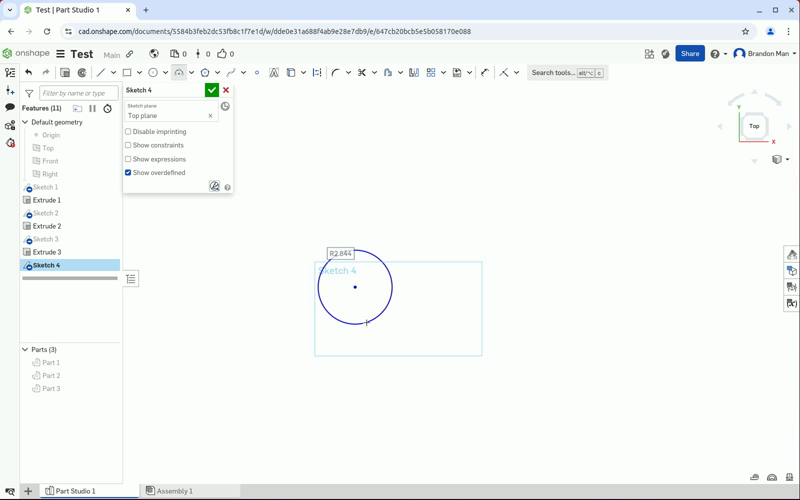
scroll(-6)
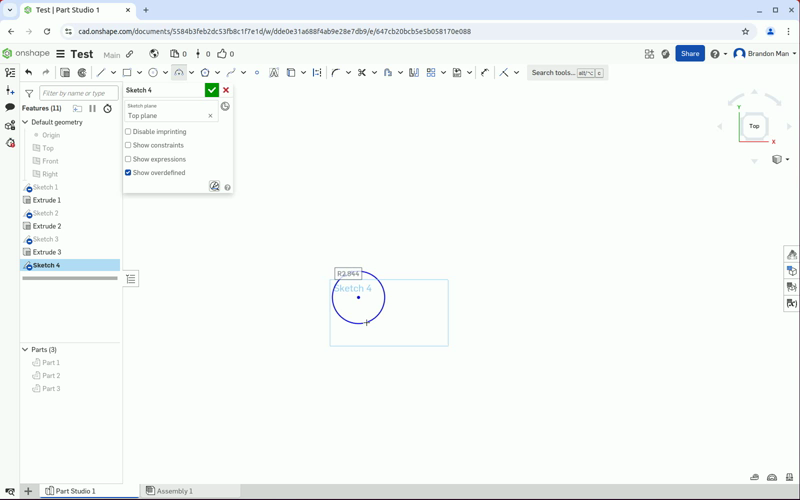
scroll(-6)
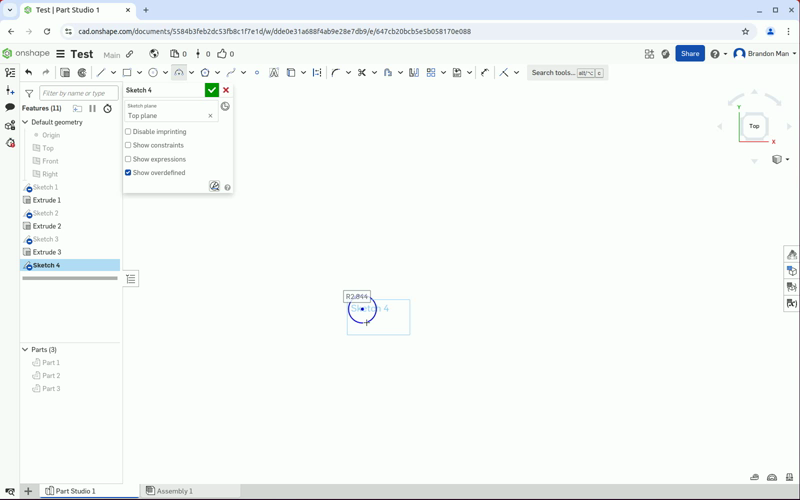
key_up(shift)
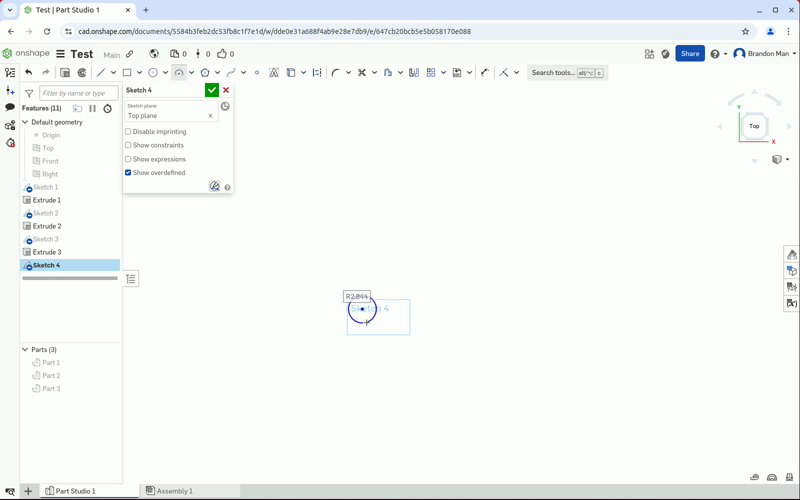
key(esc)
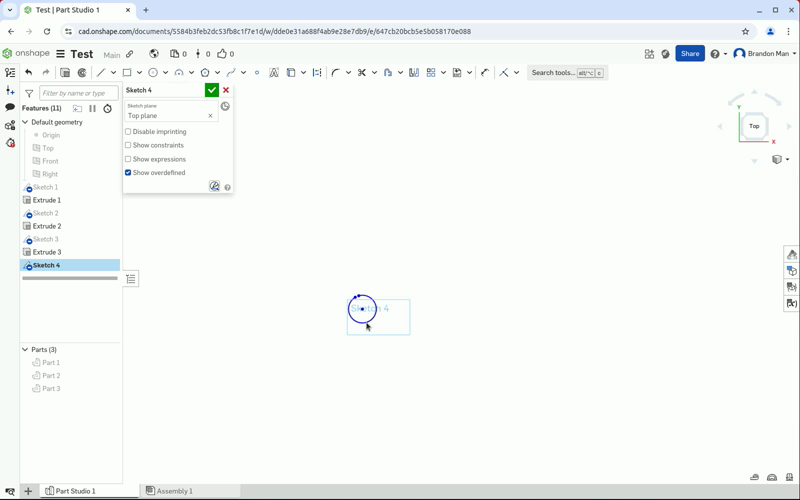
key(l)
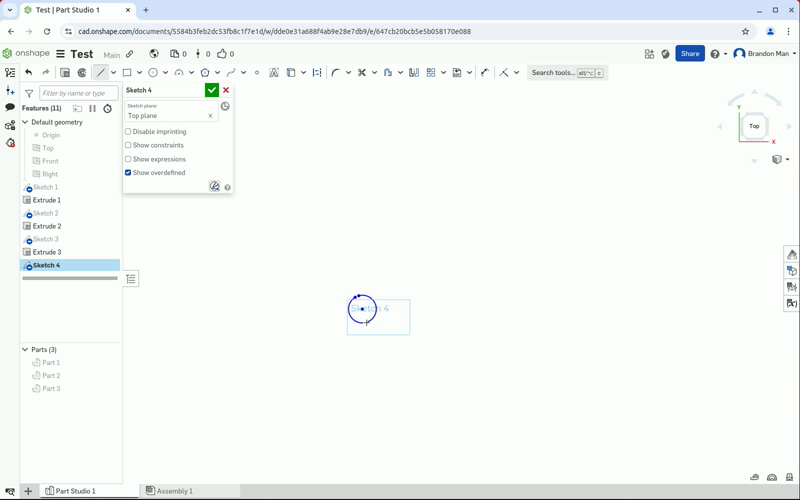
mouse_move(358, 295)
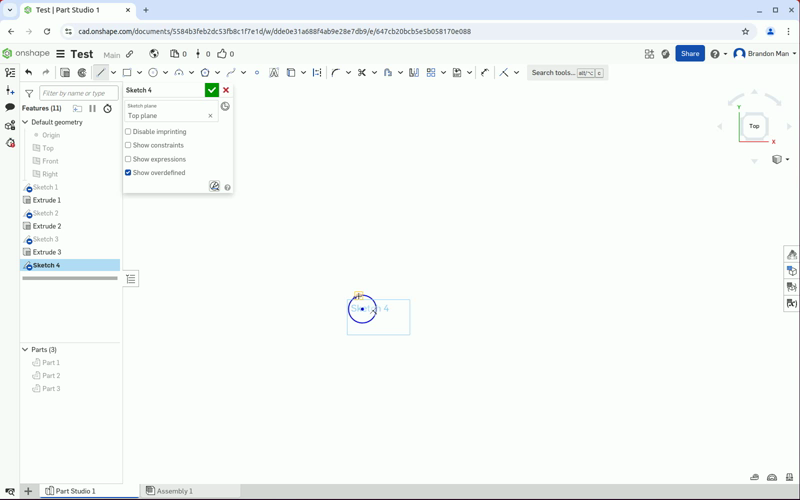
scroll(6)
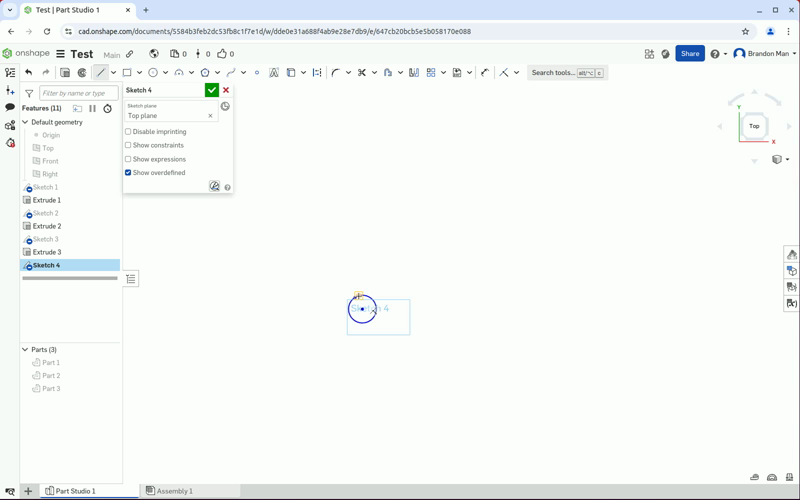
scroll(6)
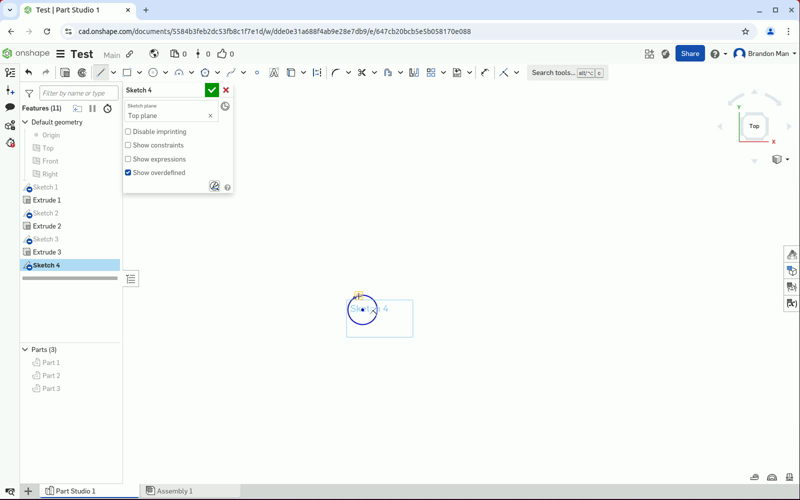
scroll(6)
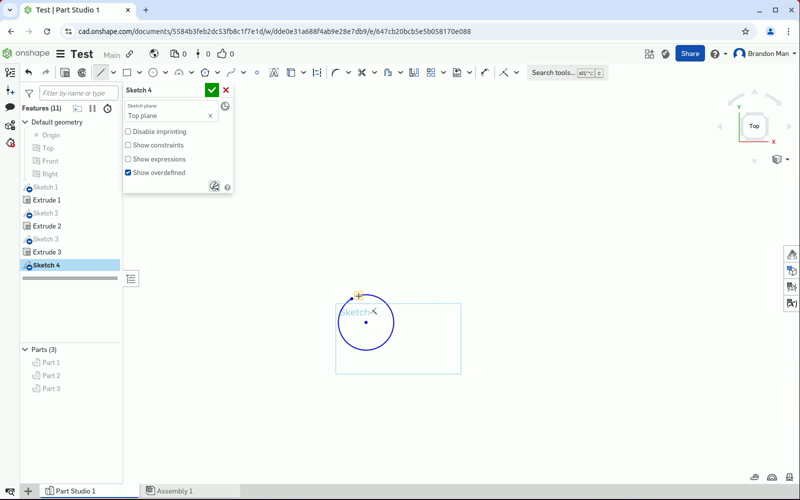
scroll(6)
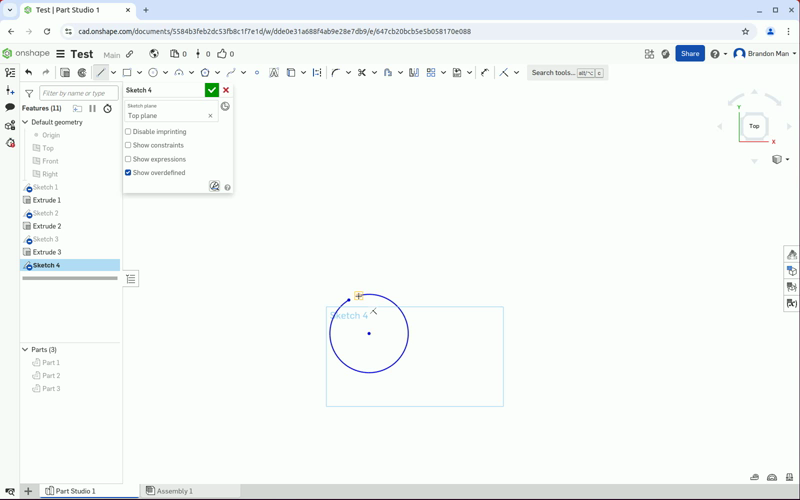
scroll(6)
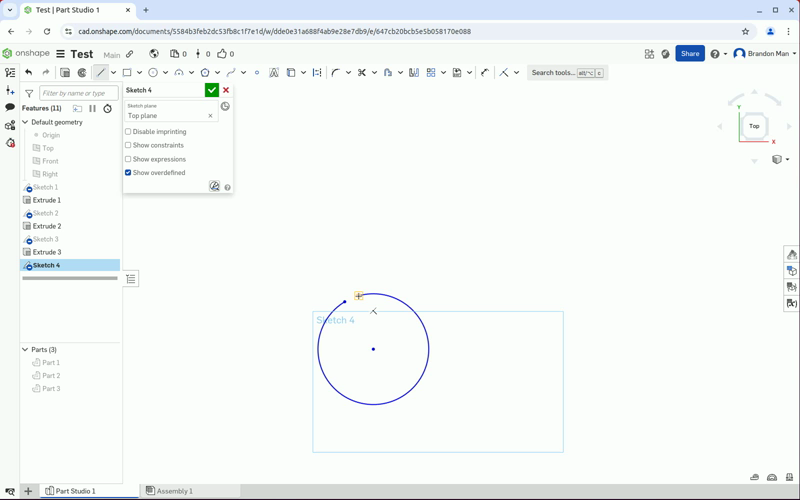
scroll(6)
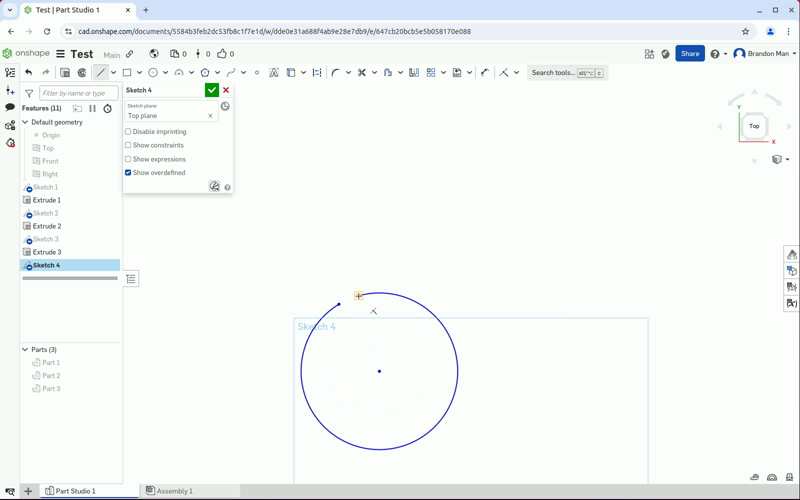
scroll(6)
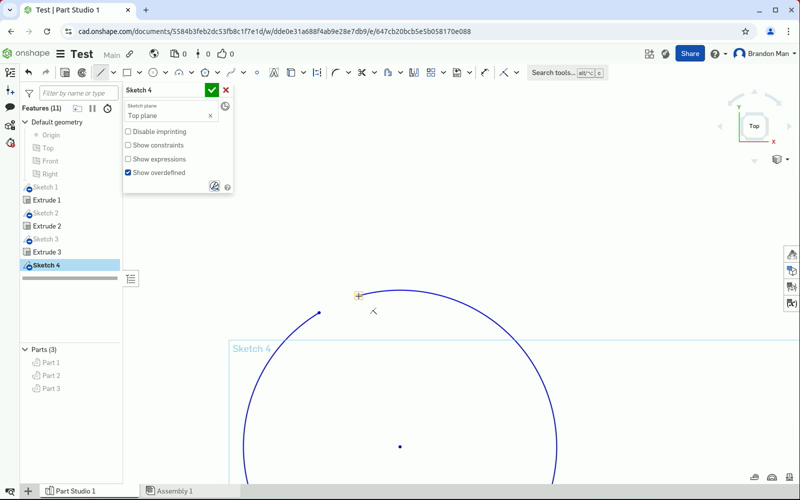
click(358, 295)
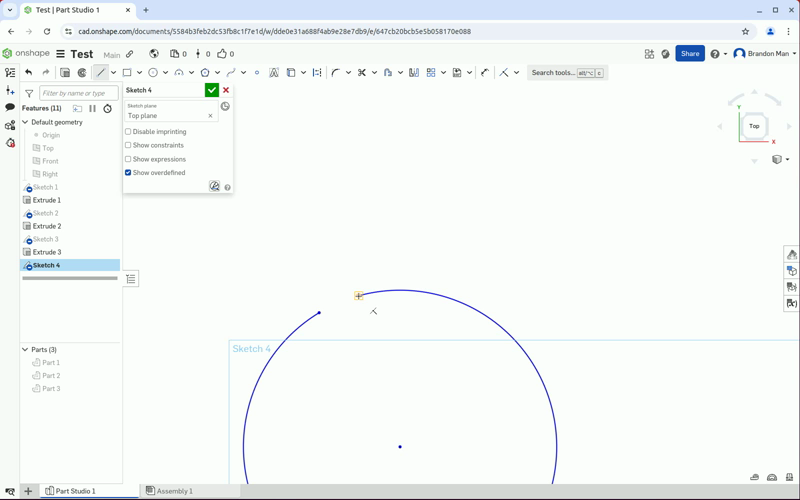
scroll(-6)
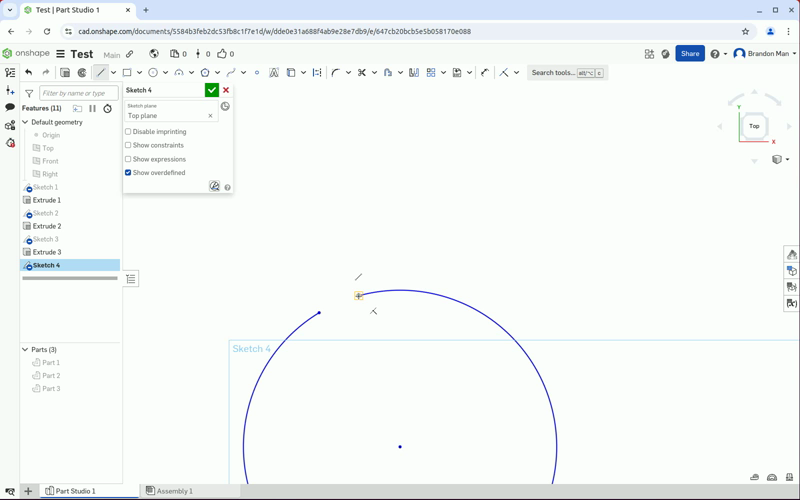
scroll(-6)
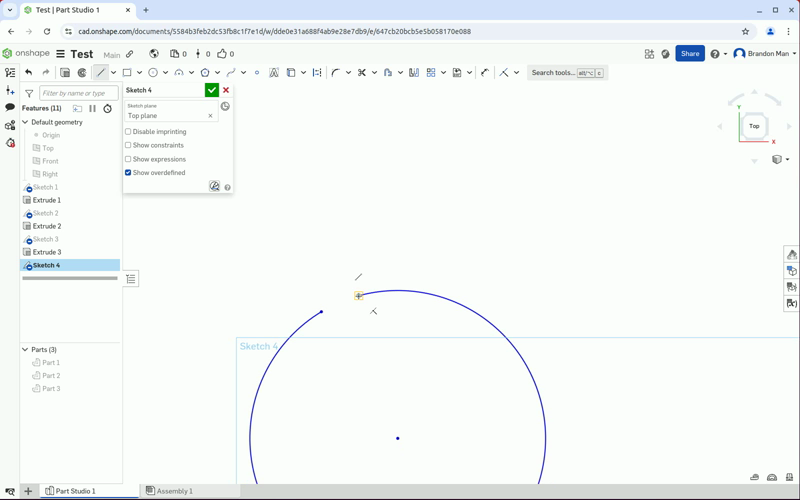
scroll(-6)
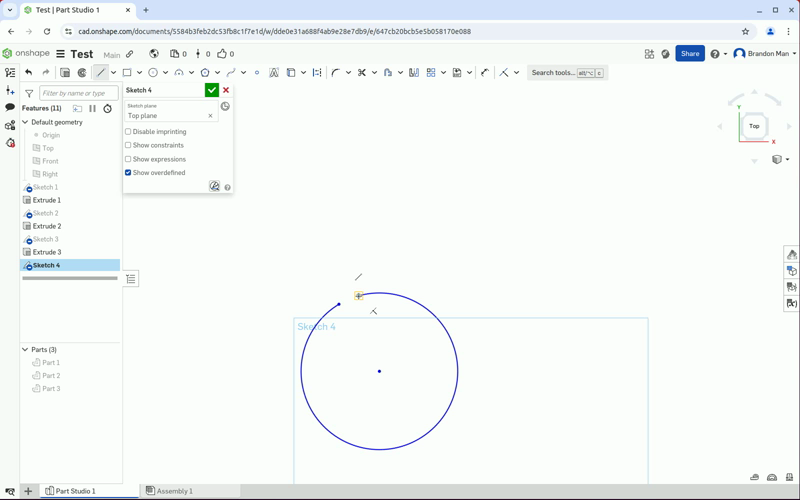
scroll(-6)
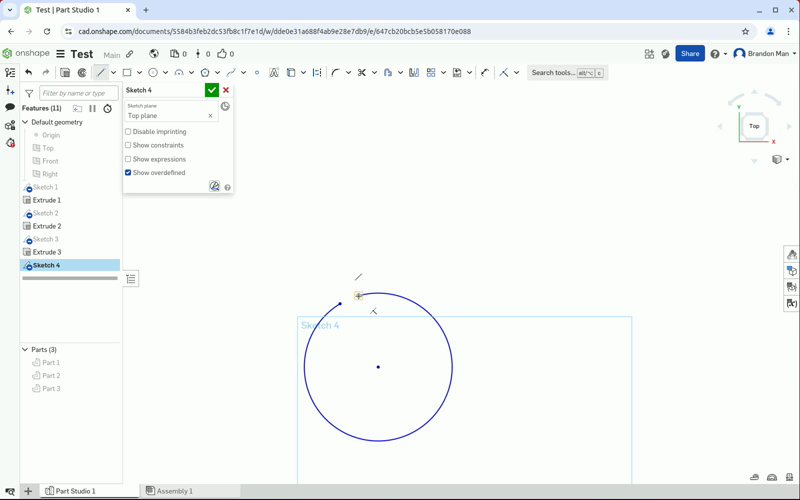
scroll(-6)
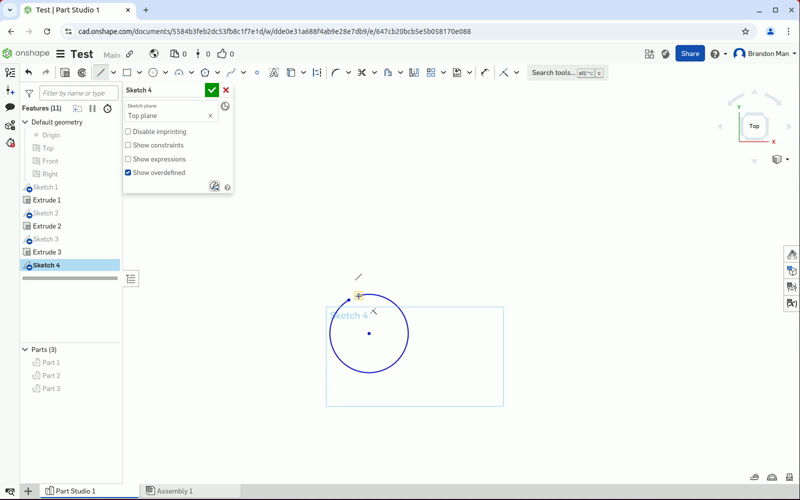
scroll(-6)
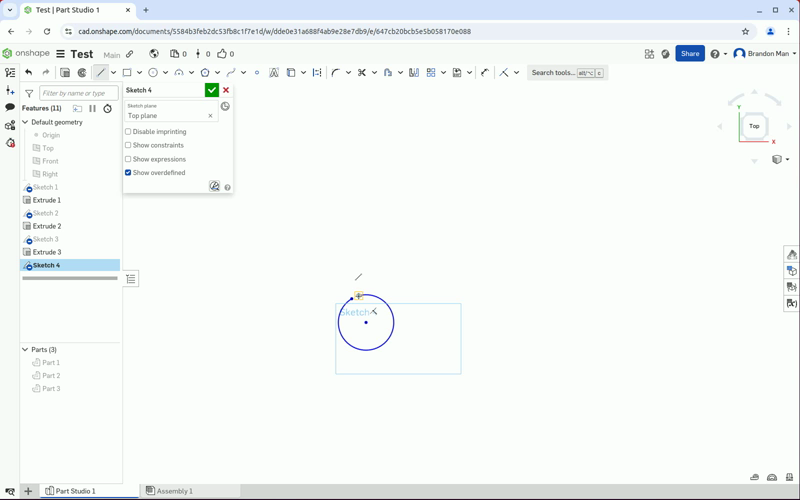
scroll(-6)
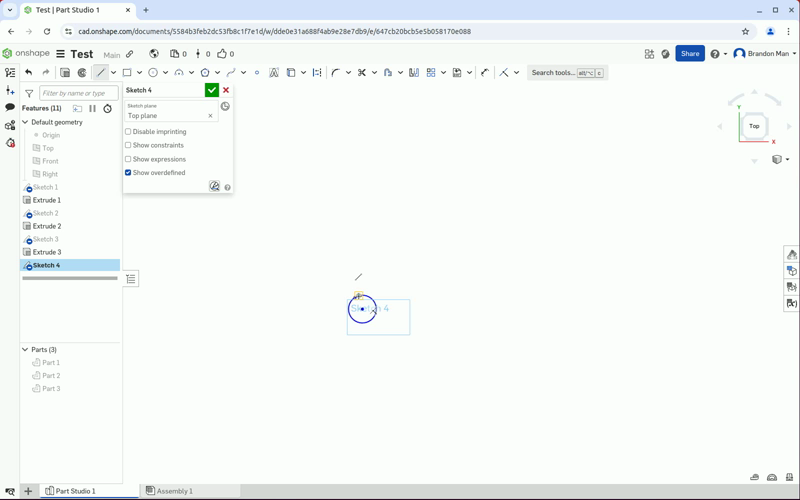
mouse_move(388, 295)
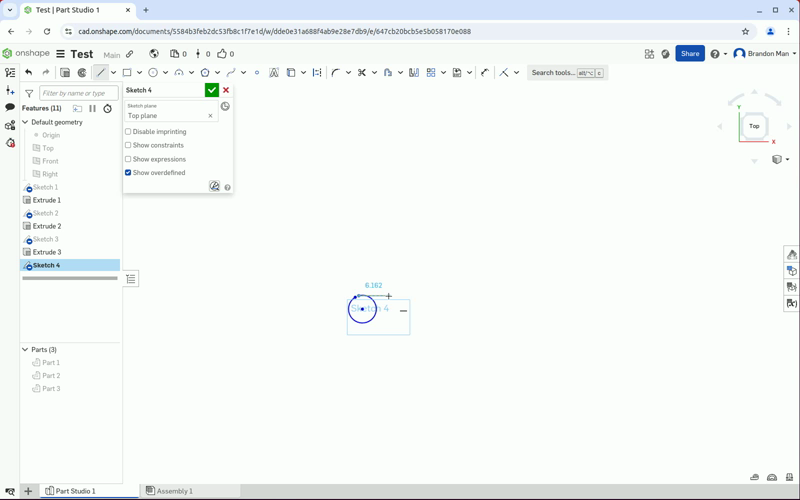
key_down(shift)
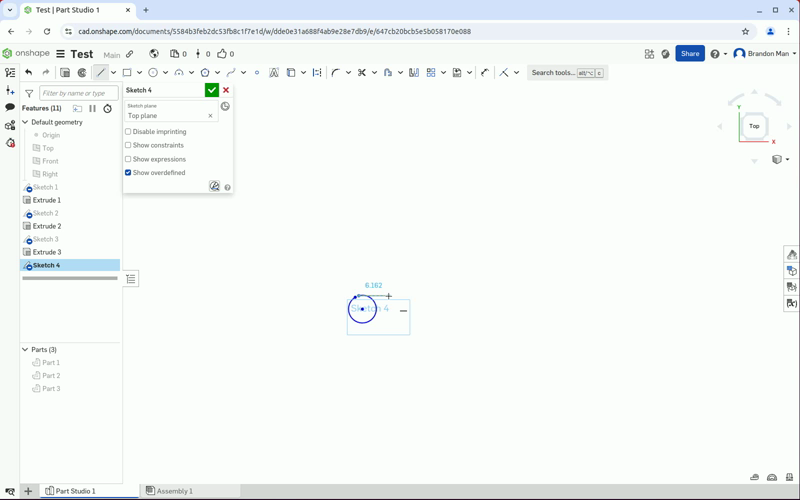
mouse_move(355, 297)
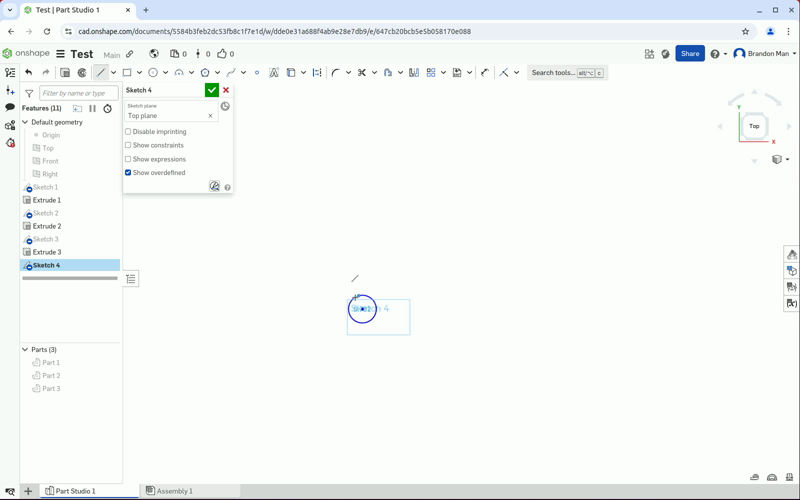
scroll(6)
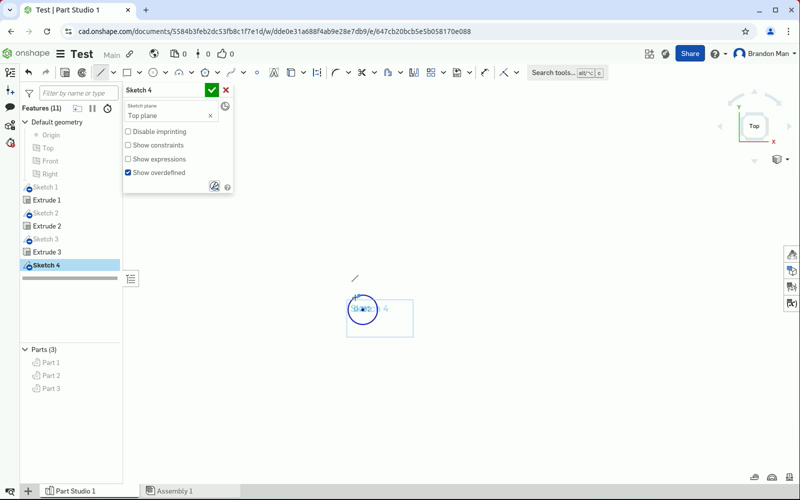
scroll(6)
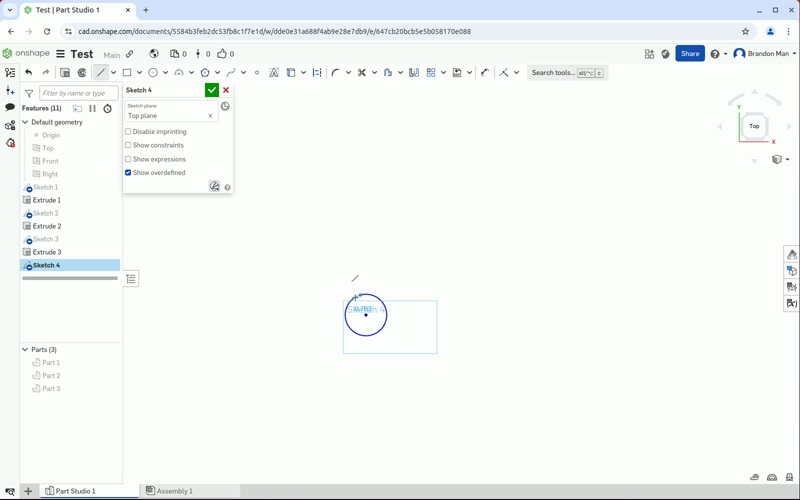
scroll(6)
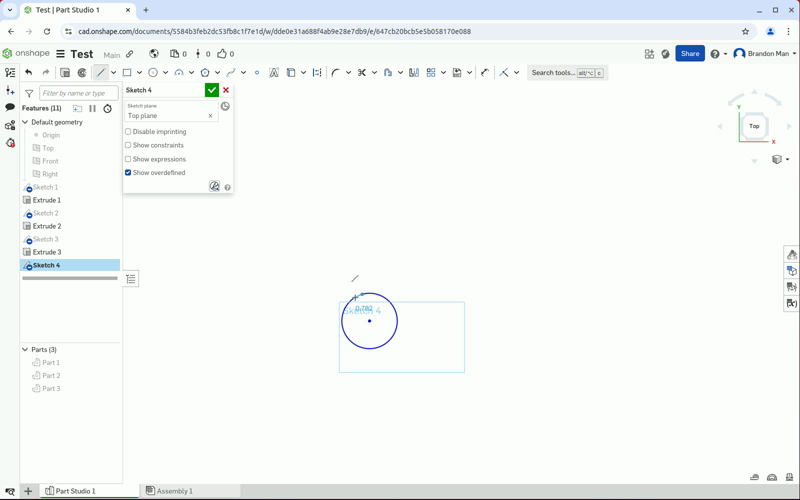
scroll(6)
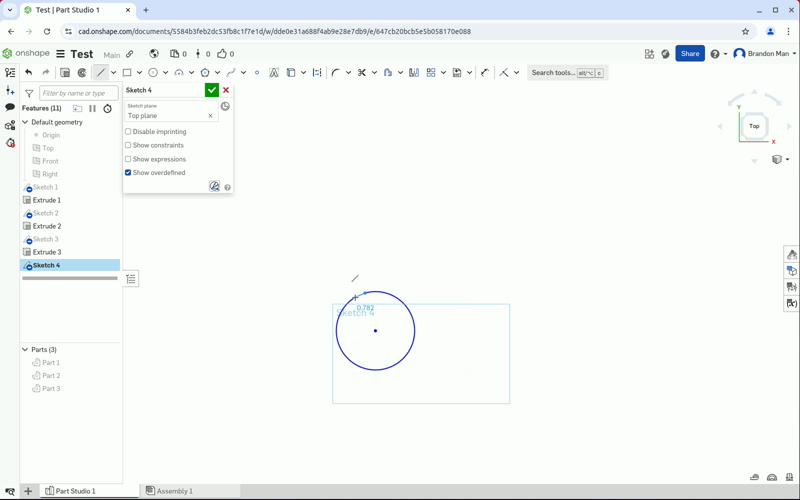
scroll(6)
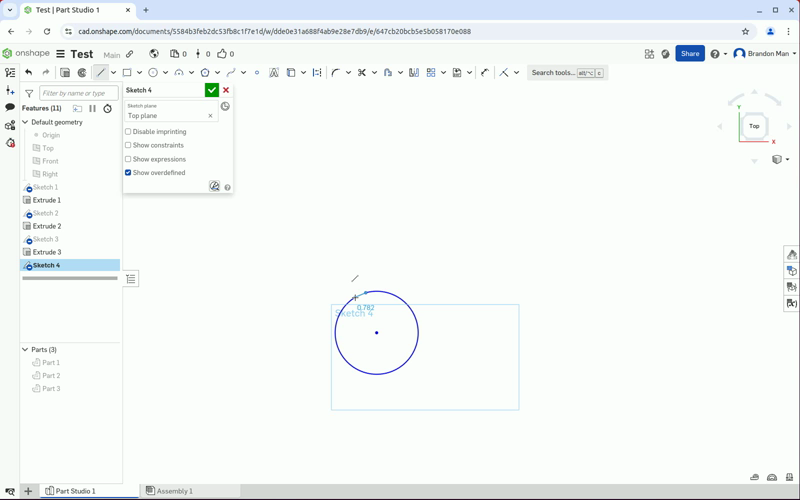
scroll(6)
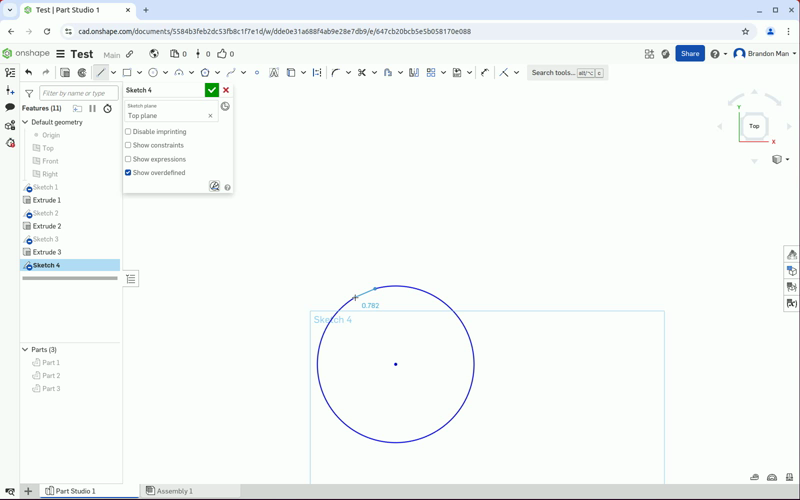
scroll(6)
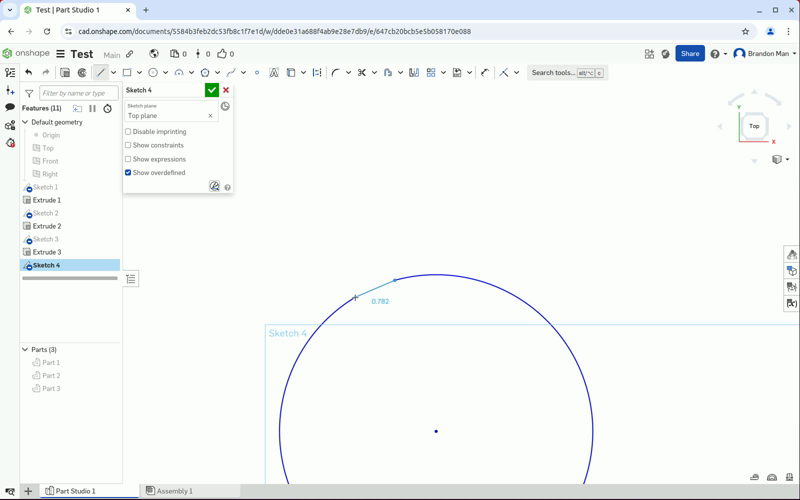
key_up(shift)
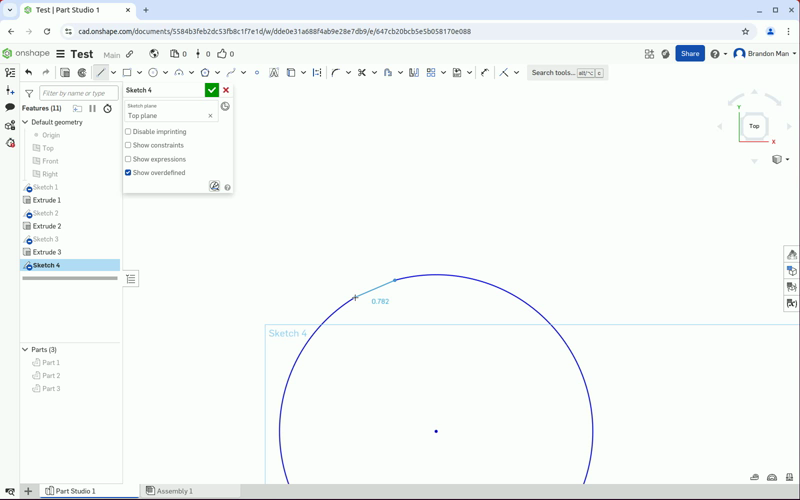
click(355, 297)
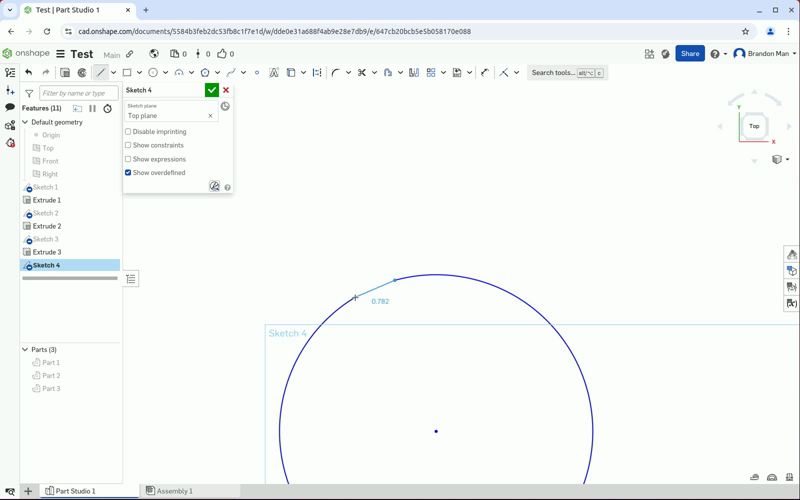
scroll(-6)
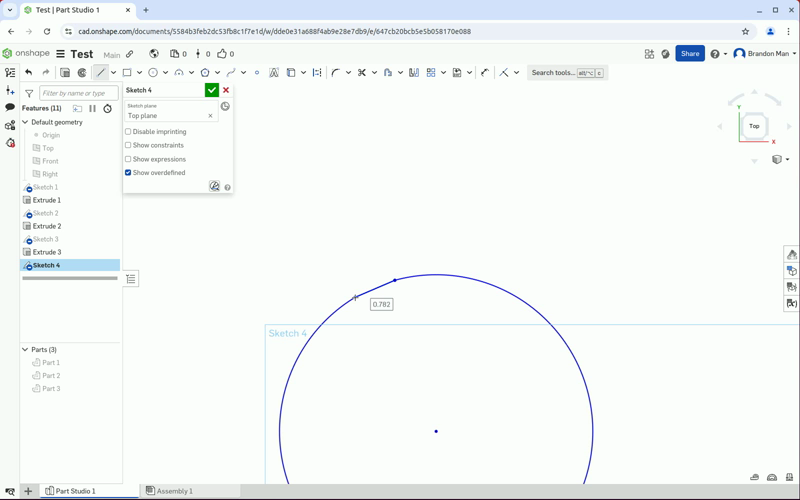
scroll(-6)
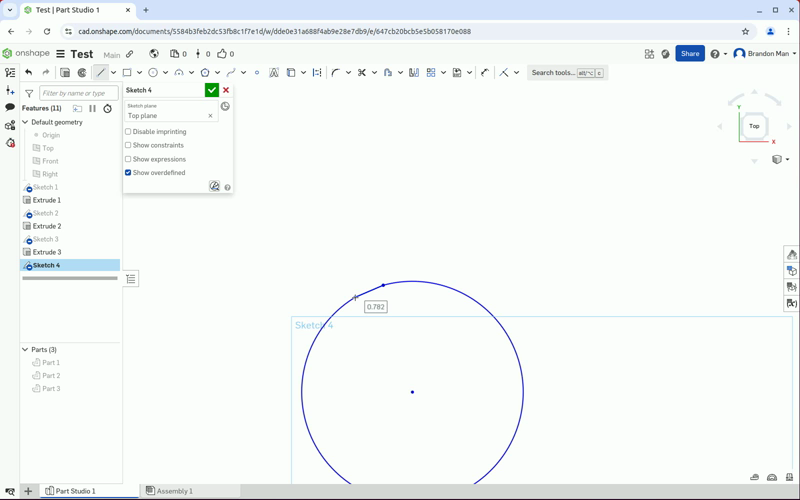
scroll(-6)
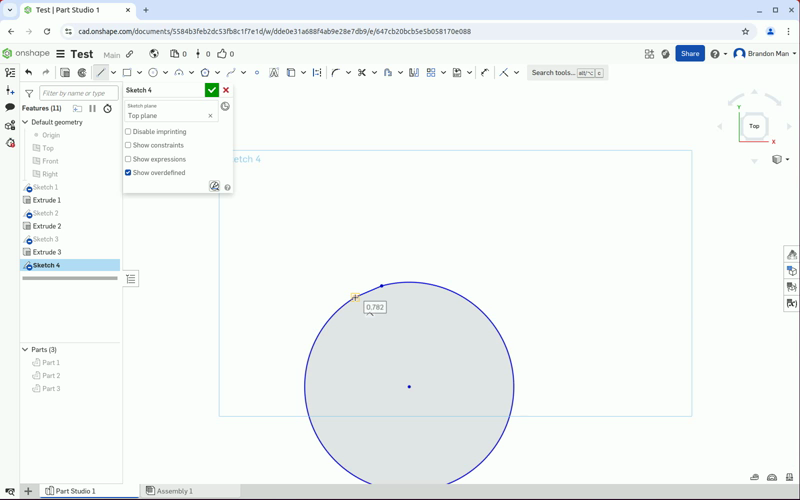
scroll(-6)
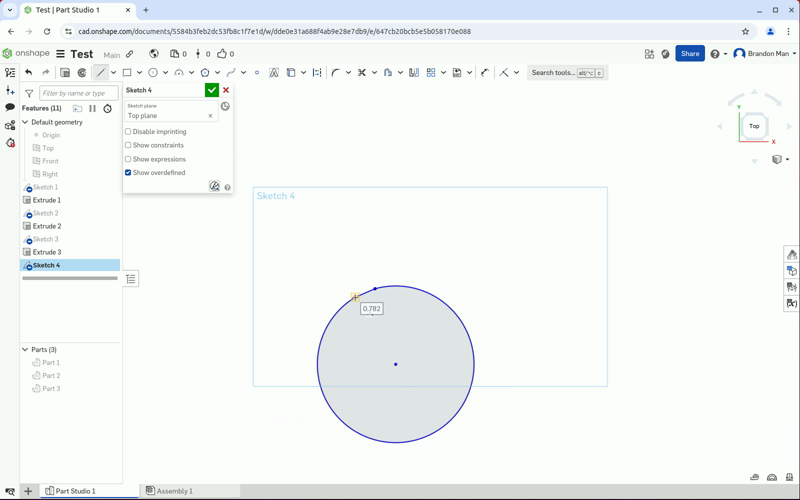
scroll(-6)
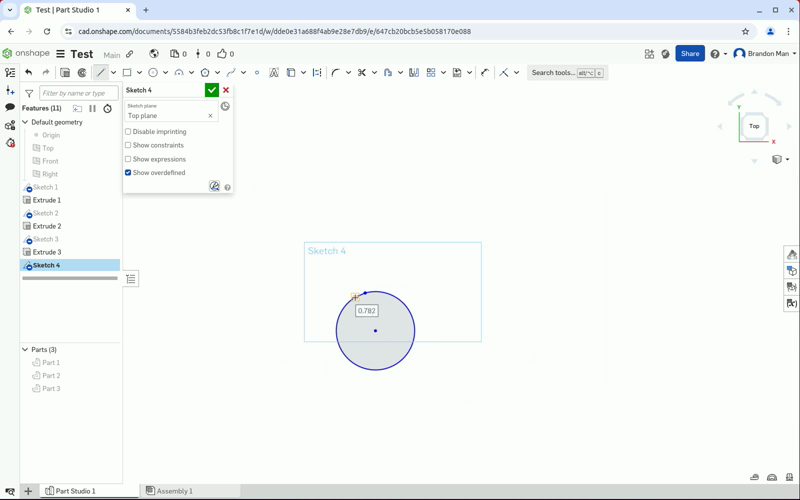
scroll(-6)
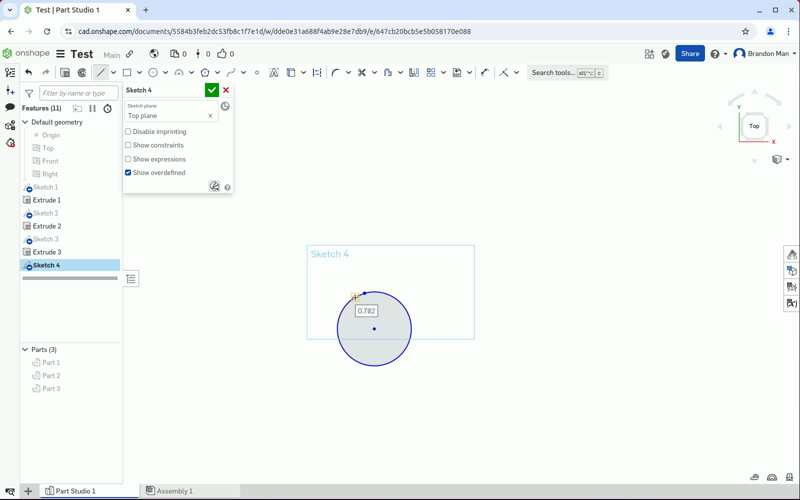
scroll(-6)
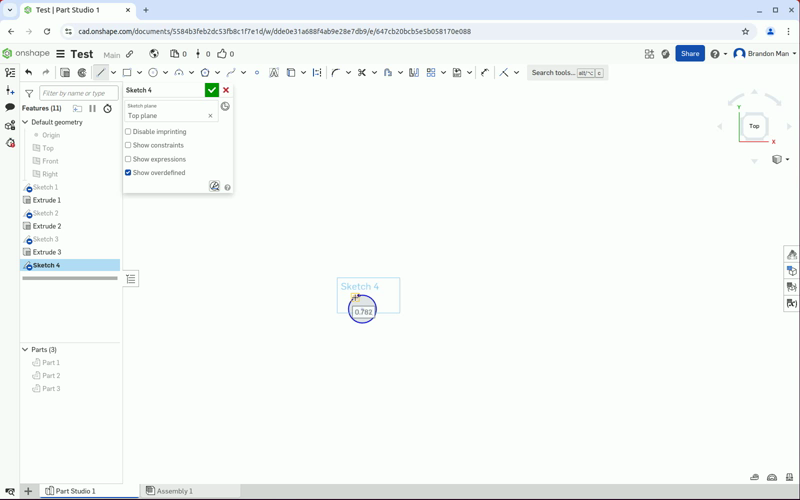
key(esc)
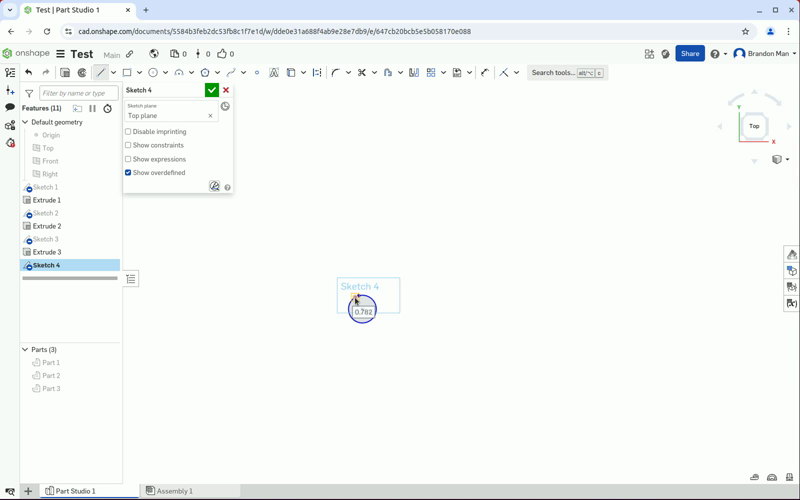
key(c)
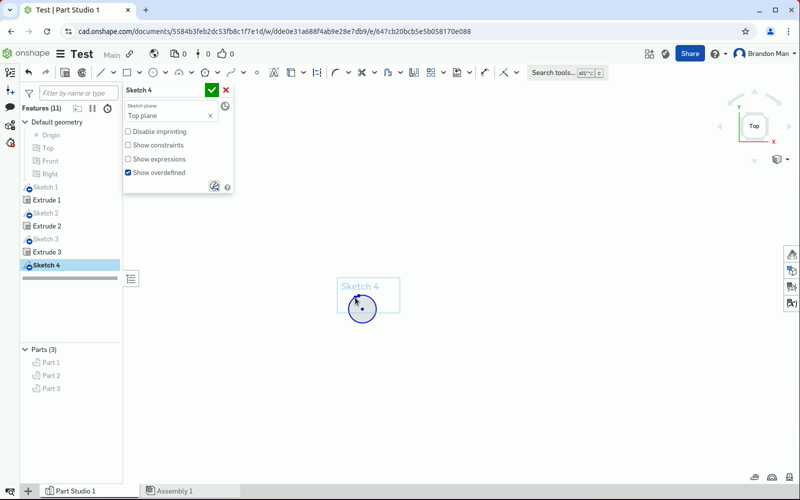
key_down(shift)
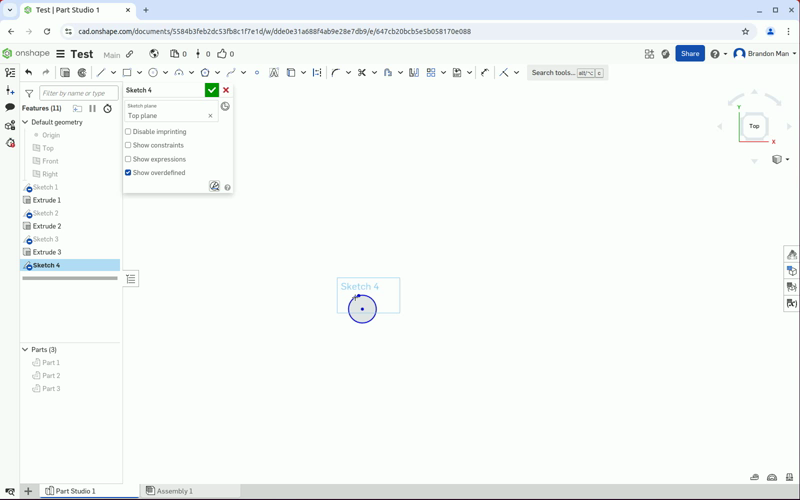
mouse_move(361, 309)
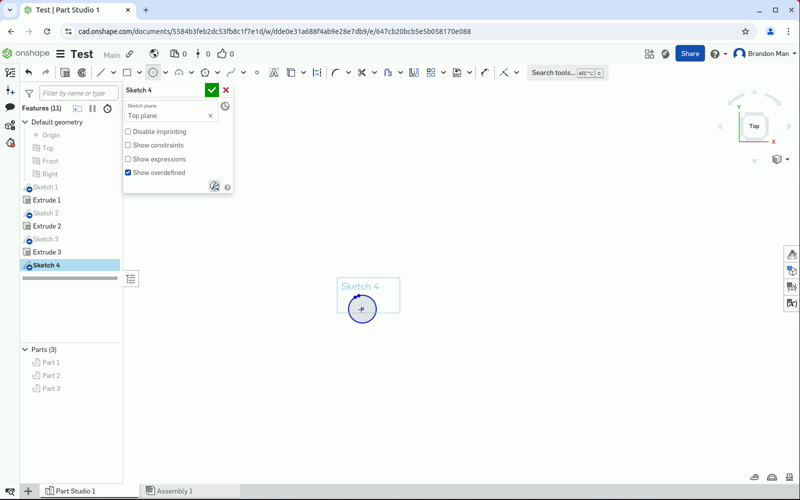
scroll(6)
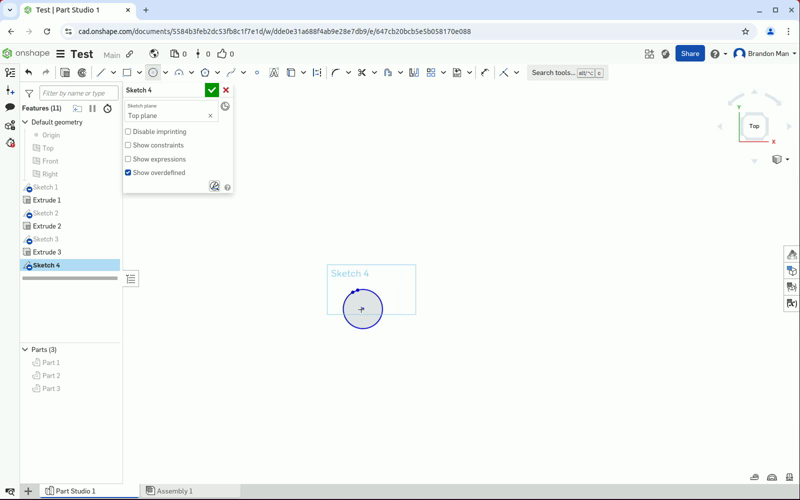
scroll(6)
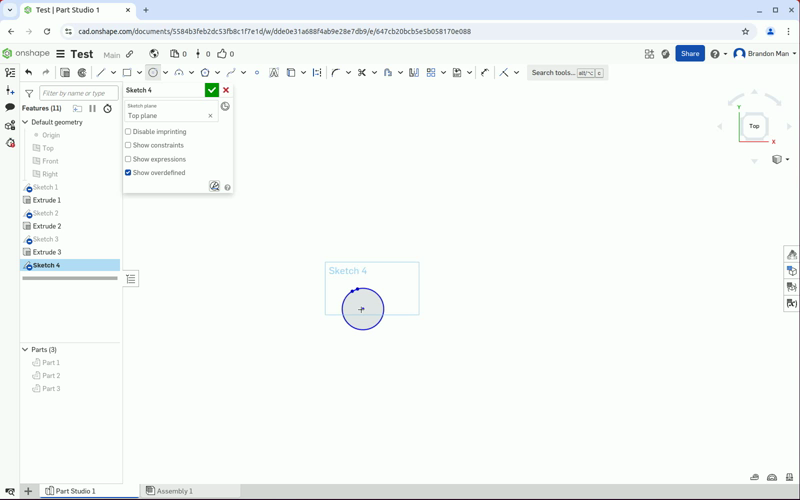
scroll(6)
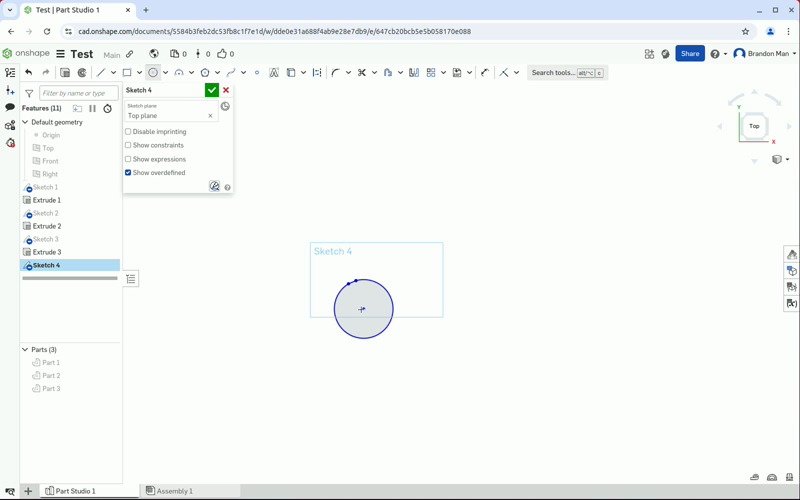
scroll(6)
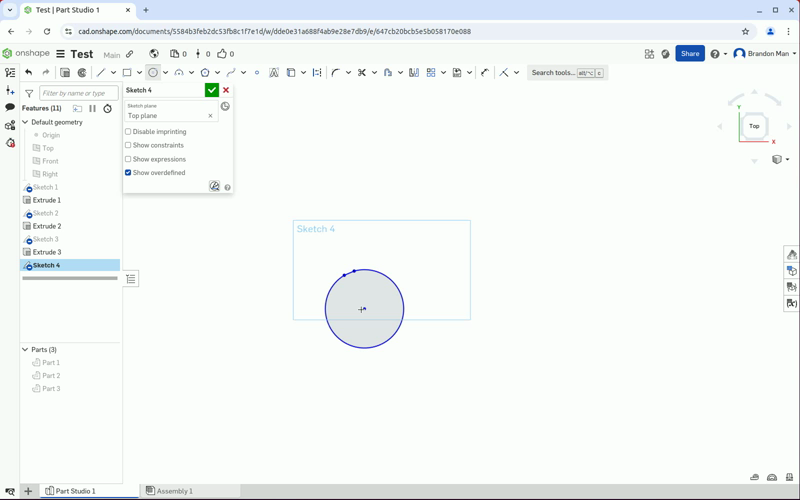
scroll(6)
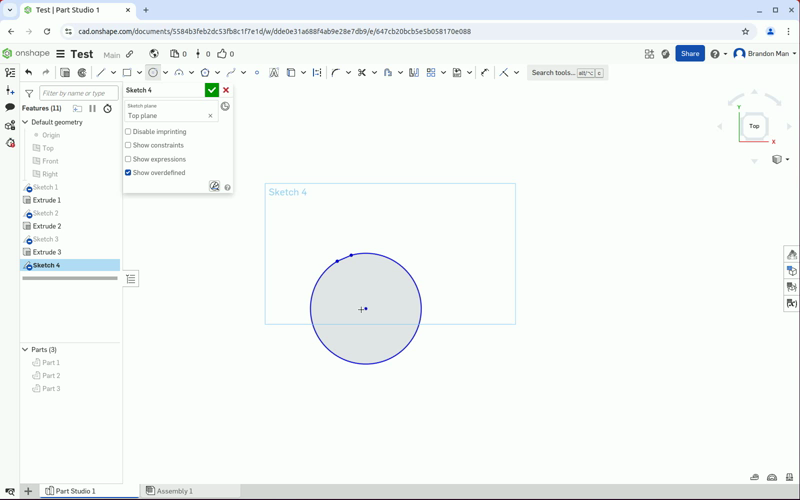
scroll(6)
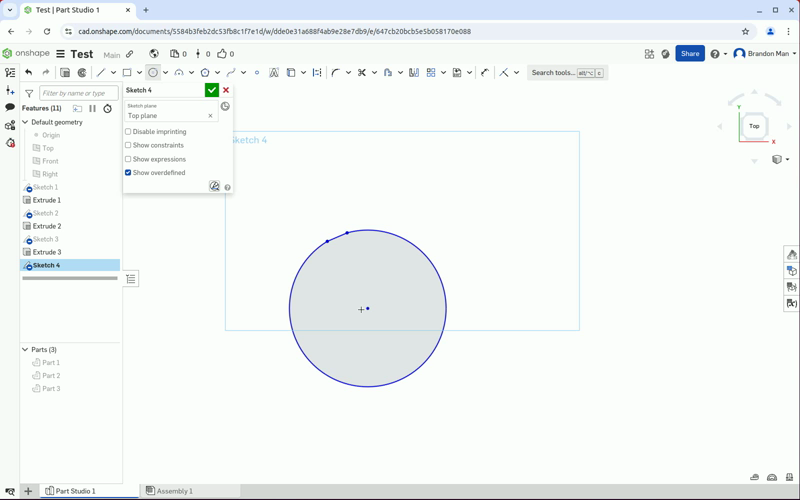
scroll(6)
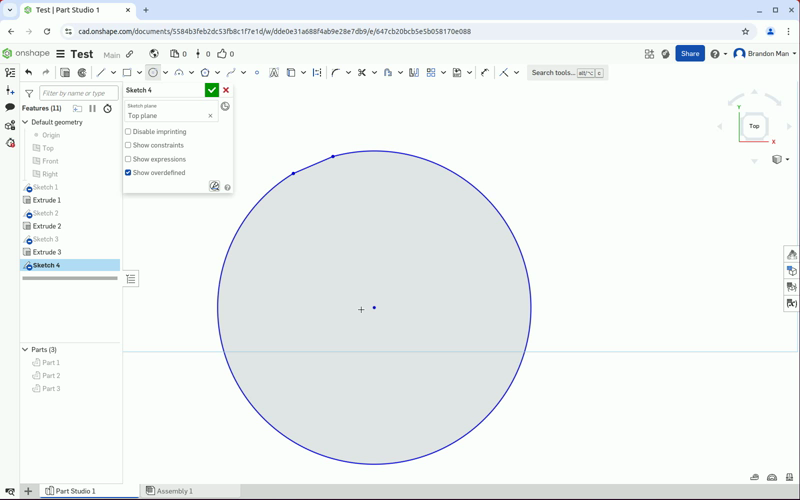
click(361, 309)
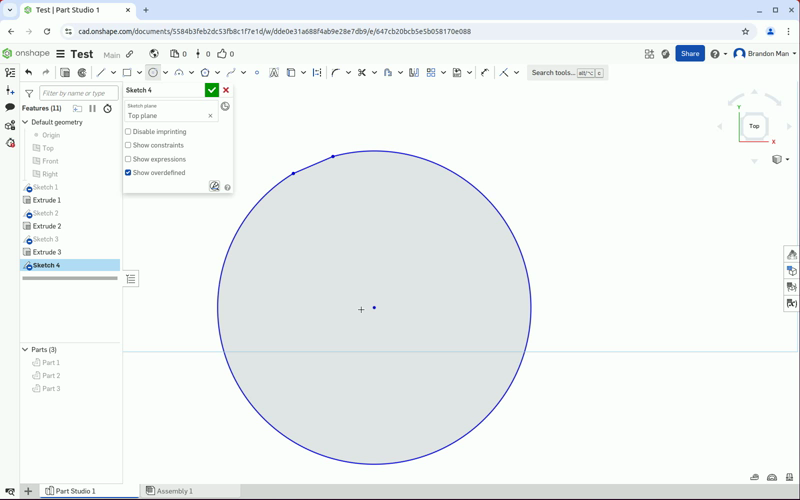
scroll(-6)
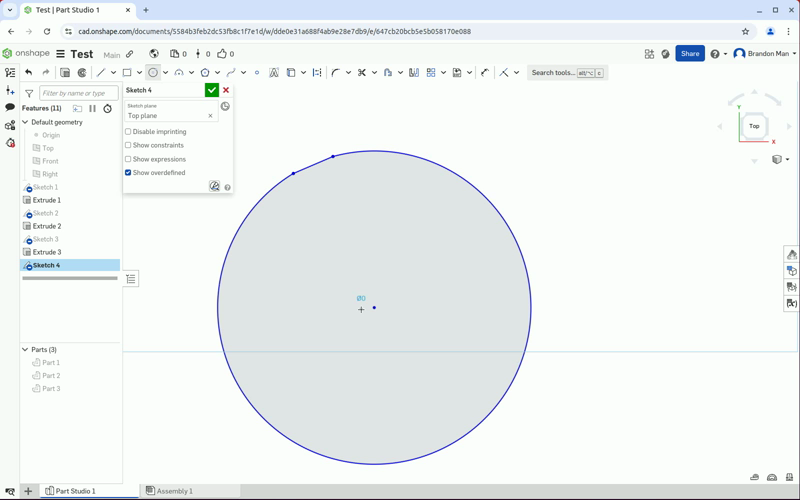
scroll(-6)
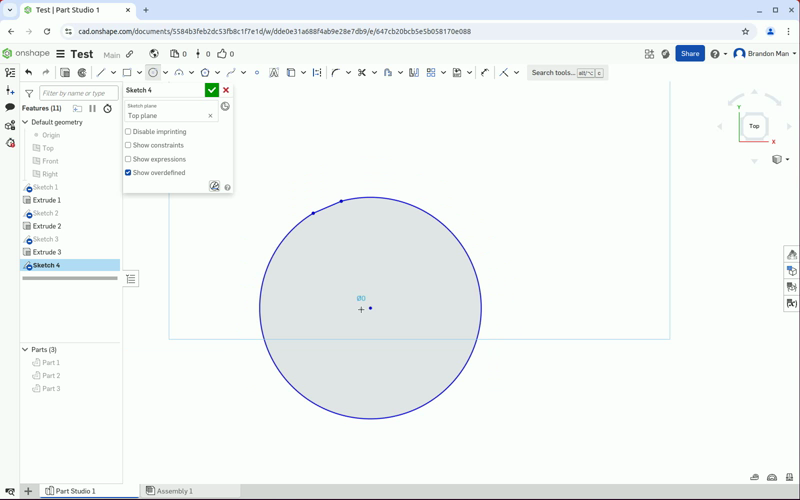
scroll(-6)
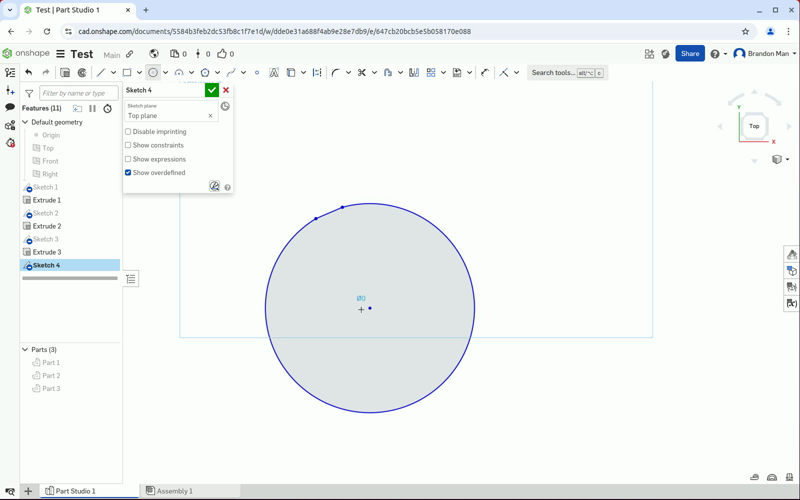
scroll(-6)
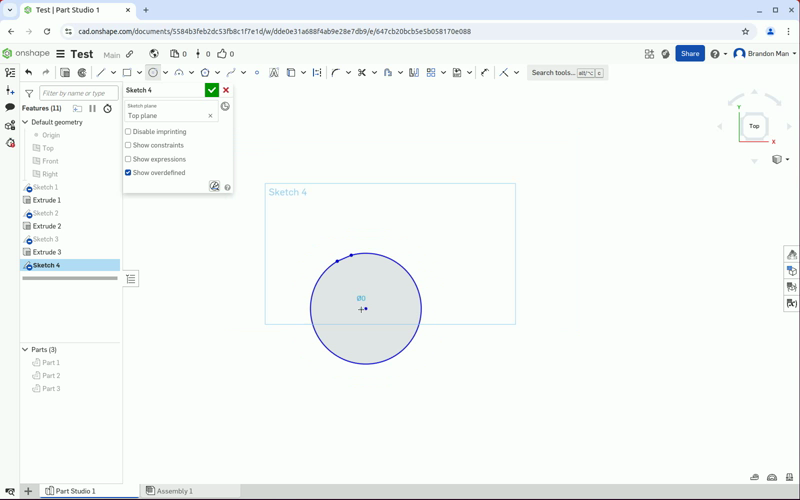
scroll(-6)
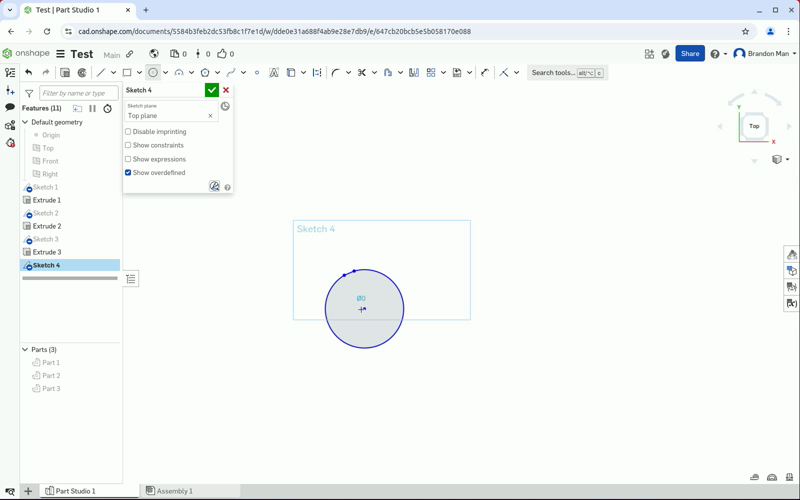
scroll(-6)
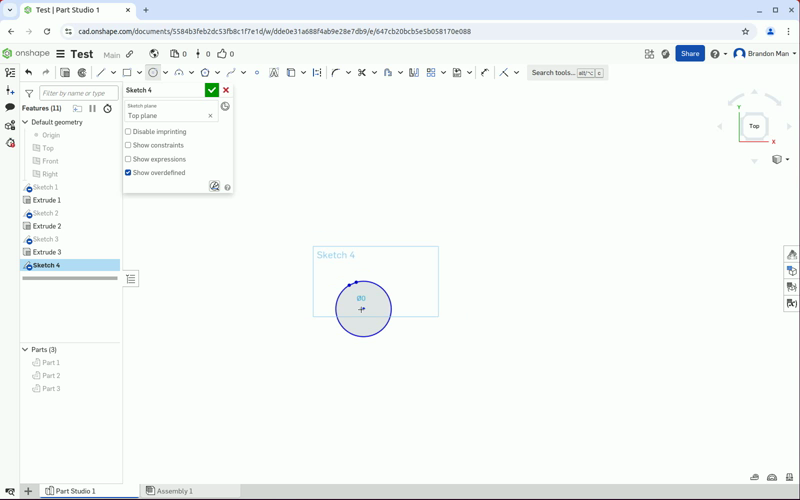
scroll(-6)
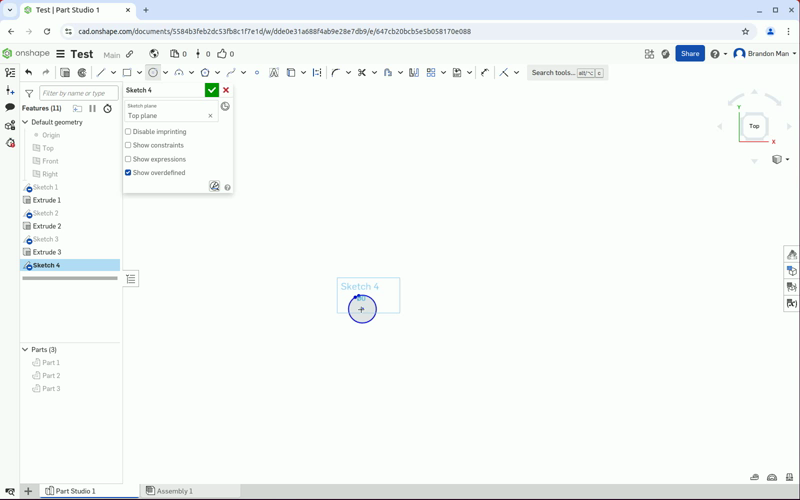
key_up(shift)
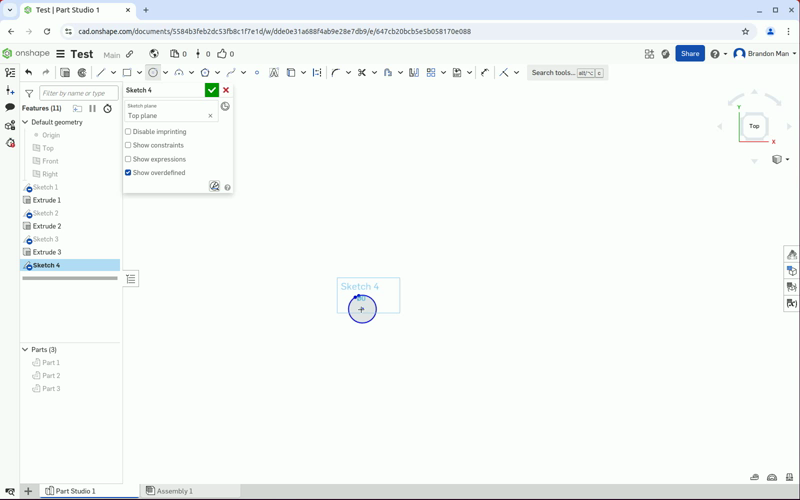
mouse_move(368, 309)
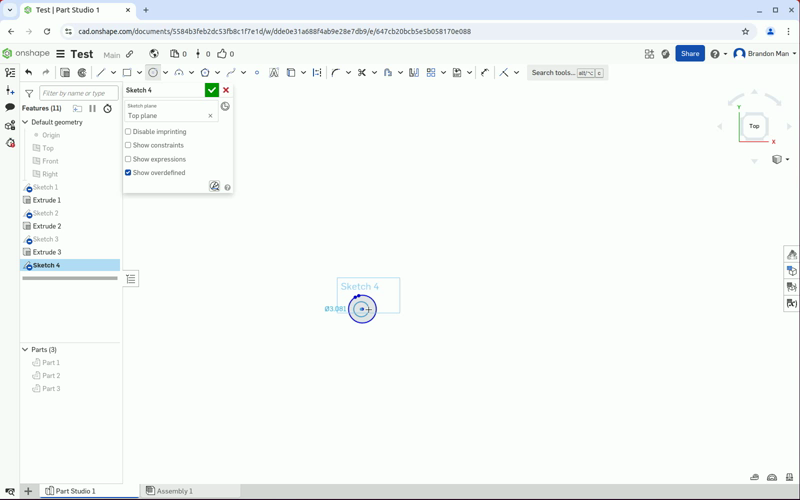
click(368, 309)
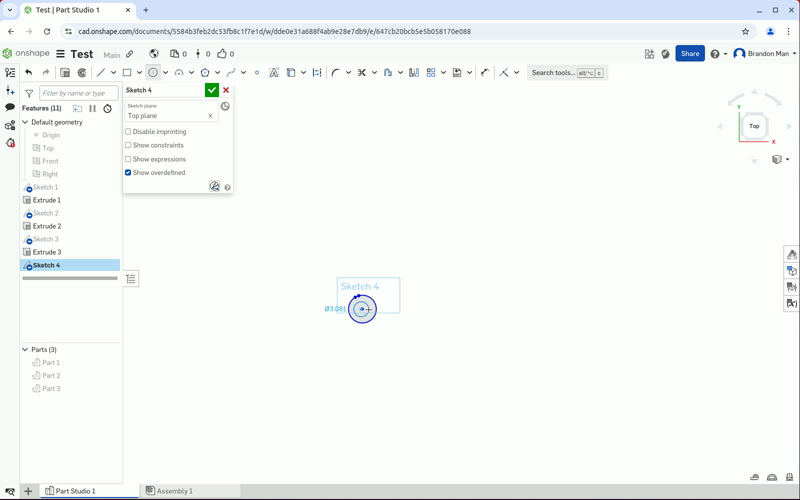
key(esc)
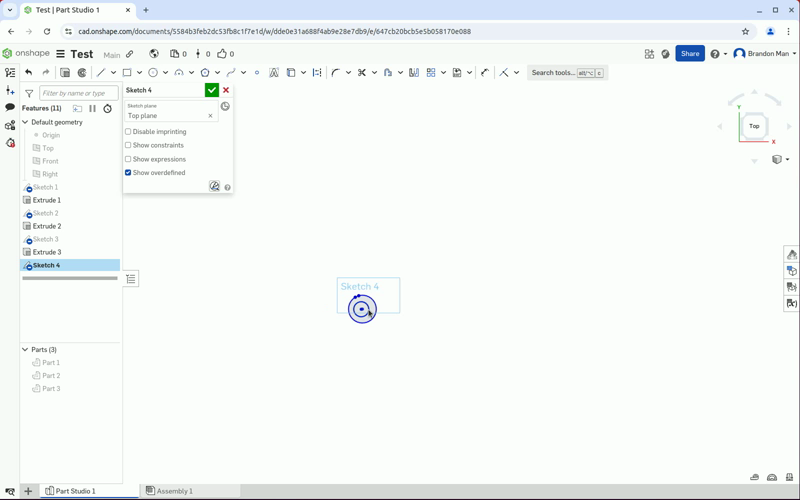
mouse_move(357, 298)
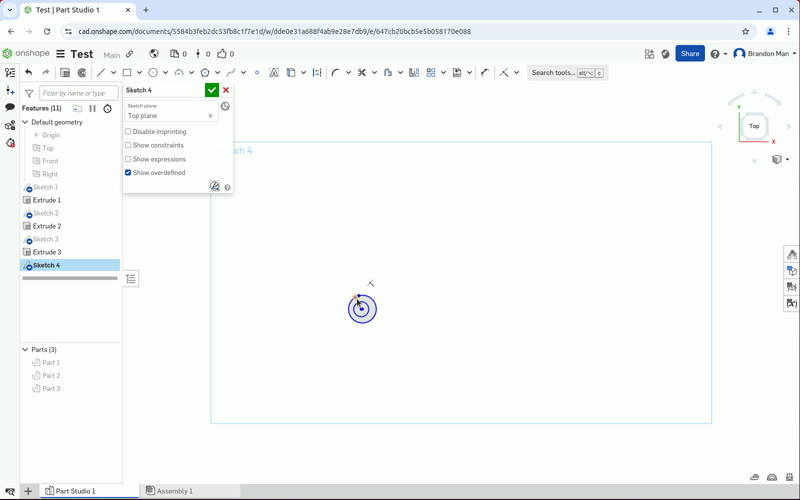
scroll(6)
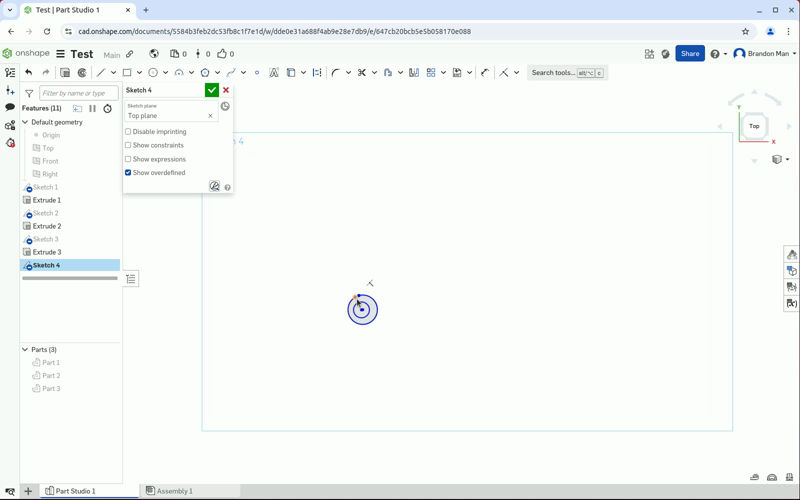
scroll(6)
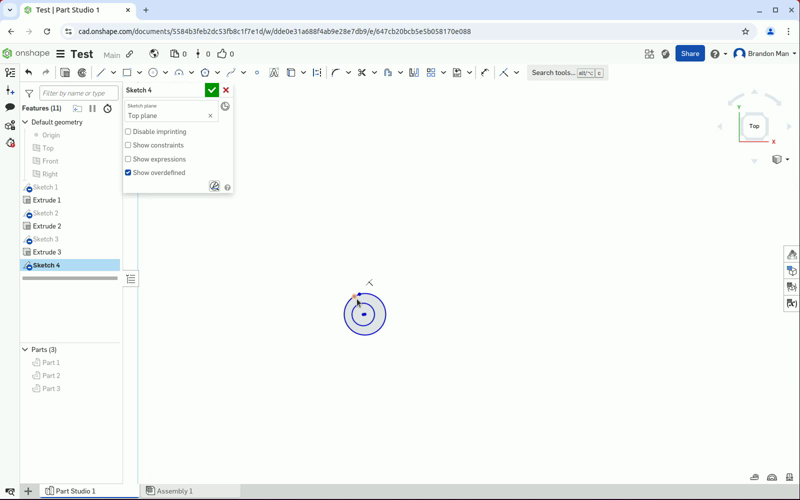
scroll(6)
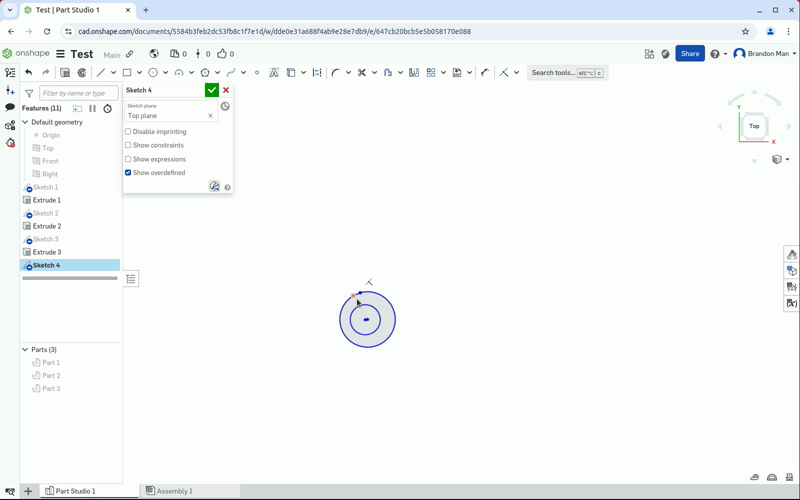
scroll(6)
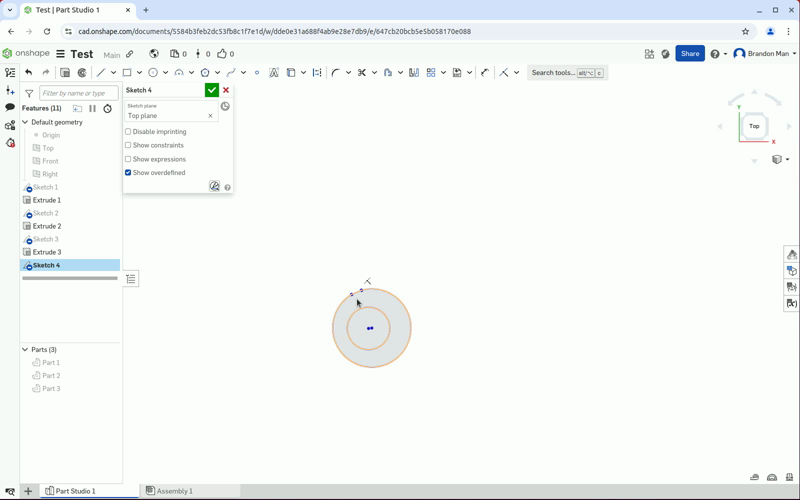
scroll(6)
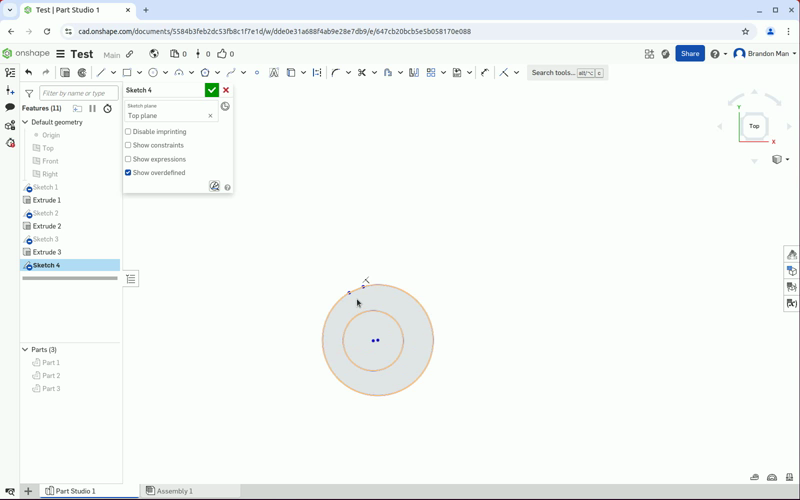
scroll(6)
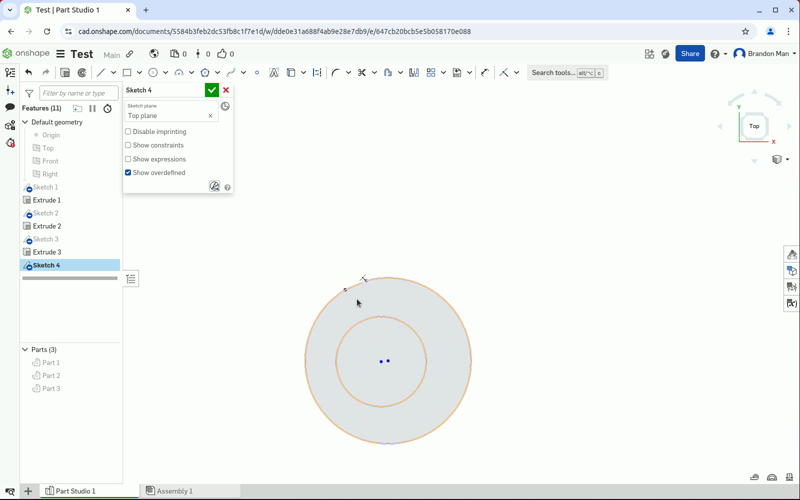
scroll(6)
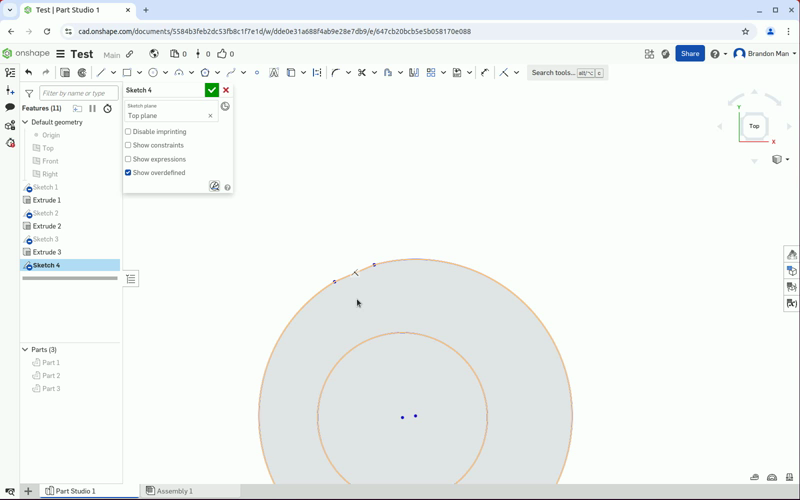
click(357, 298)
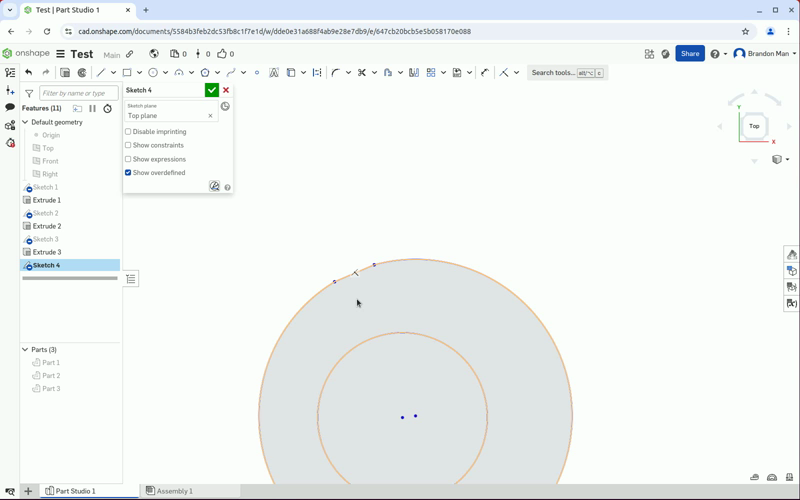
scroll(-6)
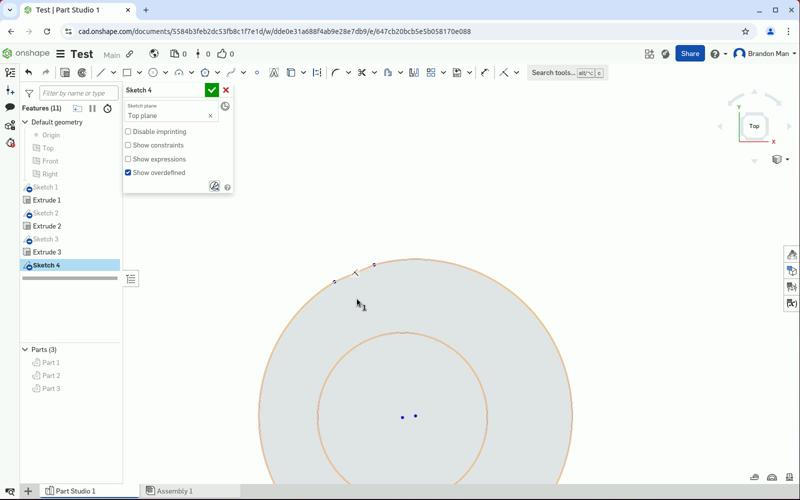
scroll(-6)
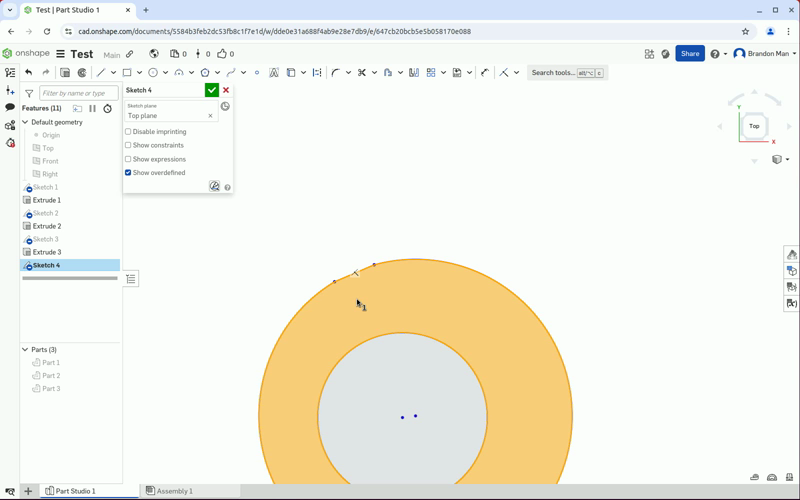
scroll(-6)
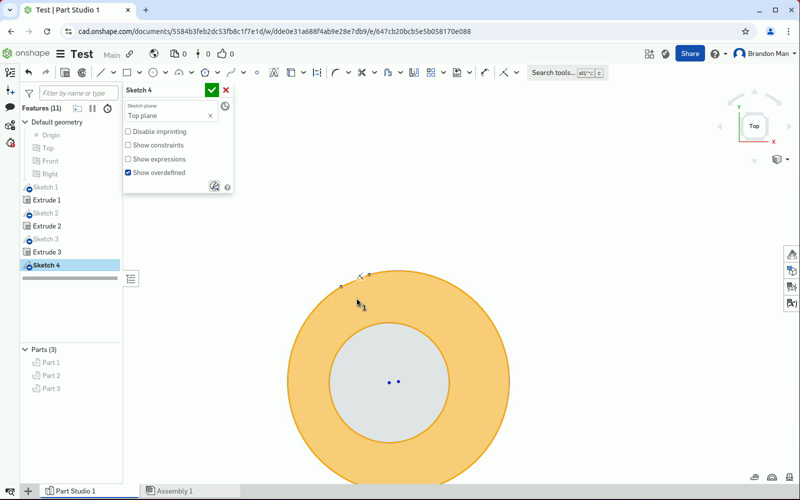
scroll(-6)
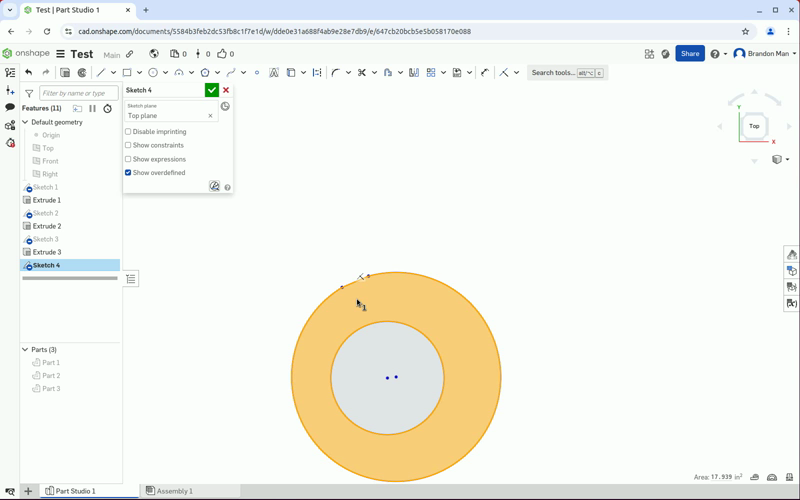
scroll(-6)
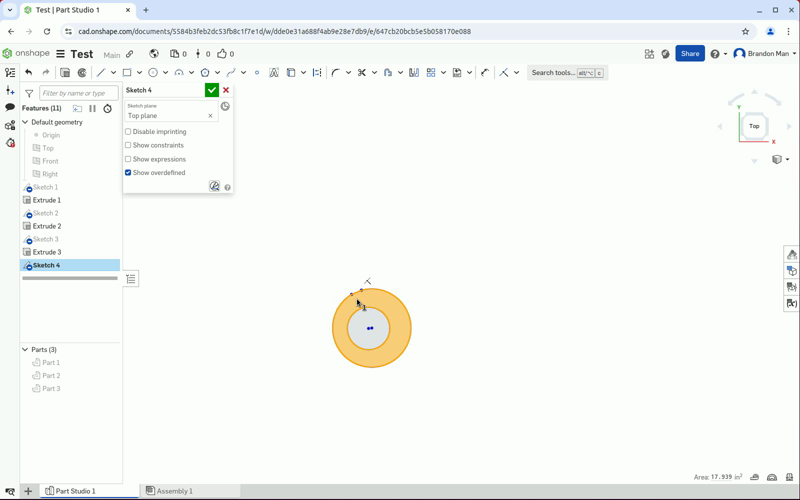
scroll(-6)
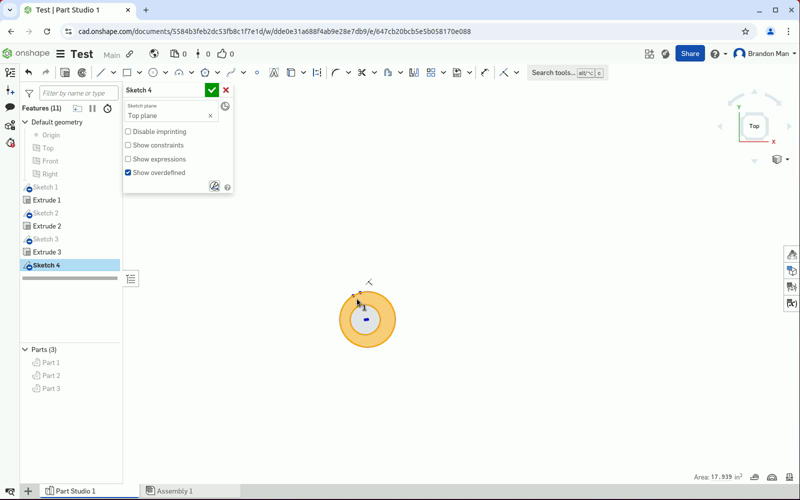
scroll(-6)
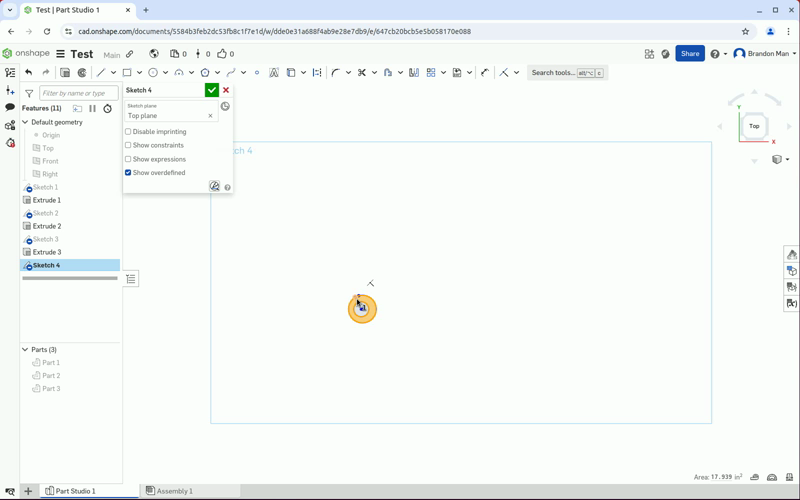
mouse_move(73, 352)
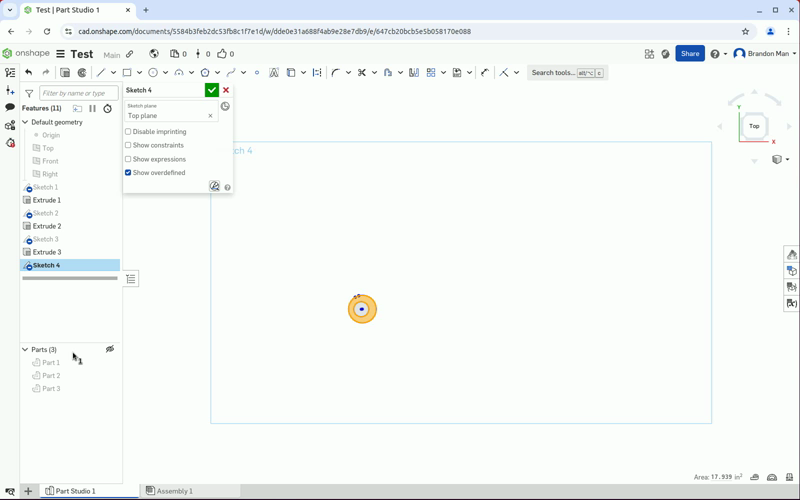
key(shift+y)
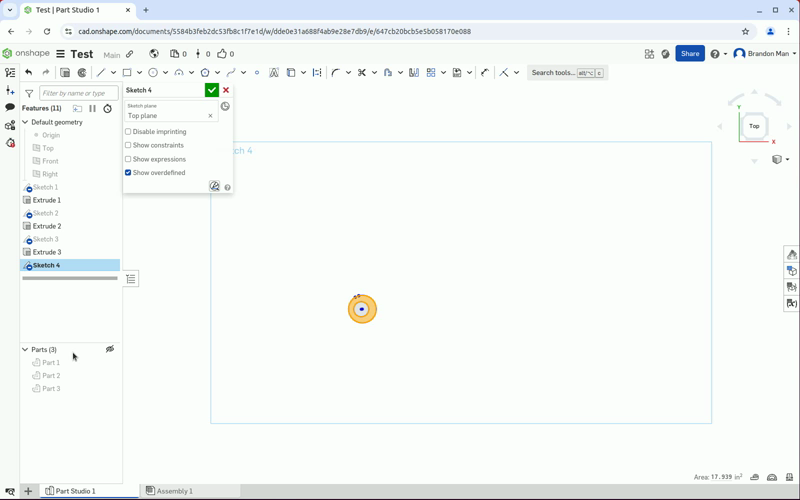
key(shift+e)
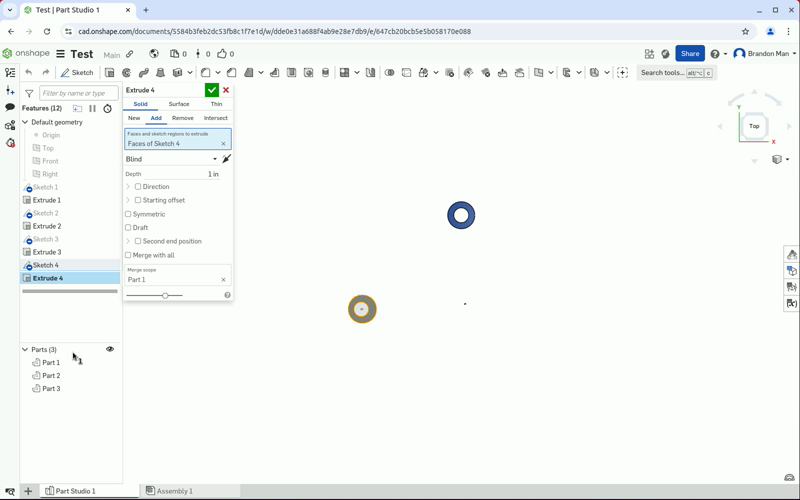
mouse_move(143, 106)
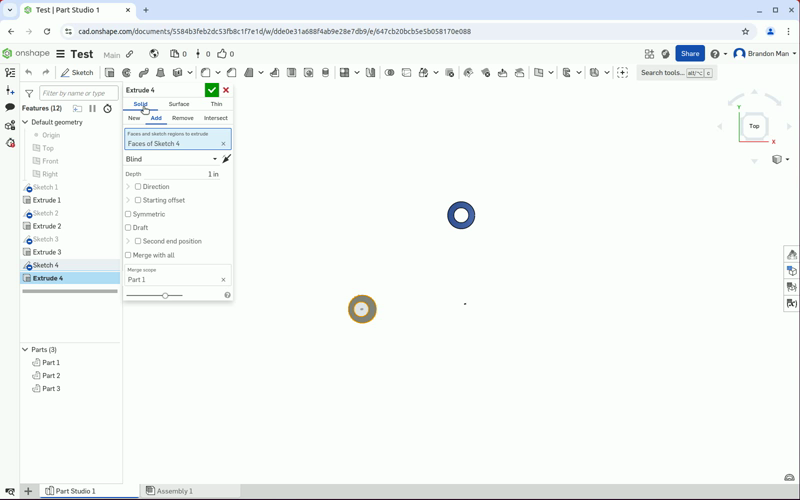
click(143, 106)
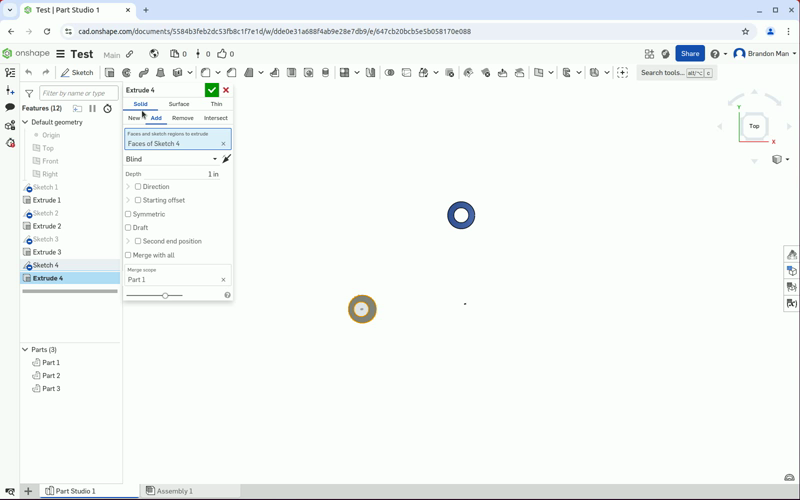
mouse_move(137, 120)
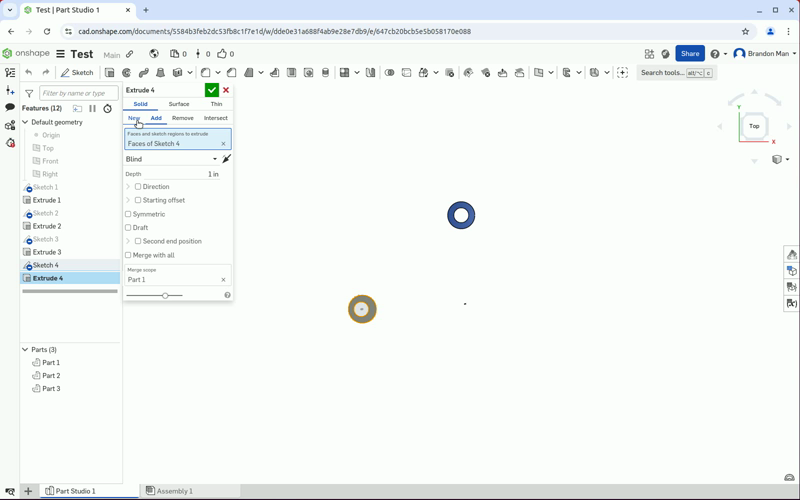
click(137, 120)
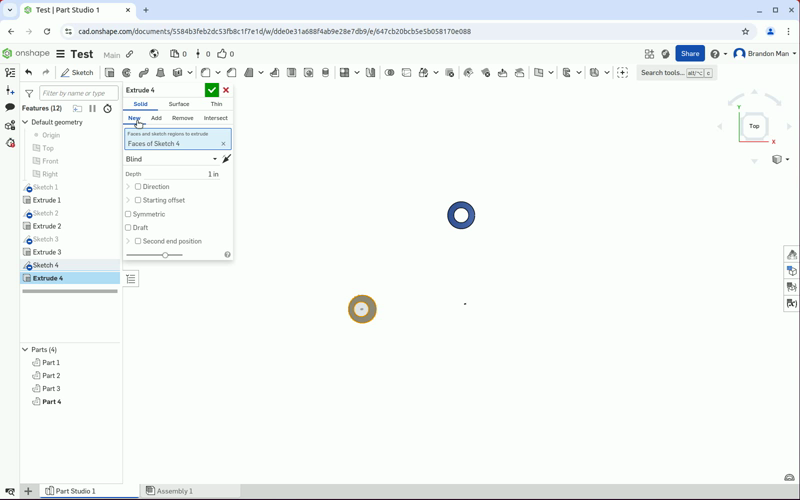
key(tab, 4)
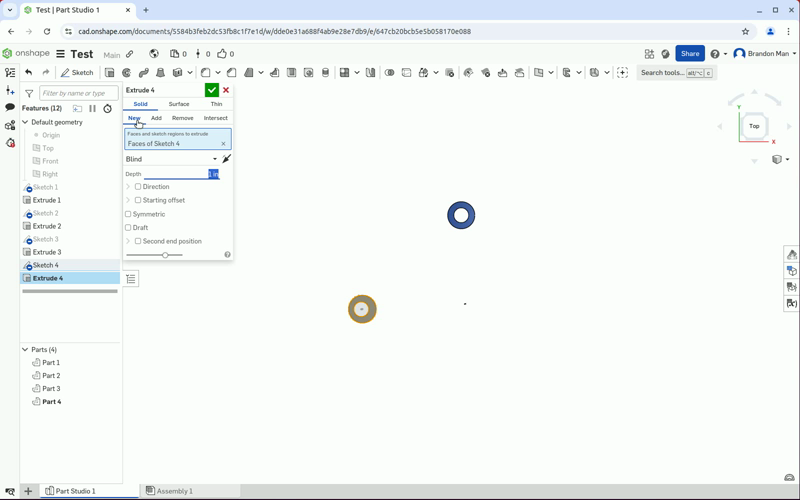
text(1.926)
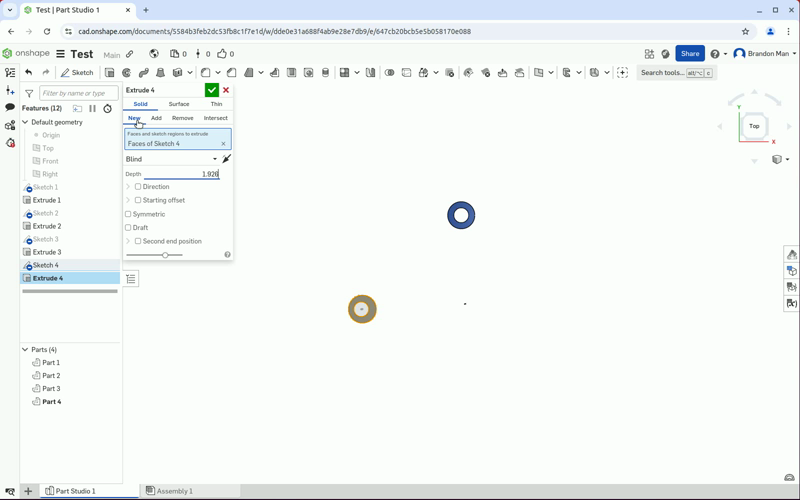
key(tab, 3)
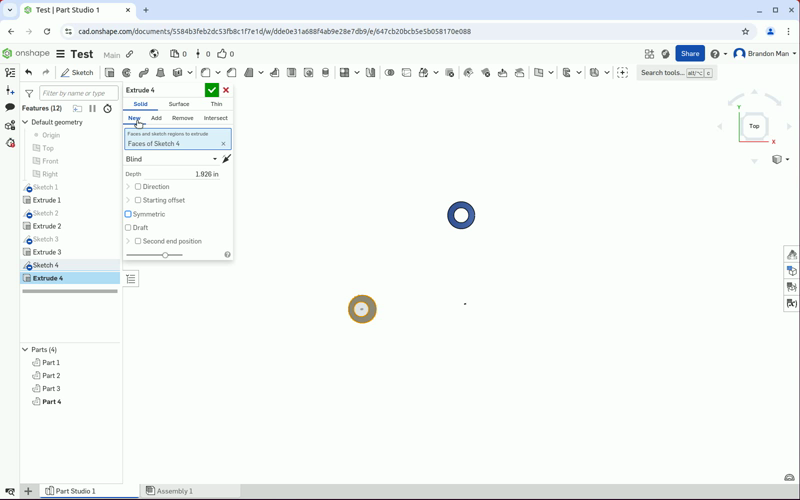
key(space)
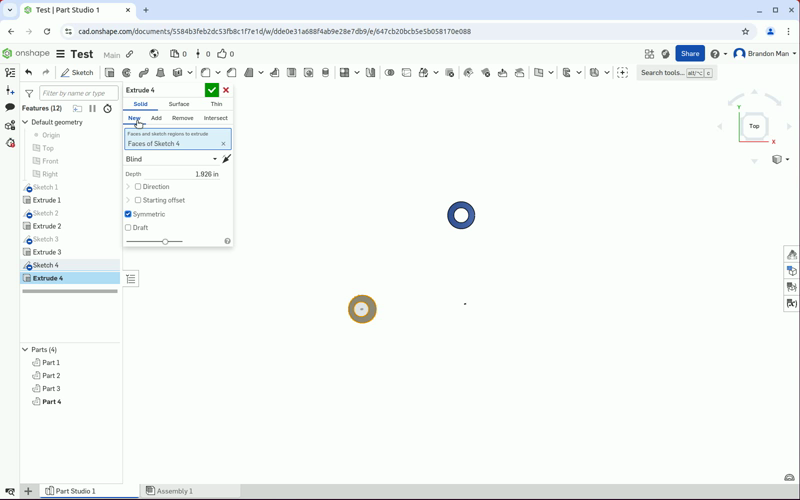
key(enter)
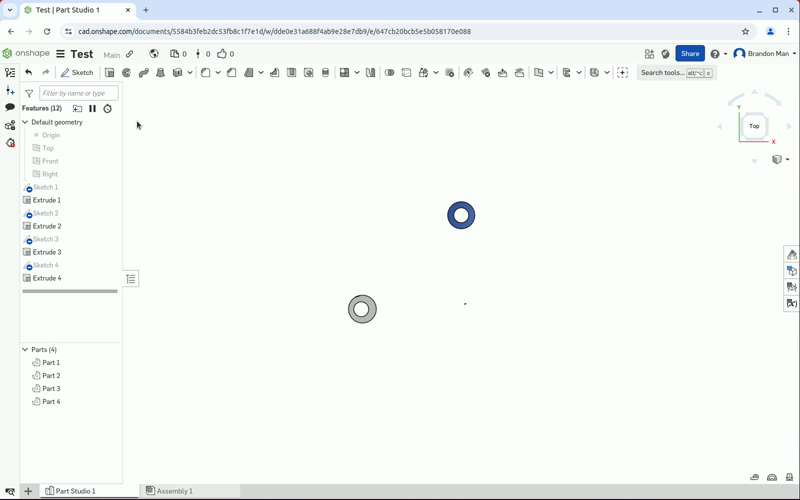
key(shift+h)
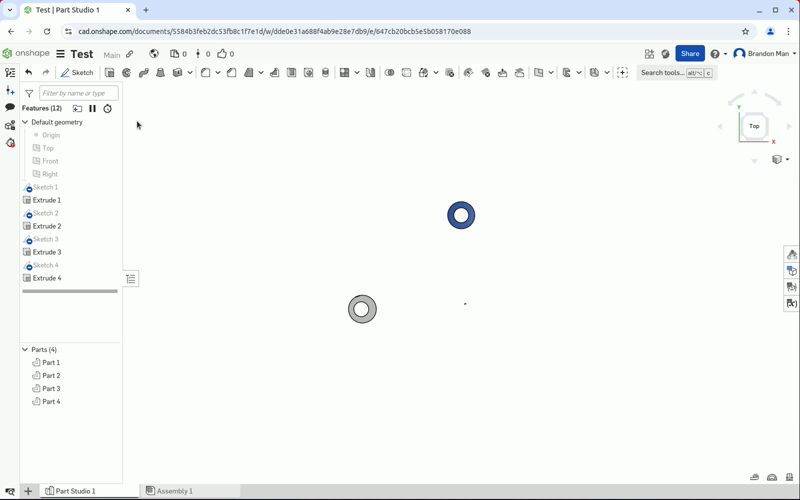
key(shift+h)
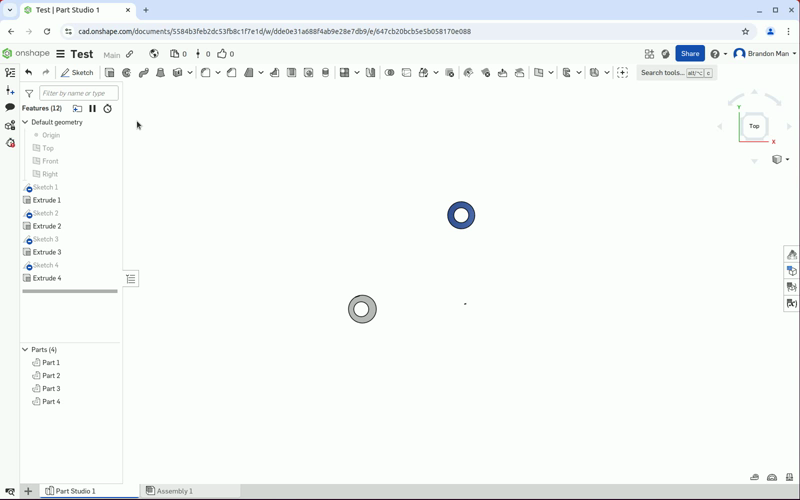
mouse_move(73, 189)
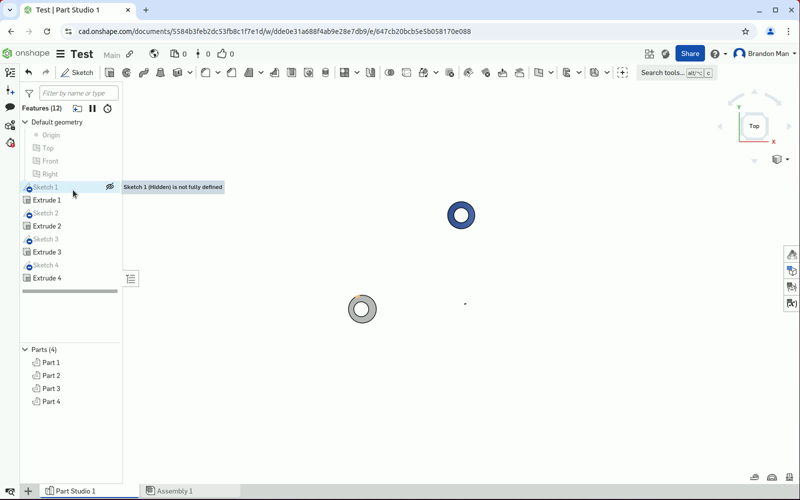
click(73, 189)
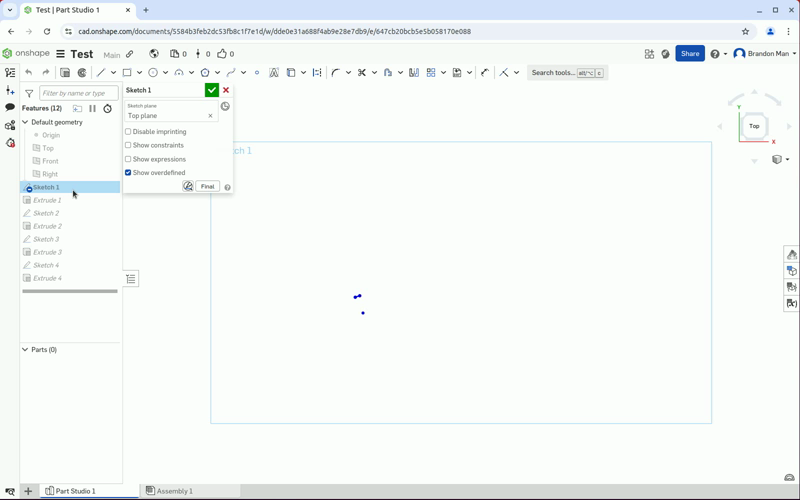
mouse_move(229, 92)
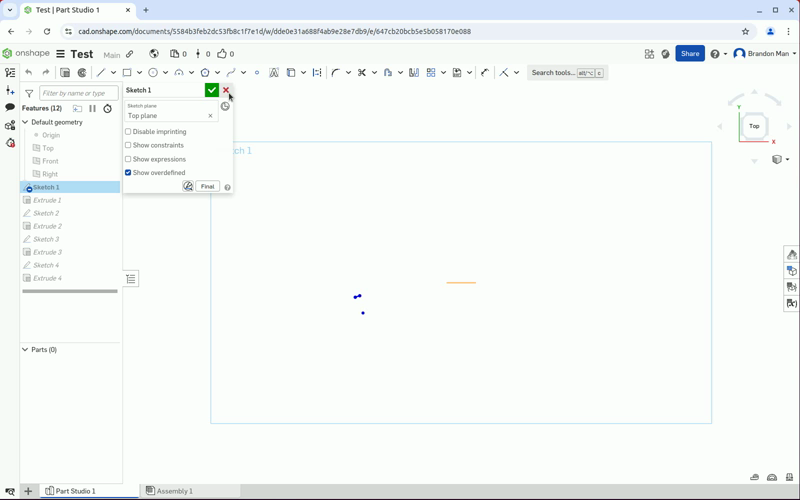
click(229, 92)
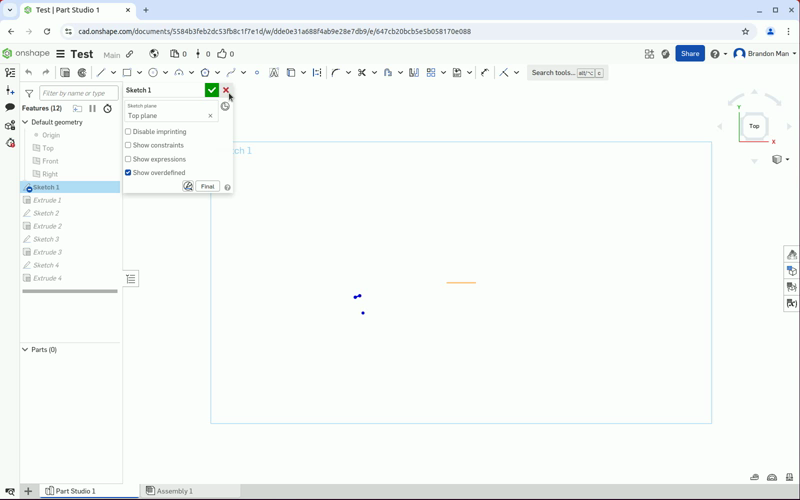
key(shift+s)
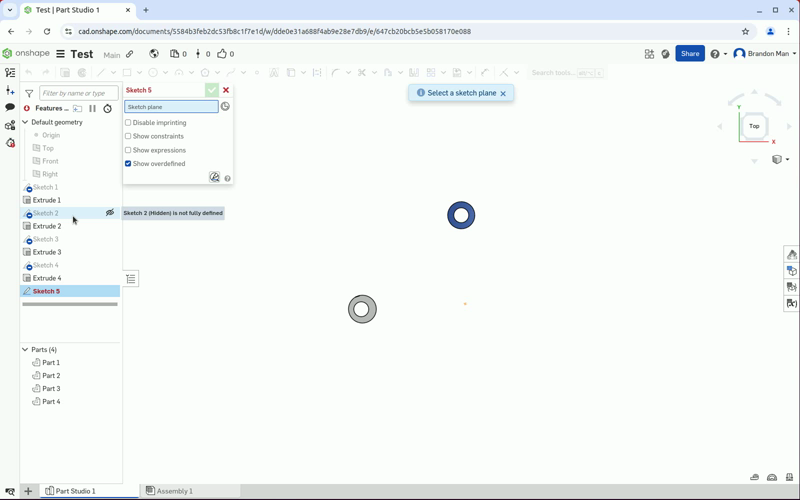
scroll(3)
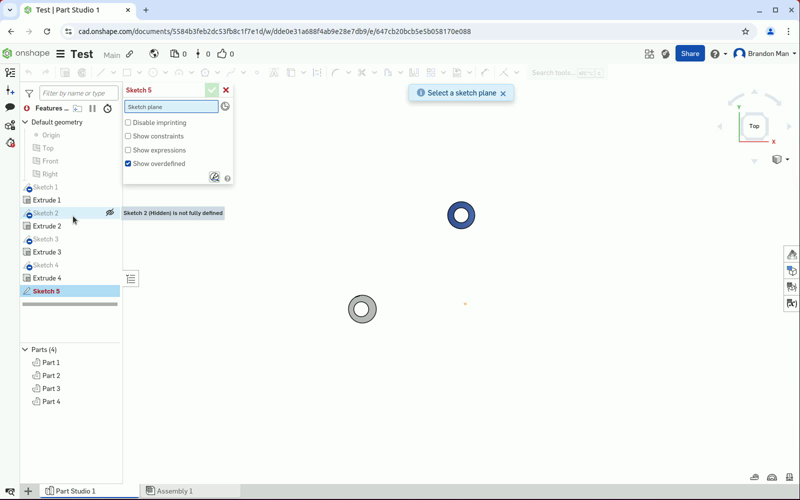
mouse_move(73, 150)
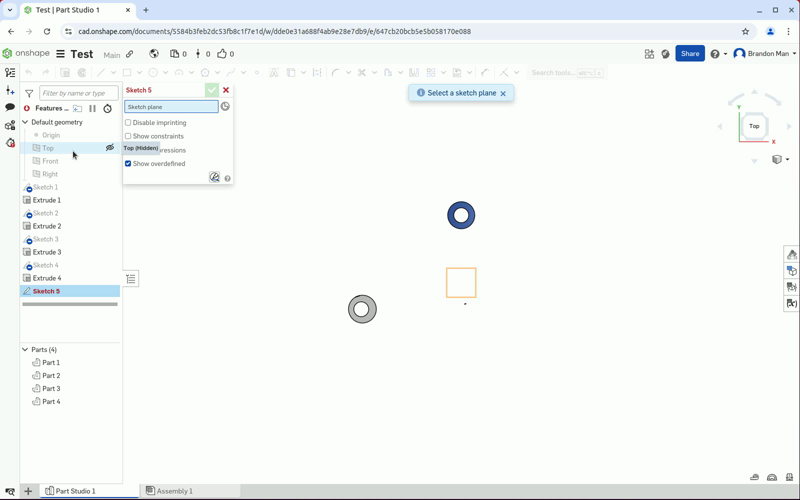
click(73, 150)
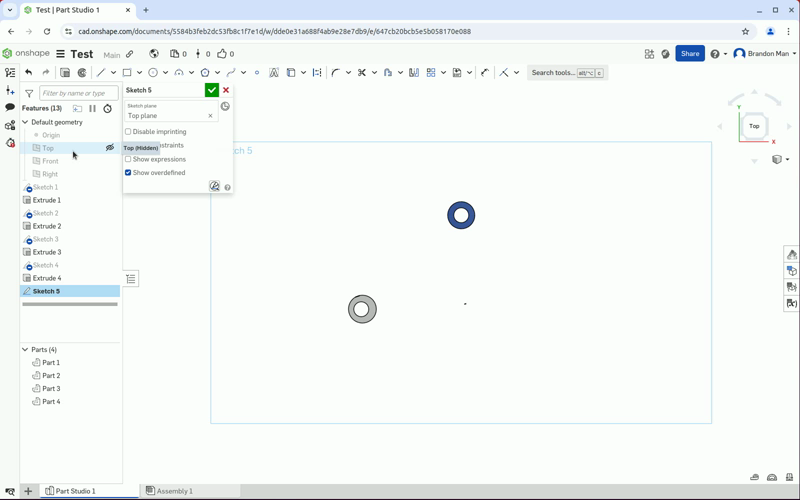
mouse_move(73, 352)
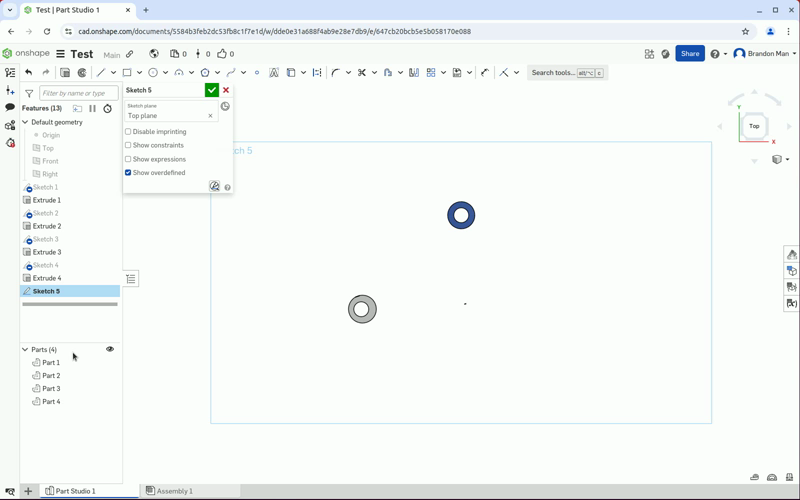
key(y)
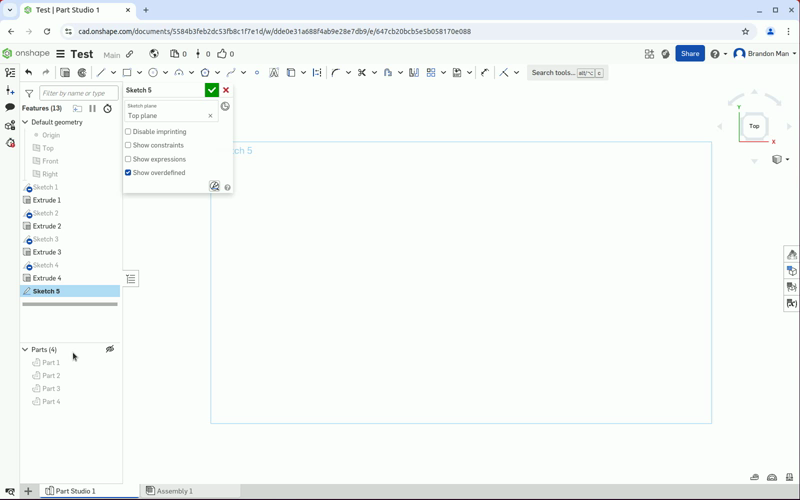
key(a)
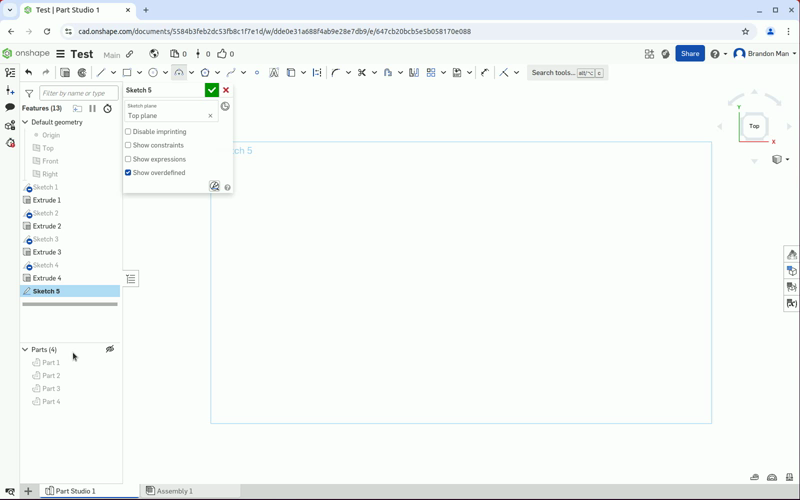
key_down(shift)
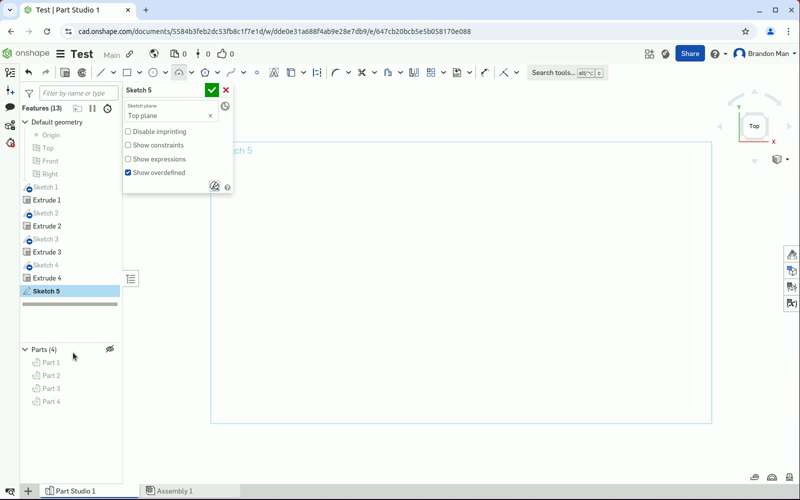
mouse_move(358, 295)
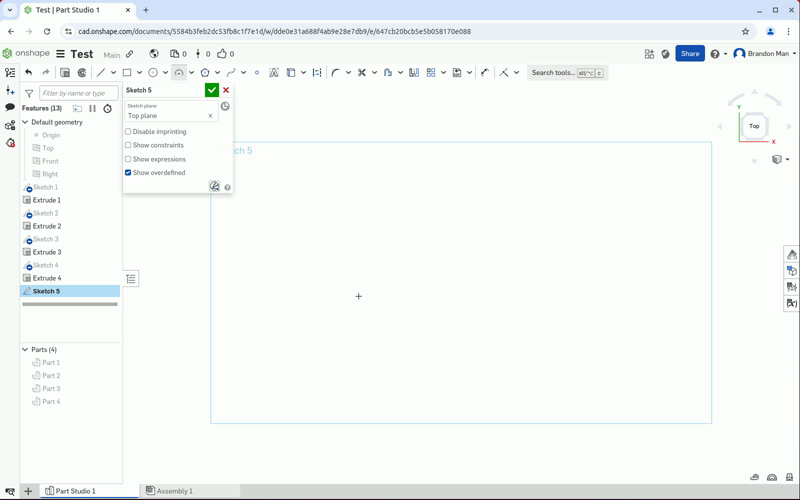
click(358, 295)
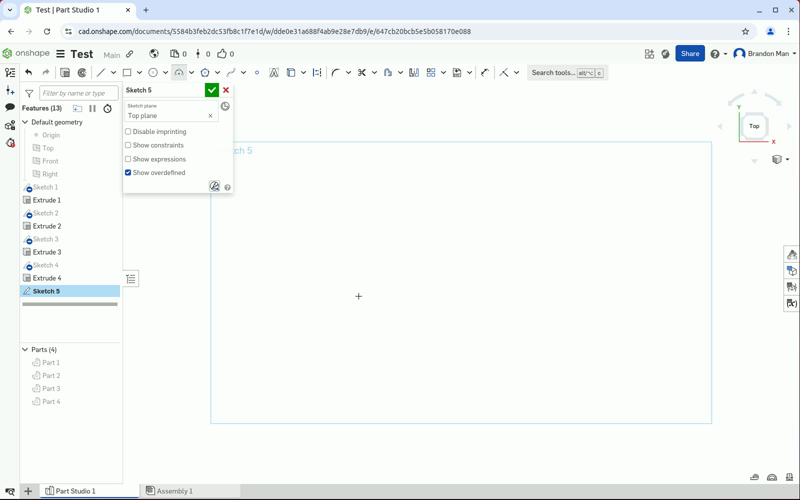
key_up(shift)
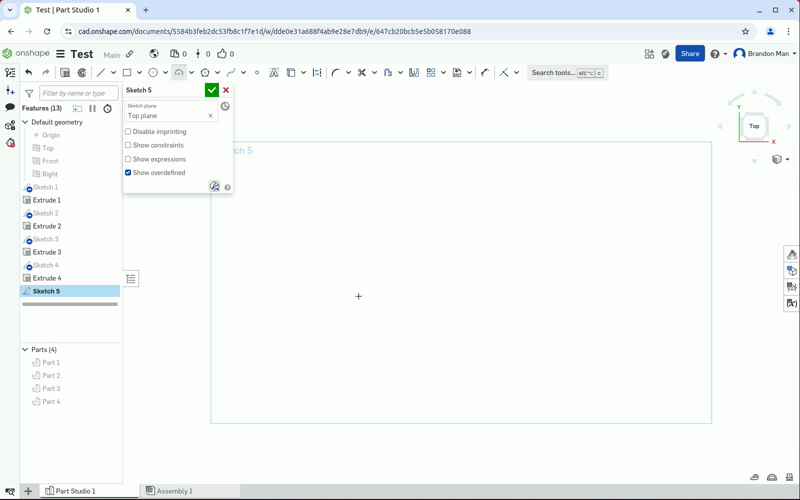
key_down(shift)
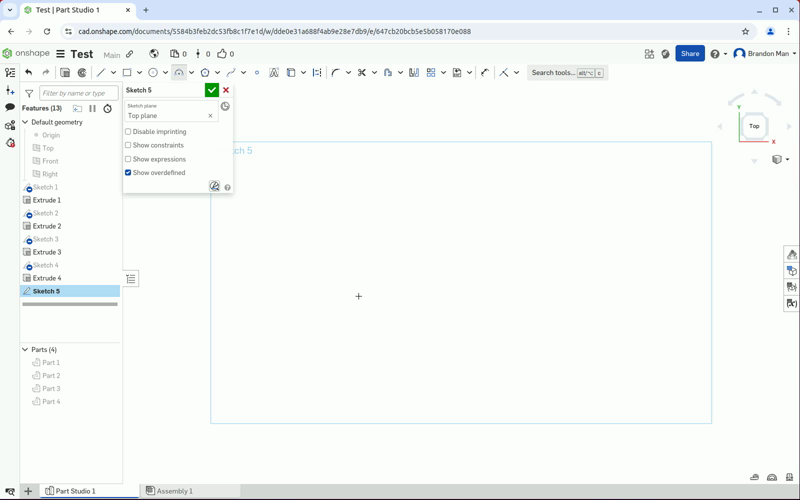
mouse_move(362, 320)
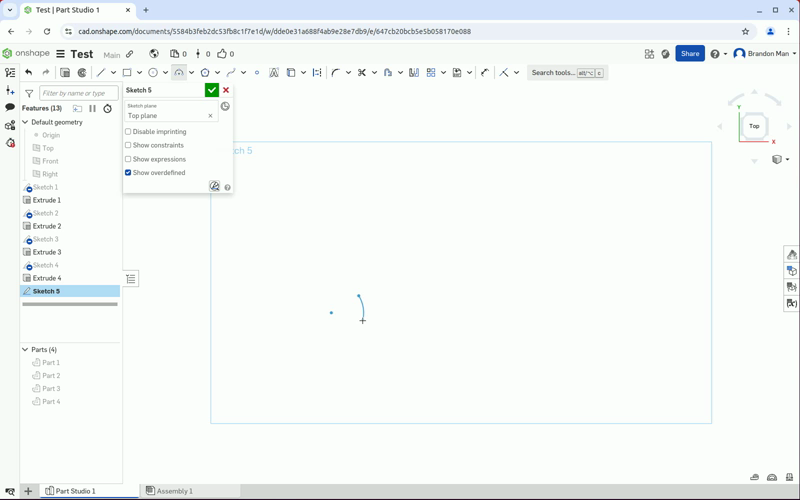
click(362, 320)
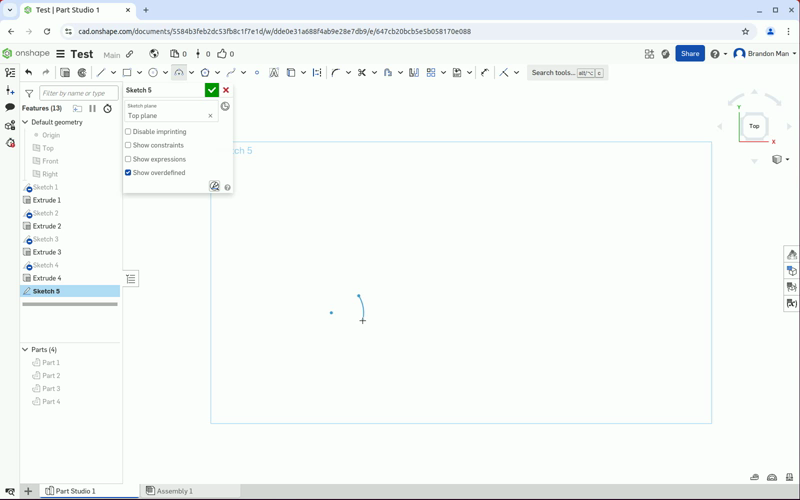
mouse_move(373, 306)
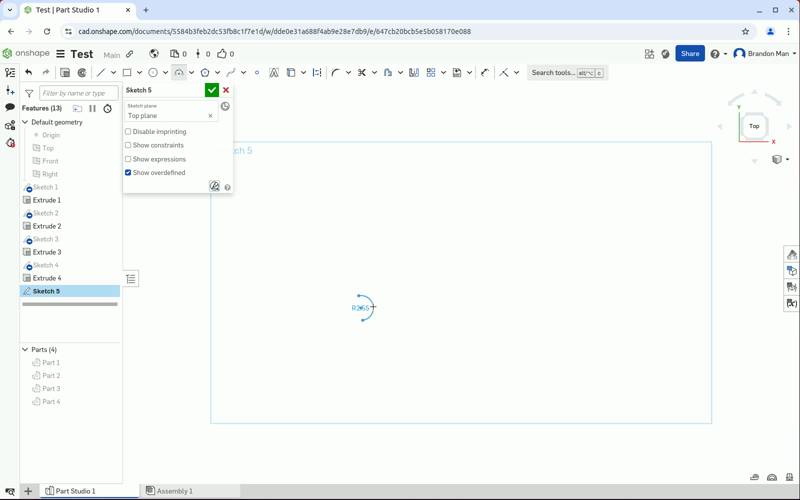
click(373, 306)
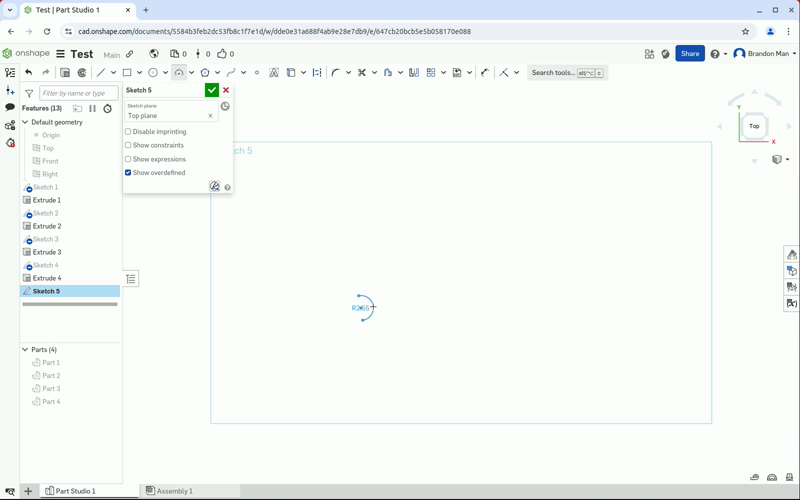
key_up(shift)
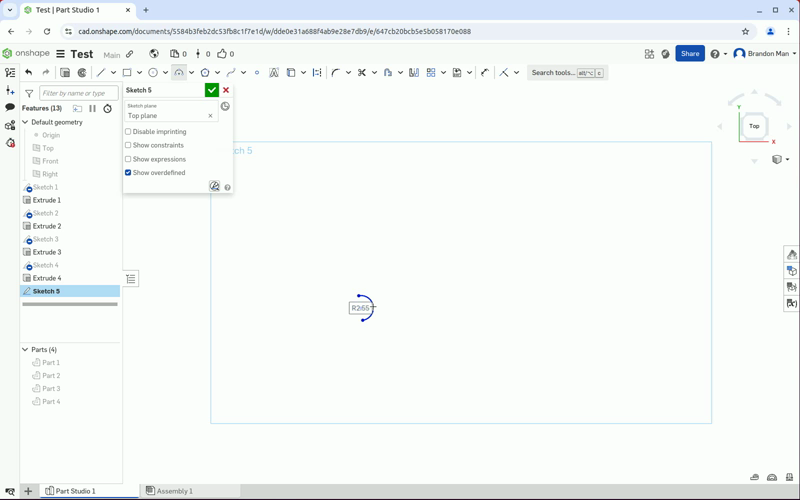
key(esc)
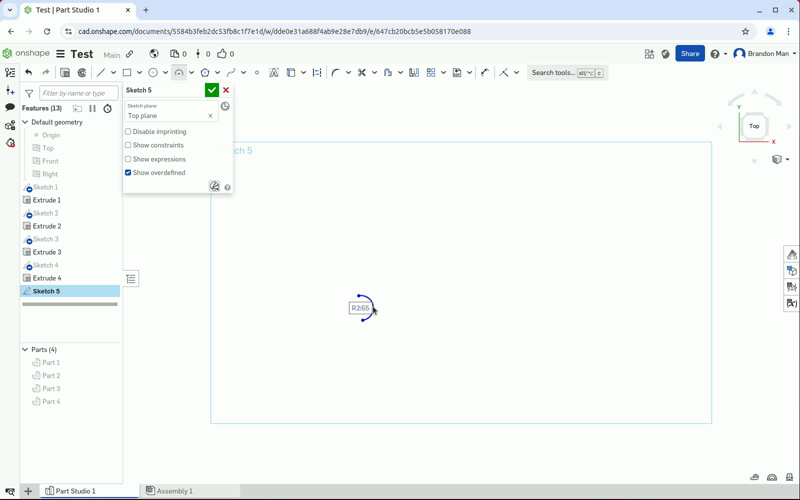
key(l)
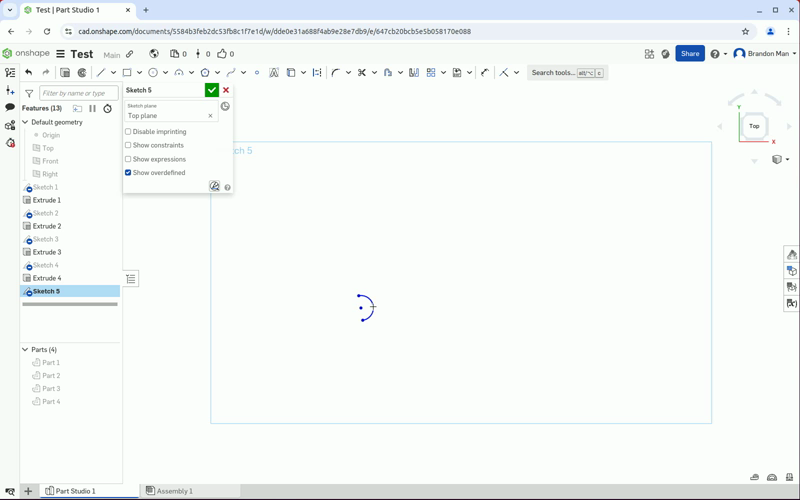
mouse_move(362, 320)
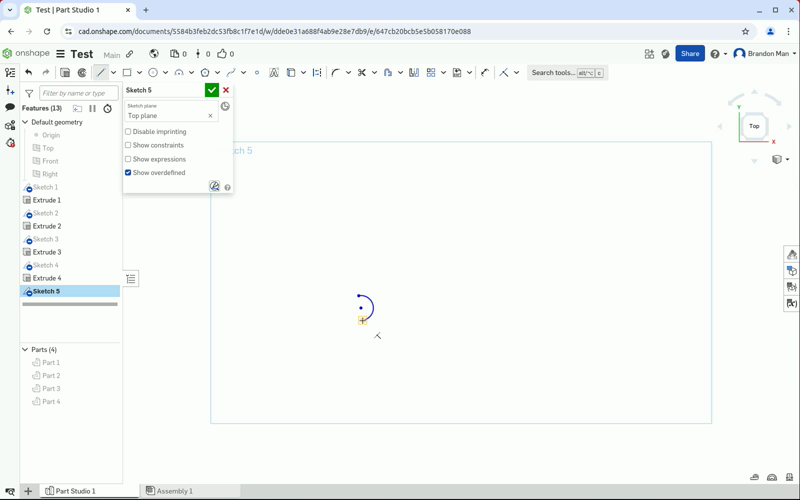
click(362, 320)
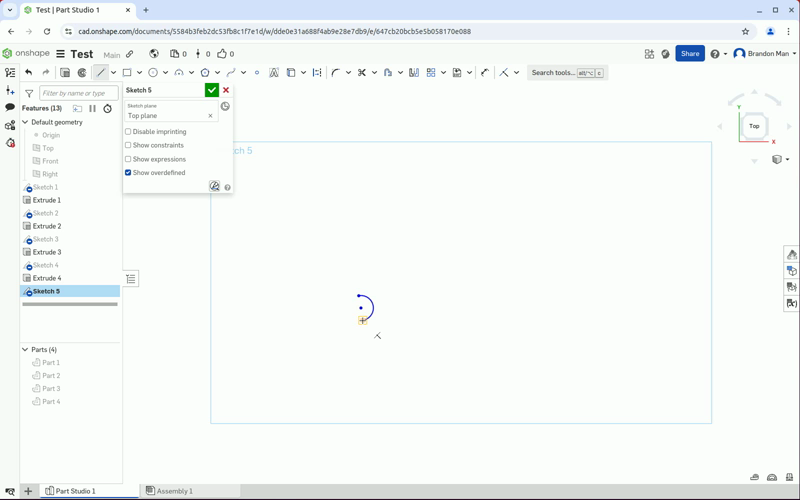
key_down(shift)
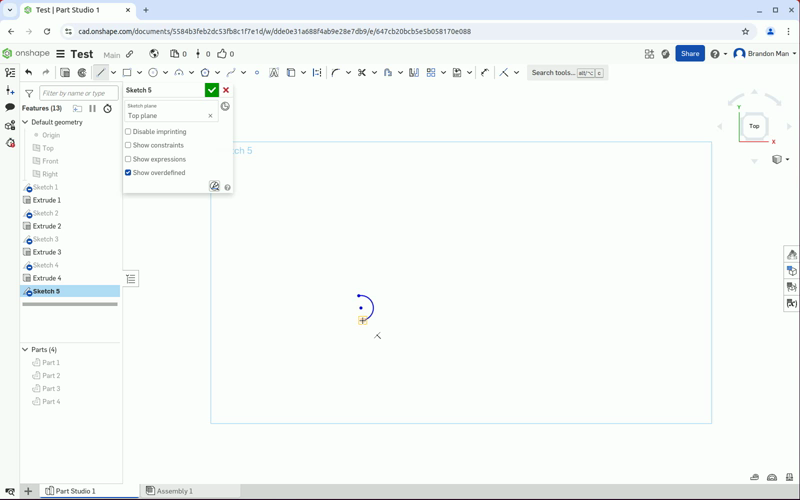
mouse_move(463, 304)
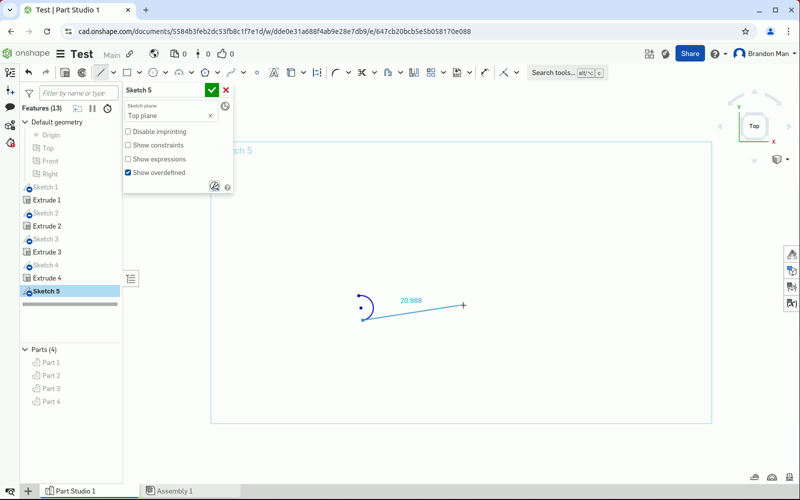
click(463, 304)
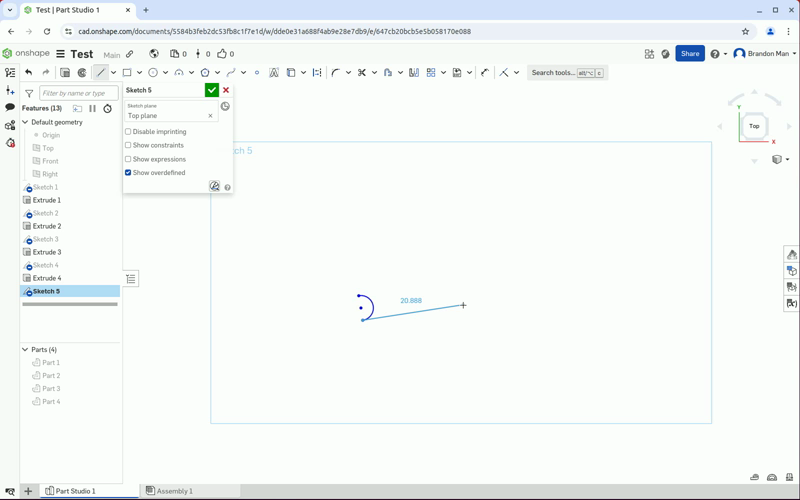
key_up(shift)
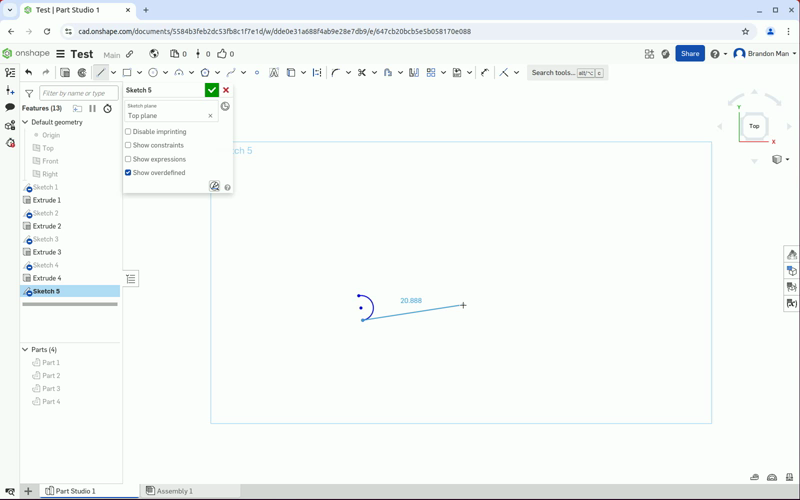
key(esc)
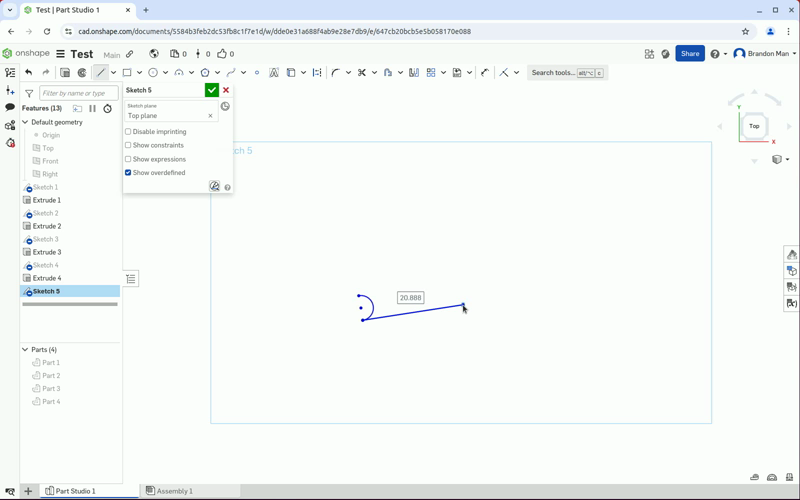
key(a)
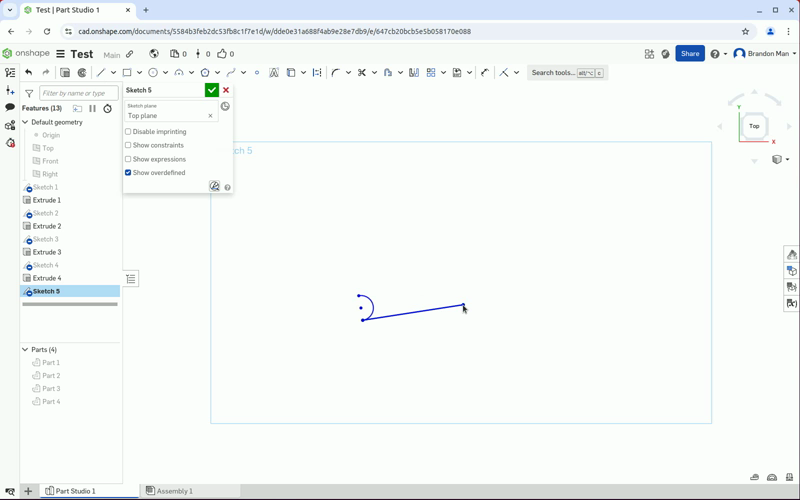
mouse_move(463, 304)
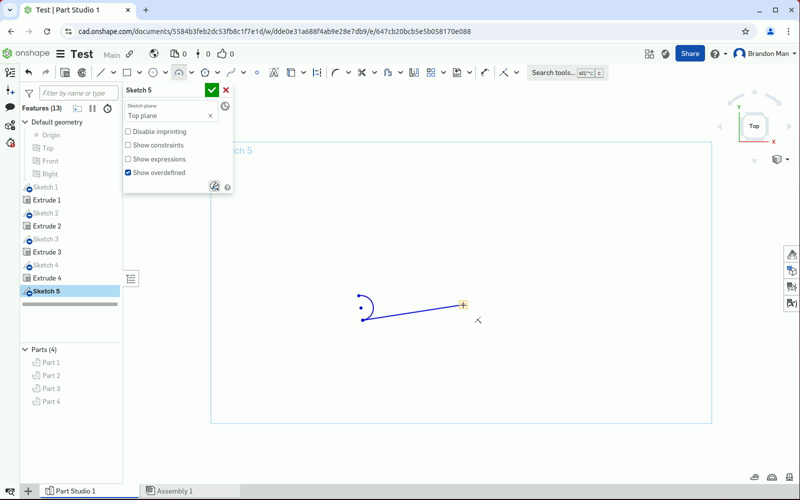
click(463, 304)
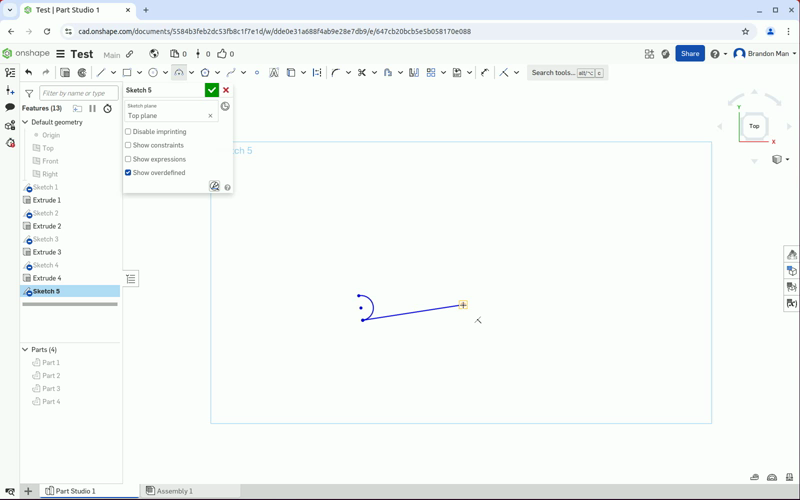
key_down(shift)
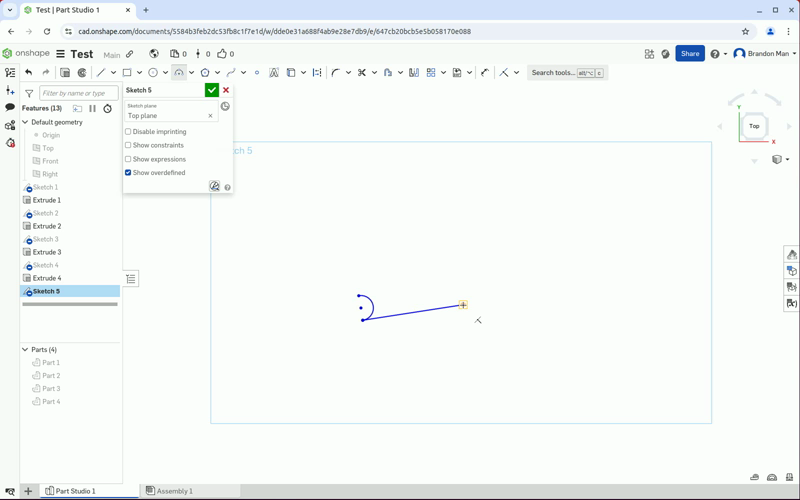
mouse_move(481, 280)
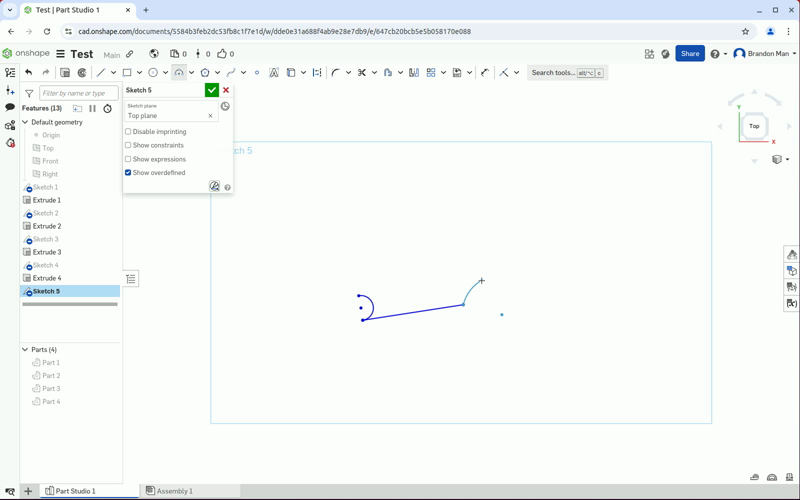
click(481, 280)
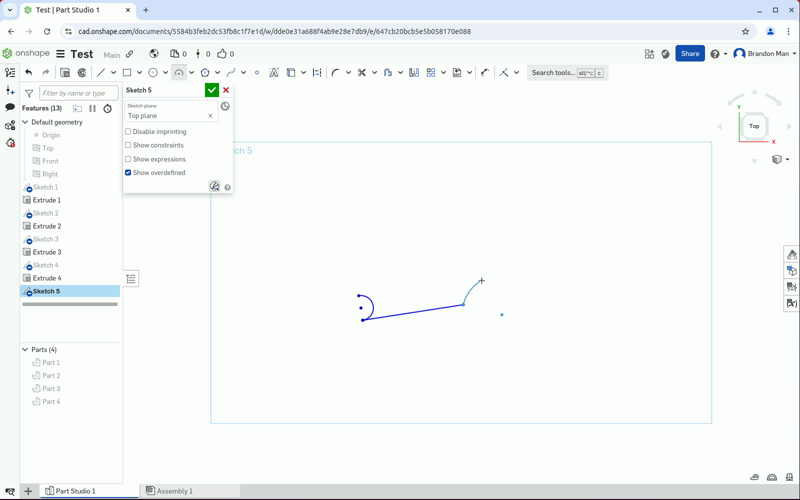
mouse_move(477, 296)
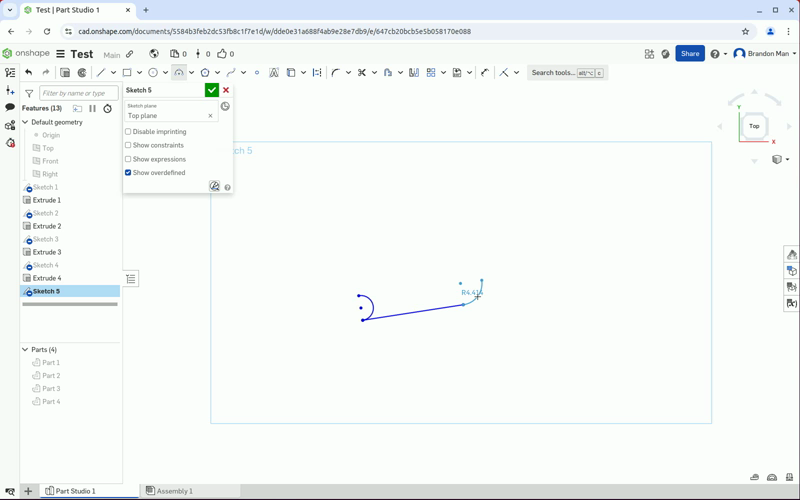
click(477, 296)
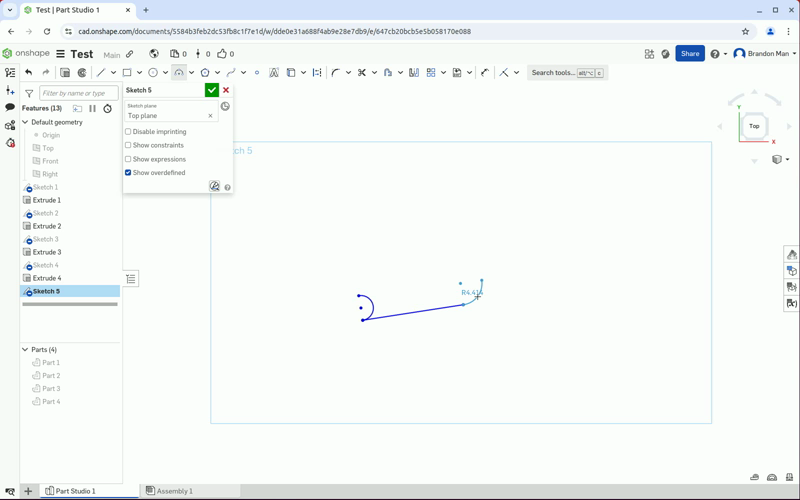
key_up(shift)
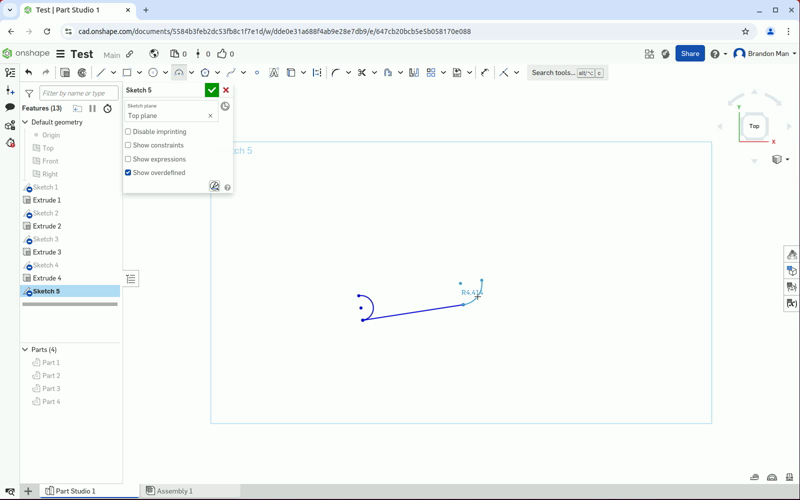
key(esc)
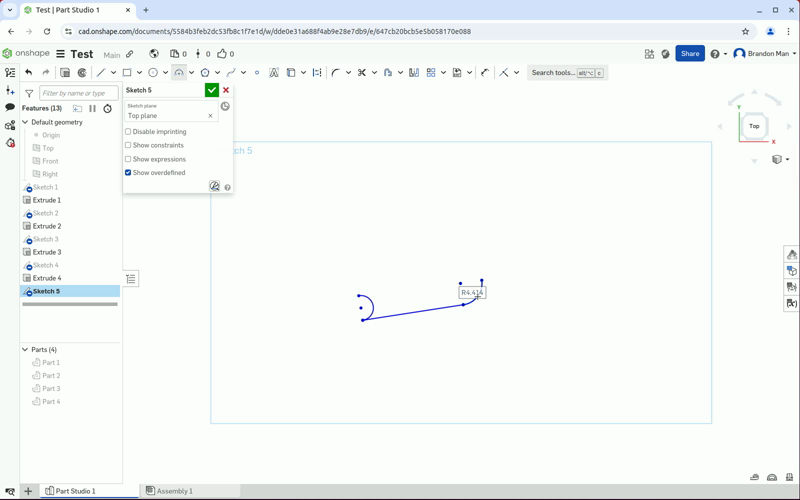
key(l)
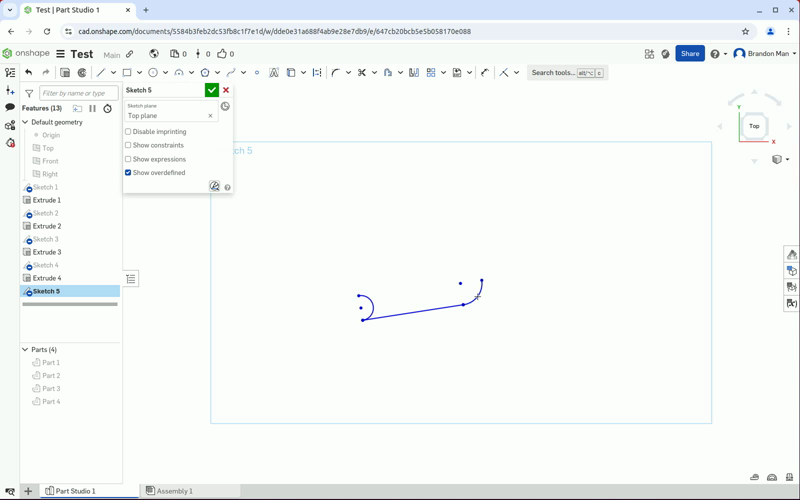
mouse_move(481, 280)
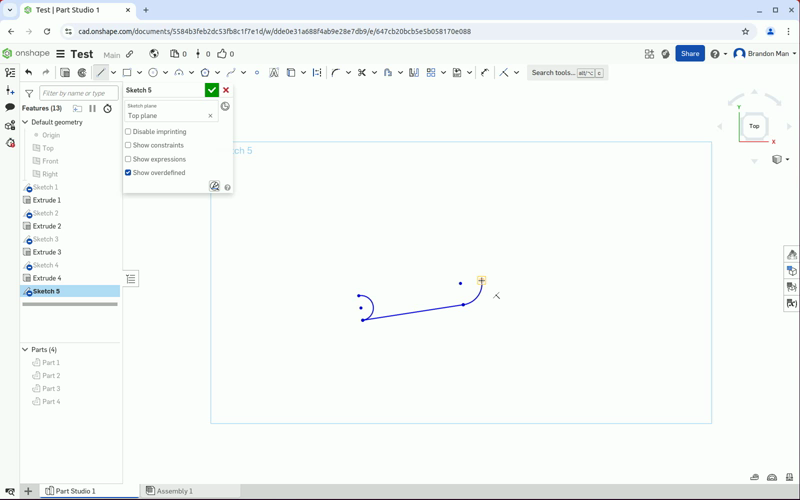
click(481, 280)
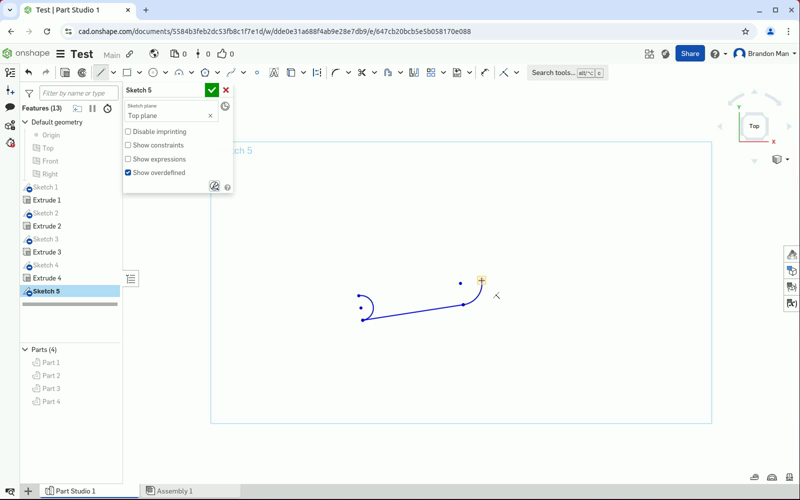
key_down(shift)
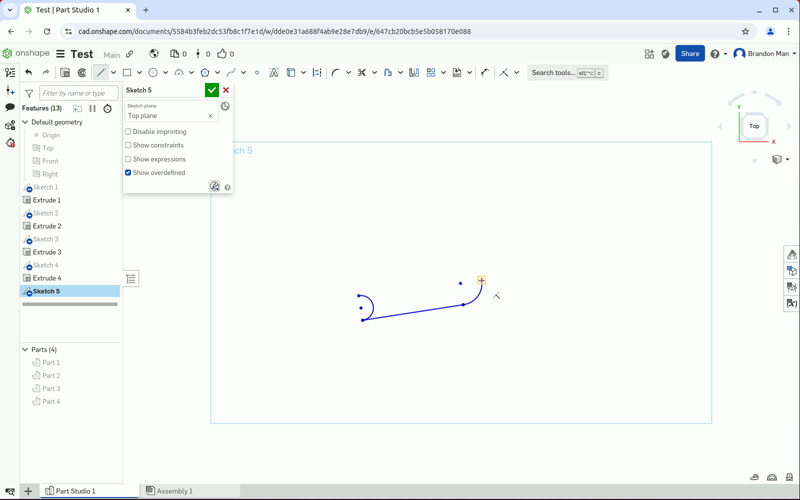
mouse_move(472, 214)
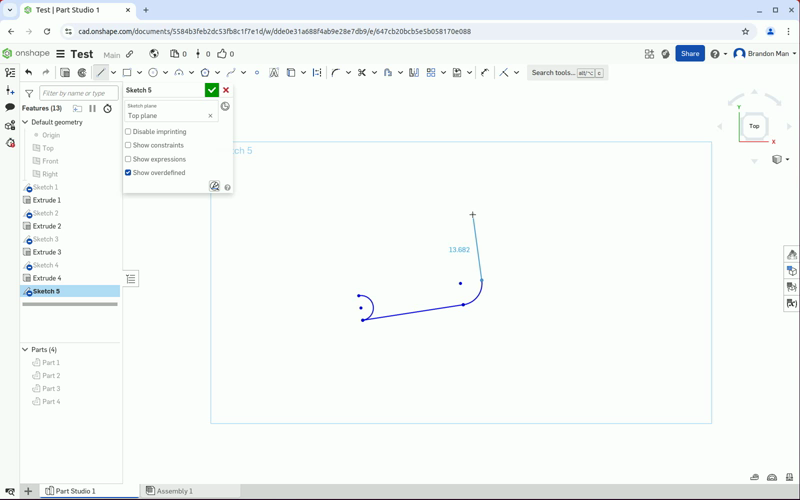
click(472, 214)
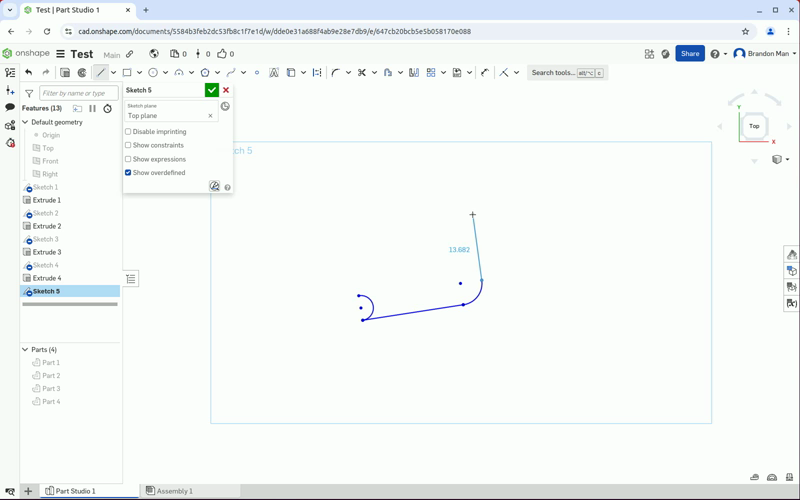
key_up(shift)
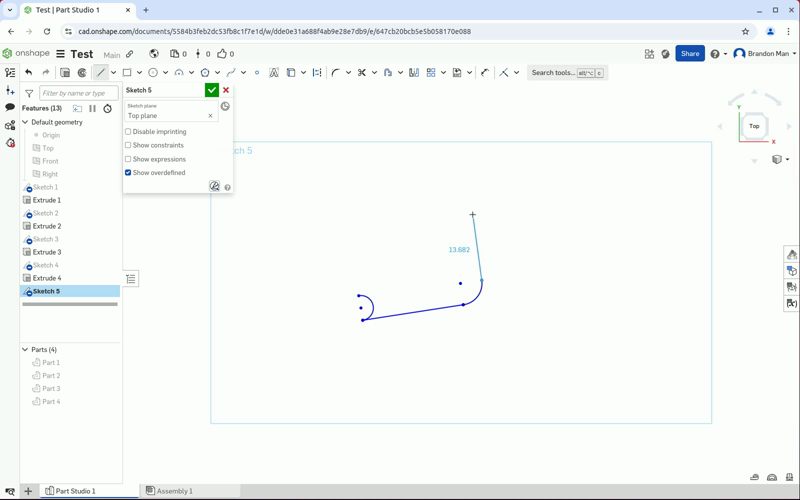
key(esc)
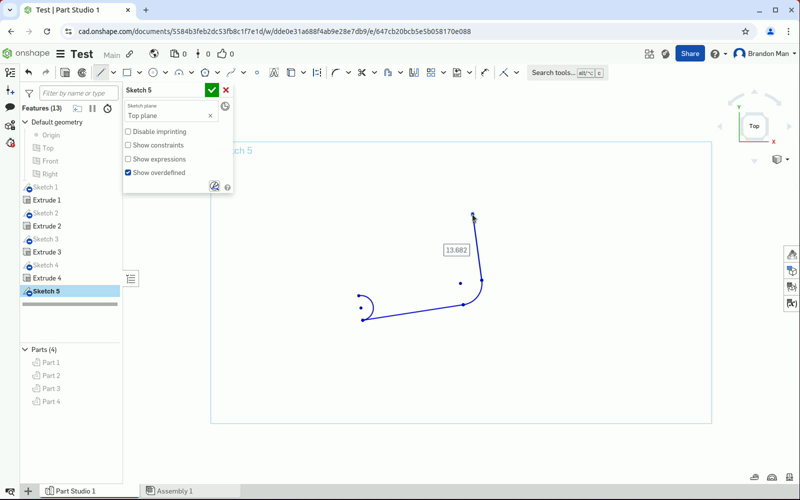
key(a)
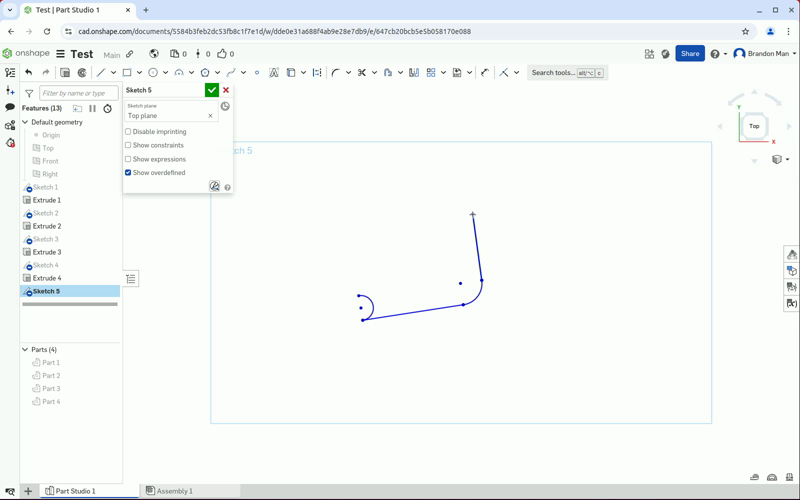
mouse_move(472, 214)
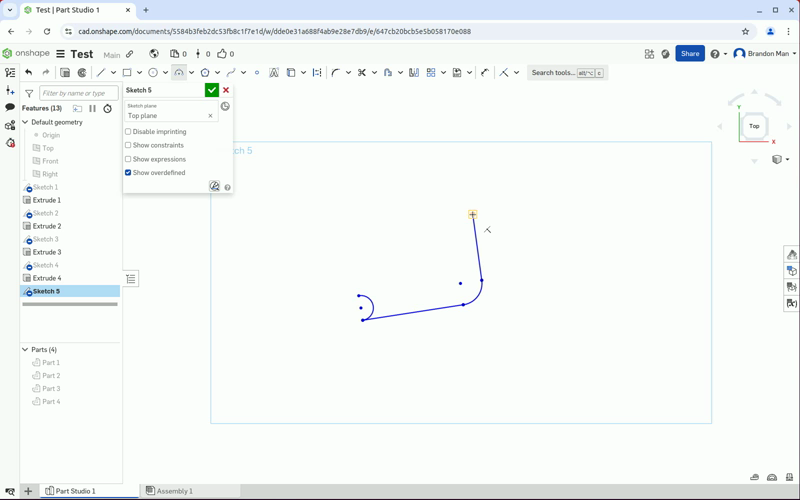
click(472, 214)
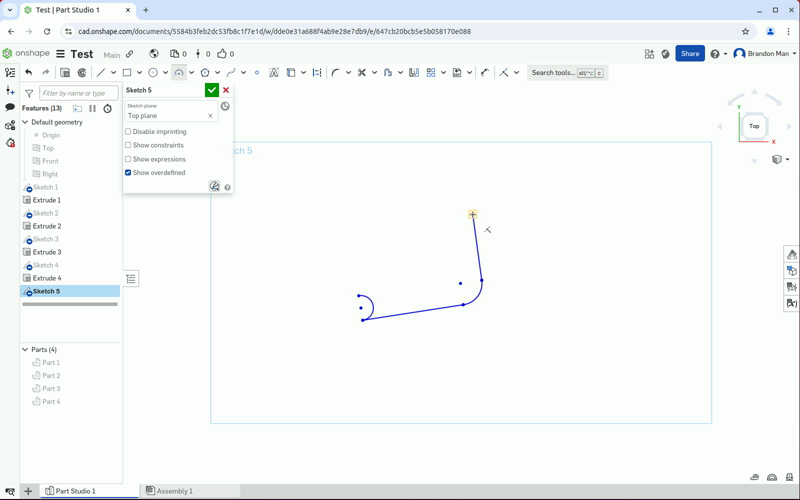
key_down(shift)
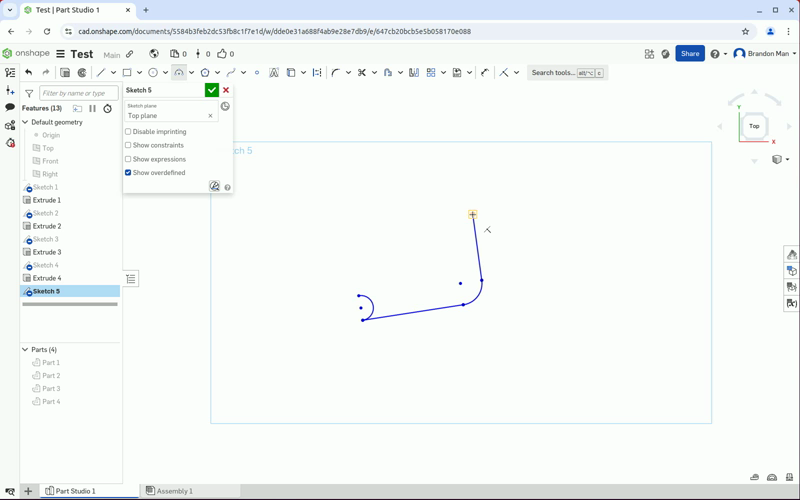
mouse_move(448, 214)
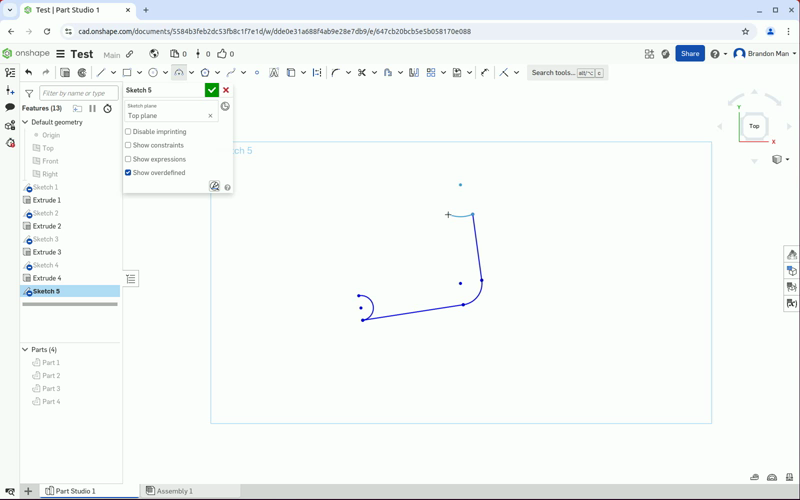
click(448, 214)
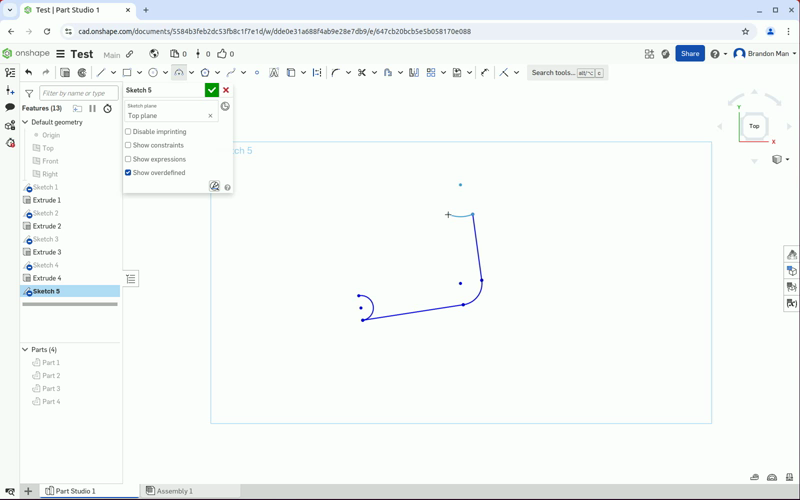
mouse_move(460, 227)
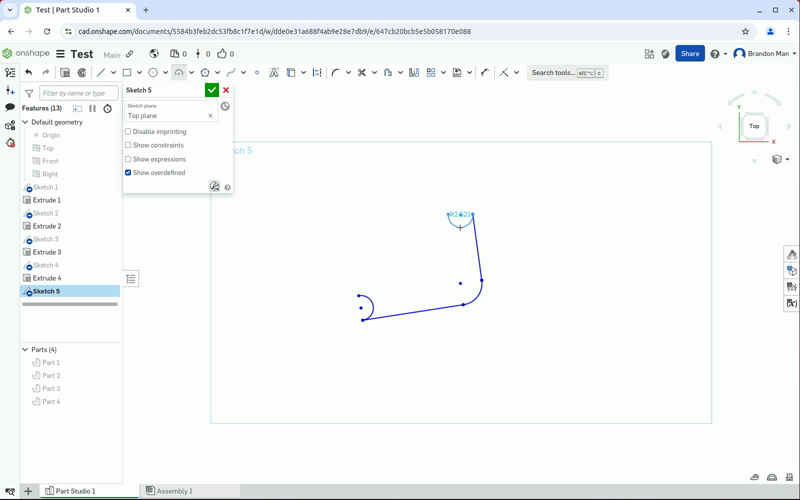
click(460, 227)
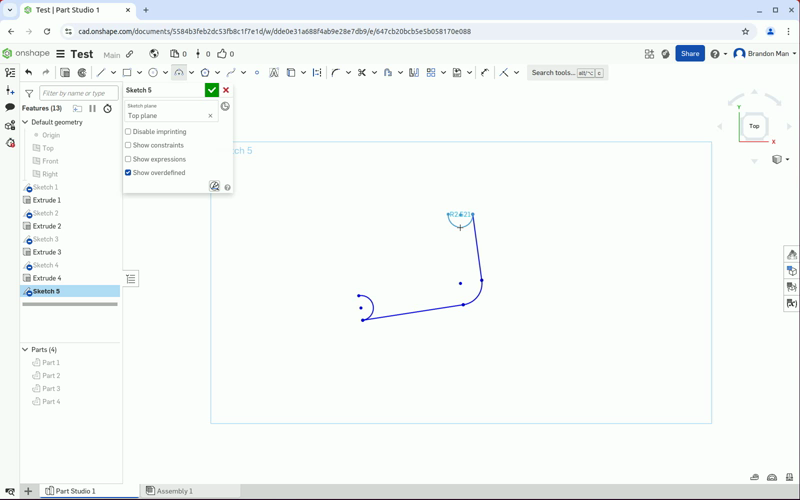
key_up(shift)
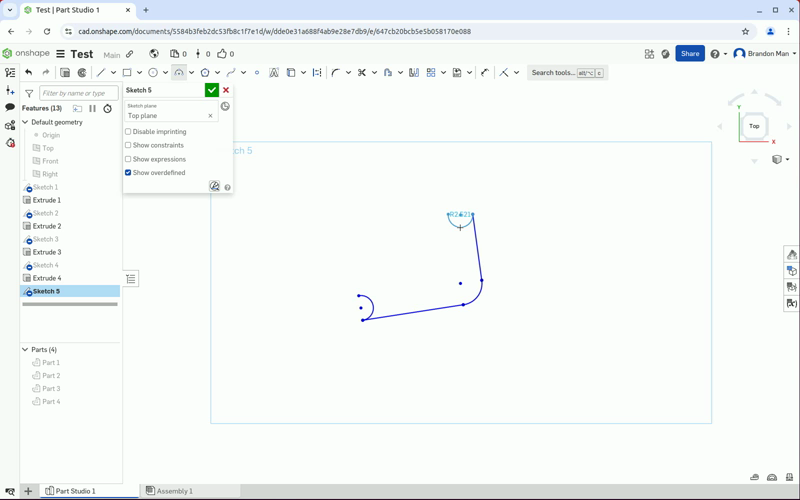
key(esc)
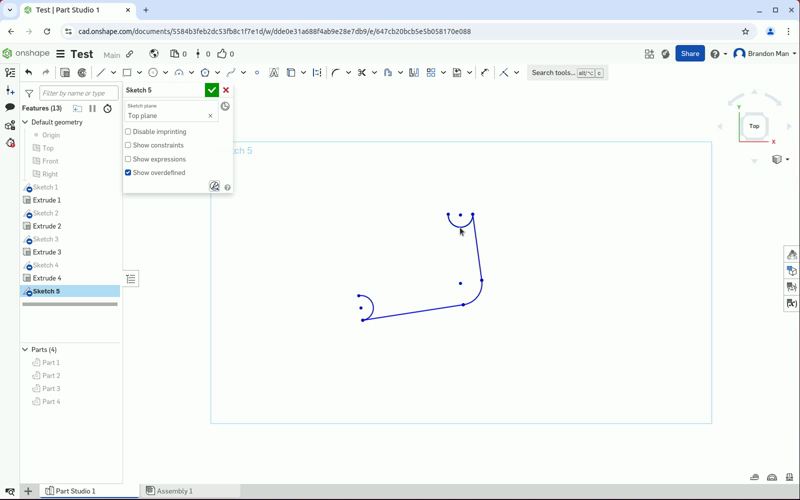
key(l)
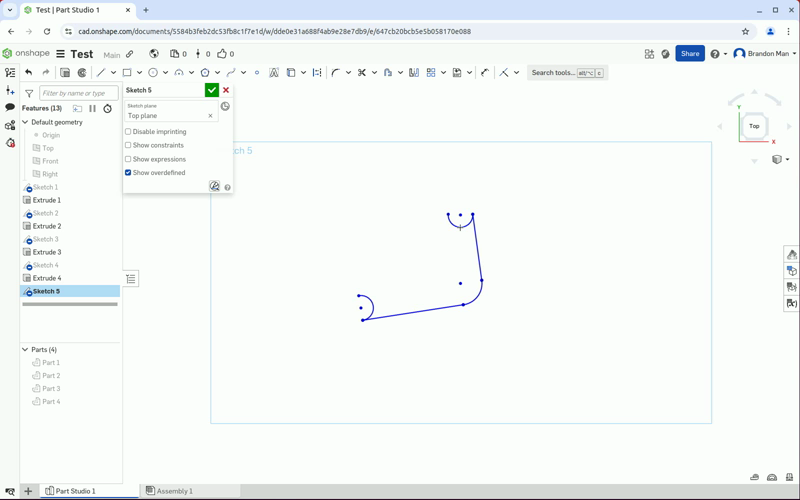
mouse_move(448, 214)
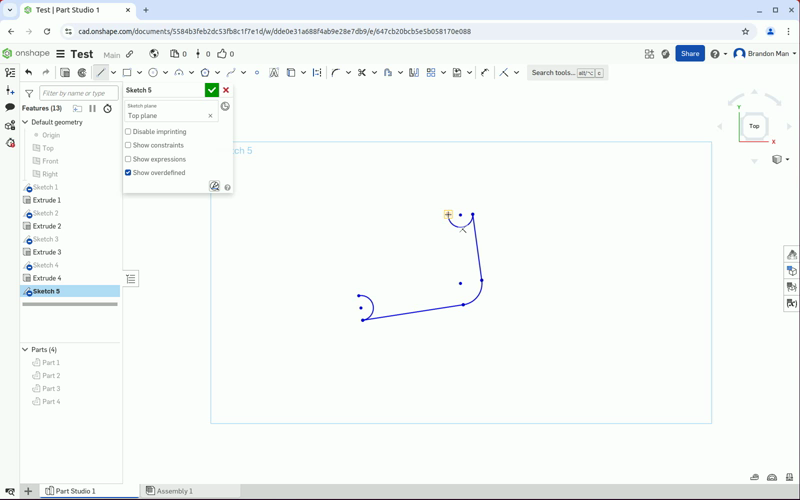
click(448, 214)
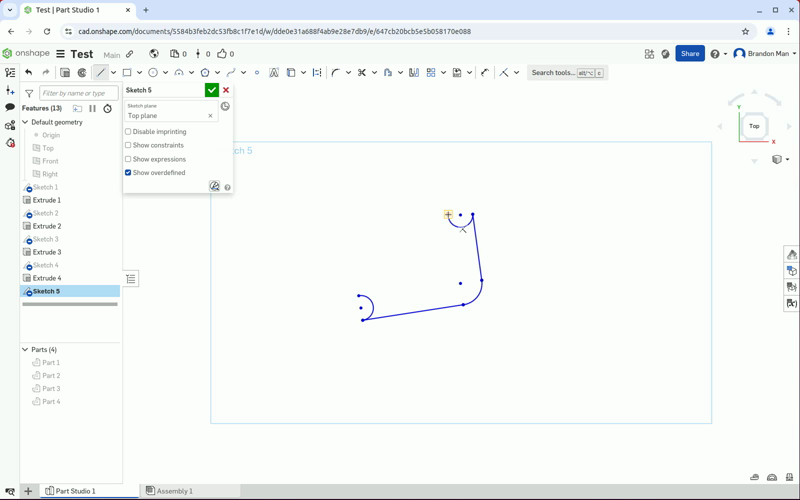
key_down(shift)
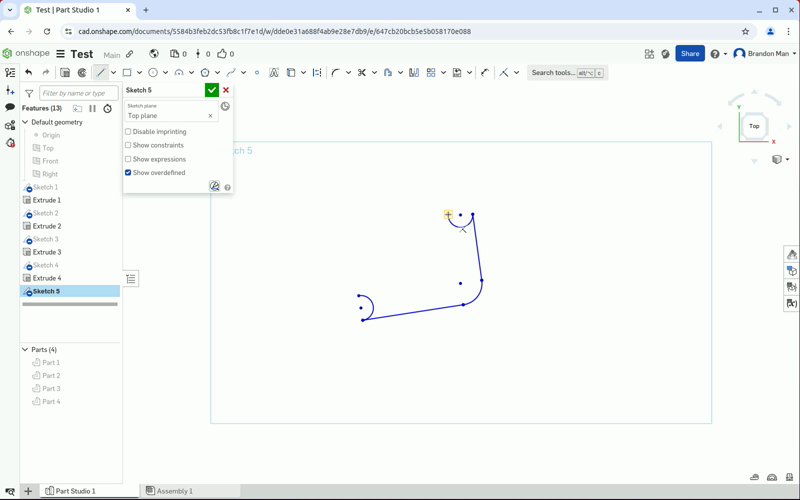
mouse_move(478, 214)
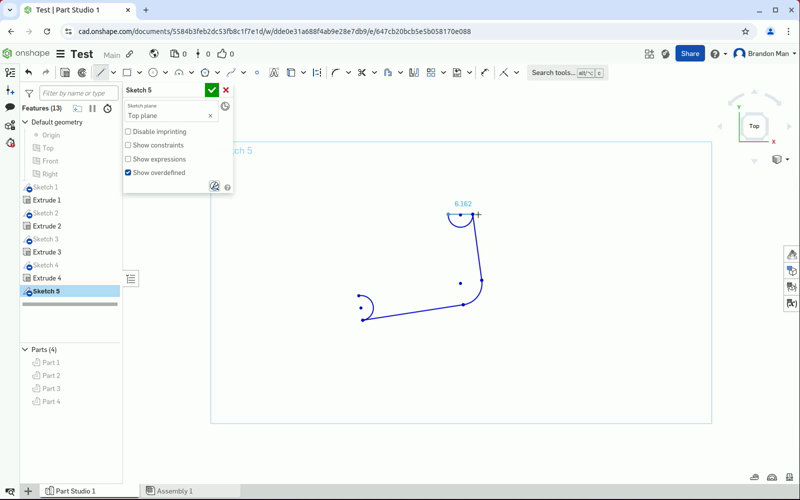
mouse_move(442, 259)
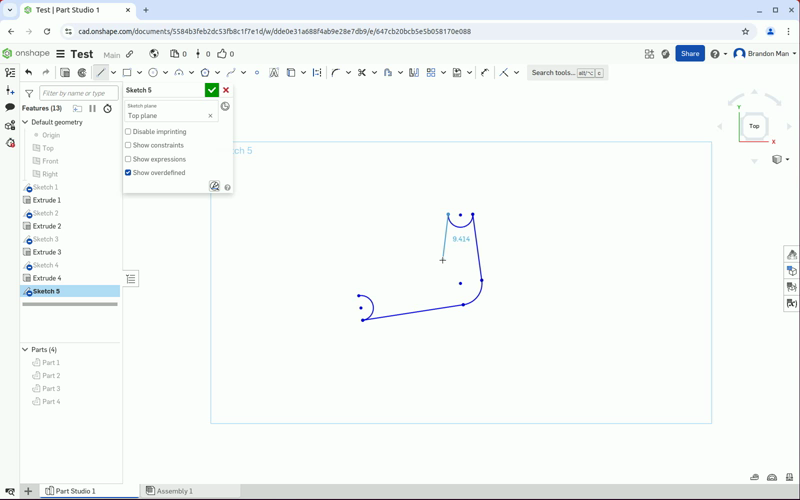
click(442, 259)
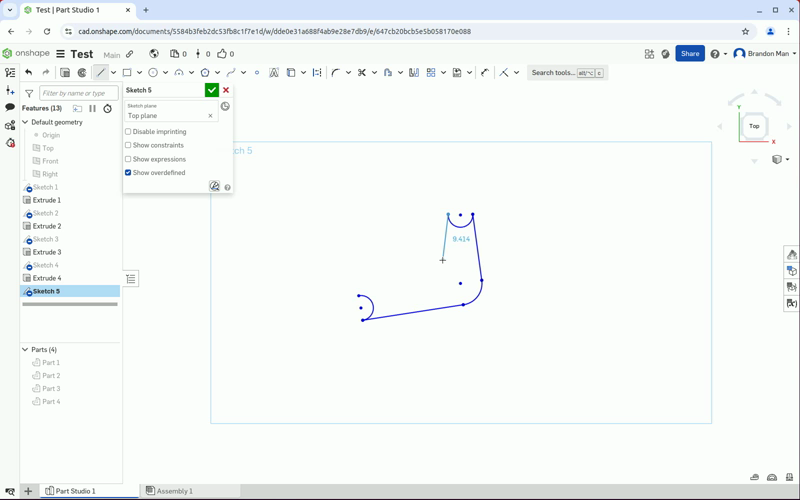
key_up(shift)
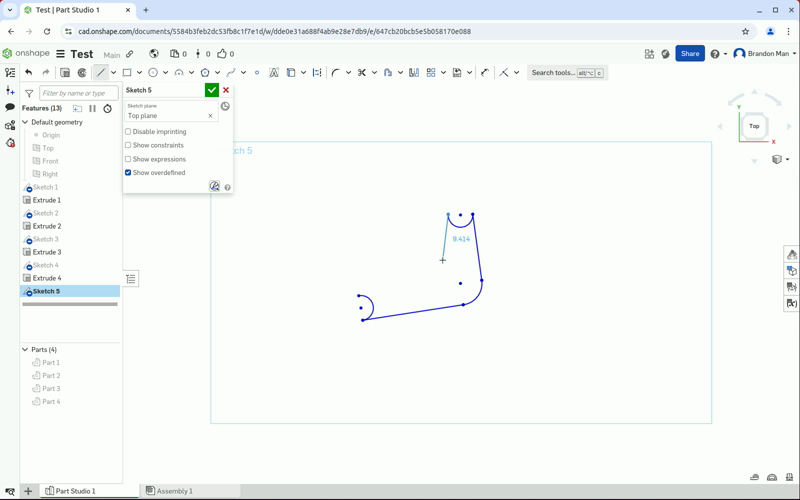
key(esc)
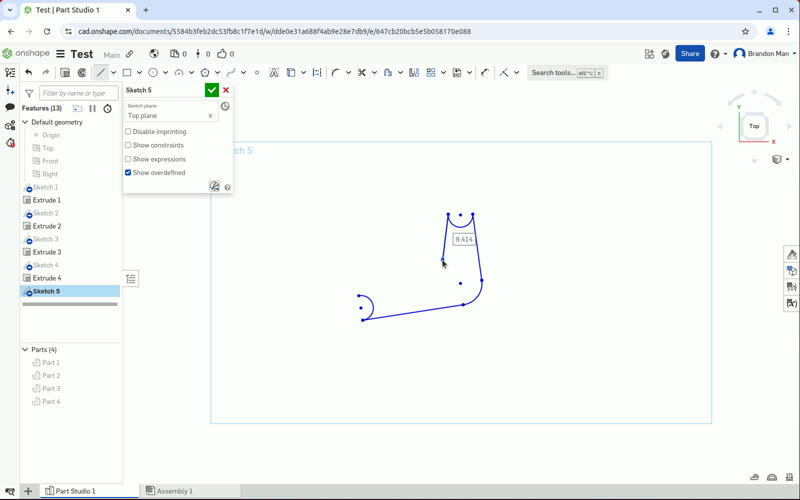
key(a)
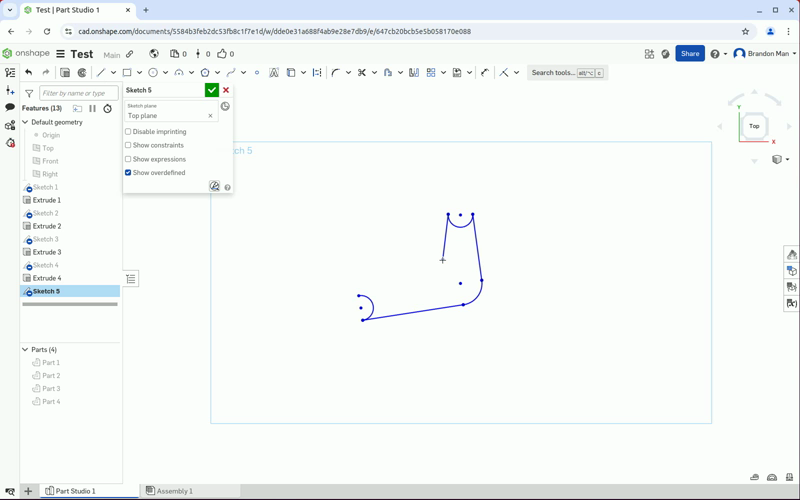
mouse_move(442, 259)
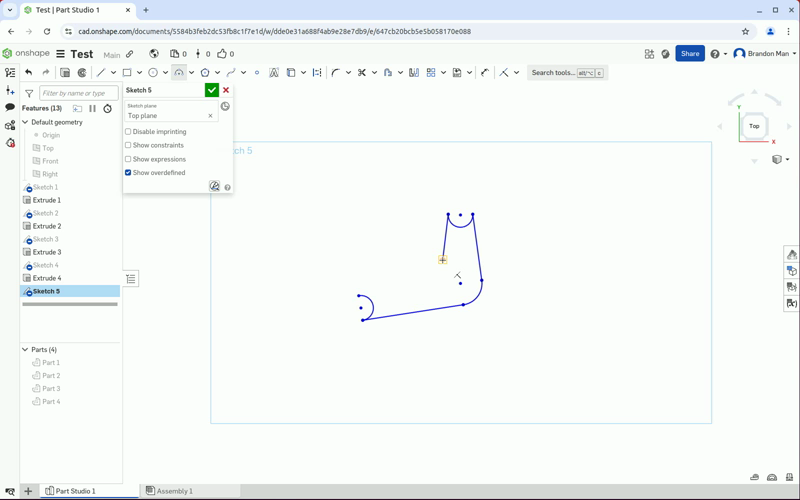
click(442, 259)
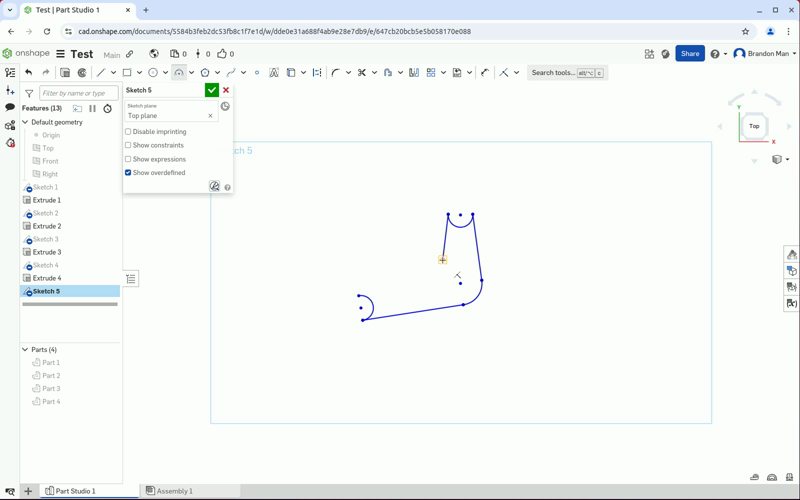
key_down(shift)
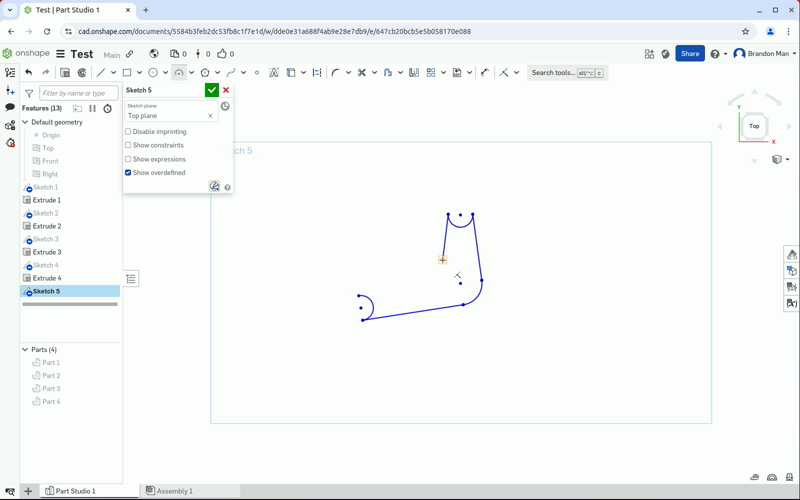
mouse_move(434, 270)
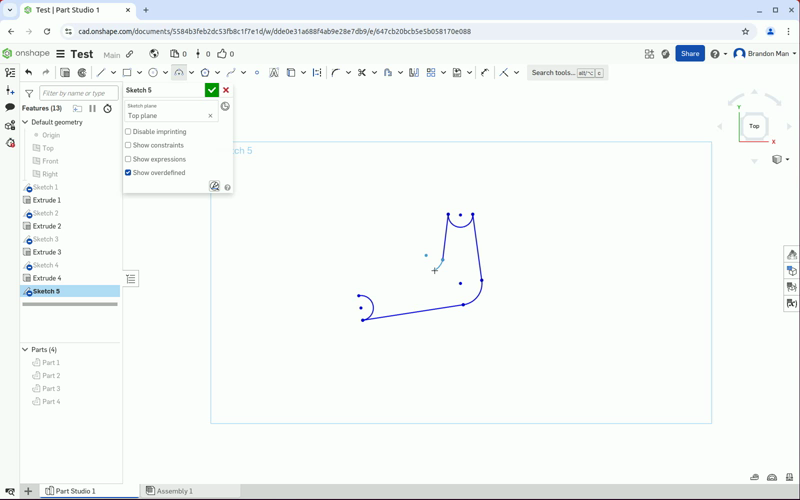
click(434, 270)
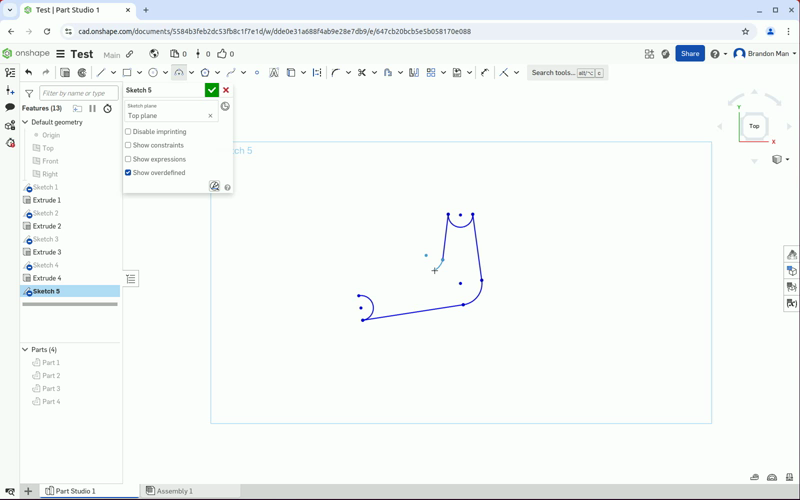
mouse_move(440, 265)
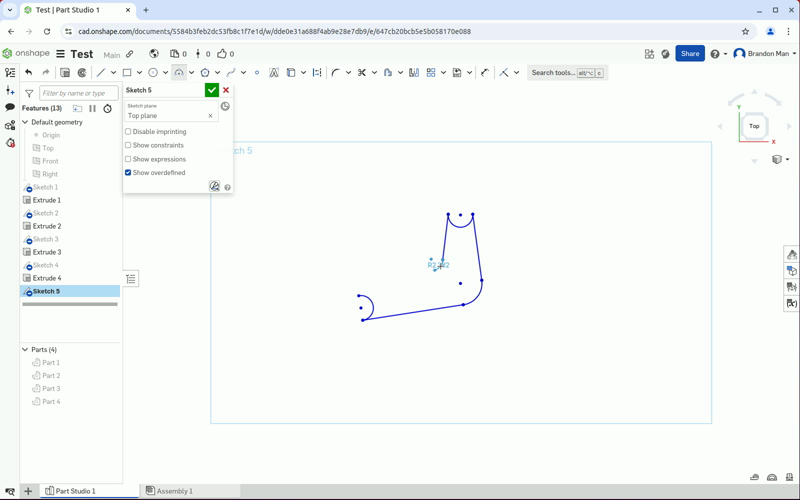
click(440, 265)
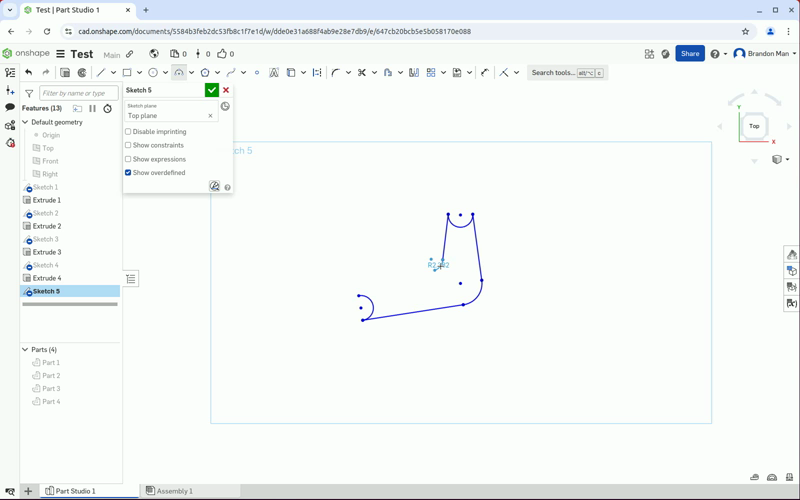
key_up(shift)
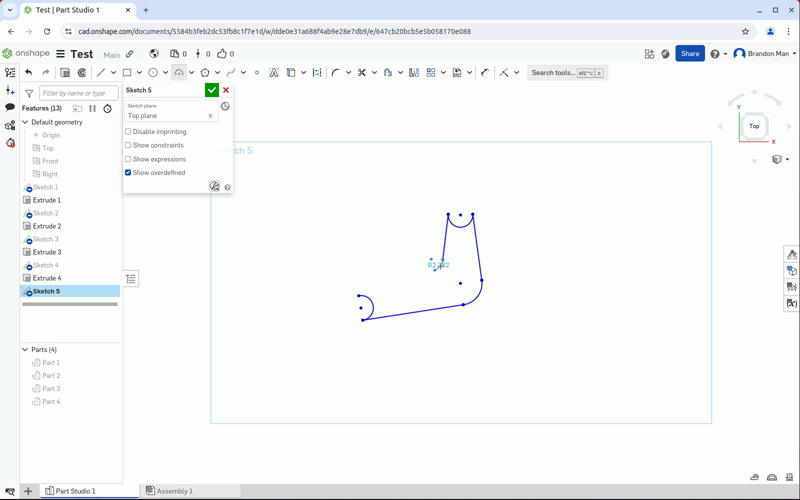
key(esc)
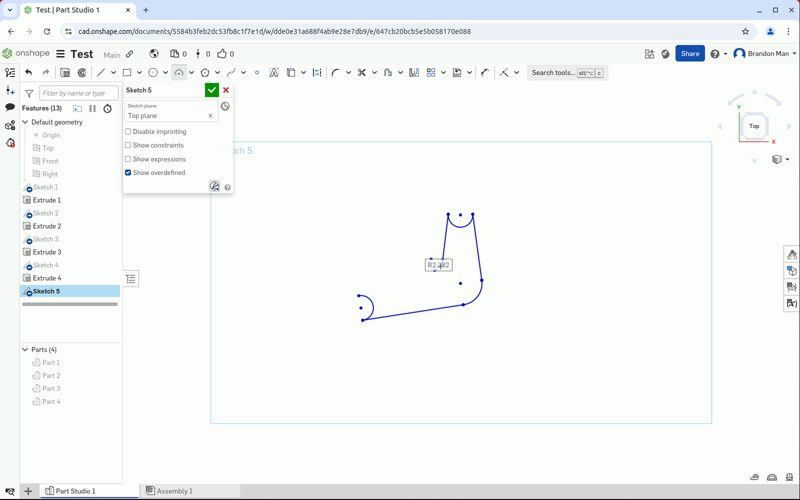
key(l)
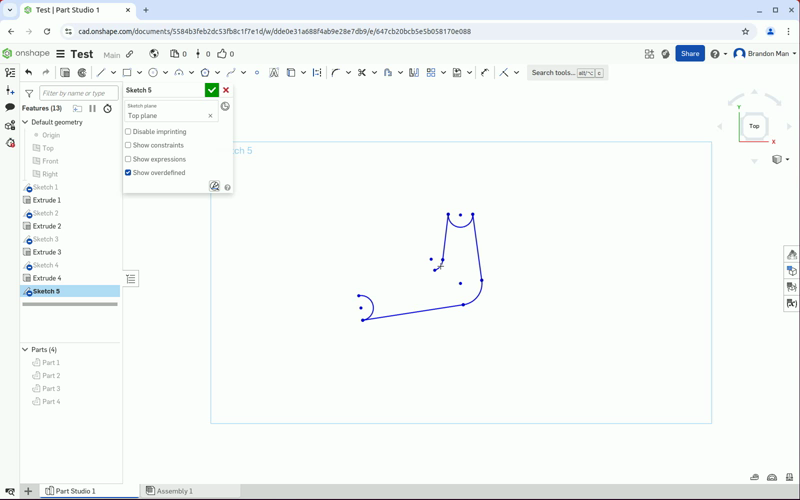
mouse_move(434, 270)
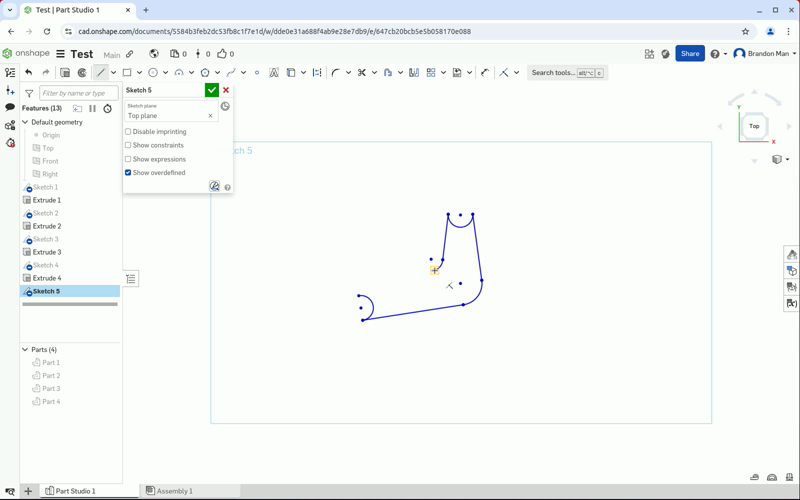
click(434, 270)
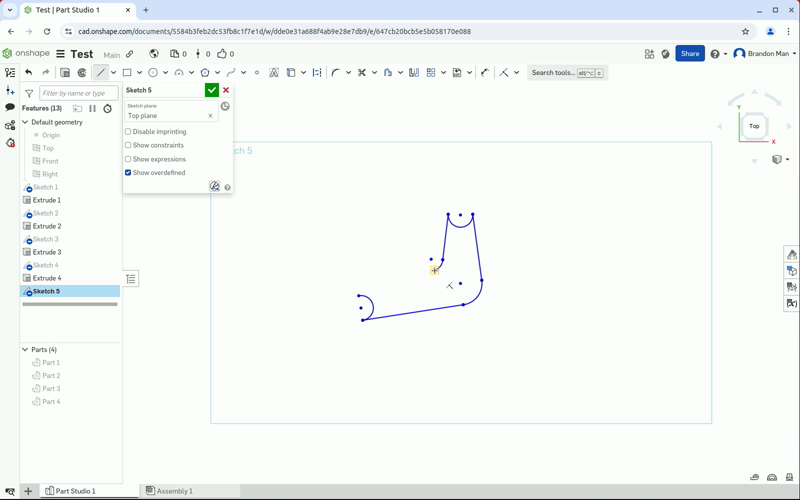
key_down(shift)
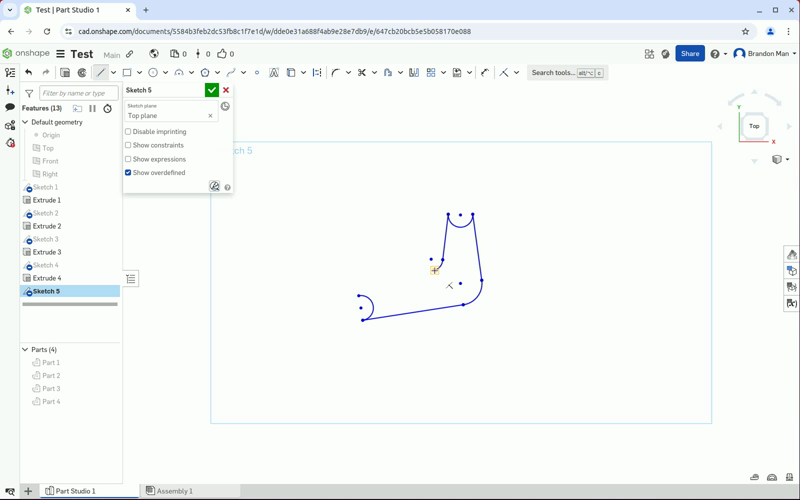
mouse_move(358, 295)
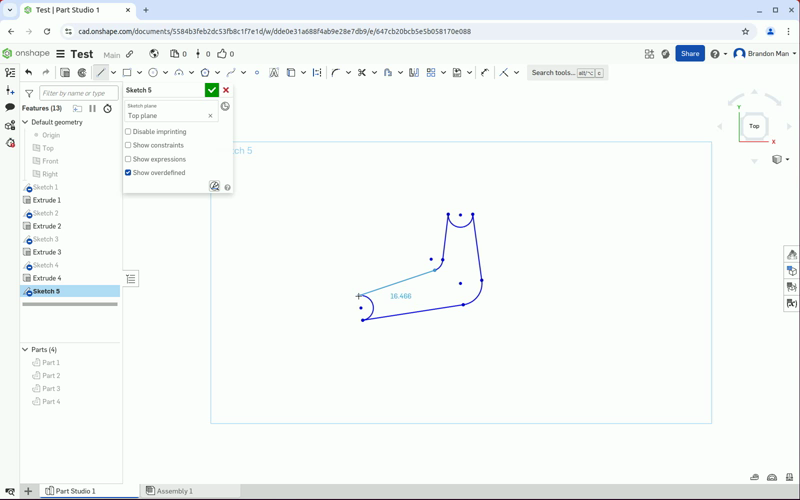
key_up(shift)
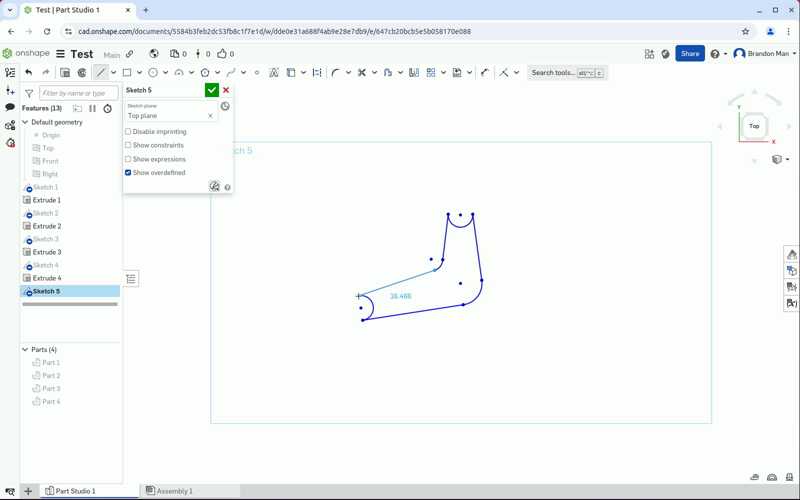
click(358, 295)
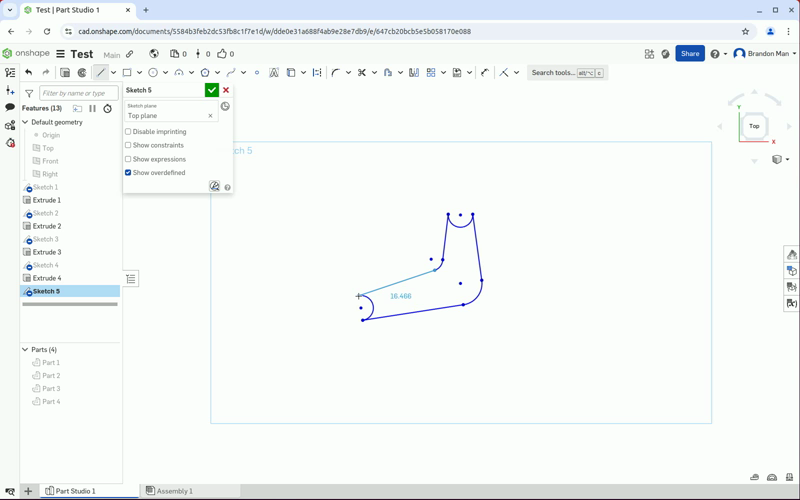
key(esc)
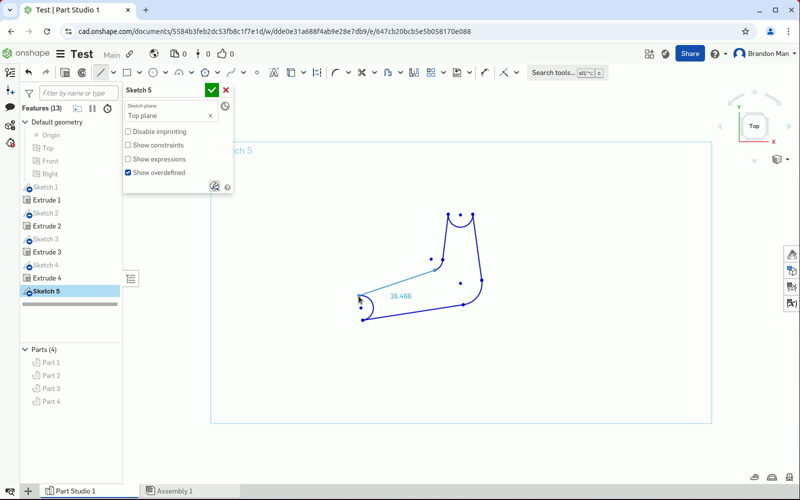
key(c)
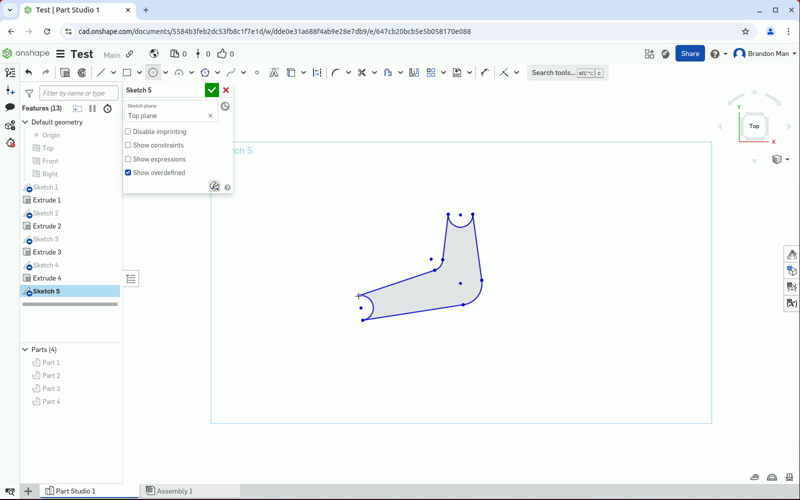
key_down(shift)
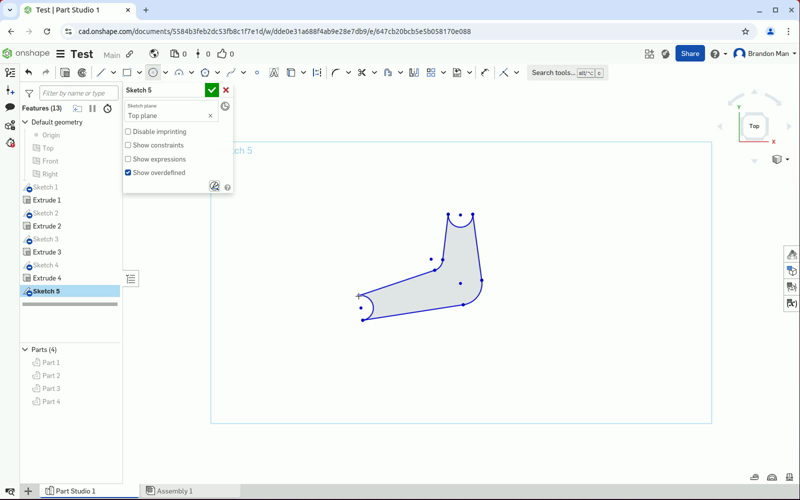
mouse_move(461, 282)
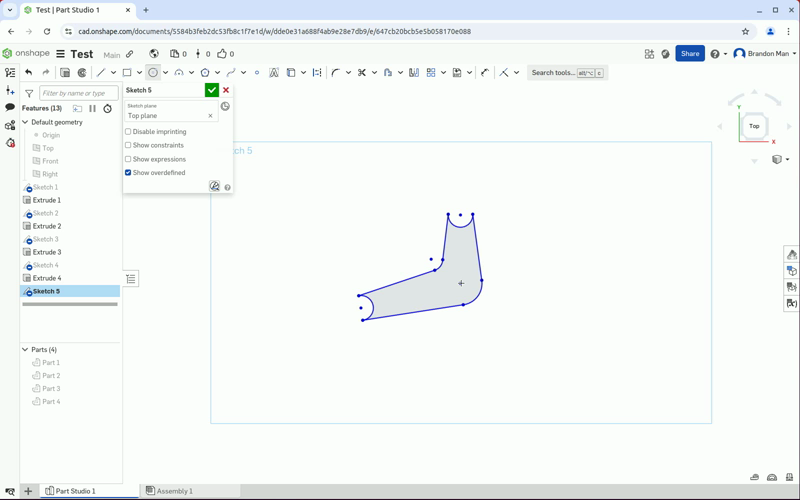
scroll(6)
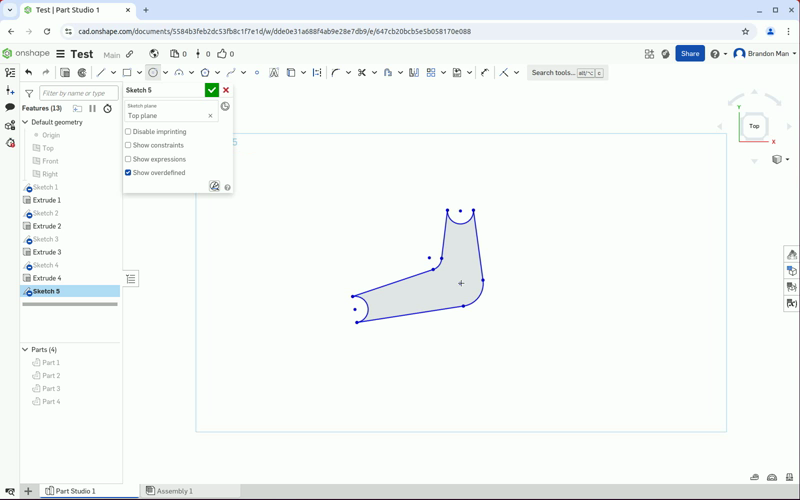
scroll(6)
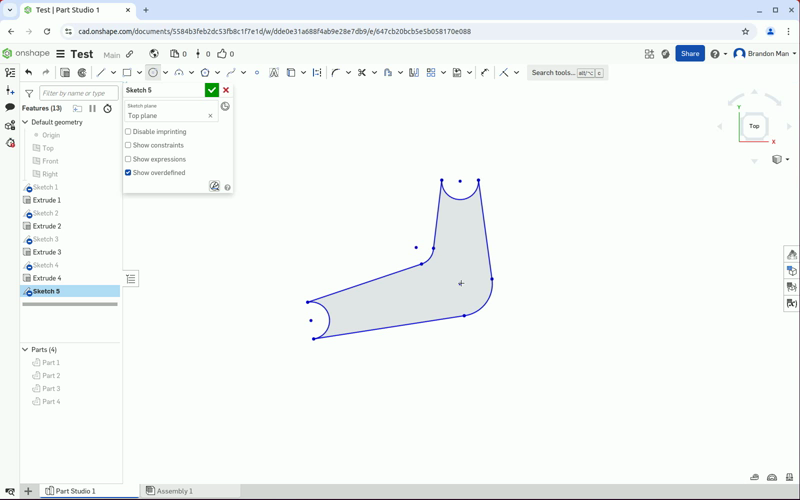
scroll(6)
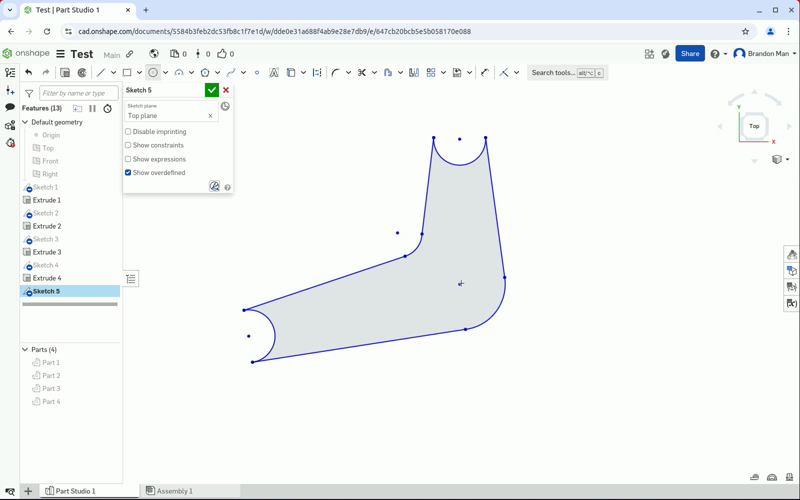
scroll(6)
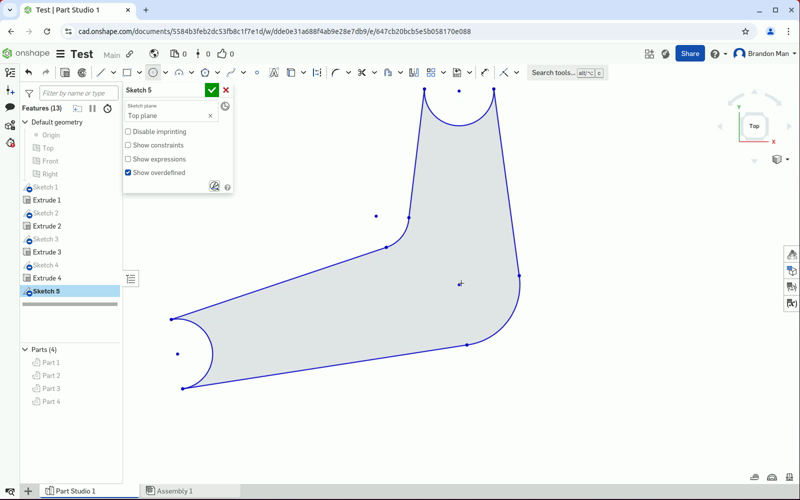
scroll(6)
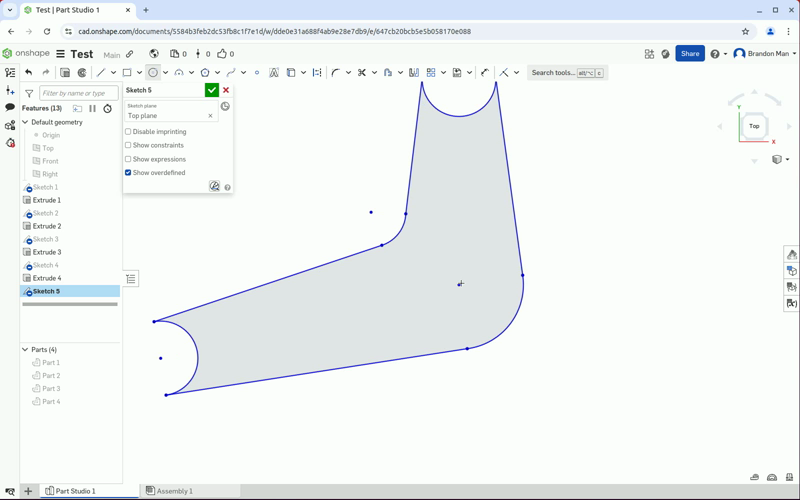
scroll(6)
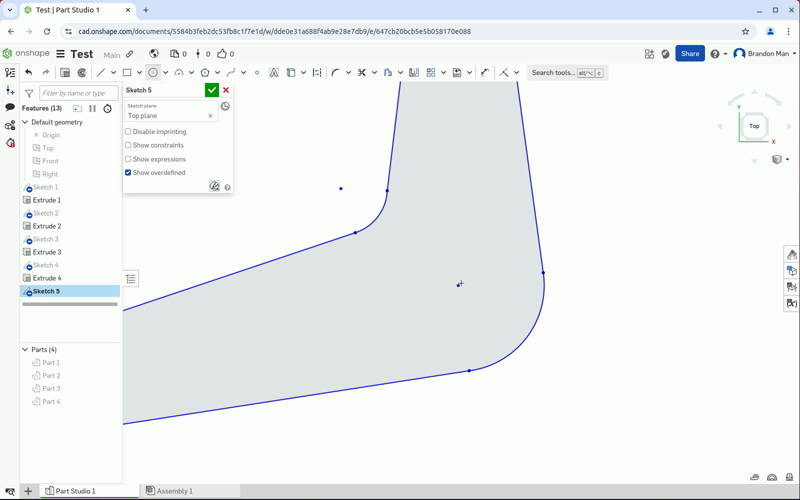
scroll(6)
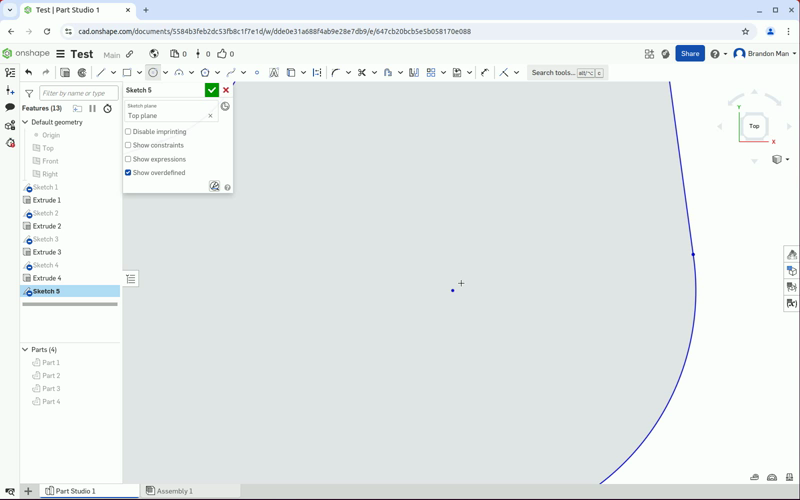
click(461, 282)
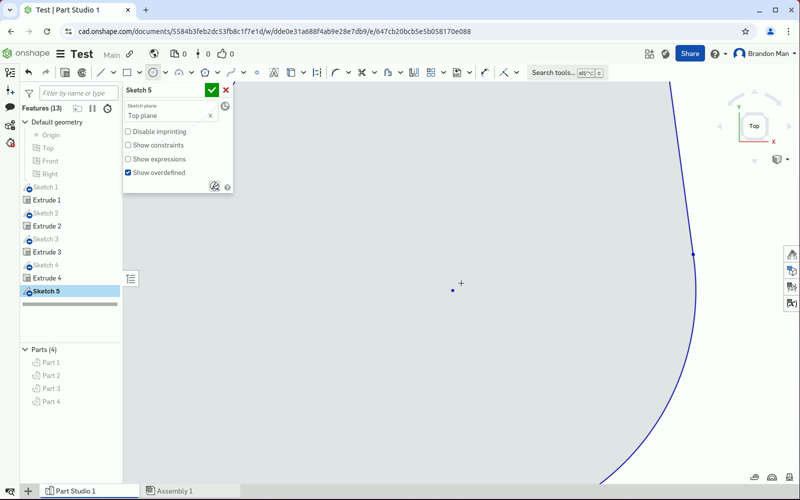
scroll(-6)
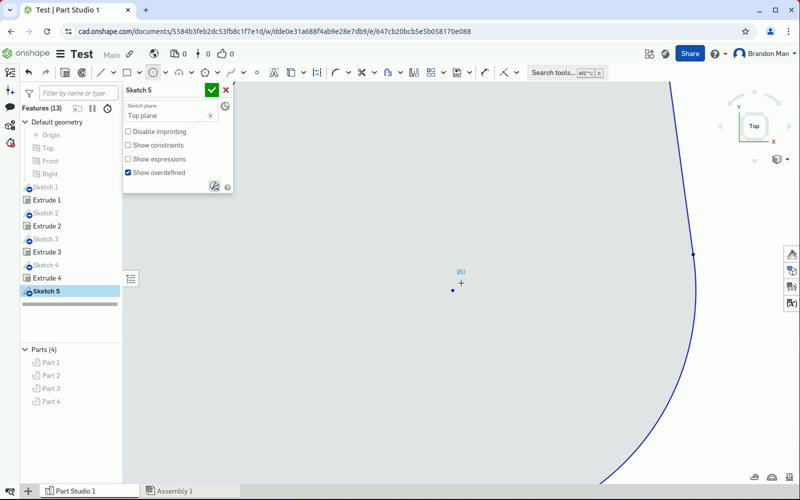
scroll(-6)
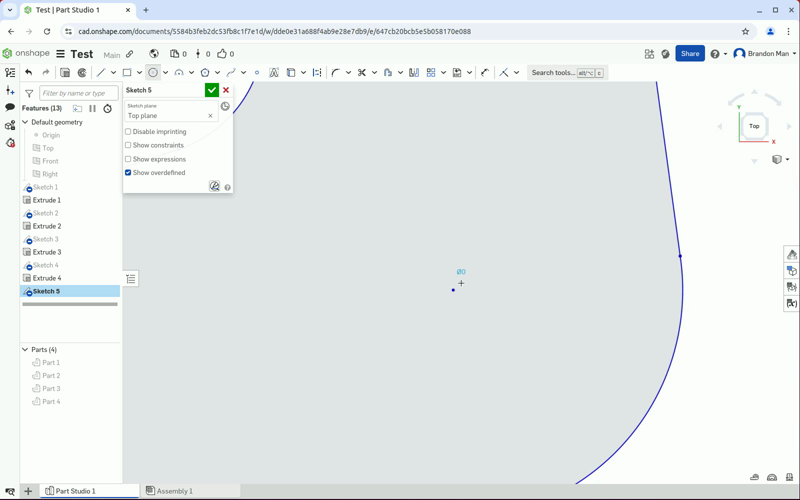
scroll(-6)
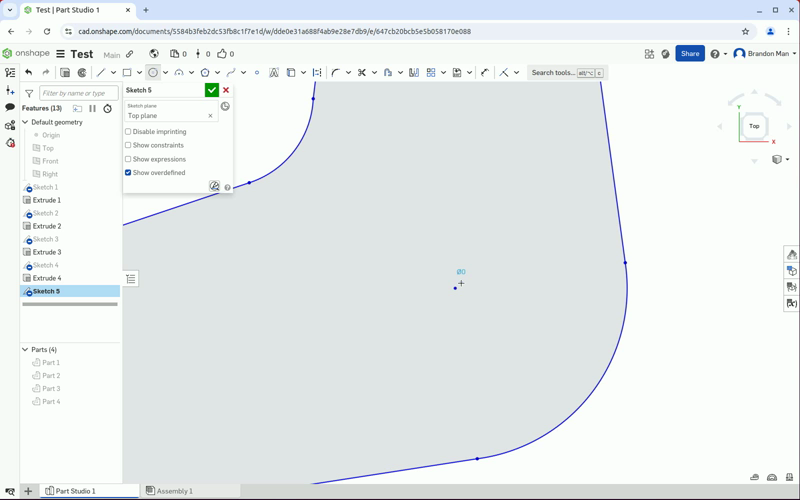
scroll(-6)
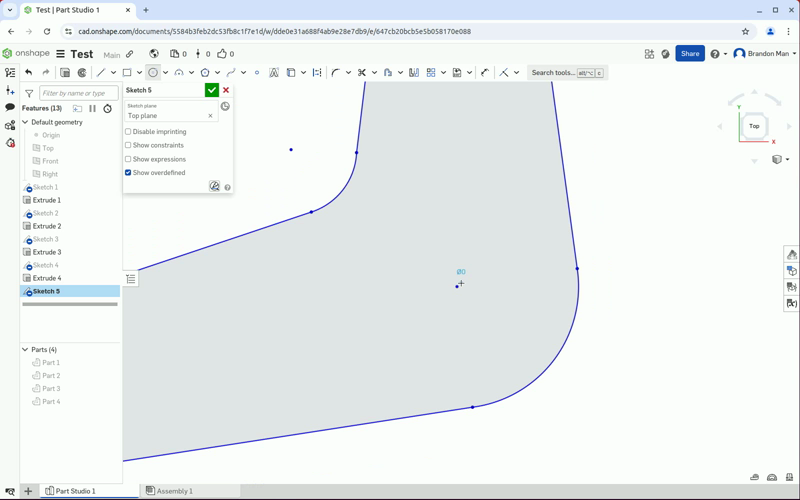
scroll(-6)
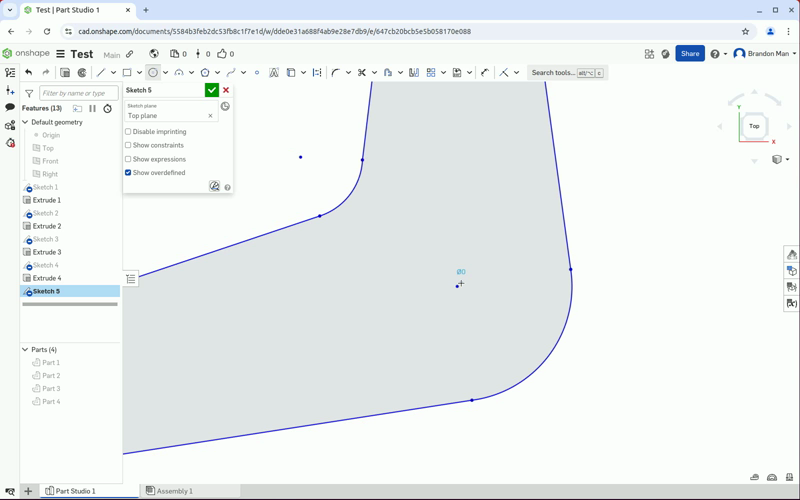
scroll(-6)
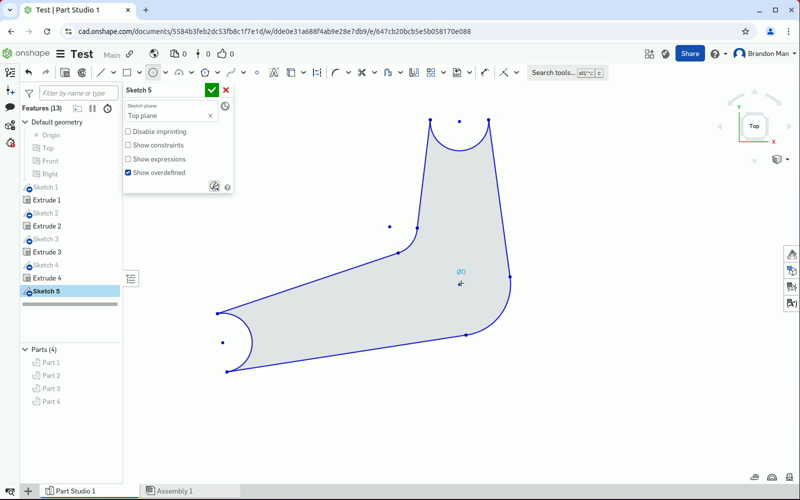
scroll(-6)
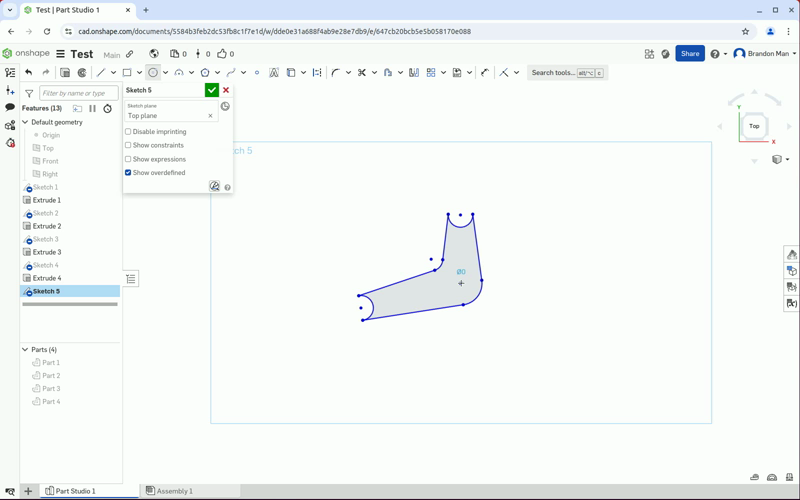
key_up(shift)
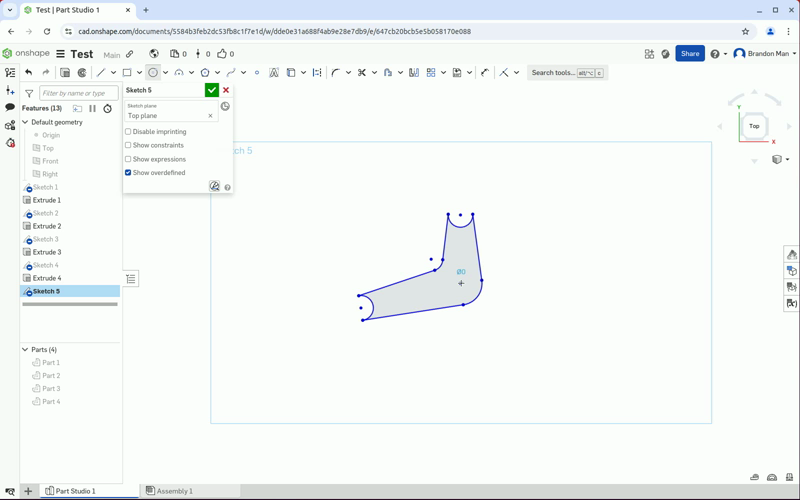
mouse_move(479, 282)
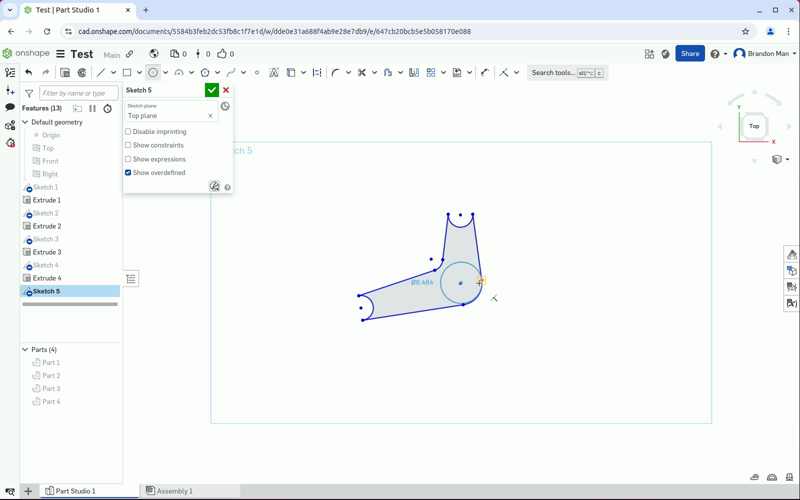
scroll(6)
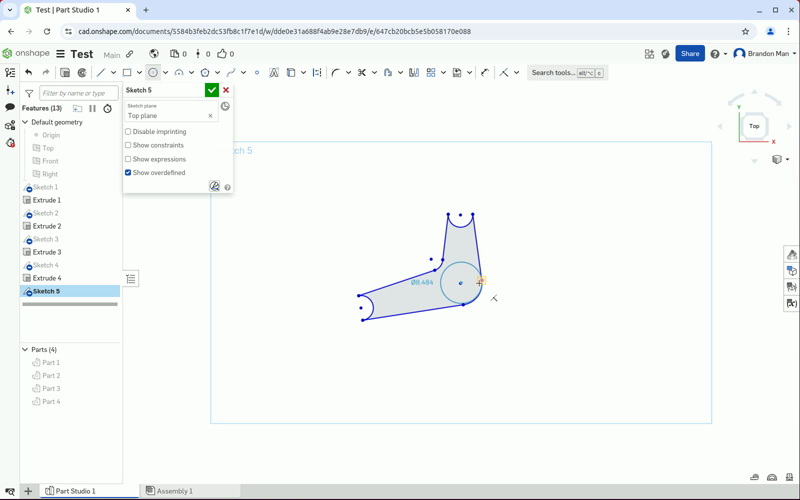
scroll(6)
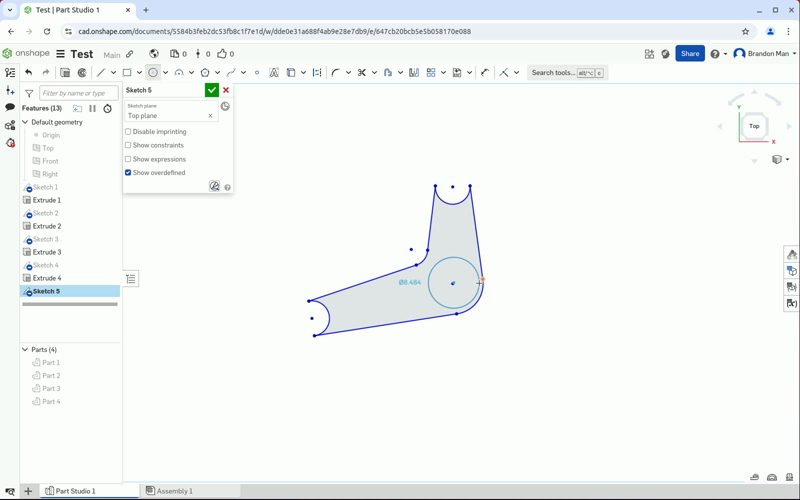
scroll(6)
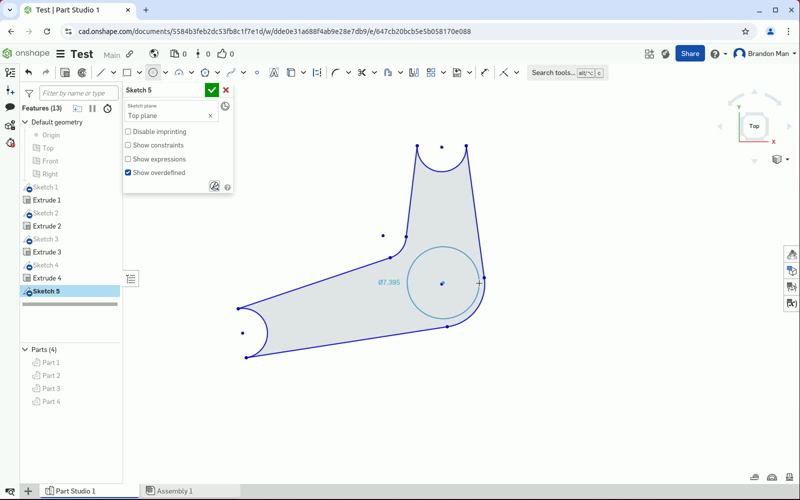
scroll(6)
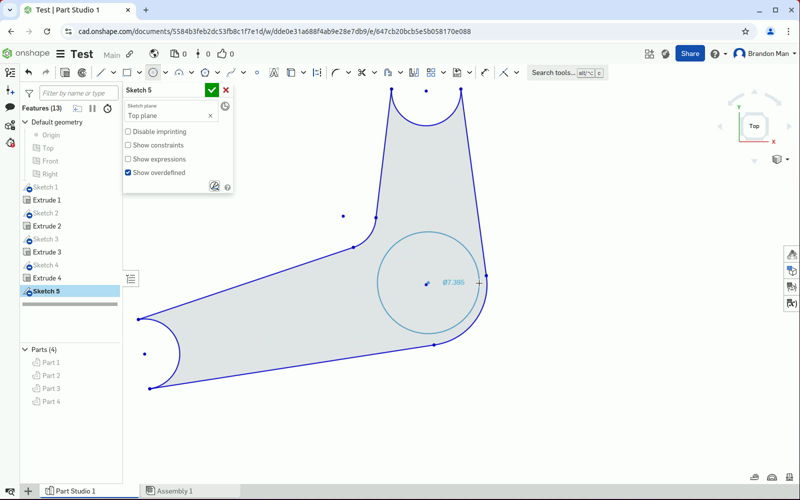
scroll(6)
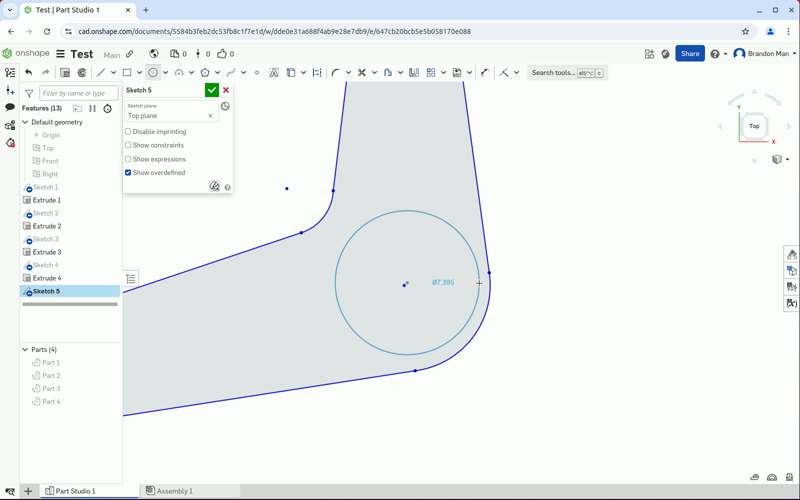
scroll(6)
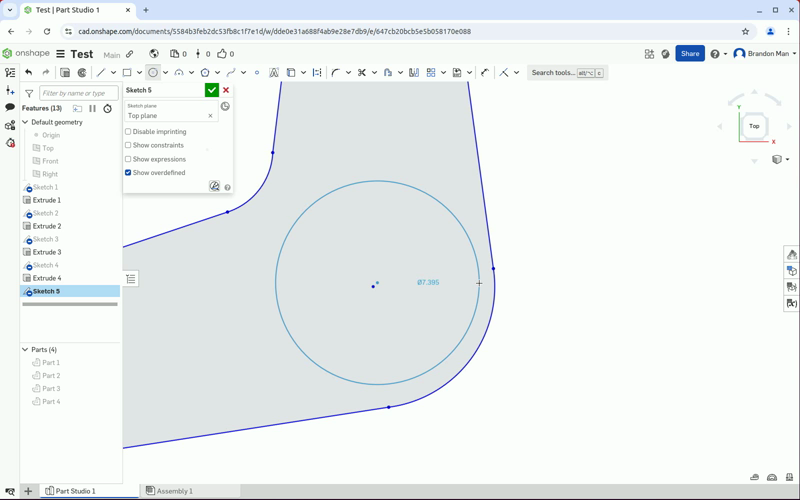
scroll(6)
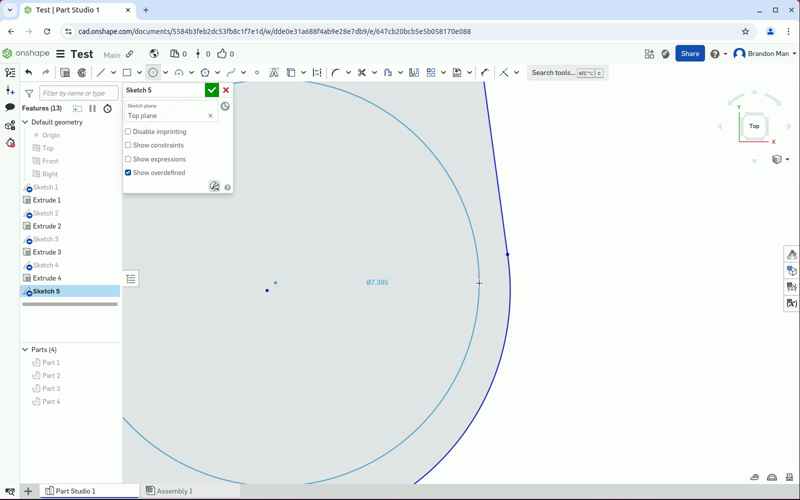
click(479, 282)
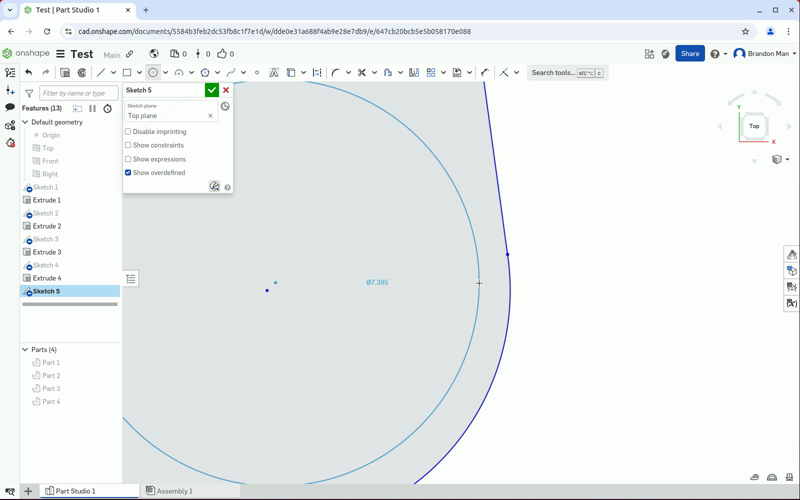
scroll(-6)
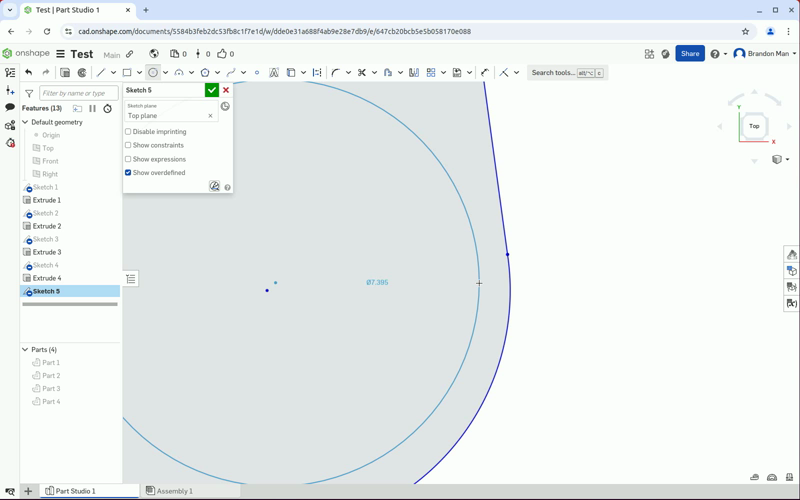
scroll(-6)
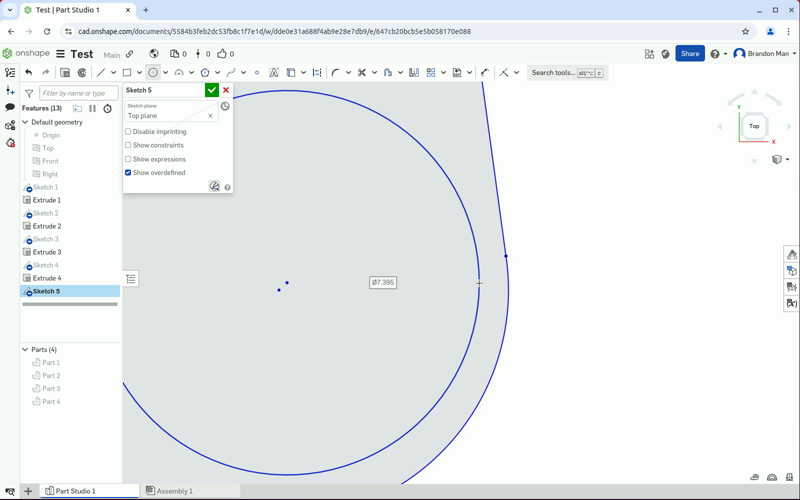
scroll(-6)
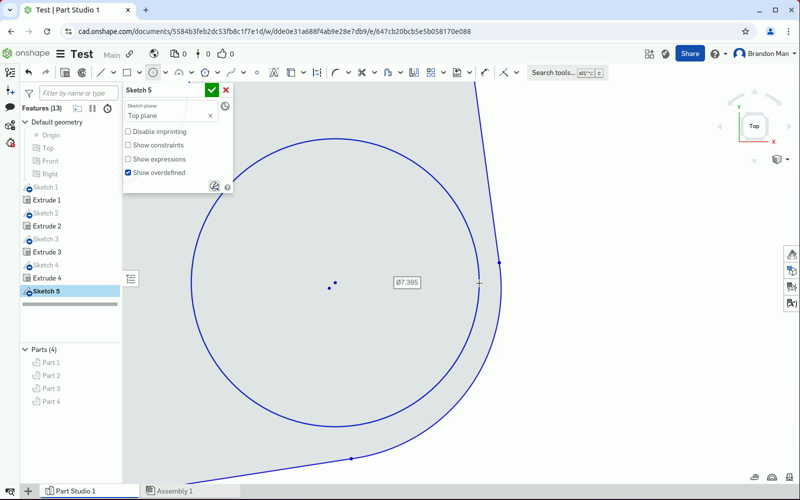
scroll(-6)
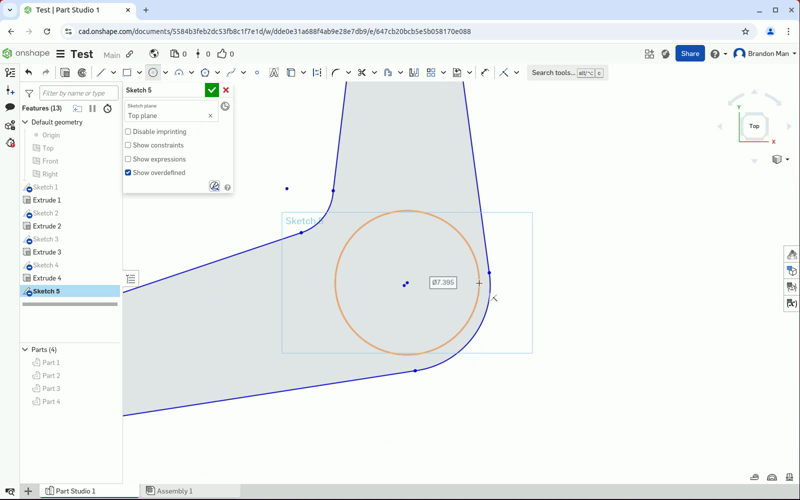
scroll(-6)
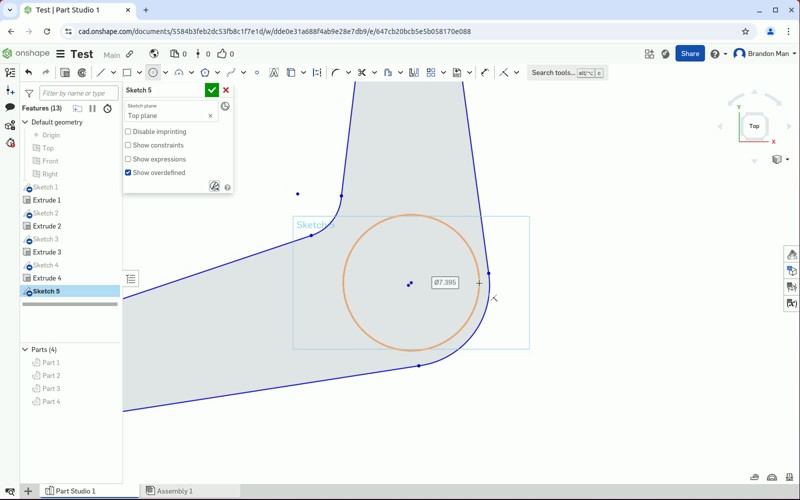
scroll(-6)
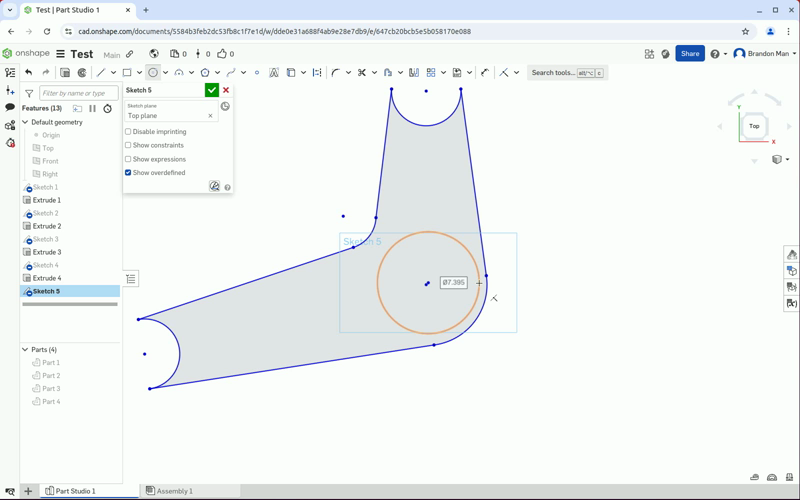
scroll(-6)
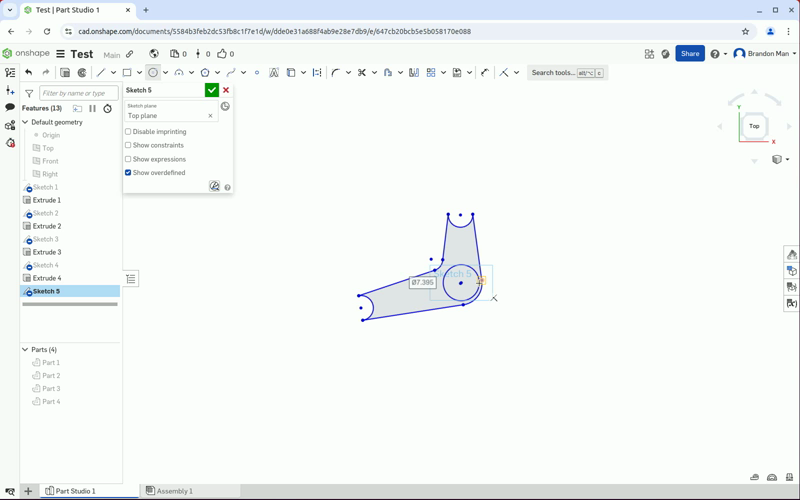
key(esc)
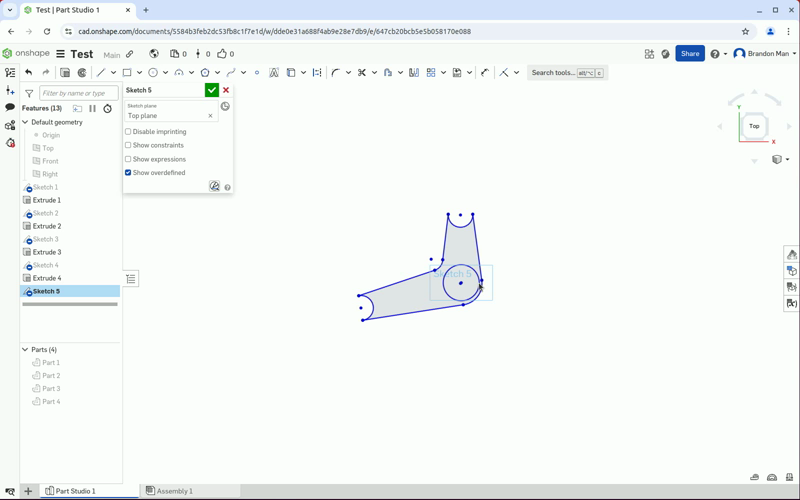
mouse_move(392, 296)
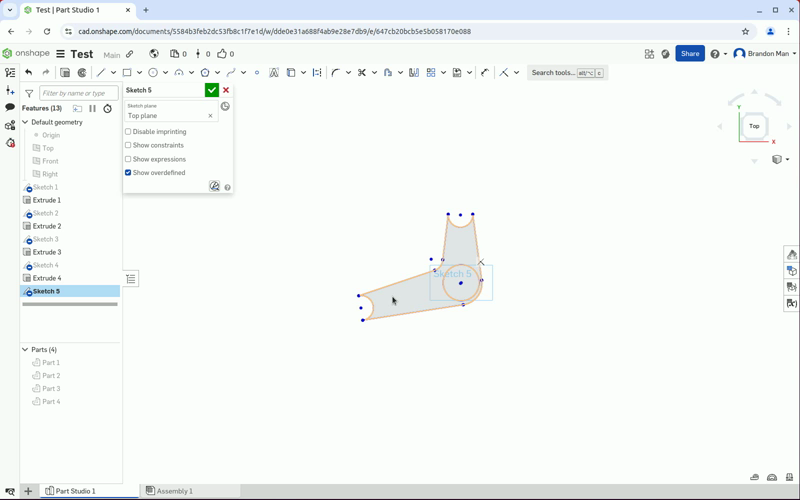
click(392, 296)
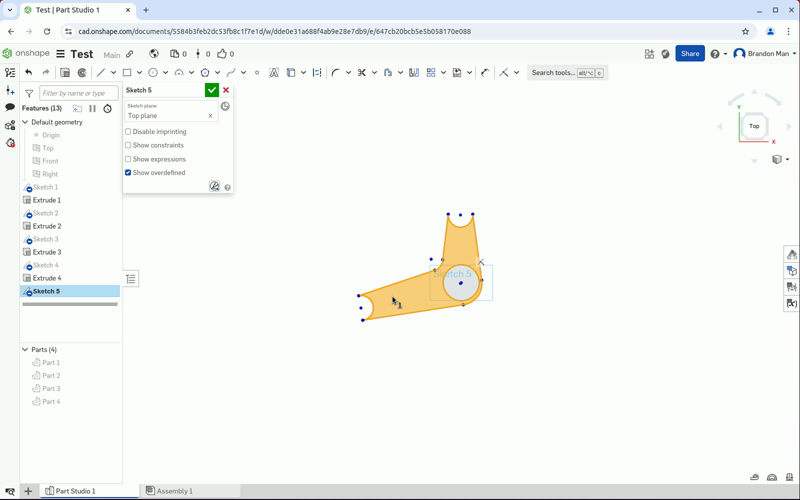
mouse_move(73, 352)
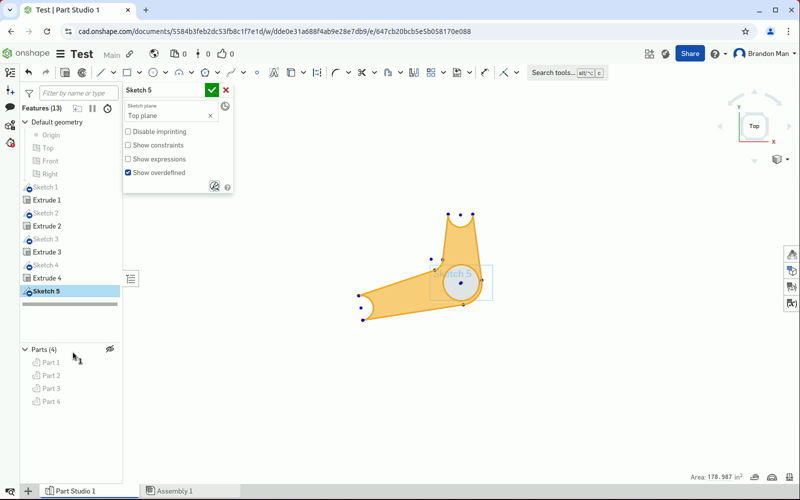
key(shift+y)
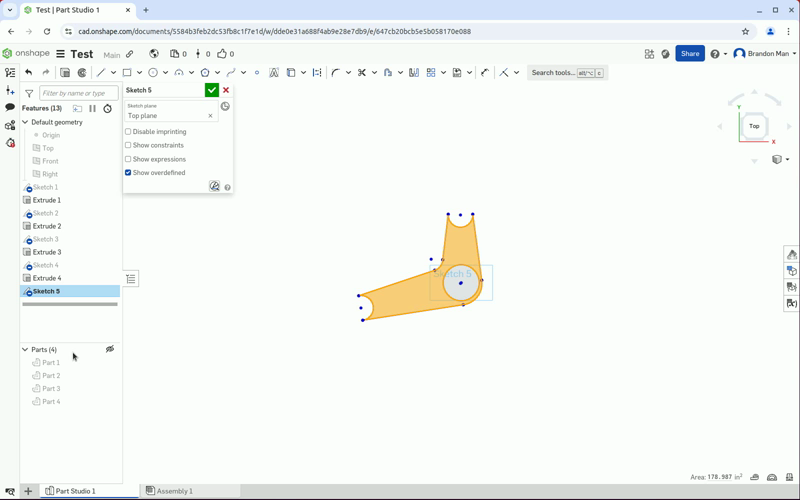
key(shift+e)
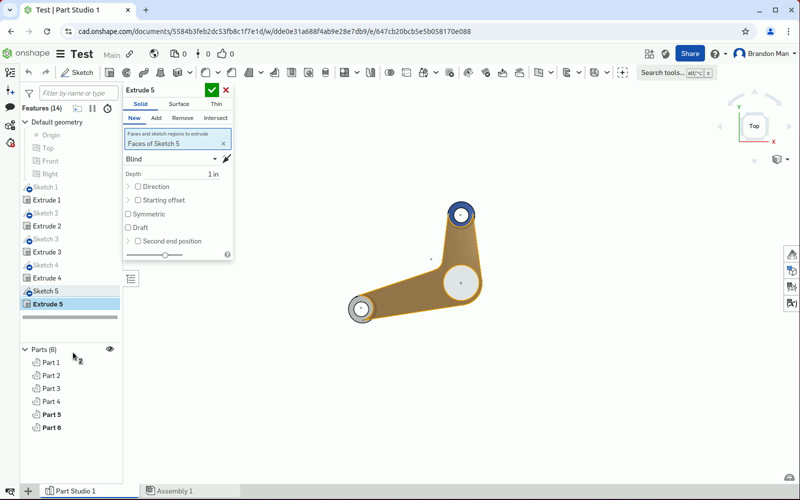
mouse_move(143, 106)
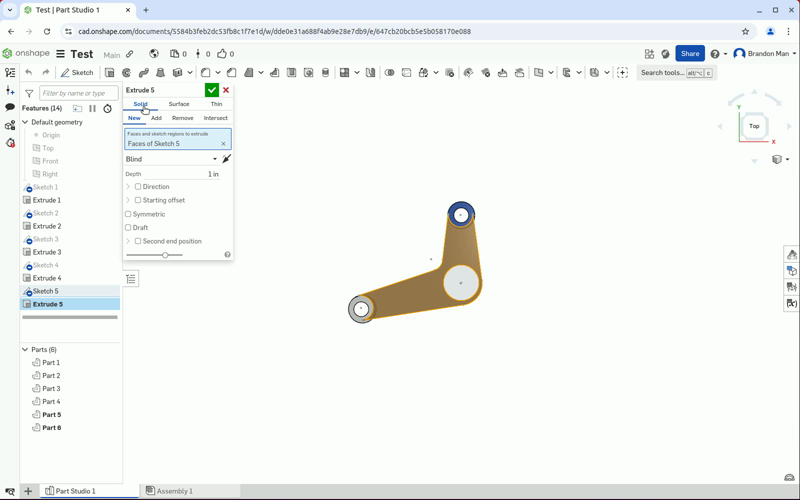
click(143, 106)
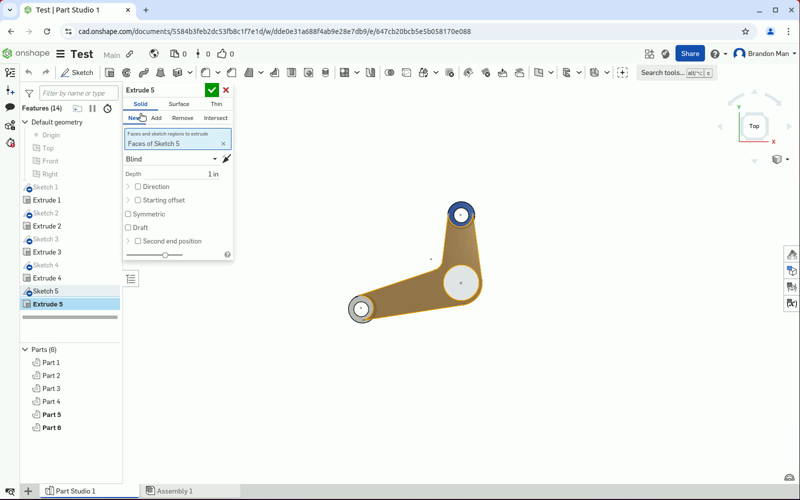
mouse_move(137, 120)
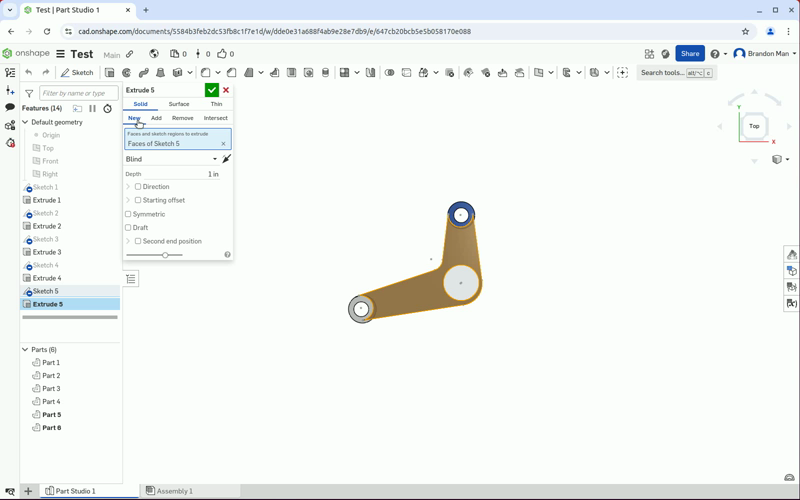
click(137, 120)
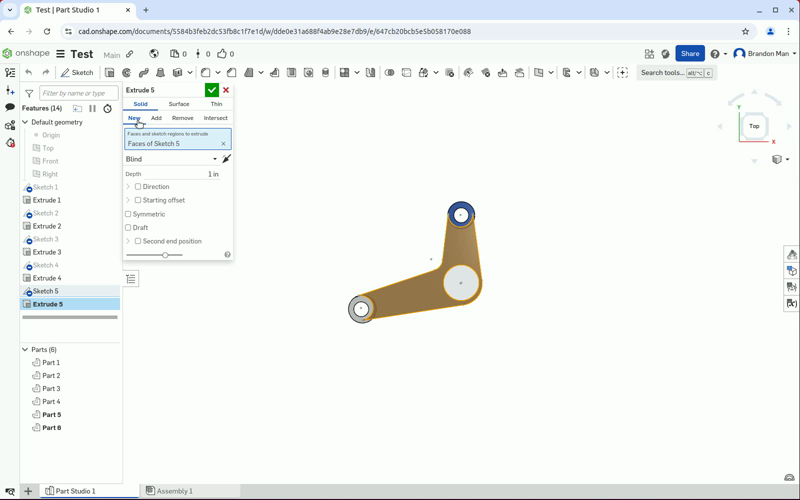
key(tab, 4)
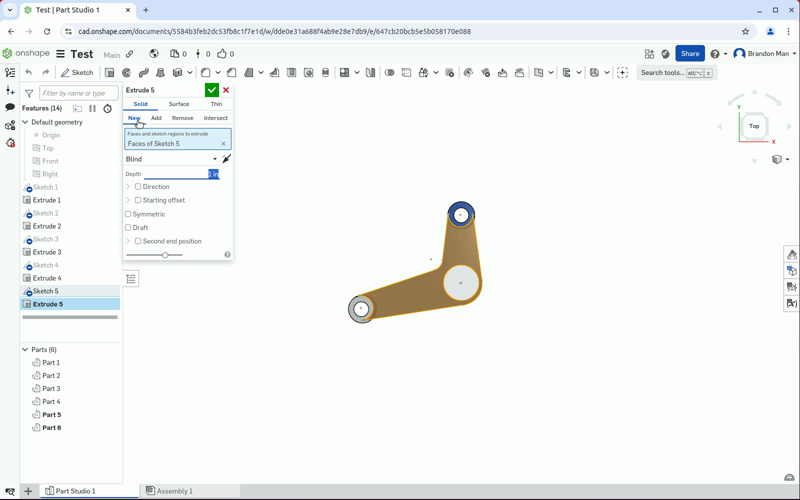
text(1.926)
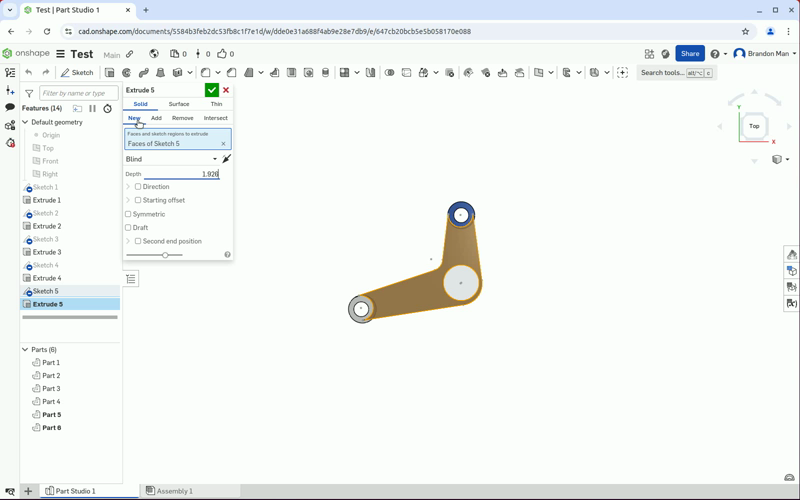
key(tab, 3)
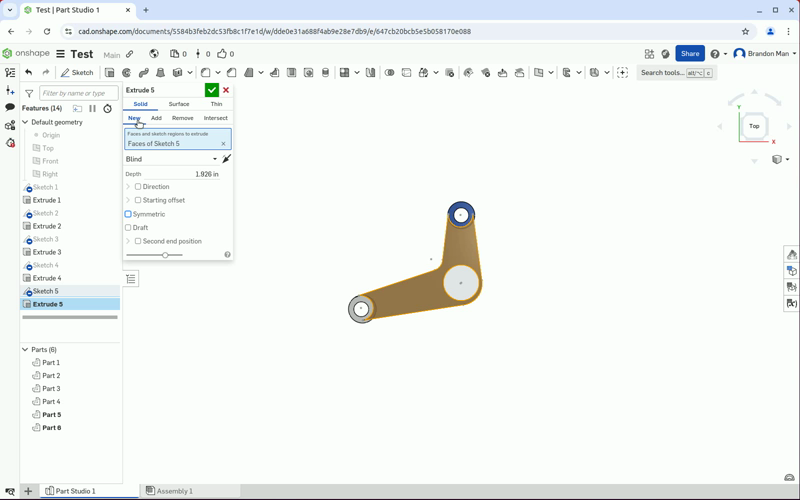
key(space)
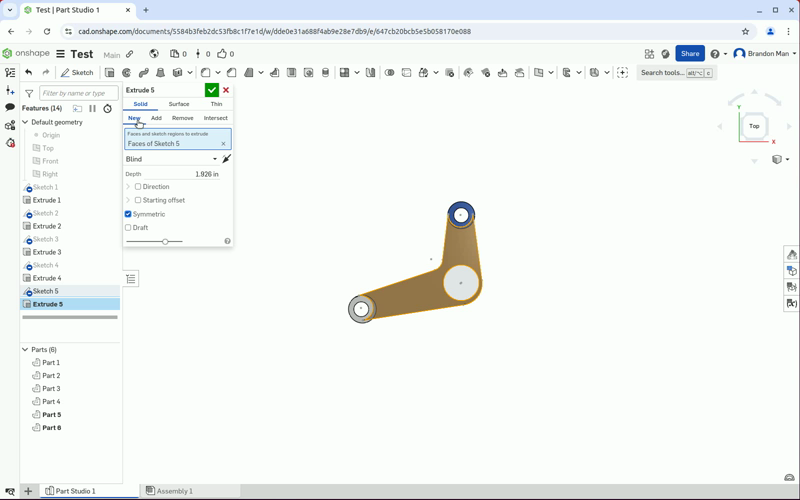
key(enter)
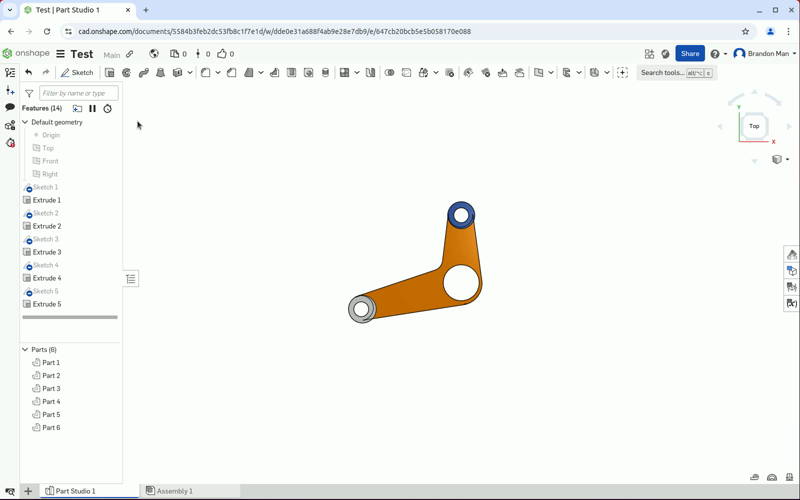
key(shift+h)
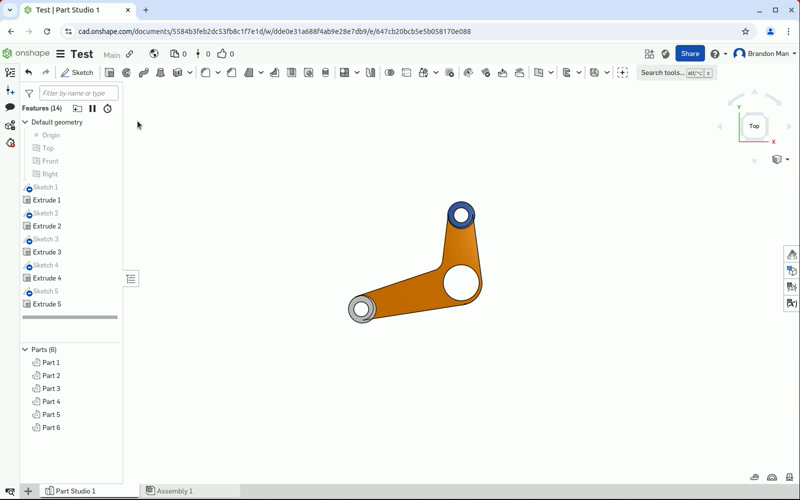
key(shift+h)
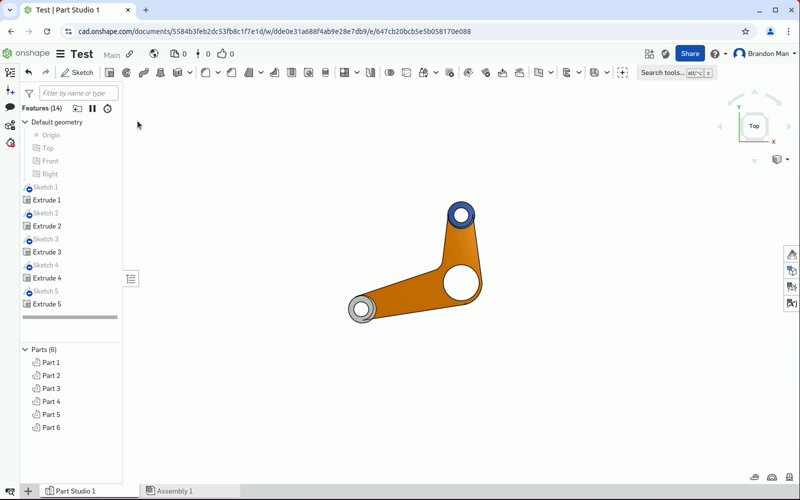
mouse_move(73, 189)
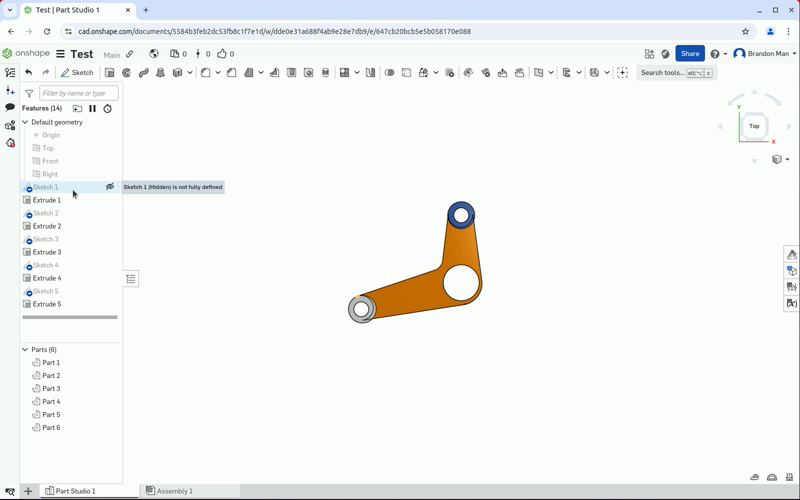
click(73, 189)
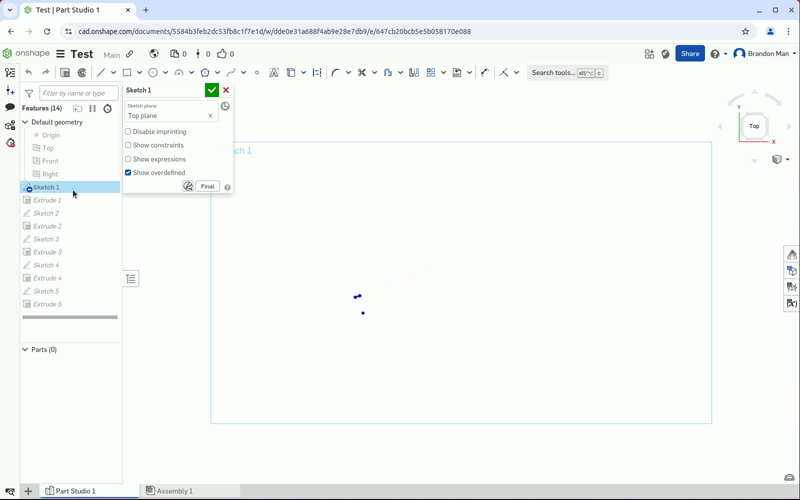
mouse_move(229, 92)
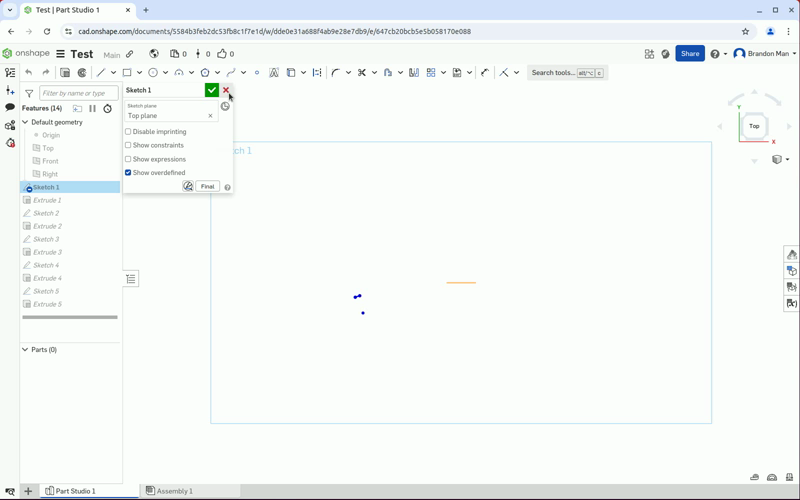
click(229, 92)
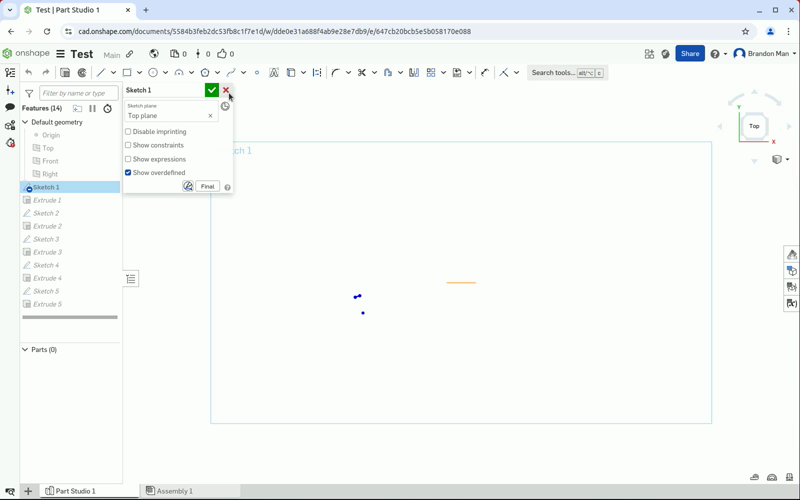
key(shift+s)
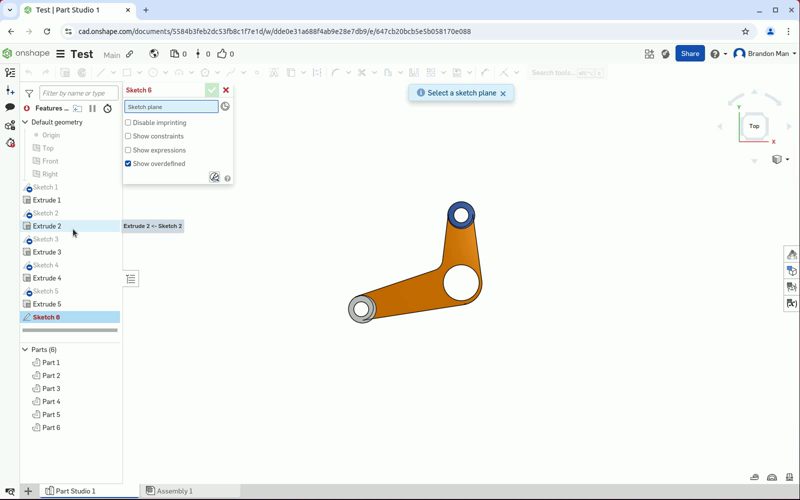
scroll(3)
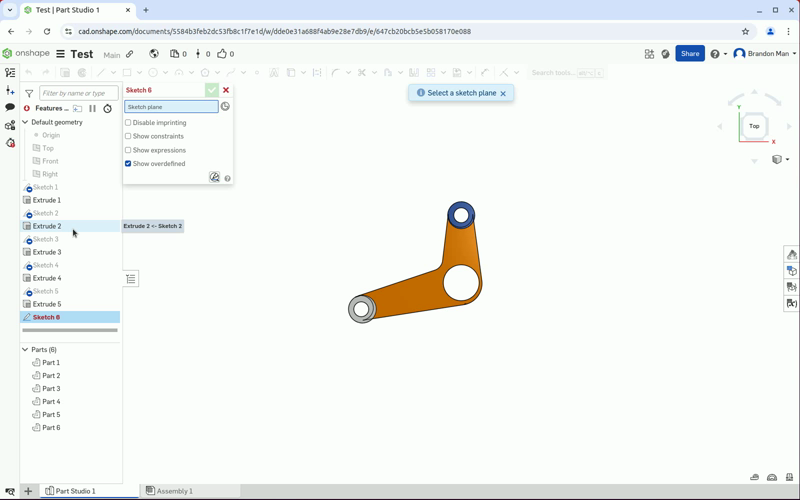
mouse_move(73, 150)
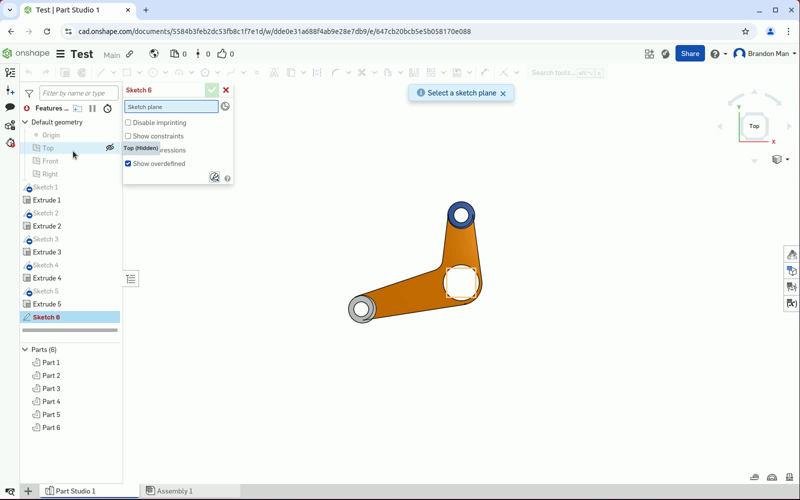
click(73, 150)
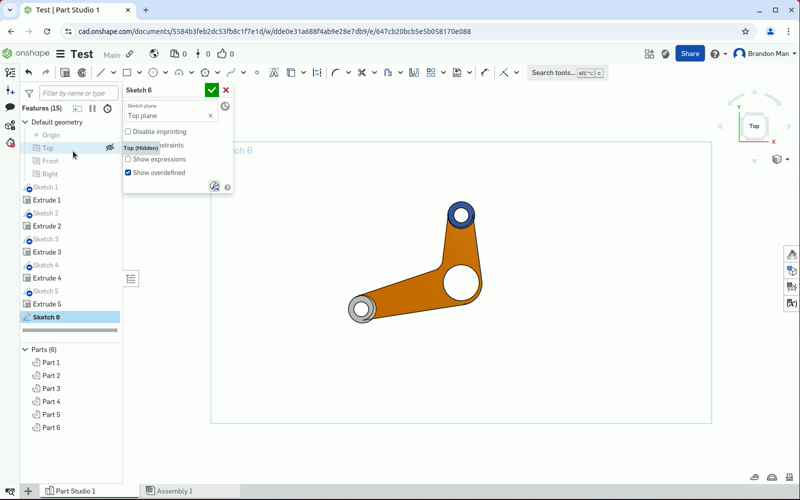
mouse_move(73, 352)
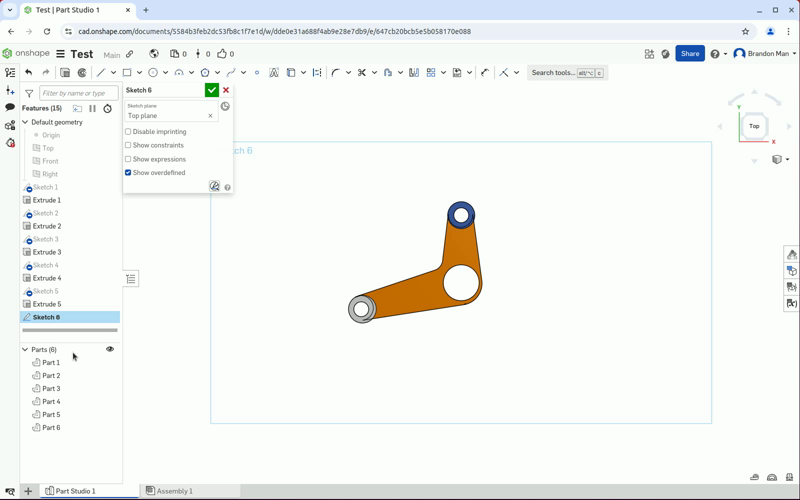
key(y)
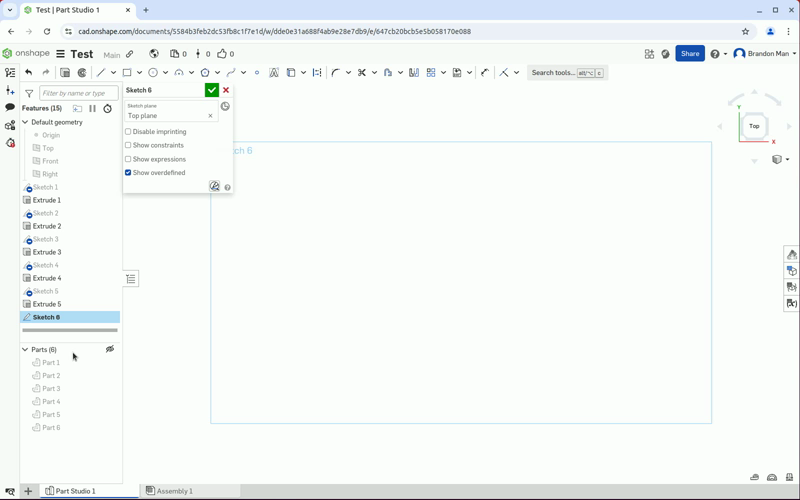
key(a)
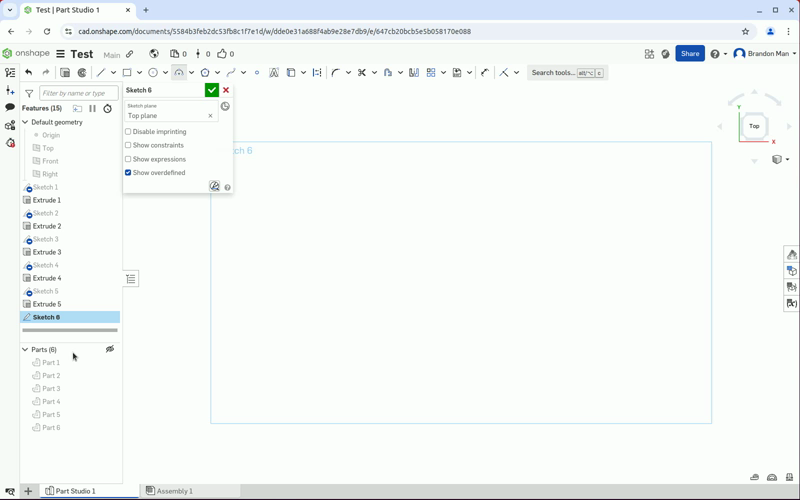
key_down(shift)
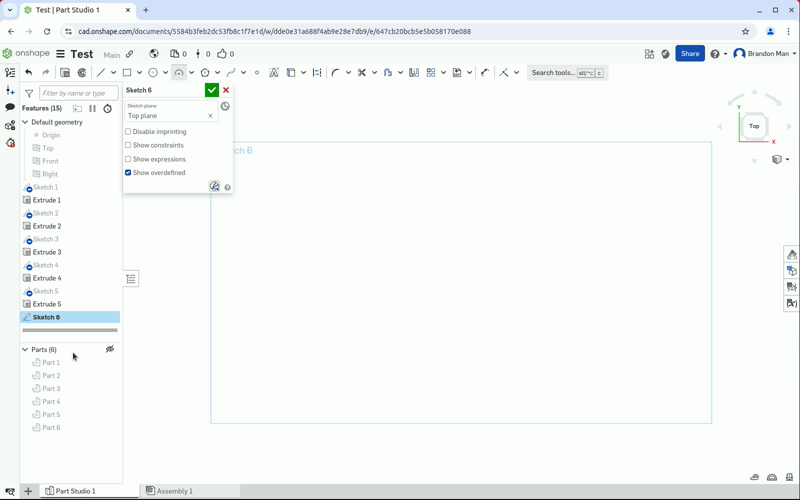
mouse_move(355, 297)
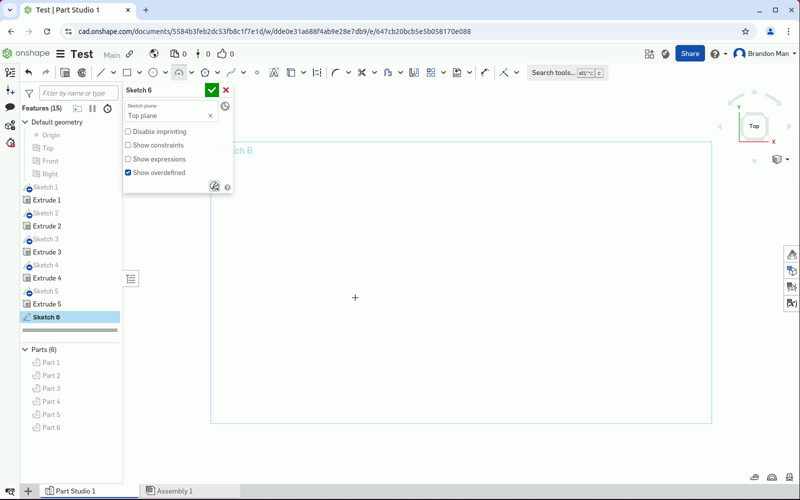
click(355, 297)
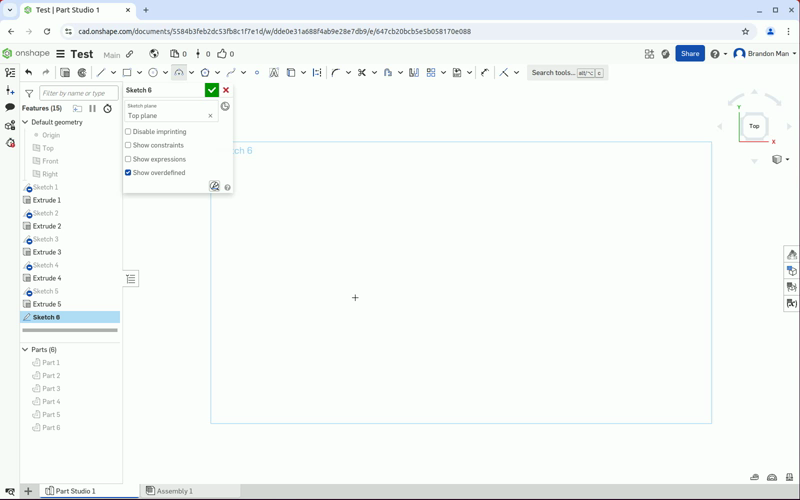
key_up(shift)
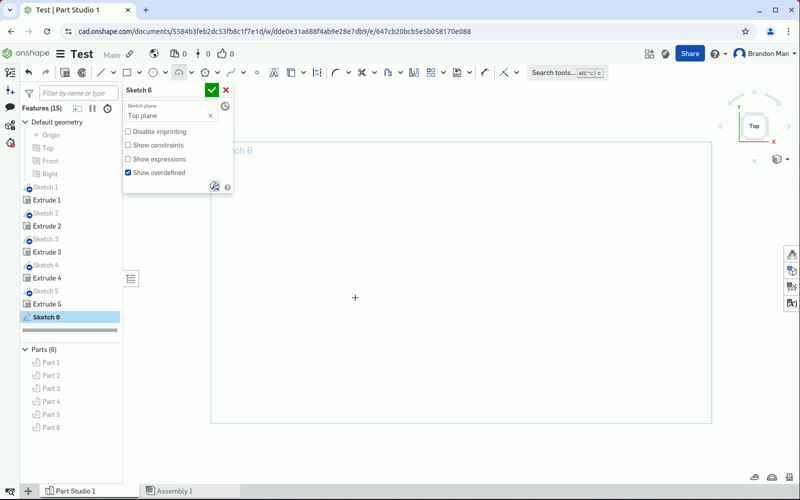
key_down(shift)
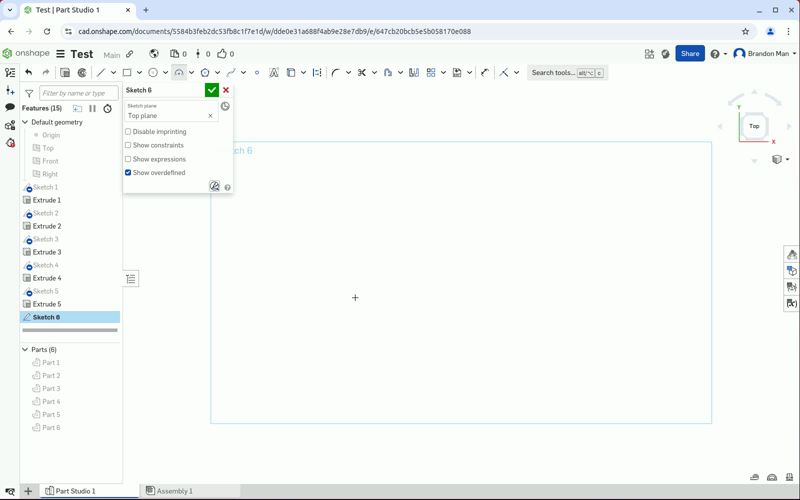
mouse_move(358, 295)
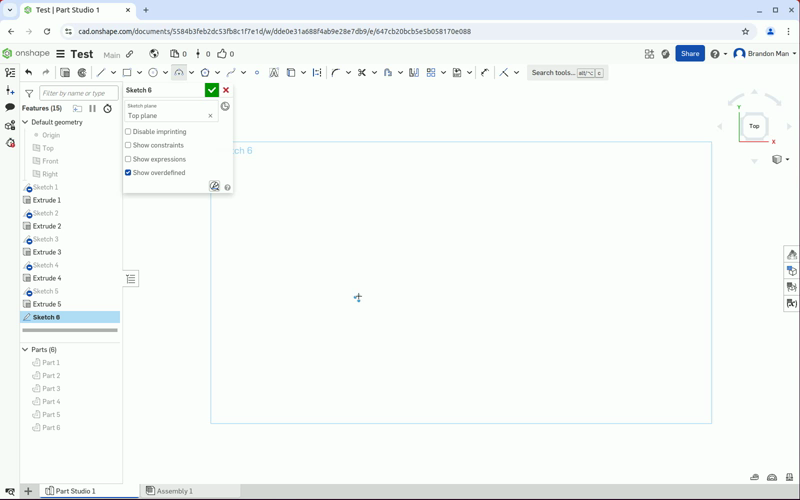
scroll(6)
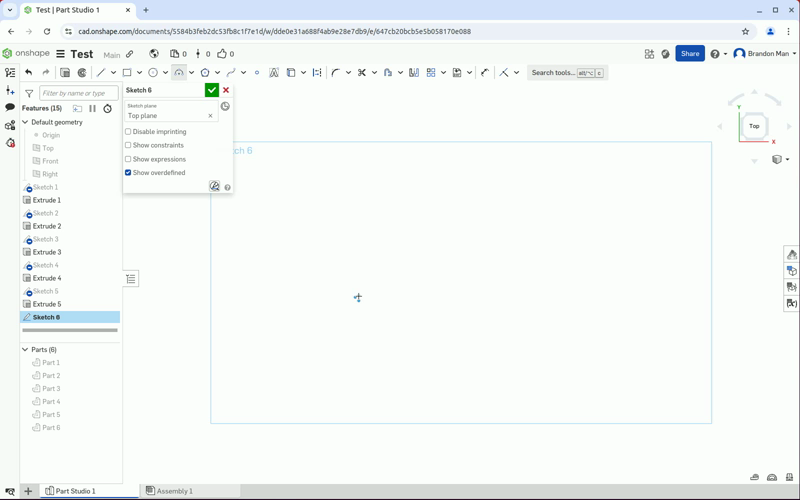
scroll(6)
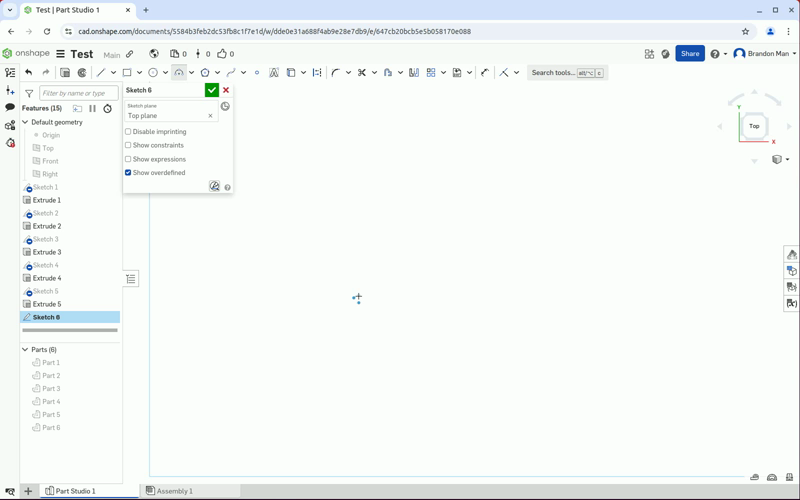
scroll(6)
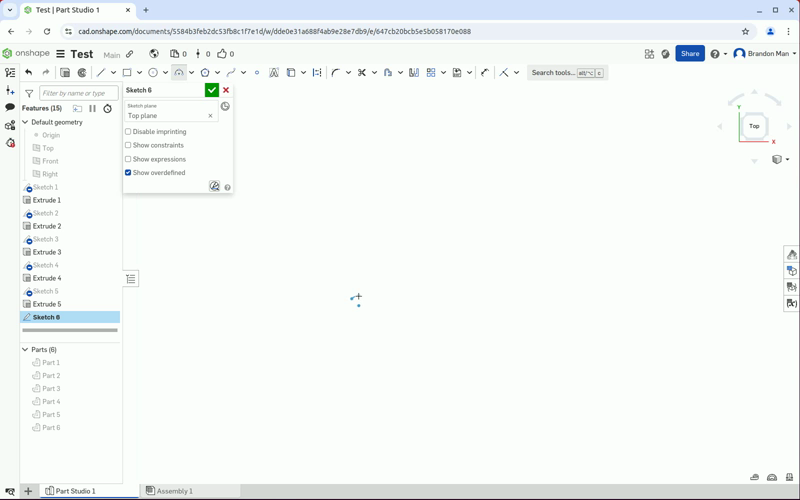
scroll(6)
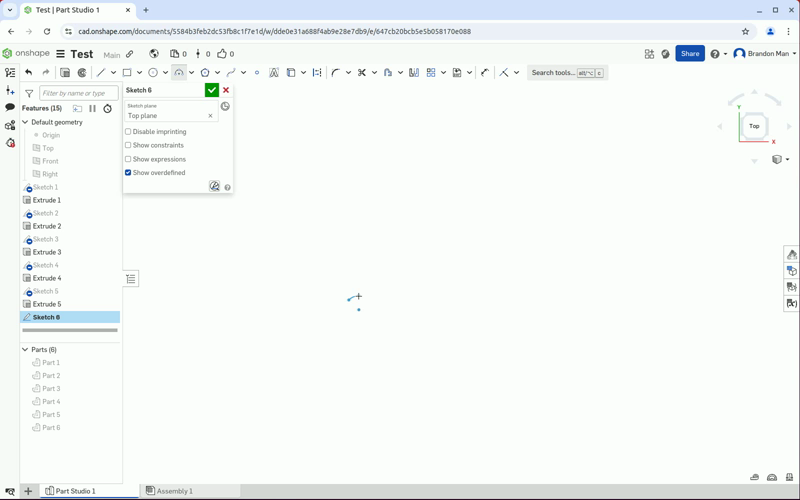
scroll(6)
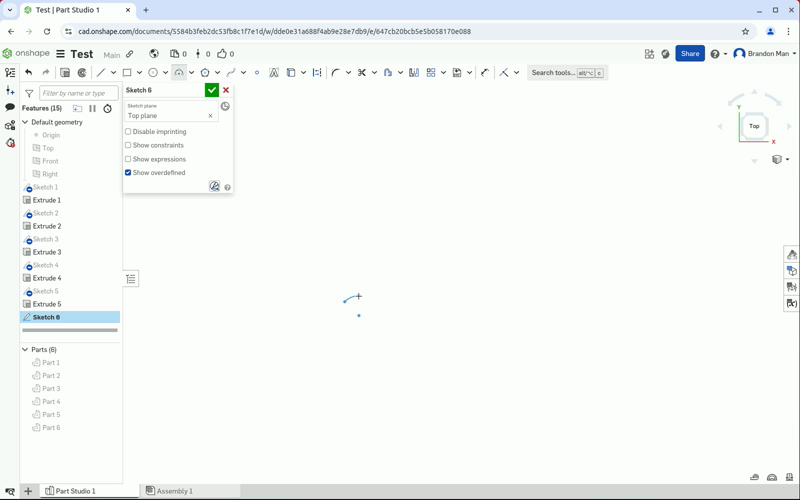
scroll(6)
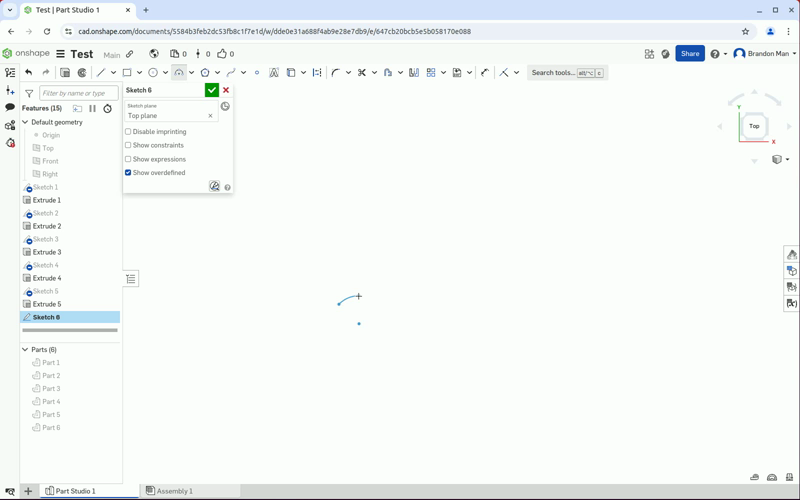
scroll(6)
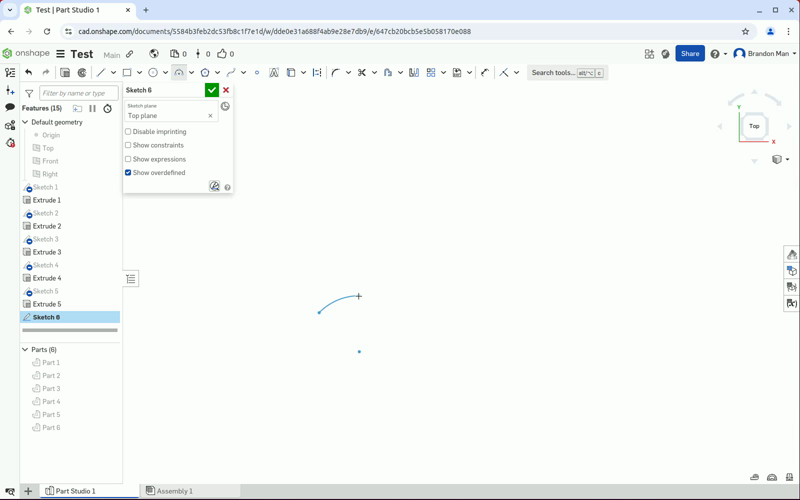
click(358, 295)
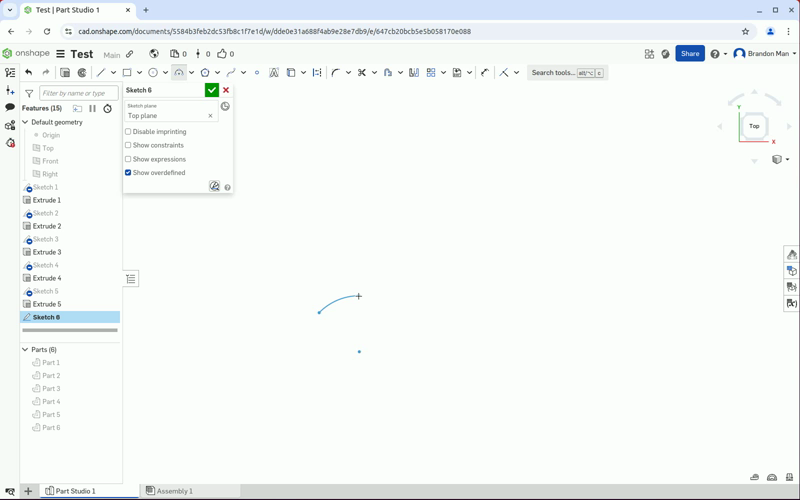
scroll(-6)
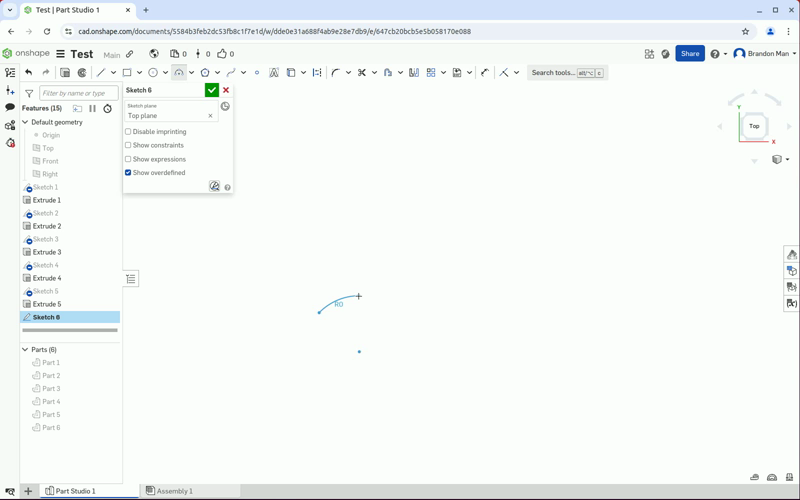
scroll(-6)
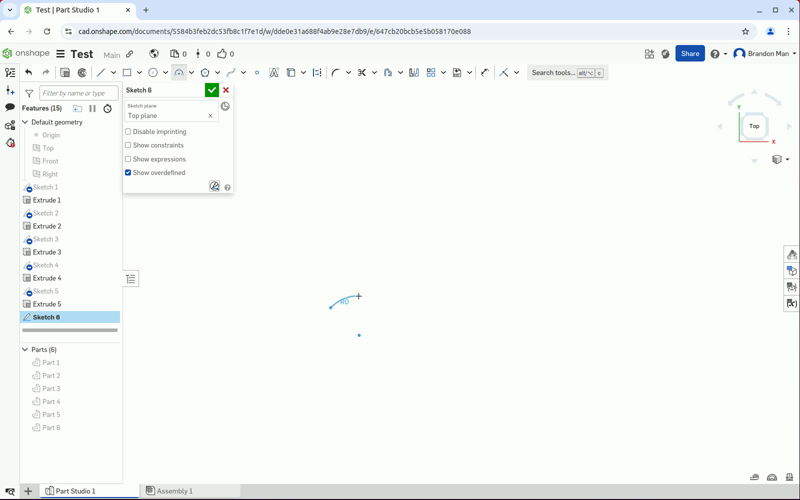
scroll(-6)
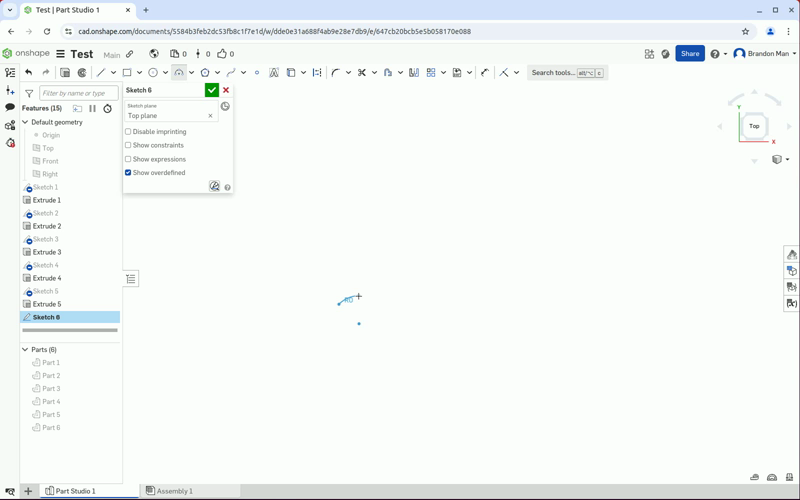
scroll(-6)
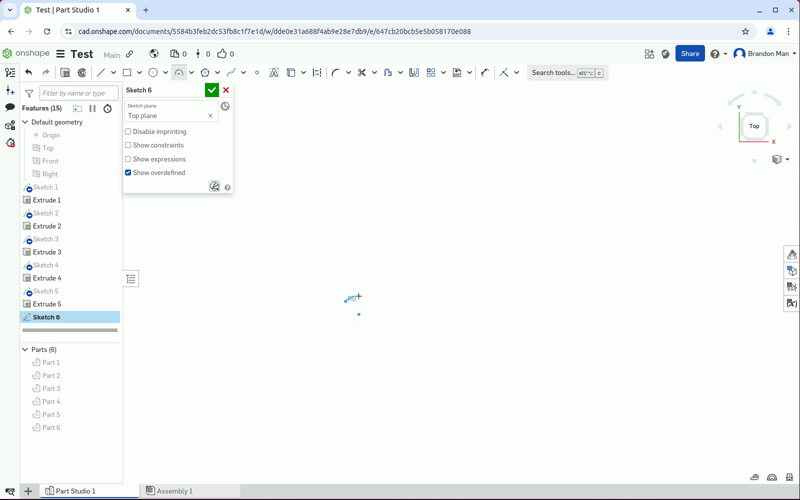
scroll(-6)
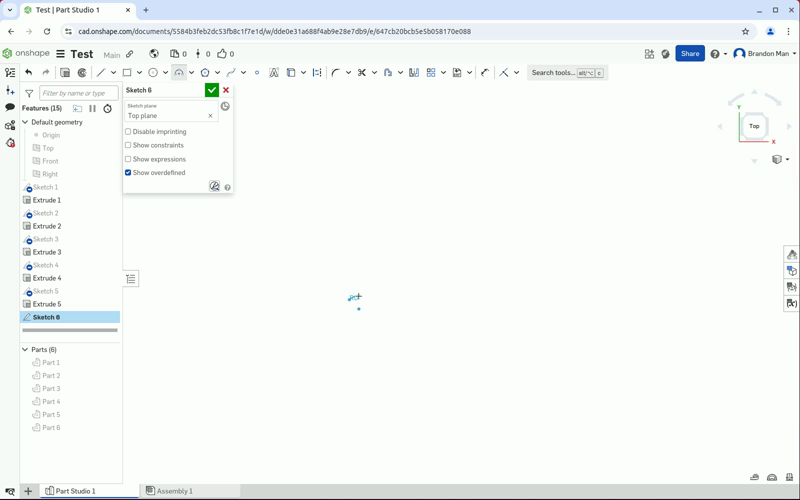
scroll(-6)
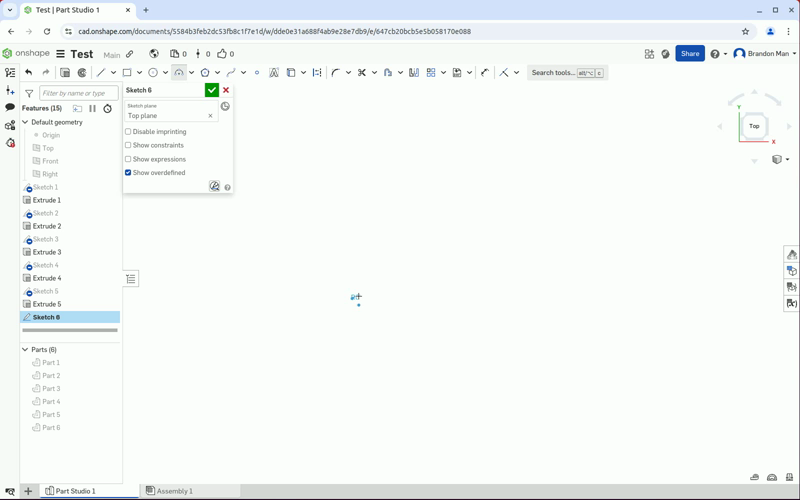
scroll(-6)
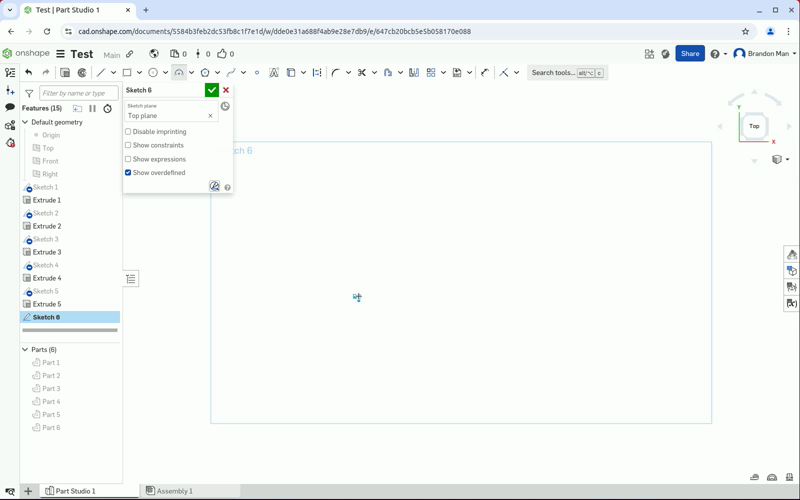
mouse_move(366, 322)
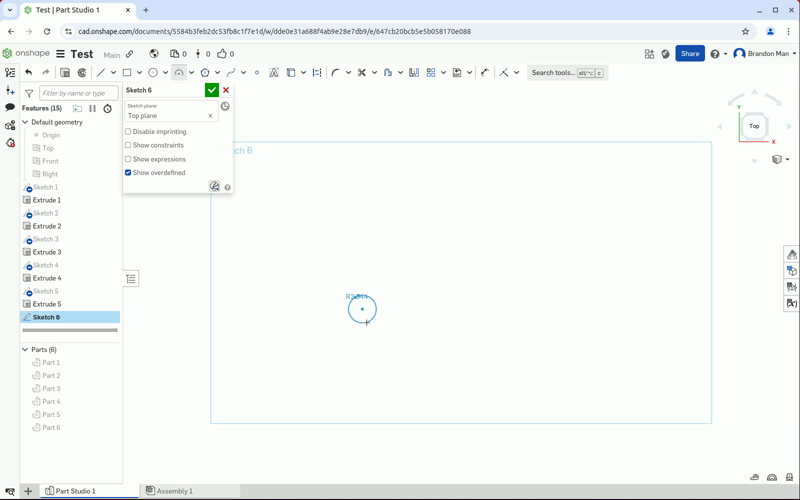
scroll(6)
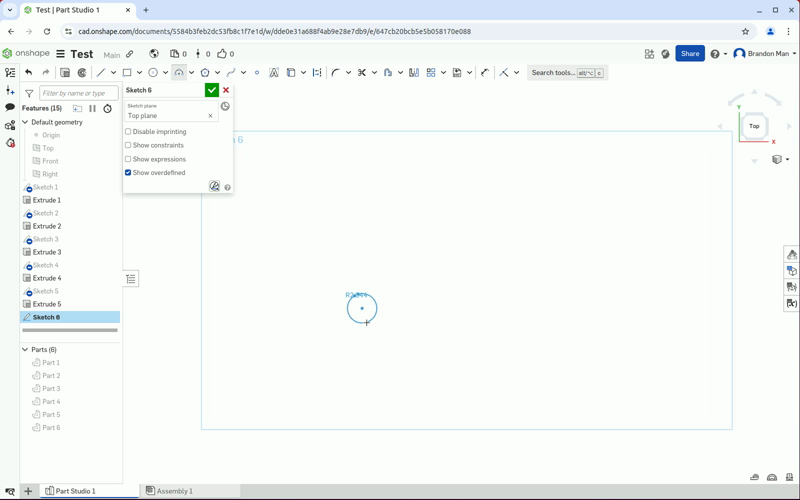
scroll(6)
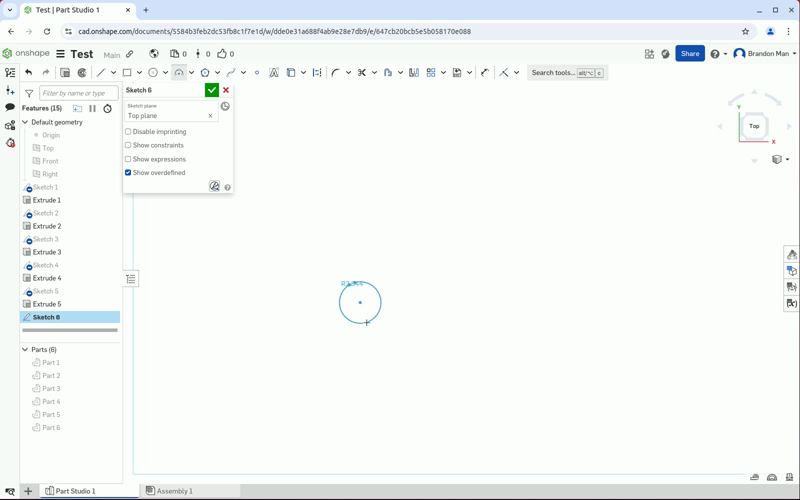
scroll(6)
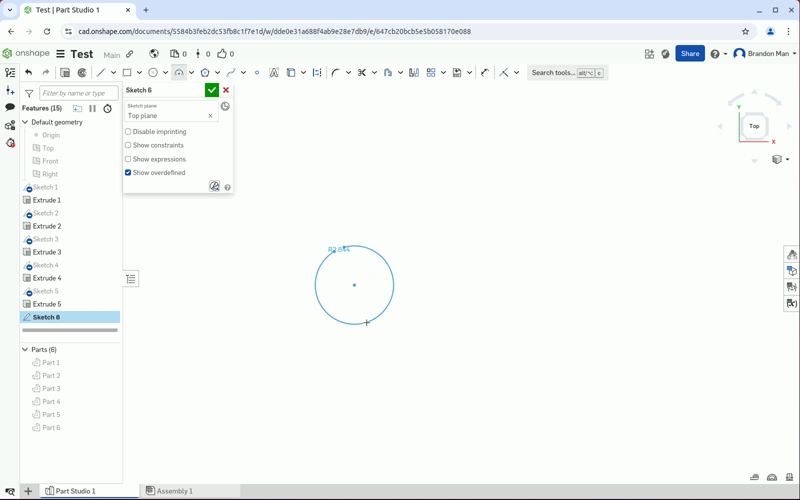
scroll(6)
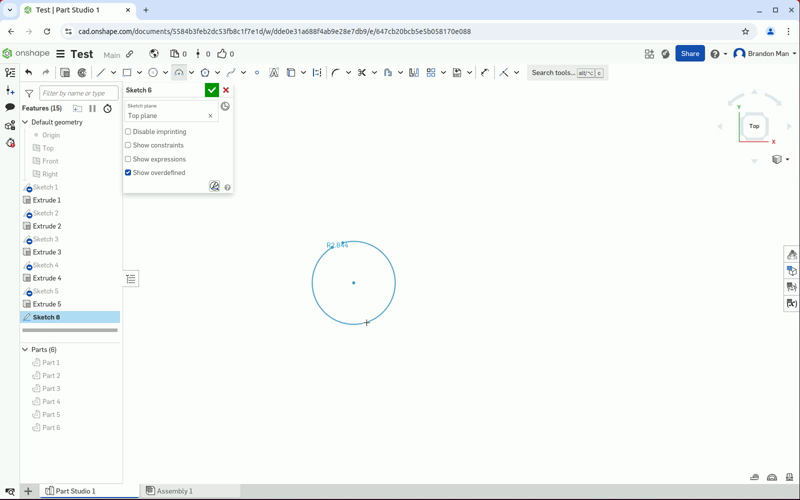
scroll(6)
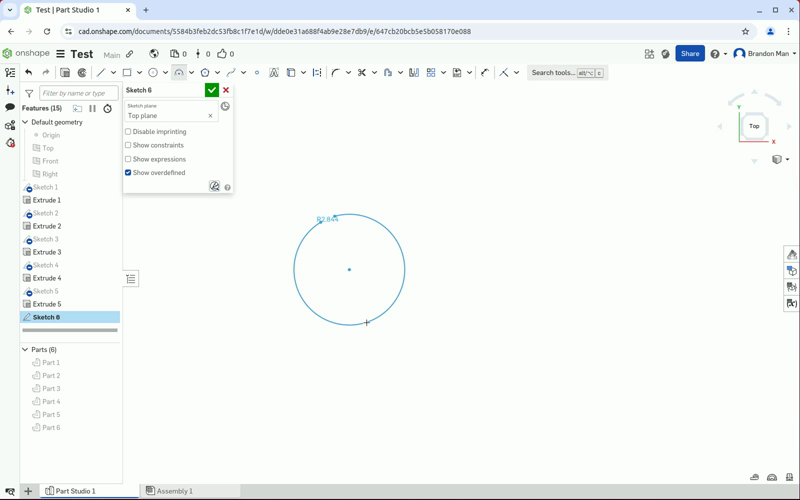
scroll(6)
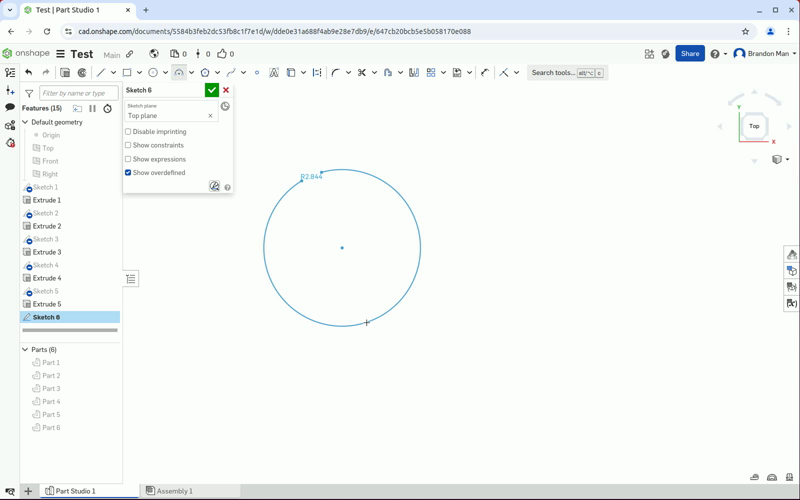
scroll(6)
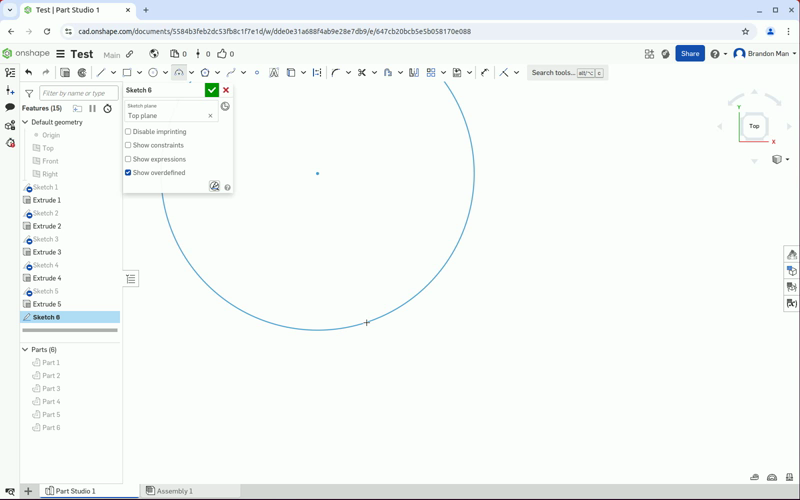
click(366, 322)
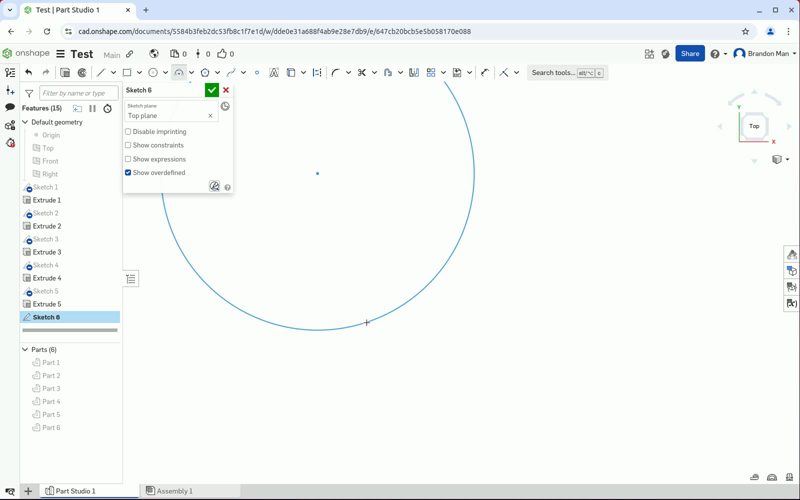
scroll(-6)
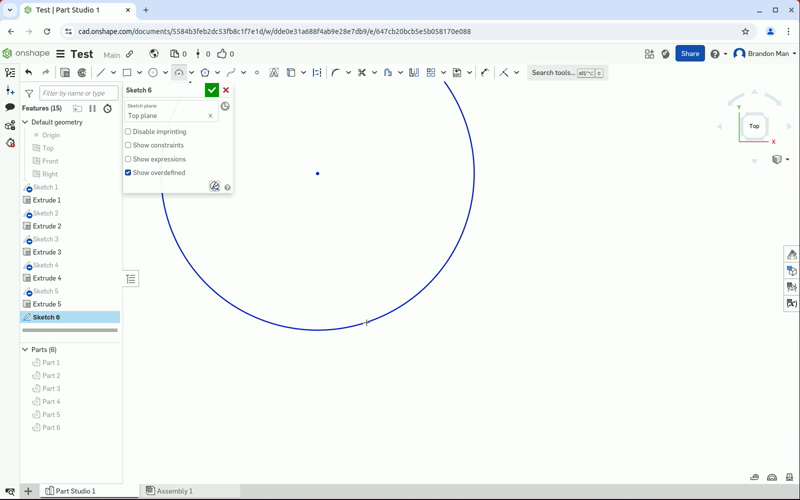
scroll(-6)
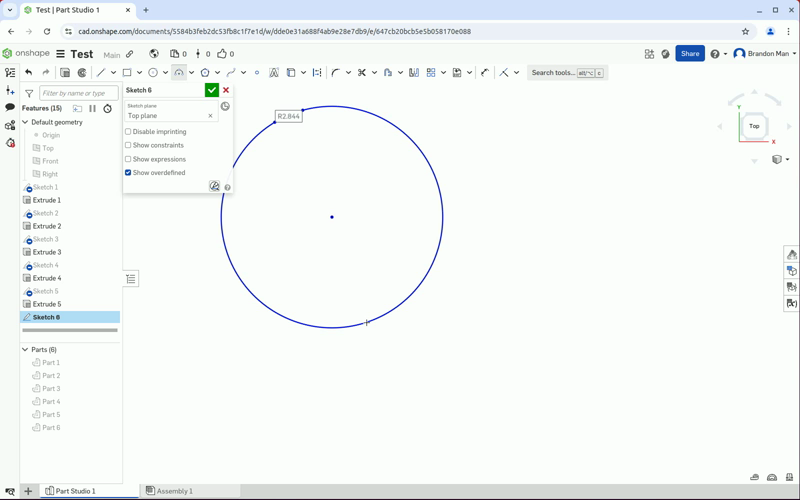
scroll(-6)
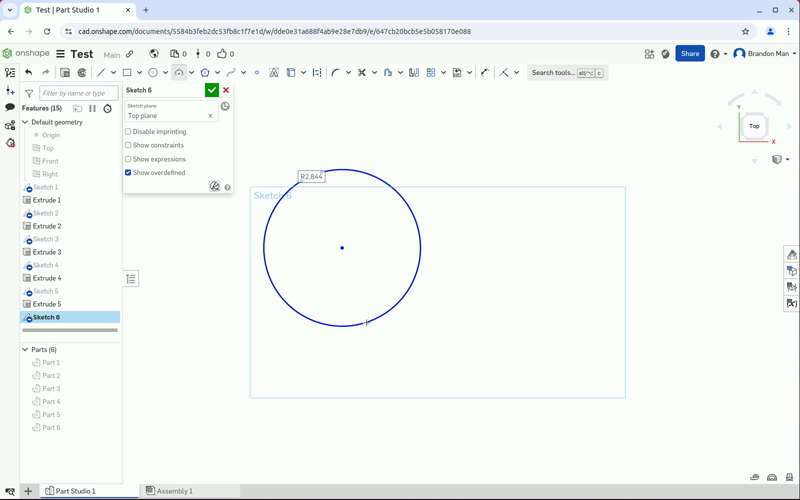
scroll(-6)
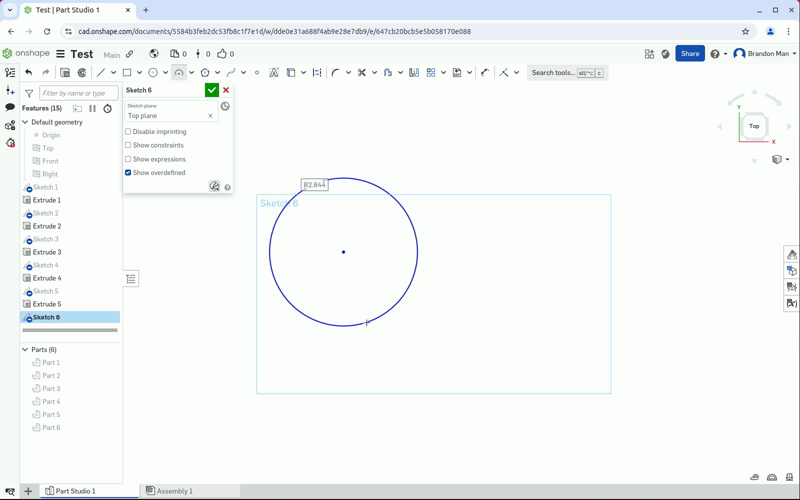
scroll(-6)
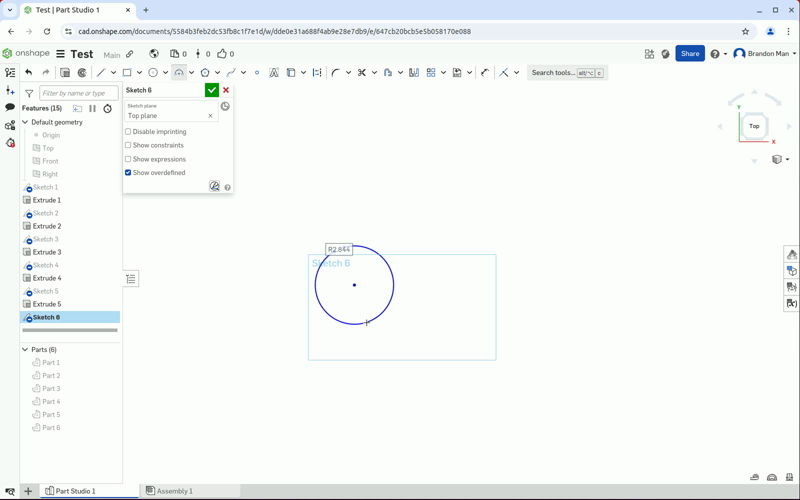
scroll(-6)
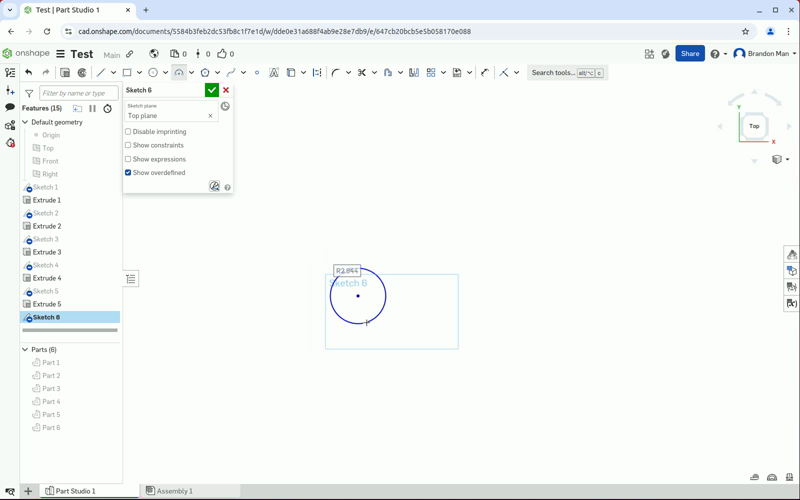
scroll(-6)
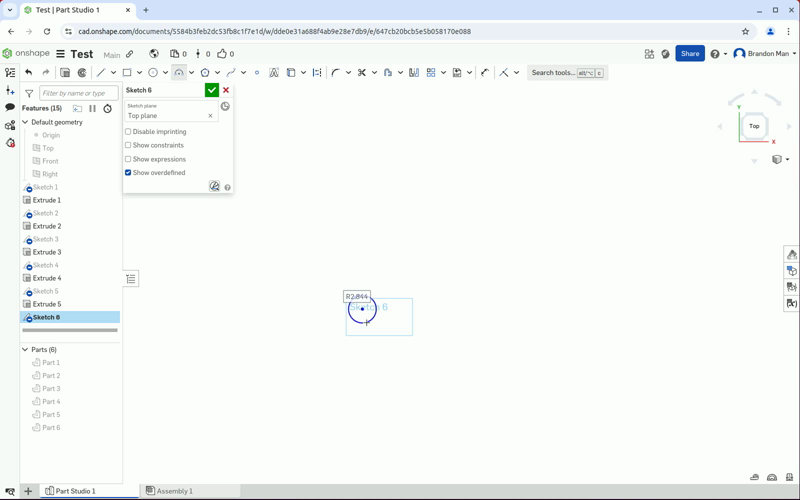
key_up(shift)
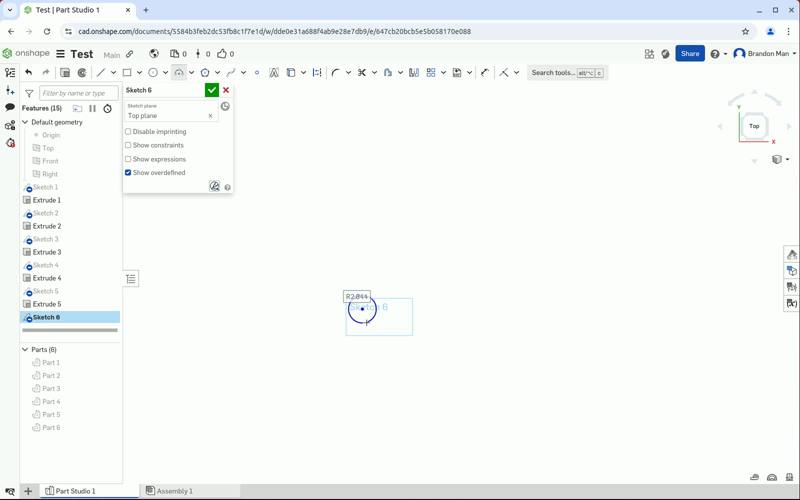
key(esc)
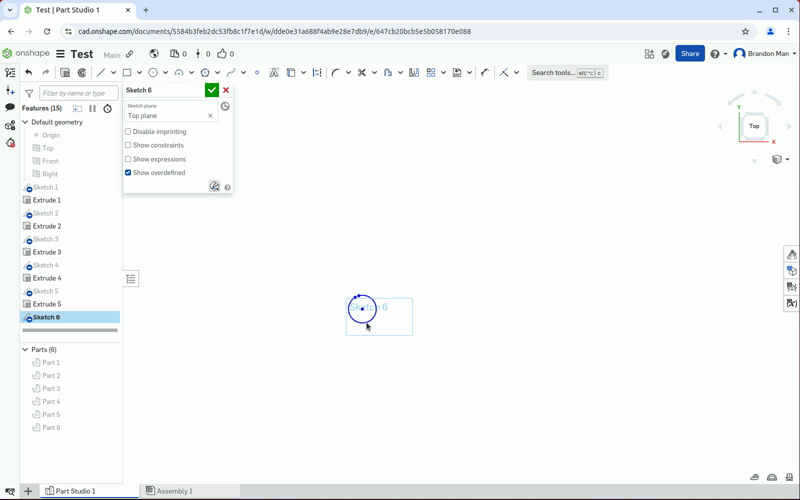
key(l)
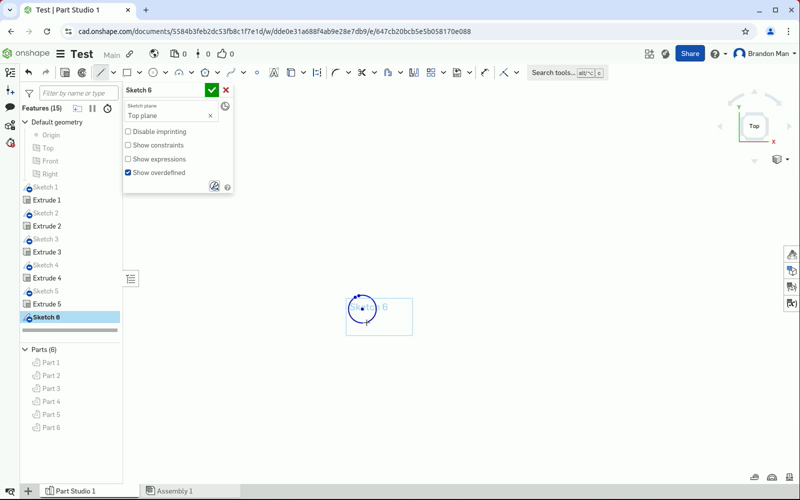
mouse_move(358, 295)
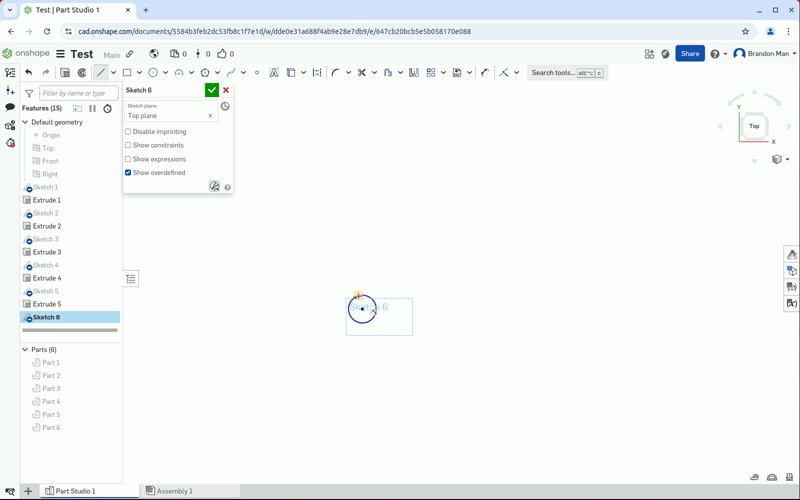
scroll(6)
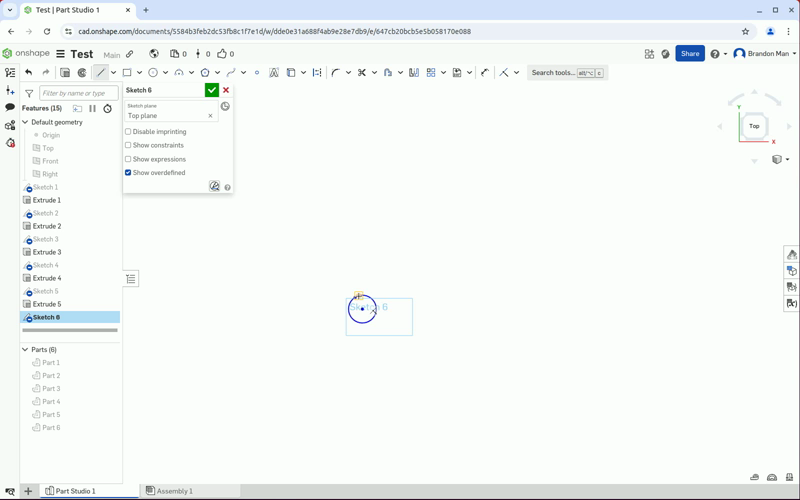
scroll(6)
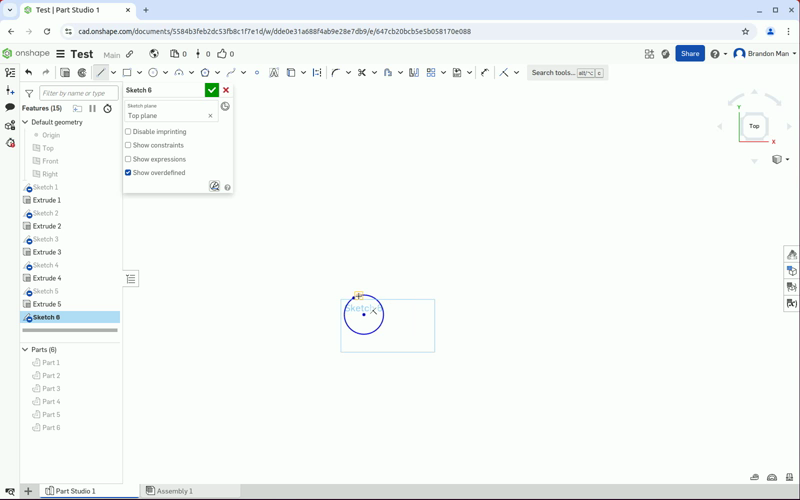
scroll(6)
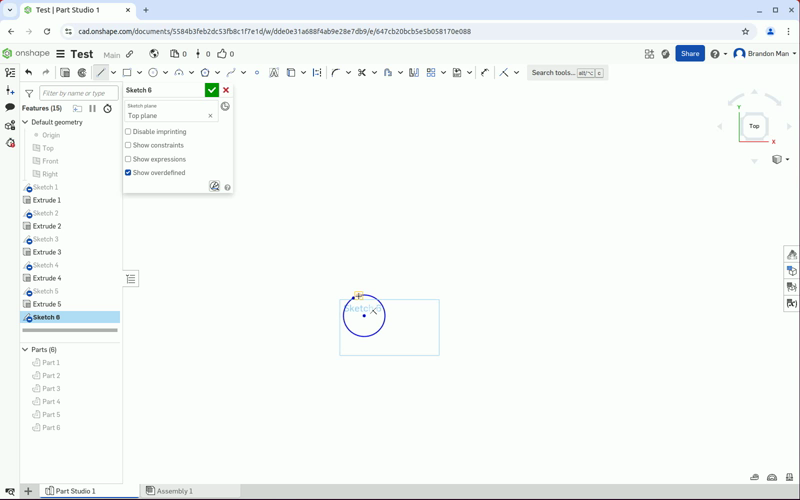
scroll(6)
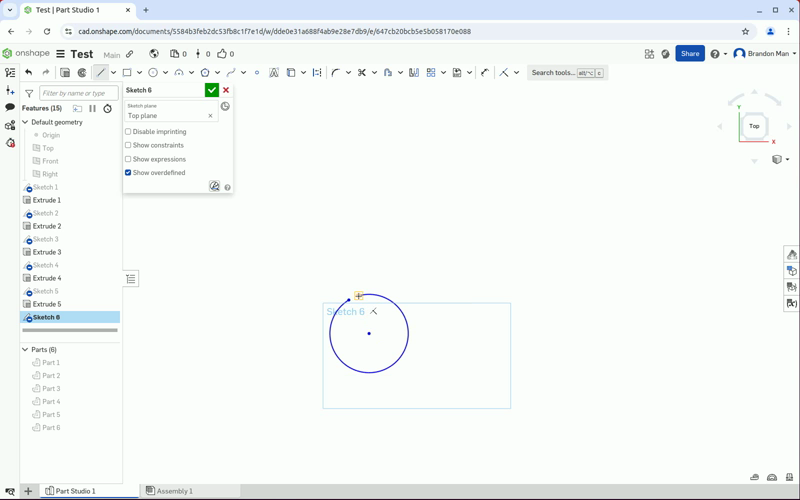
scroll(6)
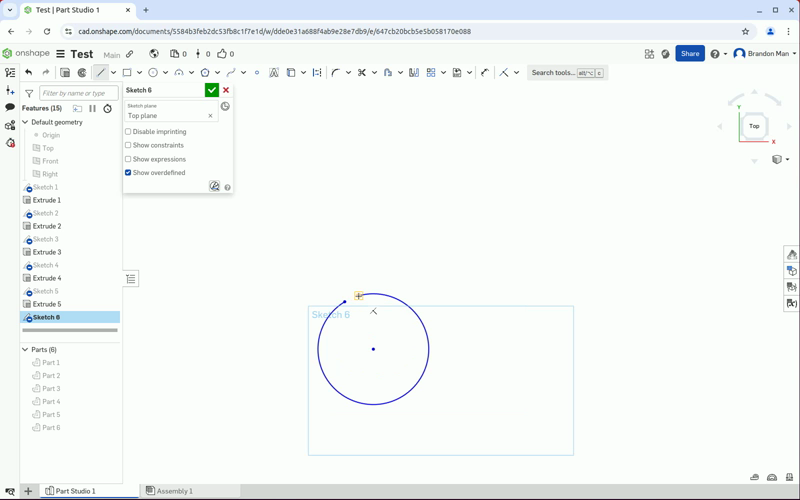
scroll(6)
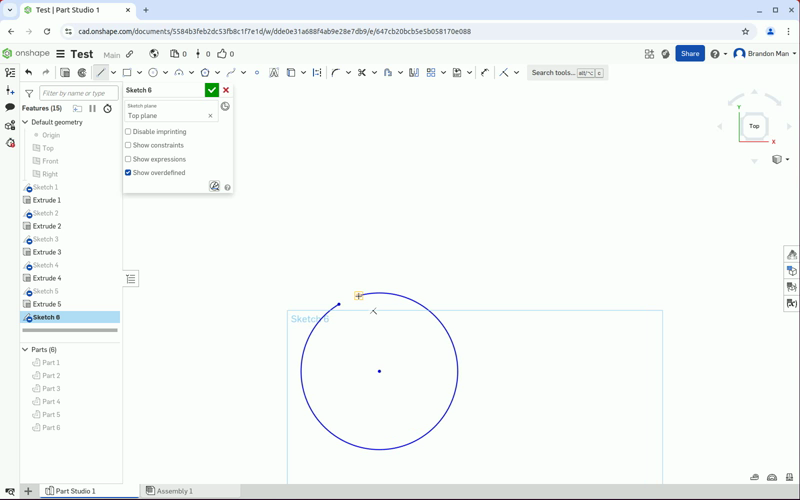
scroll(6)
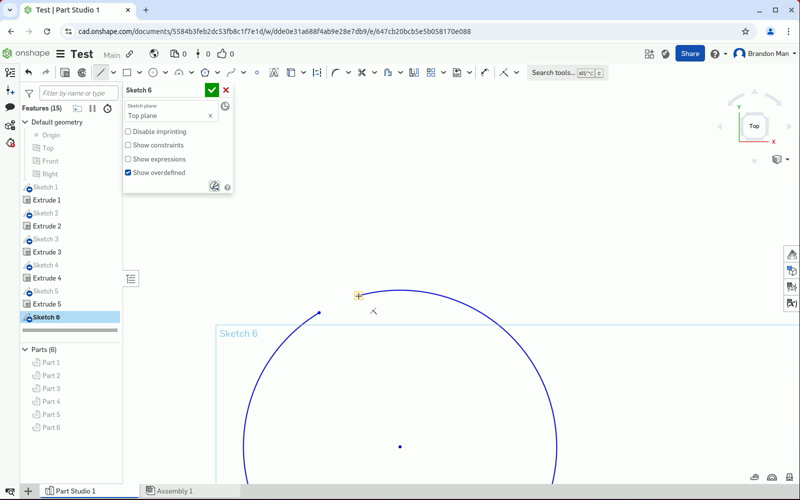
click(358, 295)
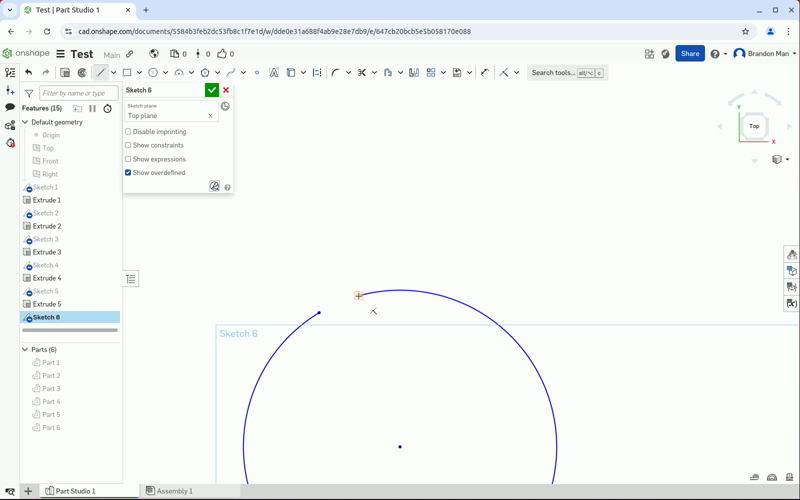
scroll(-6)
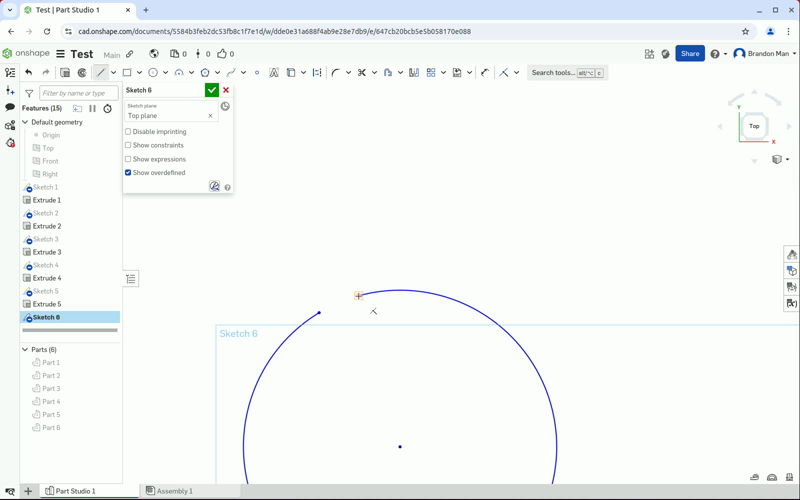
scroll(-6)
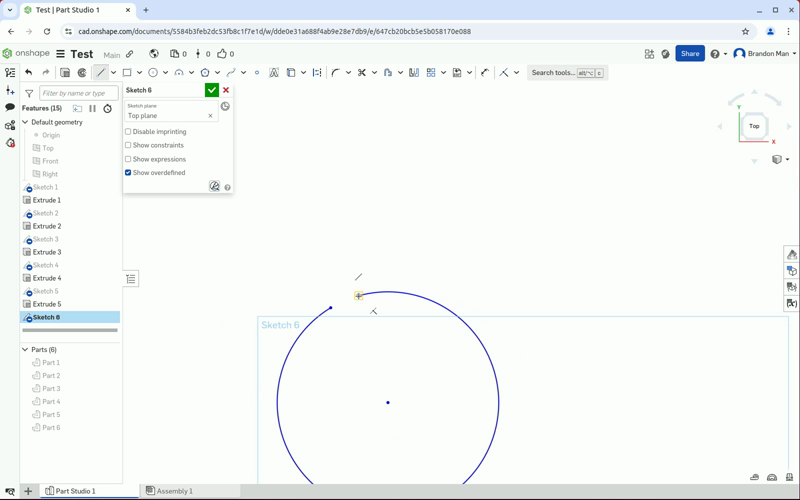
scroll(-6)
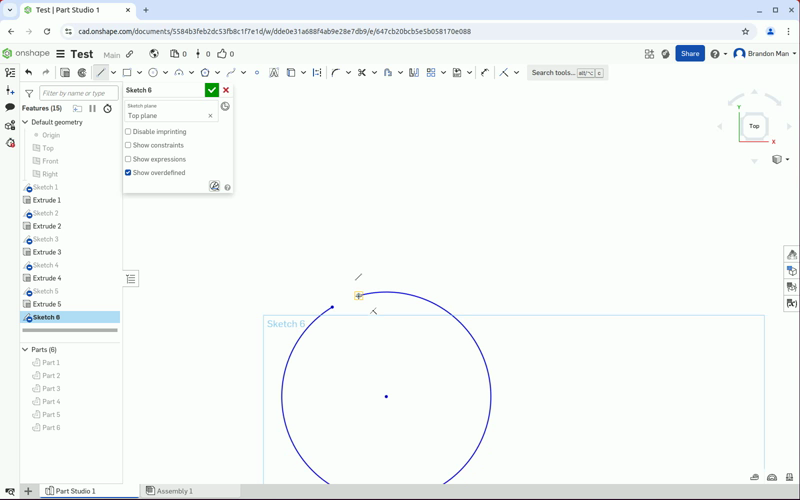
scroll(-6)
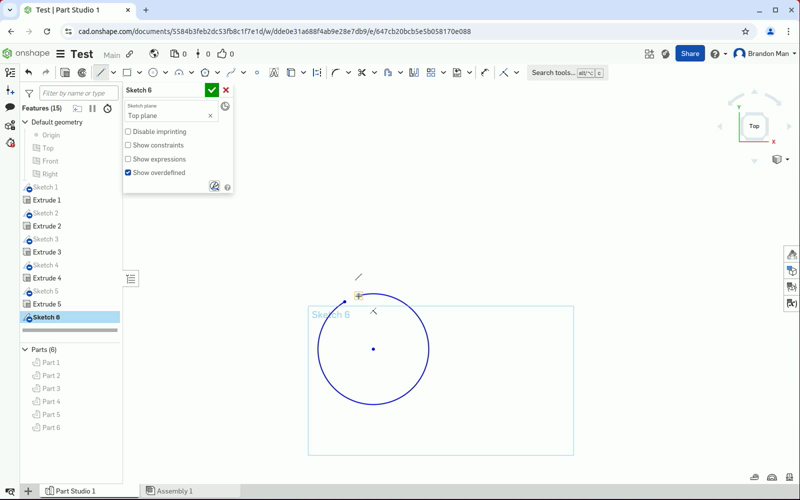
scroll(-6)
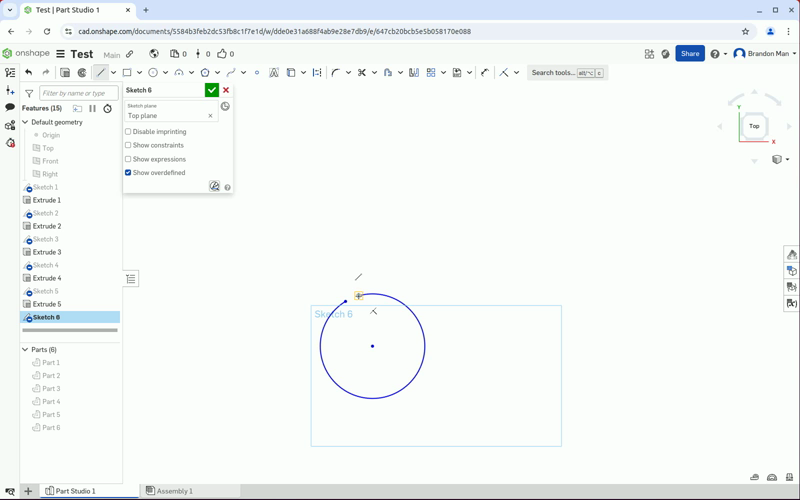
scroll(-6)
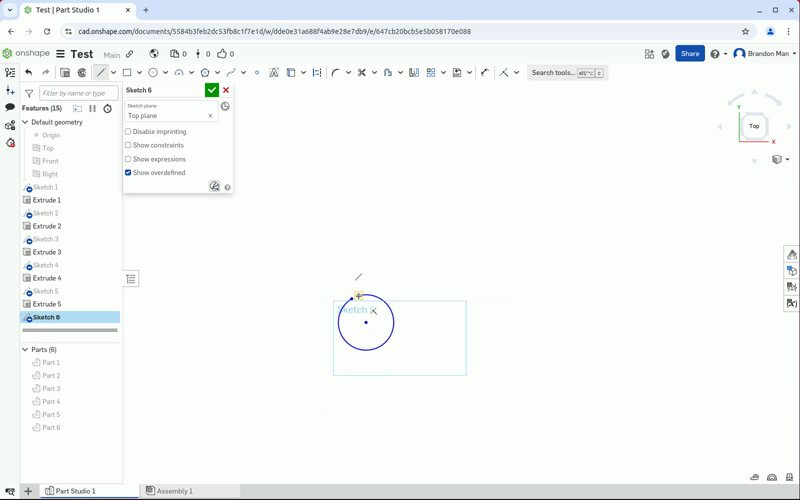
scroll(-6)
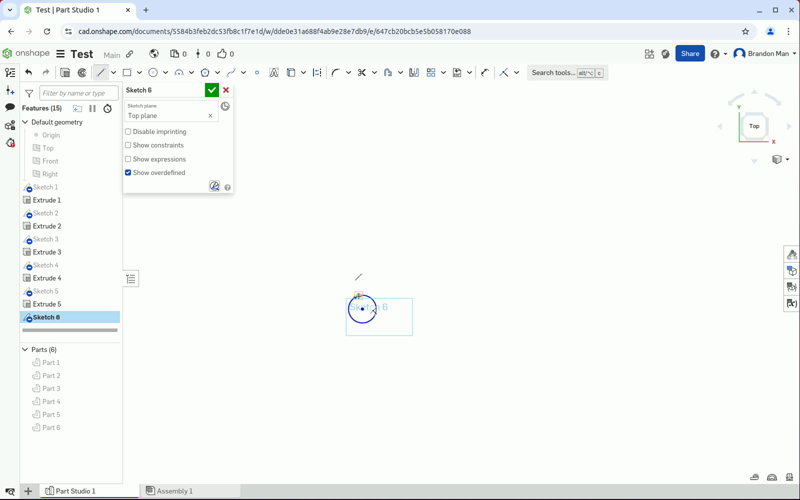
mouse_move(388, 295)
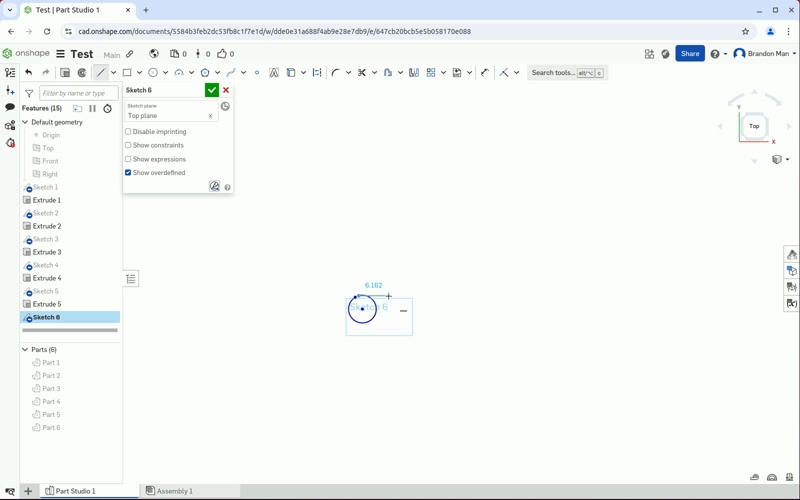
key_down(shift)
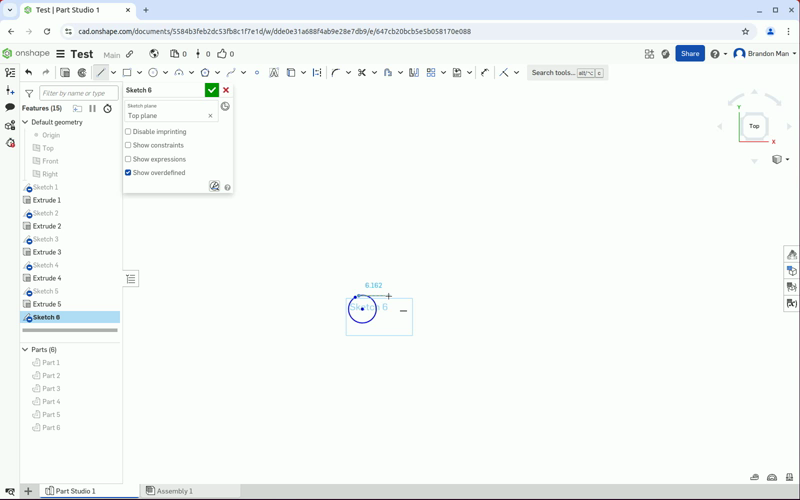
mouse_move(355, 297)
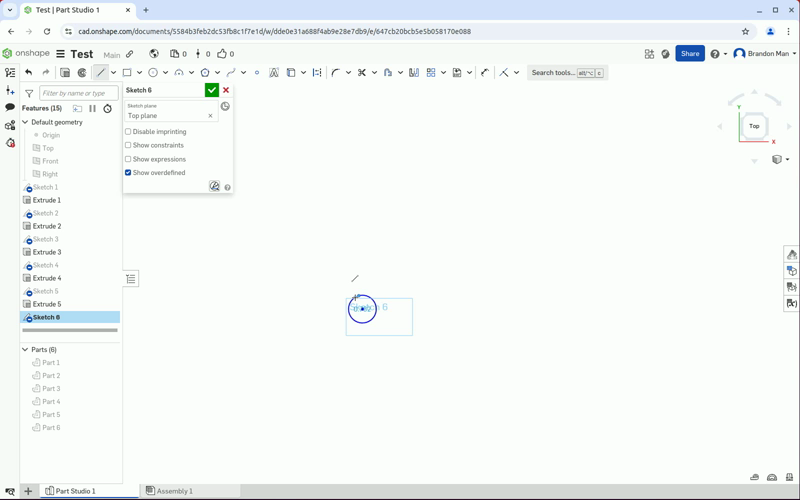
scroll(6)
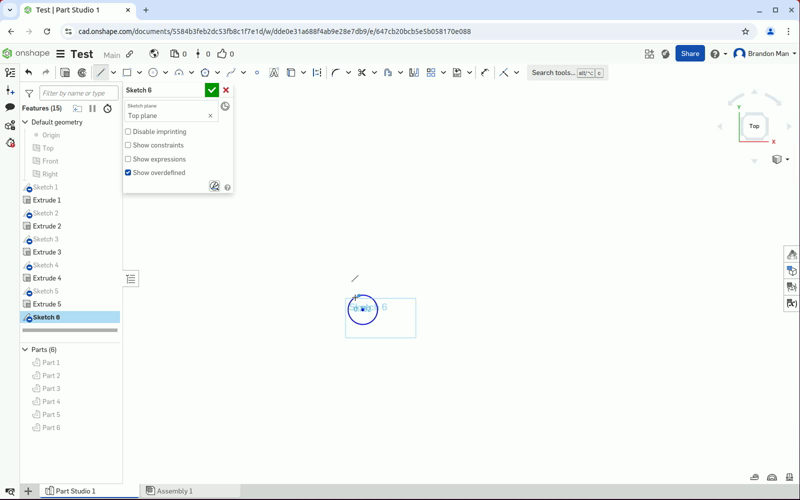
scroll(6)
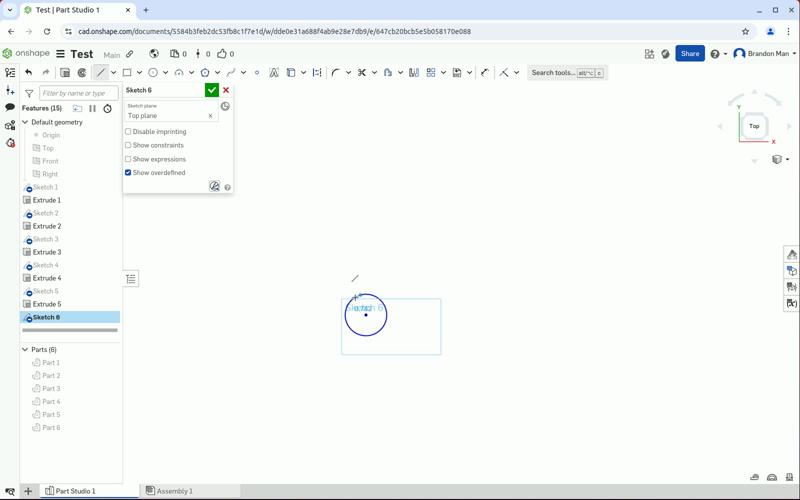
scroll(6)
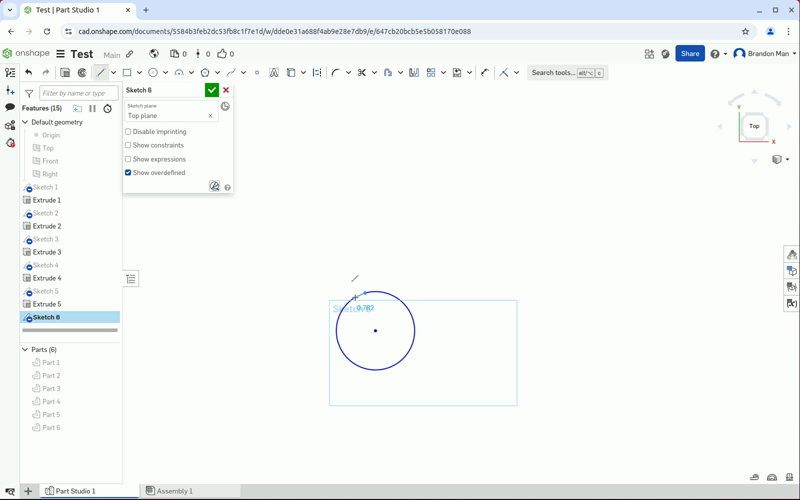
scroll(6)
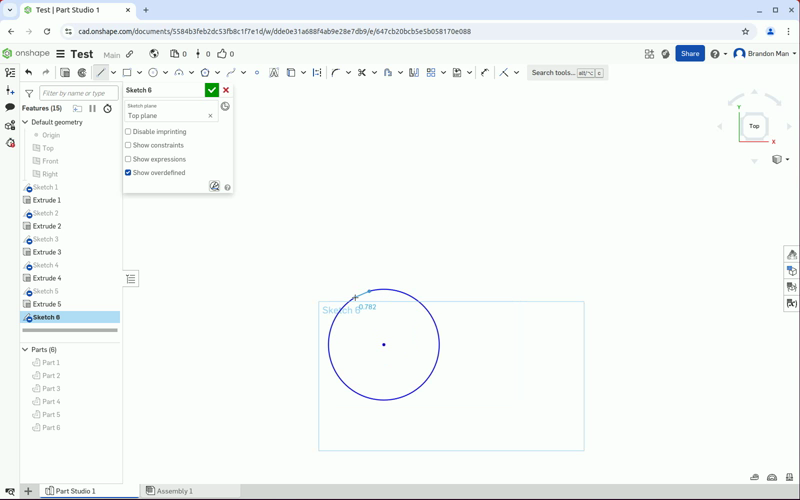
scroll(6)
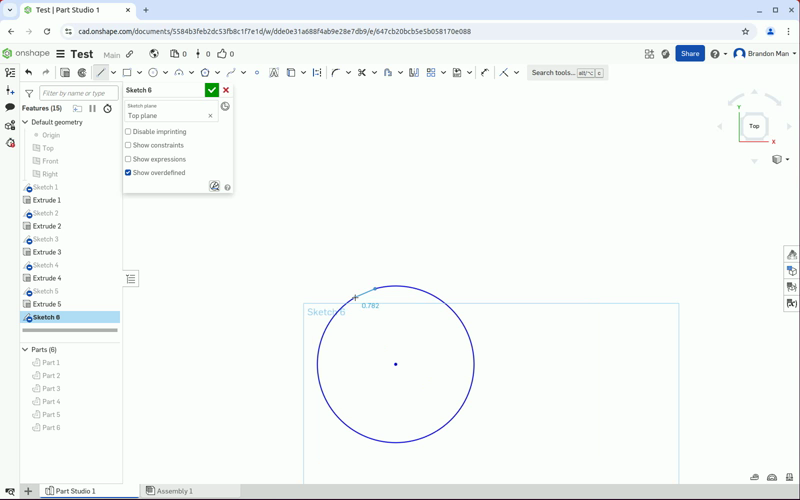
scroll(6)
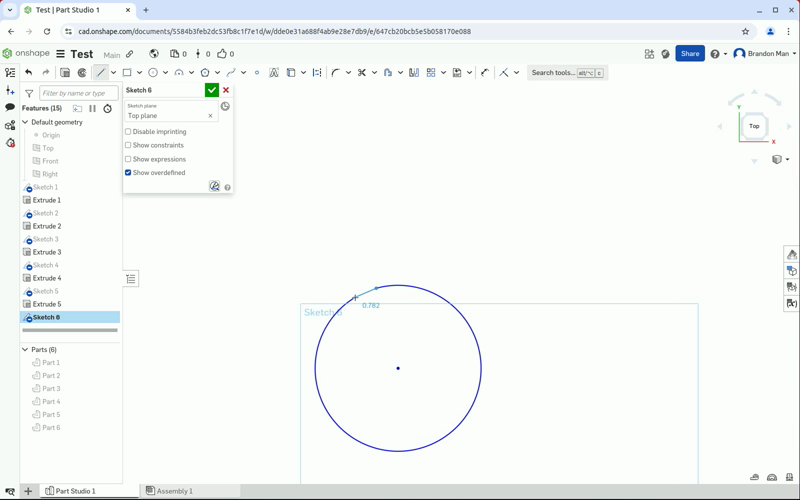
scroll(6)
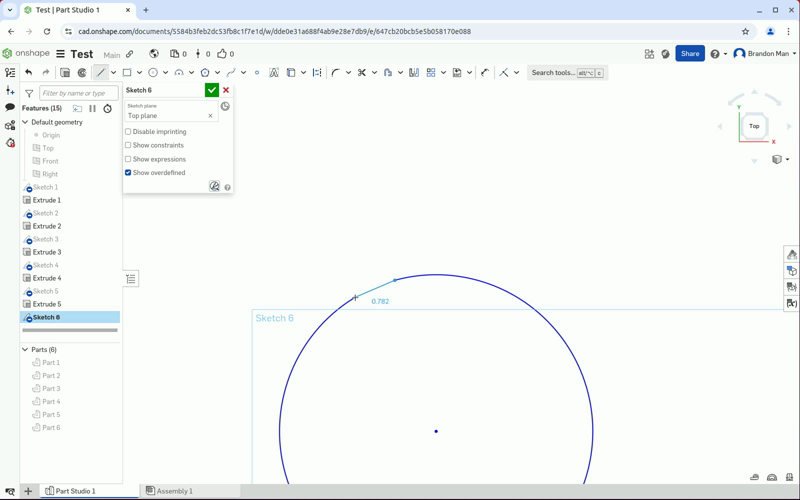
key_up(shift)
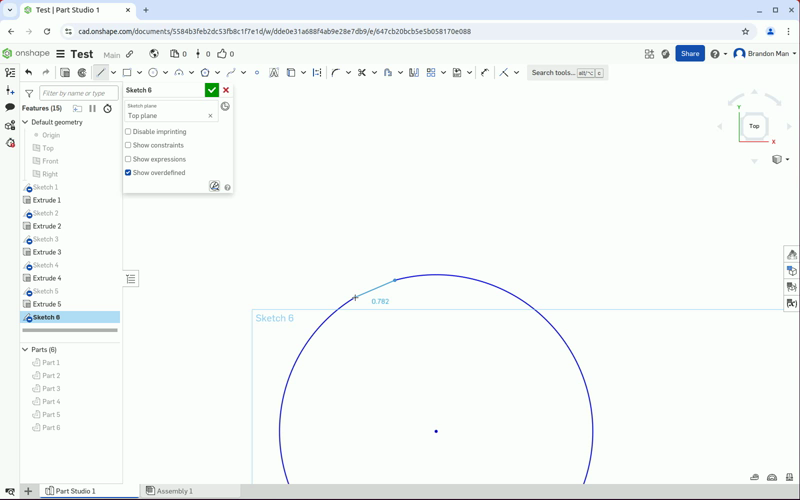
click(355, 297)
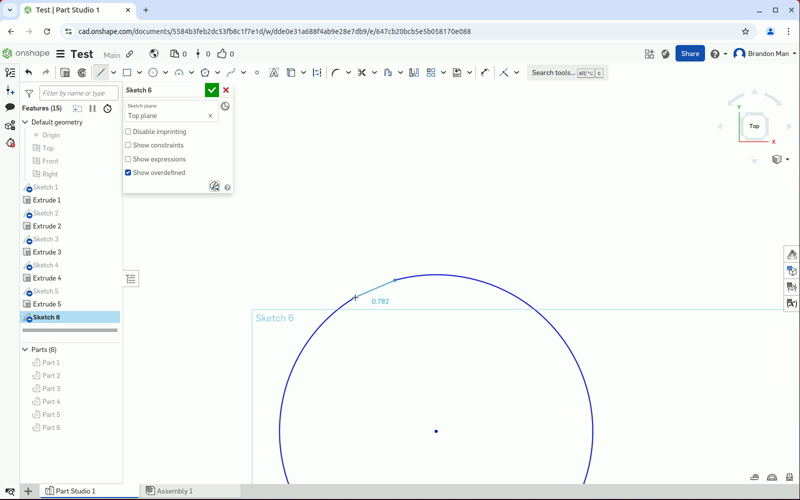
scroll(-6)
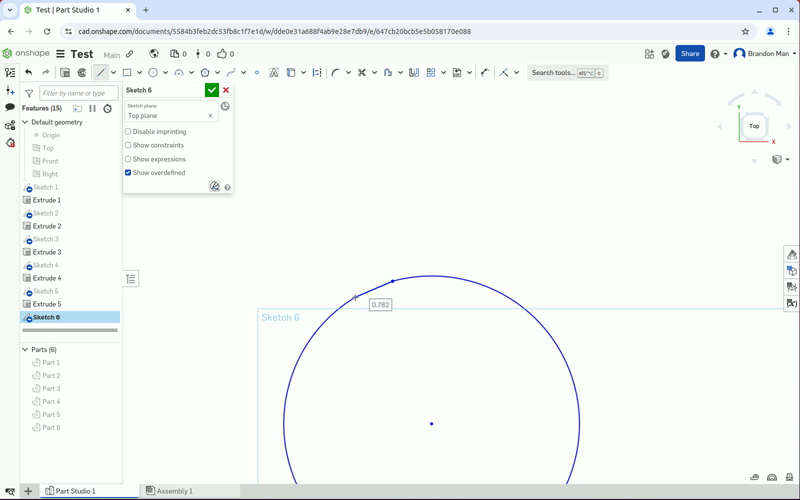
scroll(-6)
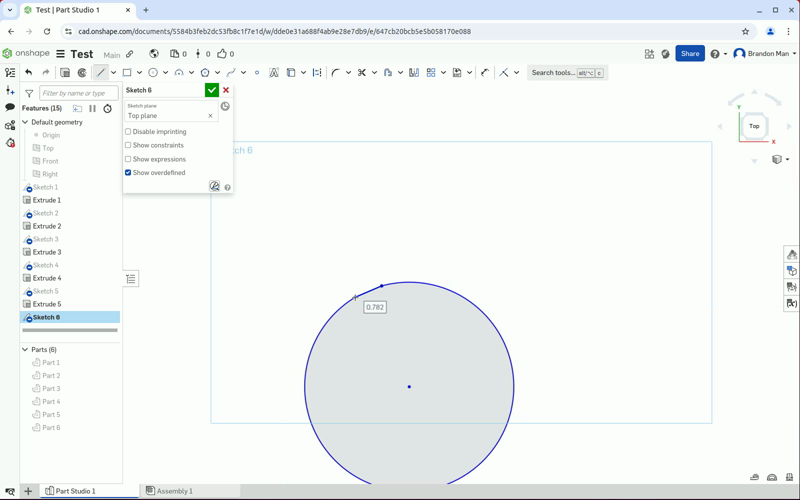
scroll(-6)
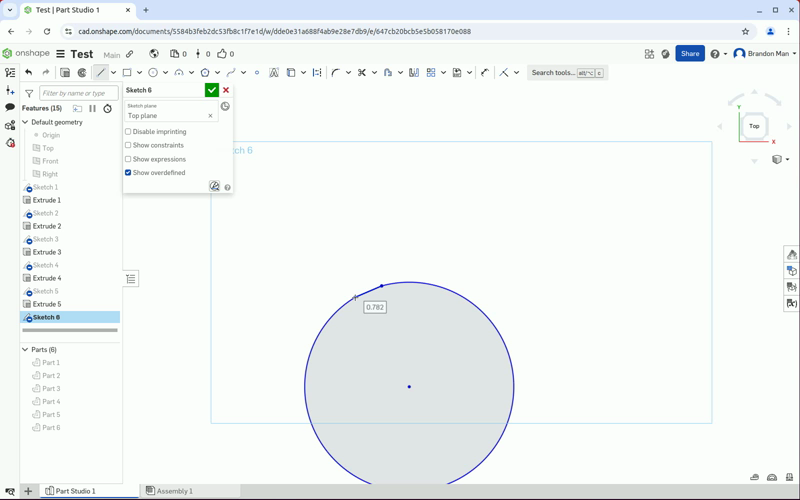
scroll(-6)
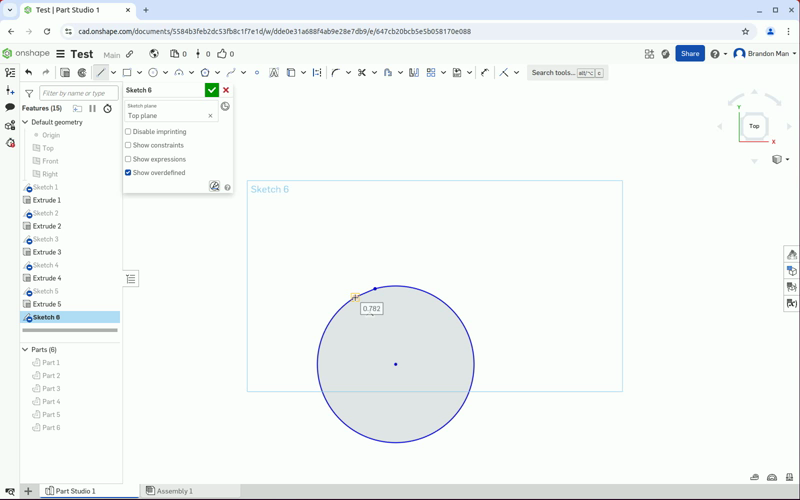
scroll(-6)
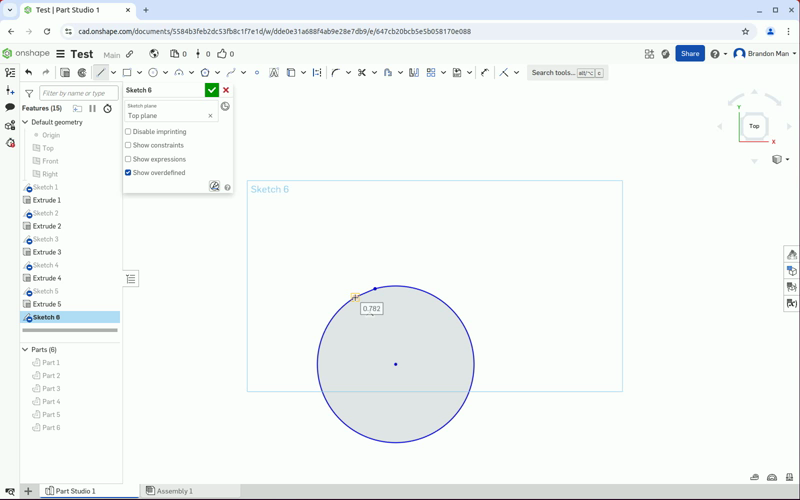
scroll(-6)
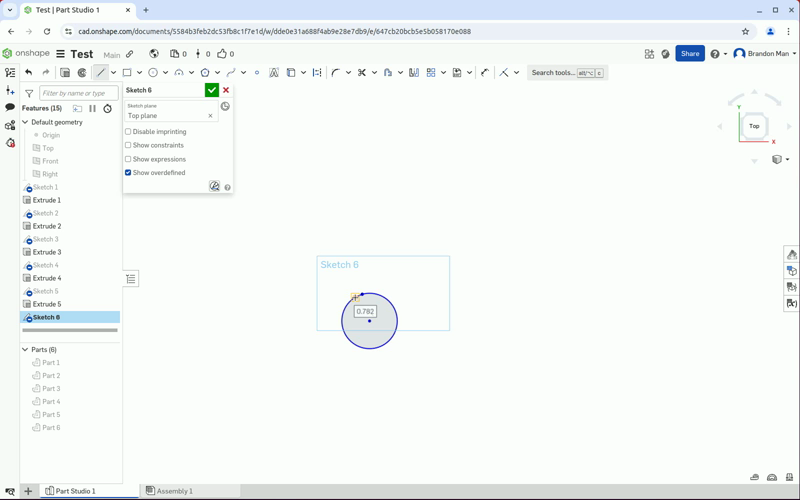
scroll(-6)
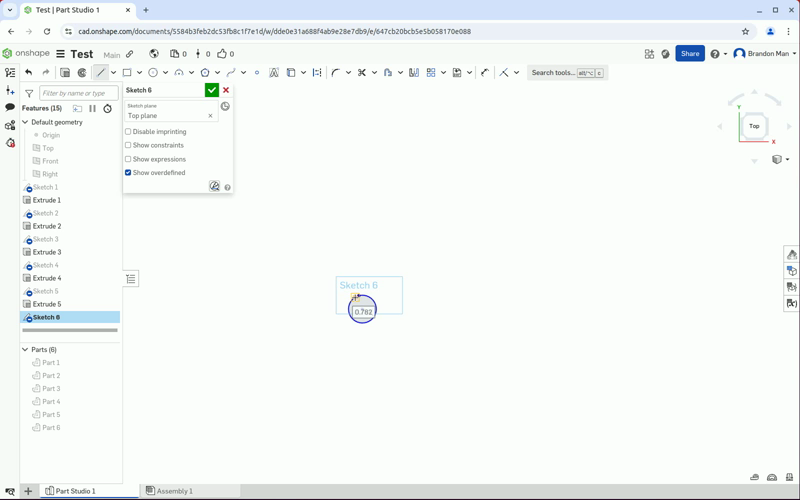
key(esc)
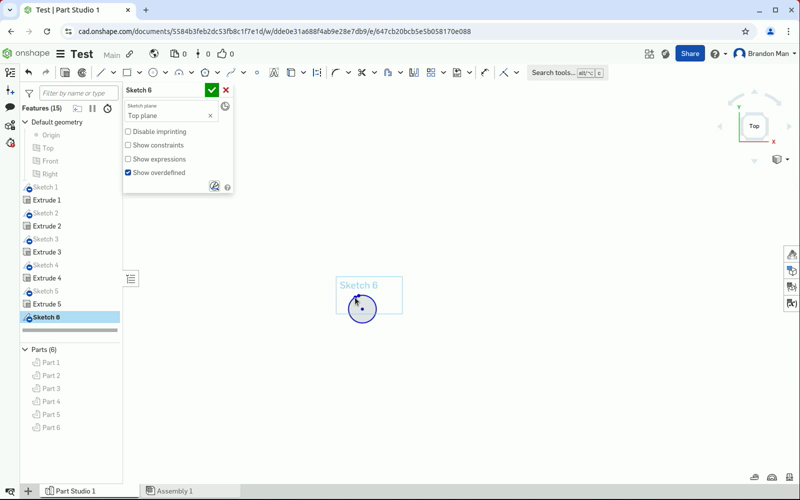
key(c)
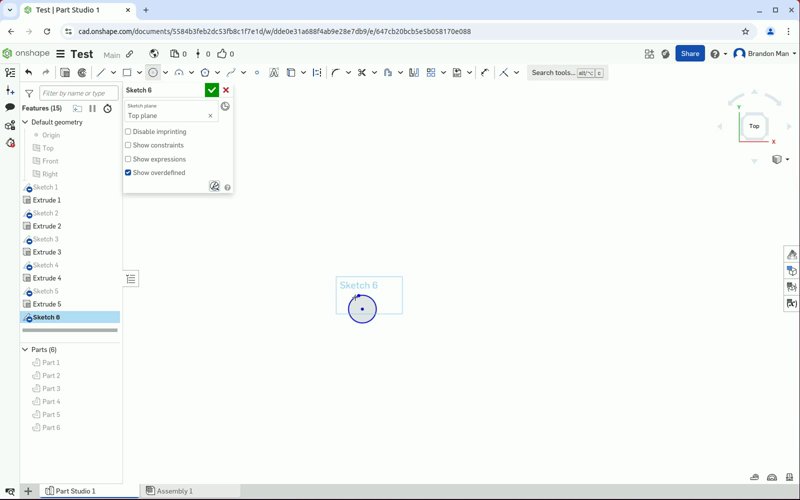
key_down(shift)
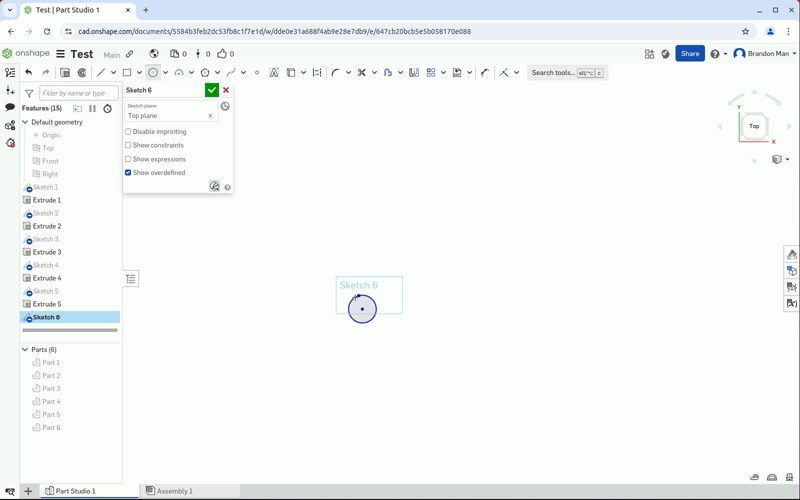
mouse_move(361, 309)
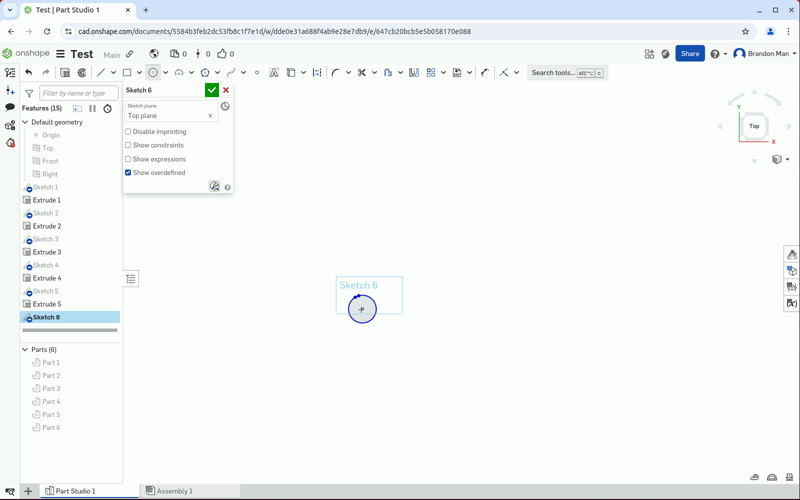
scroll(6)
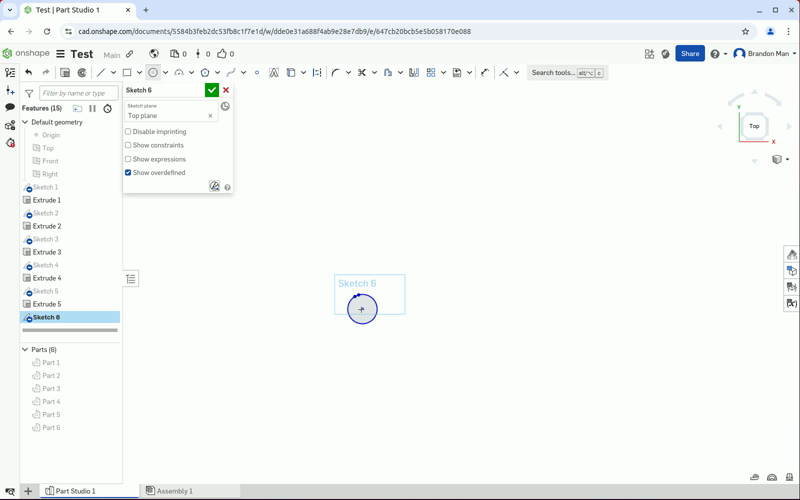
scroll(6)
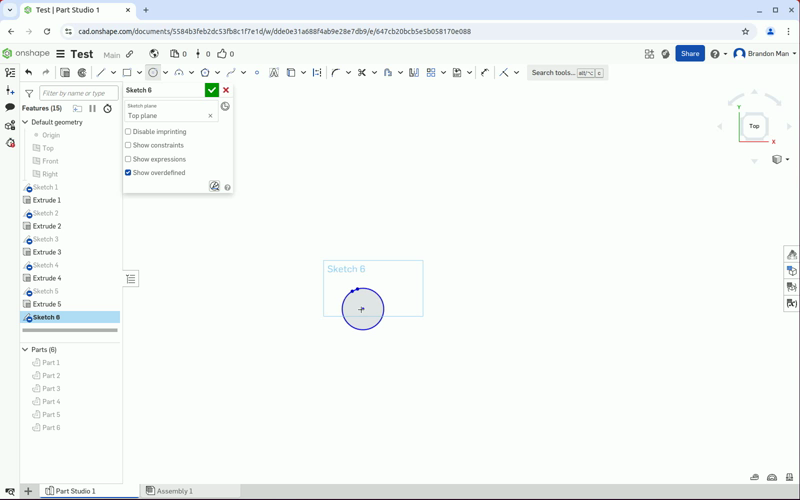
scroll(6)
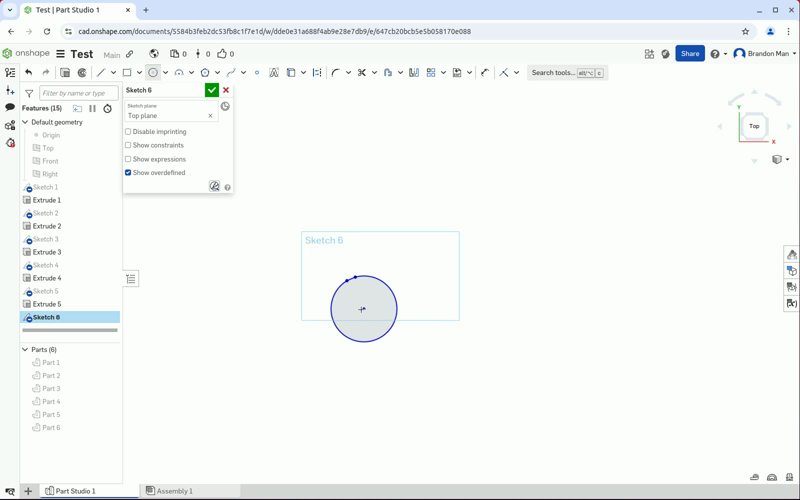
scroll(6)
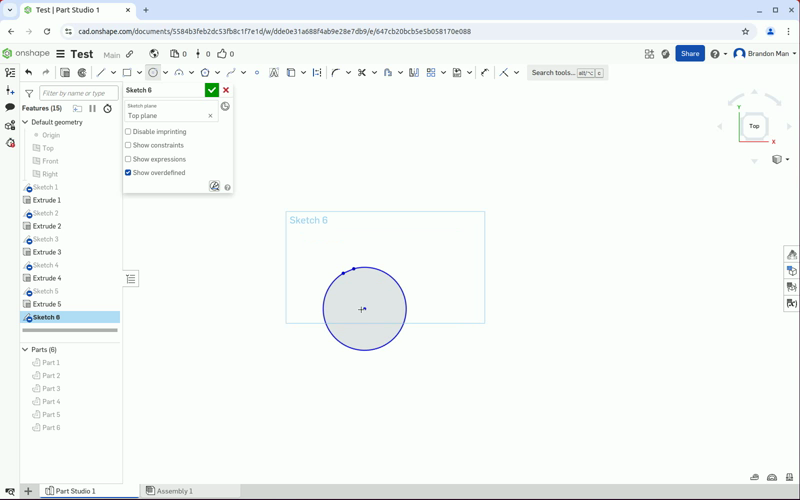
scroll(6)
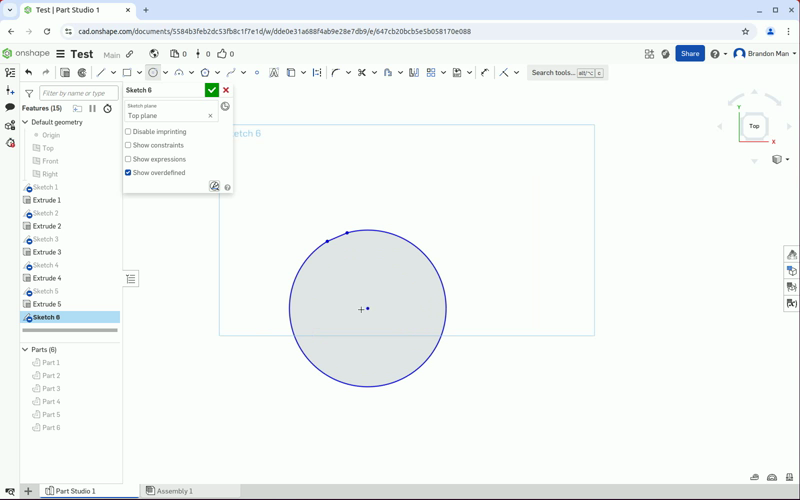
scroll(6)
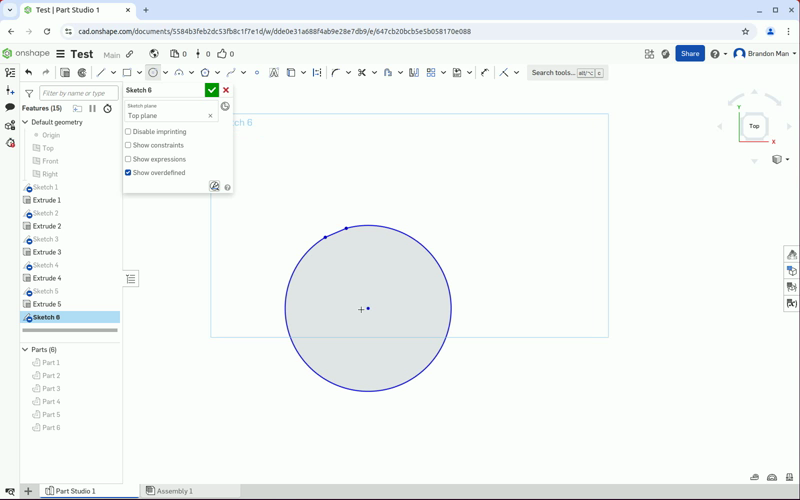
scroll(6)
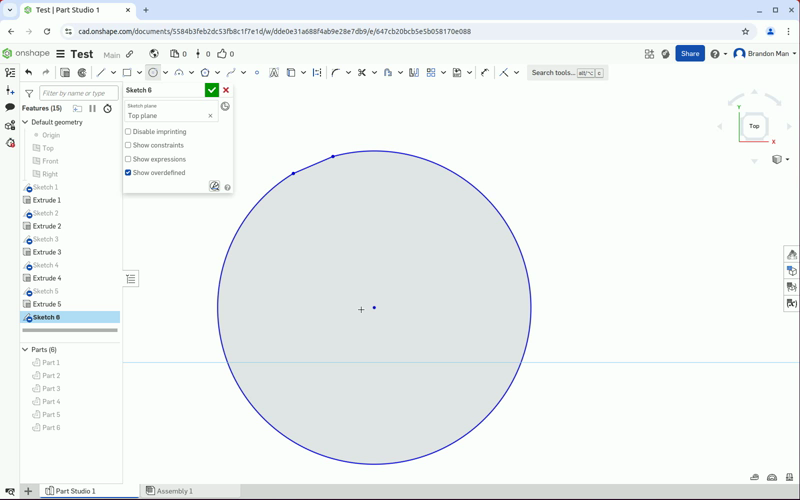
click(361, 309)
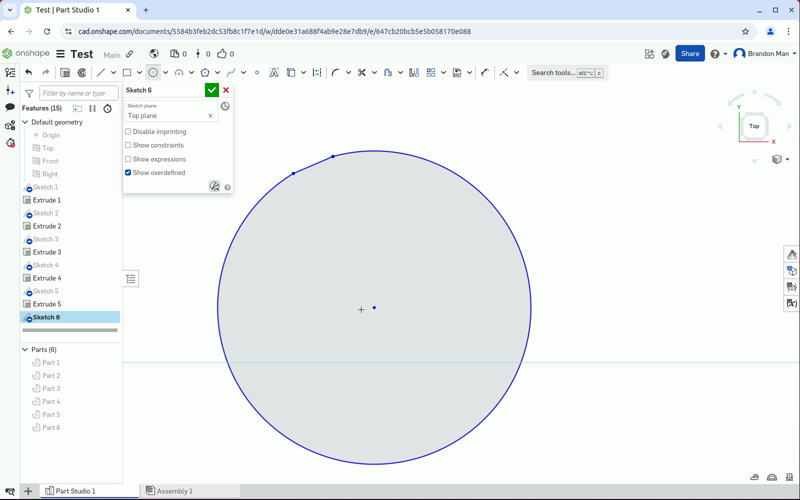
scroll(-6)
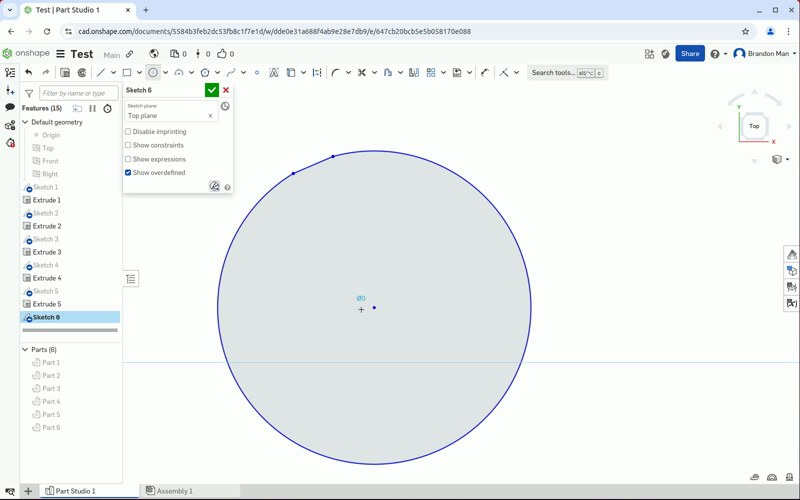
scroll(-6)
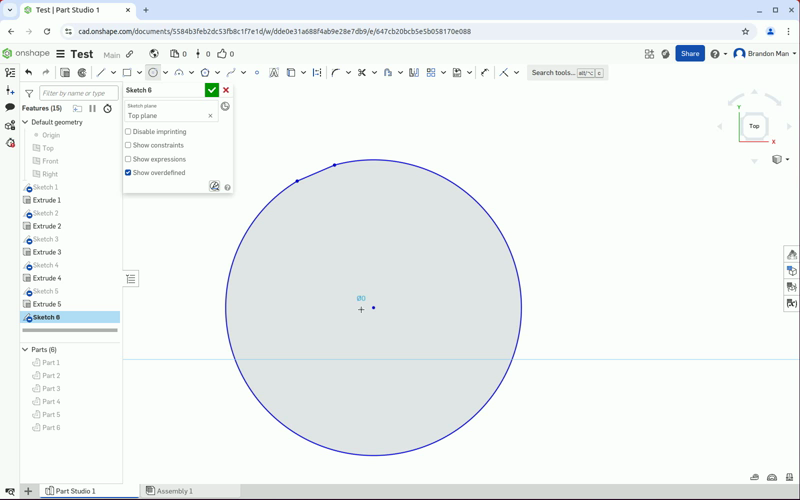
scroll(-6)
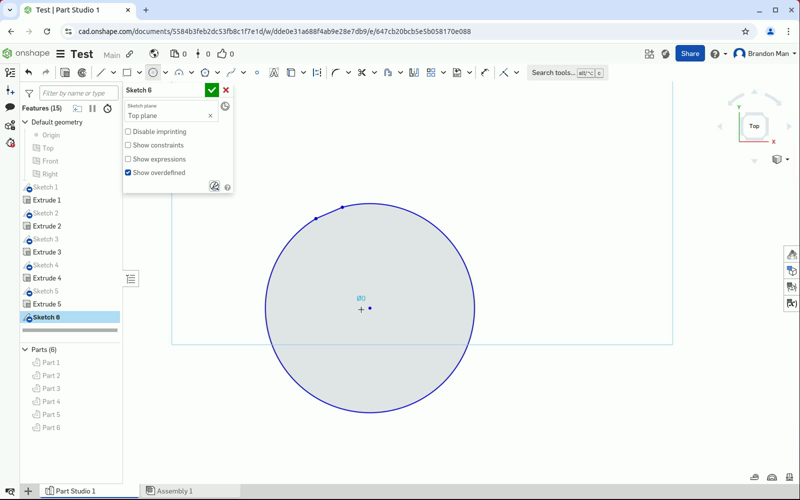
scroll(-6)
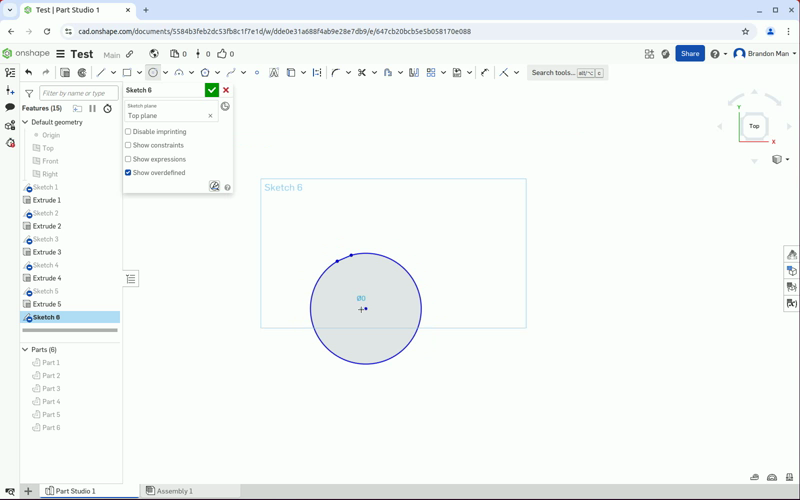
scroll(-6)
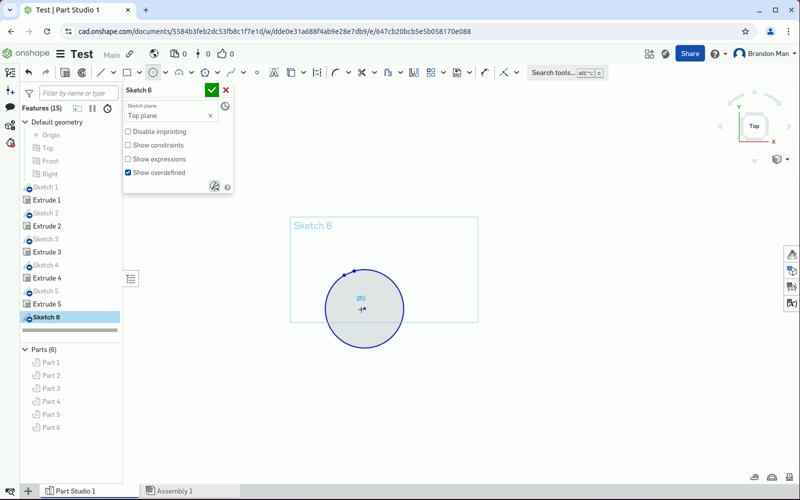
scroll(-6)
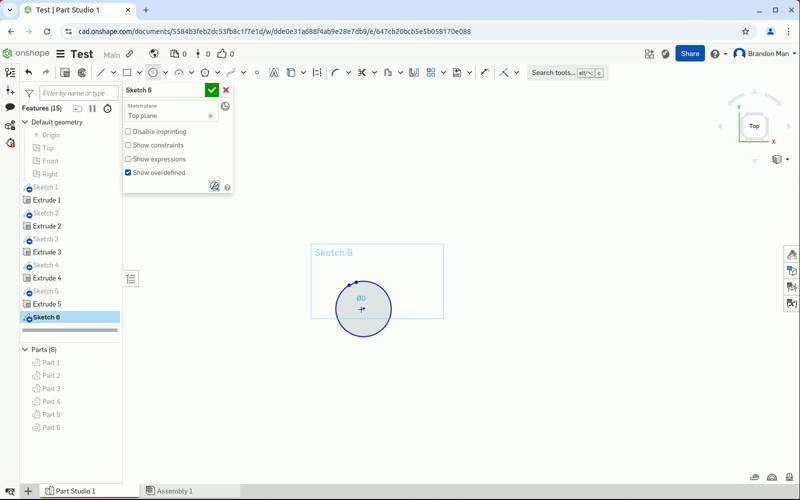
scroll(-6)
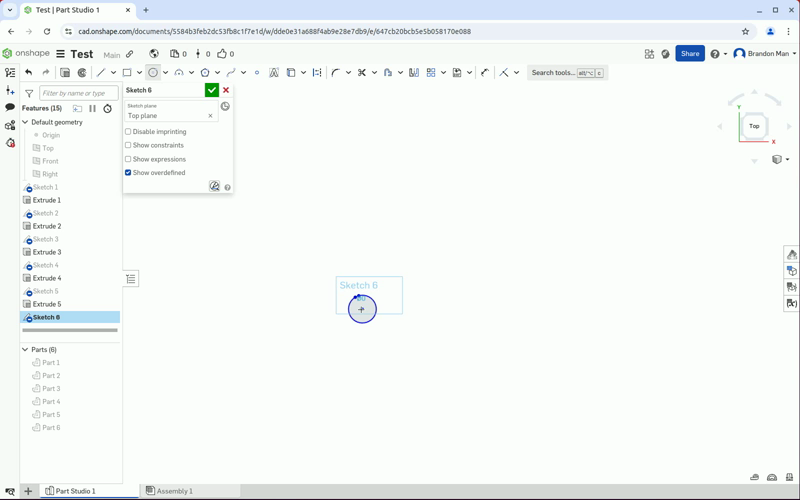
key_up(shift)
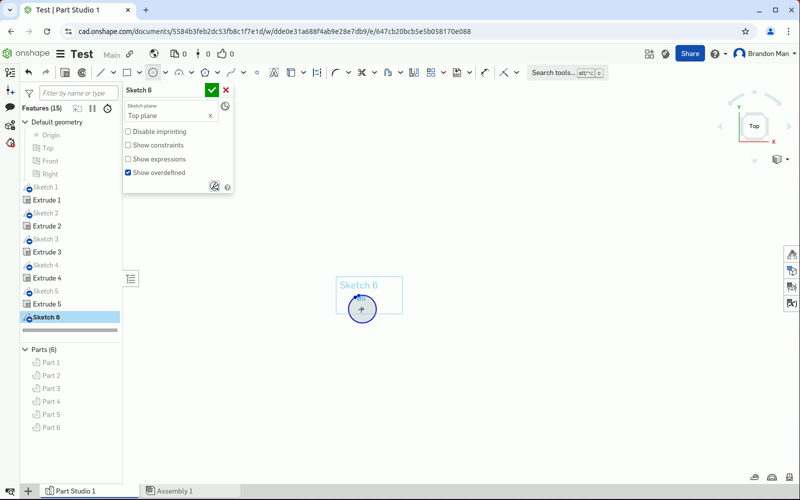
mouse_move(368, 309)
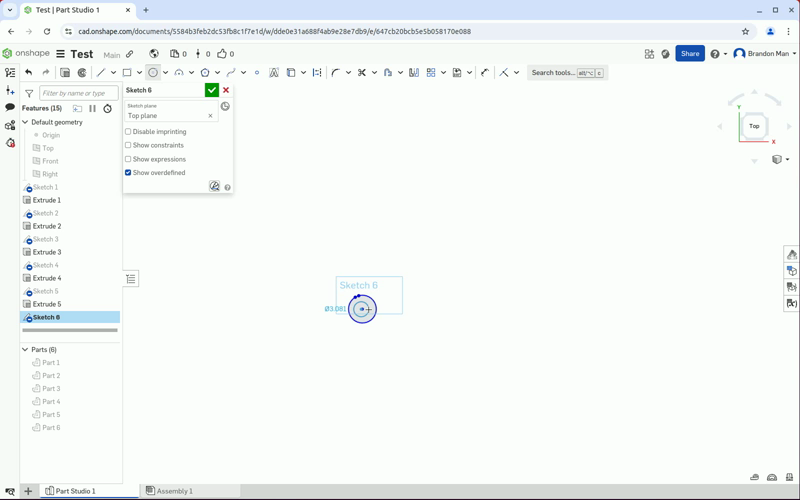
click(368, 309)
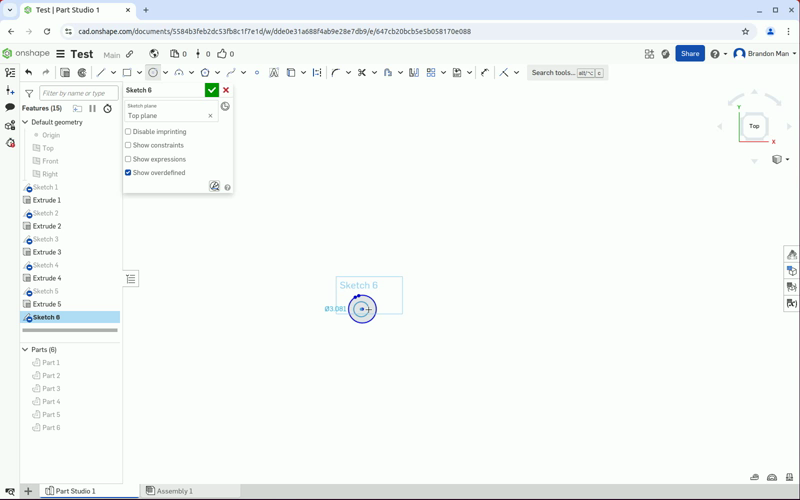
key(esc)
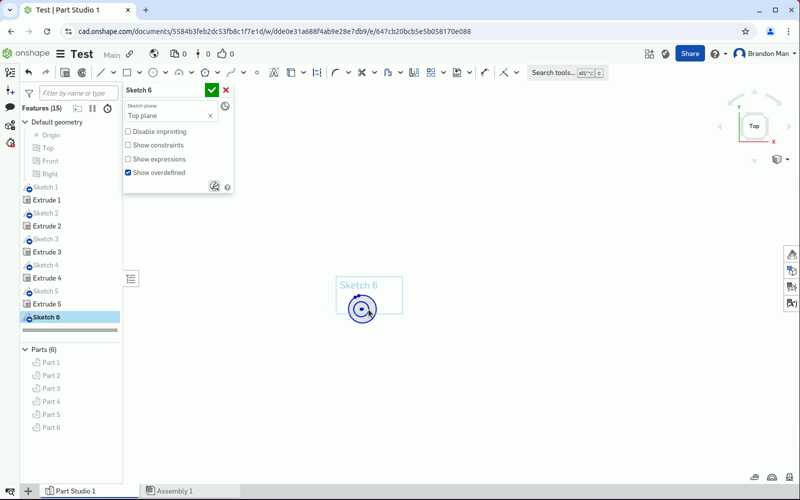
mouse_move(370, 307)
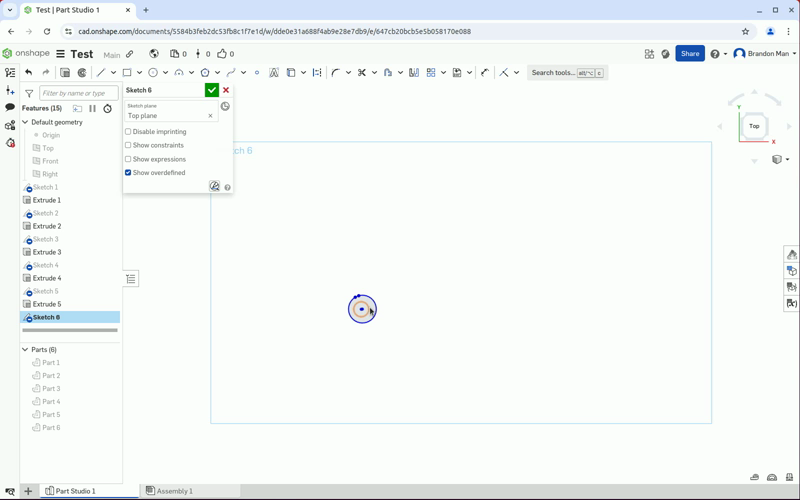
scroll(6)
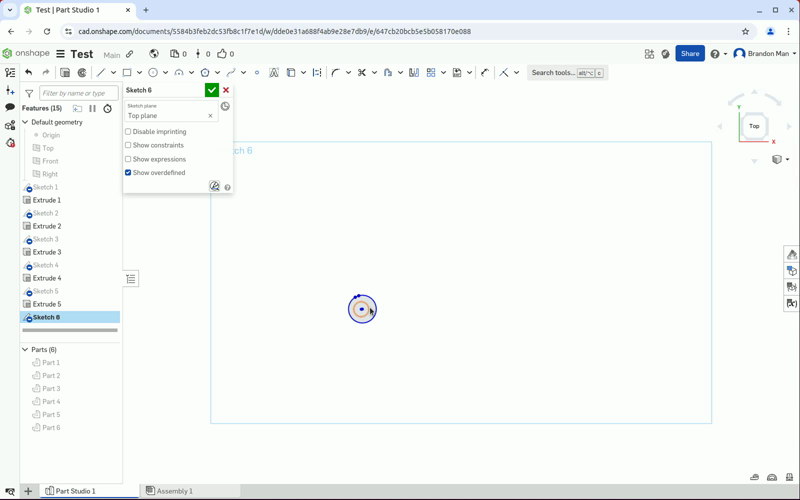
scroll(6)
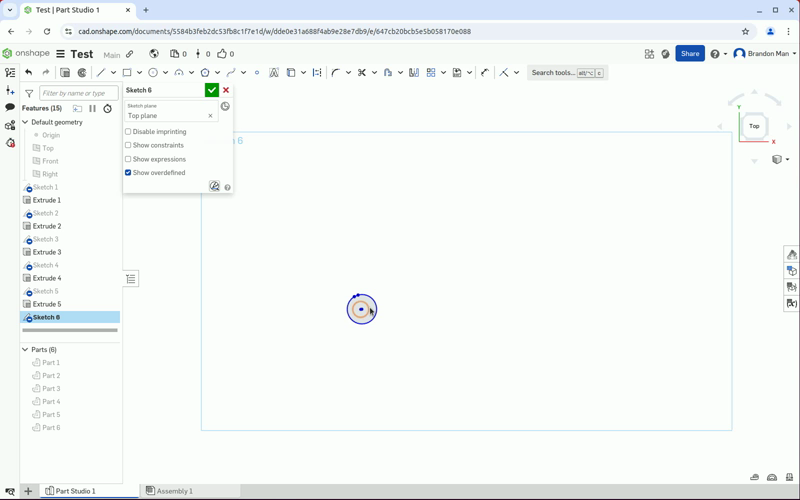
scroll(6)
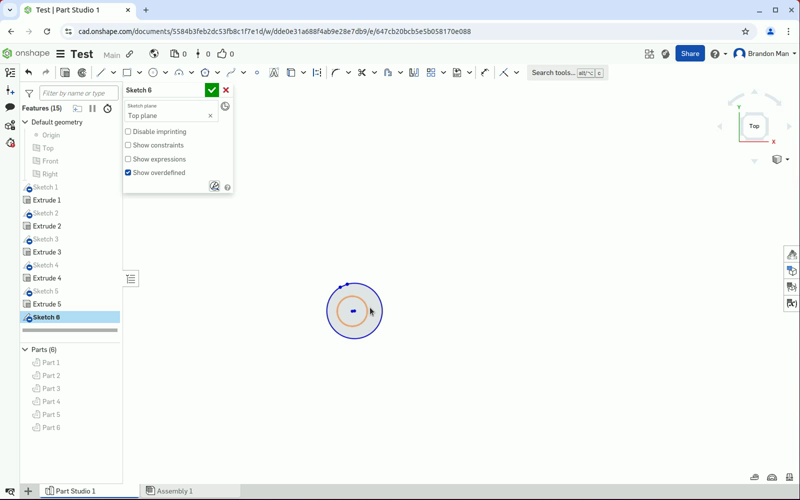
scroll(6)
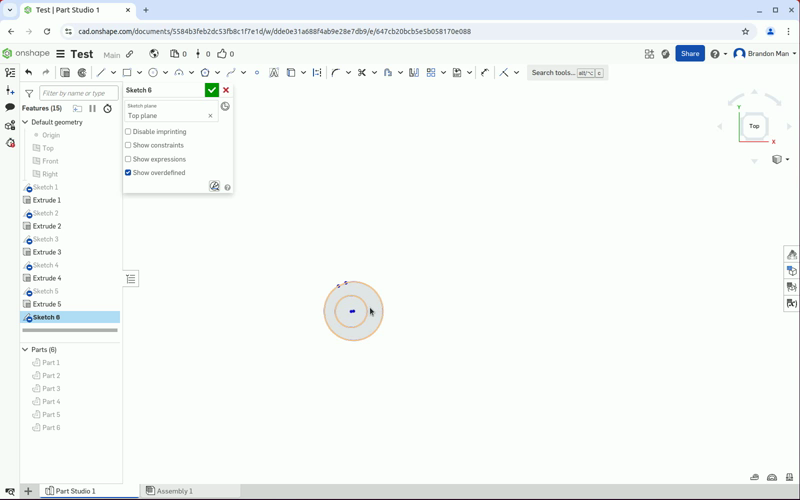
scroll(6)
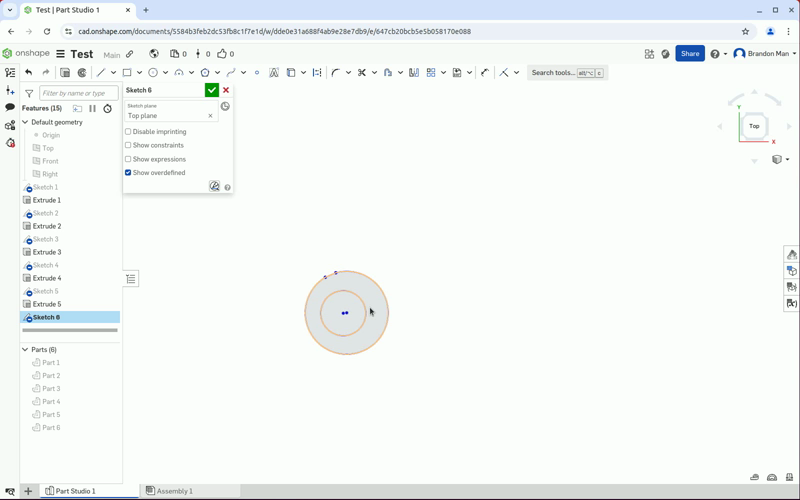
scroll(6)
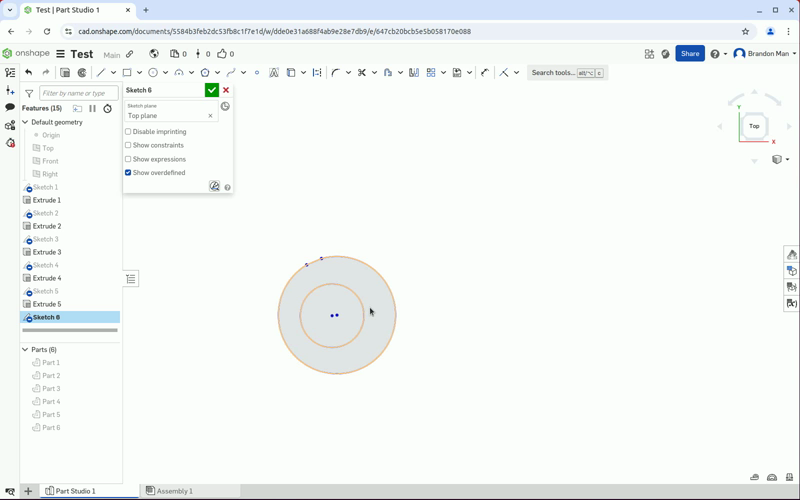
scroll(6)
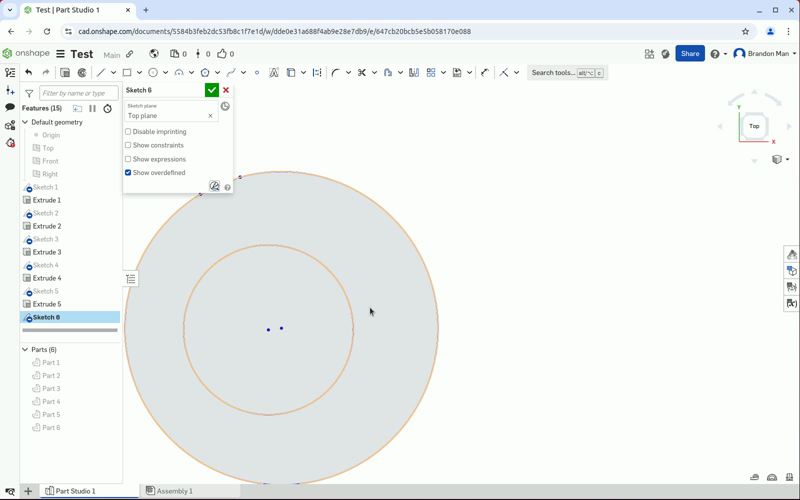
click(370, 307)
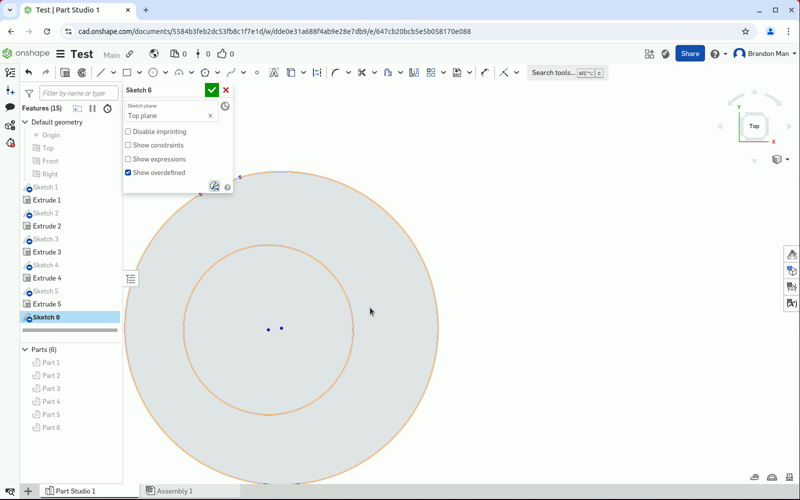
scroll(-6)
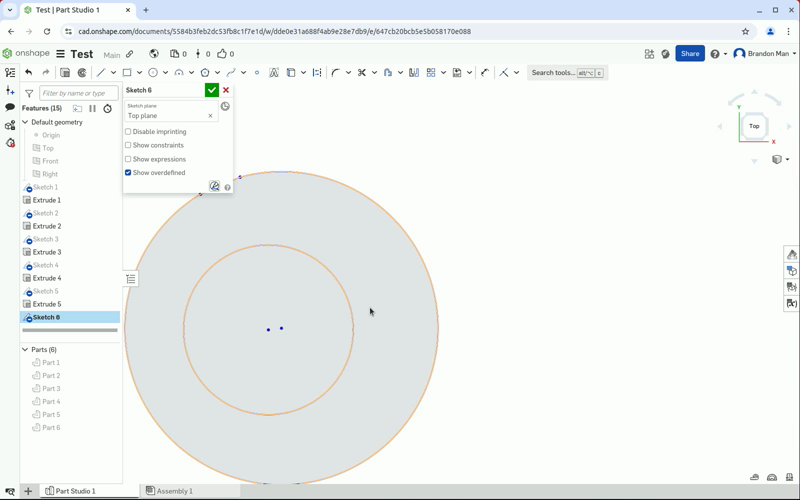
scroll(-6)
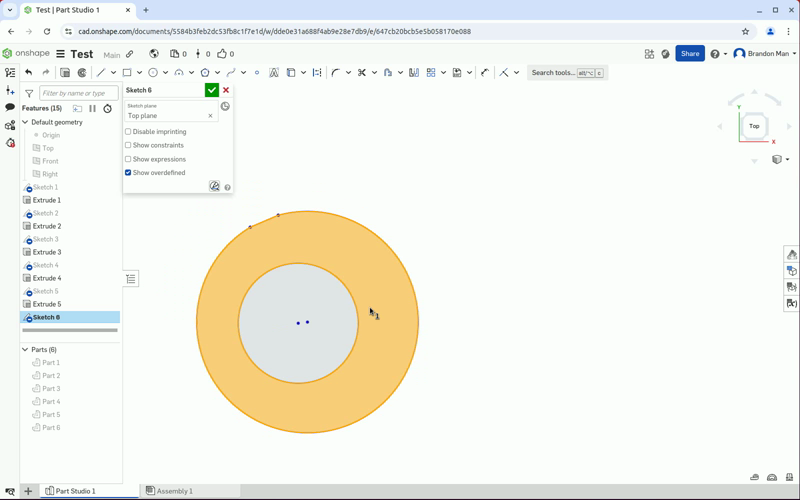
scroll(-6)
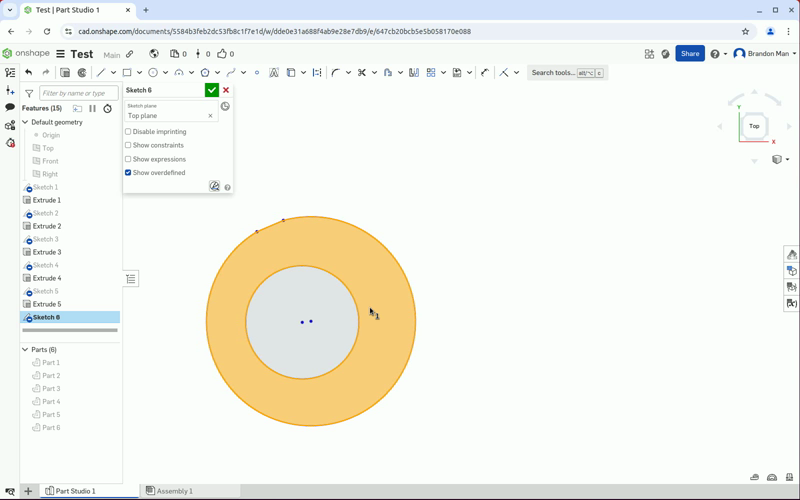
scroll(-6)
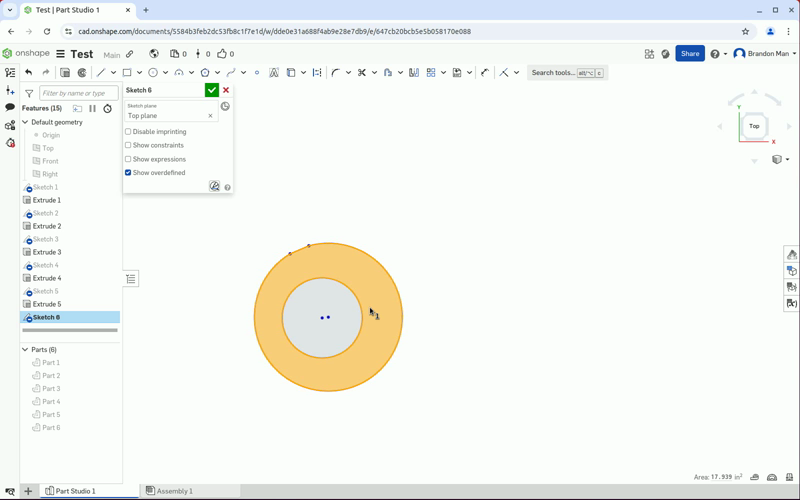
scroll(-6)
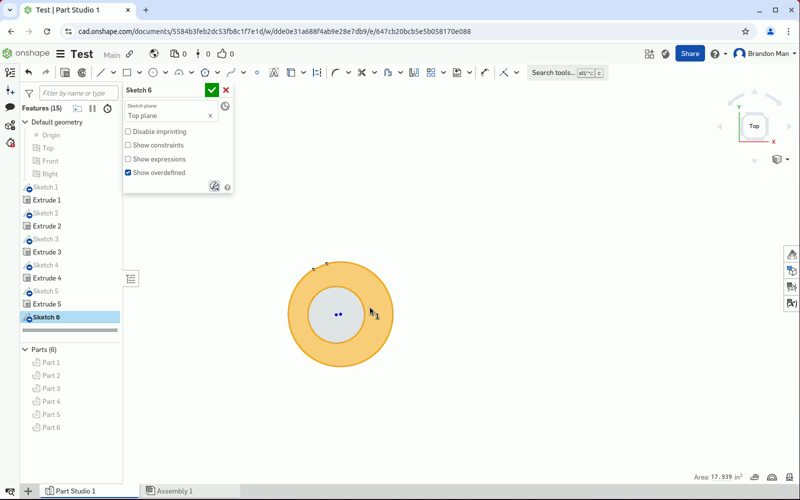
scroll(-6)
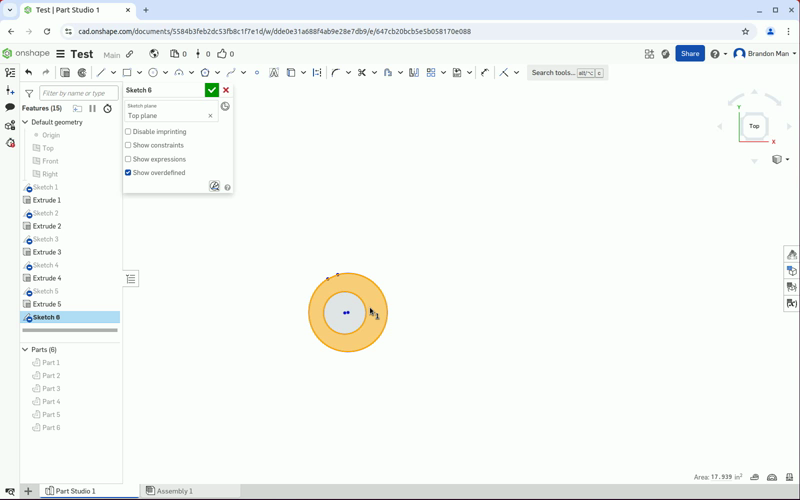
scroll(-6)
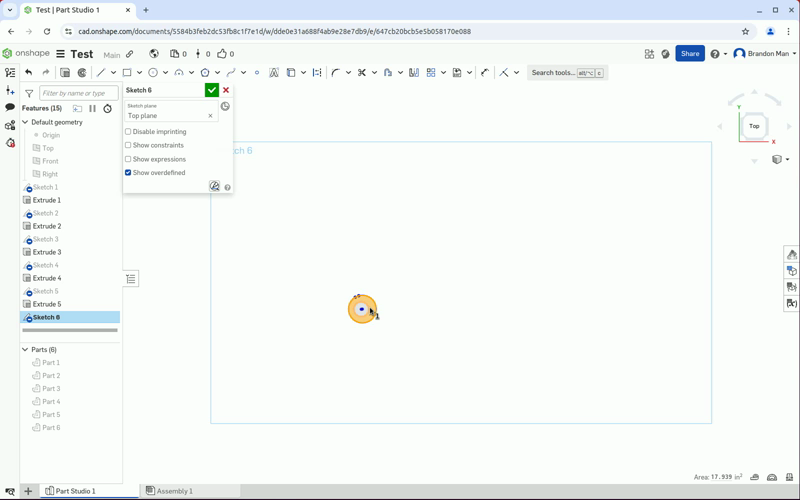
mouse_move(73, 352)
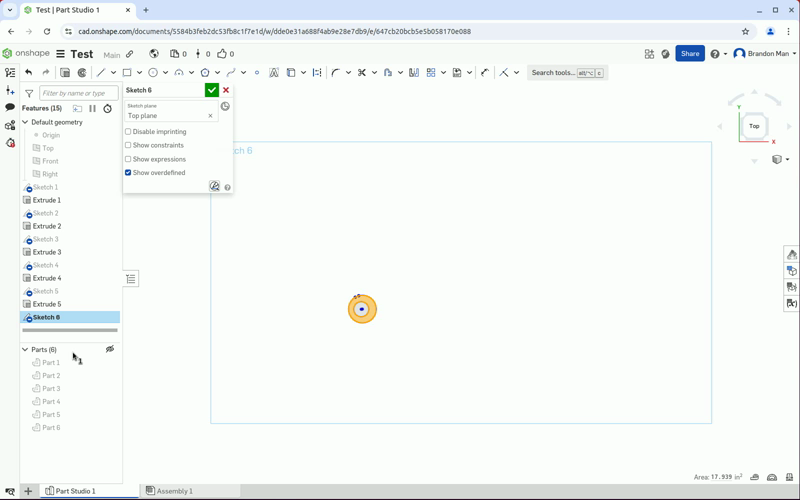
key(shift+y)
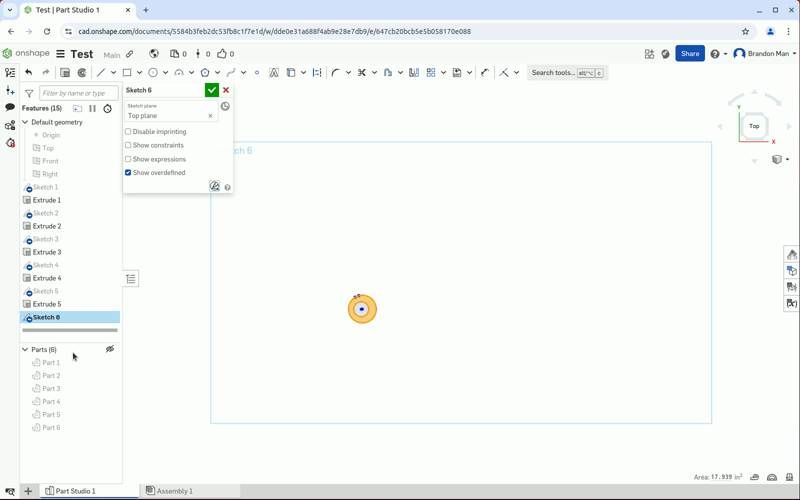
key(shift+e)
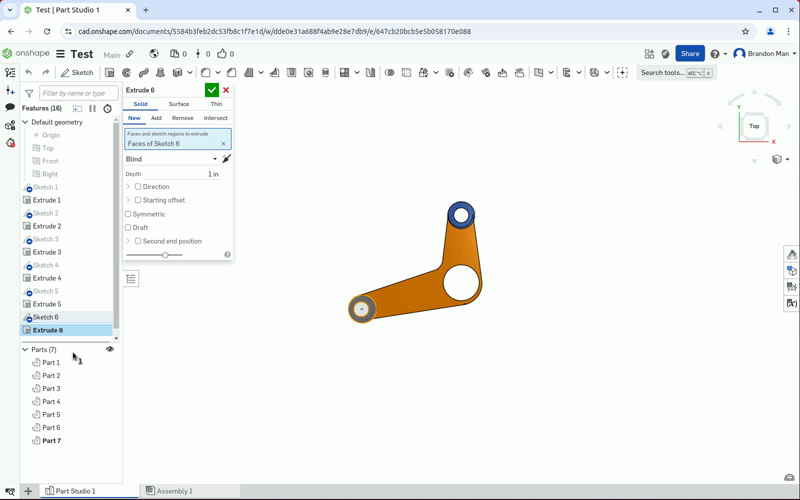
mouse_move(143, 106)
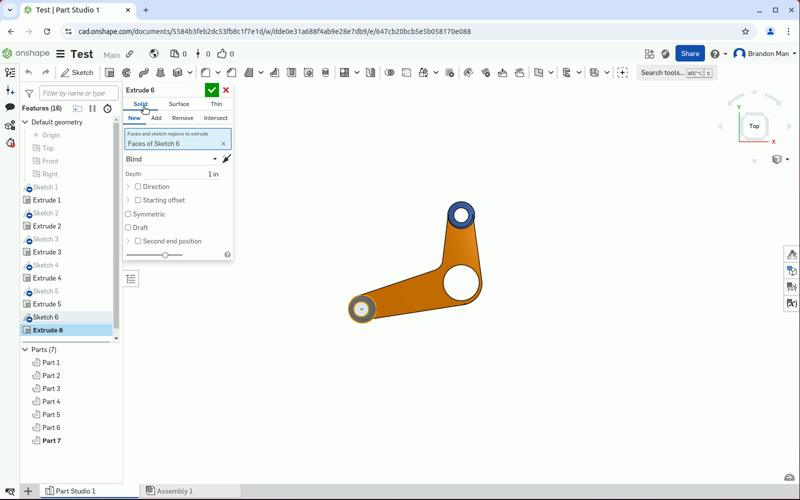
click(143, 106)
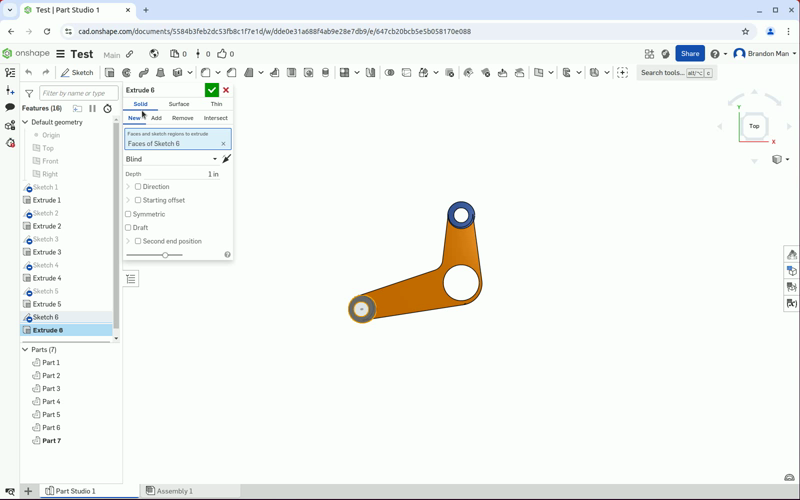
mouse_move(137, 120)
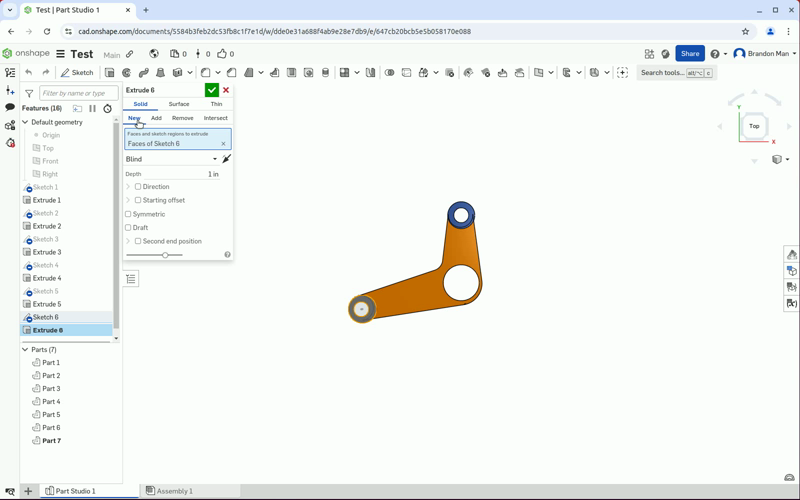
click(137, 120)
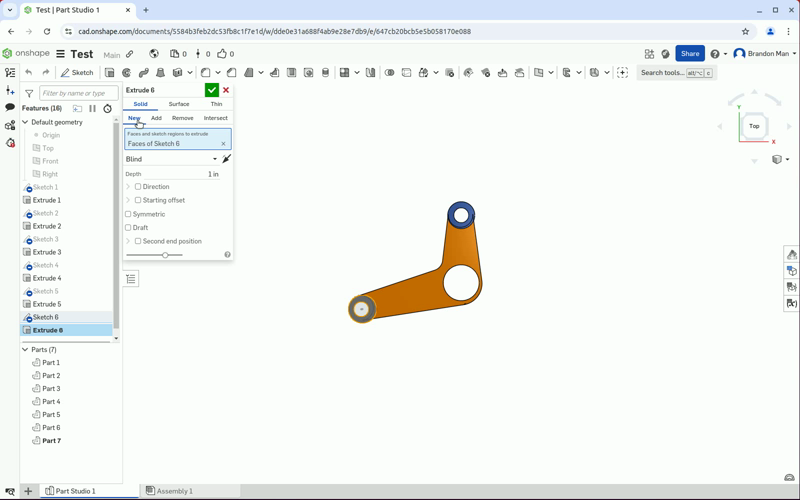
key(tab, 4)
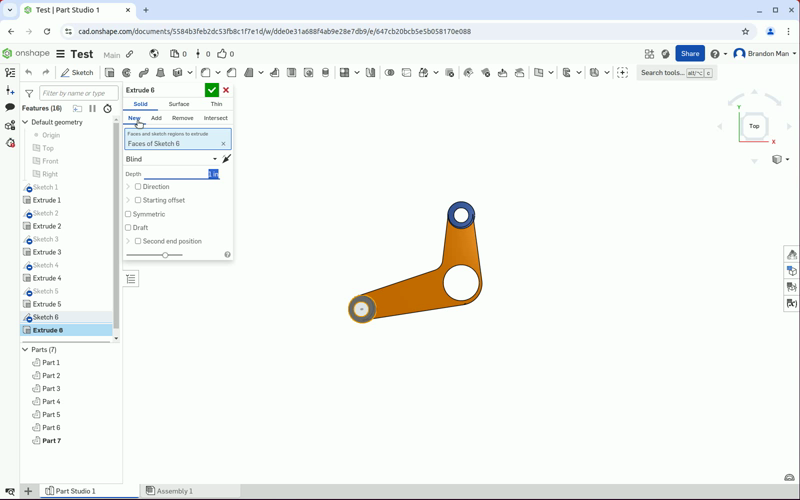
text(3.37)
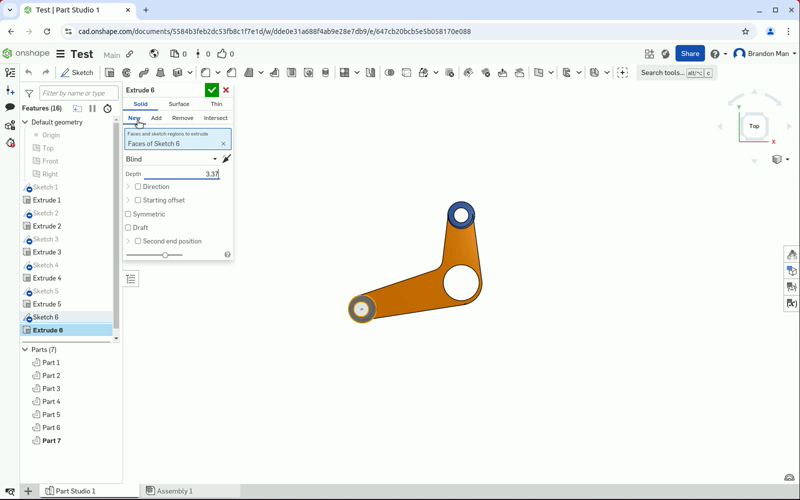
key(tab, 3)
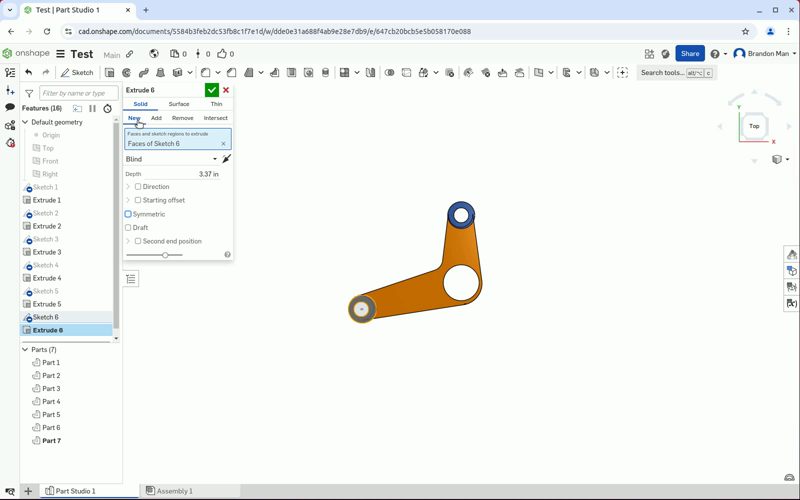
key(space)
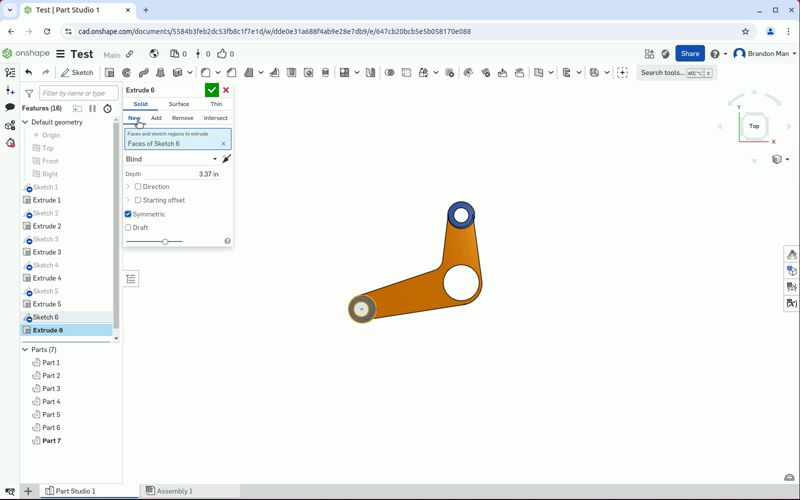
key(enter)
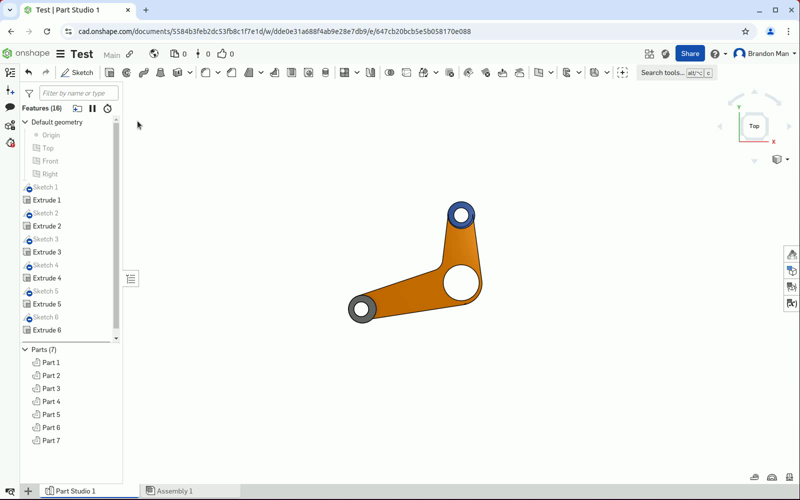
key(shift+h)
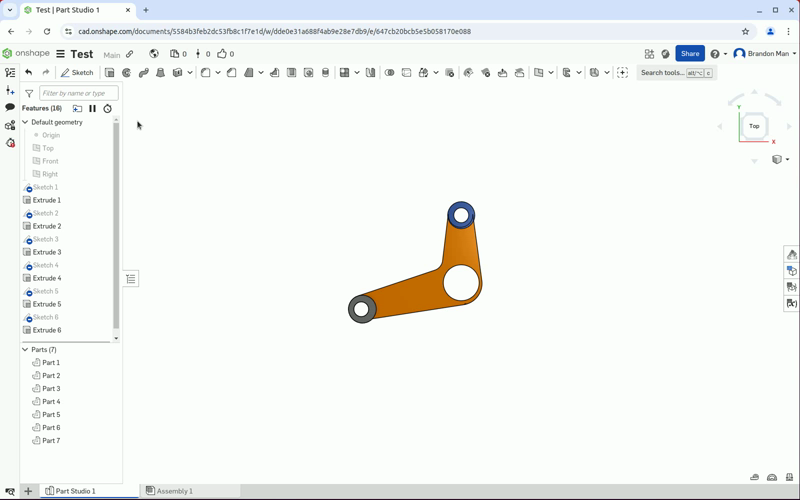
key(shift+h)
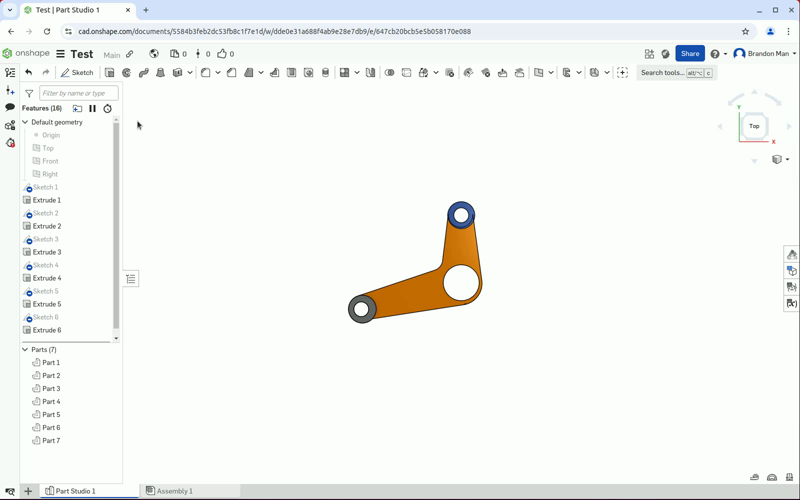
mouse_move(69, 189)
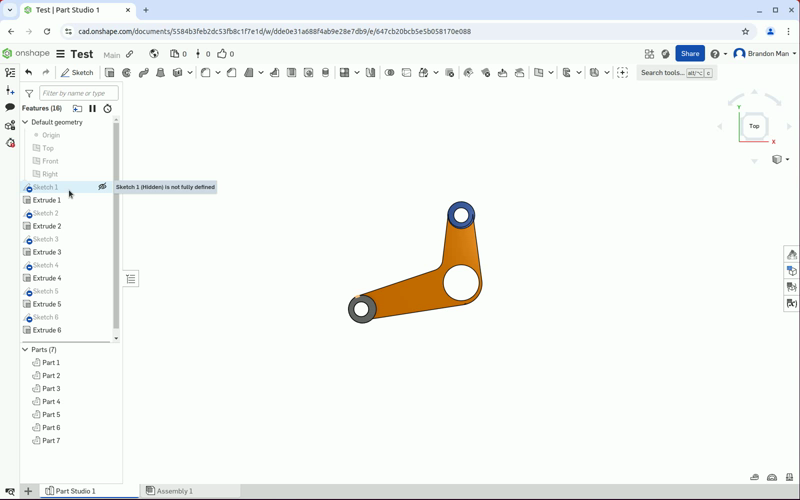
click(69, 189)
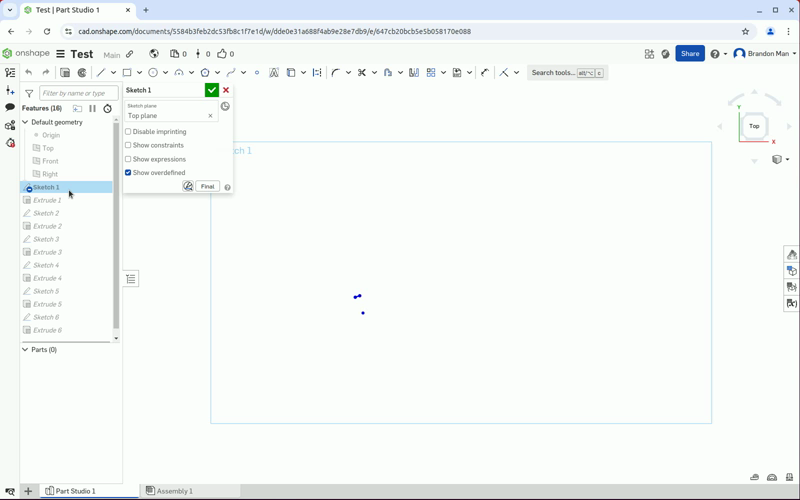
mouse_move(229, 92)
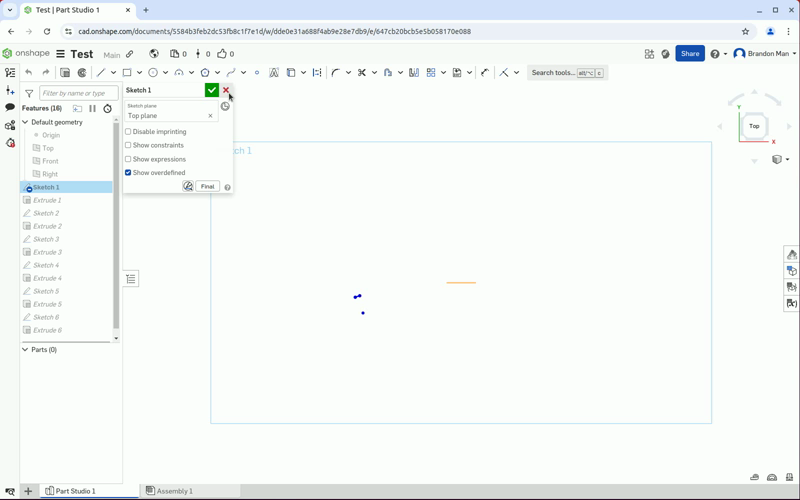
click(229, 92)
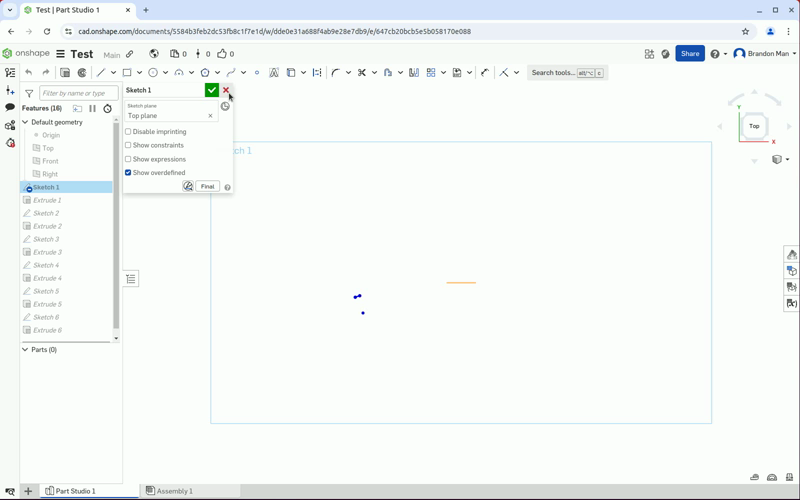
key(shift+s)
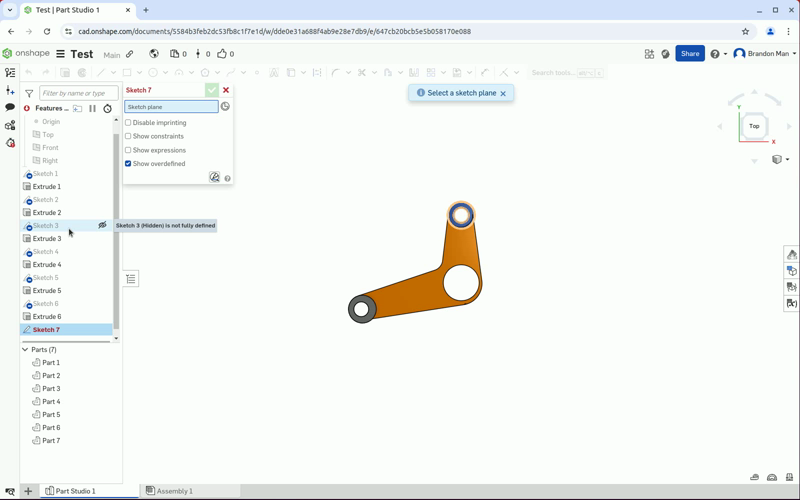
scroll(3)
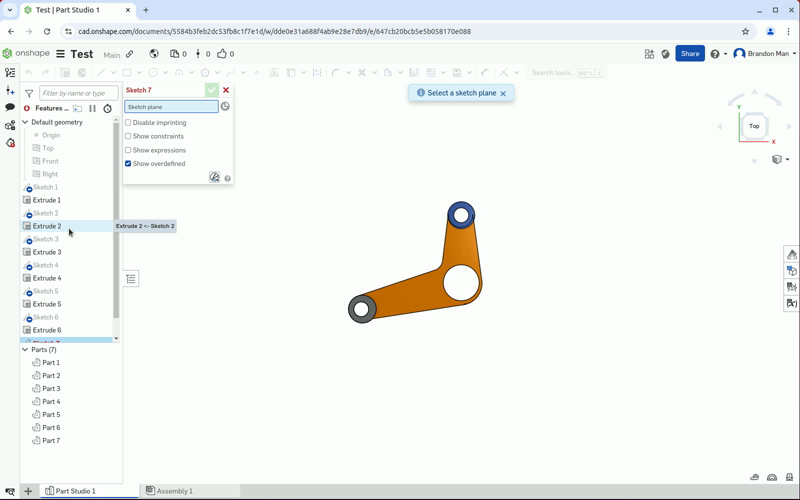
mouse_move(69, 150)
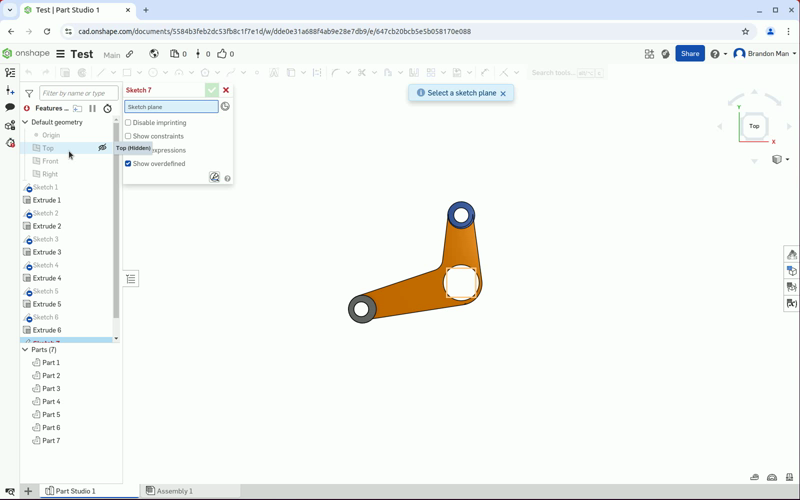
click(69, 150)
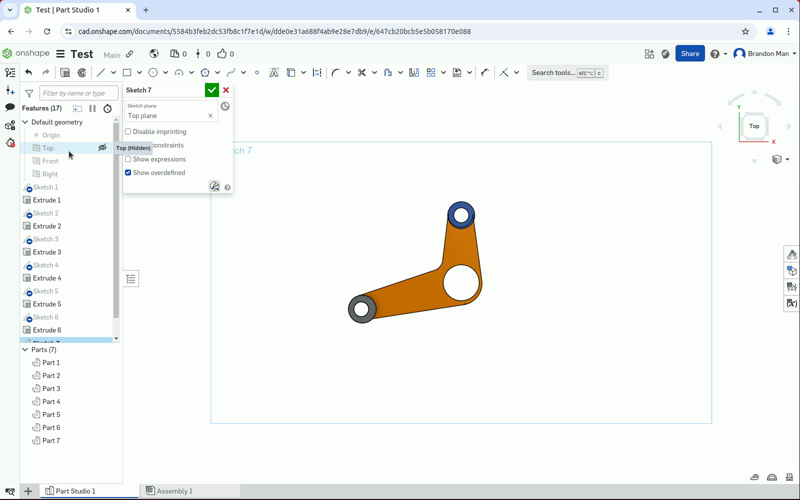
mouse_move(73, 352)
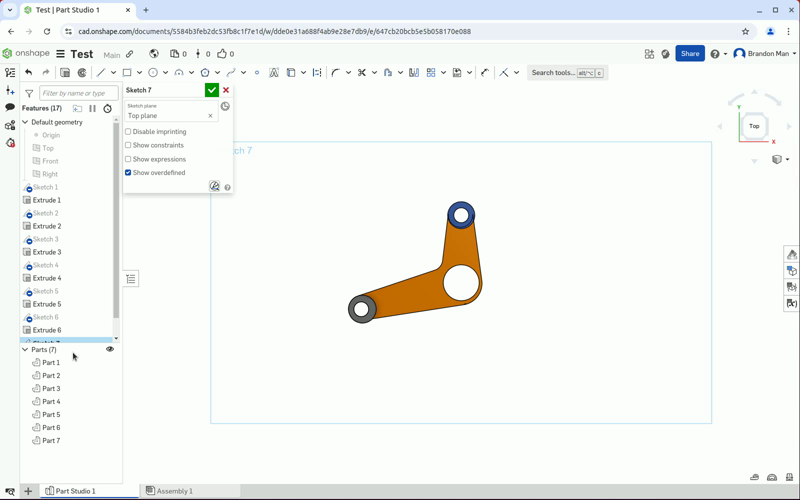
key(y)
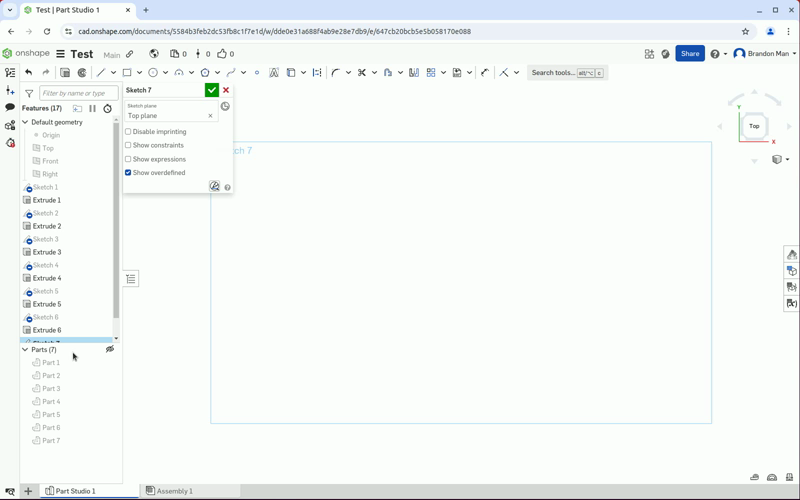
key(c)
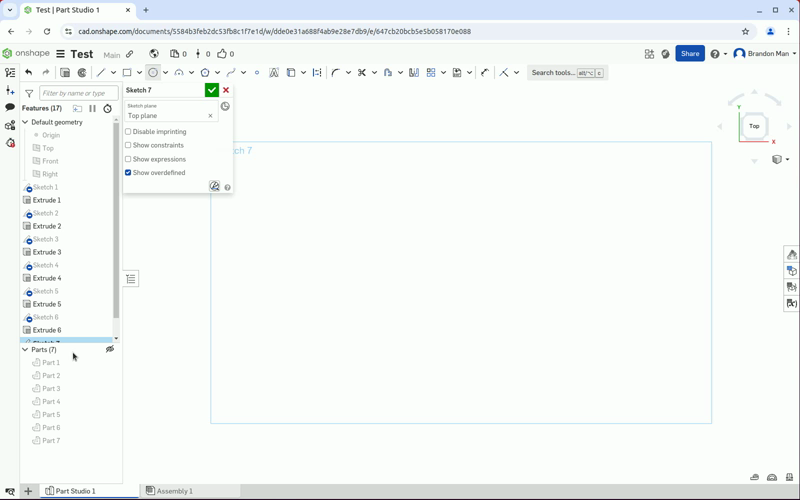
key_down(shift)
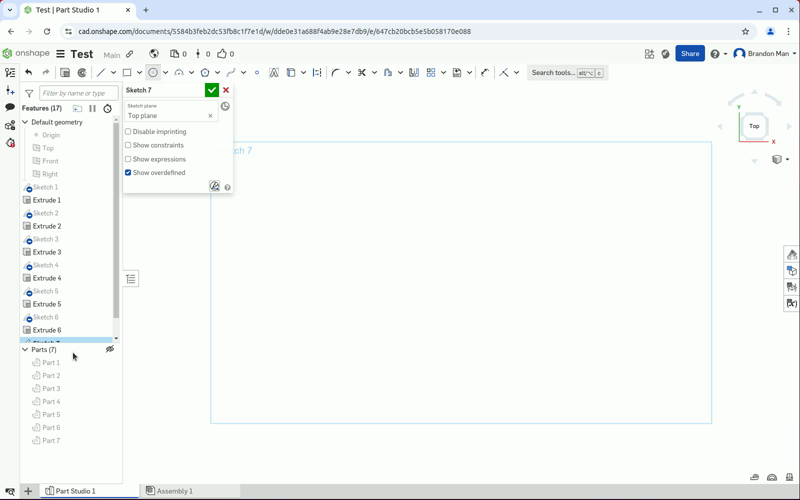
mouse_move(461, 215)
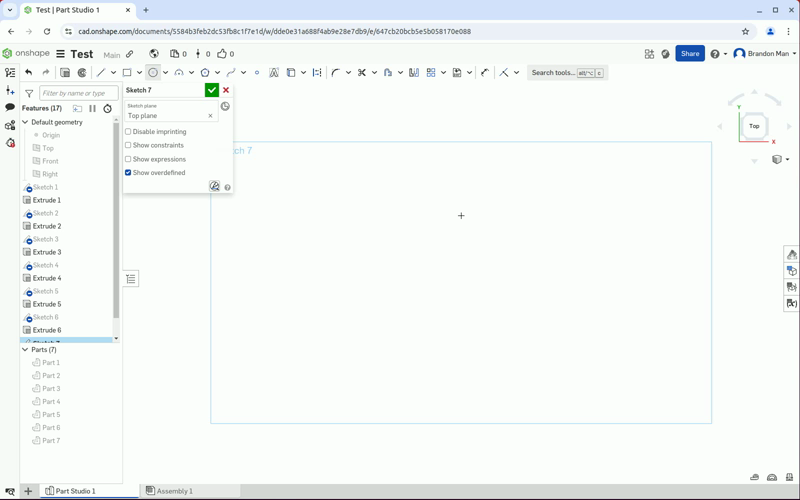
click(461, 215)
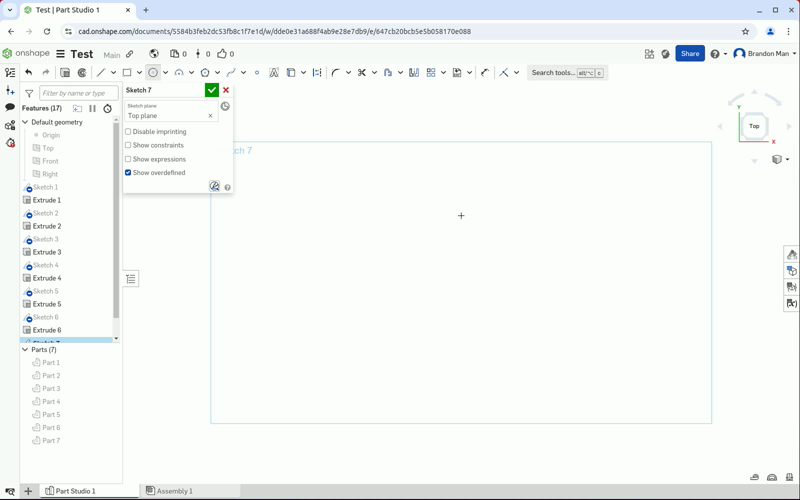
key_up(shift)
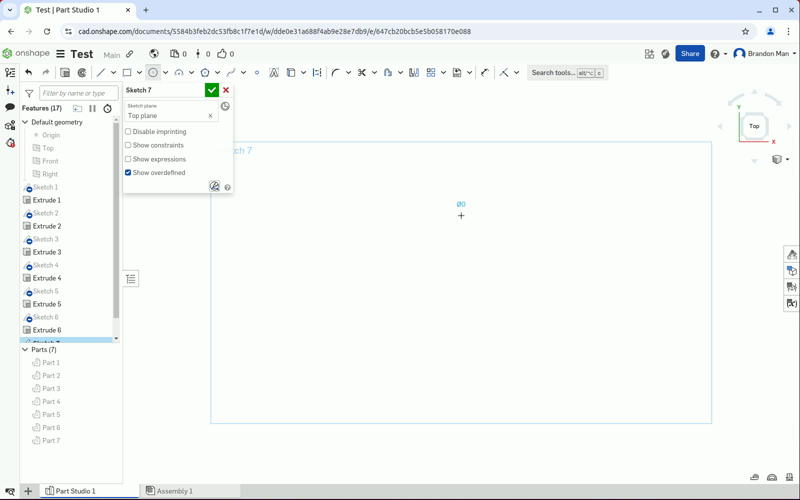
mouse_move(474, 215)
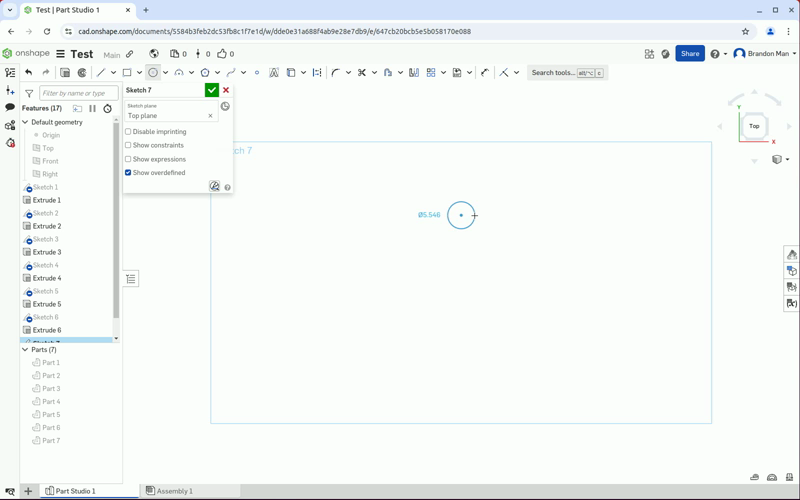
click(474, 215)
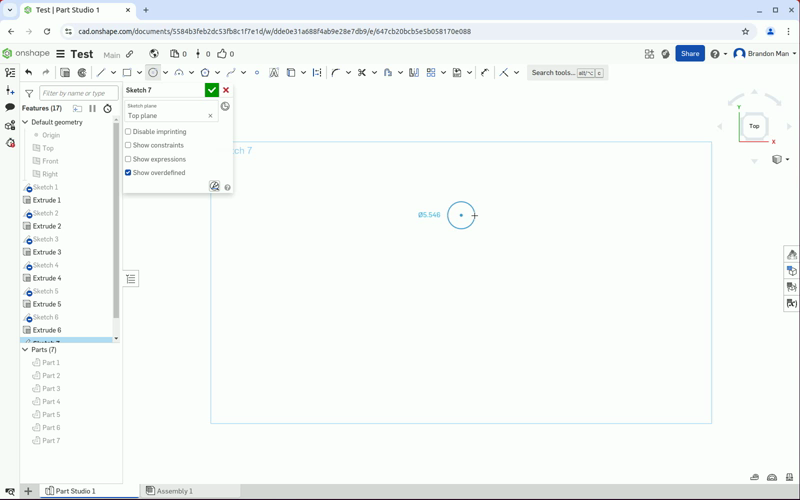
key(esc)
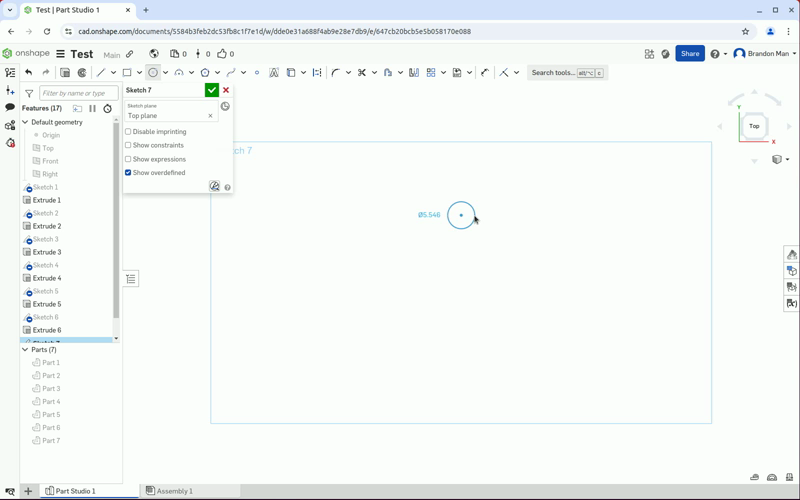
key(c)
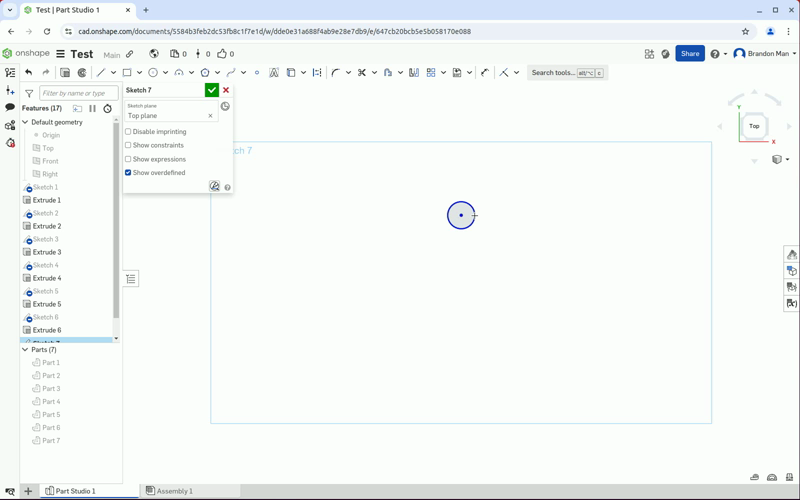
key_down(shift)
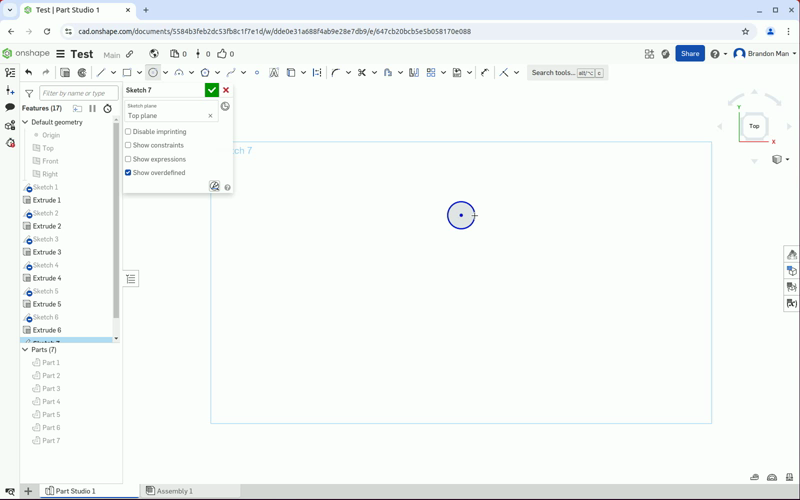
mouse_move(461, 215)
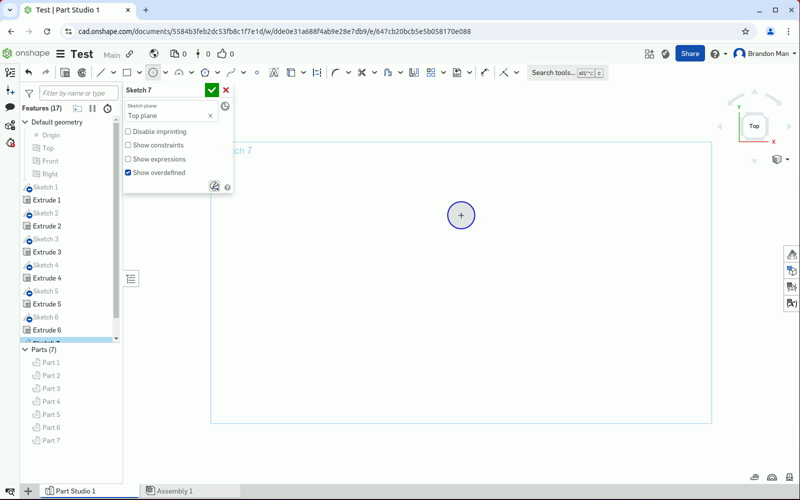
click(461, 215)
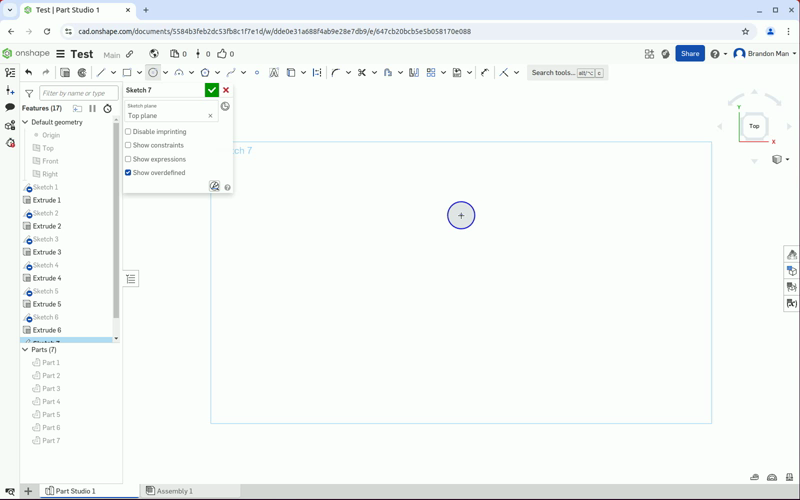
key_up(shift)
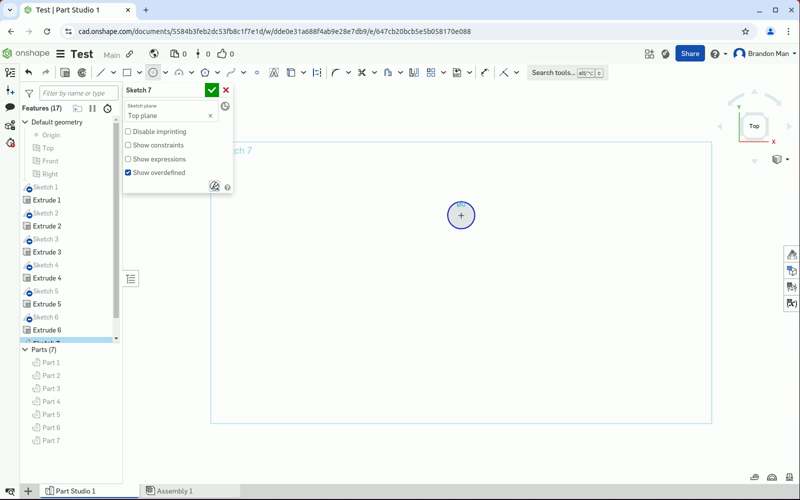
mouse_move(468, 215)
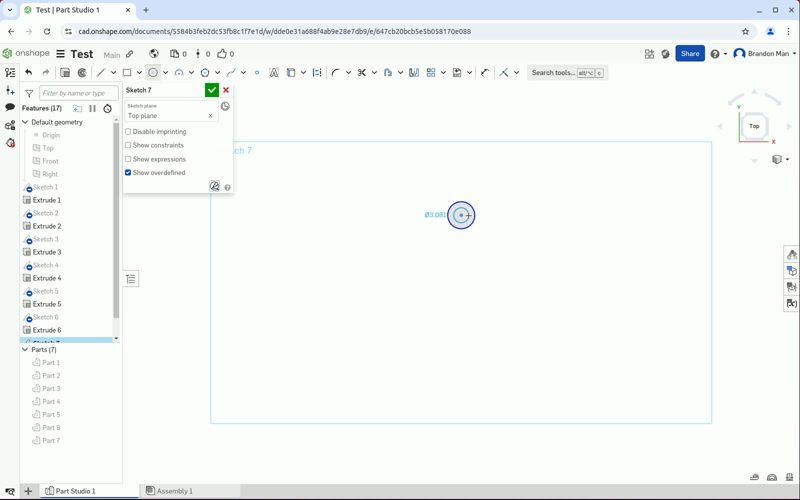
click(468, 215)
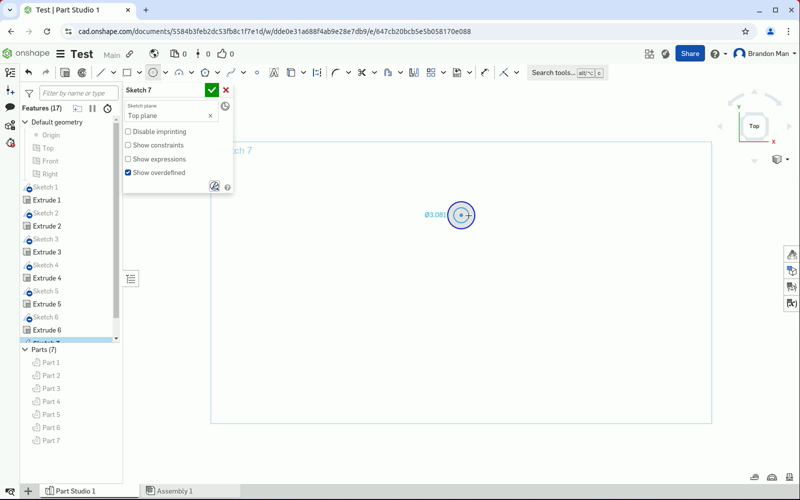
key(esc)
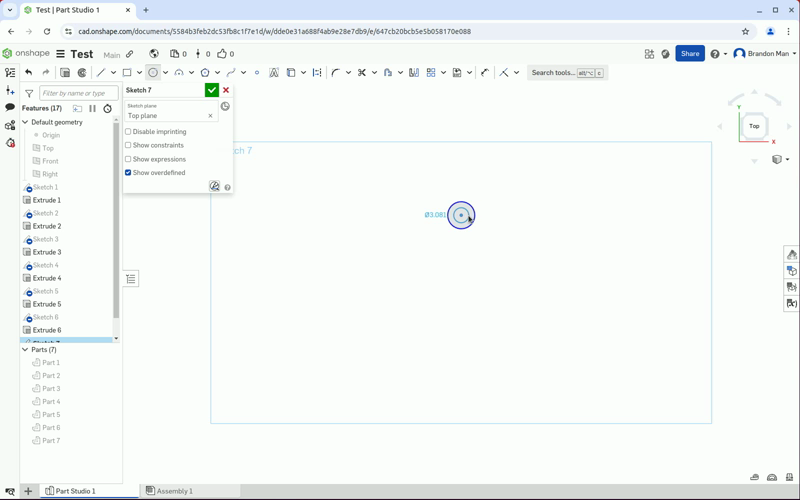
mouse_move(454, 207)
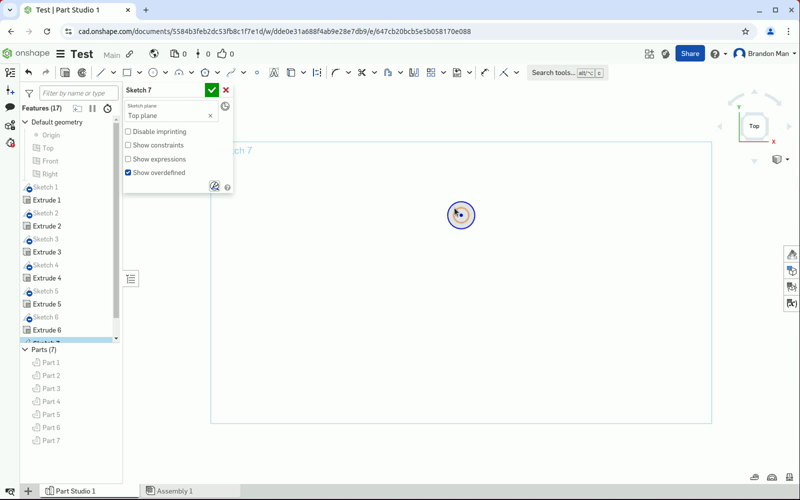
scroll(6)
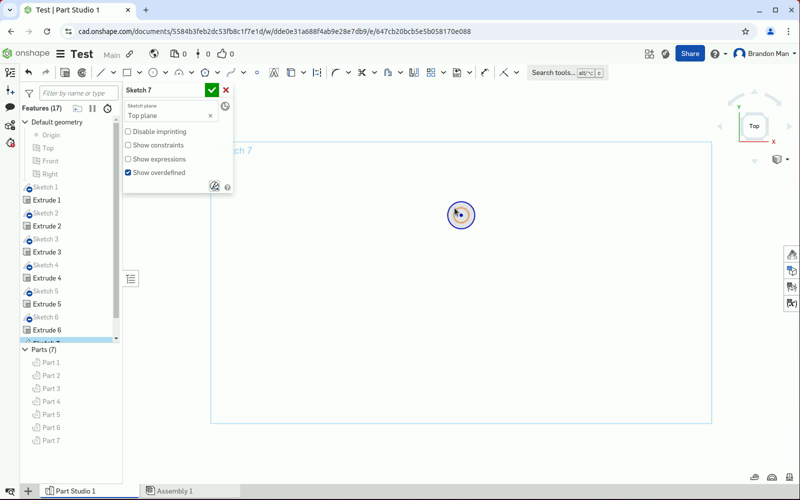
scroll(6)
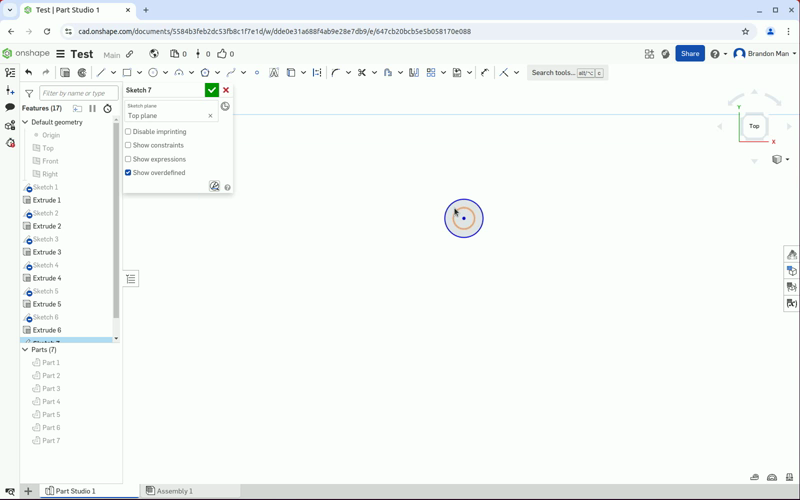
scroll(6)
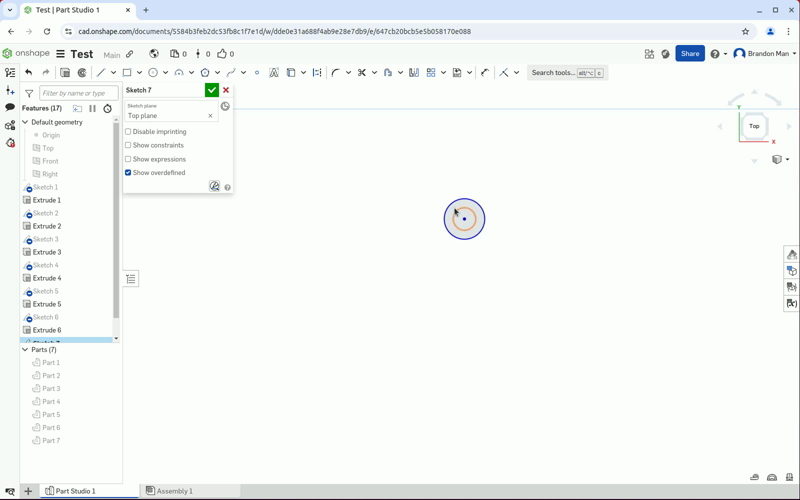
scroll(6)
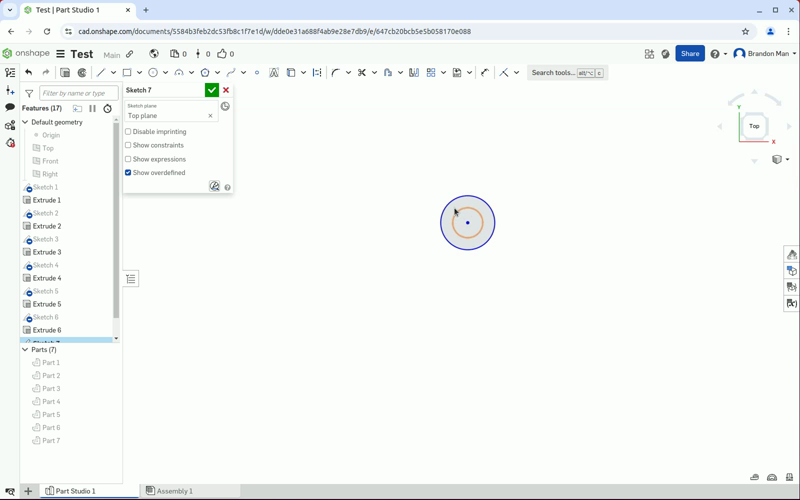
scroll(6)
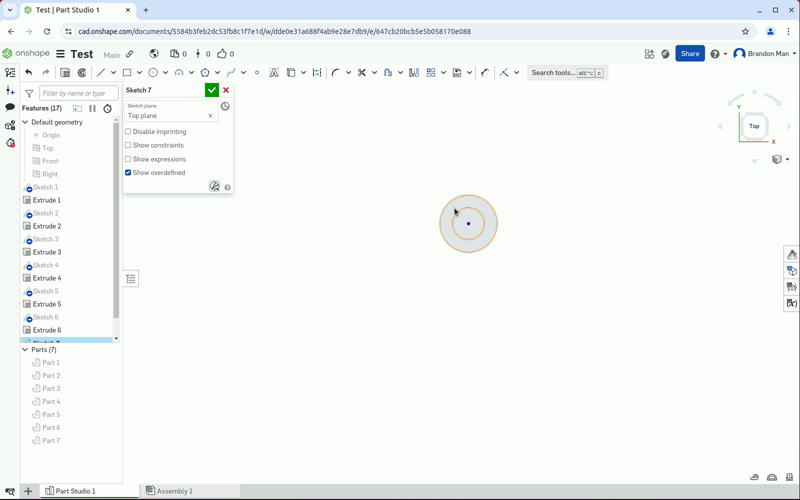
scroll(6)
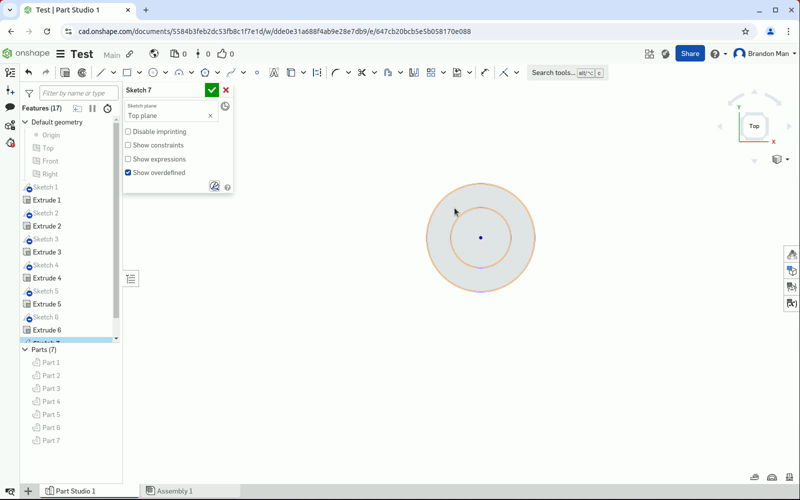
scroll(6)
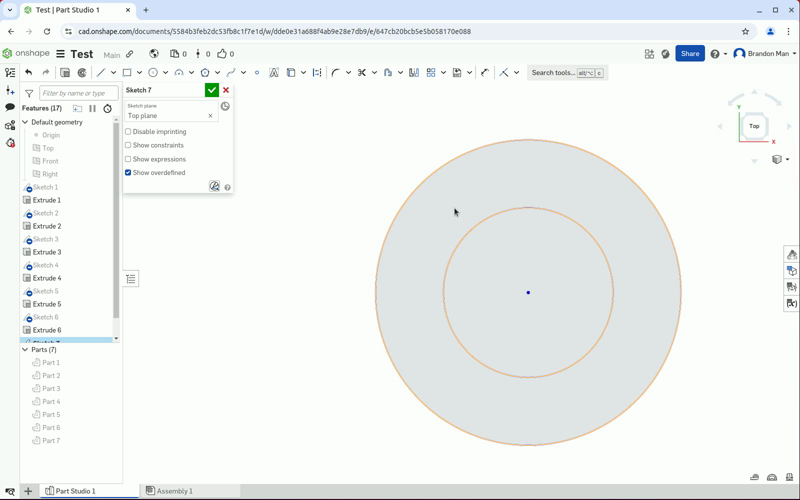
click(454, 207)
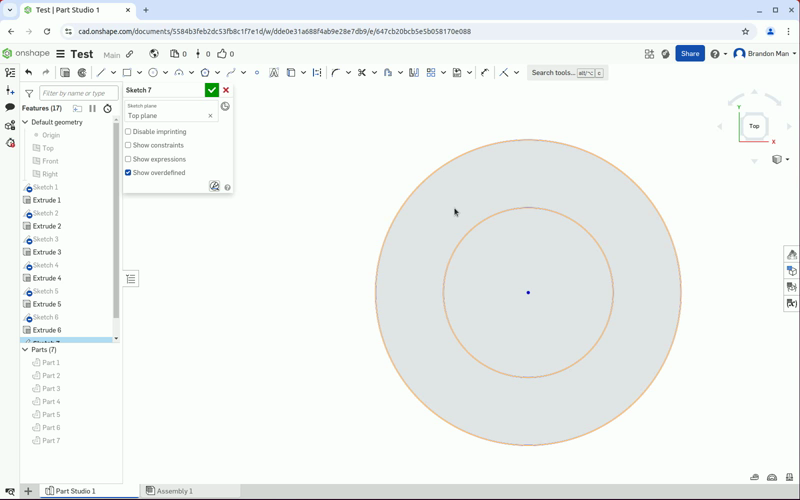
scroll(-6)
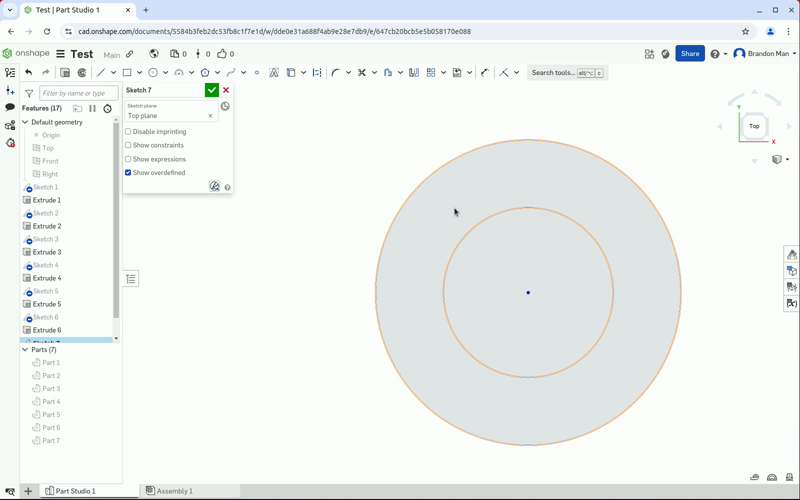
scroll(-6)
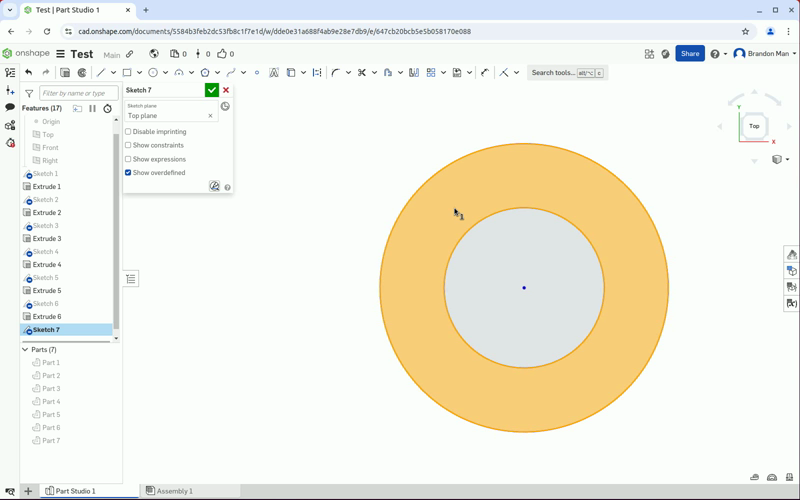
scroll(-6)
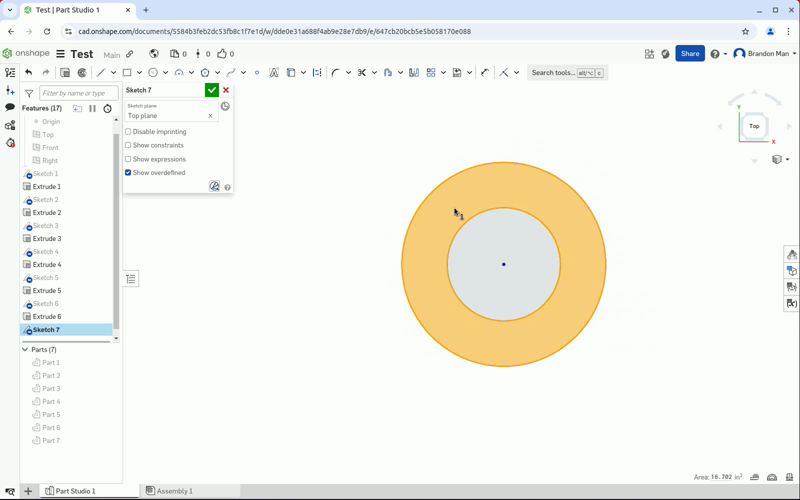
scroll(-6)
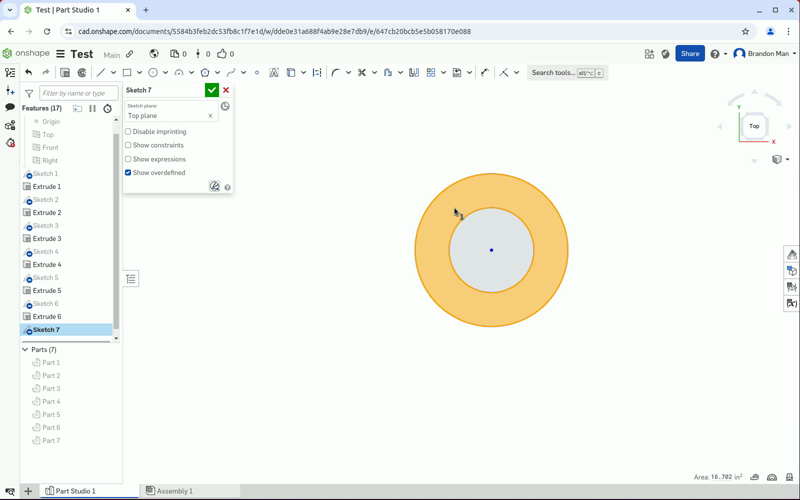
scroll(-6)
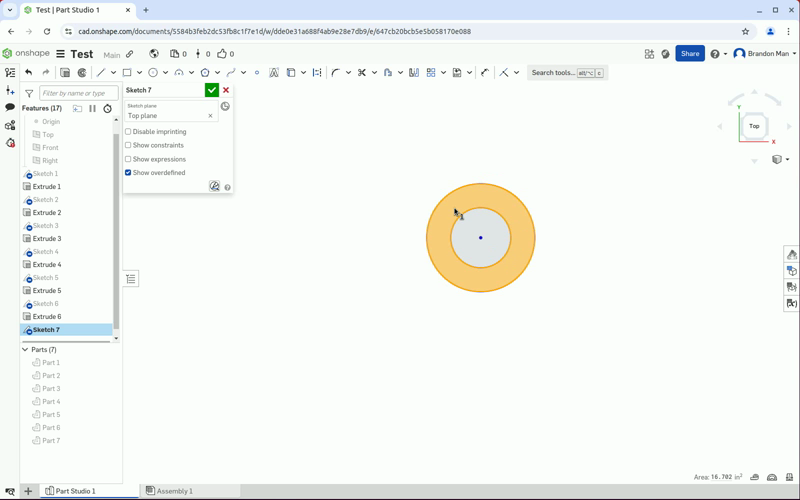
scroll(-6)
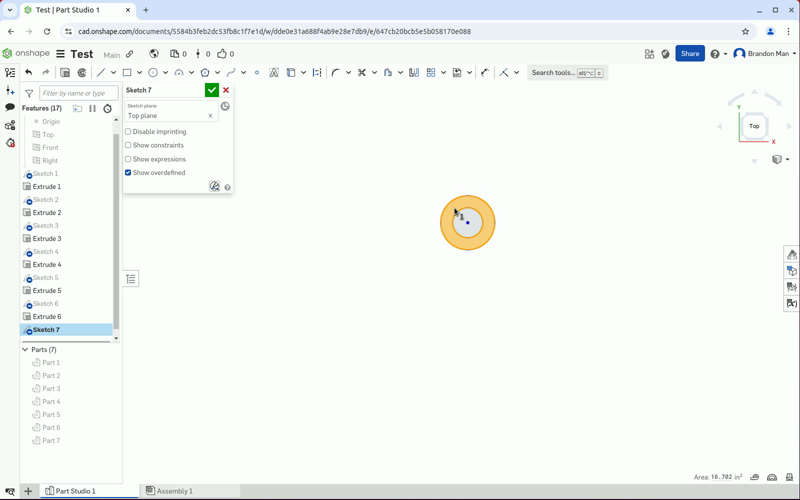
scroll(-6)
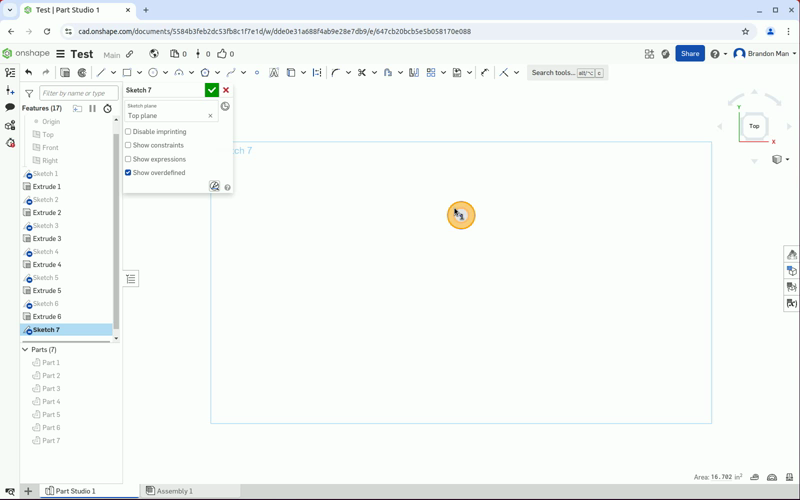
mouse_move(73, 352)
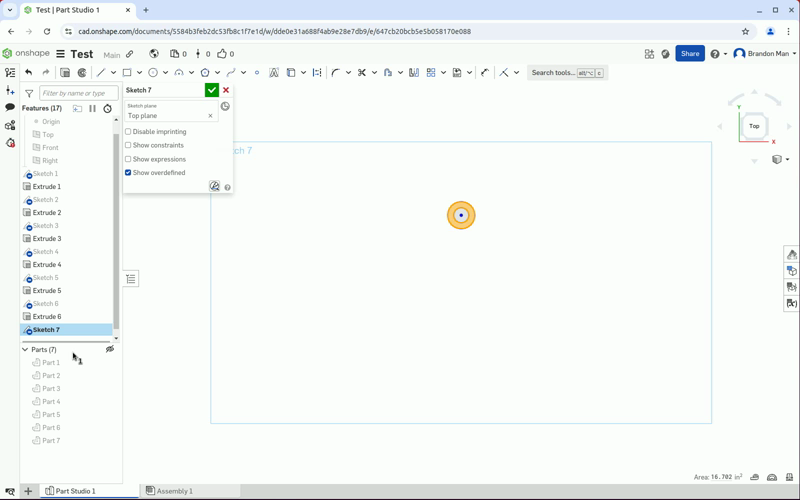
key(shift+y)
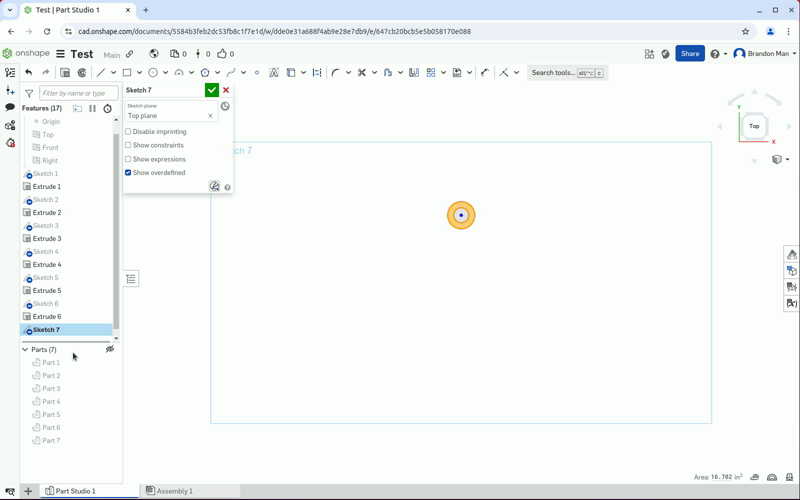
key(shift+e)
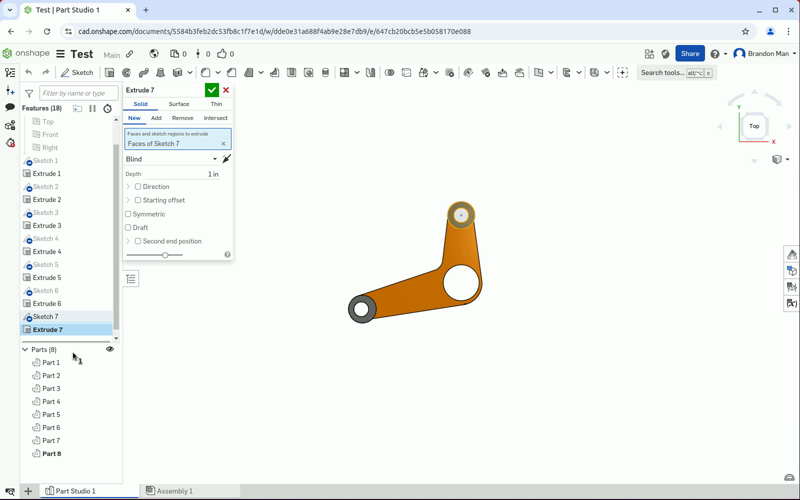
mouse_move(143, 106)
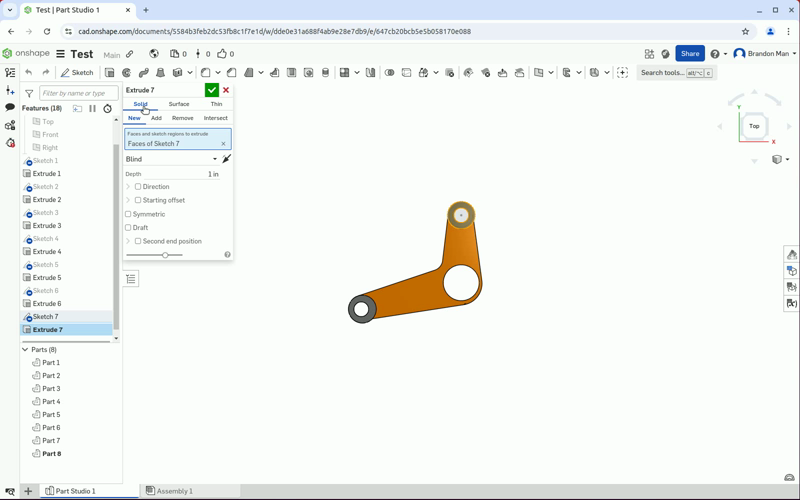
click(143, 106)
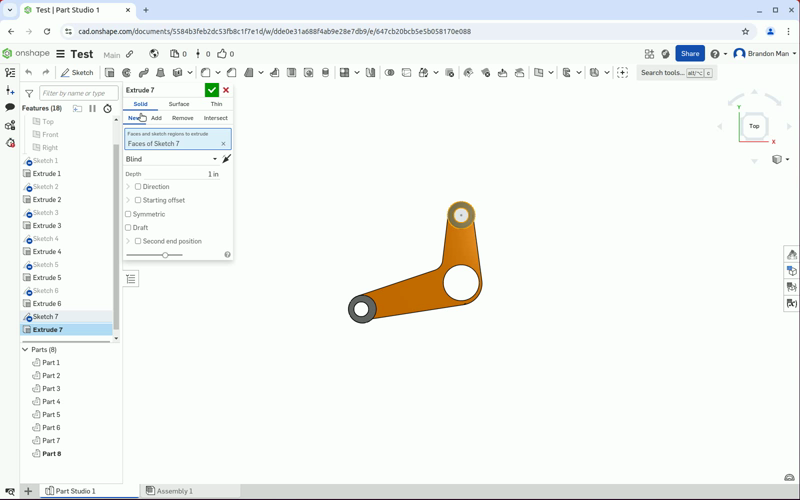
mouse_move(137, 120)
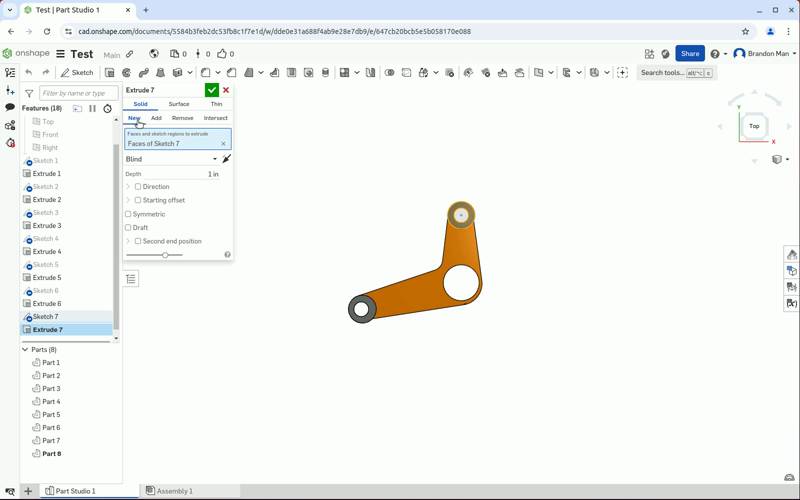
click(137, 120)
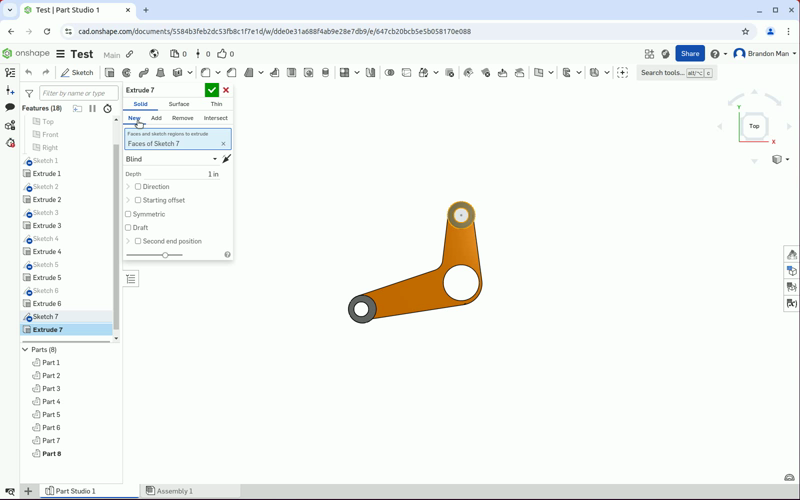
key(tab, 4)
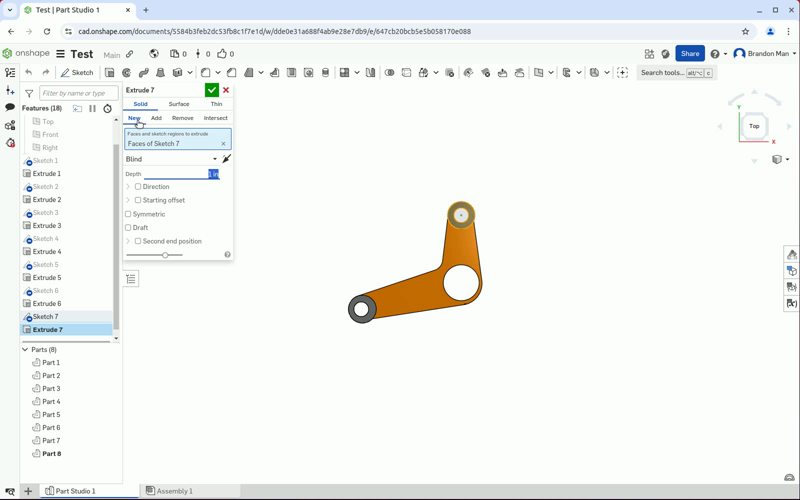
text(3.37)
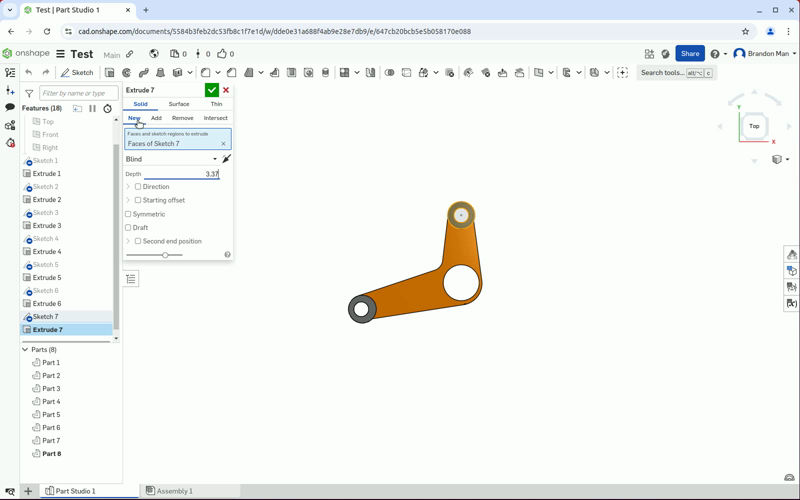
key(tab, 3)
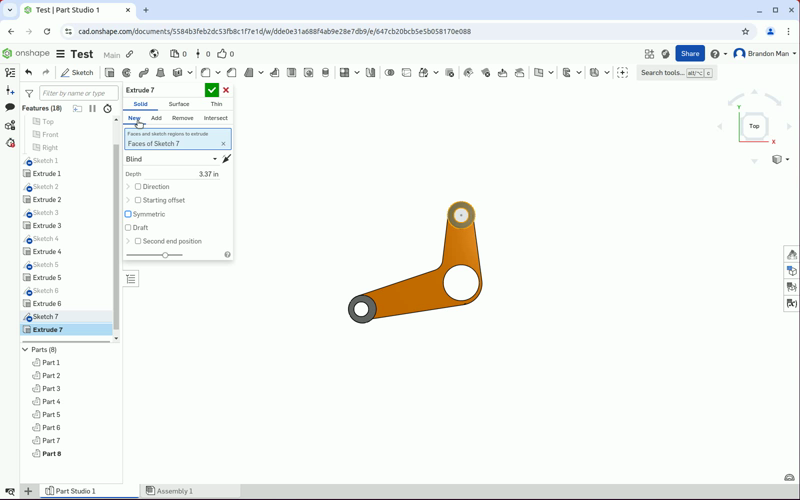
key(space)
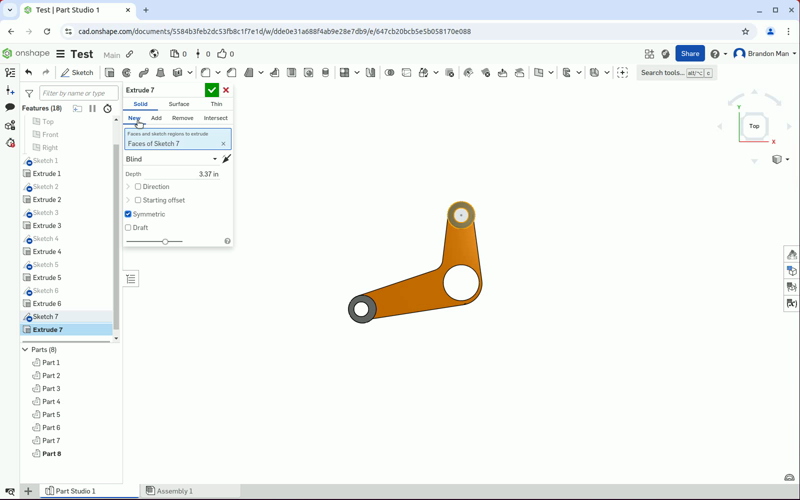
key(enter)
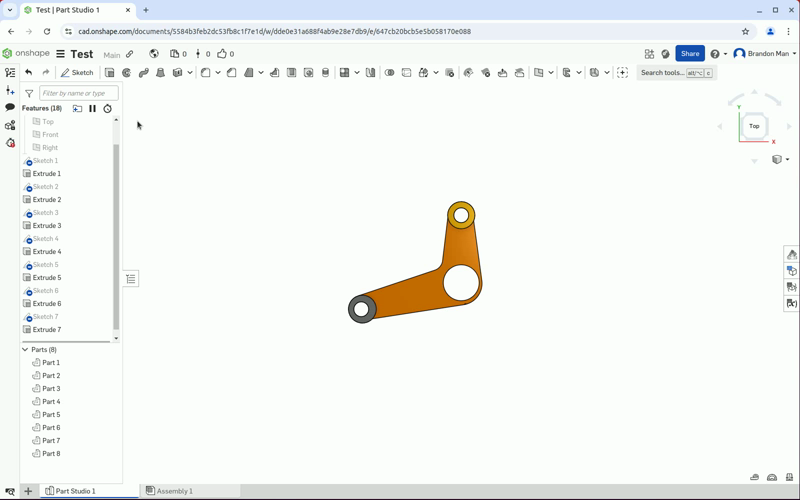
key(shift+h)
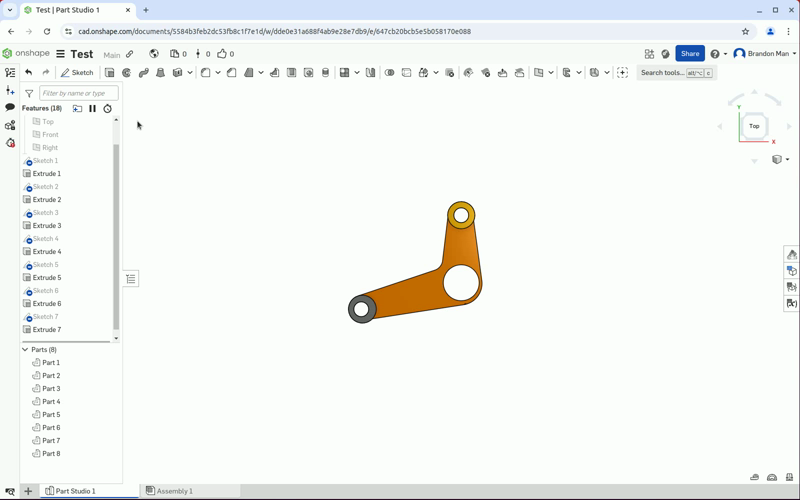
key(shift+h)
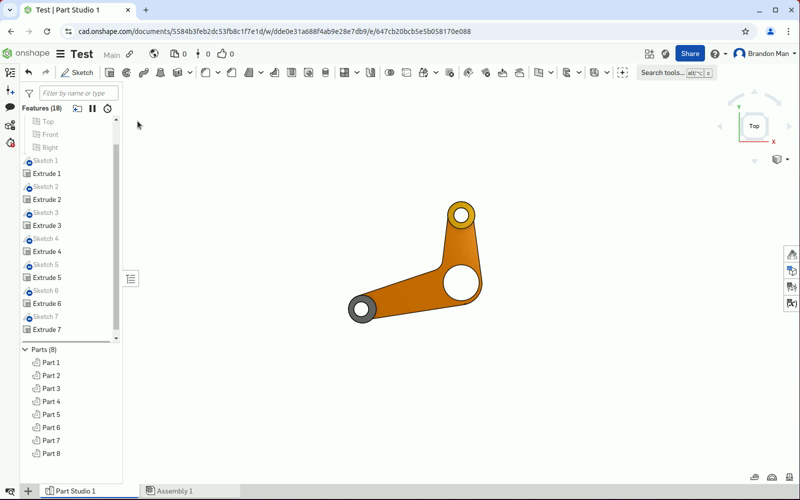
mouse_move(69, 163)
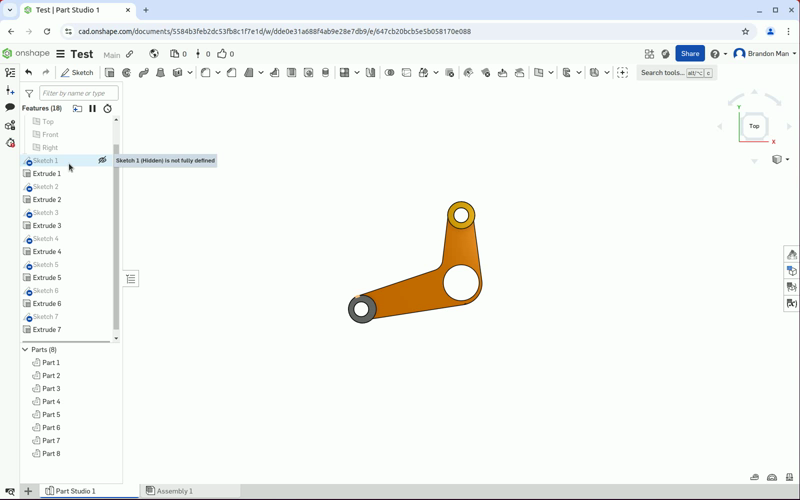
click(69, 163)
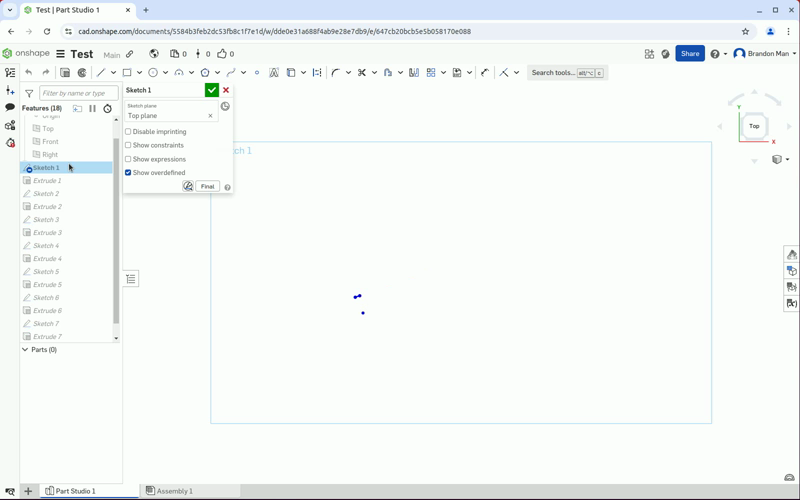
mouse_move(229, 92)
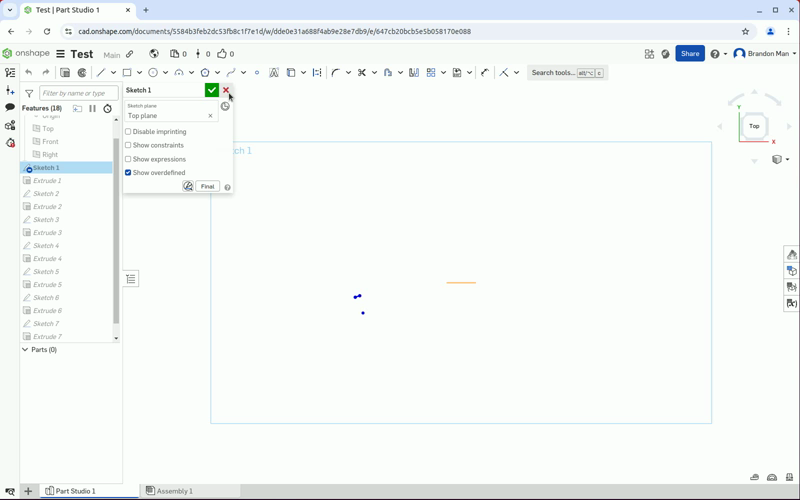
click(229, 92)
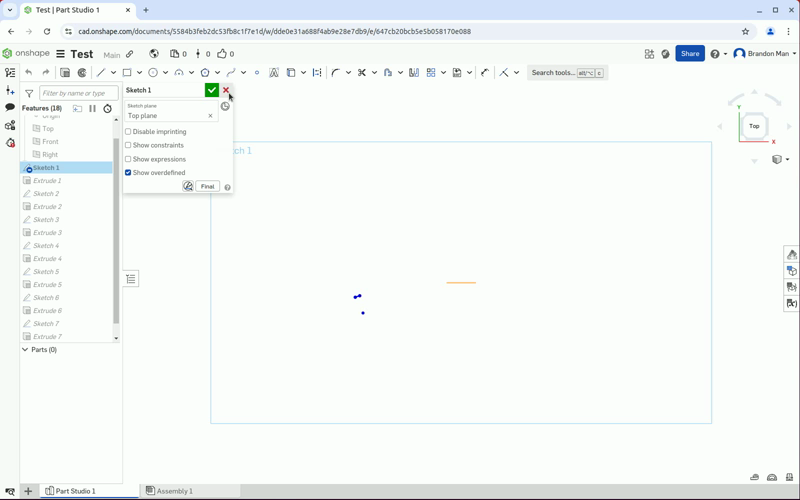
key(shift+s)
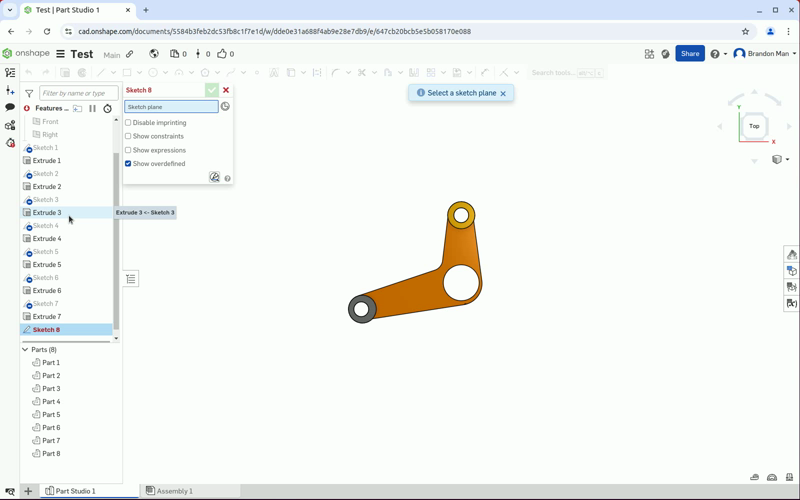
scroll(3)
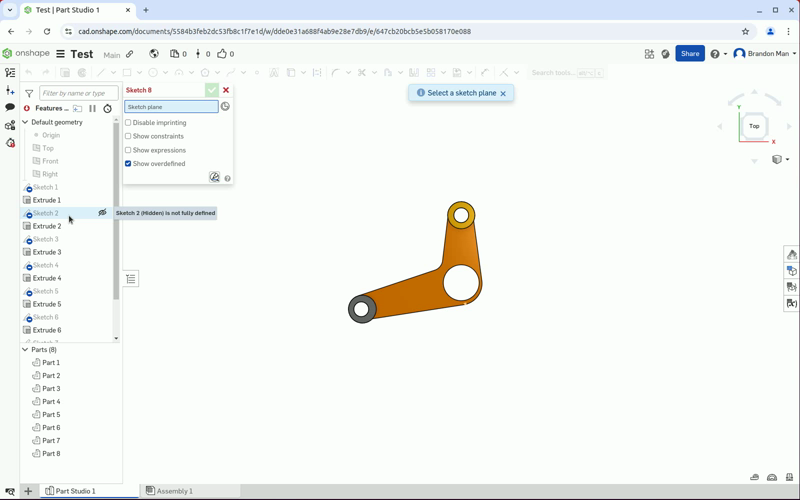
mouse_move(69, 150)
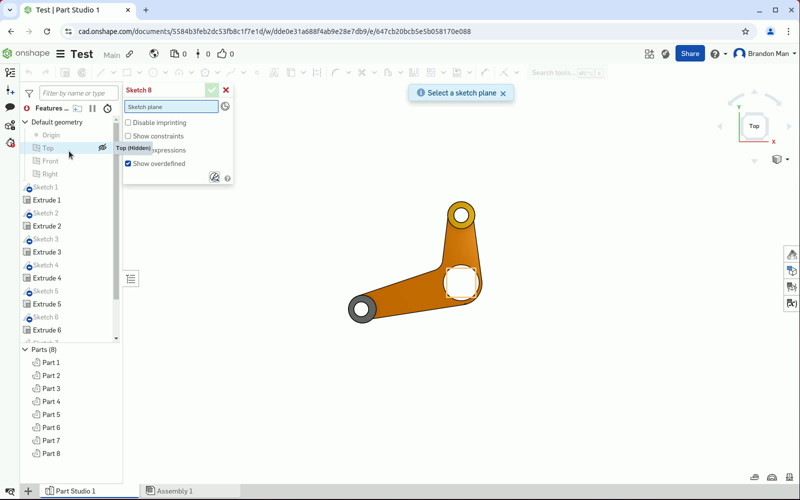
click(69, 150)
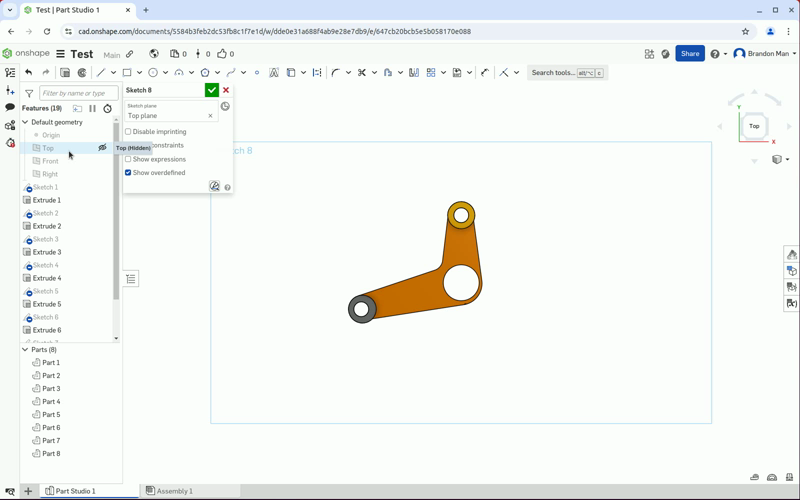
mouse_move(73, 352)
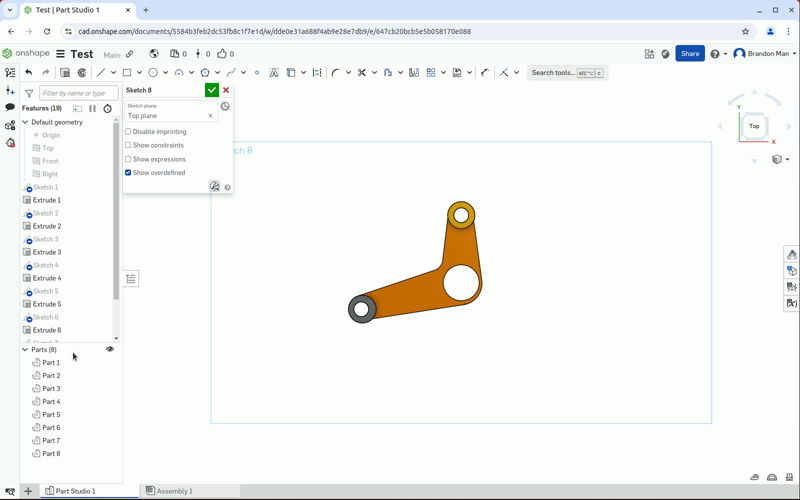
key(y)
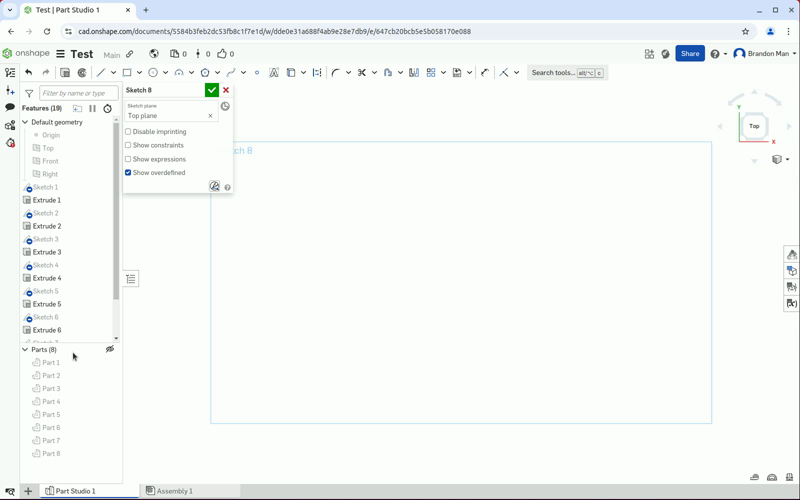
key(c)
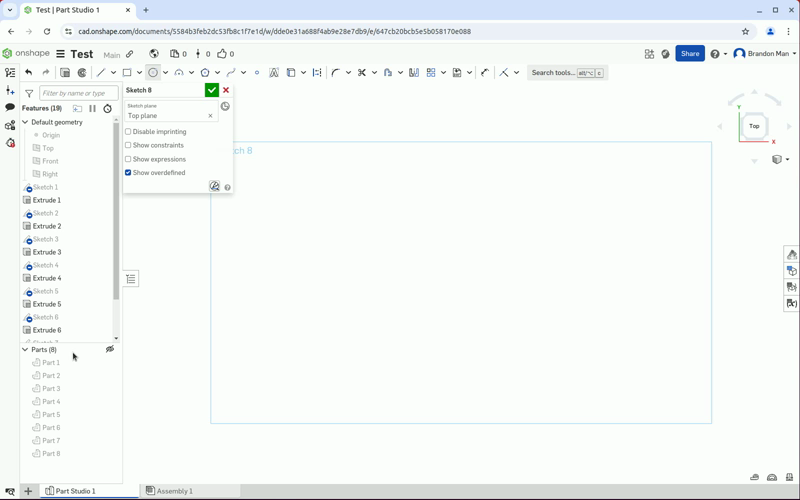
key_down(shift)
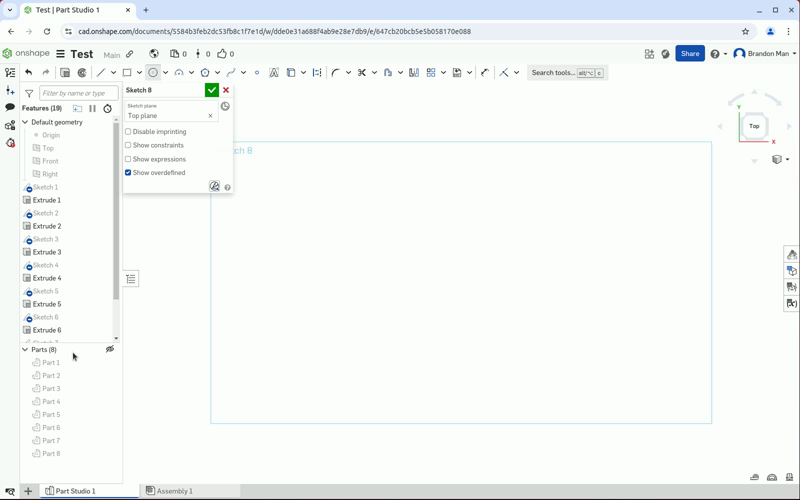
mouse_move(461, 282)
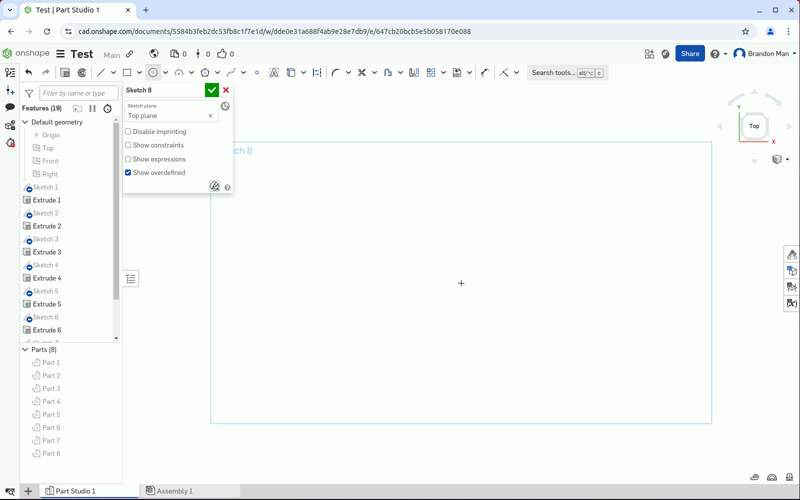
click(461, 282)
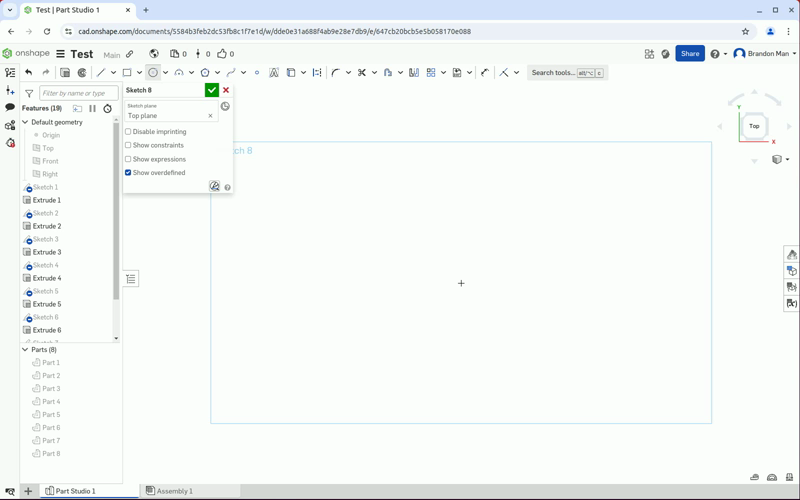
key_up(shift)
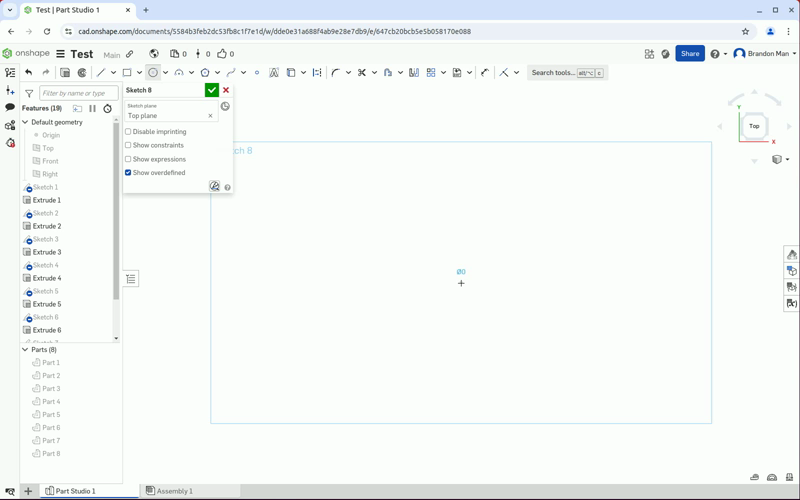
mouse_move(480, 282)
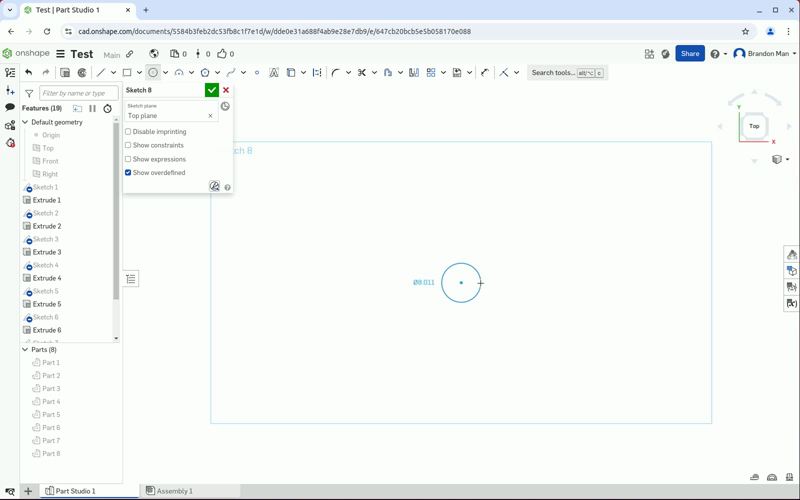
click(480, 282)
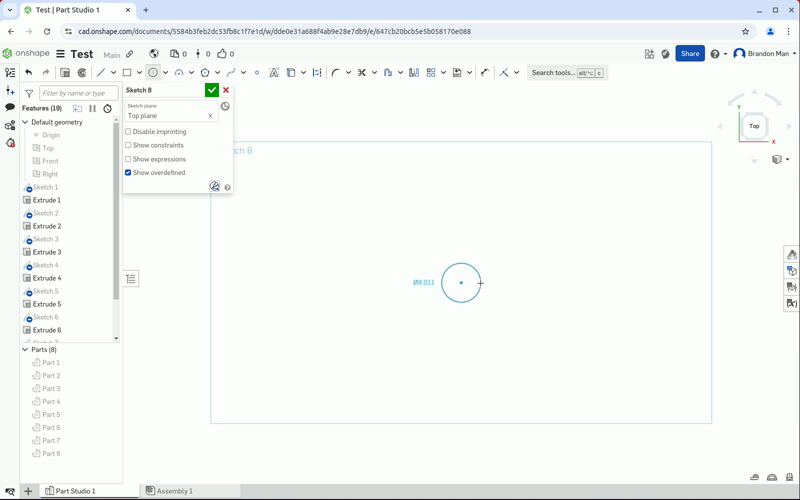
key(esc)
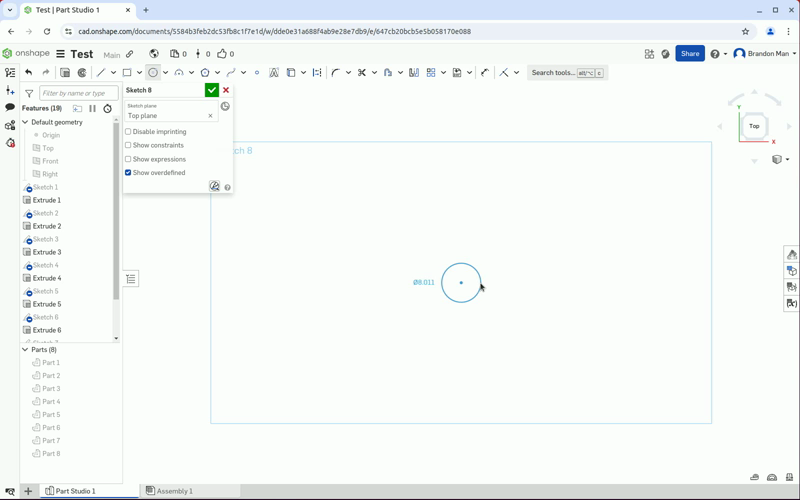
key(c)
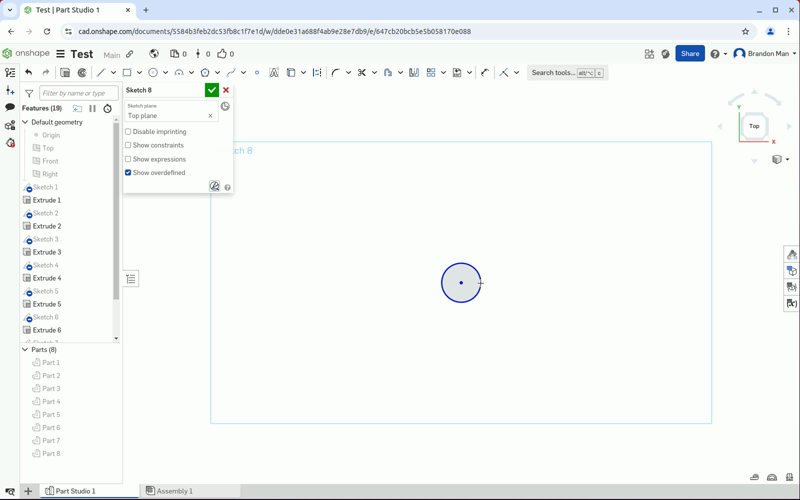
key_down(shift)
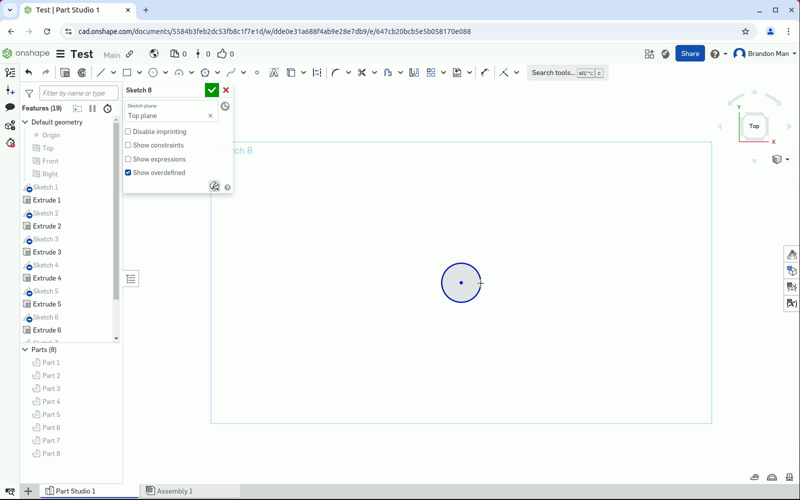
mouse_move(461, 282)
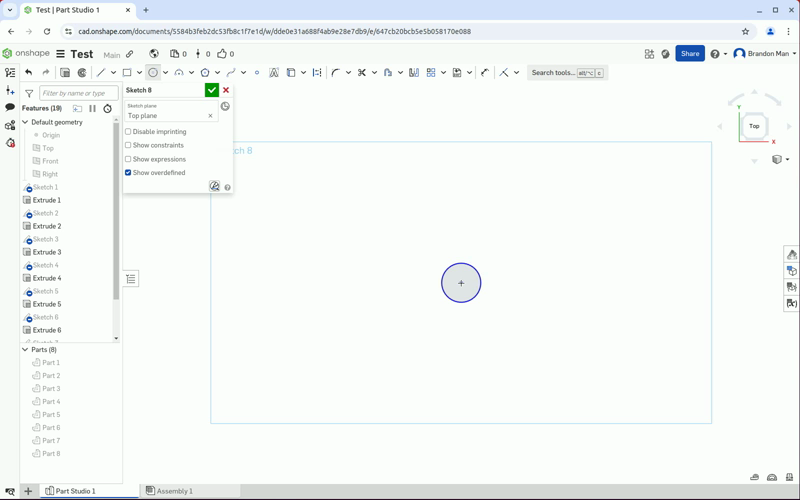
click(461, 282)
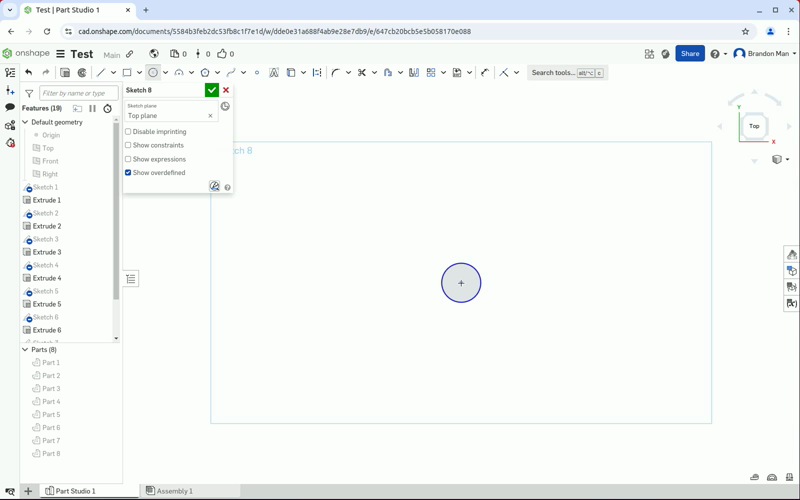
key_up(shift)
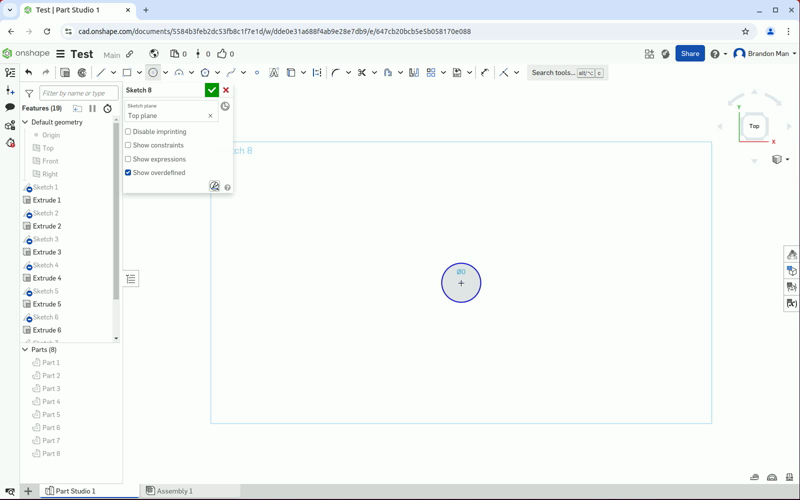
mouse_move(473, 282)
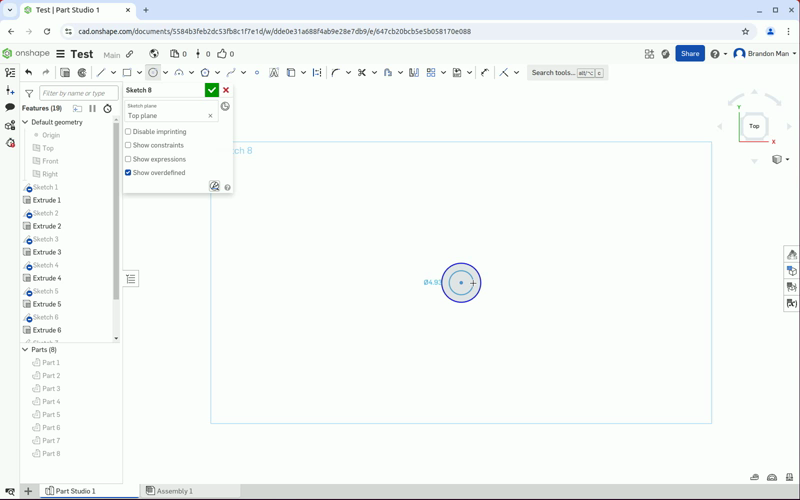
click(473, 282)
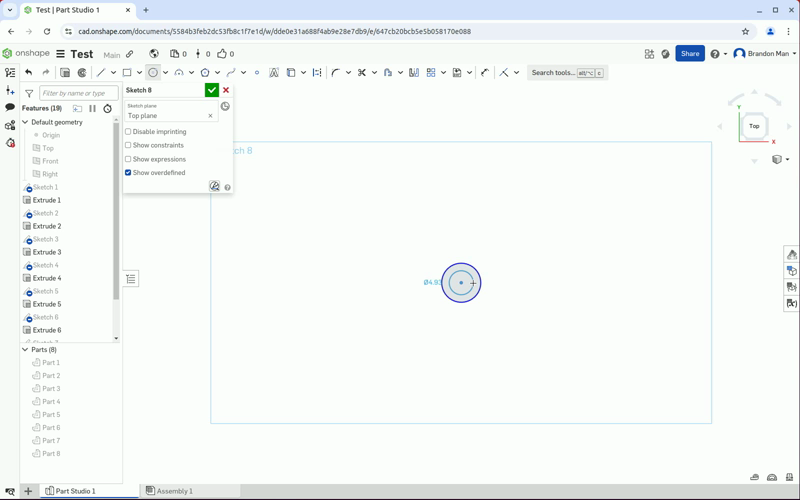
key(esc)
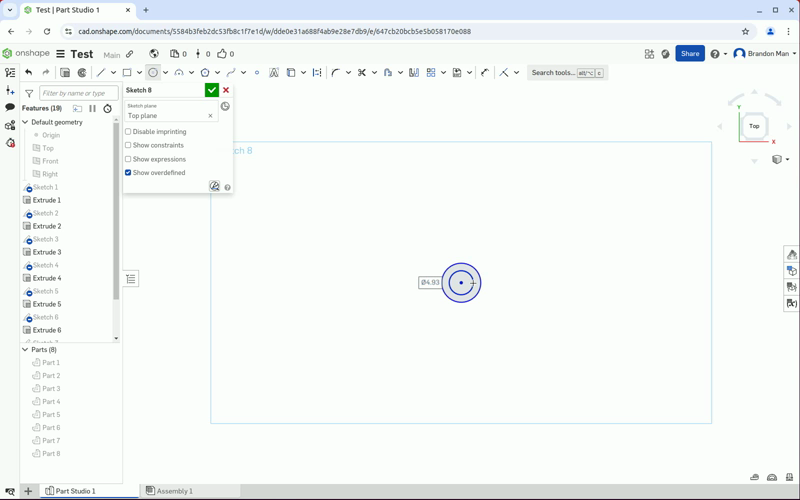
mouse_move(475, 290)
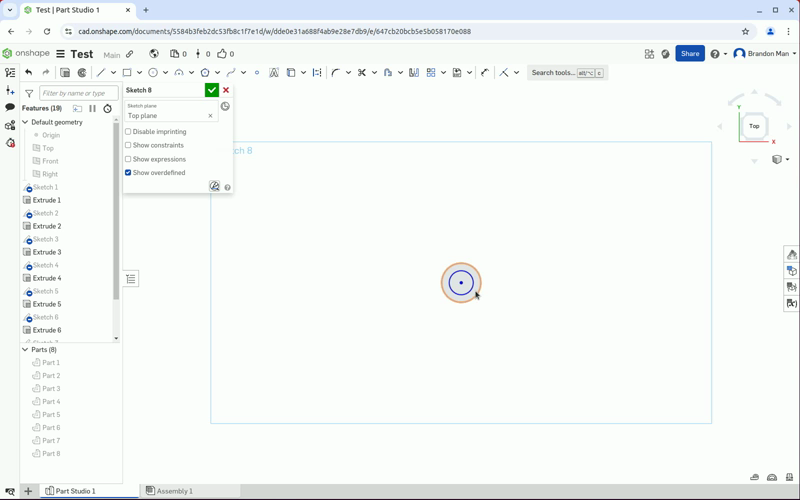
scroll(6)
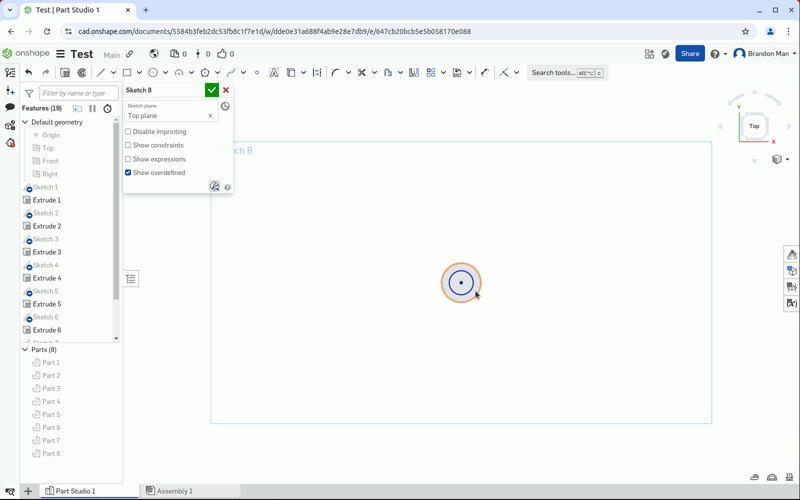
scroll(6)
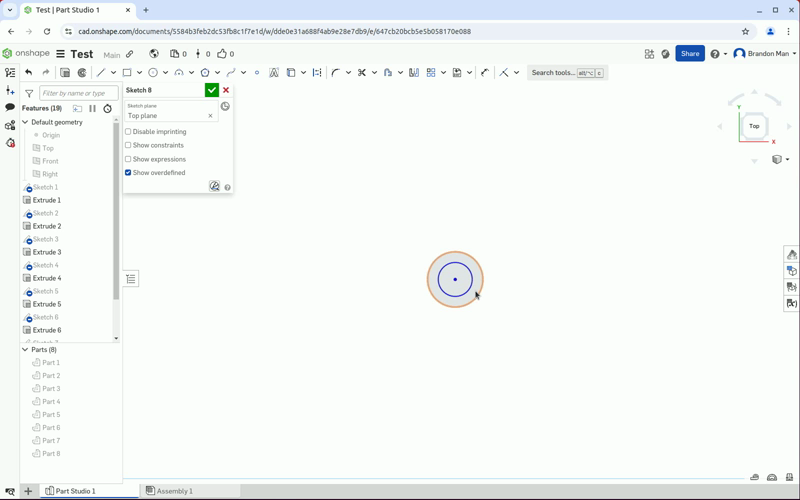
scroll(6)
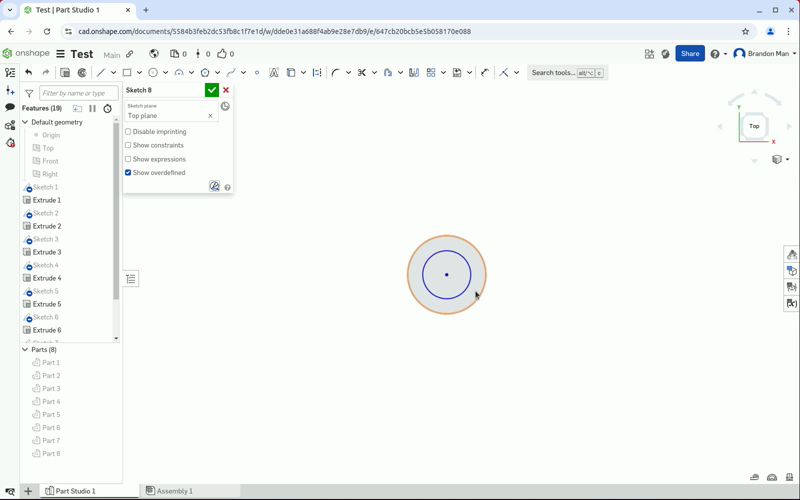
scroll(6)
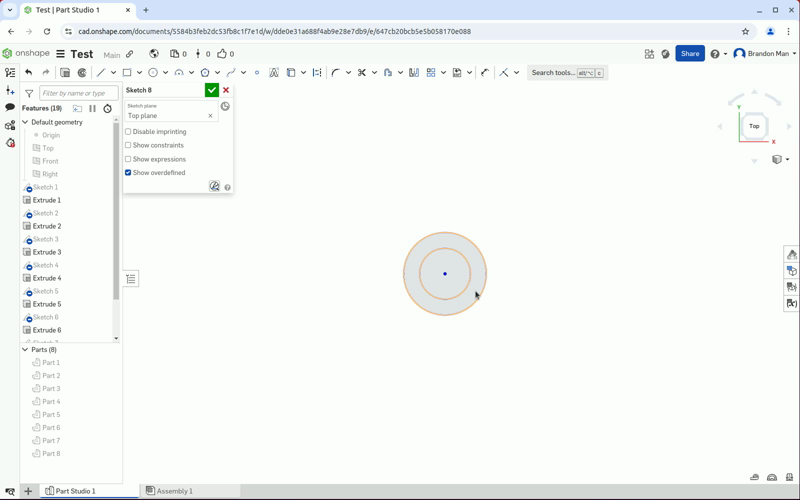
scroll(6)
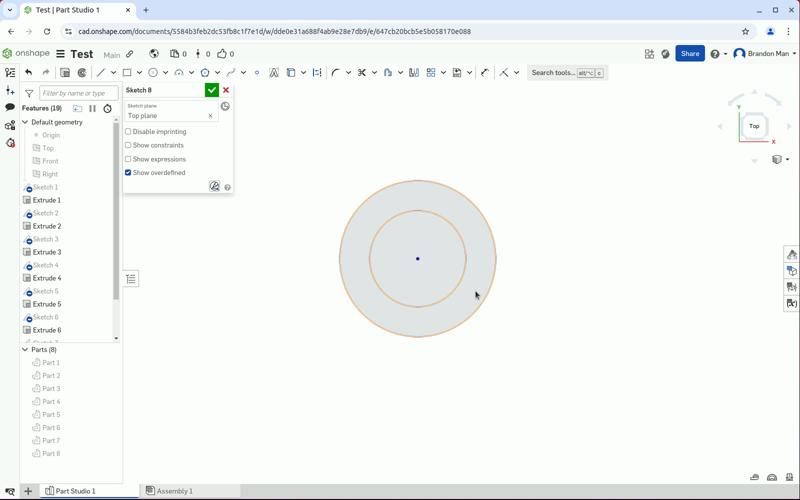
scroll(6)
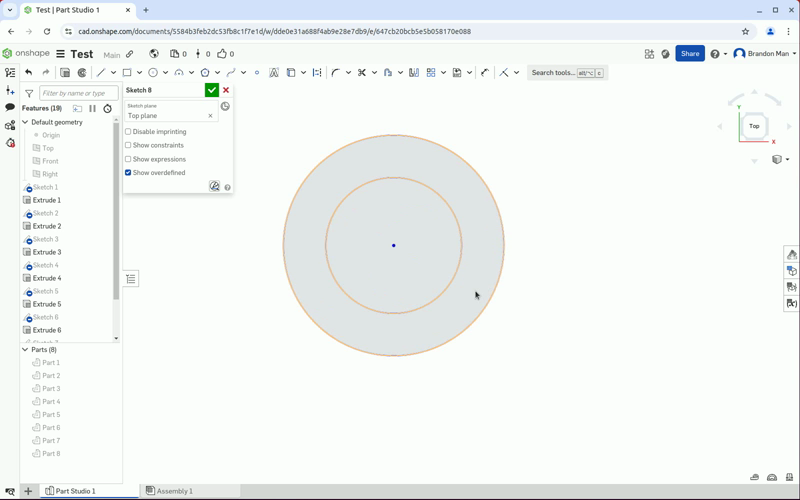
scroll(6)
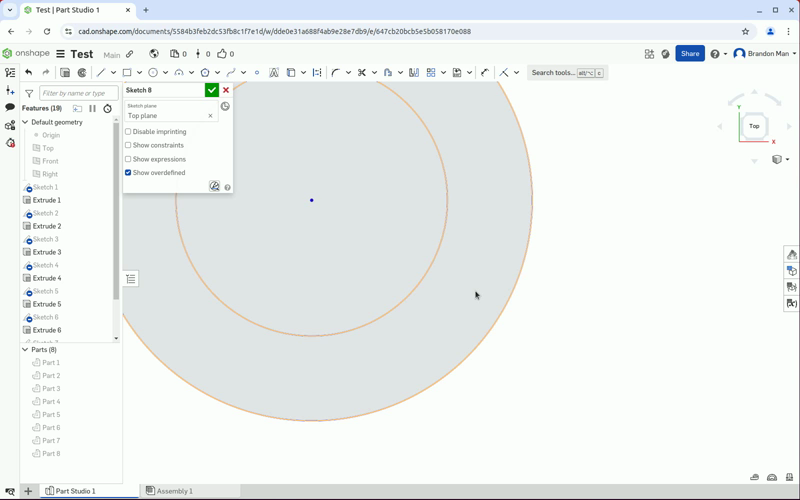
click(475, 290)
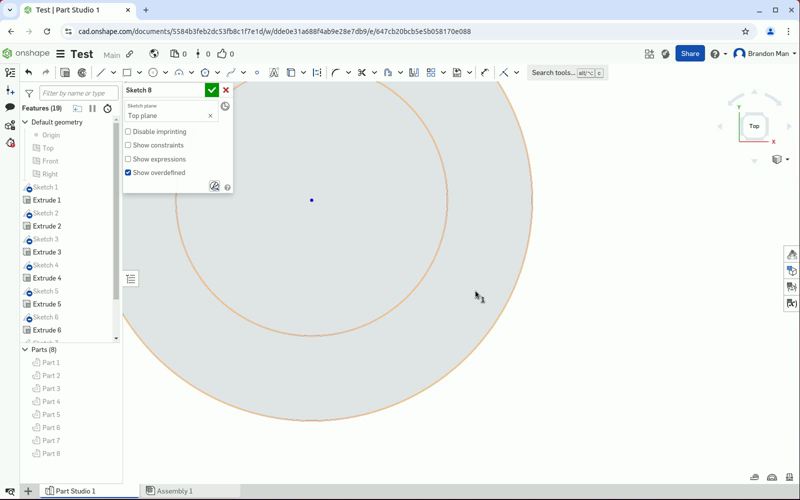
scroll(-6)
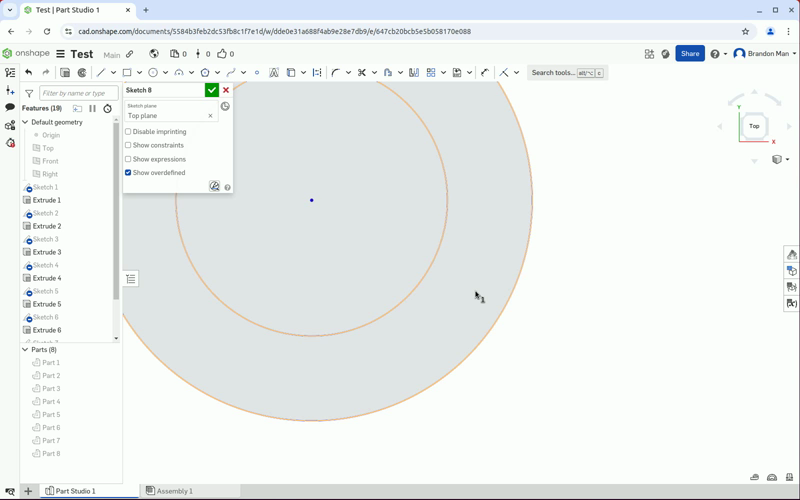
scroll(-6)
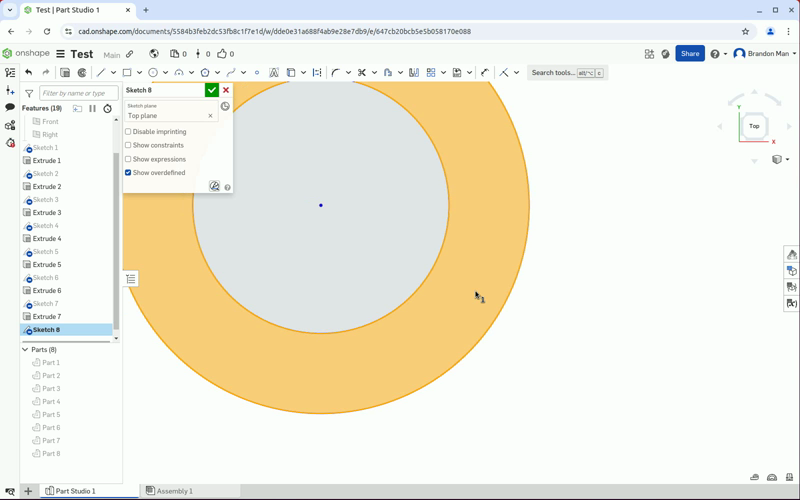
scroll(-6)
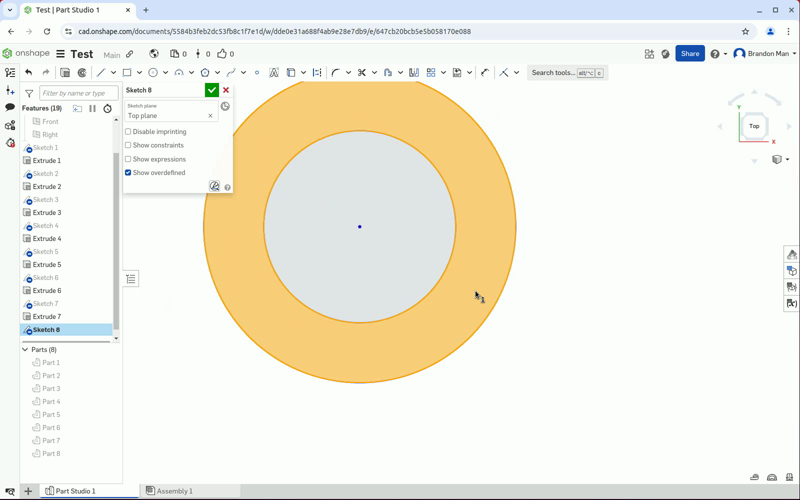
scroll(-6)
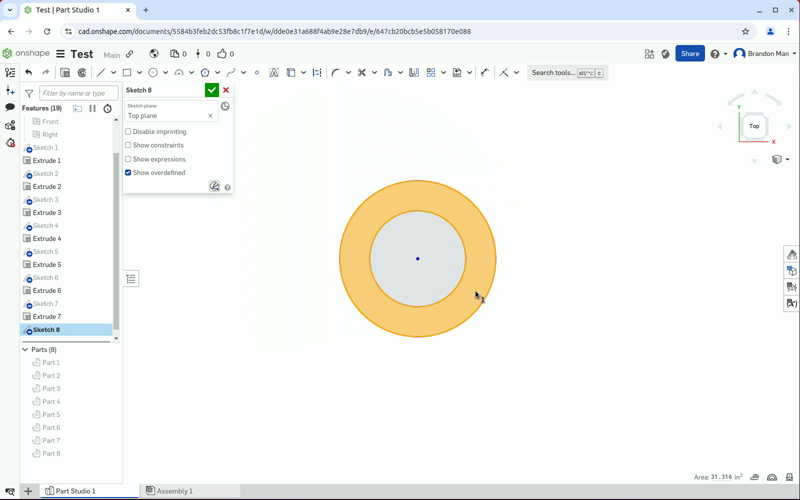
scroll(-6)
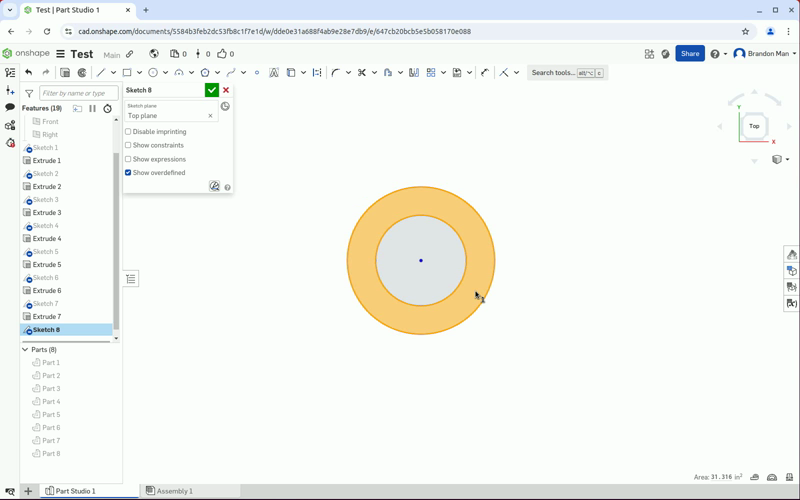
scroll(-6)
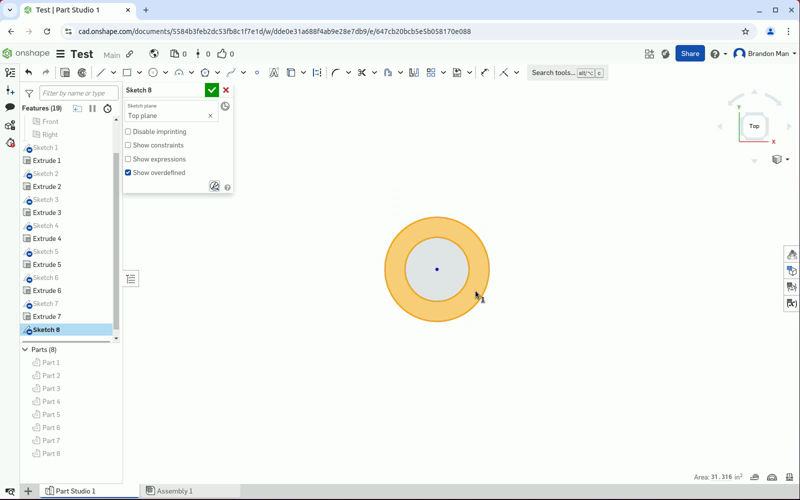
scroll(-6)
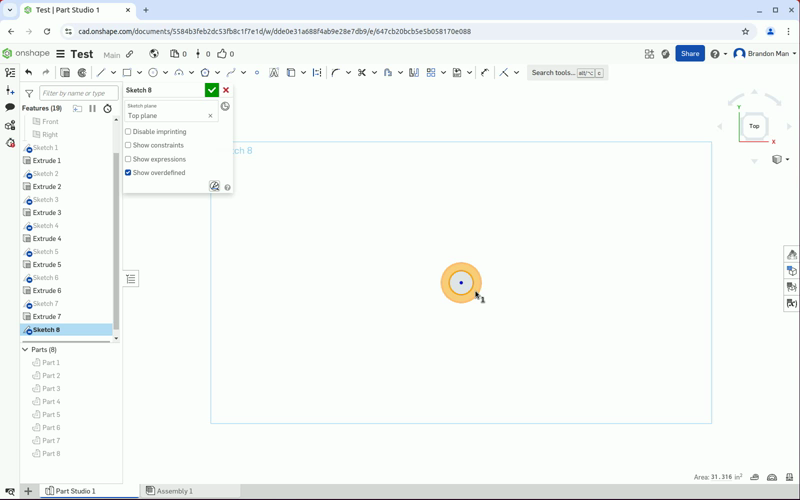
mouse_move(73, 352)
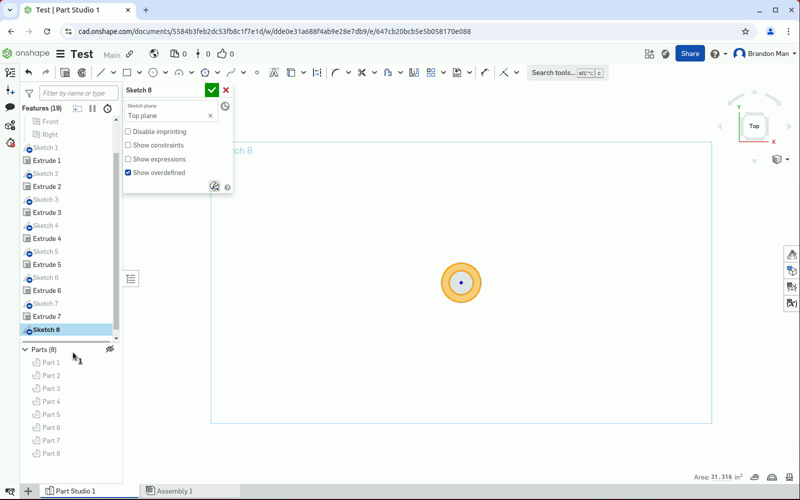
key(shift+y)
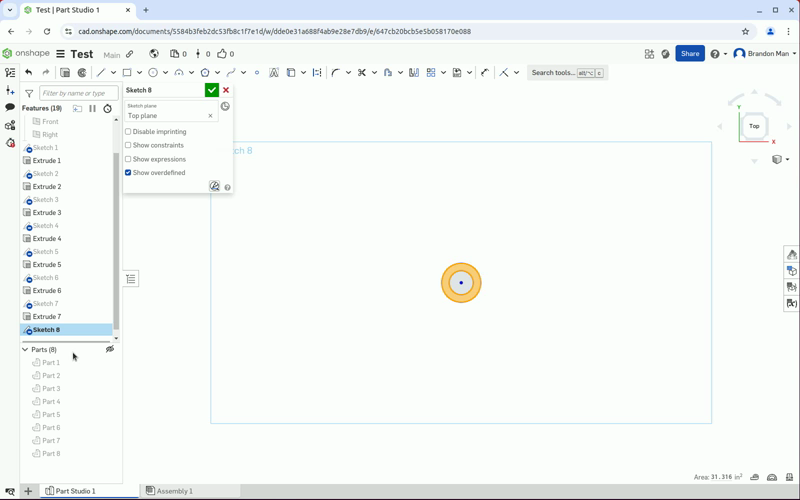
key(shift+e)
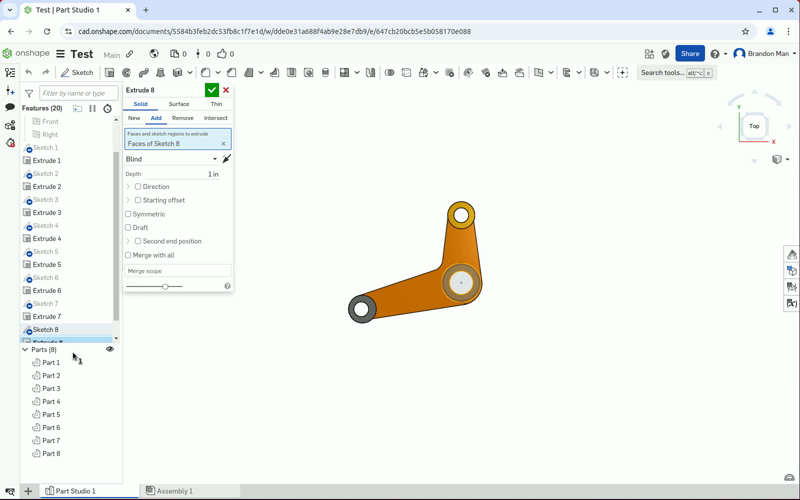
mouse_move(143, 106)
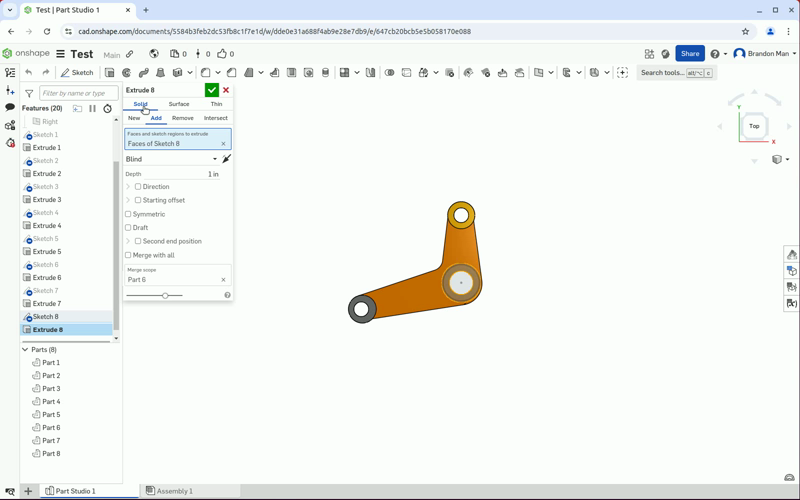
click(143, 106)
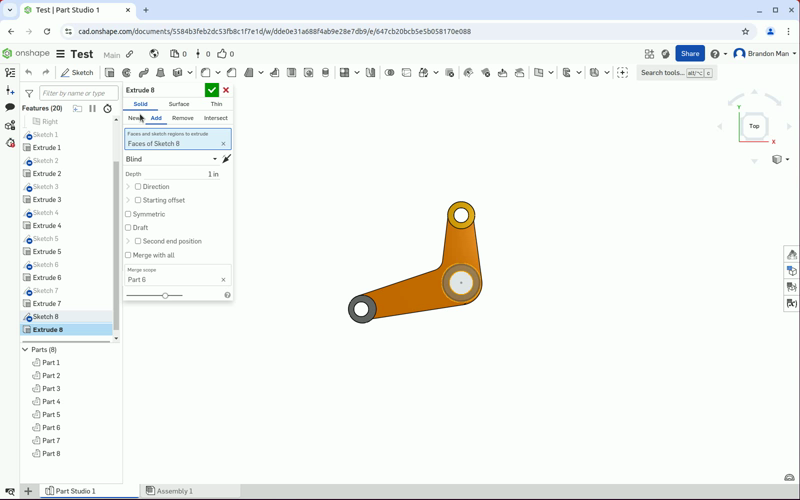
mouse_move(137, 120)
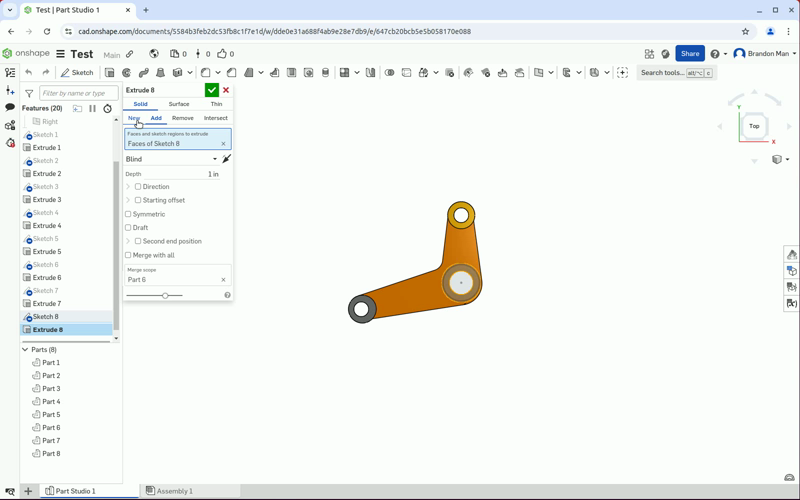
click(137, 120)
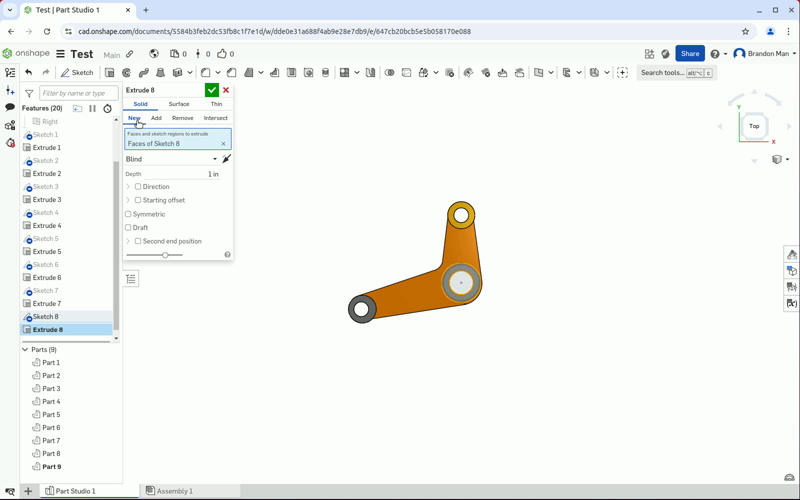
key(tab, 4)
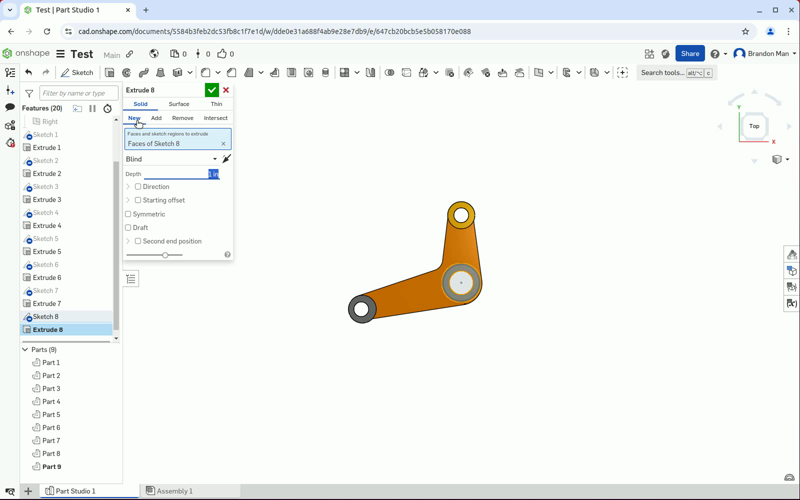
text(3.37)
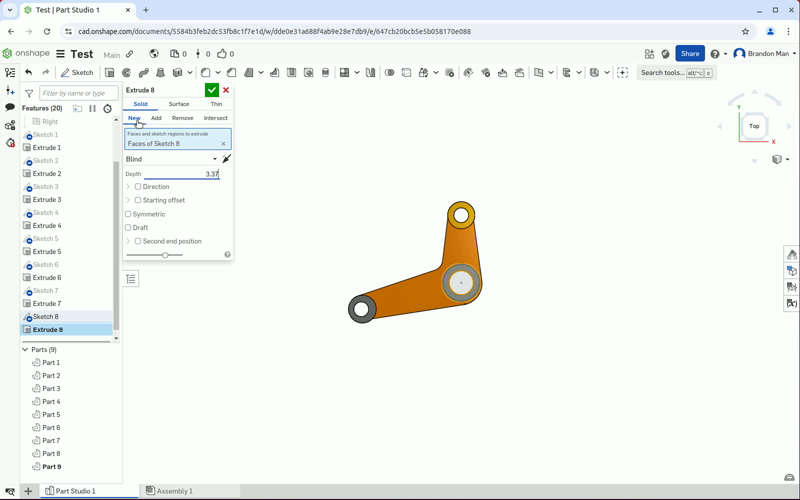
key(tab, 3)
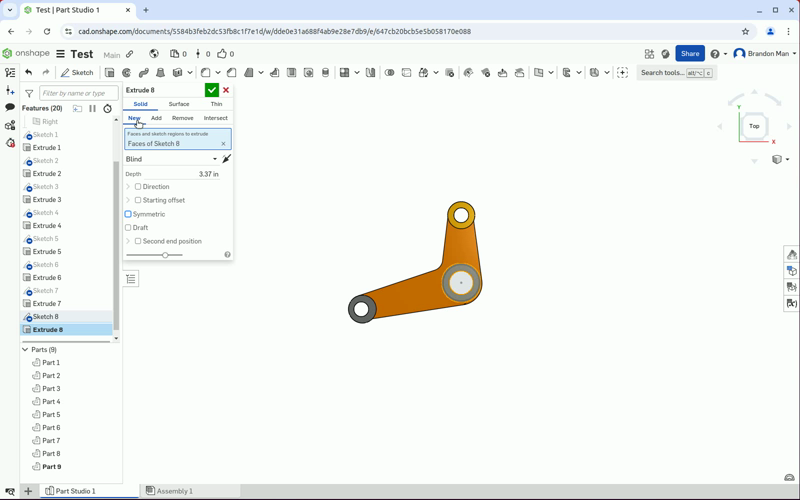
key(space)
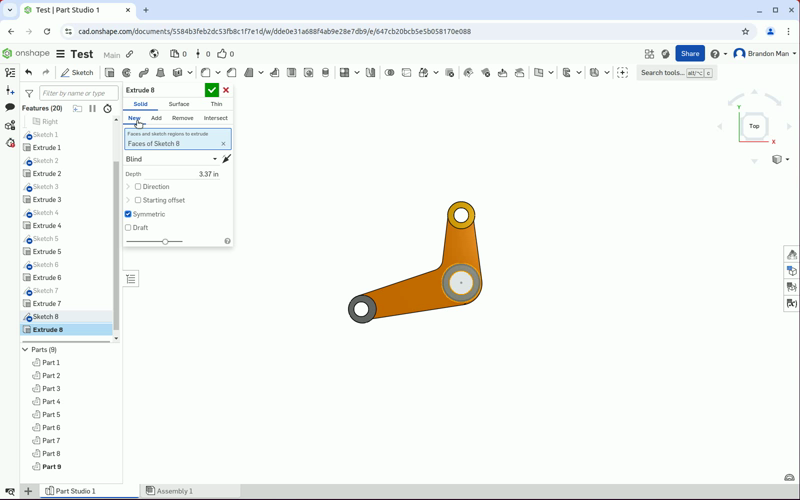
key(enter)
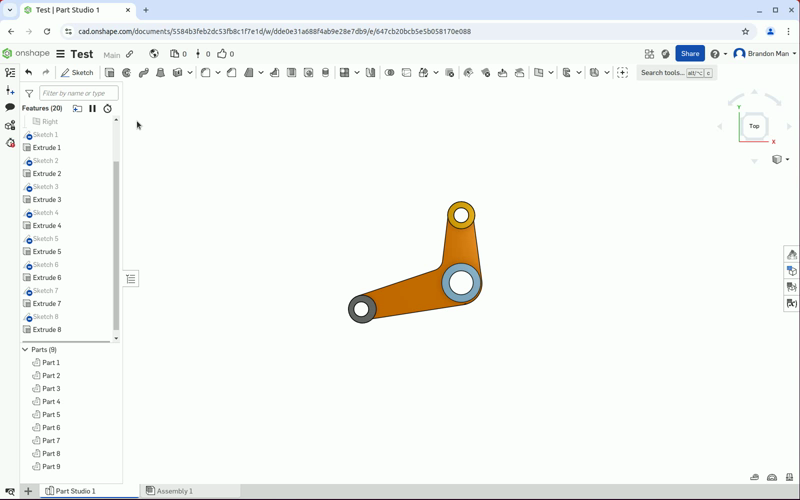
key(shift+h)
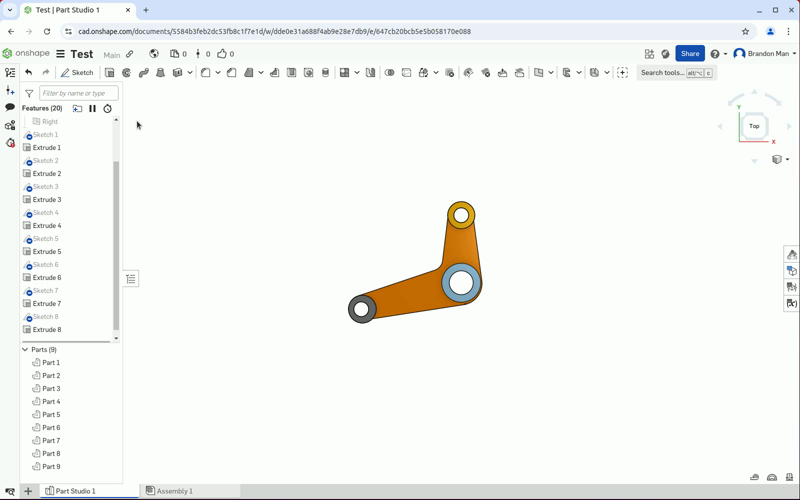
key(shift+h)
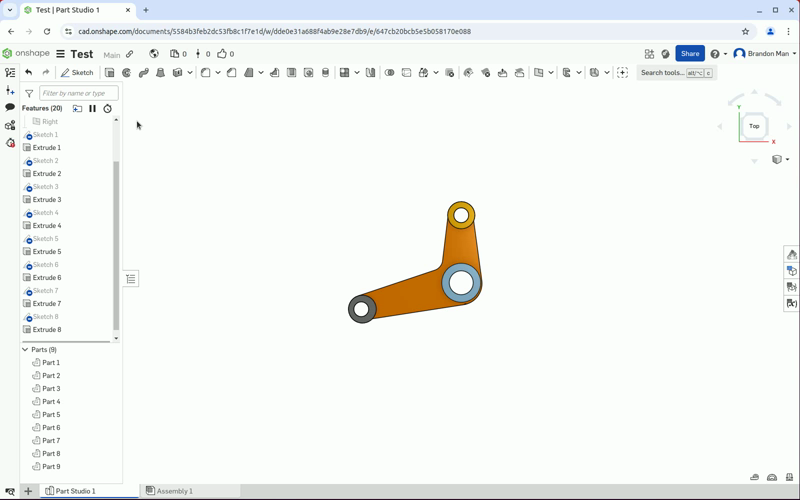
key(shift+7)
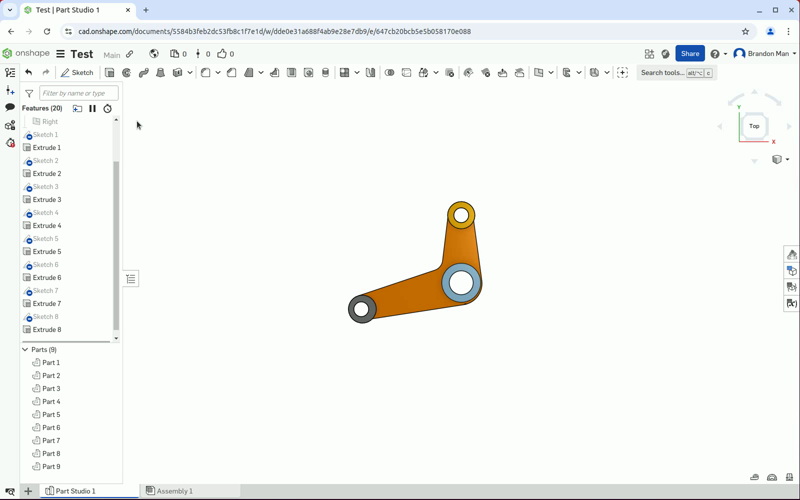
key(up, 3)
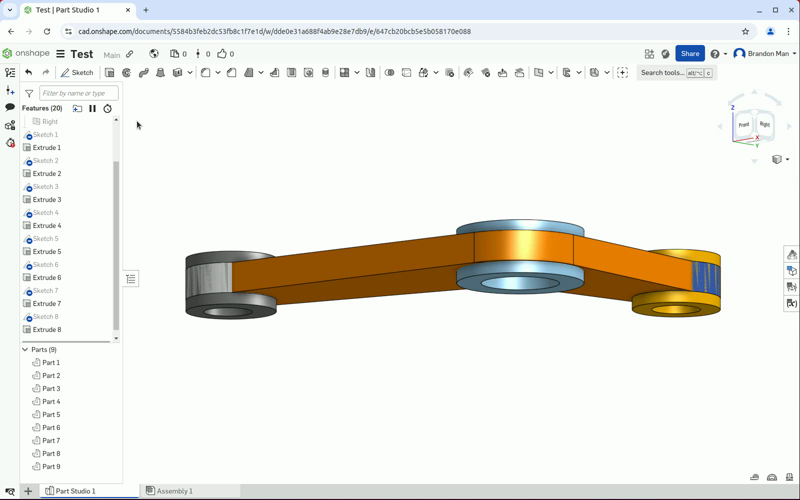
key(left, 3)
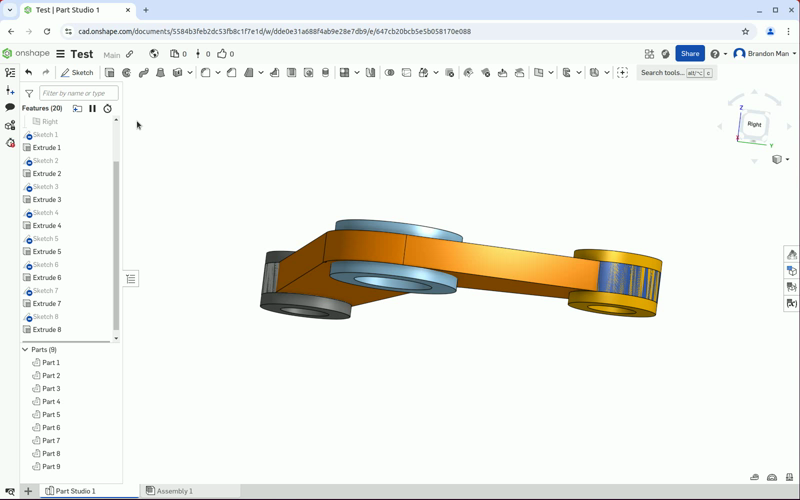
key(right, 3)
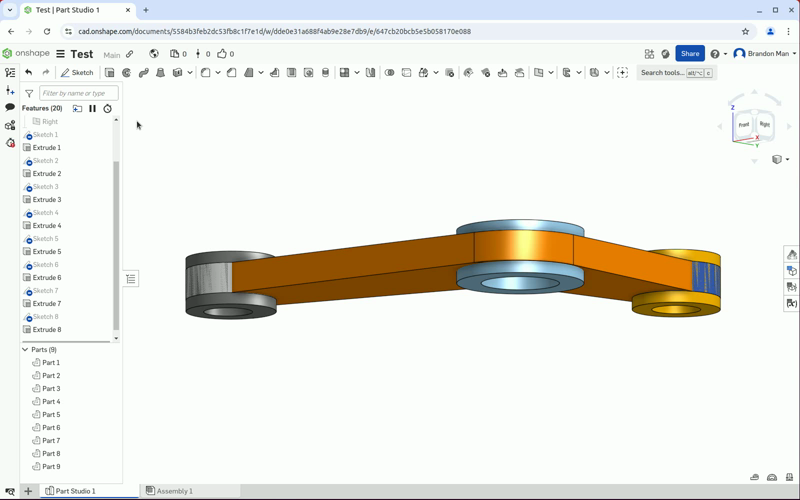
key(down, 3)
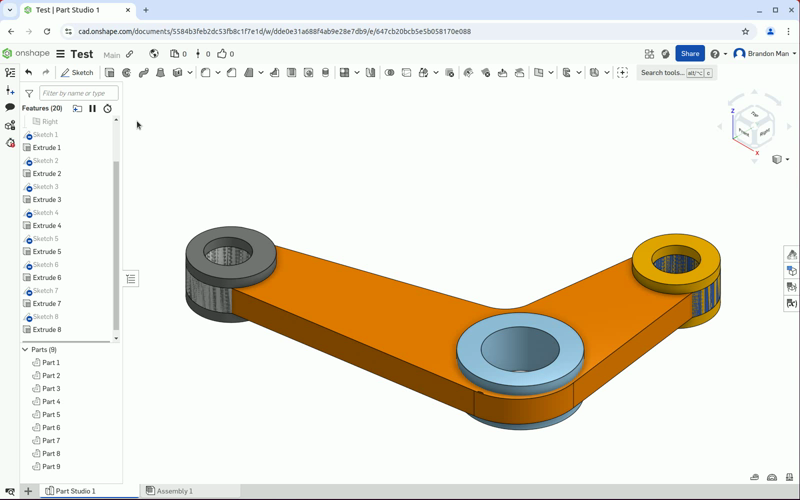
mouse_move(69, 137)
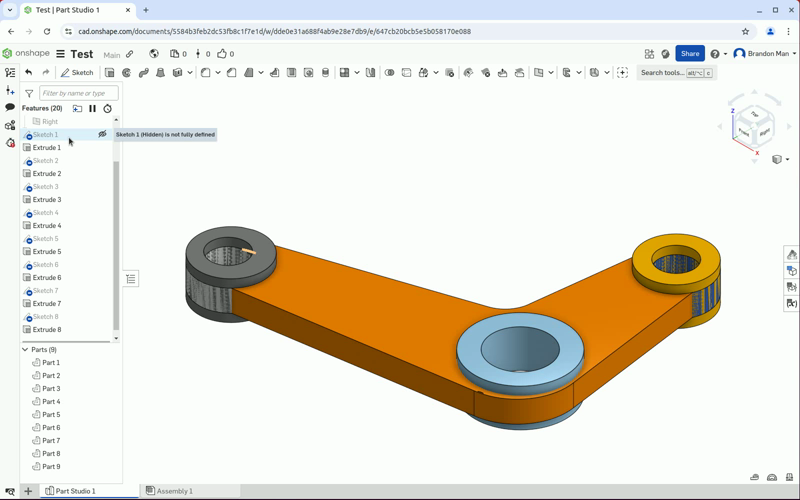
click(69, 137)